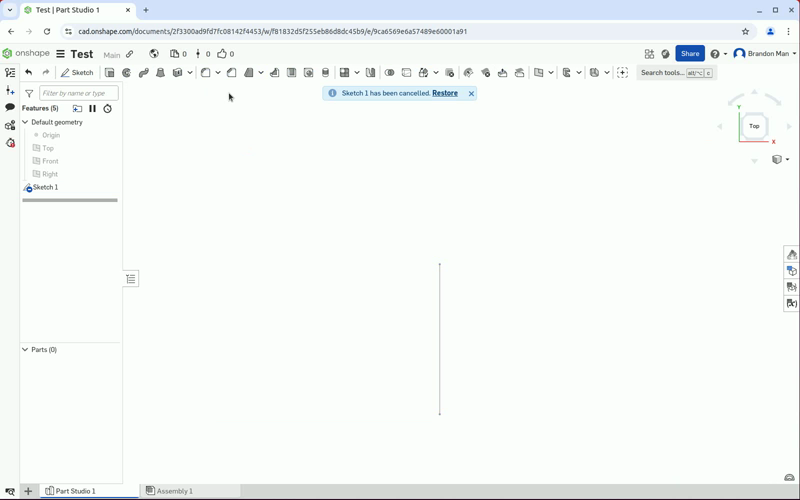
key(shift+h)
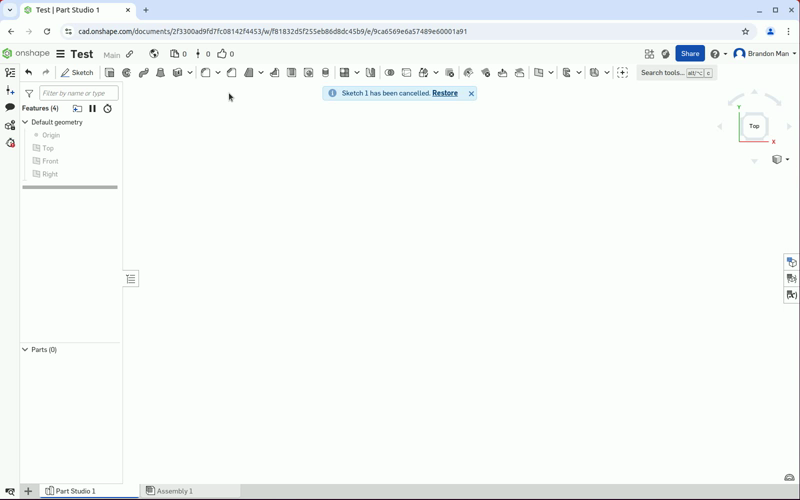
mouse_move(73, 352)
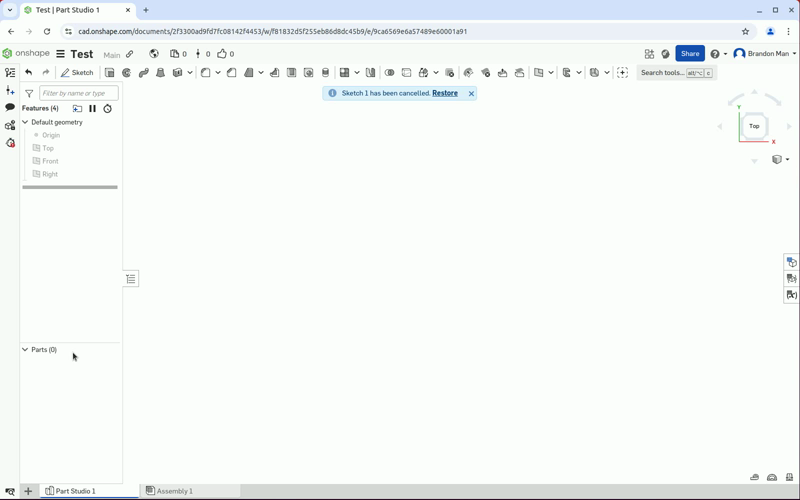
key(y)
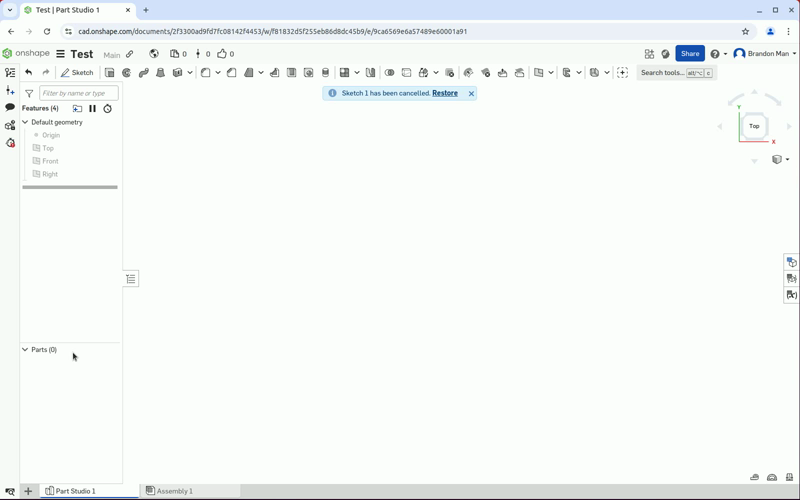
key(shift+p)
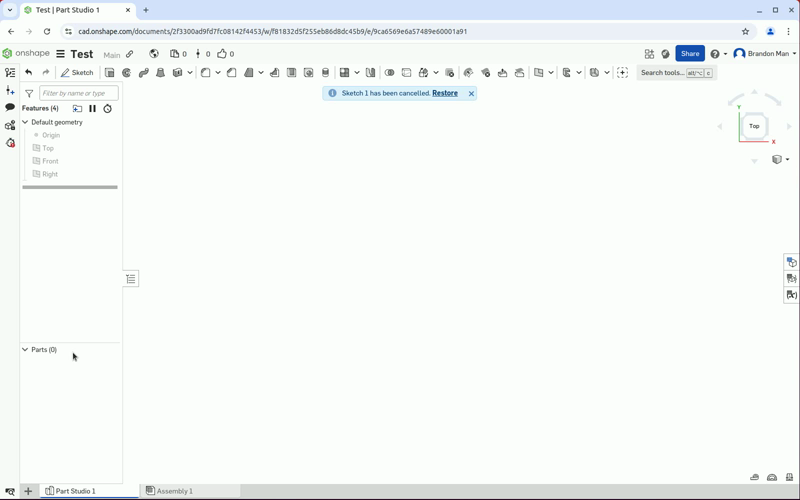
key(space)
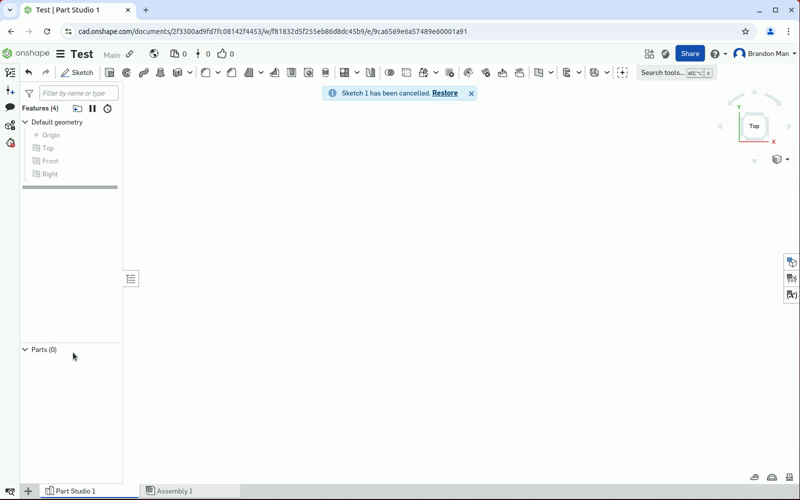
key_down(shift)
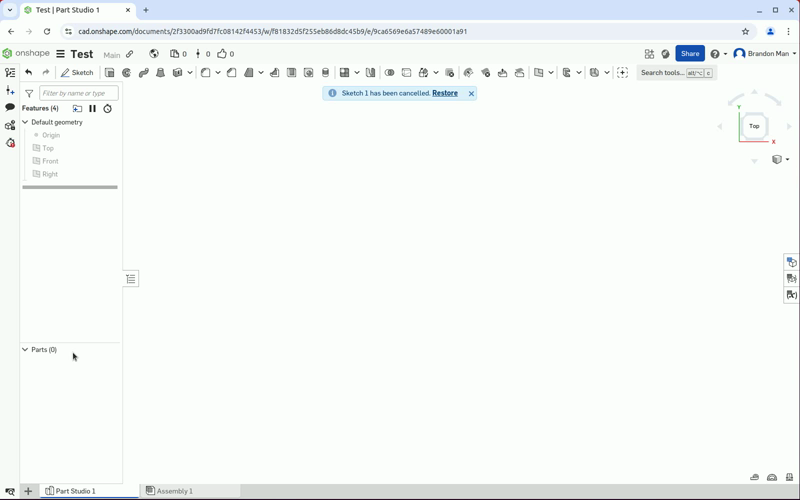
key(up)
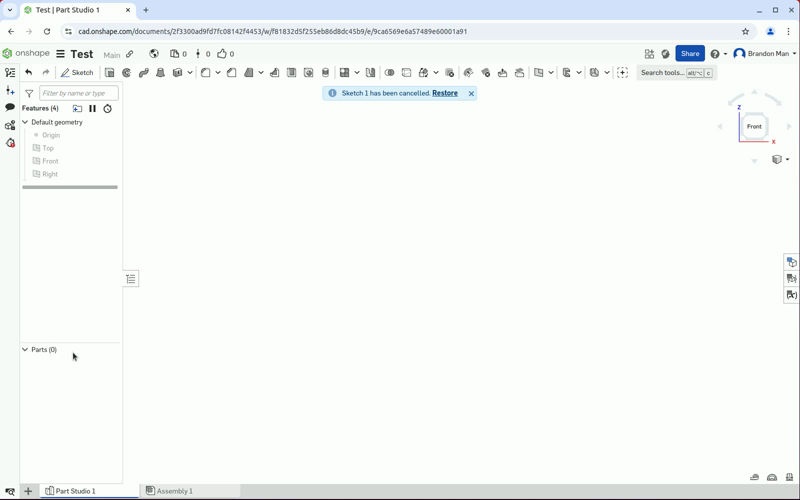
key_up(shift)
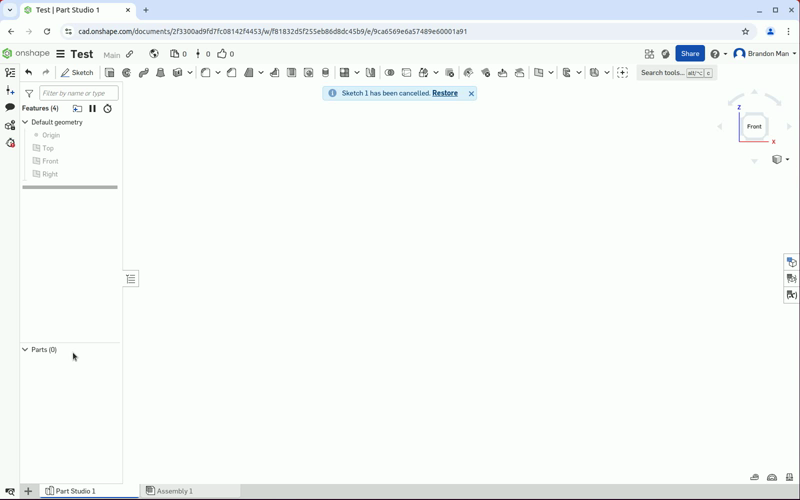
key(space)
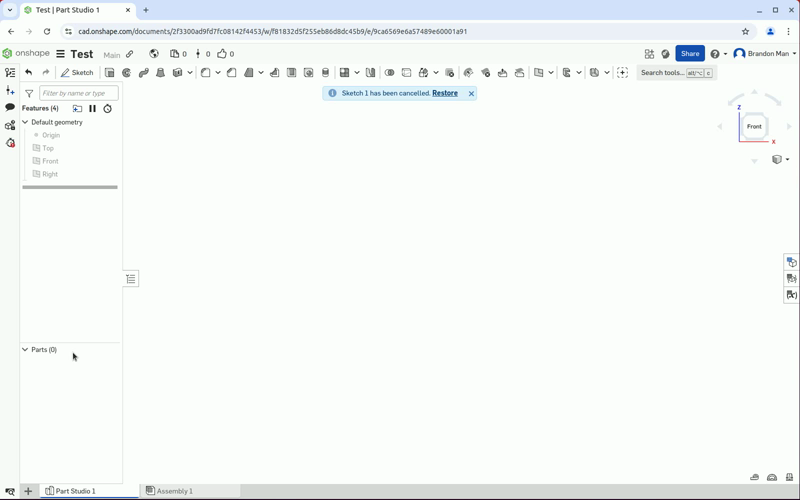
key_down(shift)
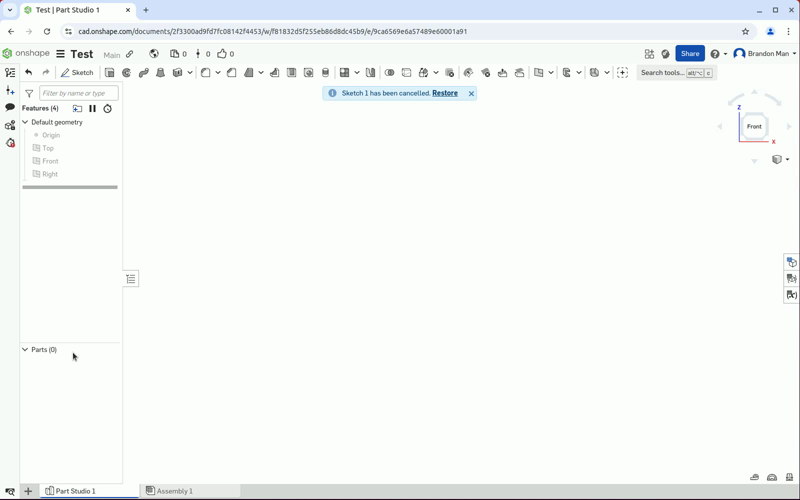
key(left)
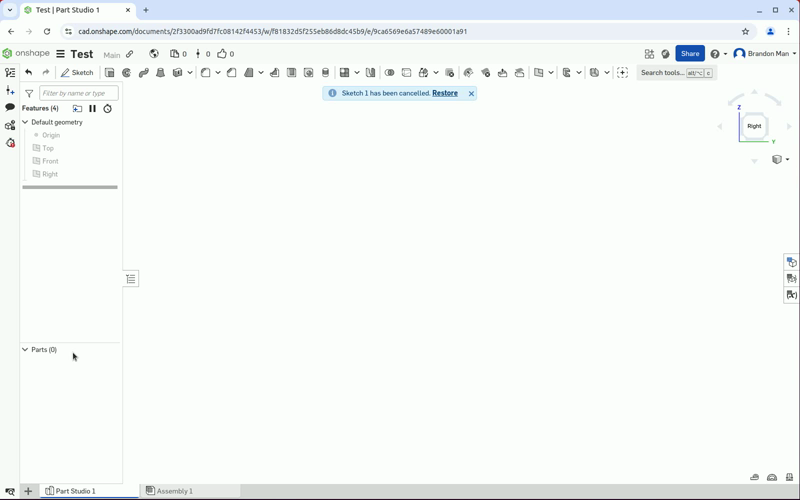
key_up(shift)
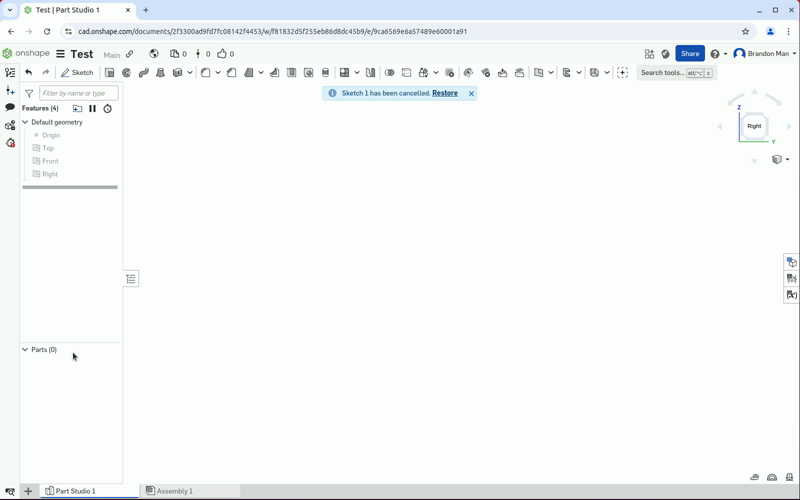
mouse_move(73, 352)
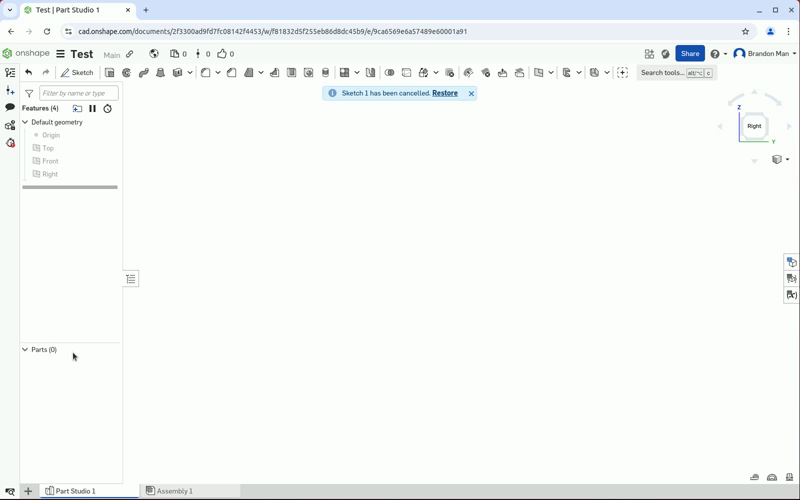
key(shift+y)
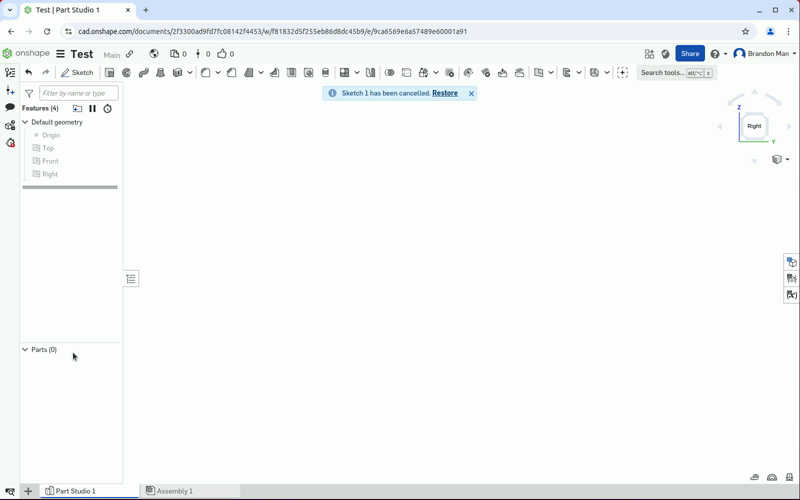
key(shift+s)
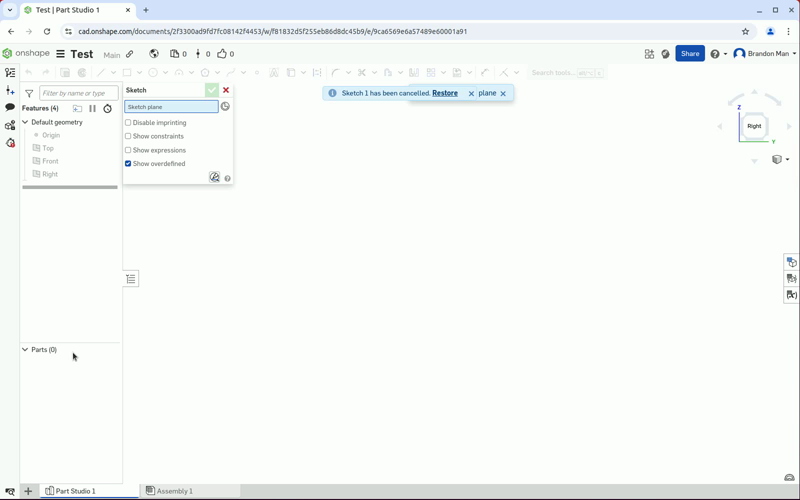
mouse_move(73, 176)
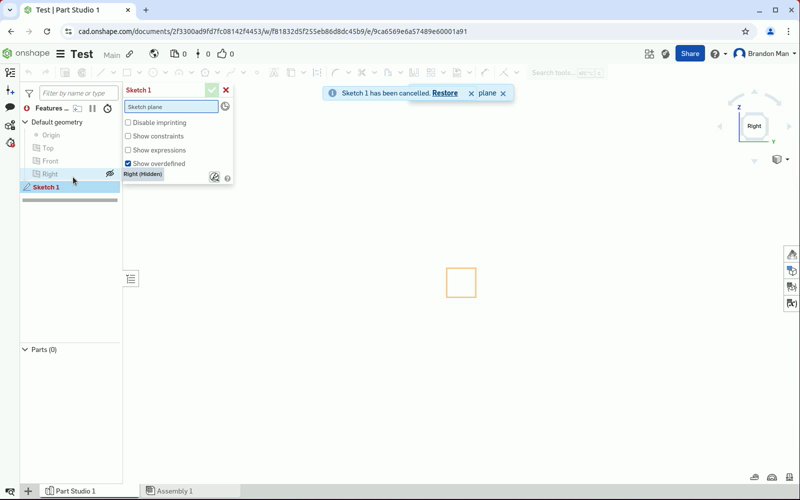
click(73, 176)
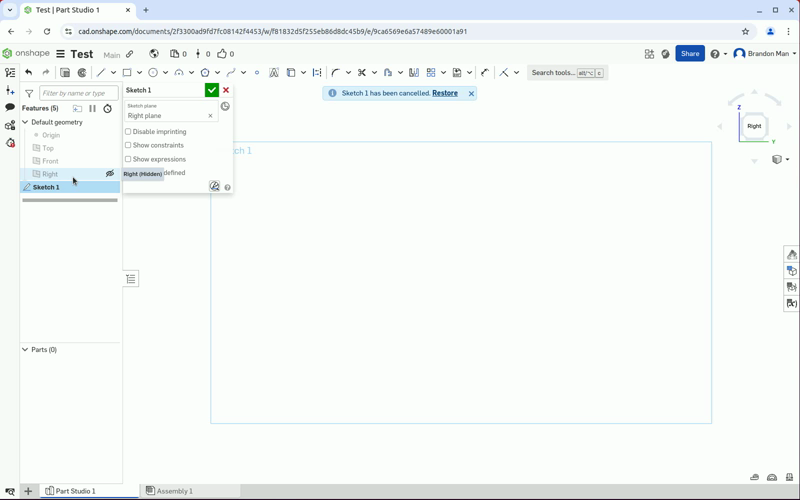
mouse_move(73, 352)
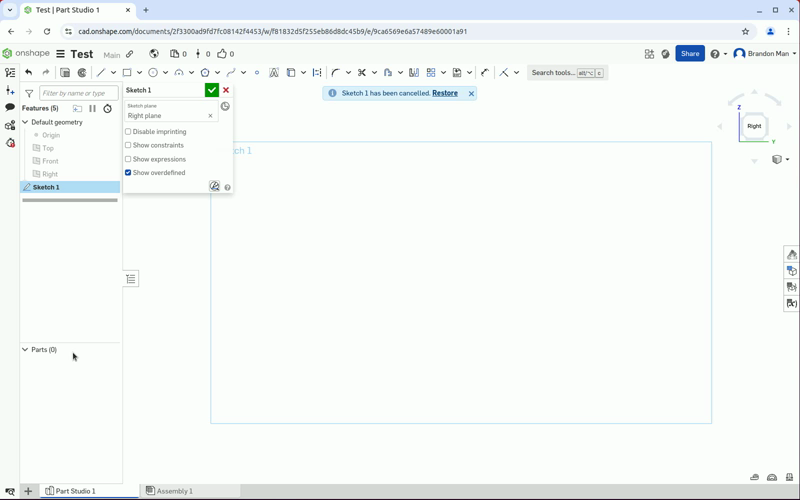
key(y)
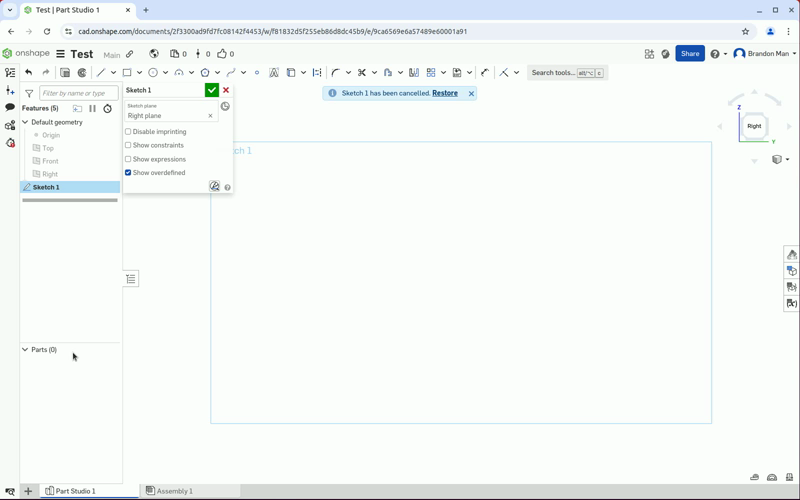
key(l)
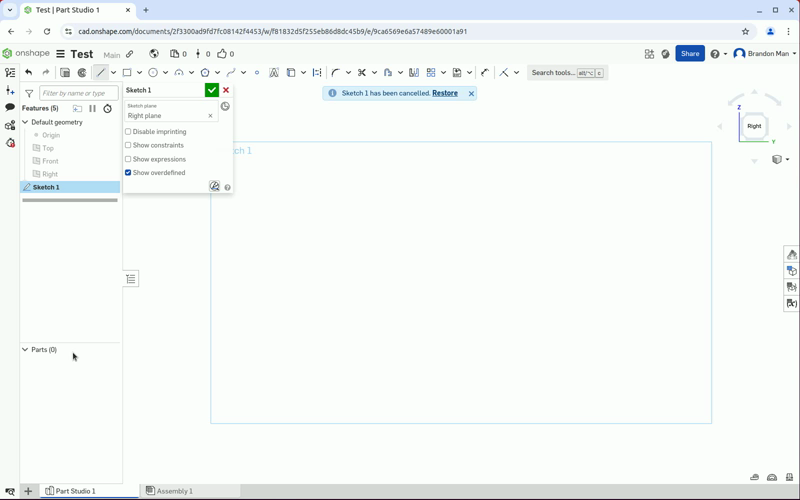
key_down(shift)
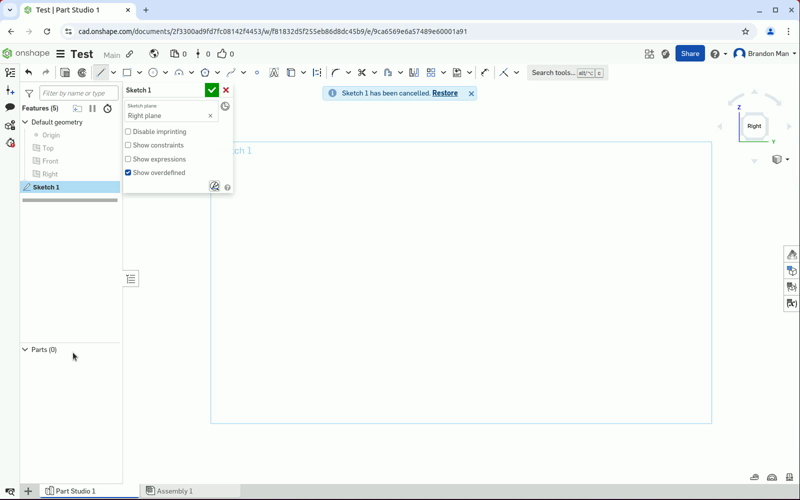
mouse_move(348, 267)
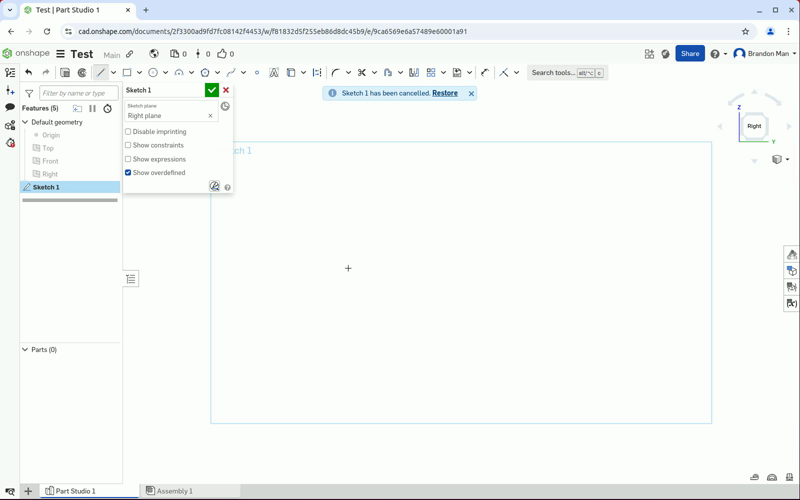
click(348, 267)
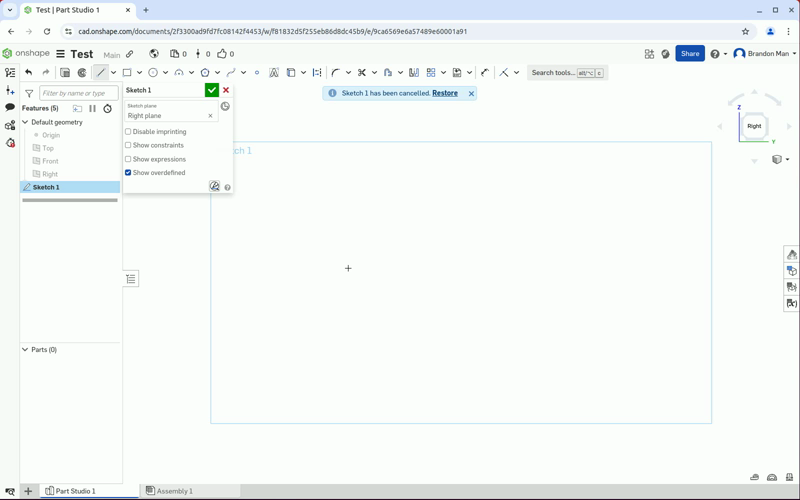
key_up(shift)
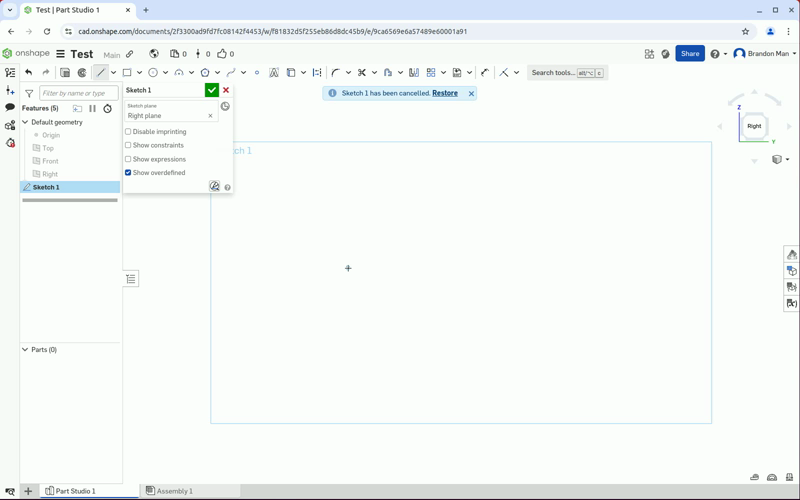
key_down(shift)
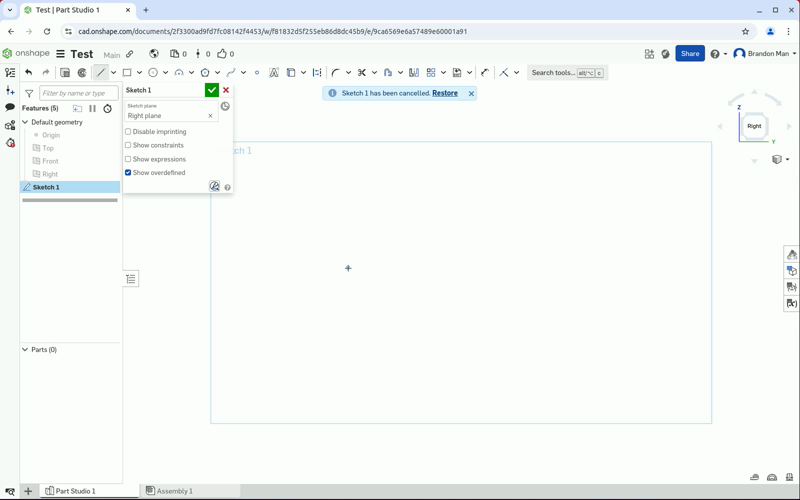
mouse_move(429, 297)
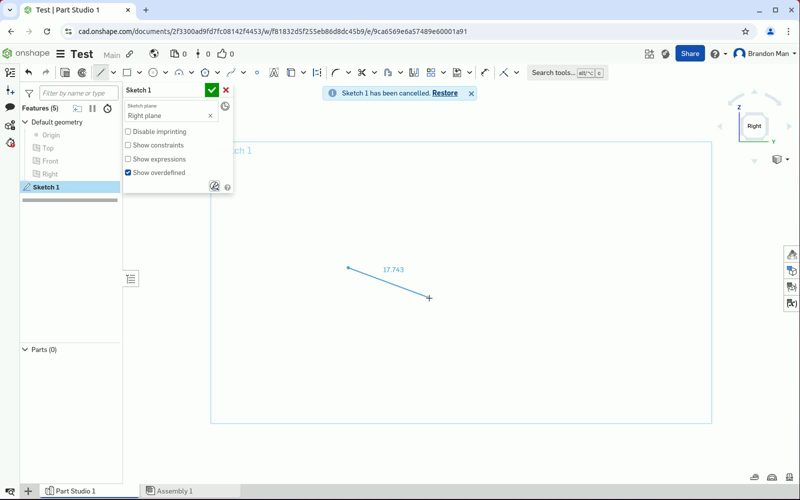
click(429, 297)
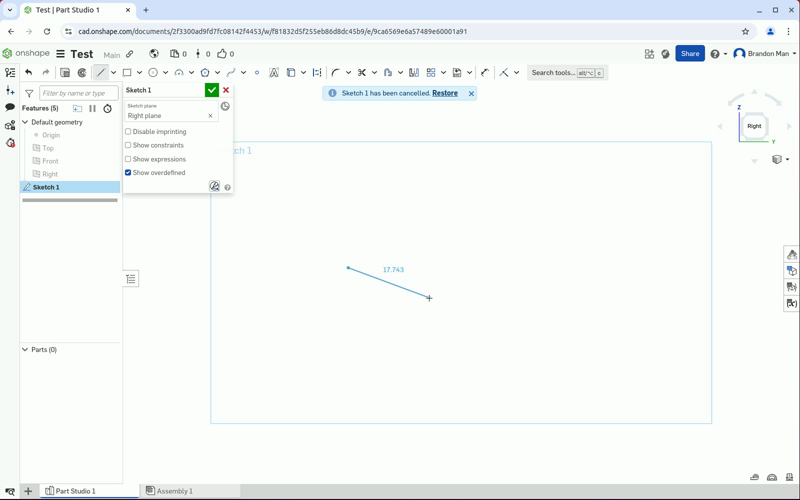
key_up(shift)
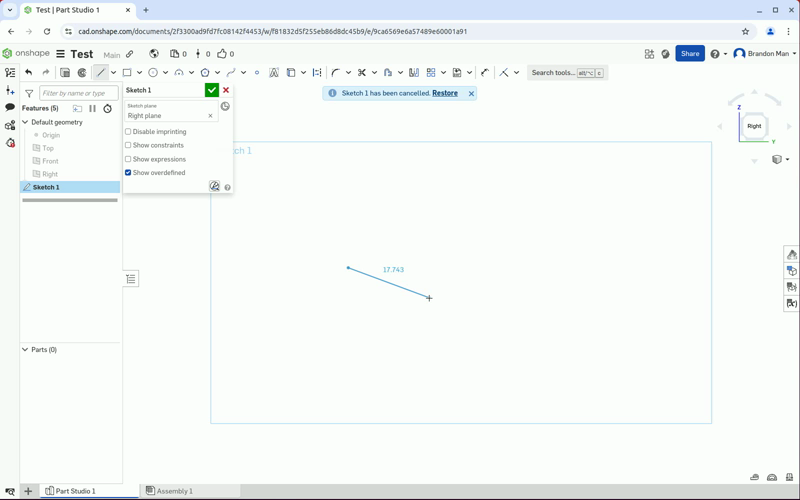
key(esc)
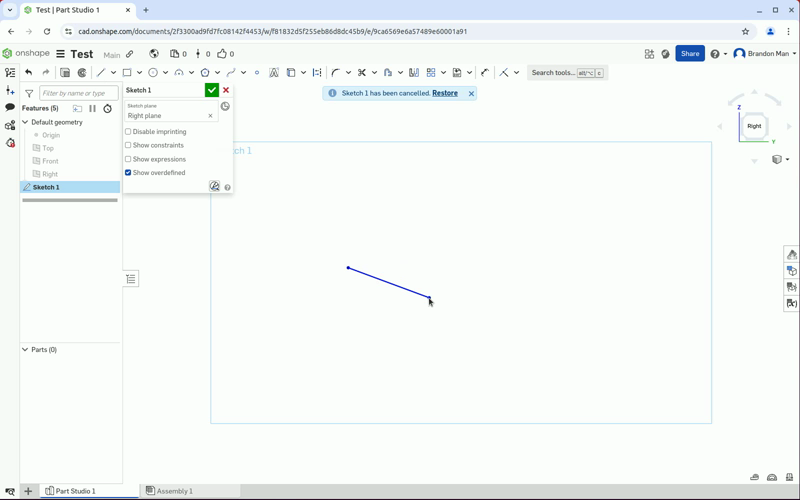
key(a)
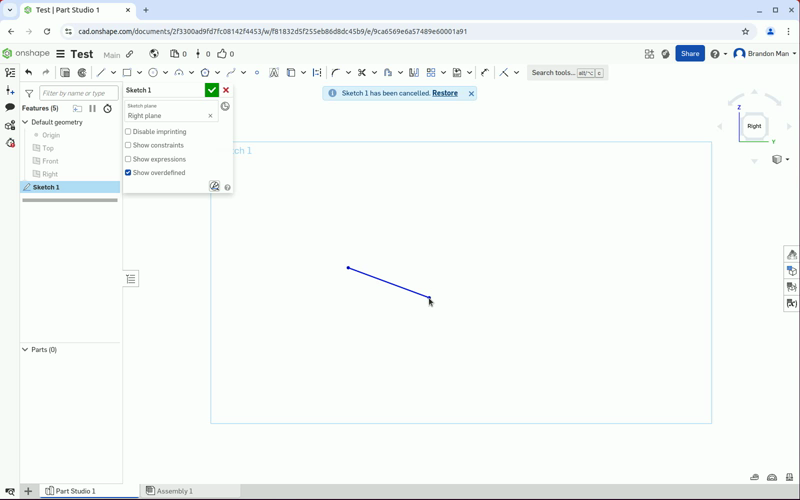
mouse_move(429, 297)
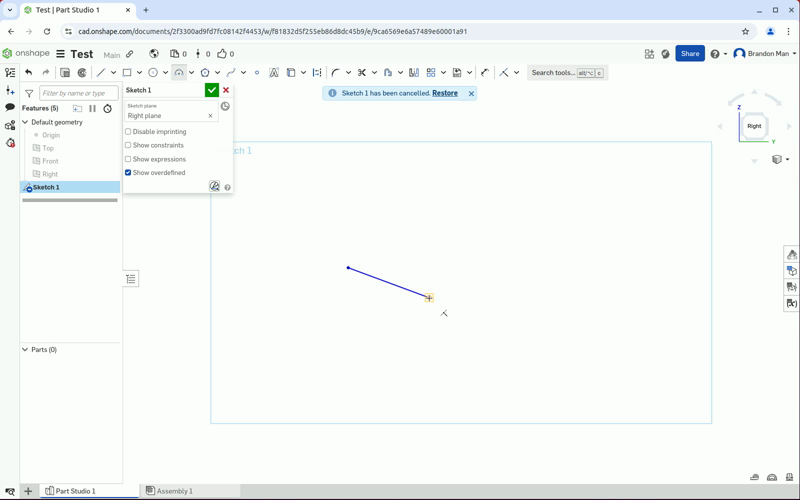
click(429, 297)
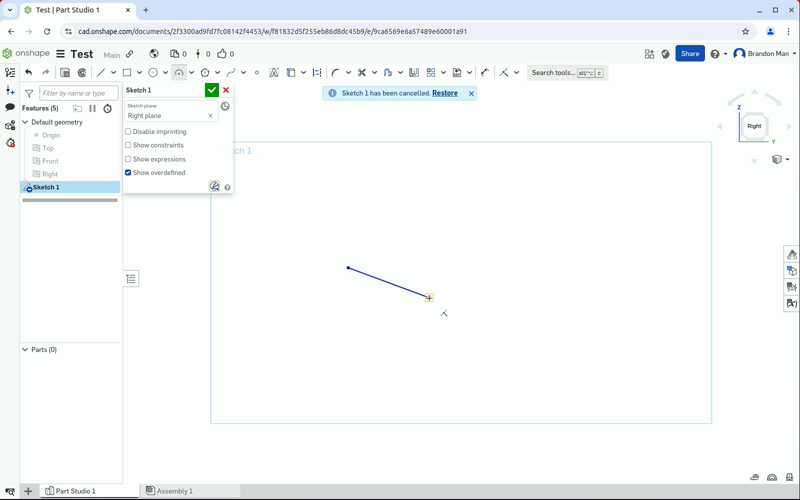
key_down(shift)
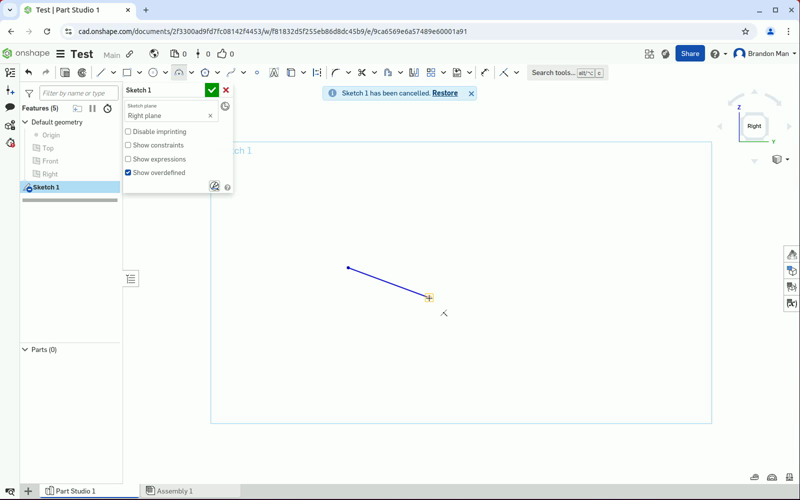
mouse_move(449, 299)
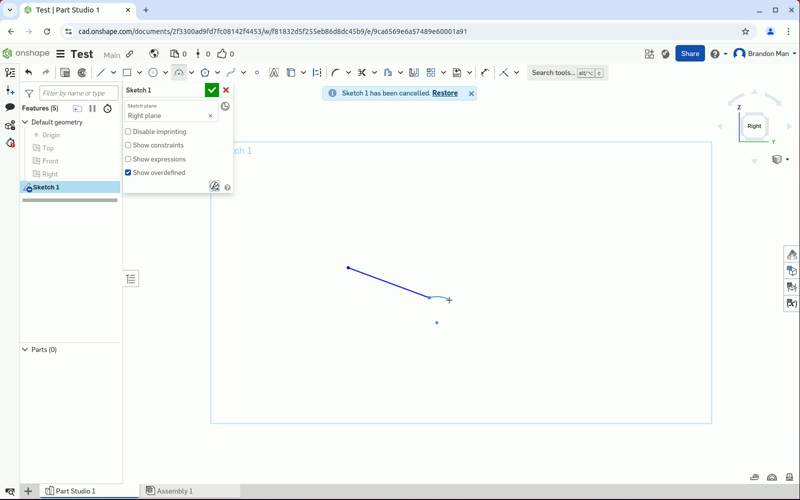
click(449, 299)
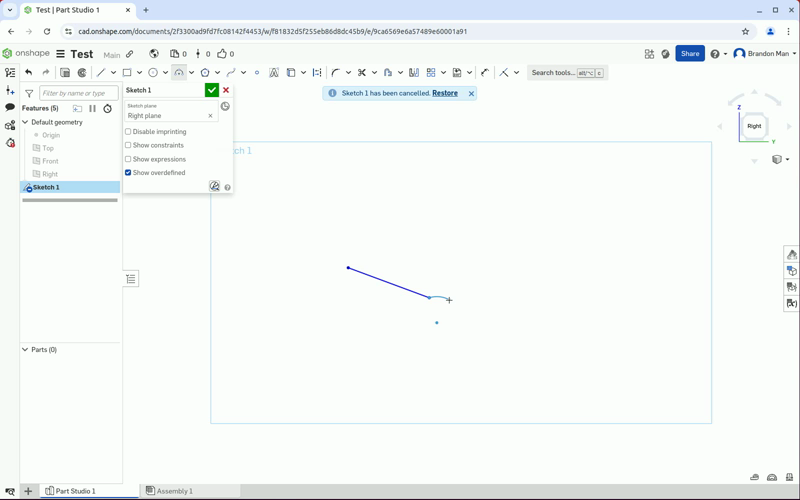
mouse_move(438, 300)
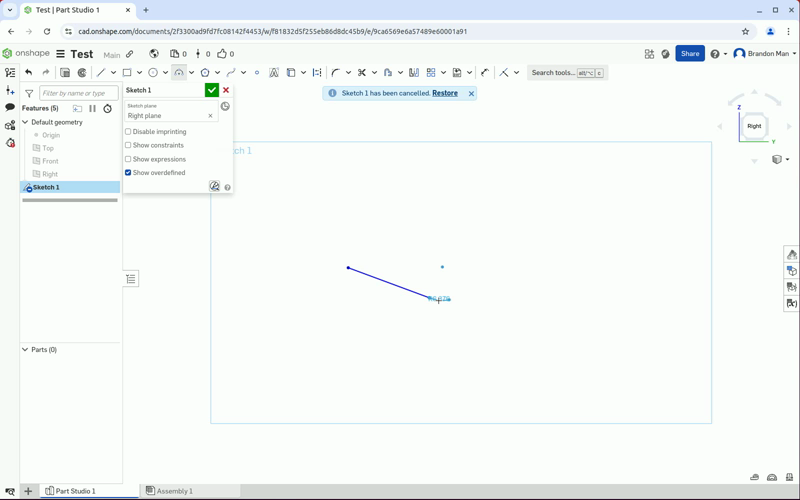
click(438, 300)
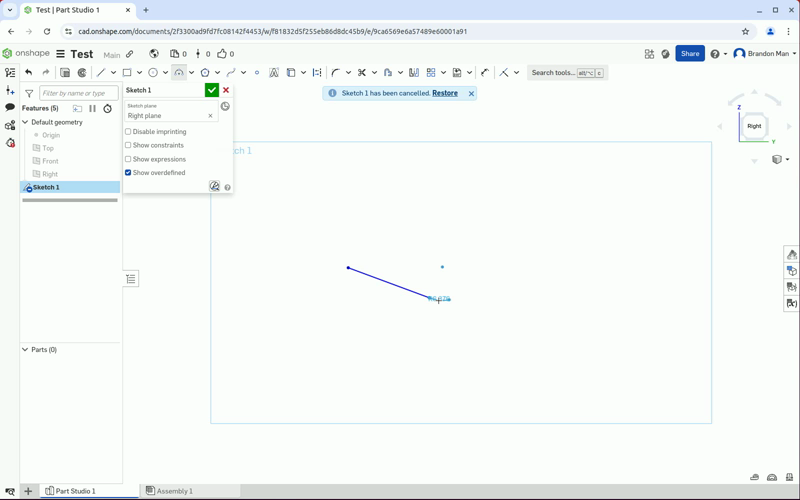
key_up(shift)
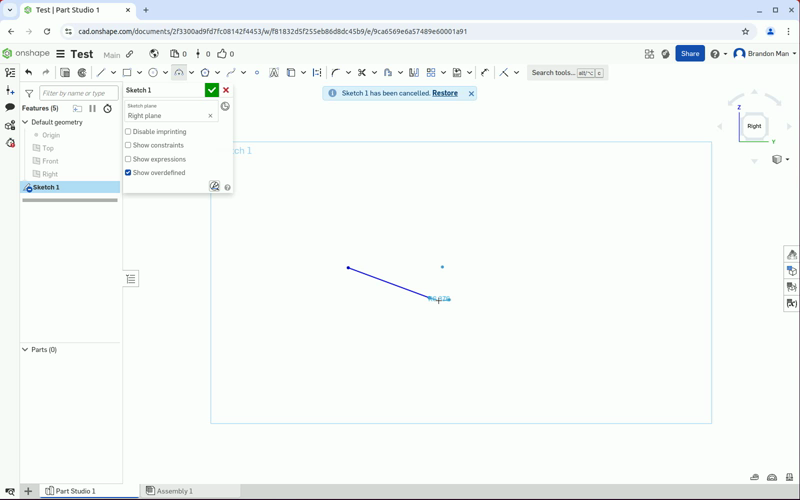
key(esc)
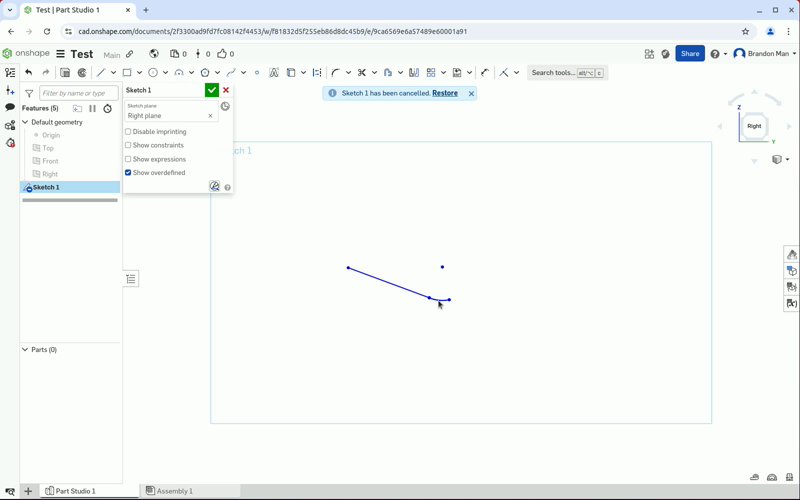
key(l)
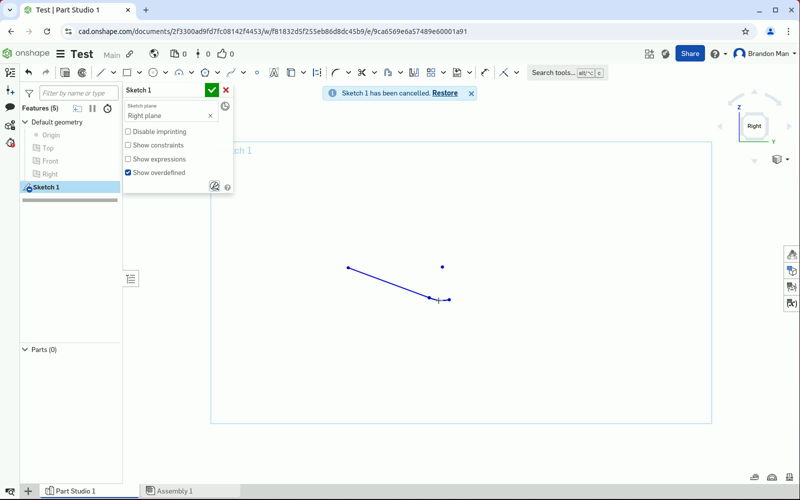
mouse_move(449, 299)
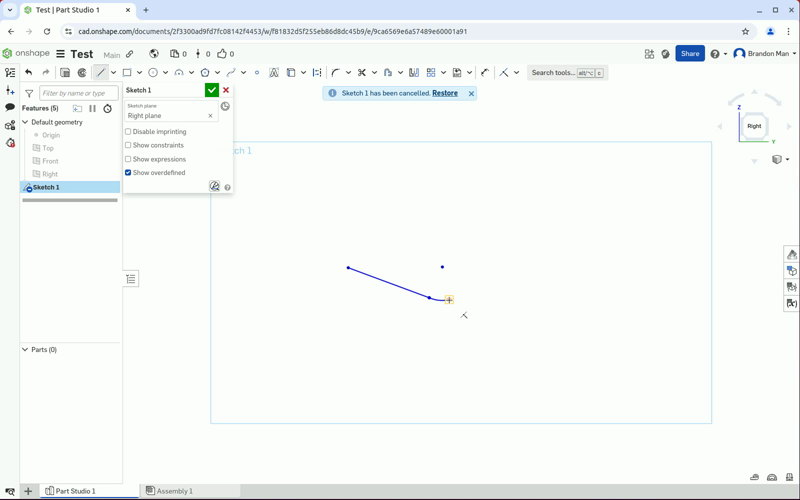
click(449, 299)
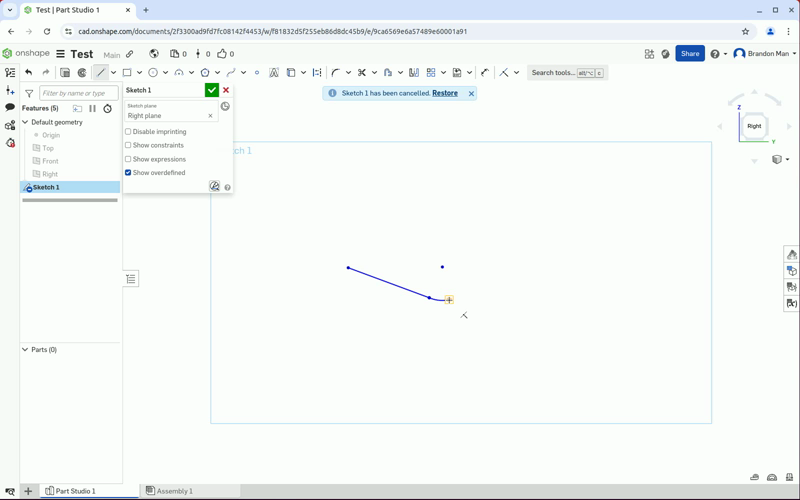
key_down(shift)
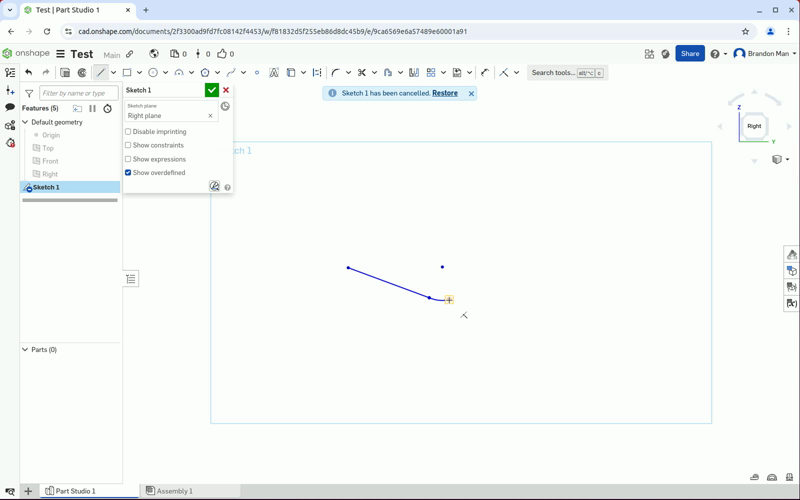
mouse_move(521, 299)
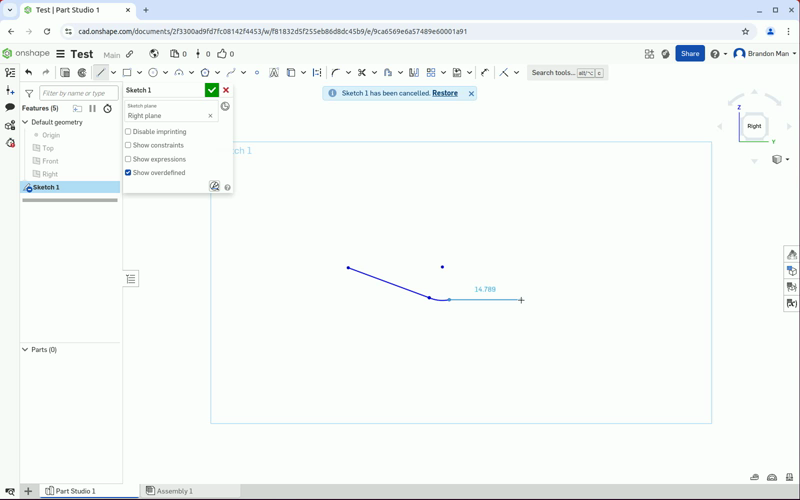
click(521, 299)
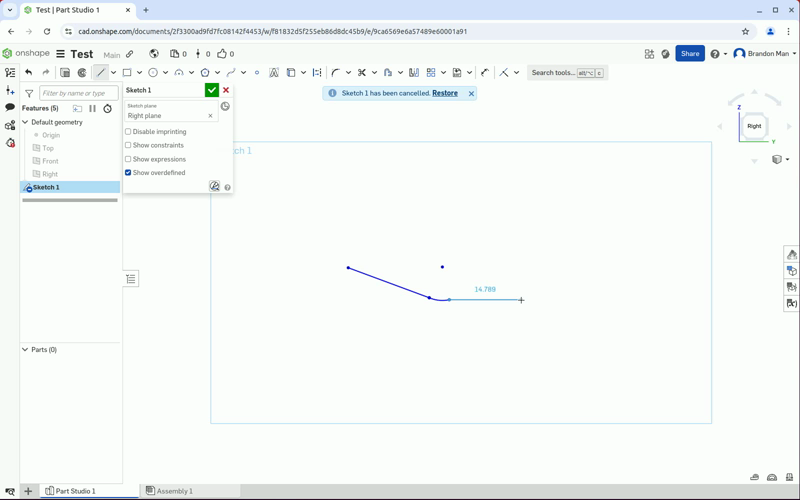
key_up(shift)
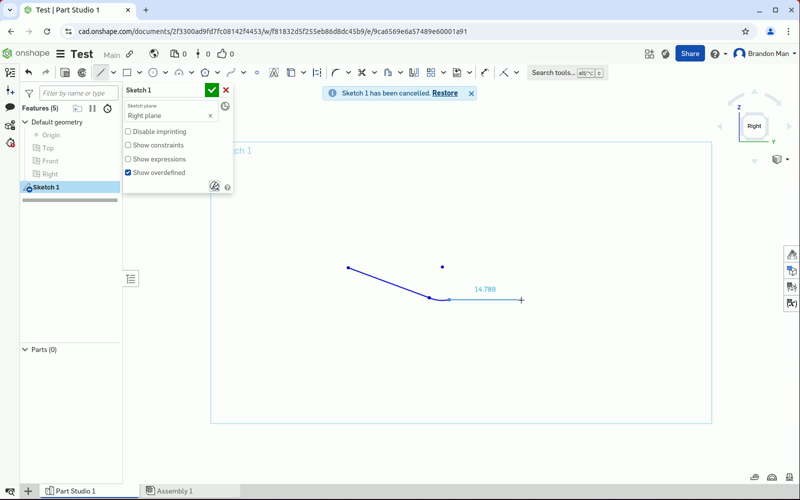
key(esc)
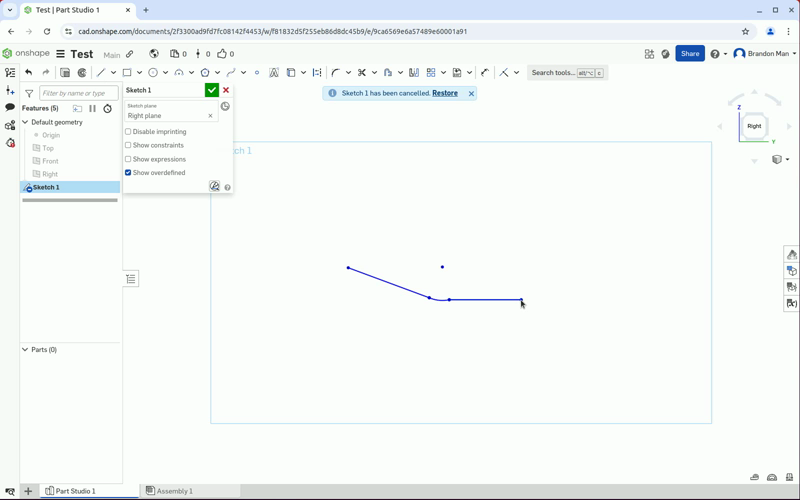
key(a)
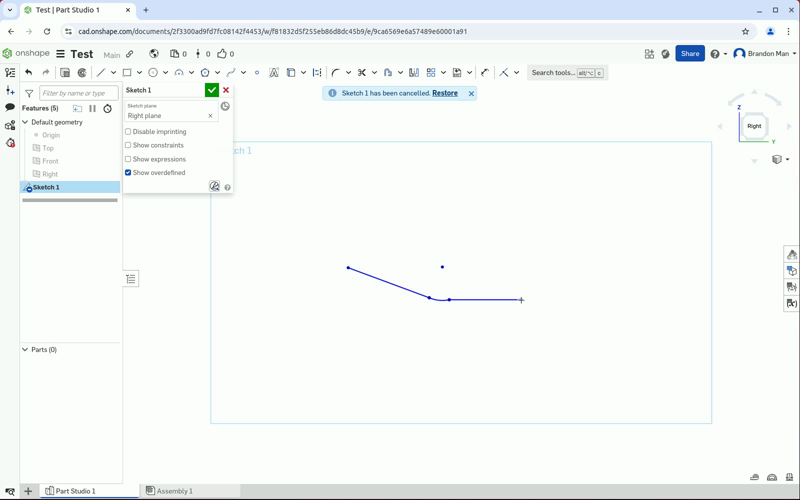
mouse_move(521, 299)
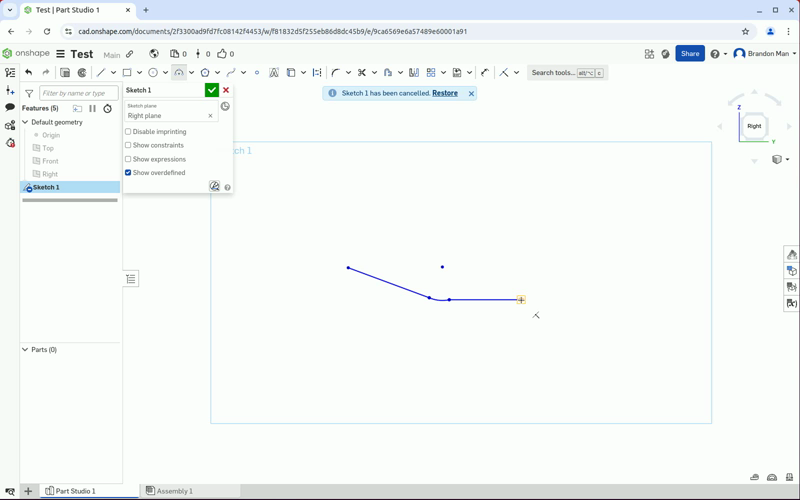
click(521, 299)
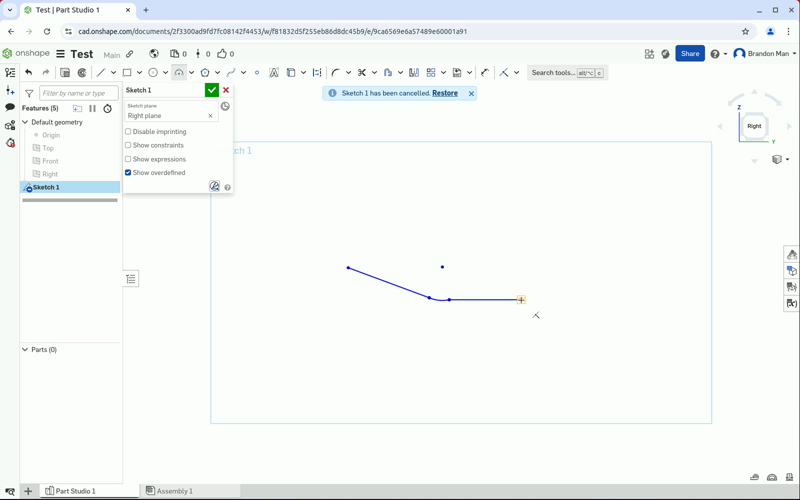
key_down(shift)
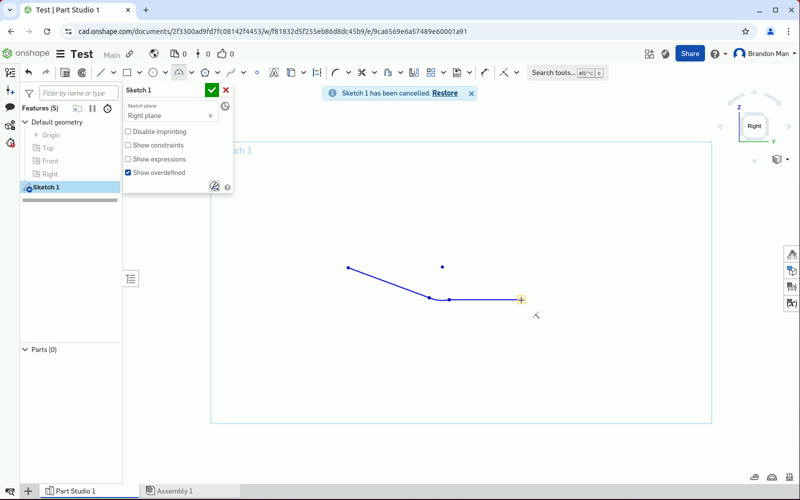
mouse_move(521, 263)
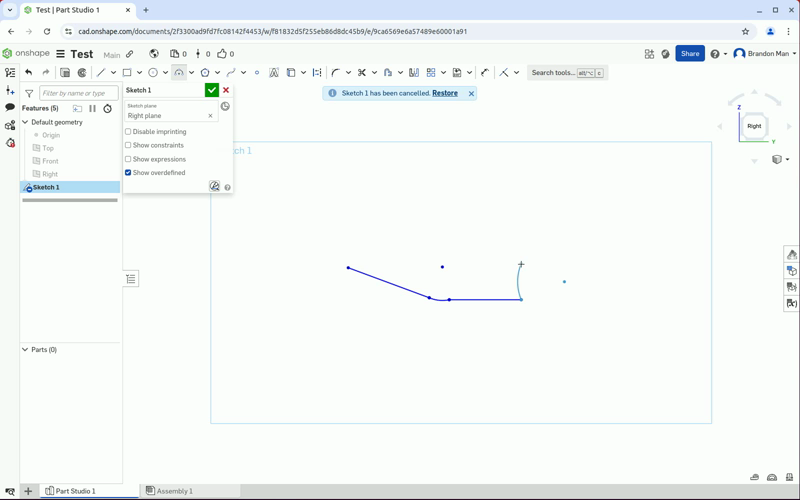
click(521, 263)
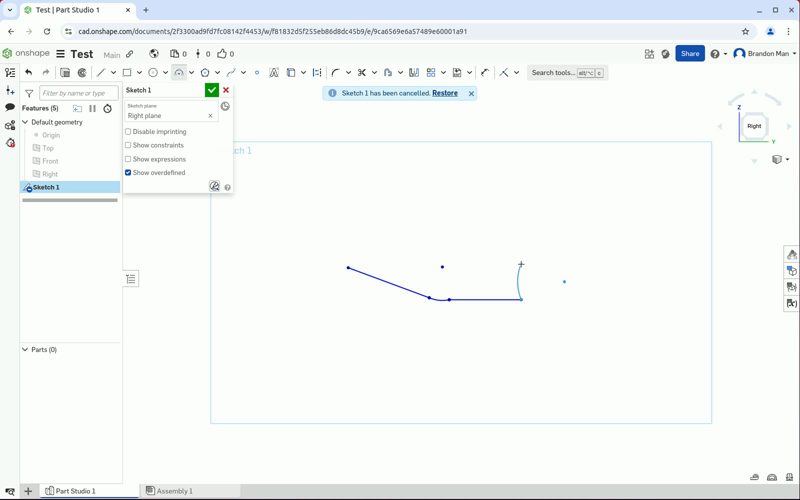
mouse_move(539, 281)
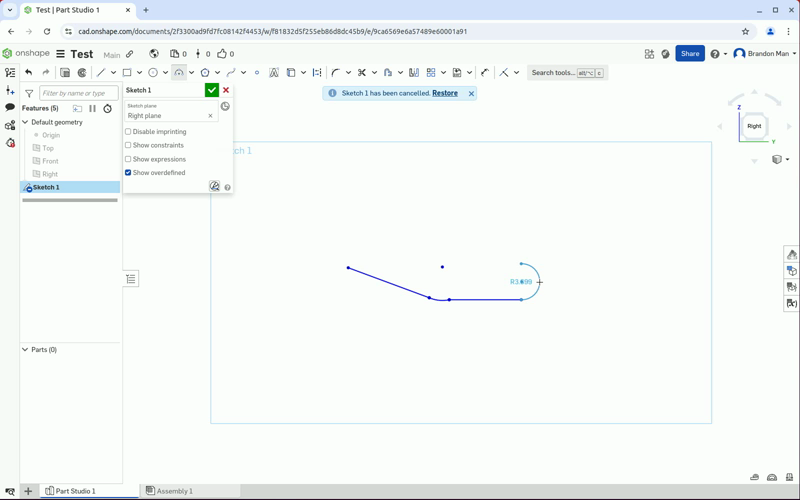
click(539, 281)
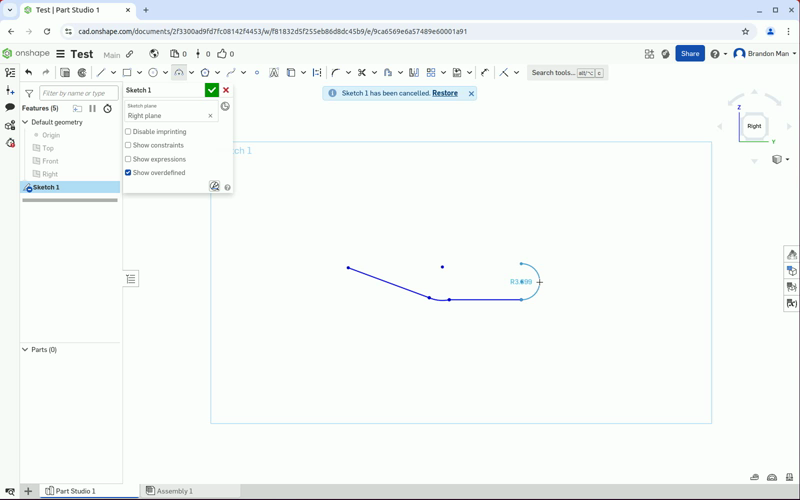
key_up(shift)
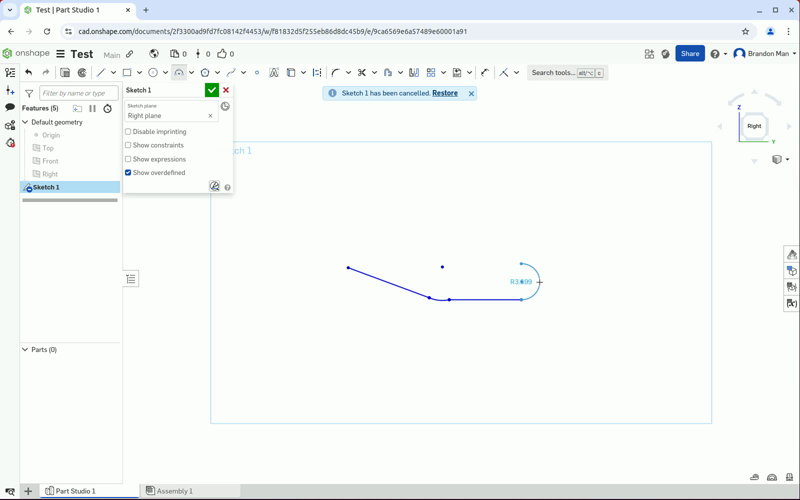
key(esc)
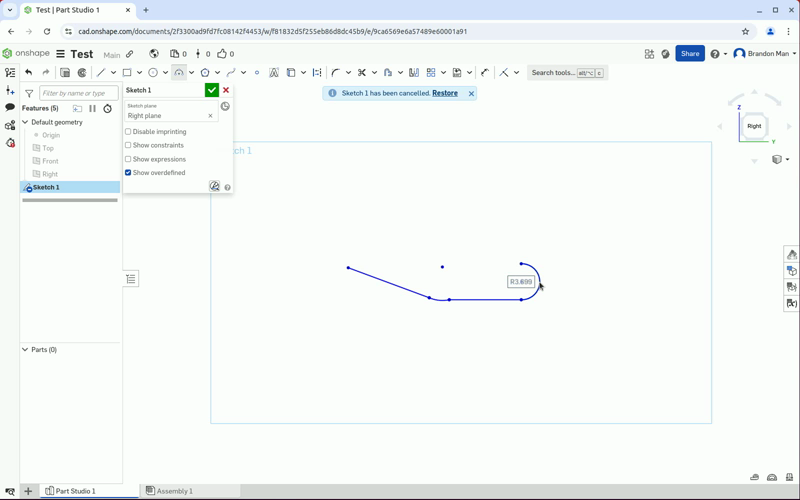
key(l)
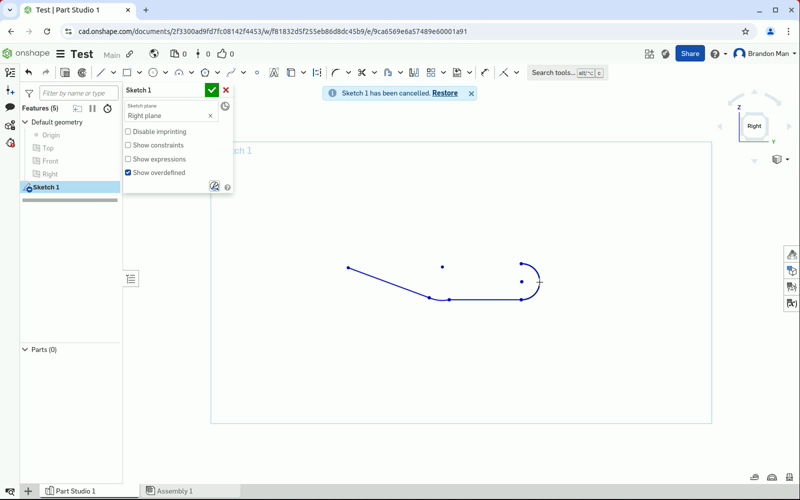
mouse_move(521, 263)
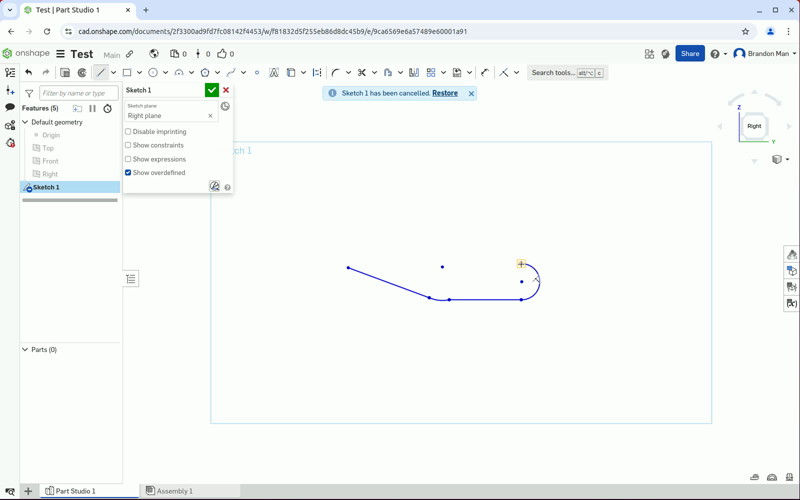
click(521, 263)
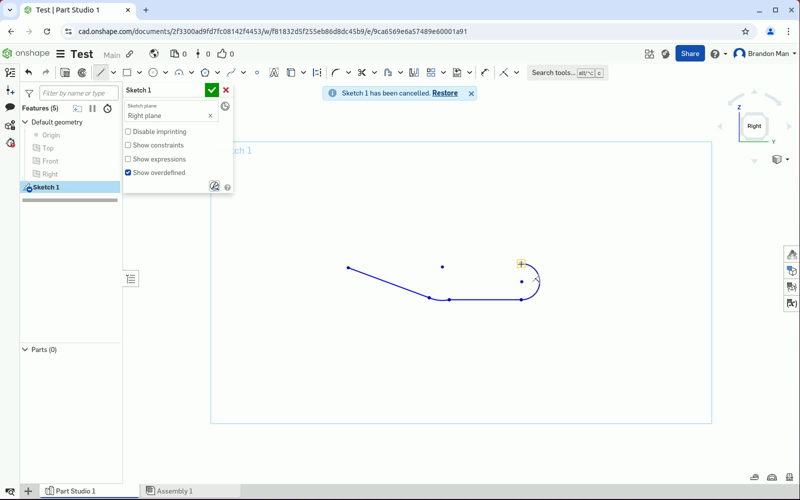
key_down(shift)
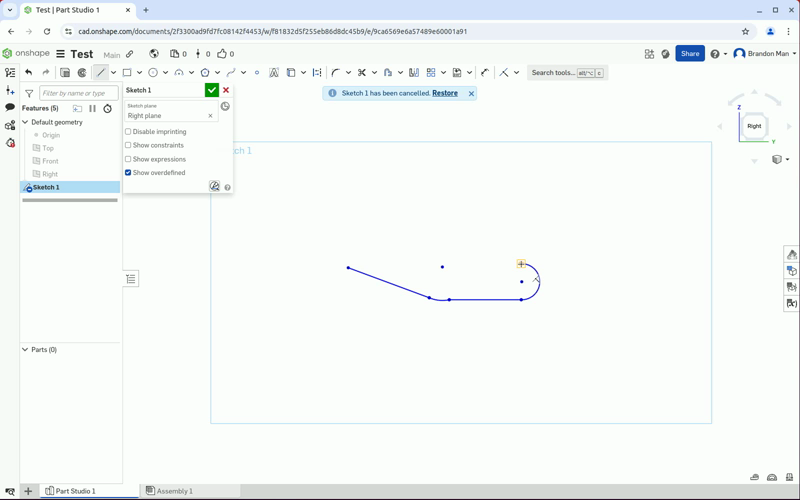
mouse_move(372, 263)
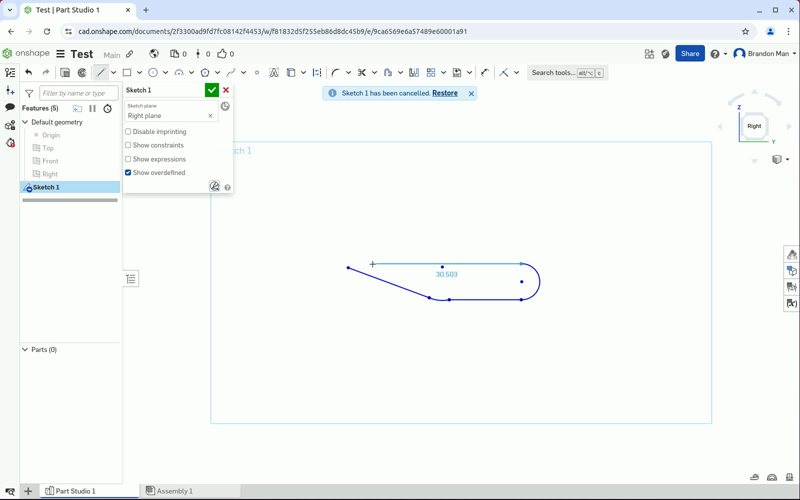
click(372, 263)
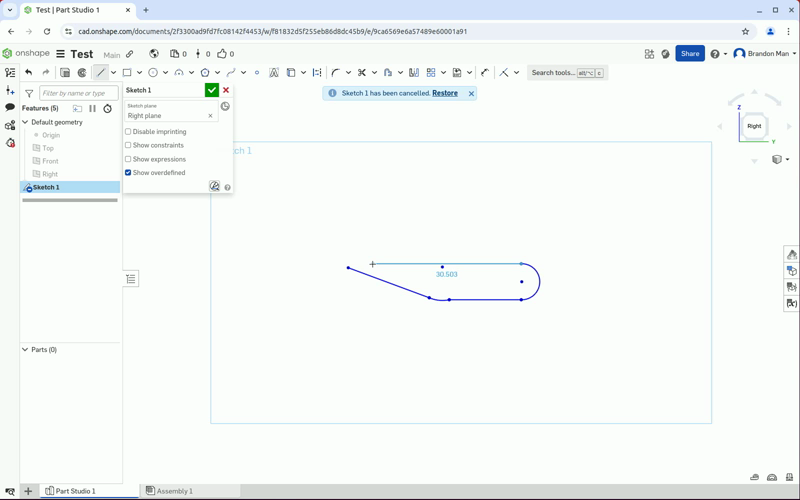
key_up(shift)
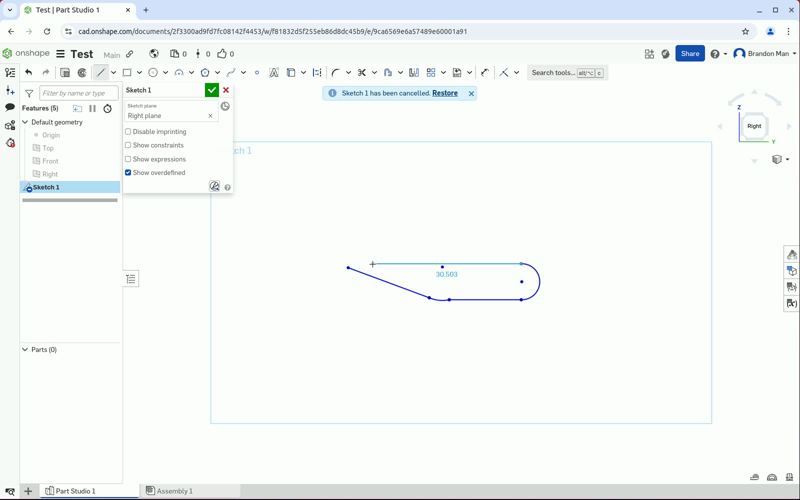
key_down(shift)
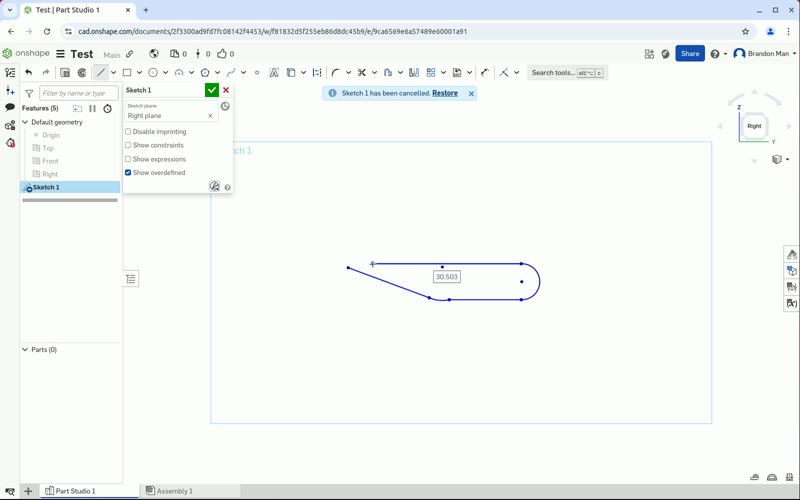
mouse_move(402, 263)
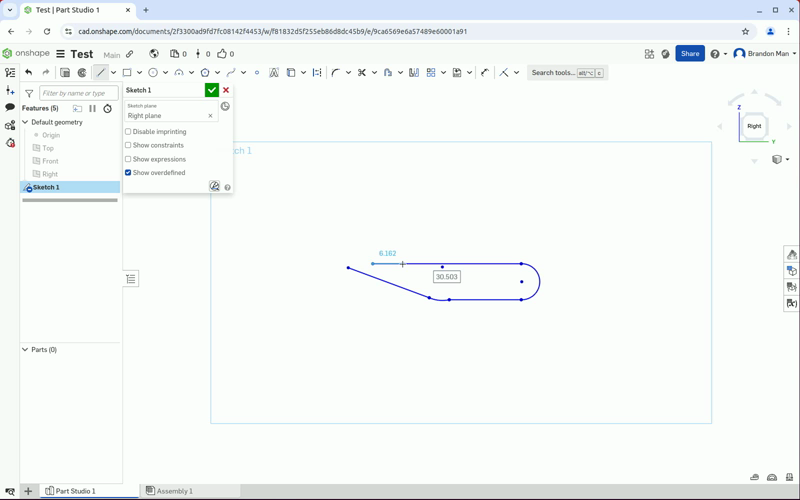
mouse_move(372, 267)
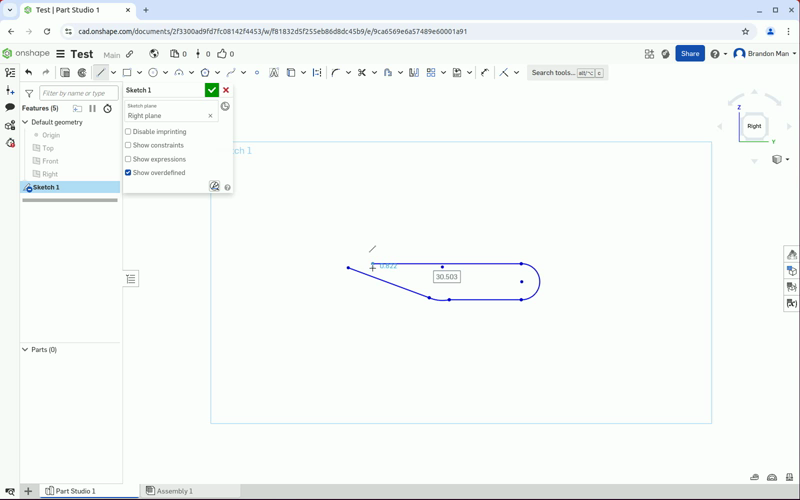
scroll(6)
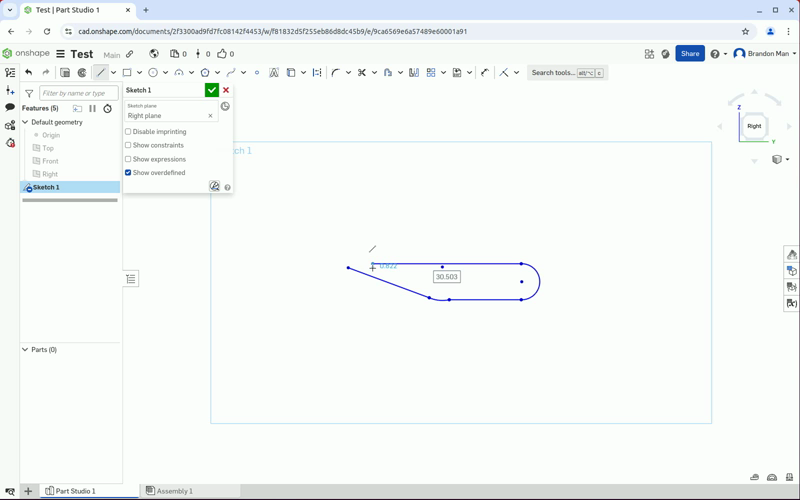
scroll(6)
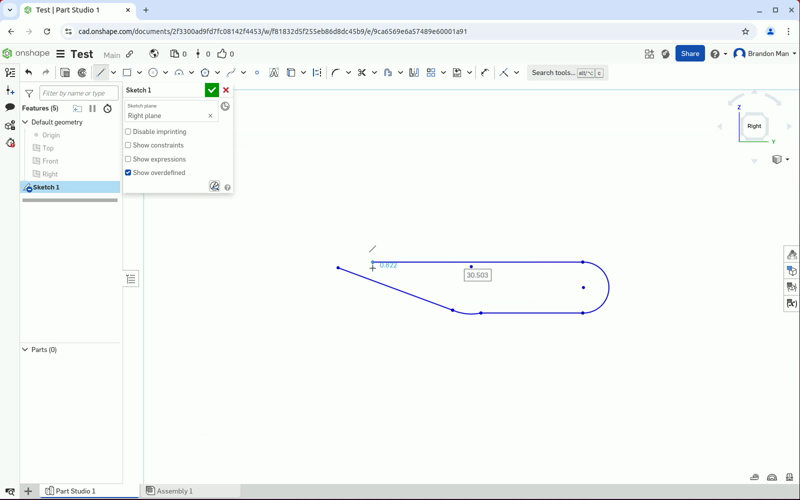
scroll(6)
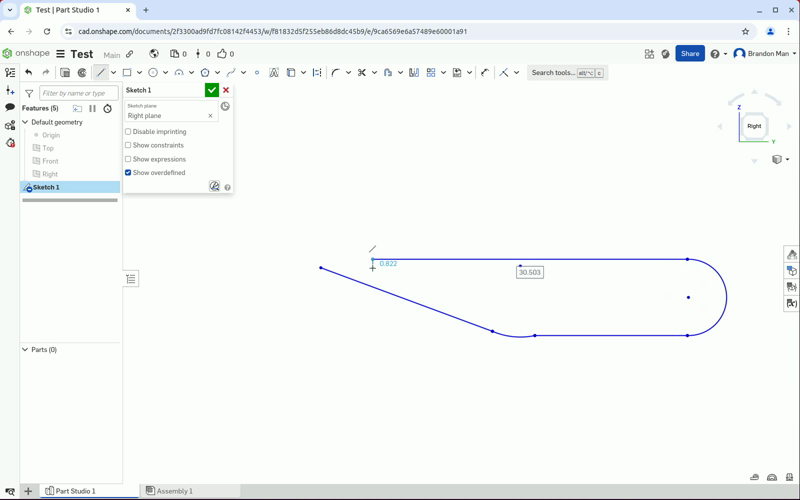
scroll(6)
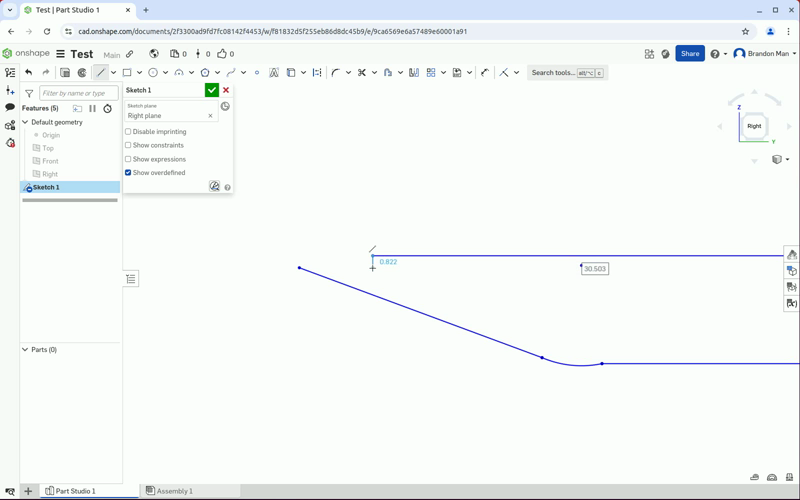
scroll(6)
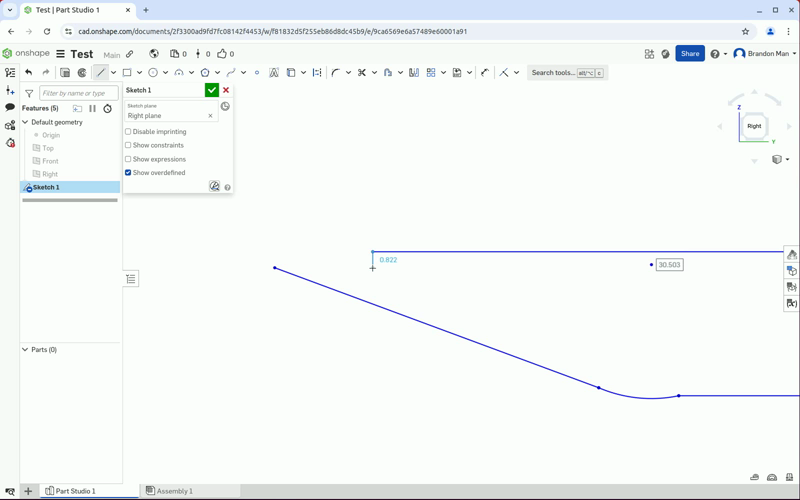
scroll(6)
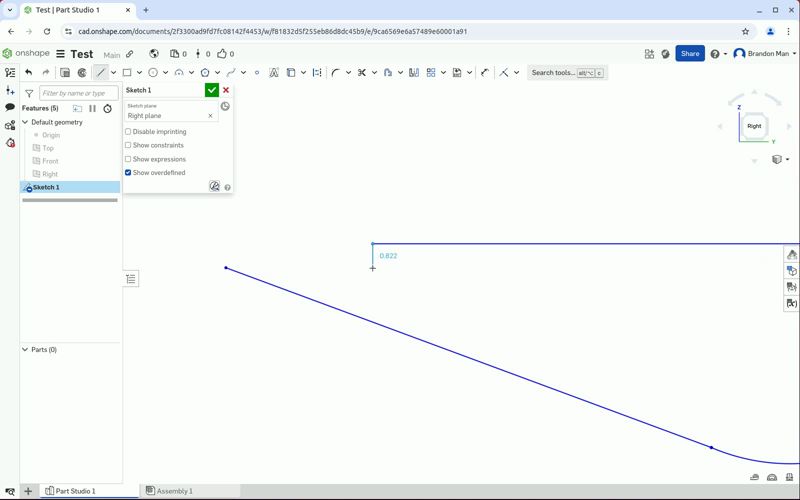
scroll(6)
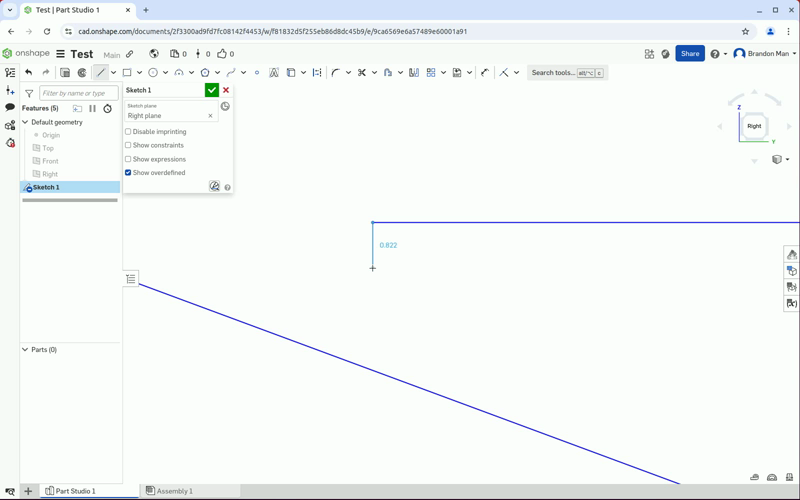
click(372, 267)
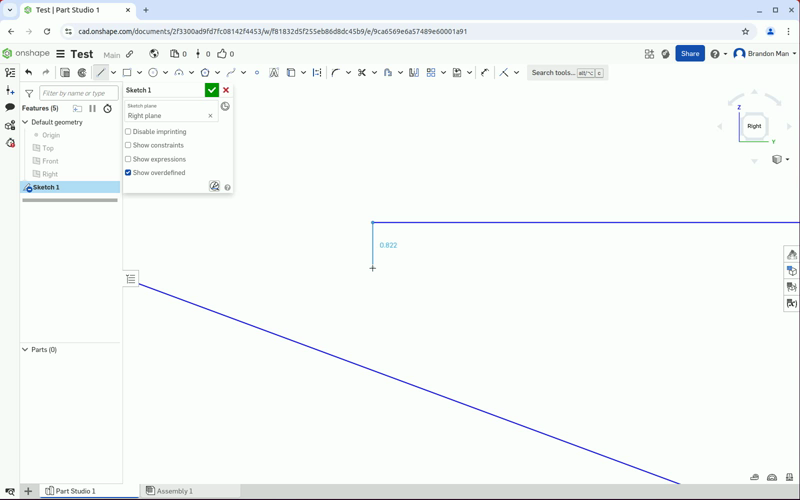
scroll(-6)
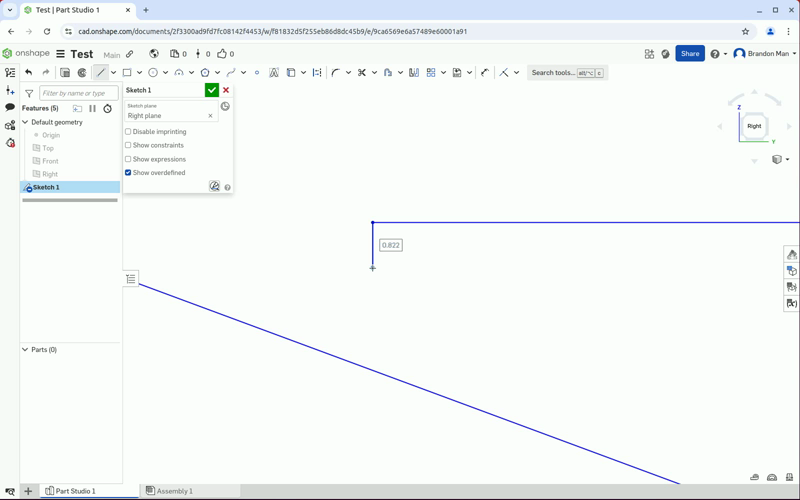
scroll(-6)
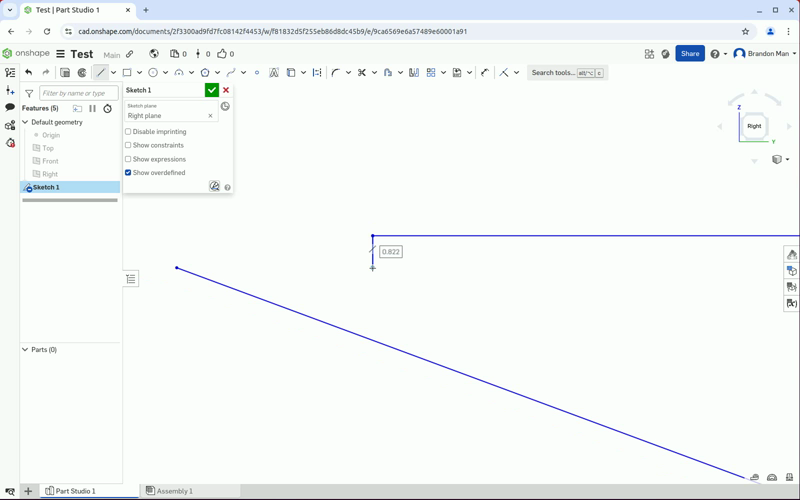
scroll(-6)
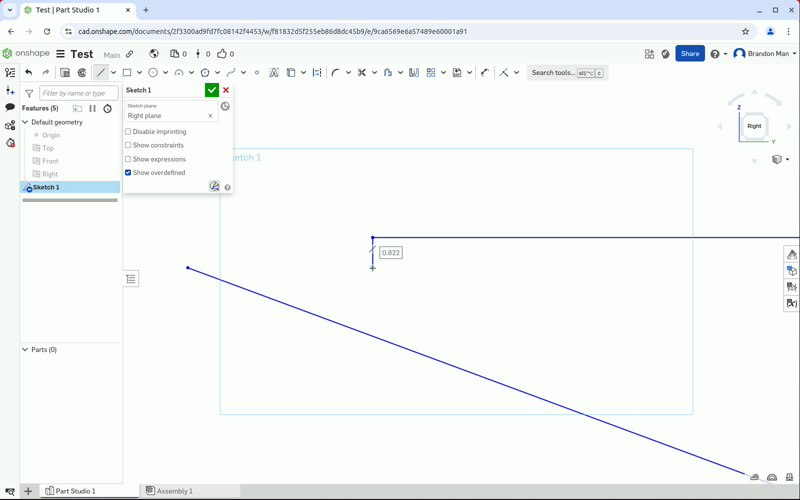
scroll(-6)
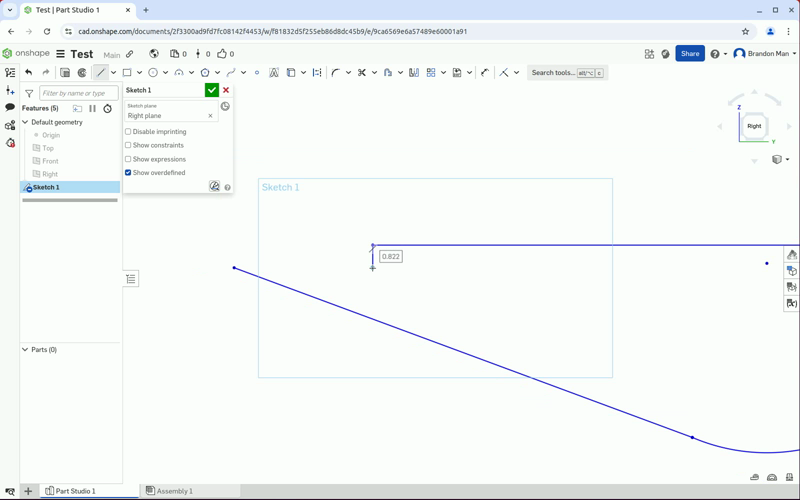
scroll(-6)
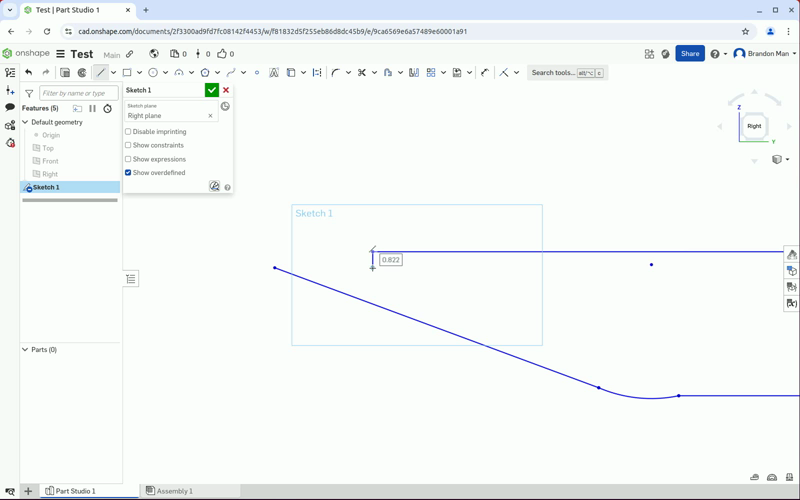
scroll(-6)
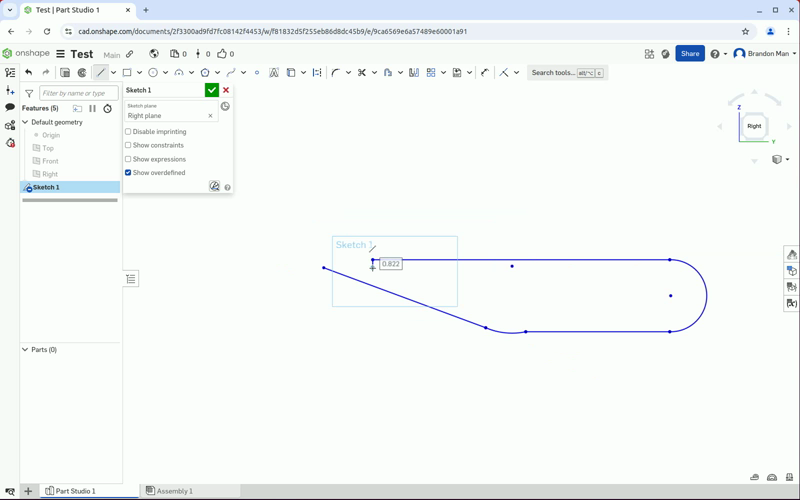
scroll(-6)
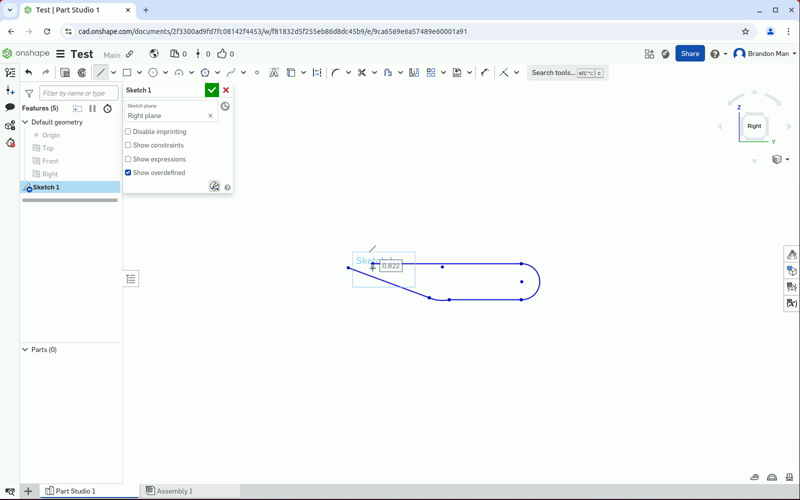
key_up(shift)
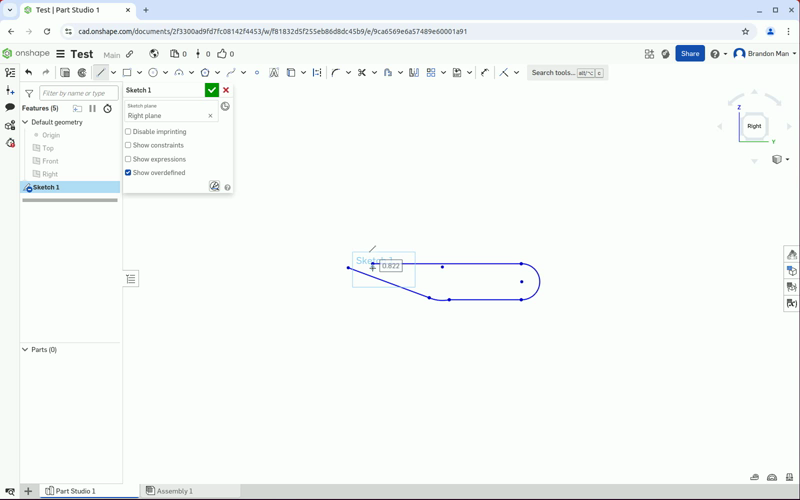
mouse_move(402, 267)
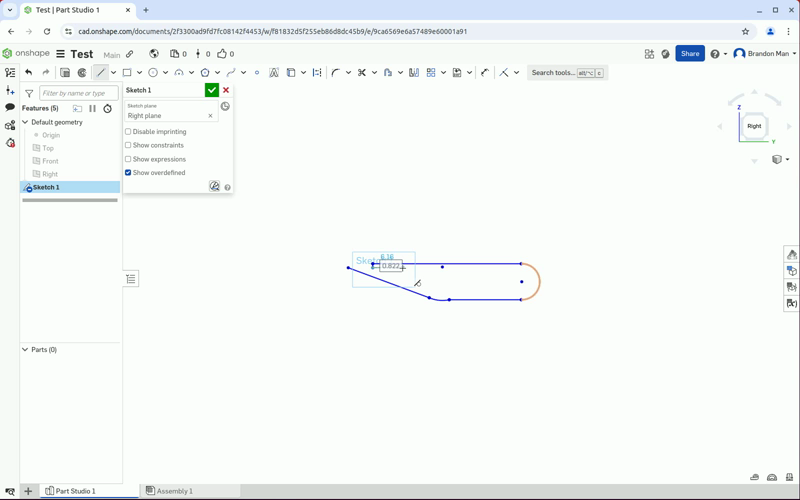
key_down(shift)
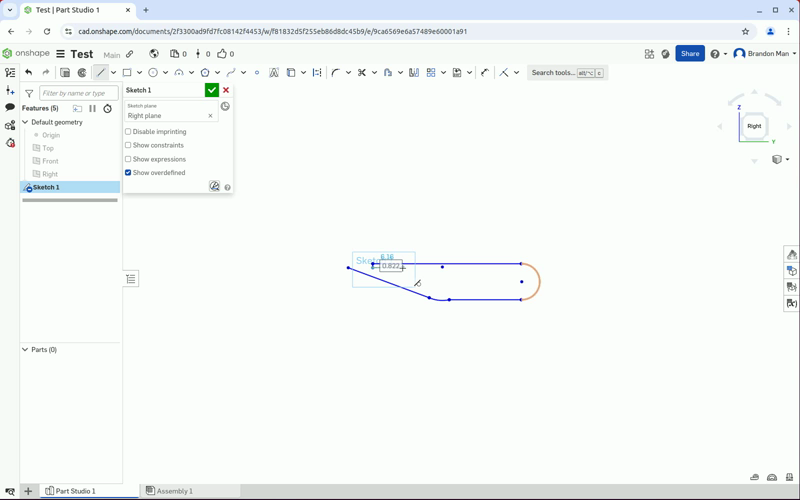
mouse_move(348, 267)
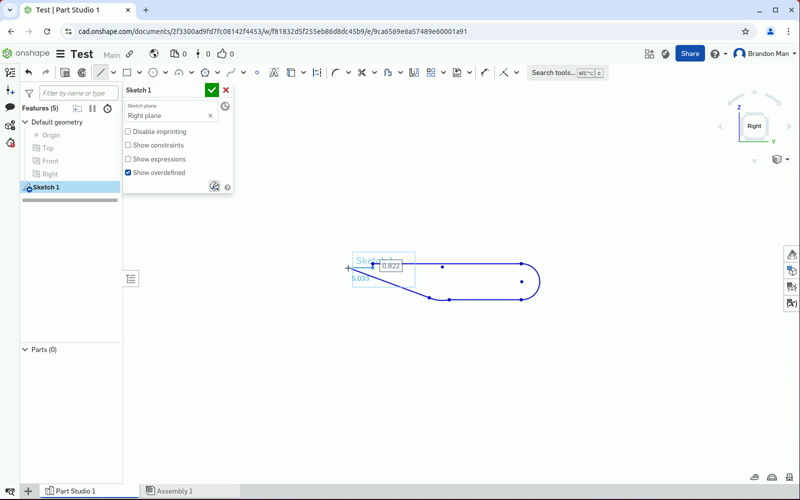
key_up(shift)
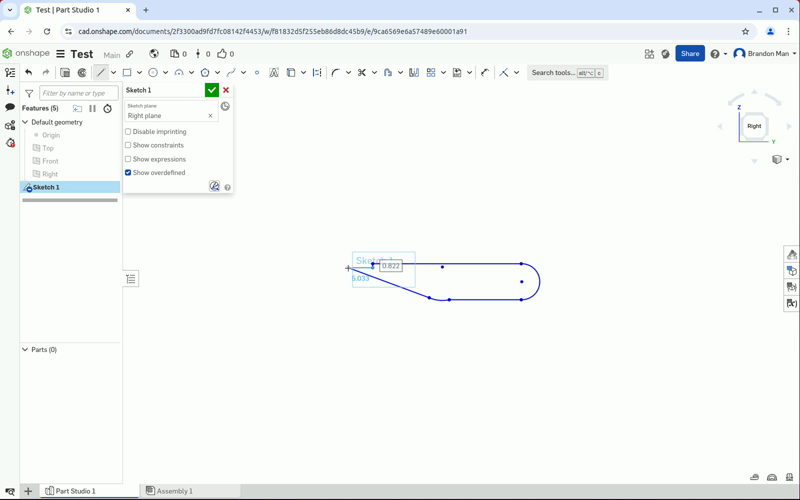
click(348, 267)
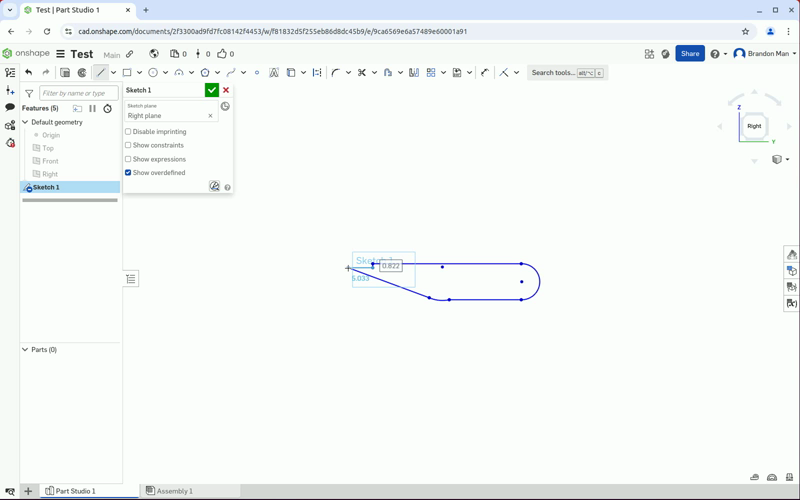
key(esc)
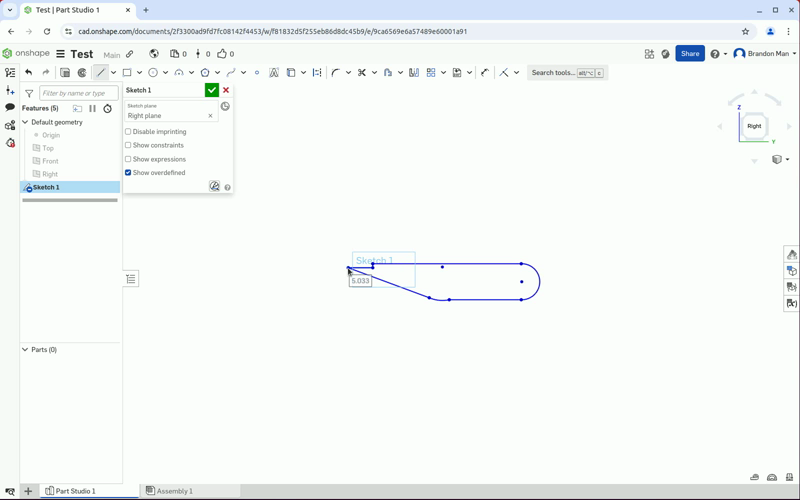
key(c)
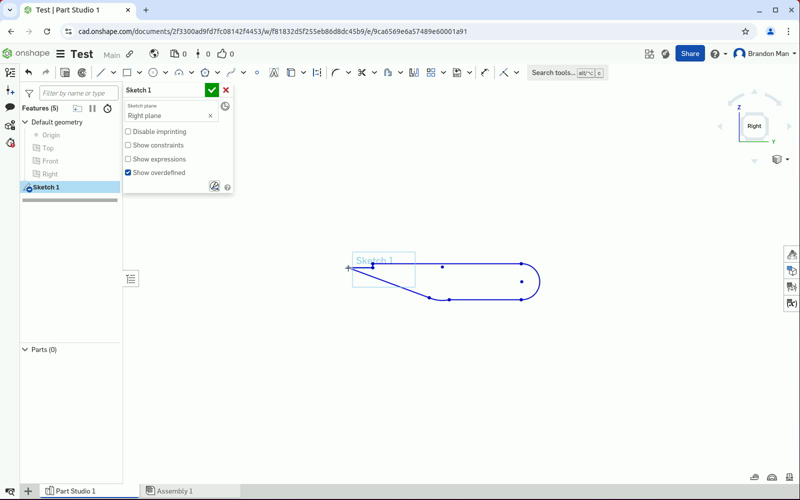
key_down(shift)
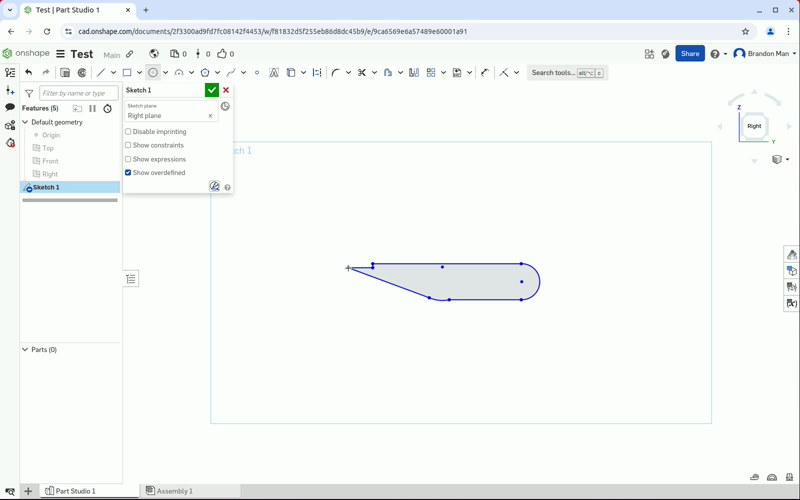
mouse_move(404, 271)
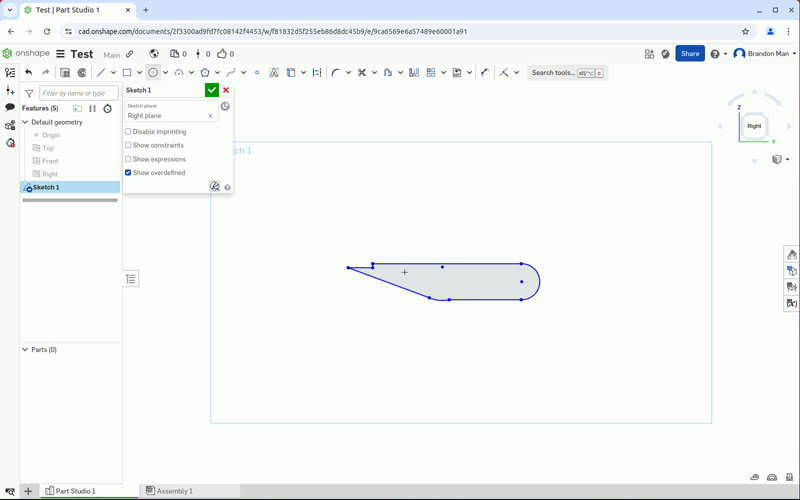
click(404, 271)
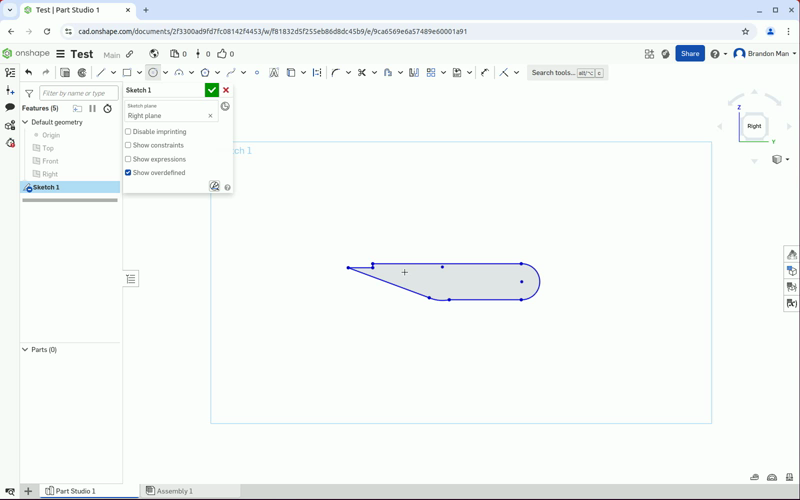
key_up(shift)
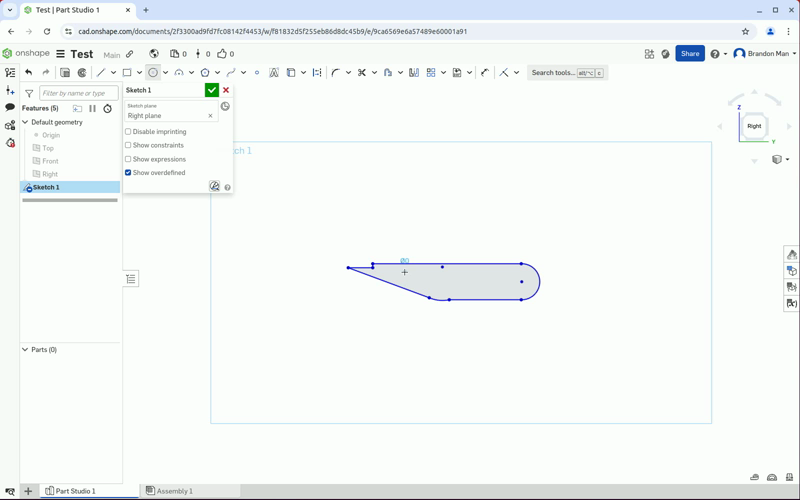
mouse_move(408, 271)
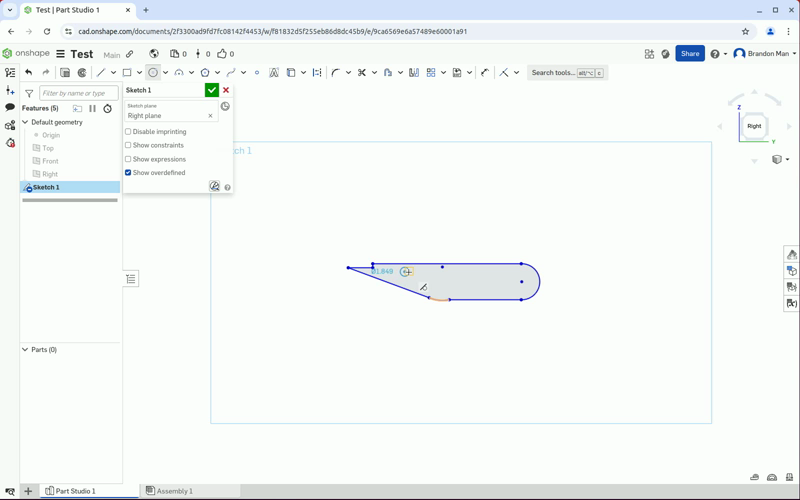
click(408, 271)
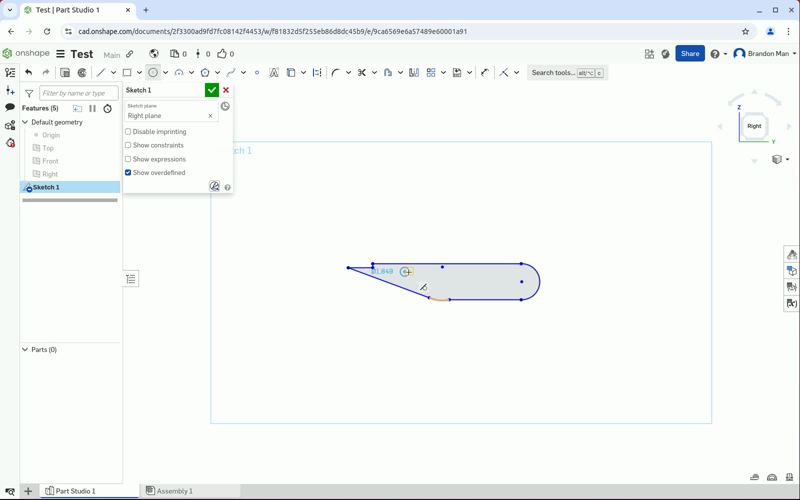
key(esc)
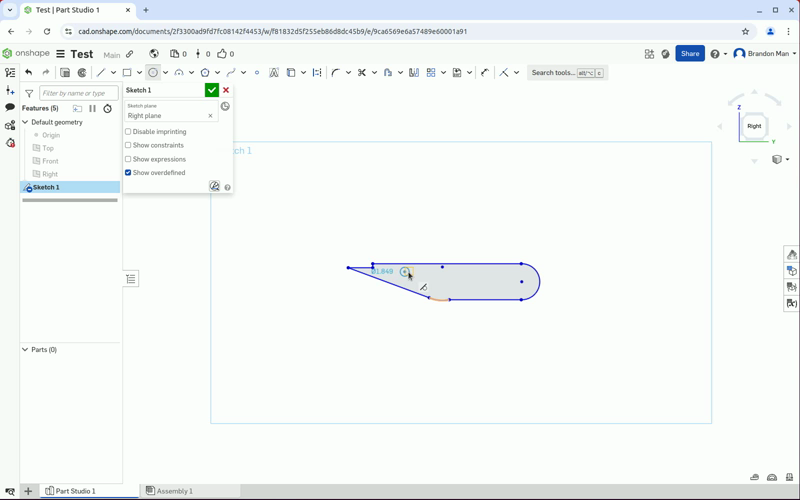
key(c)
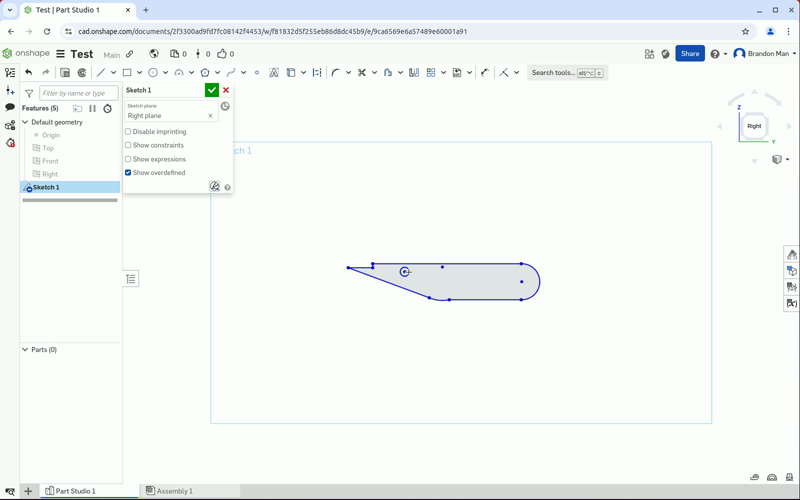
key_down(shift)
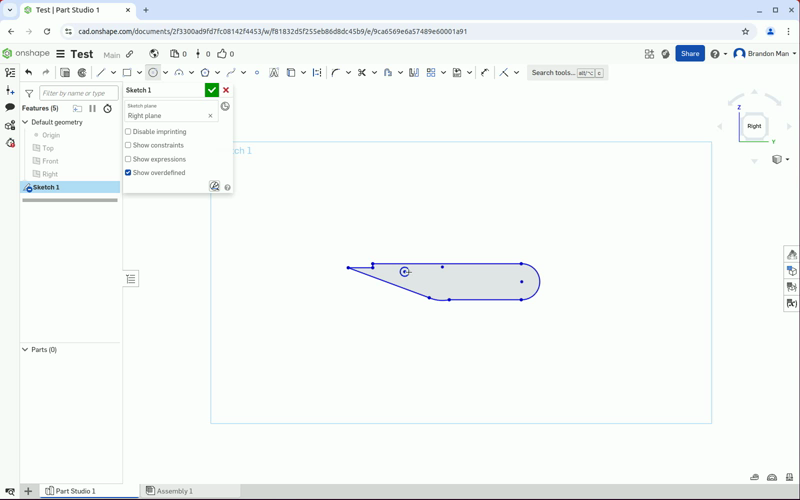
mouse_move(461, 271)
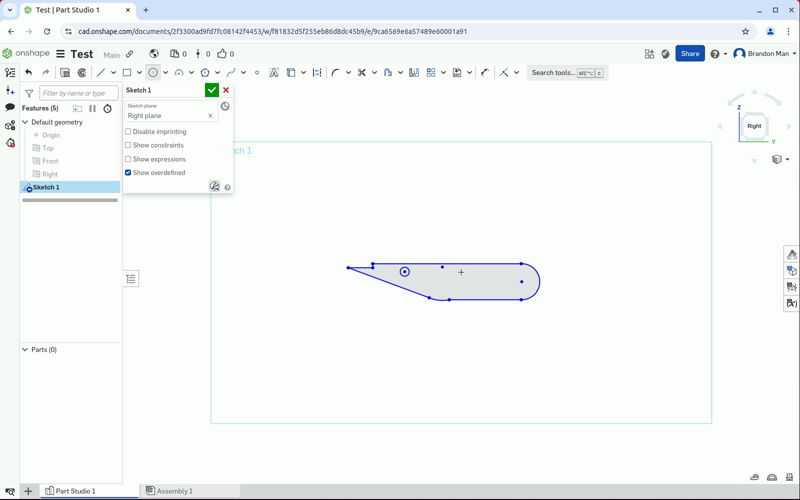
click(461, 271)
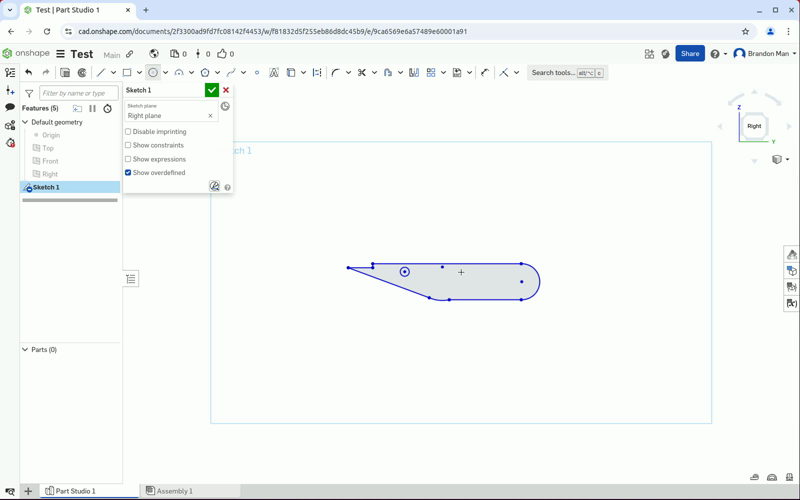
key_up(shift)
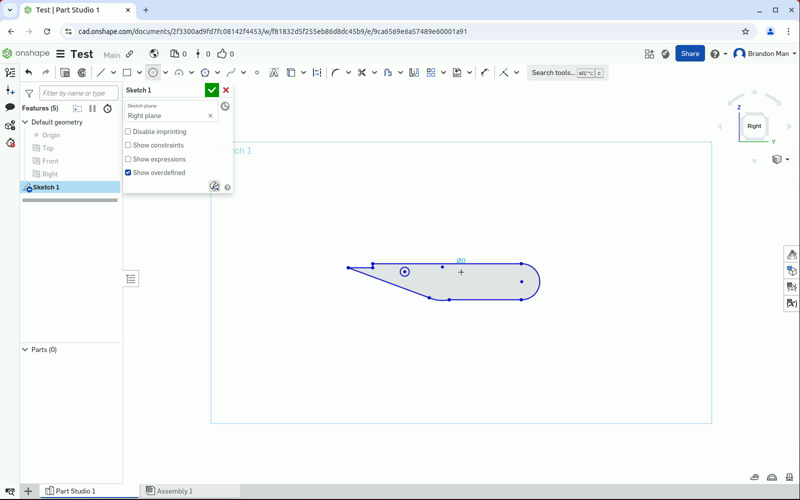
mouse_move(464, 271)
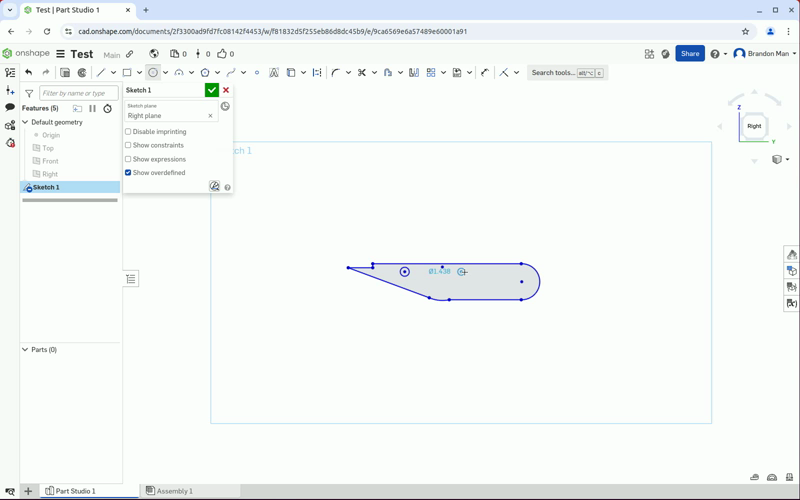
click(464, 271)
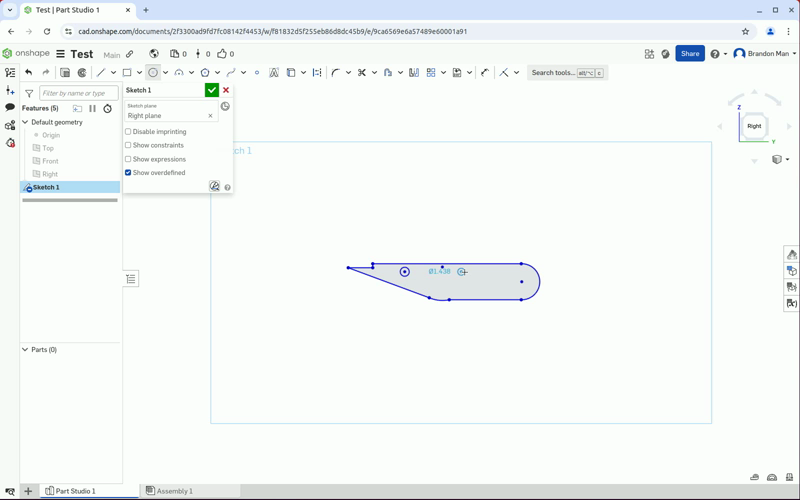
key(esc)
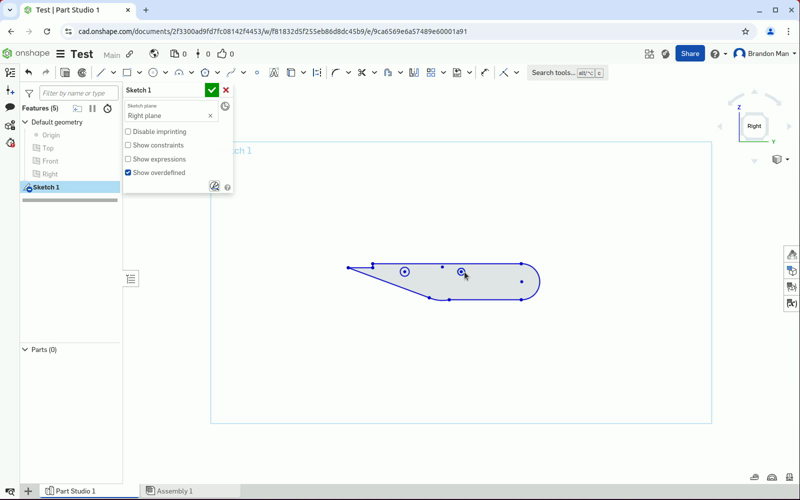
key(c)
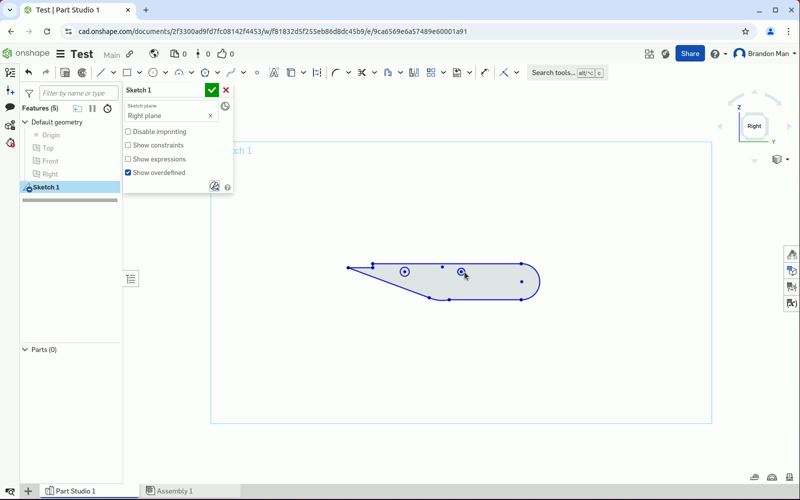
key_down(shift)
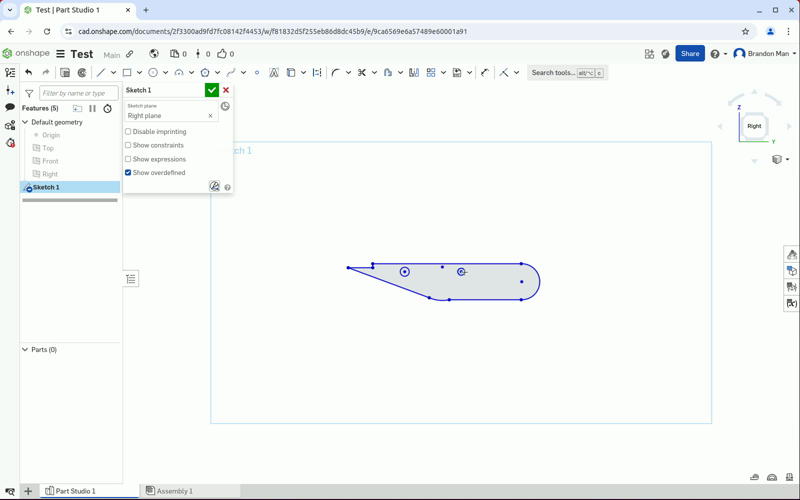
mouse_move(509, 281)
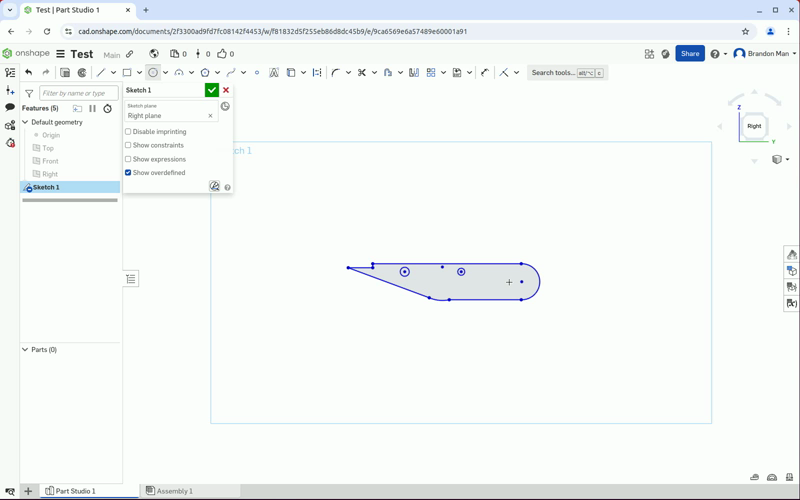
click(509, 281)
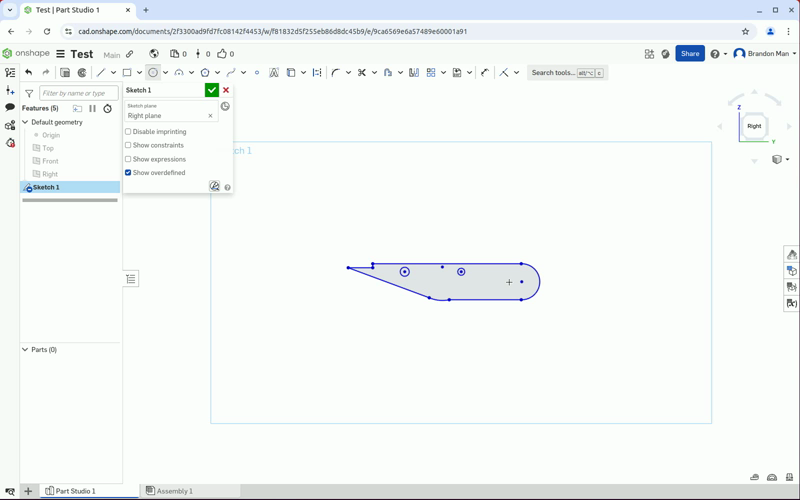
key_up(shift)
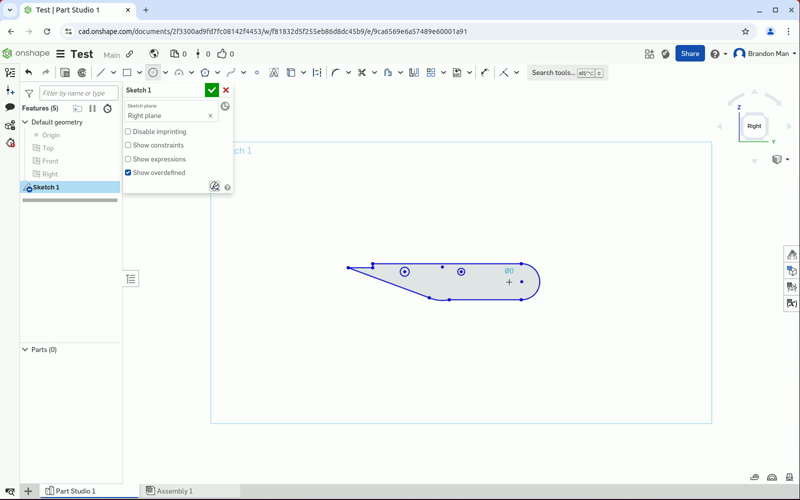
mouse_move(513, 281)
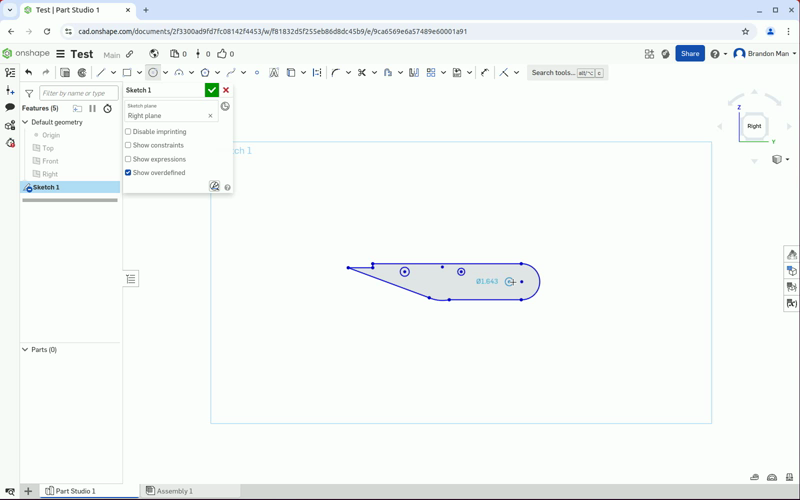
click(513, 281)
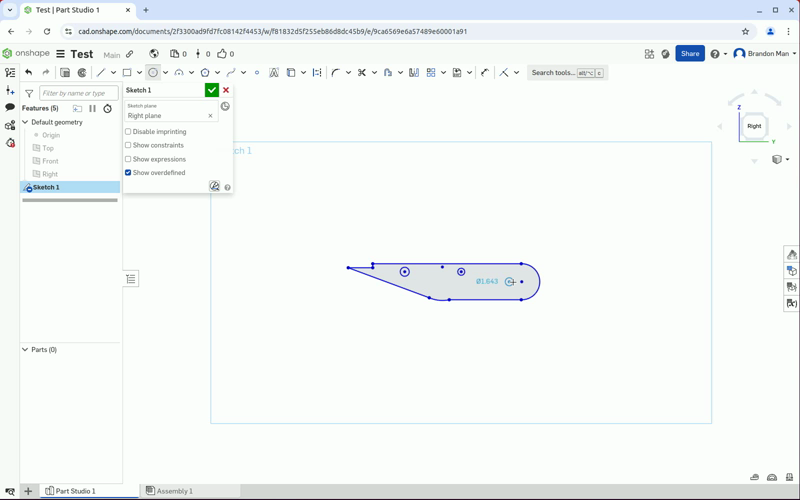
key(esc)
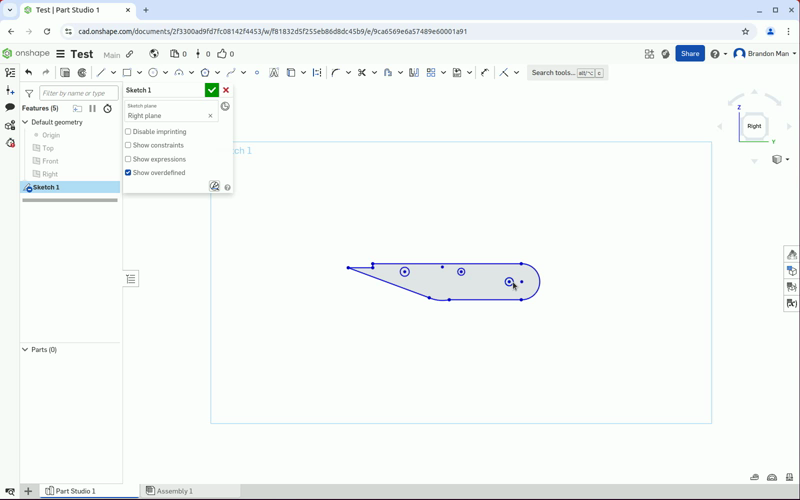
mouse_move(524, 279)
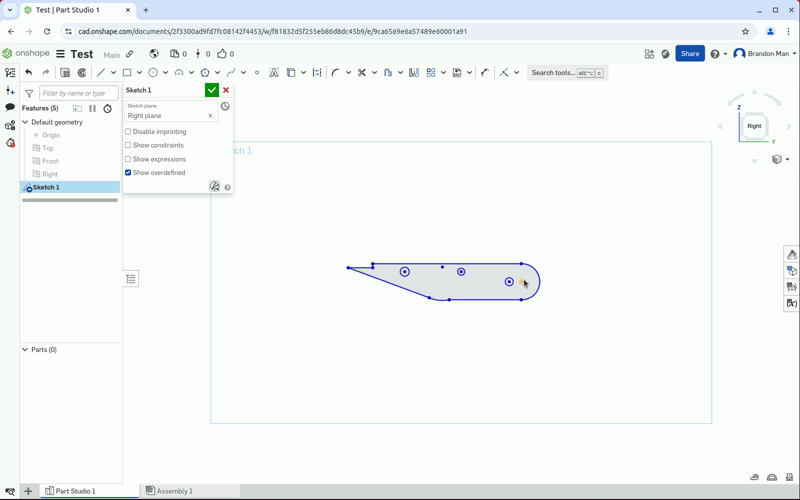
click(524, 279)
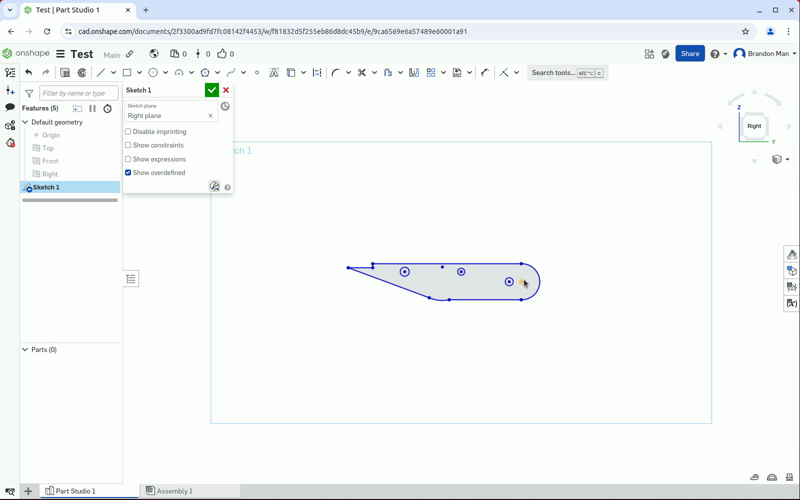
mouse_move(73, 352)
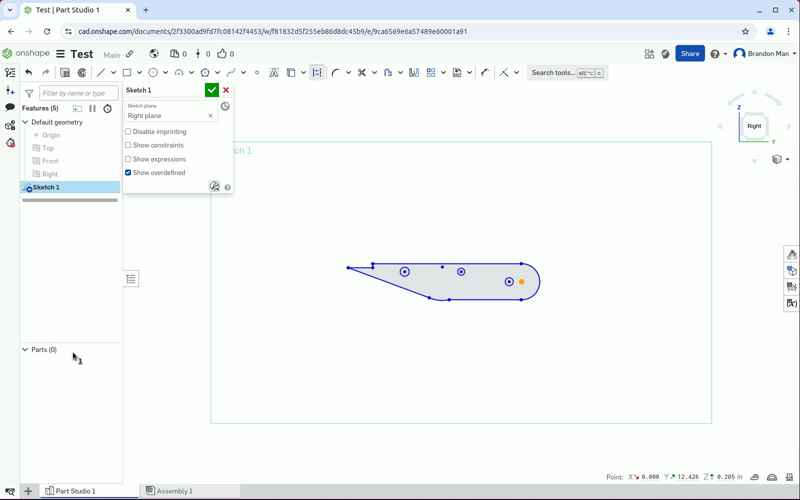
key(shift+y)
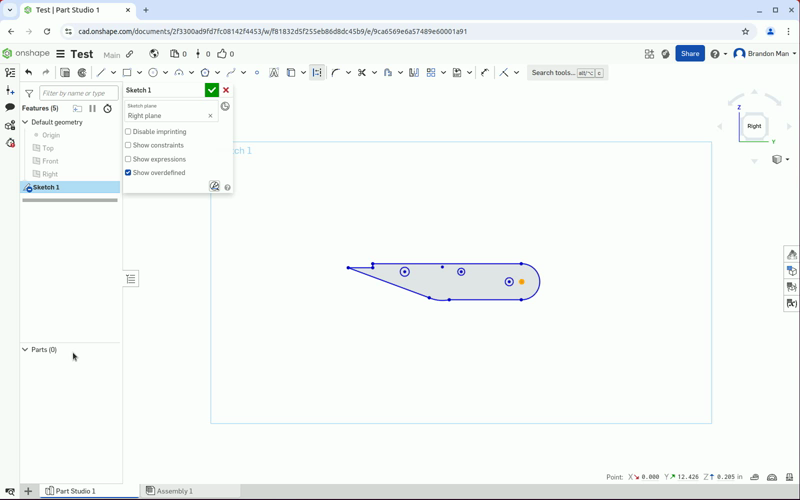
key(shift+e)
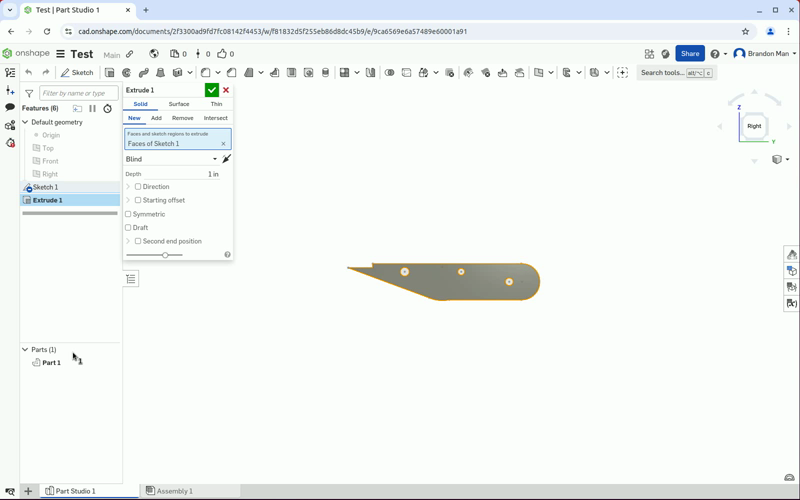
mouse_move(143, 106)
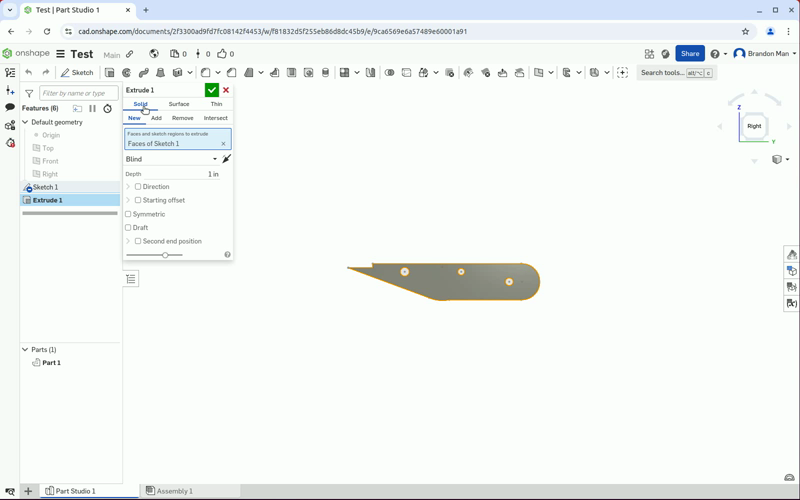
click(143, 106)
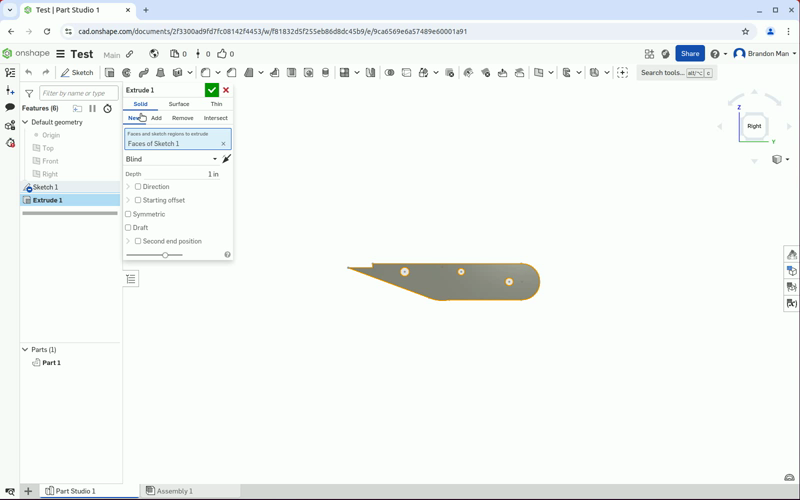
mouse_move(137, 120)
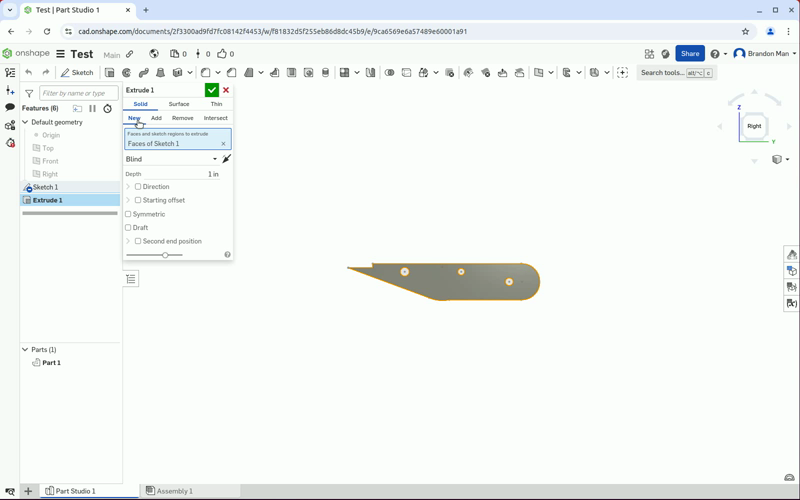
click(137, 120)
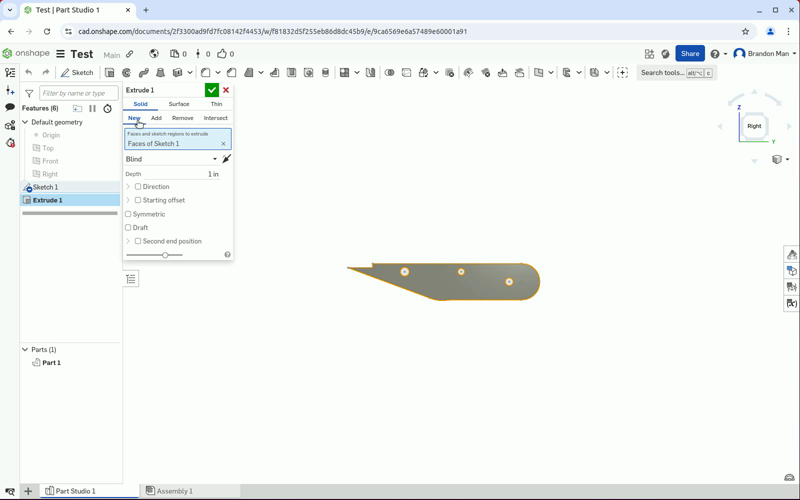
key(tab, 4)
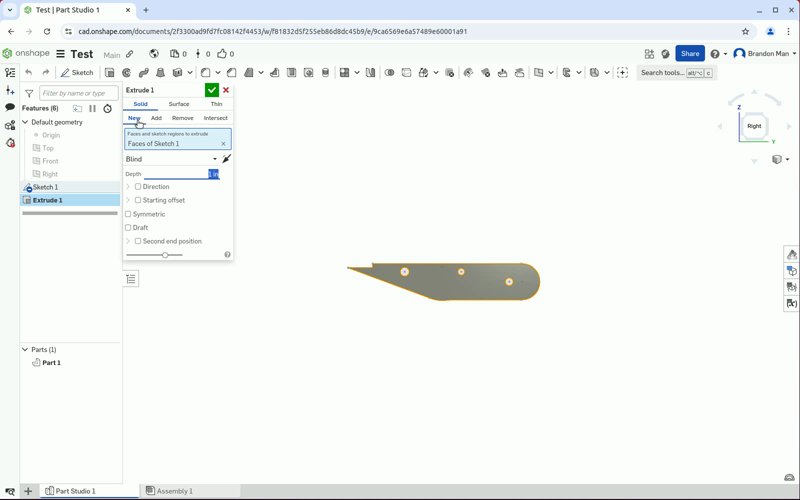
text(1.204)
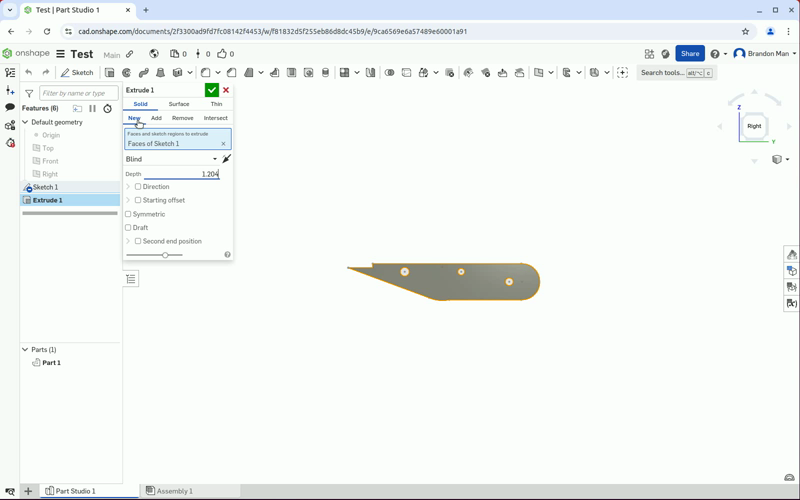
key(enter)
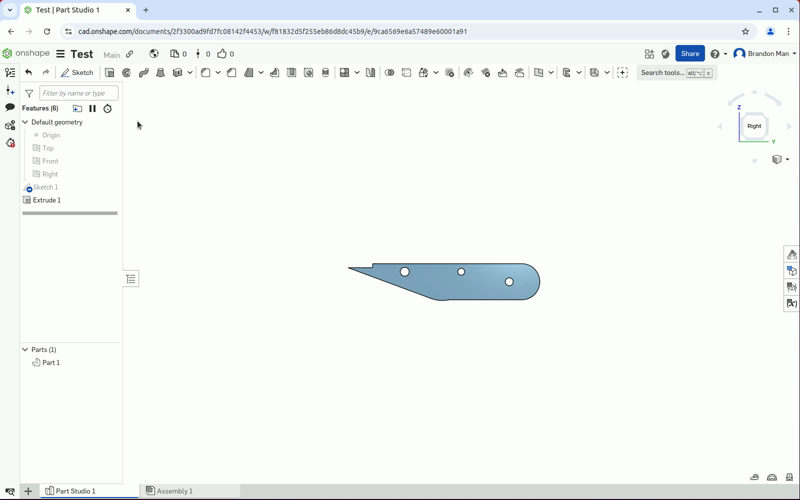
key(shift+h)
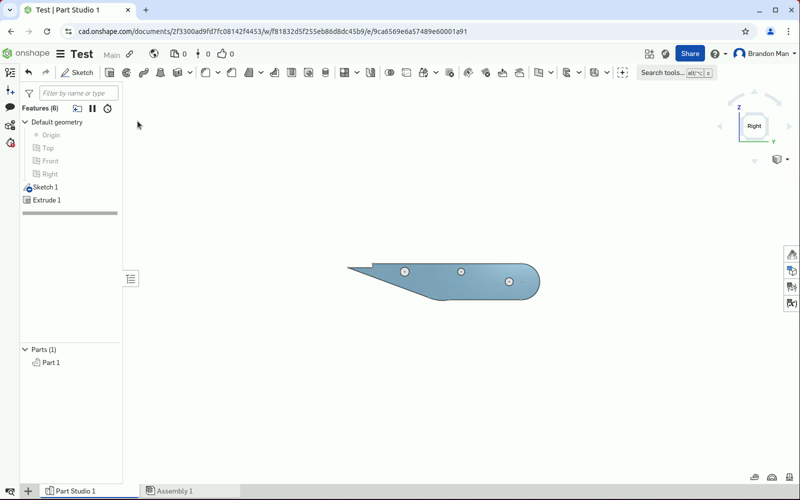
key(shift+h)
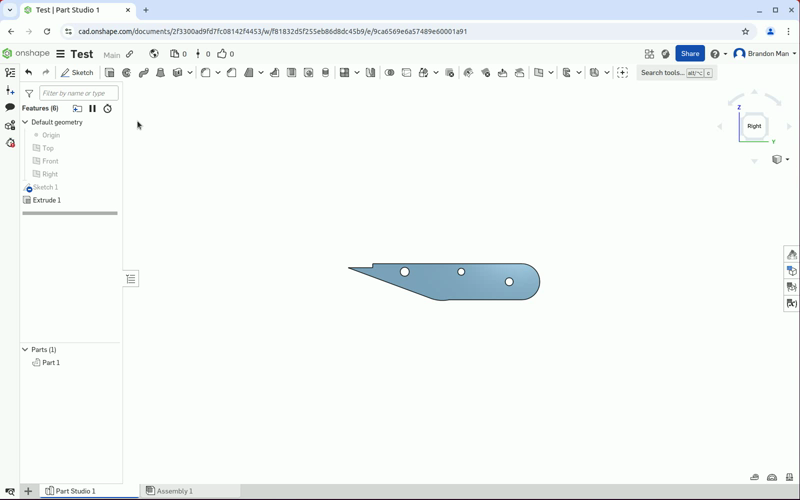
mouse_move(73, 189)
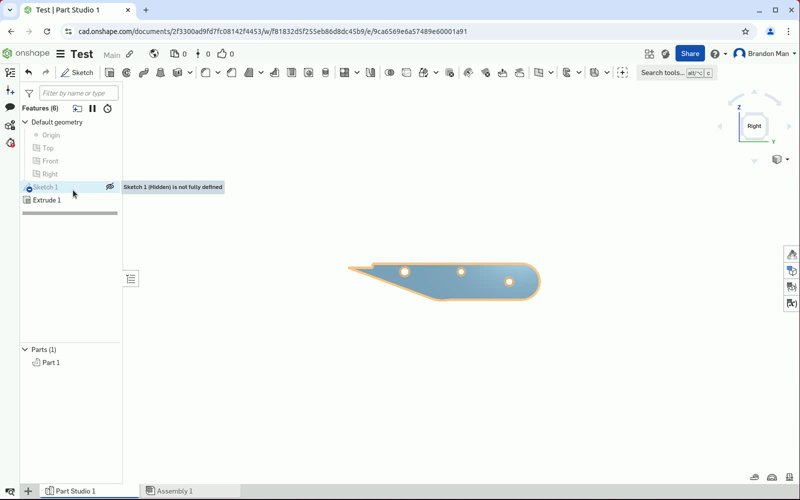
click(73, 189)
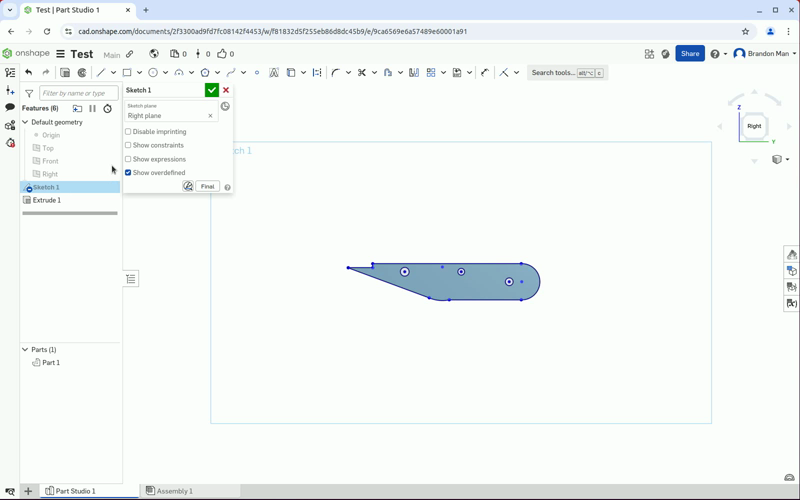
mouse_move(229, 92)
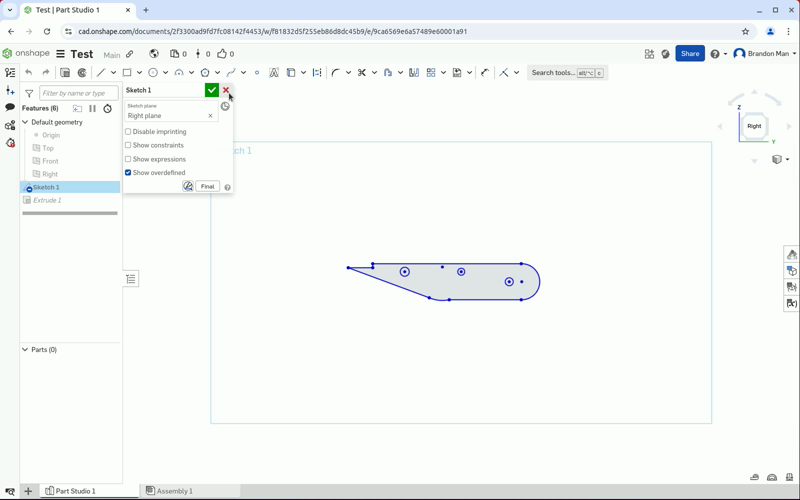
click(229, 92)
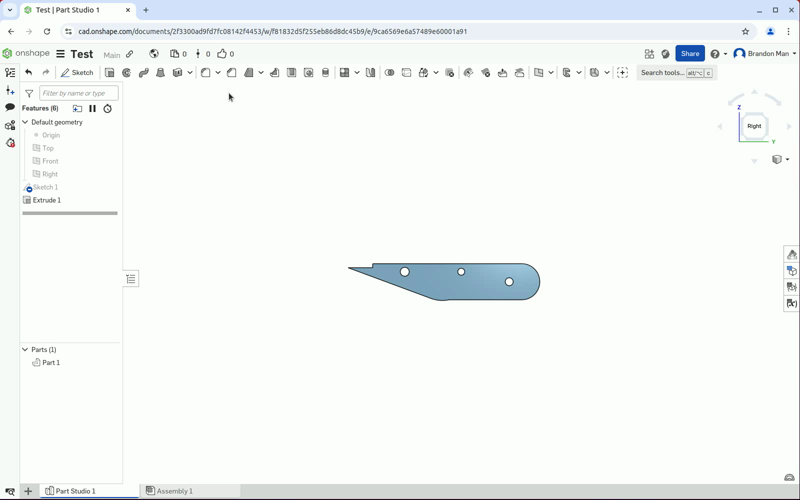
mouse_move(541, 75)
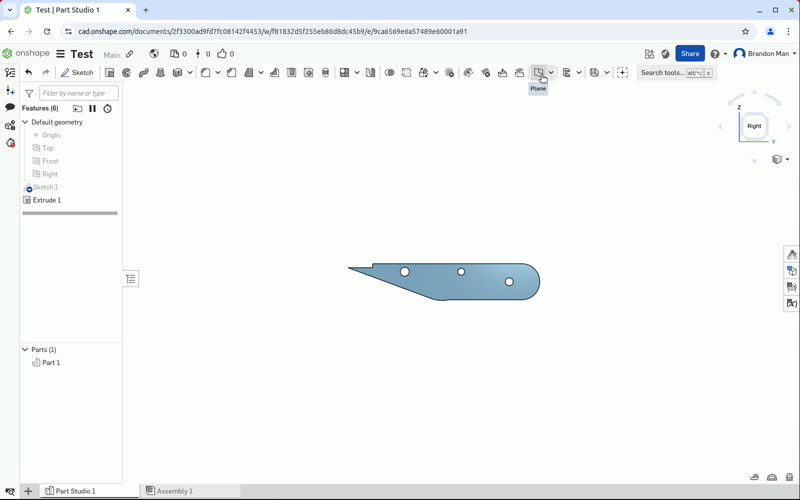
click(541, 75)
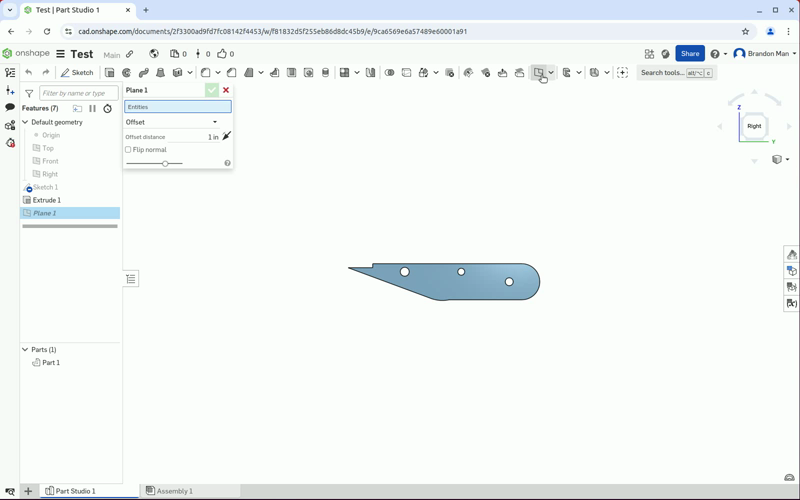
mouse_move(73, 176)
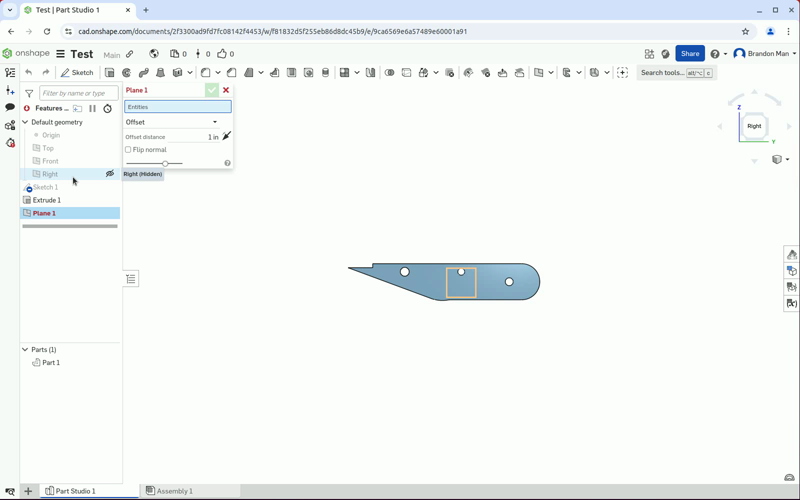
click(73, 176)
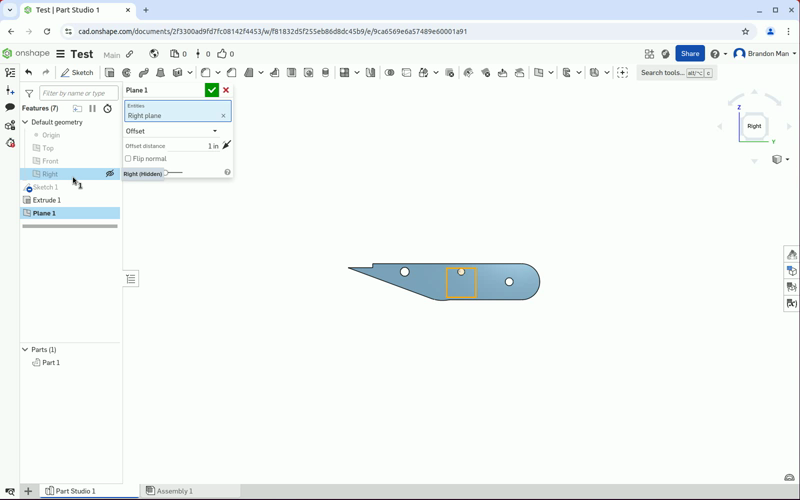
key(tab, 2)
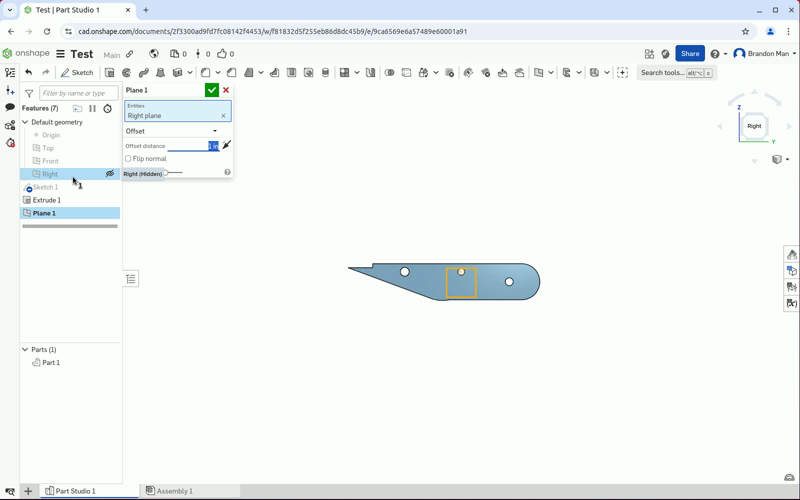
text(1.202)
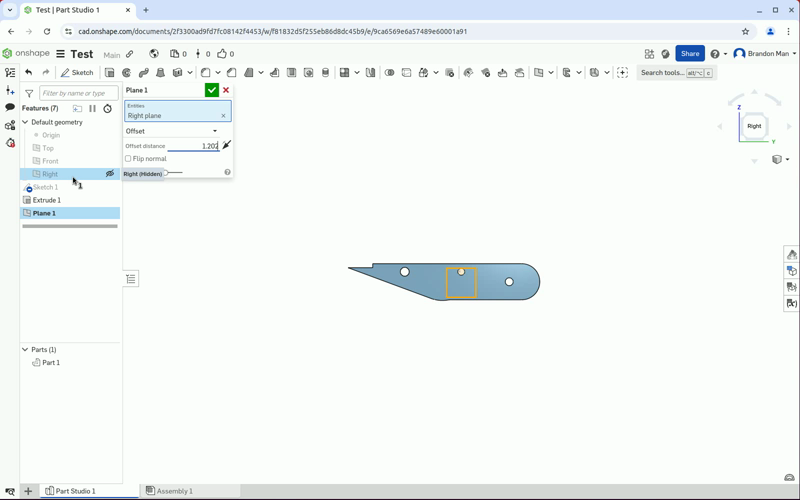
key(enter, 2)
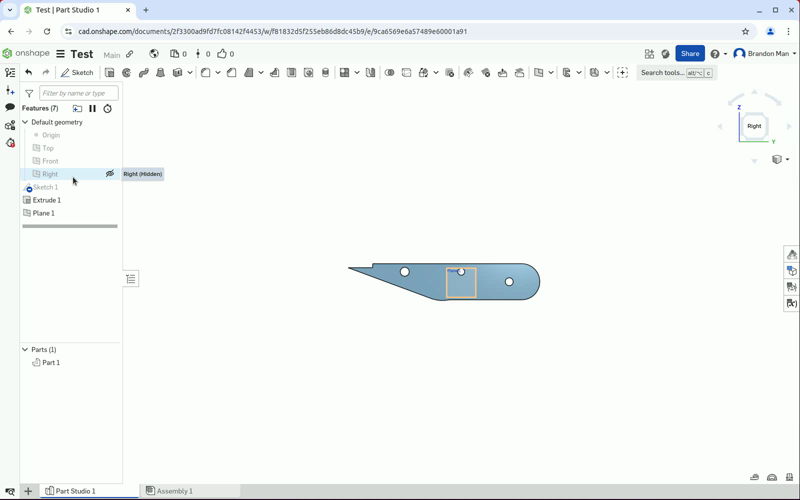
key(shift+s)
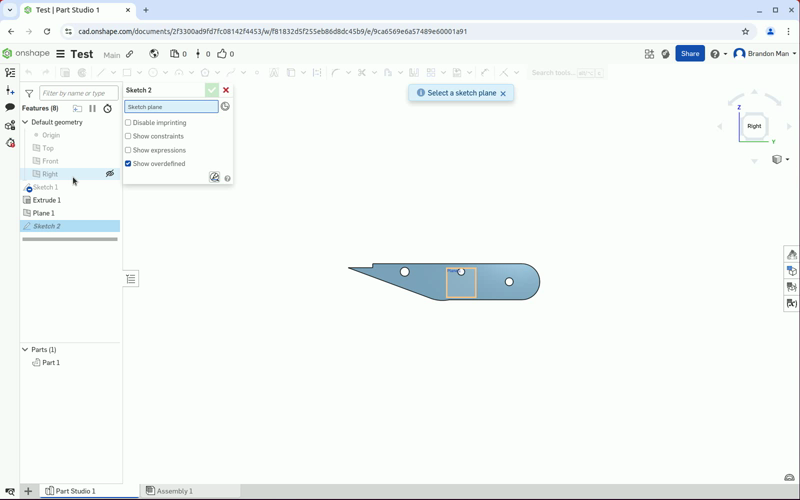
mouse_move(73, 215)
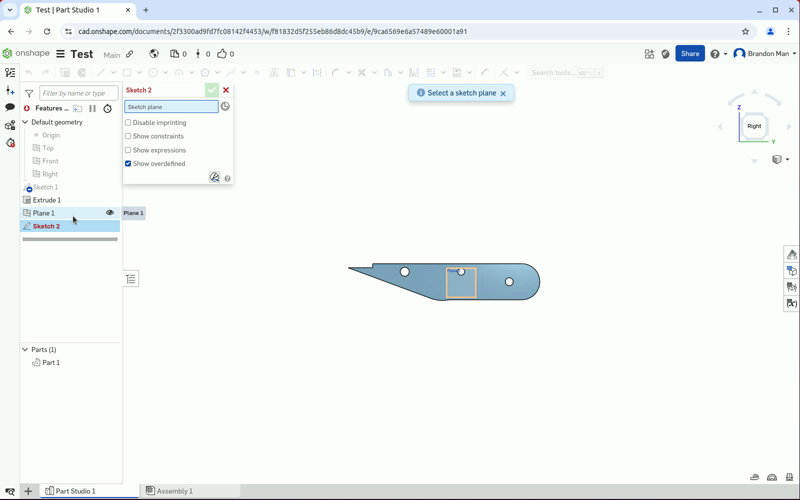
click(73, 215)
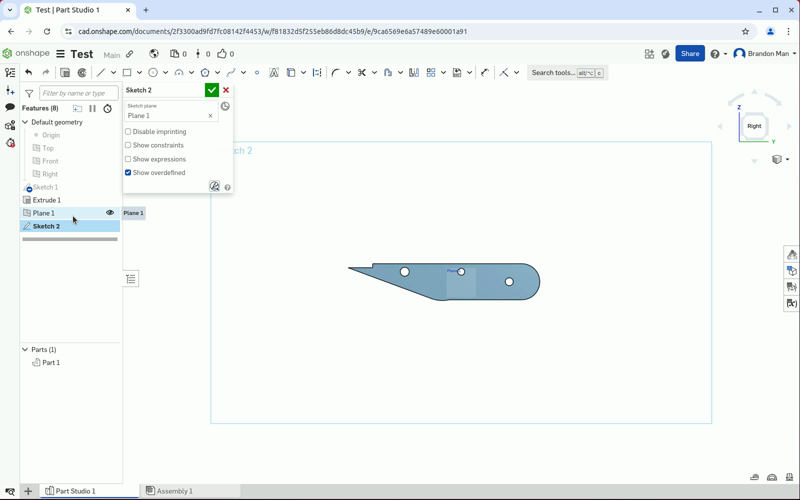
mouse_move(73, 352)
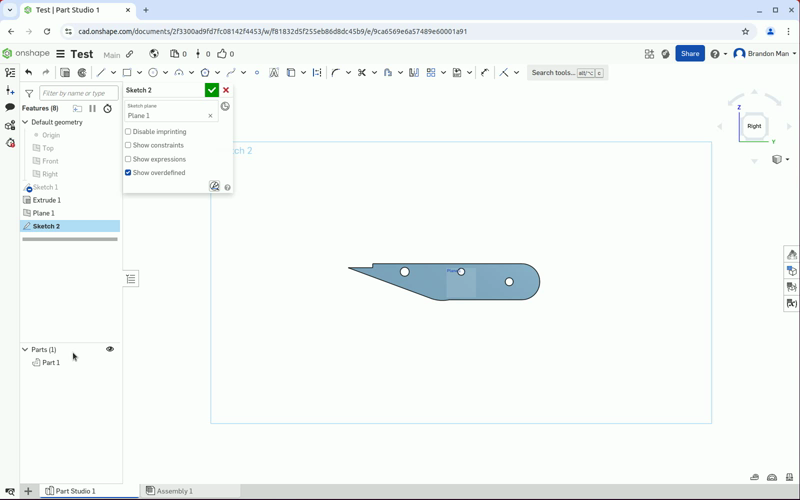
key(y)
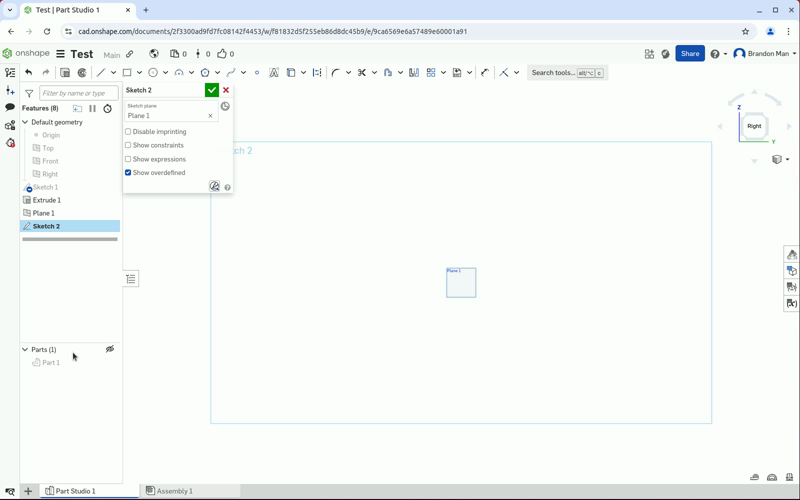
key(a)
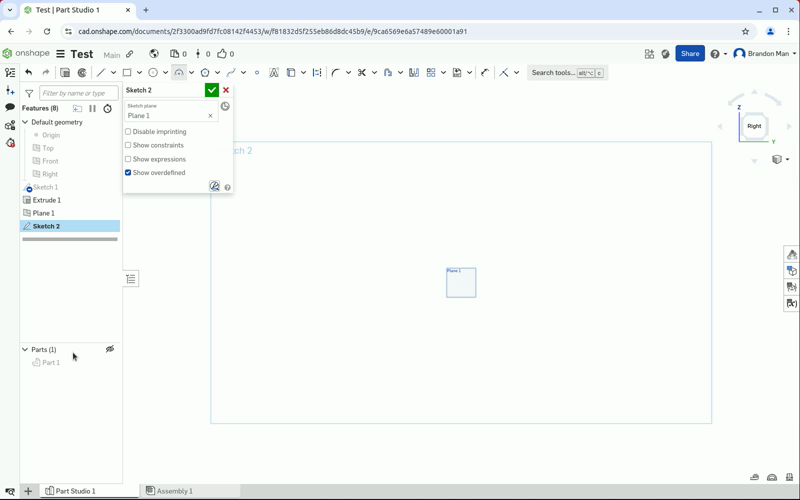
key_down(shift)
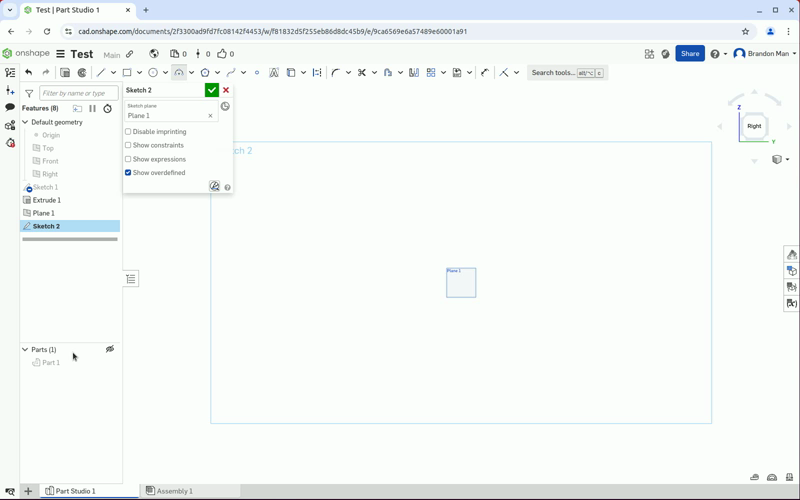
mouse_move(416, 284)
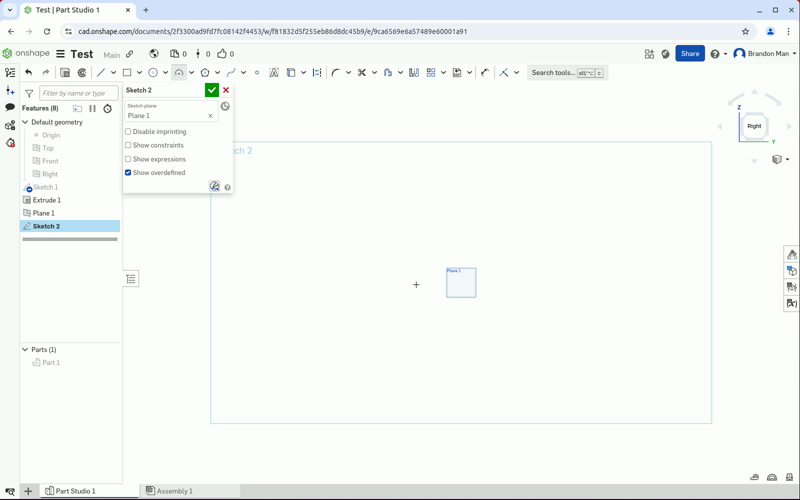
click(416, 284)
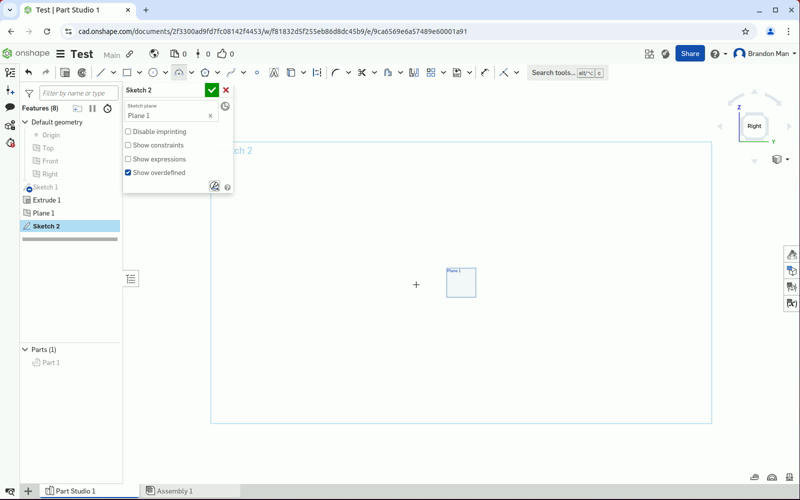
key_up(shift)
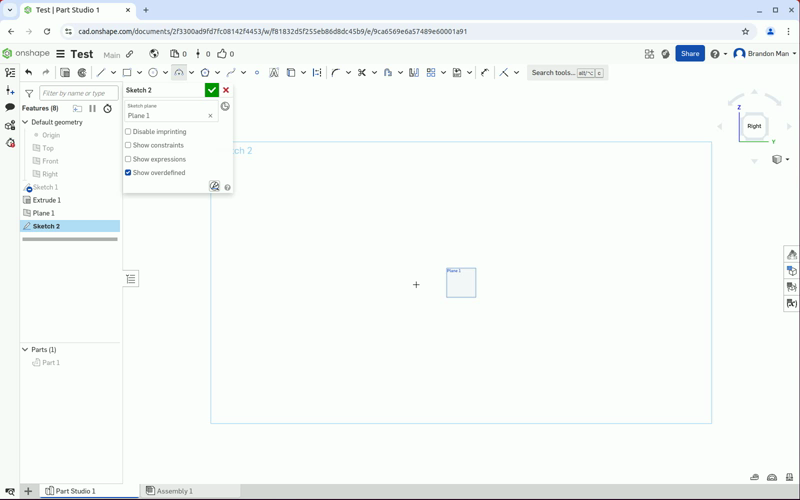
key_down(shift)
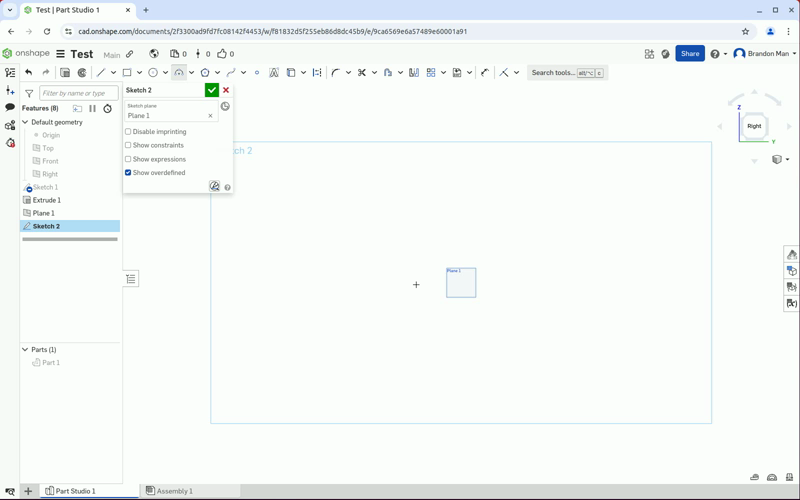
mouse_move(417, 286)
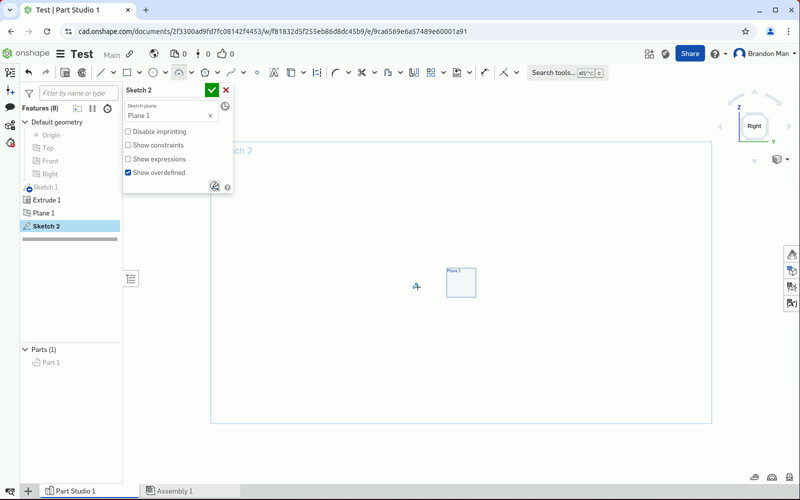
scroll(6)
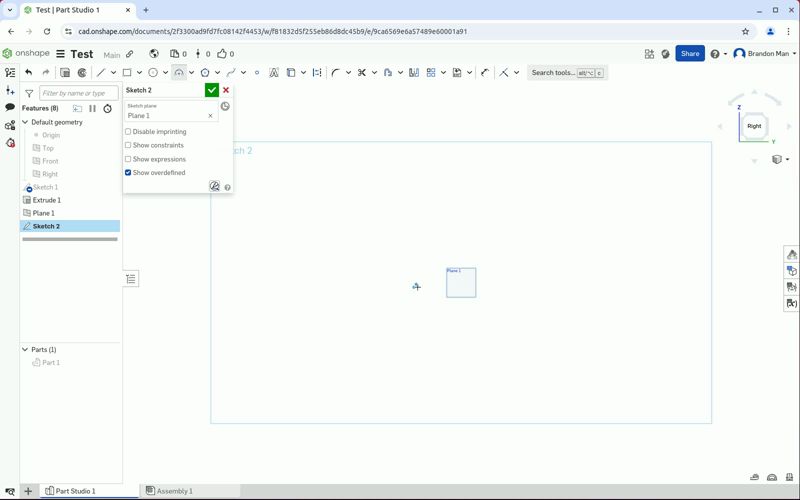
scroll(6)
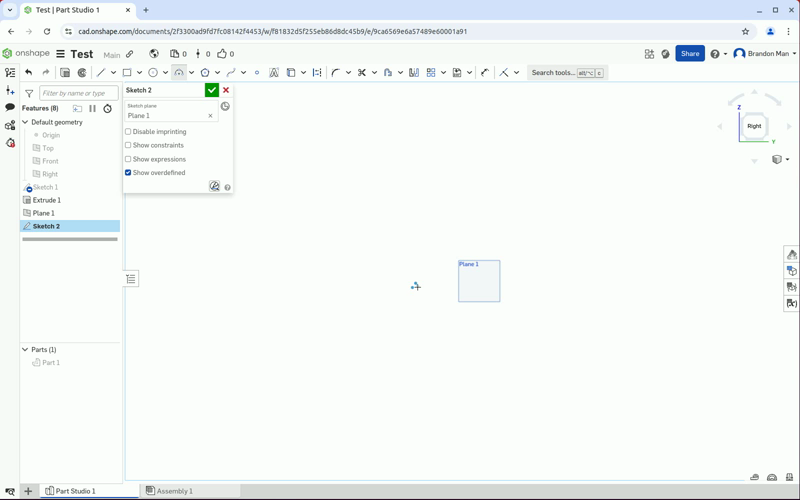
scroll(6)
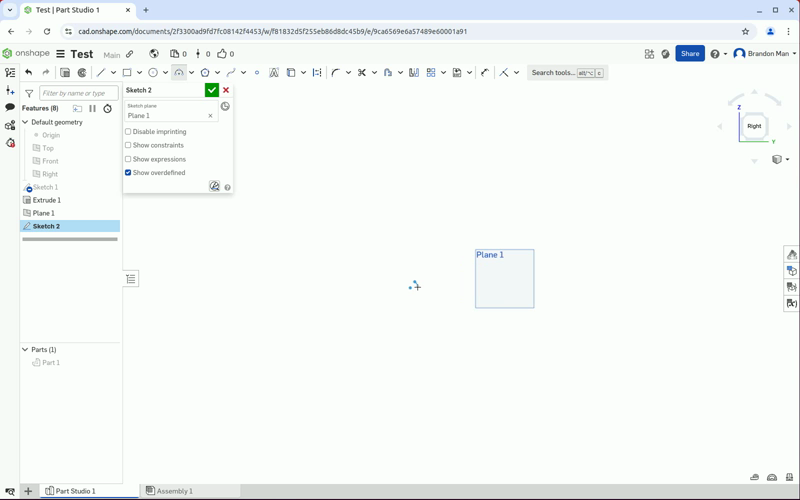
scroll(6)
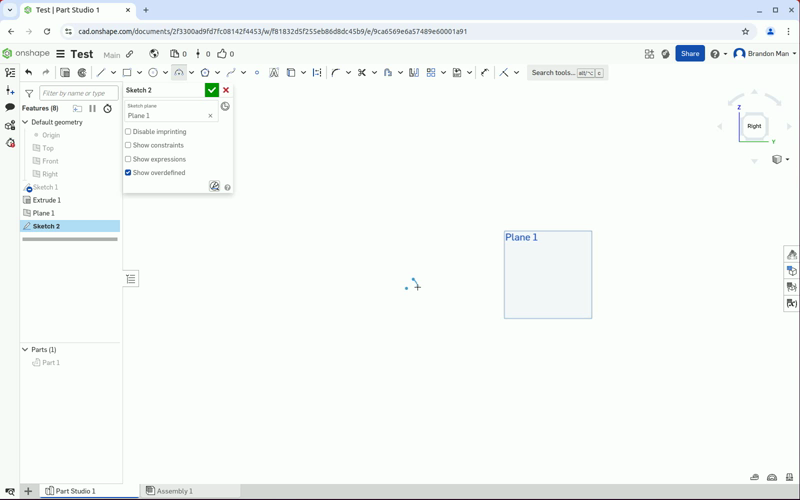
scroll(6)
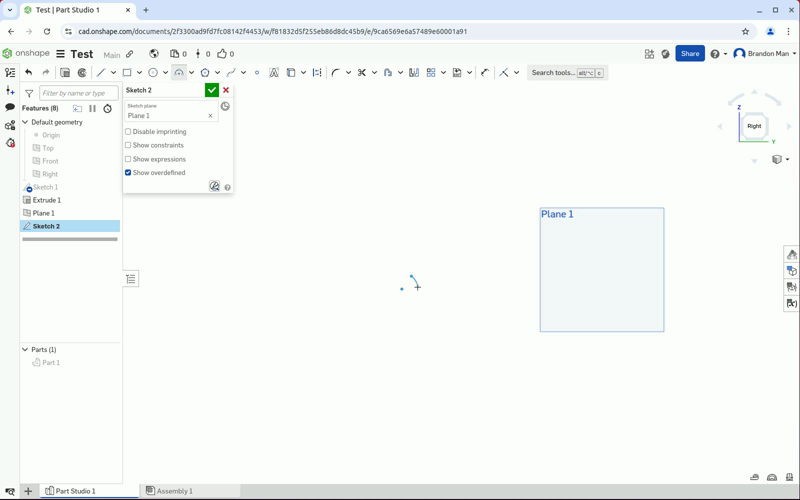
scroll(6)
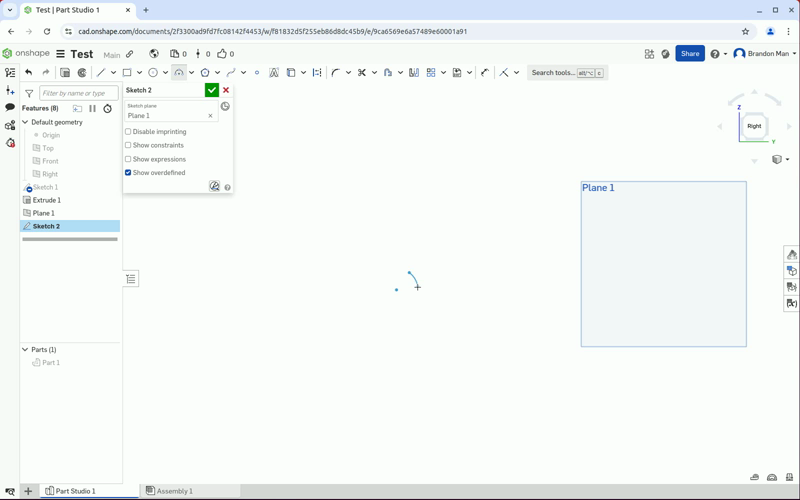
scroll(6)
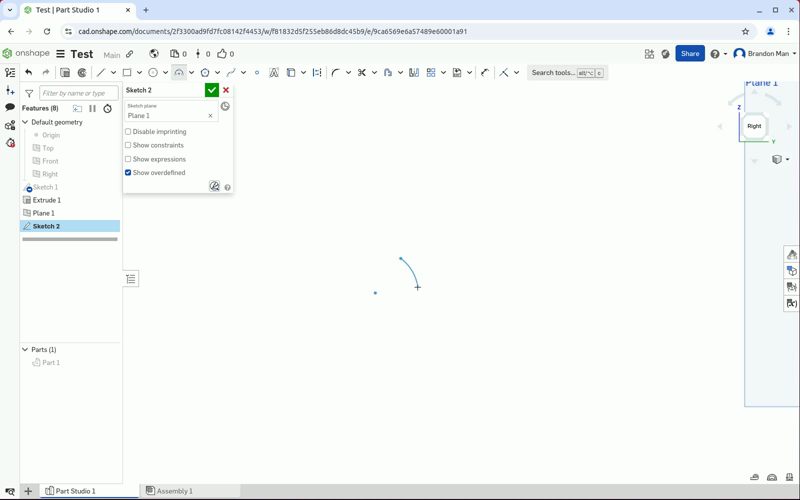
click(417, 286)
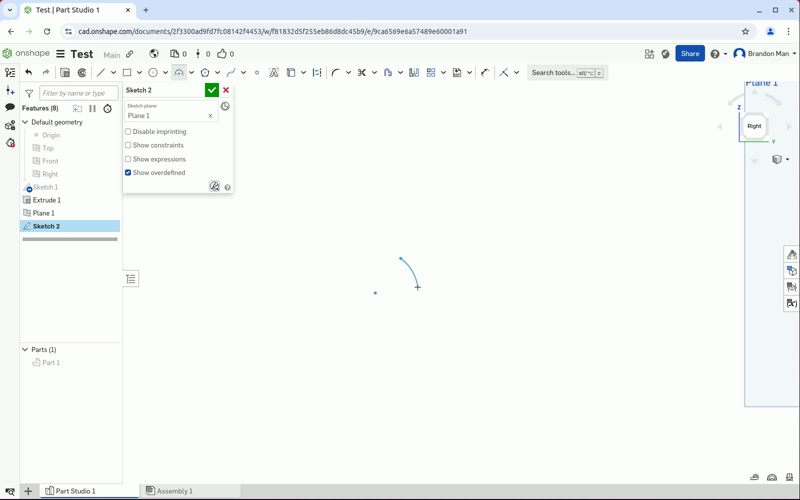
scroll(-6)
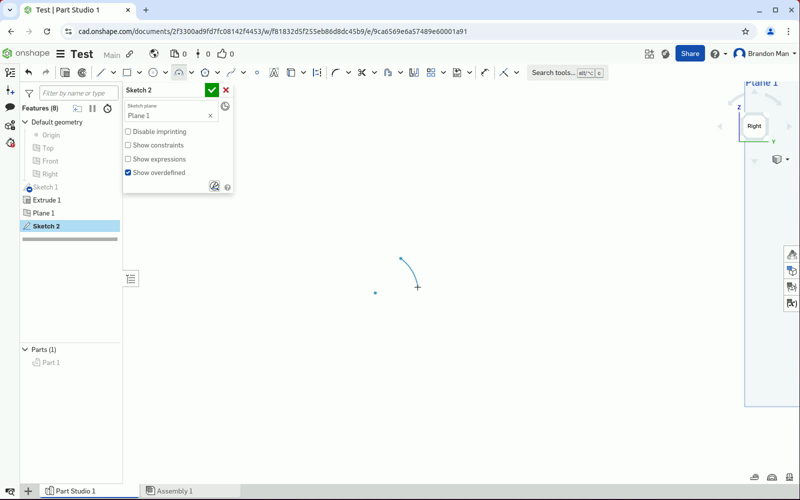
scroll(-6)
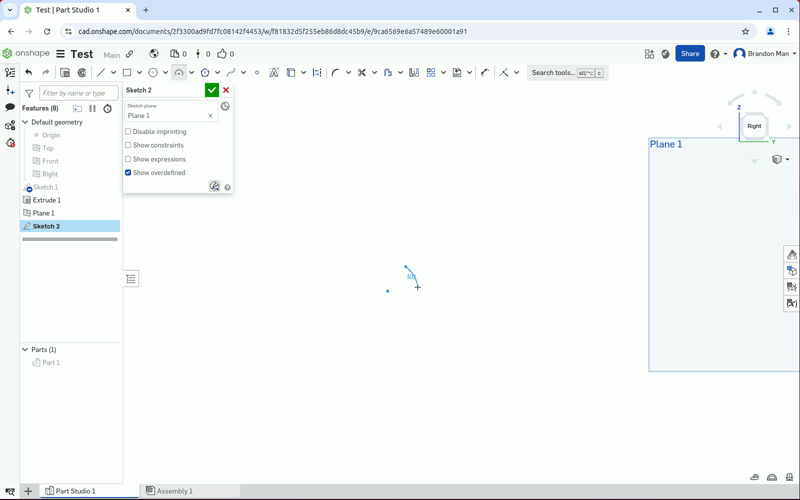
scroll(-6)
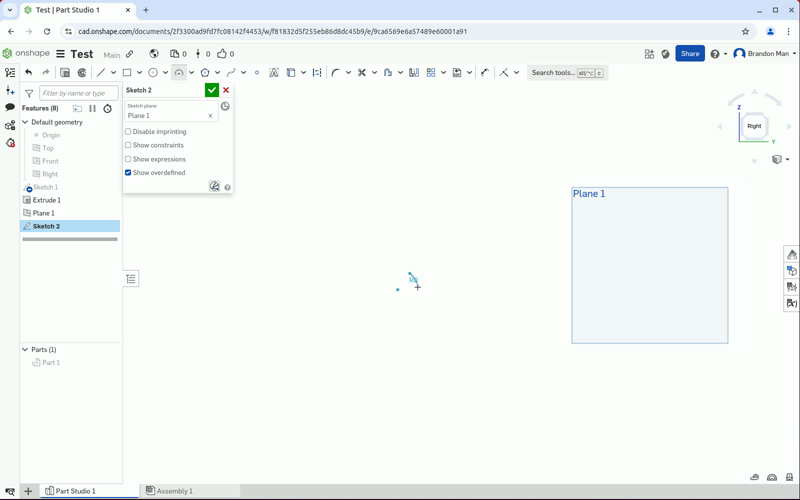
scroll(-6)
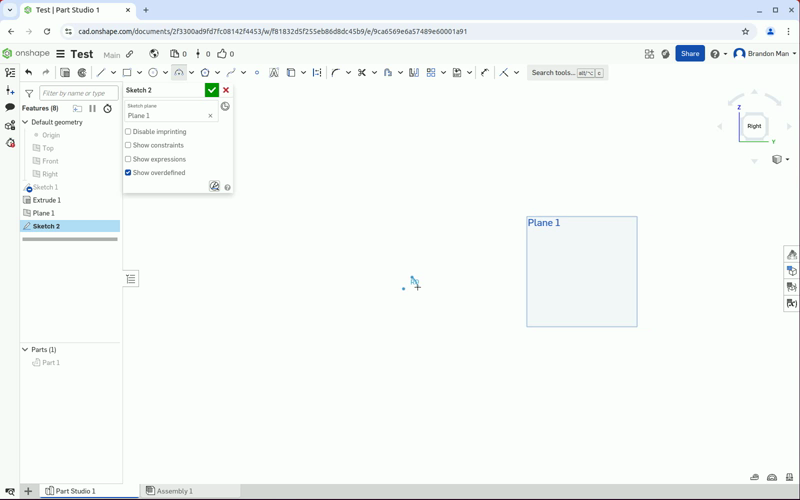
scroll(-6)
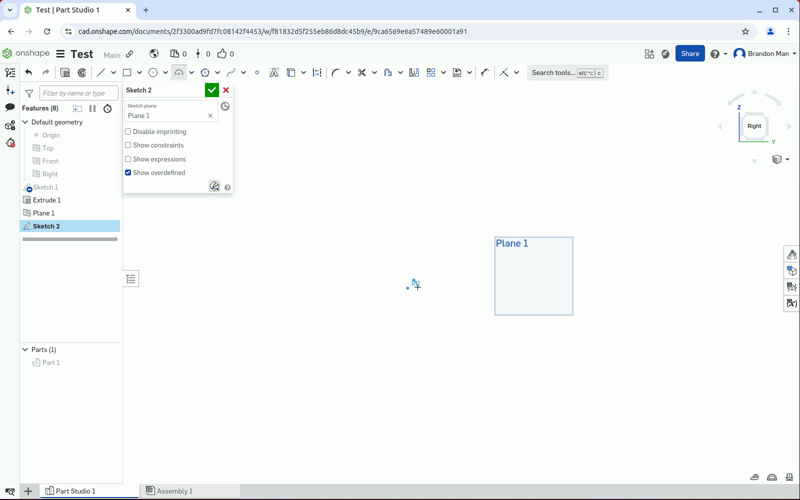
scroll(-6)
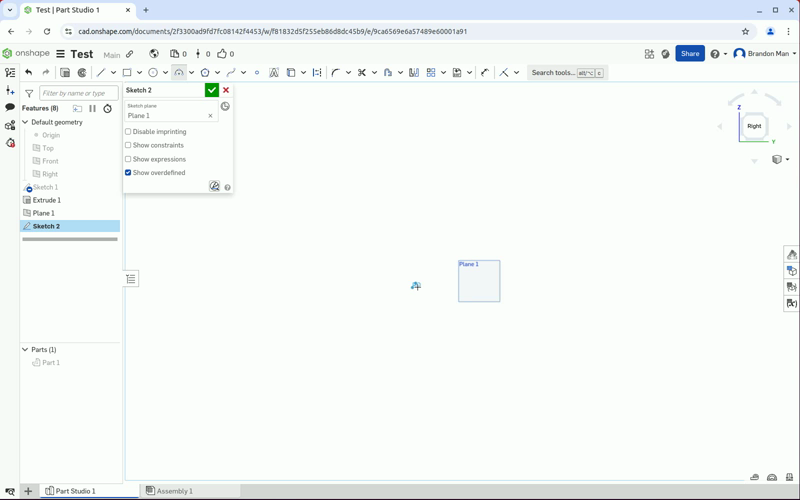
scroll(-6)
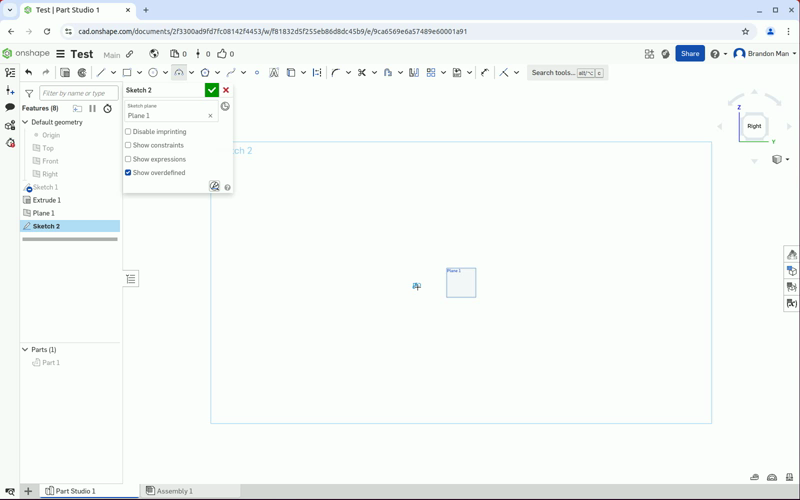
mouse_move(416, 285)
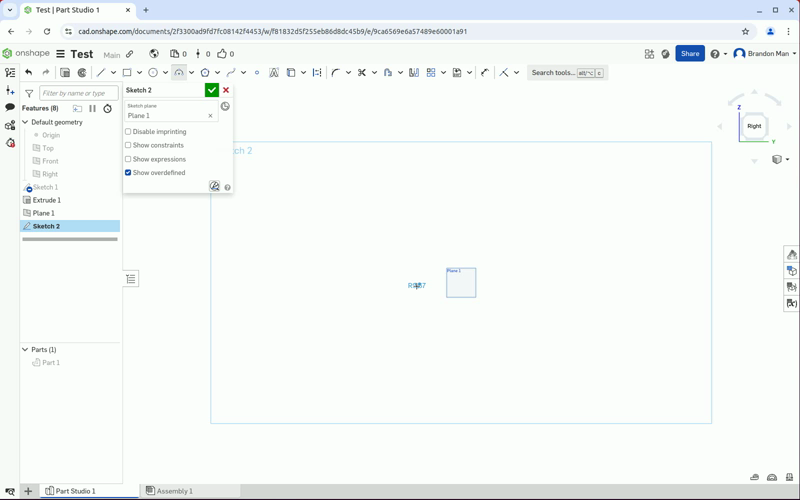
scroll(6)
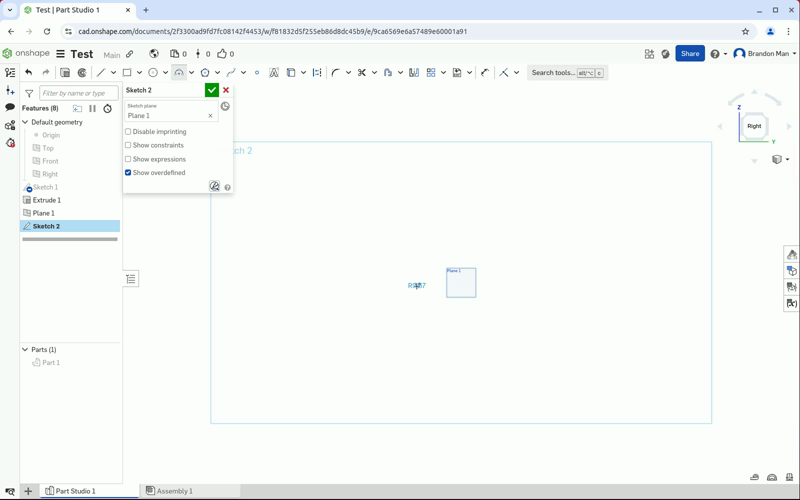
scroll(6)
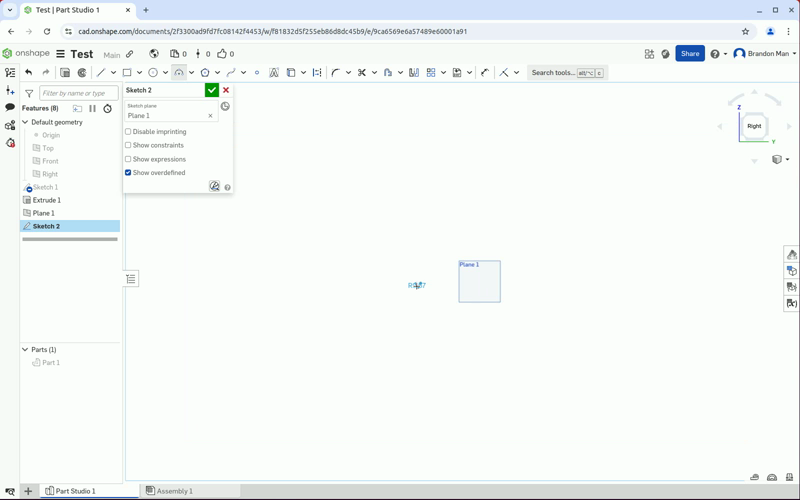
scroll(6)
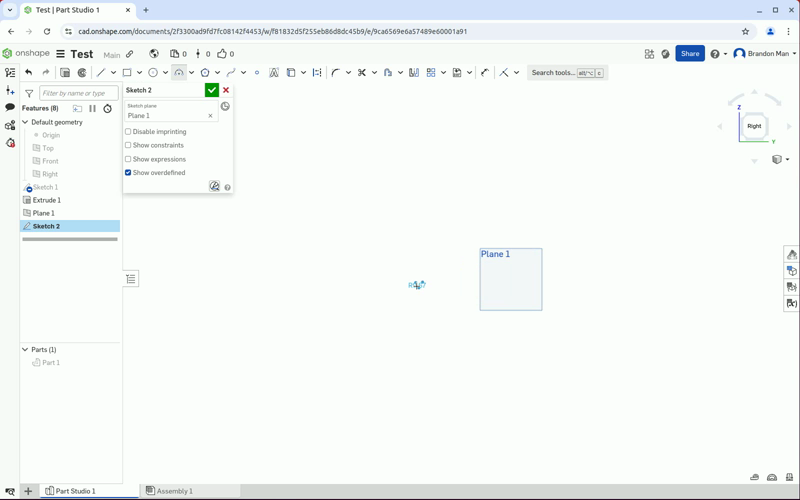
scroll(6)
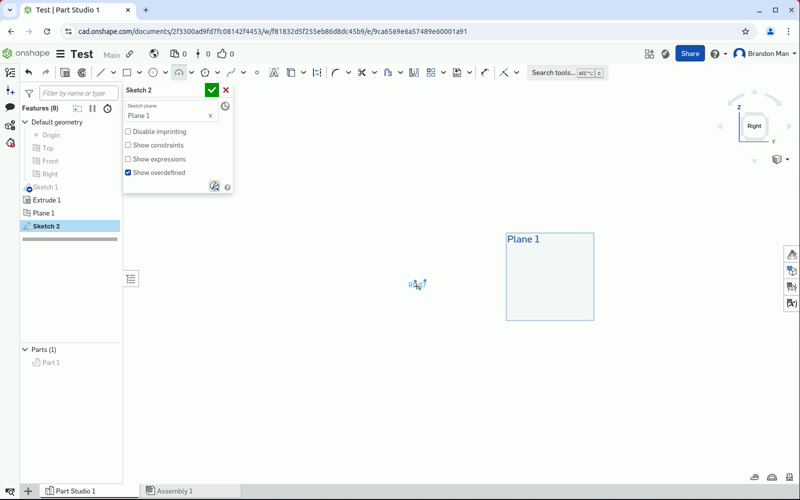
scroll(6)
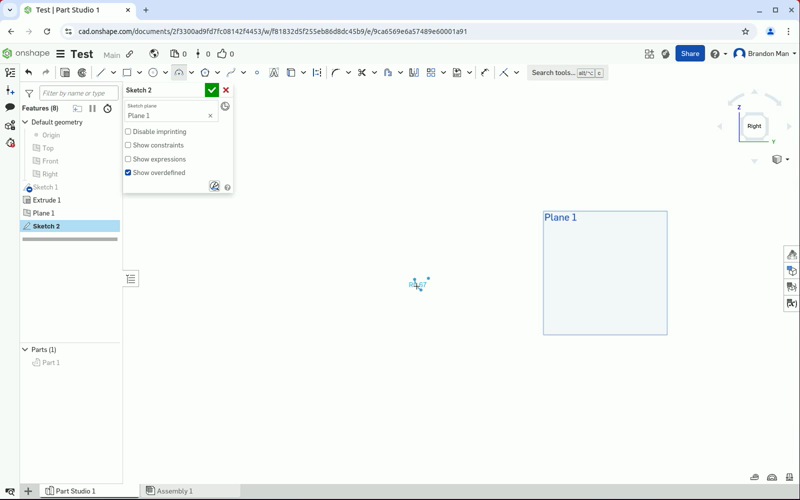
scroll(6)
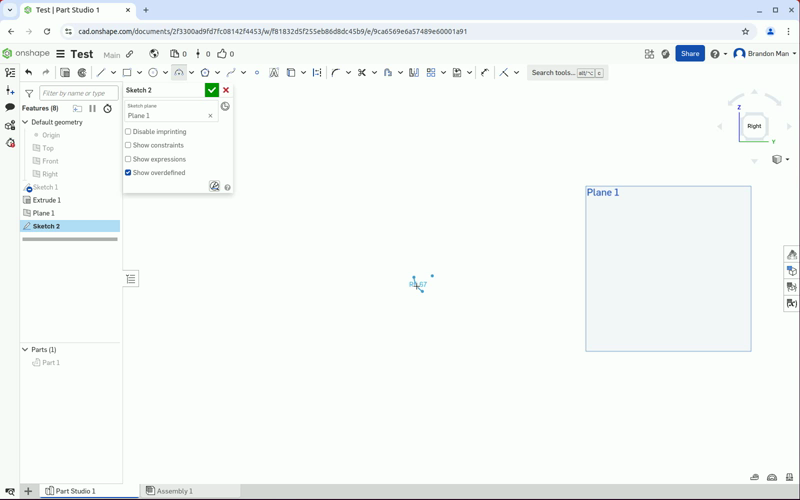
scroll(6)
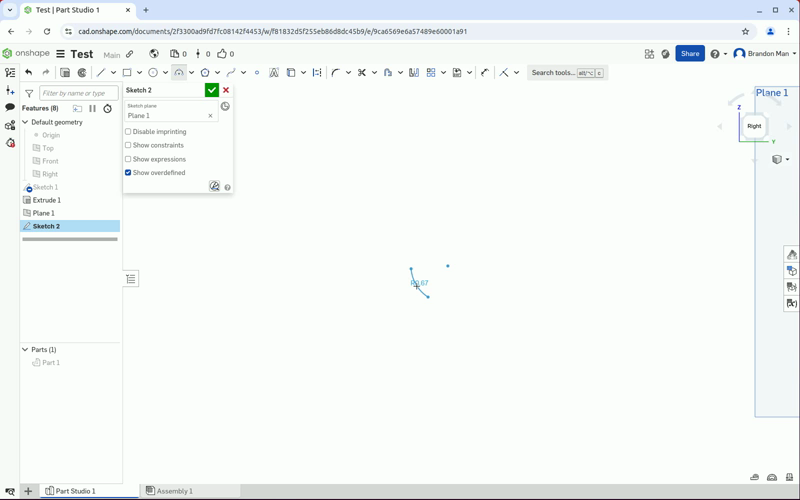
click(416, 285)
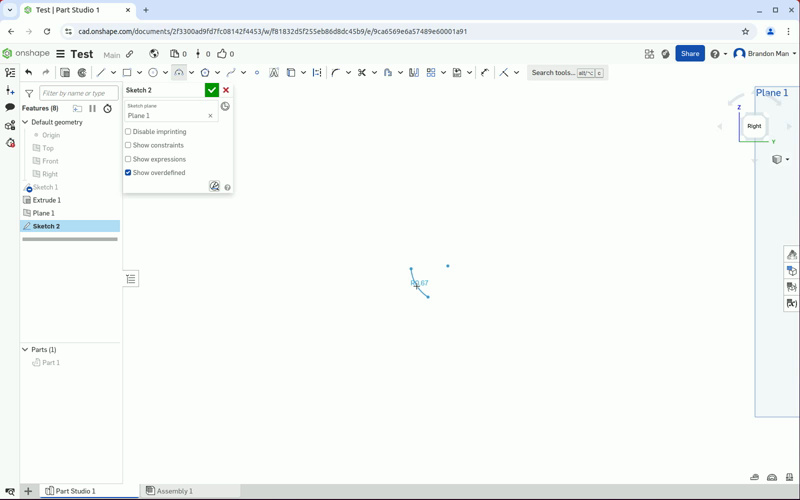
scroll(-6)
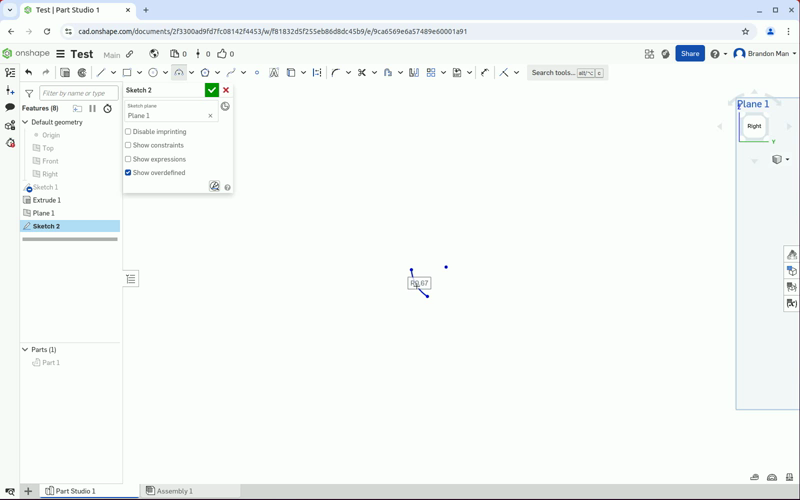
scroll(-6)
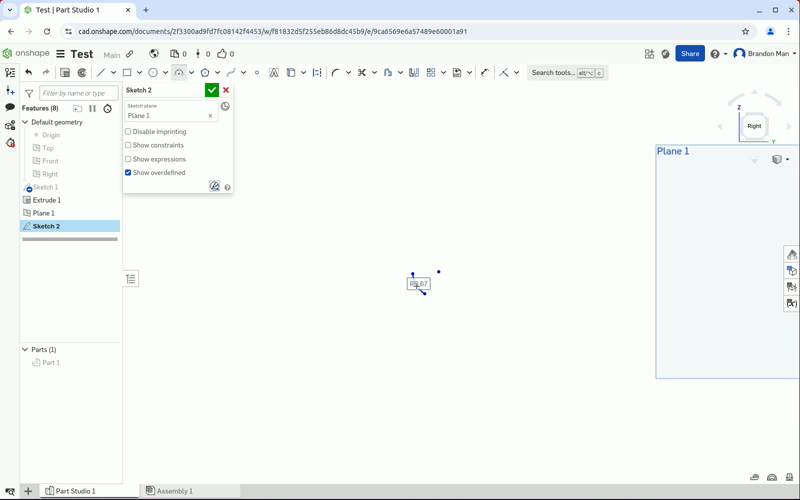
scroll(-6)
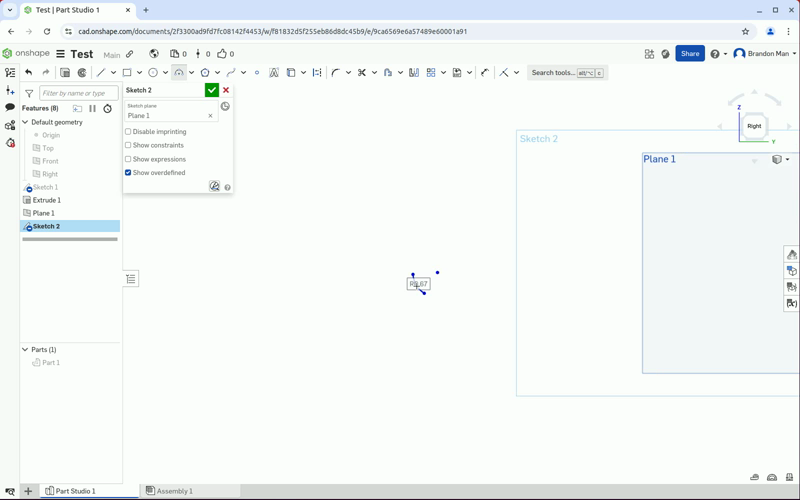
scroll(-6)
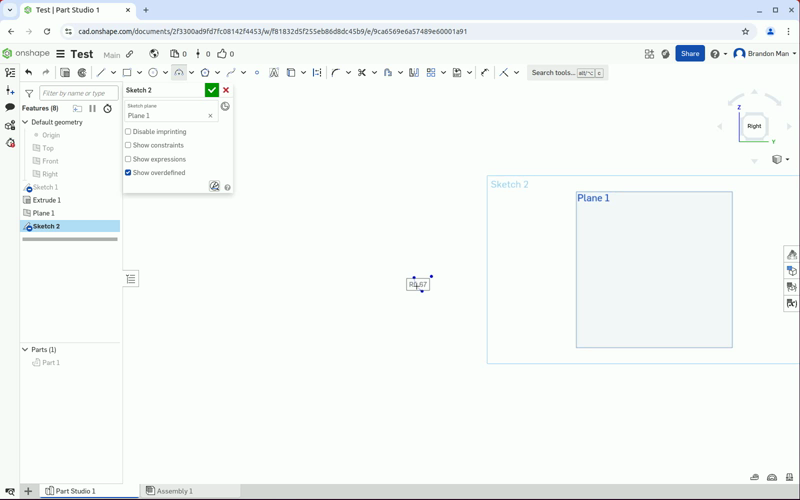
scroll(-6)
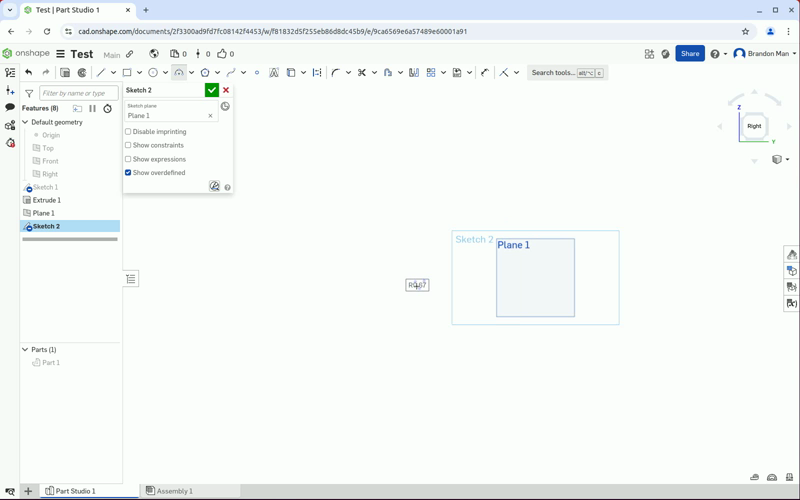
scroll(-6)
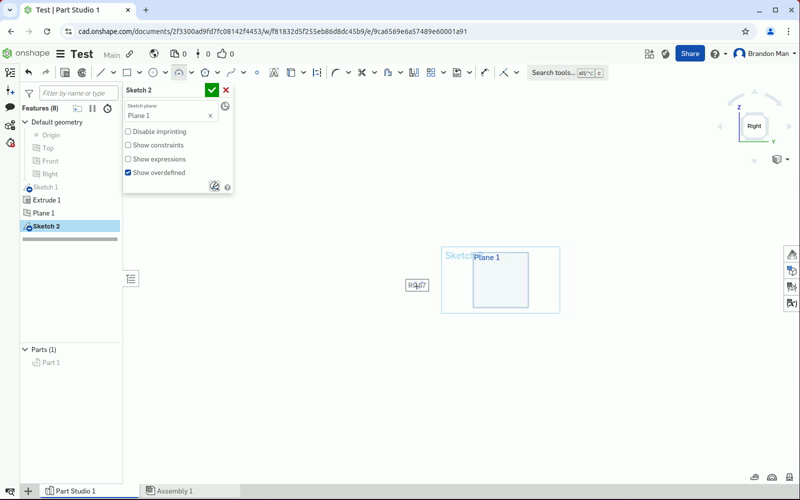
scroll(-6)
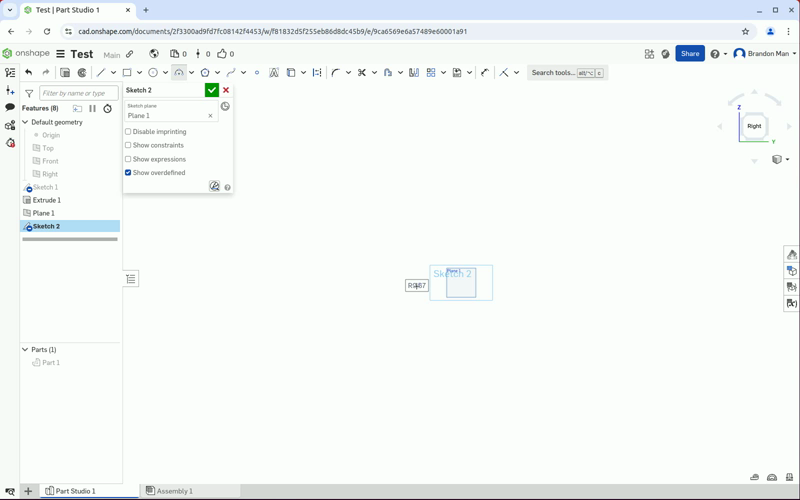
key_up(shift)
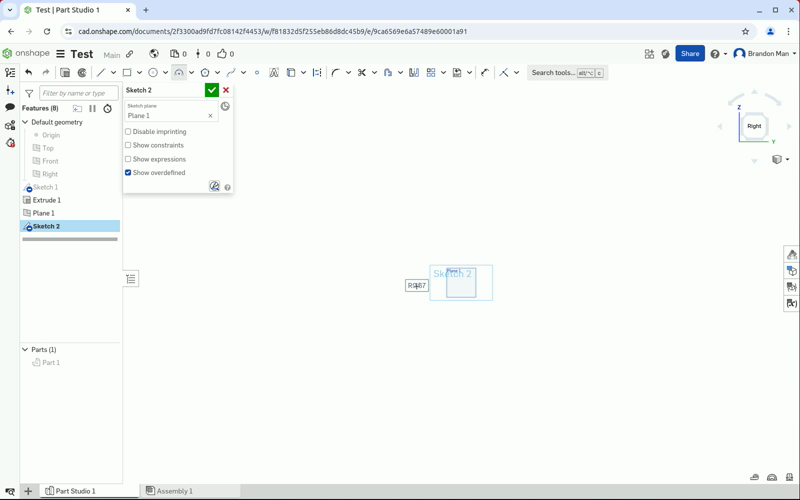
key(esc)
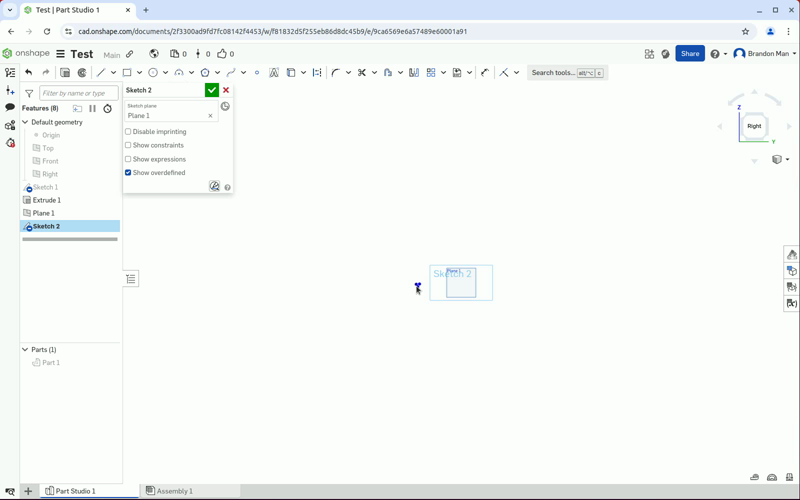
key(l)
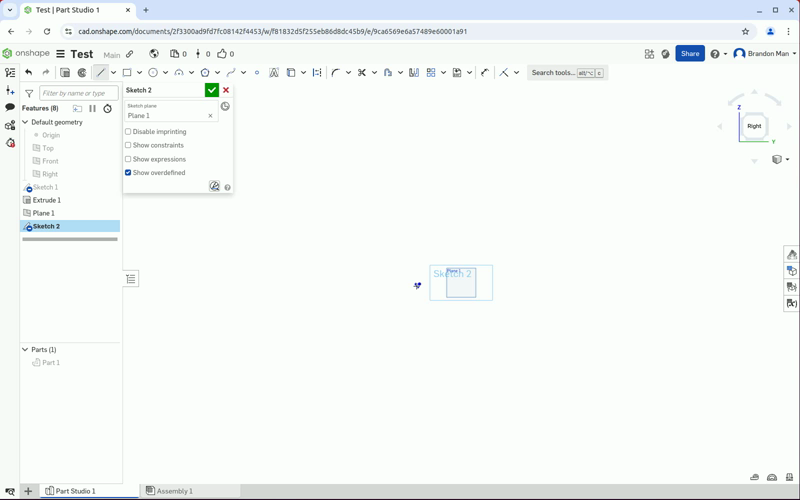
mouse_move(417, 286)
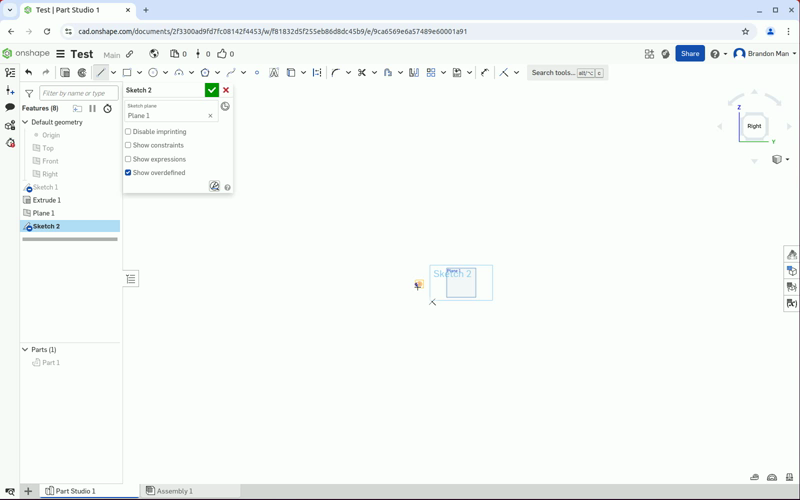
scroll(6)
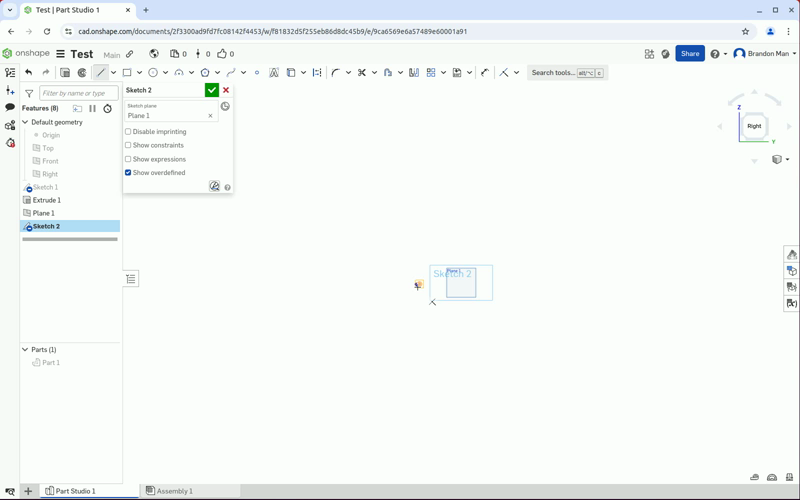
scroll(6)
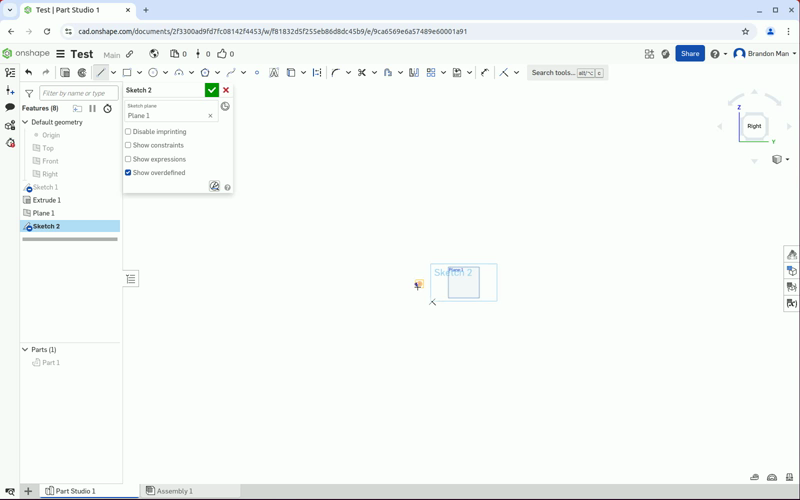
scroll(6)
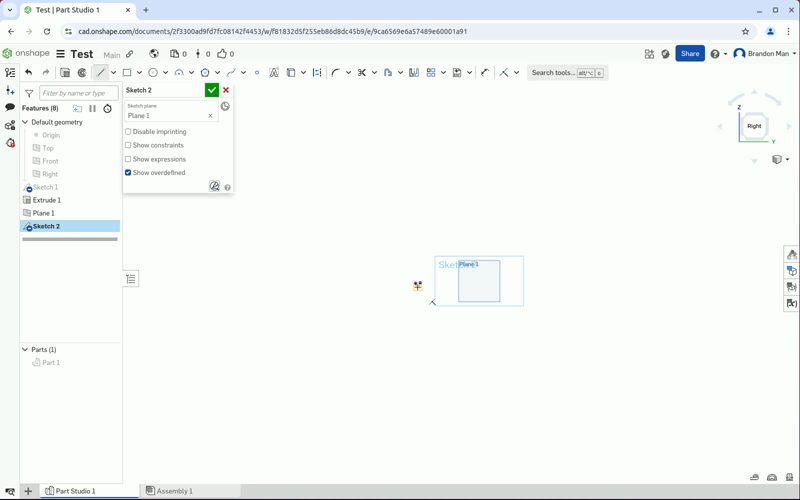
scroll(6)
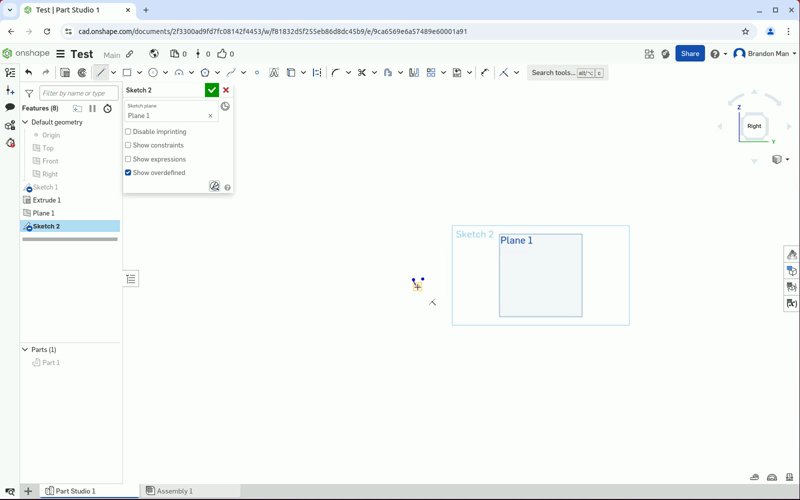
scroll(6)
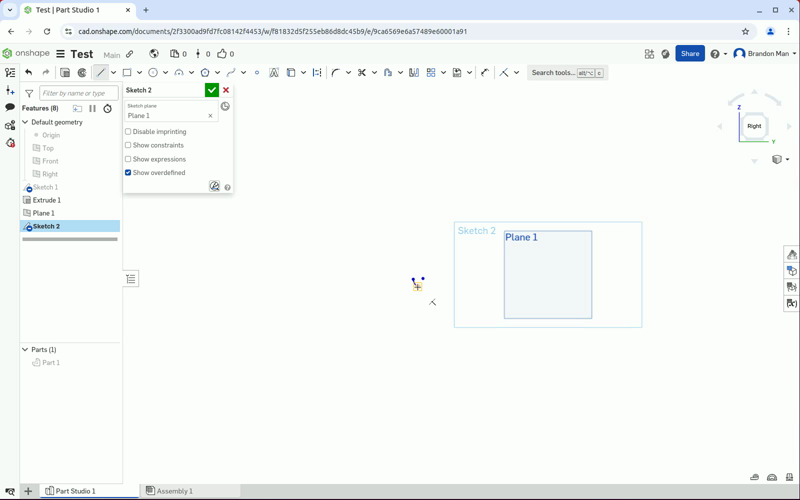
scroll(6)
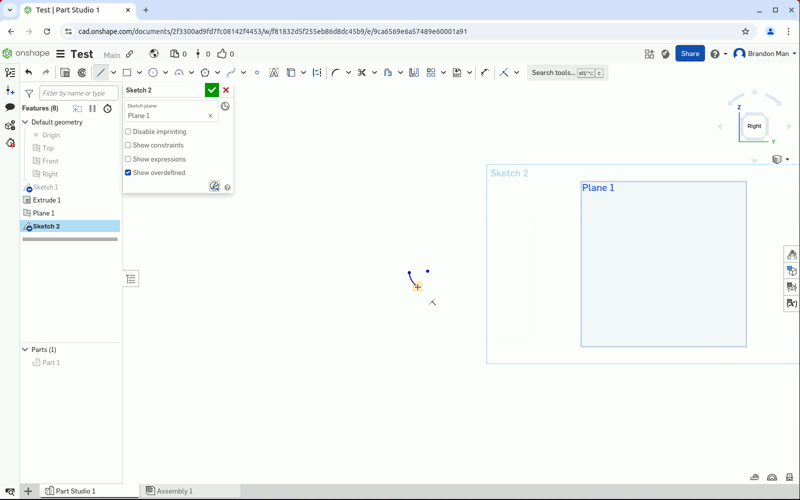
scroll(6)
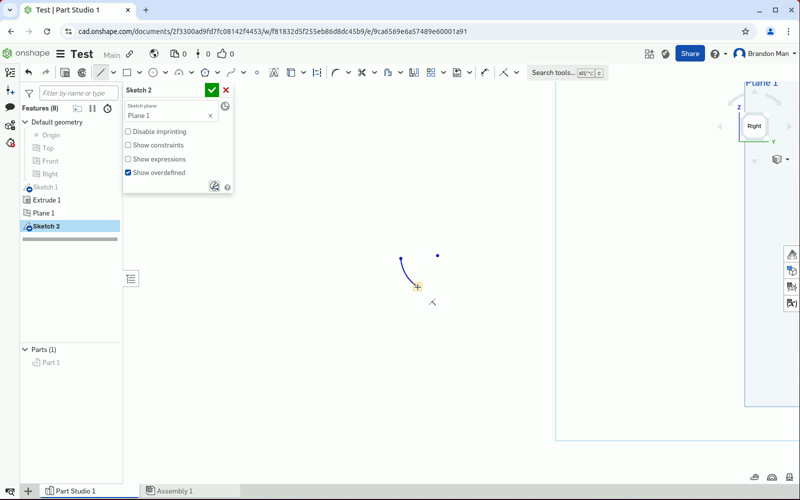
click(417, 286)
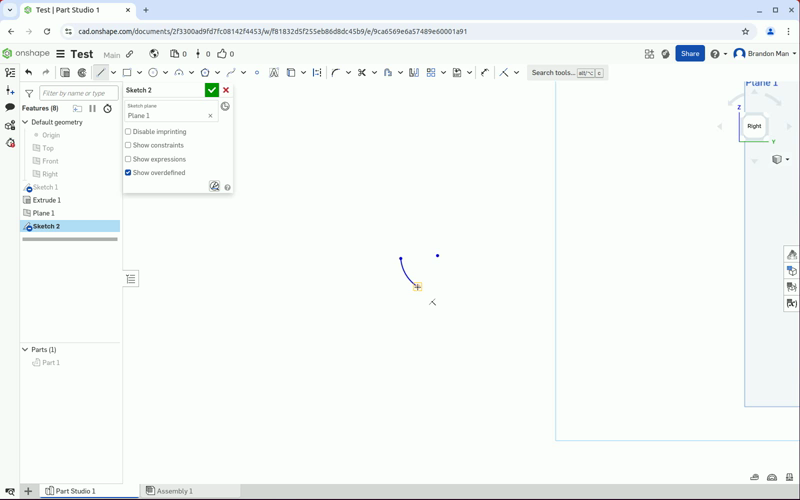
scroll(-6)
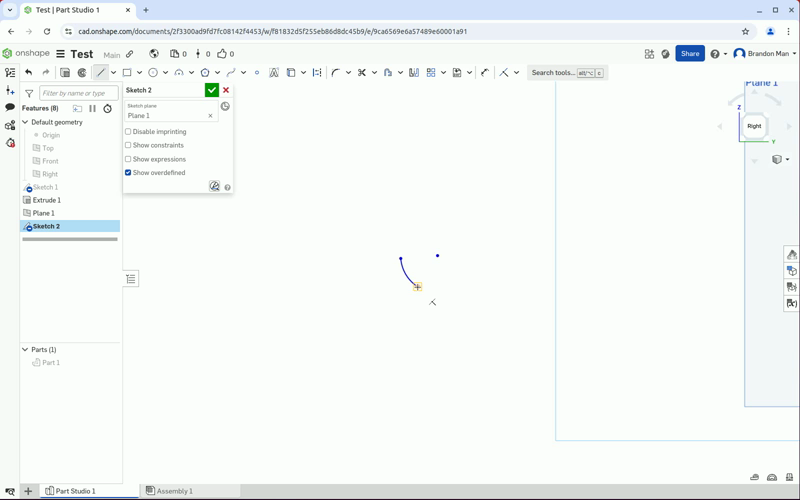
scroll(-6)
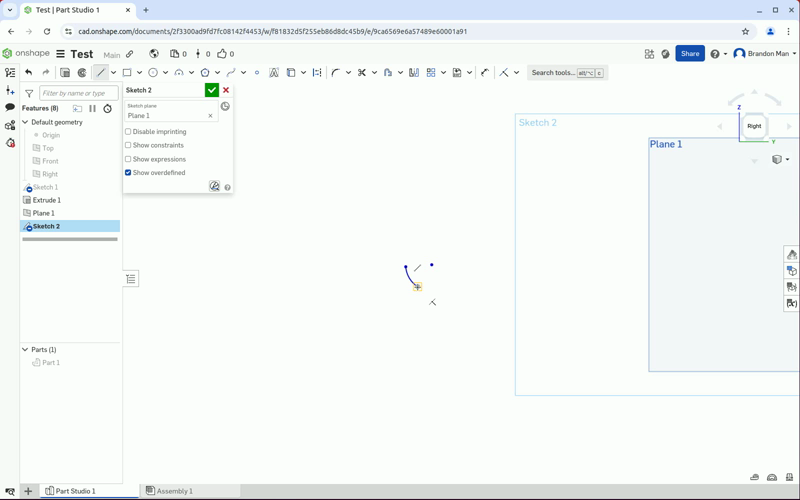
scroll(-6)
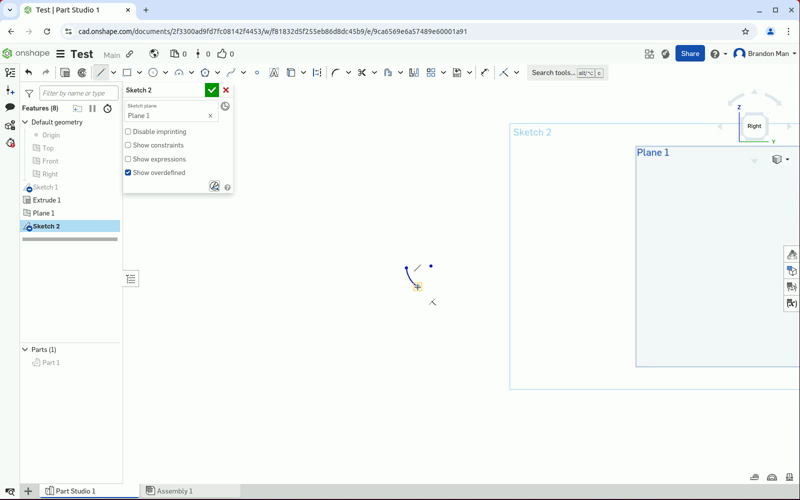
scroll(-6)
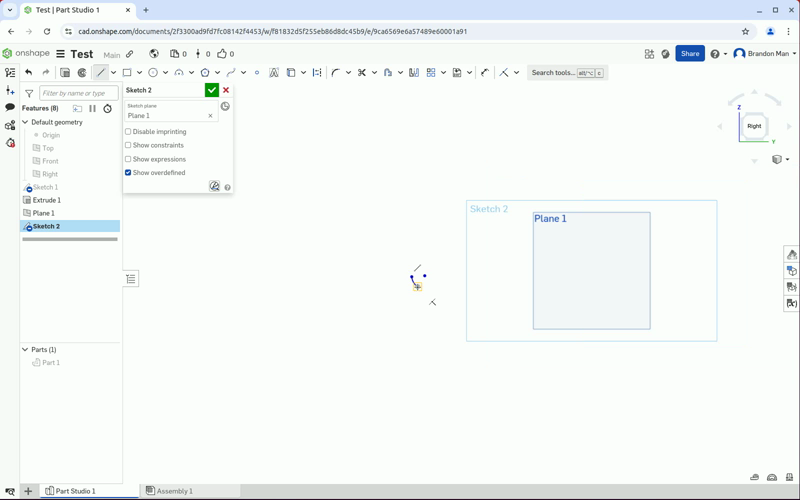
scroll(-6)
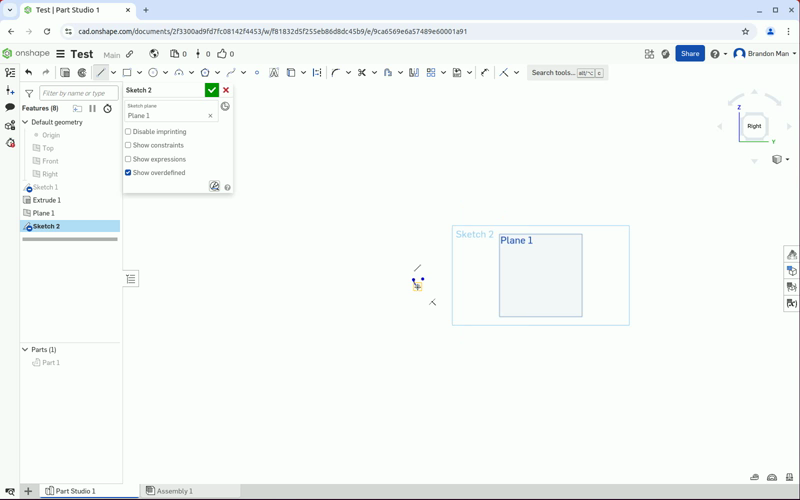
scroll(-6)
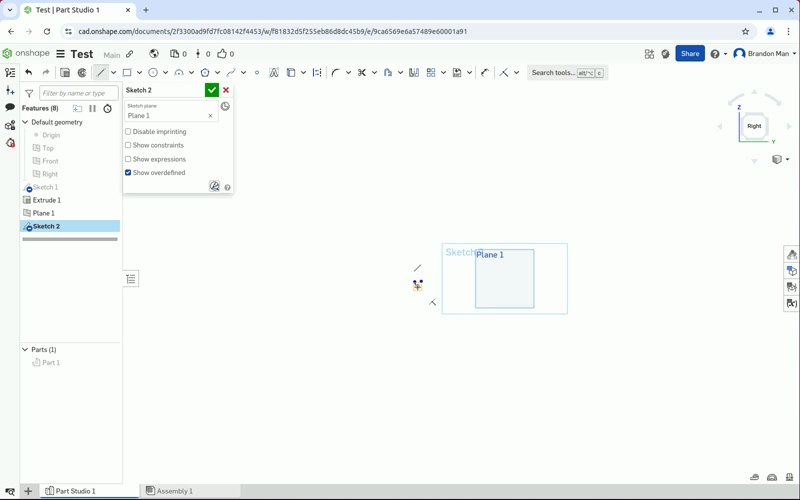
scroll(-6)
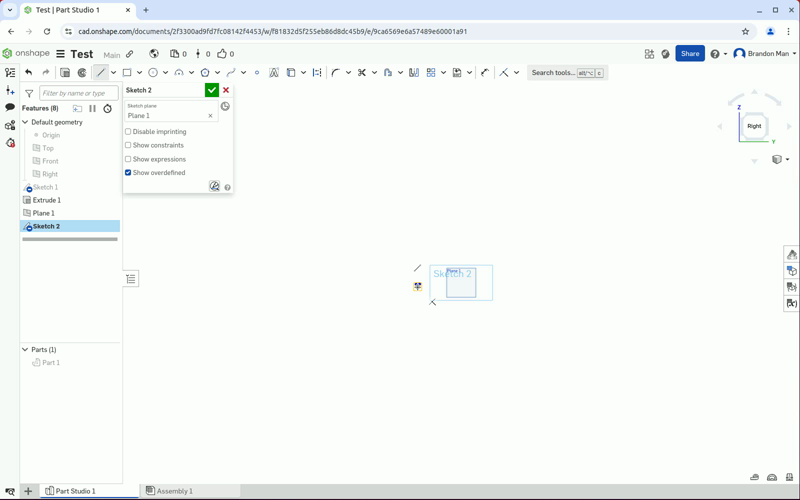
key_down(shift)
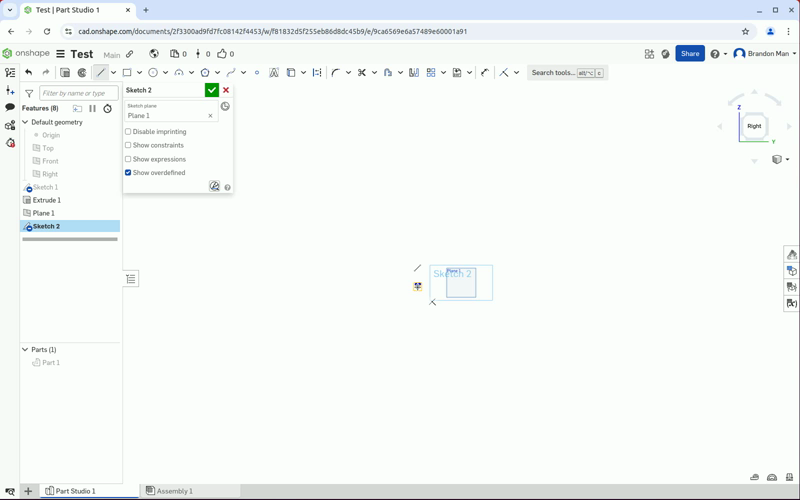
mouse_move(447, 286)
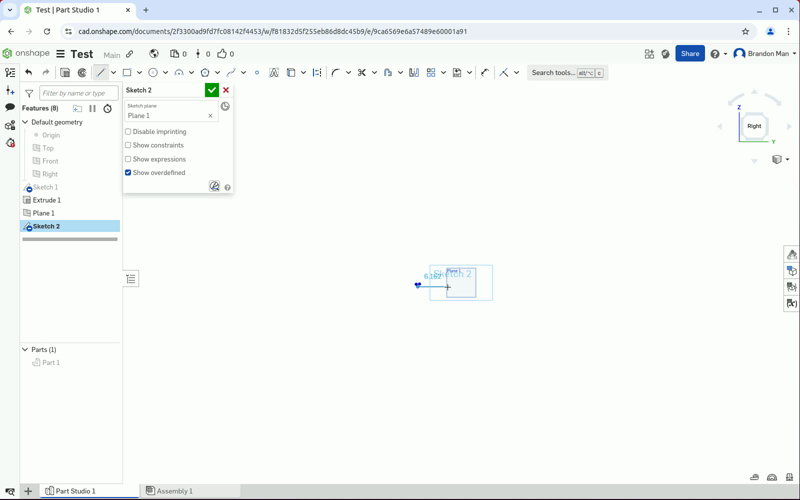
mouse_move(436, 293)
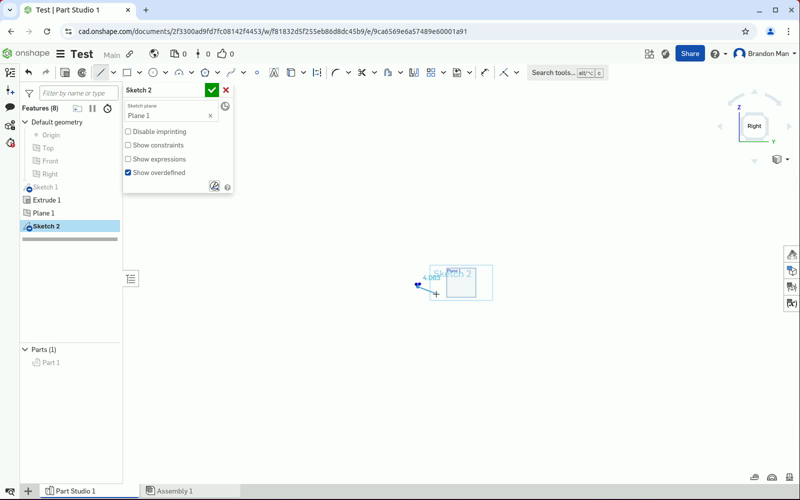
click(436, 293)
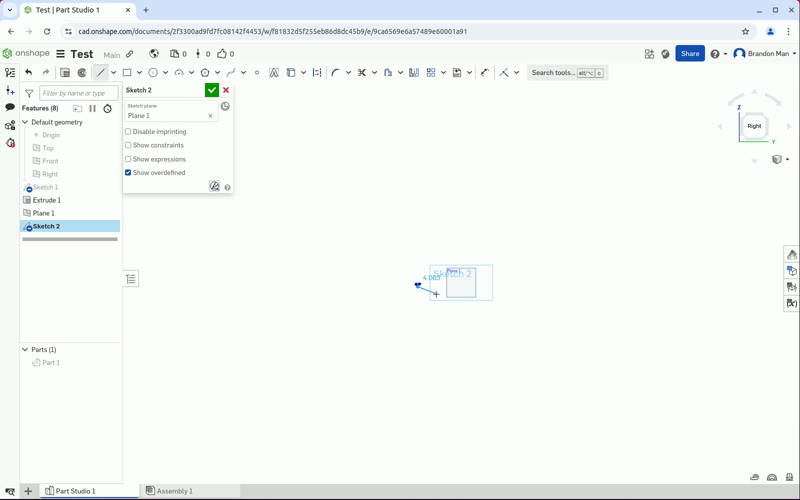
key_up(shift)
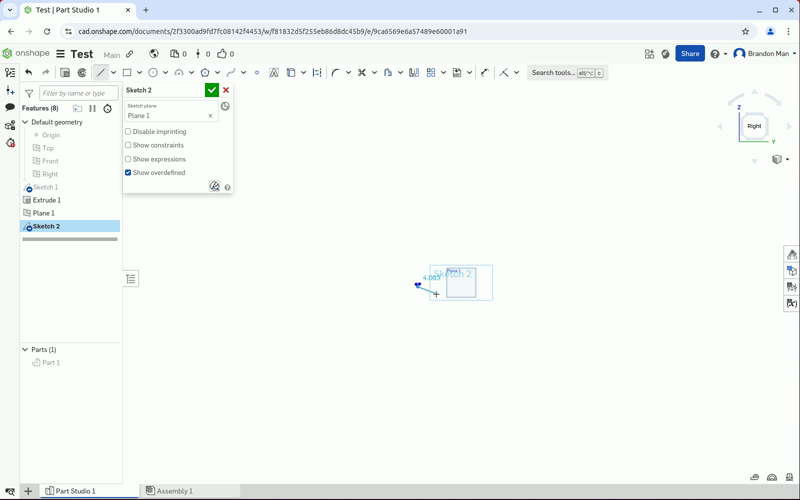
key(esc)
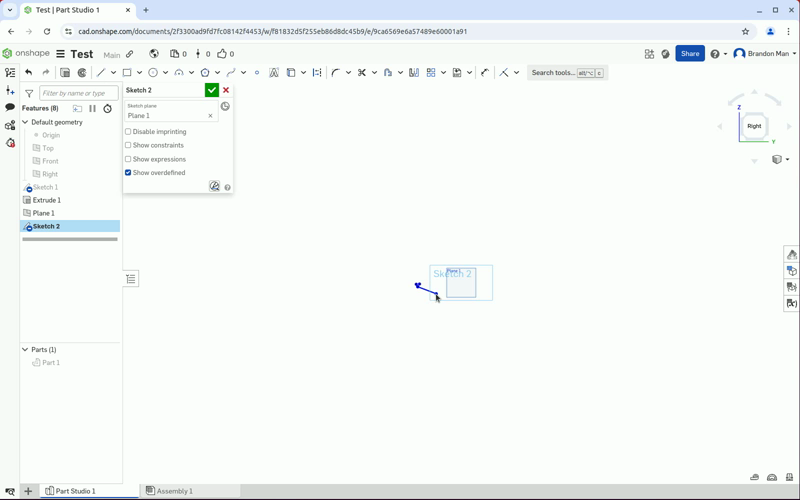
key(a)
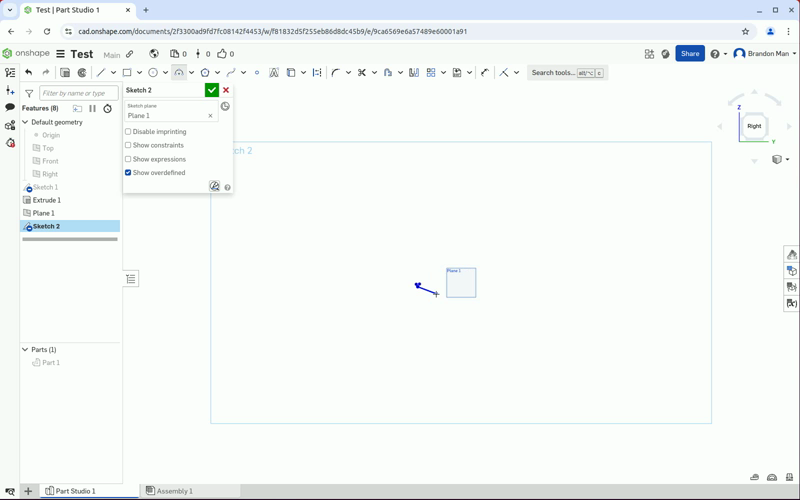
mouse_move(436, 293)
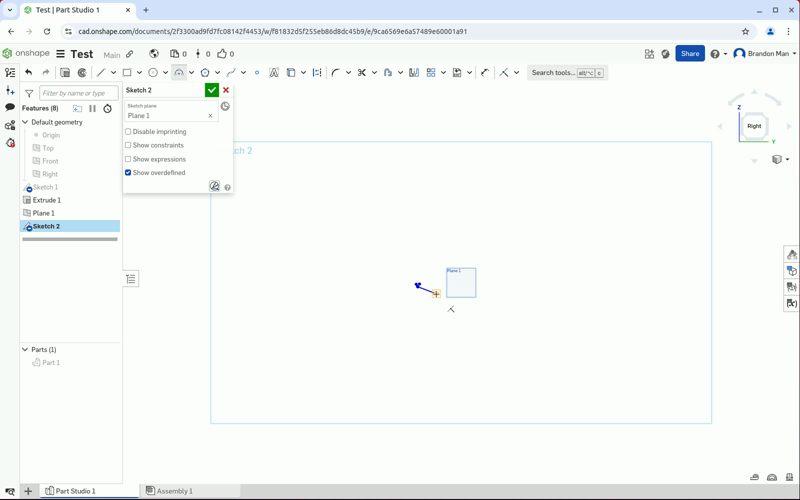
click(436, 293)
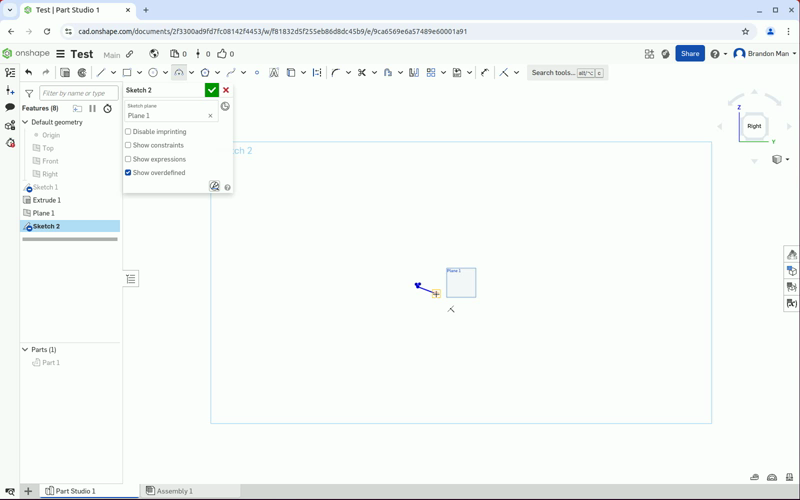
key_down(shift)
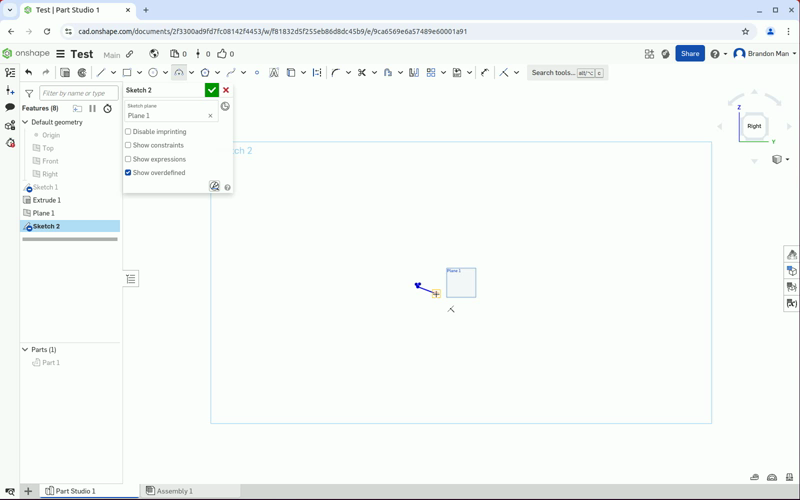
mouse_move(445, 294)
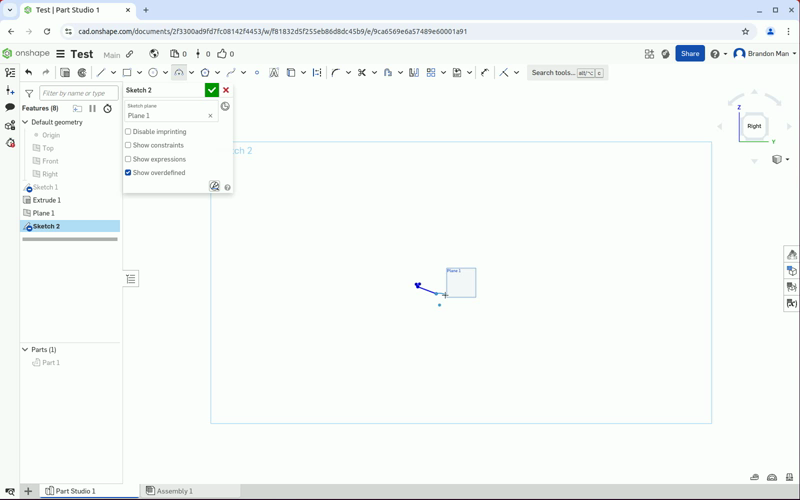
click(445, 294)
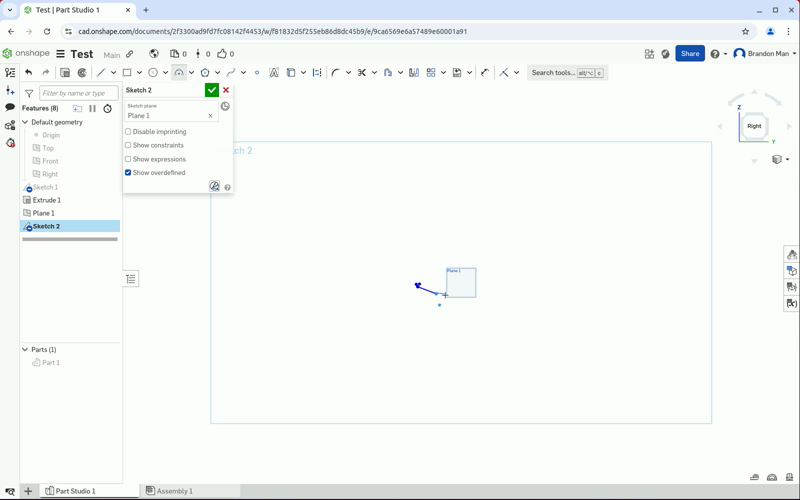
mouse_move(440, 295)
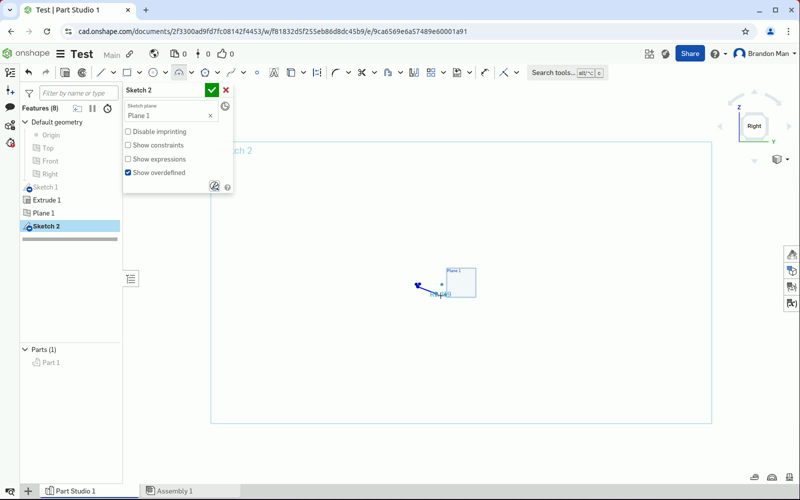
click(440, 295)
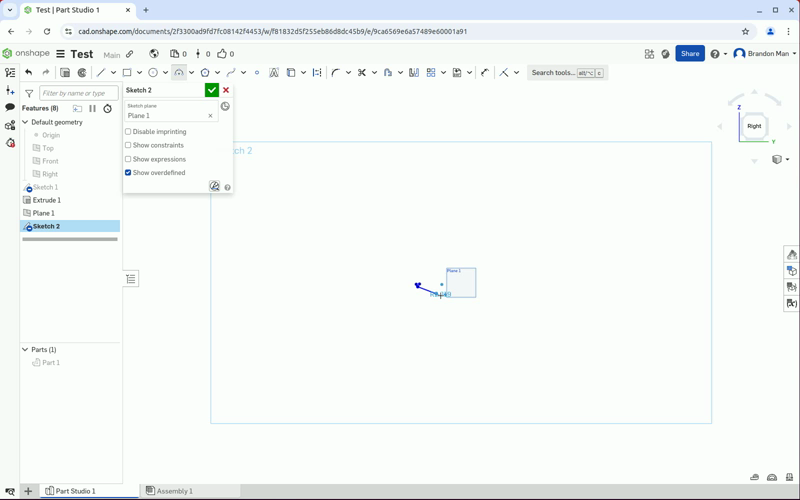
key_up(shift)
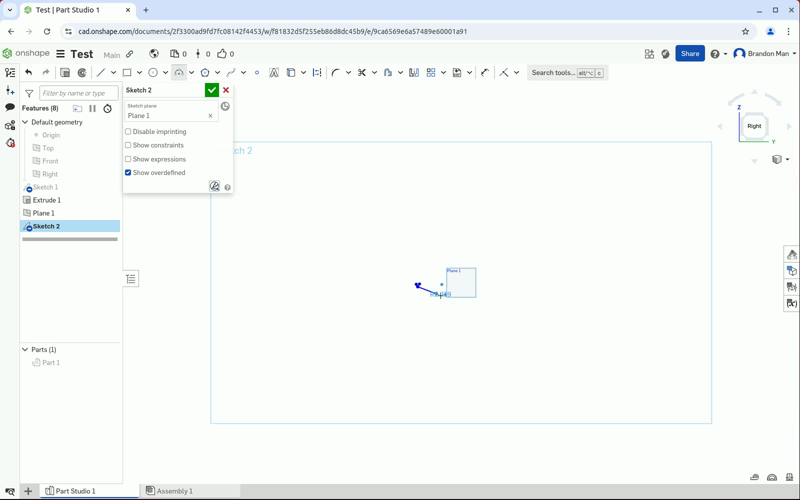
key(esc)
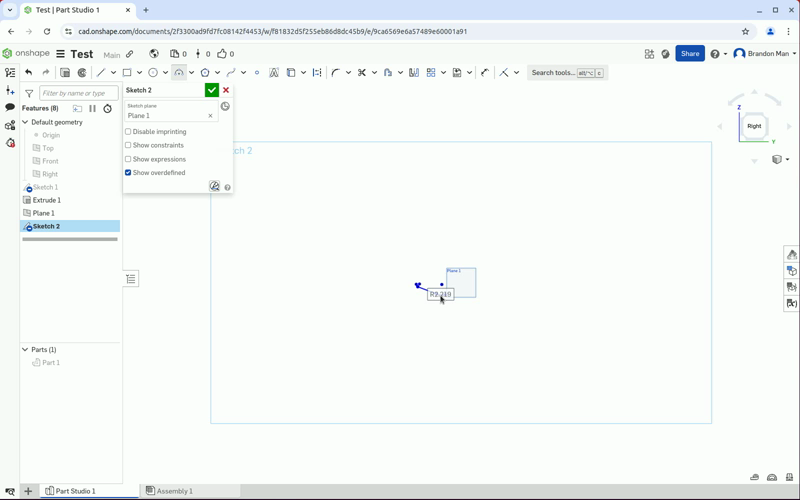
key(l)
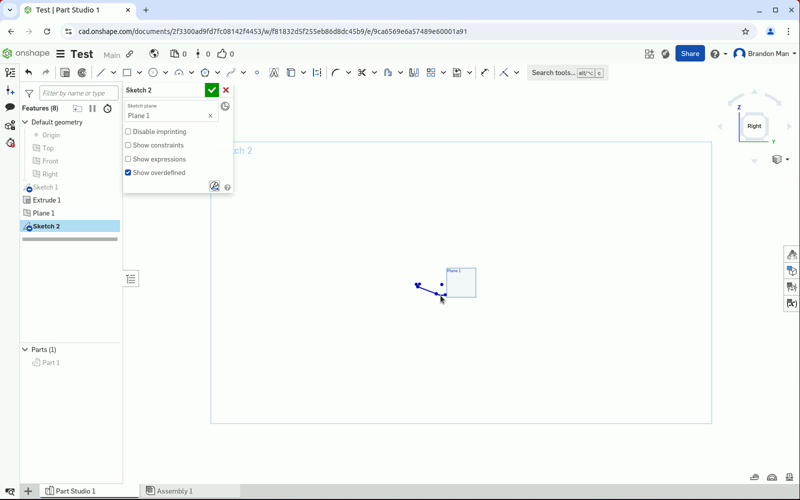
mouse_move(445, 294)
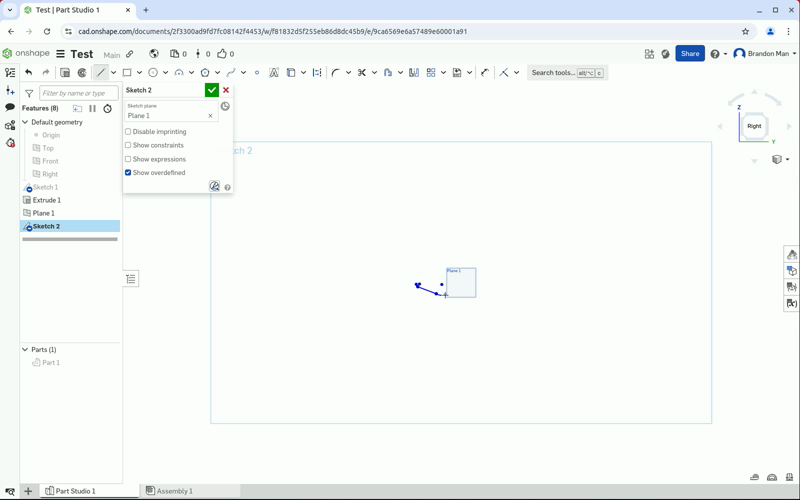
scroll(6)
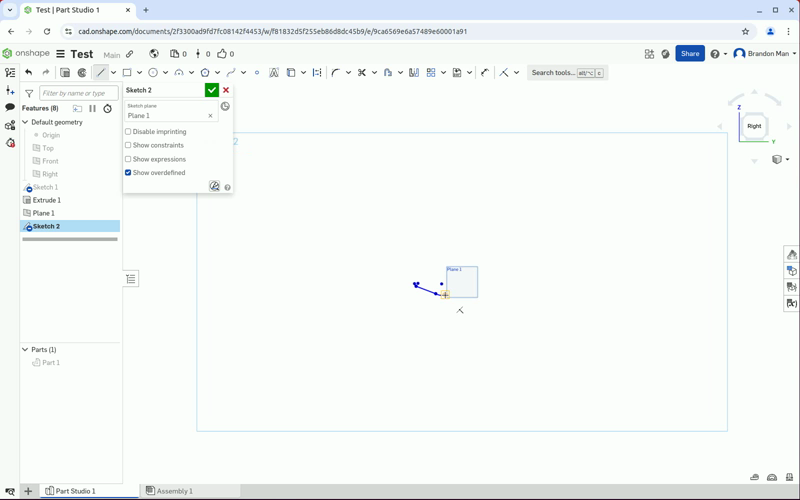
scroll(6)
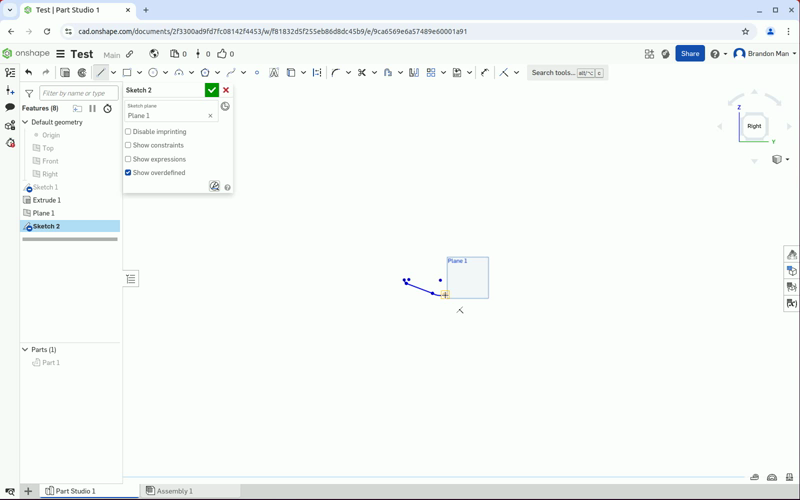
scroll(6)
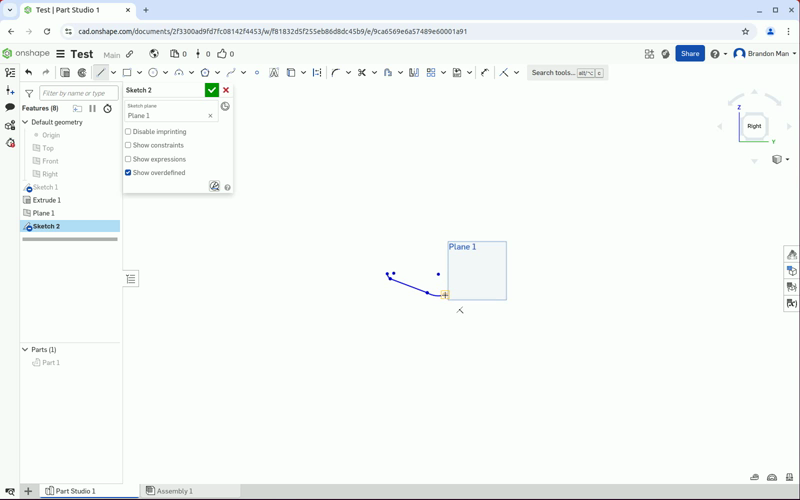
scroll(6)
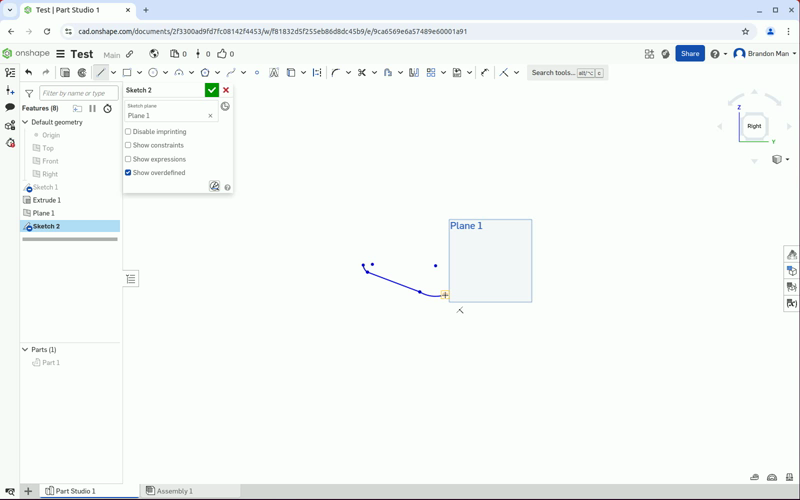
scroll(6)
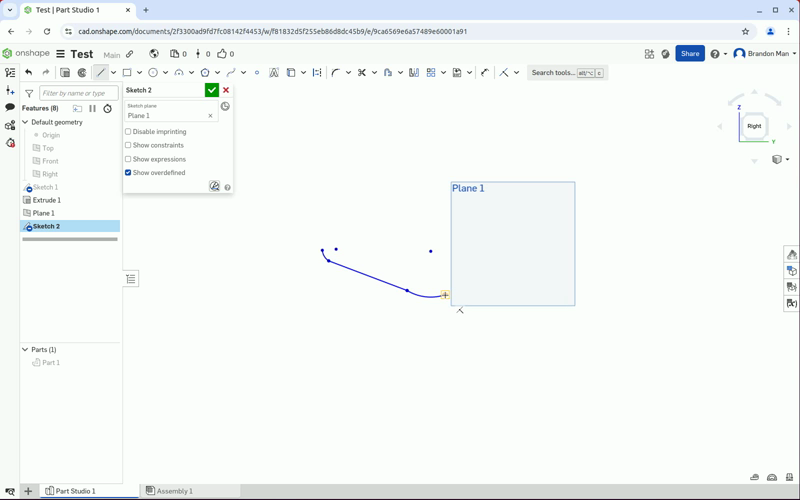
scroll(6)
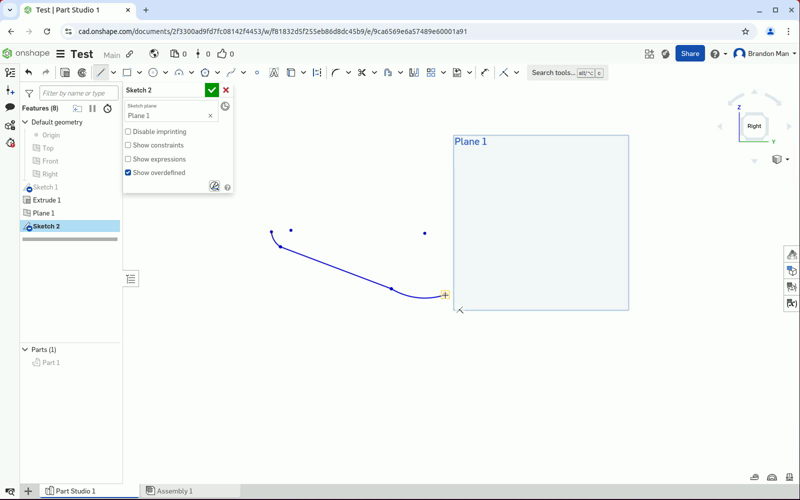
scroll(6)
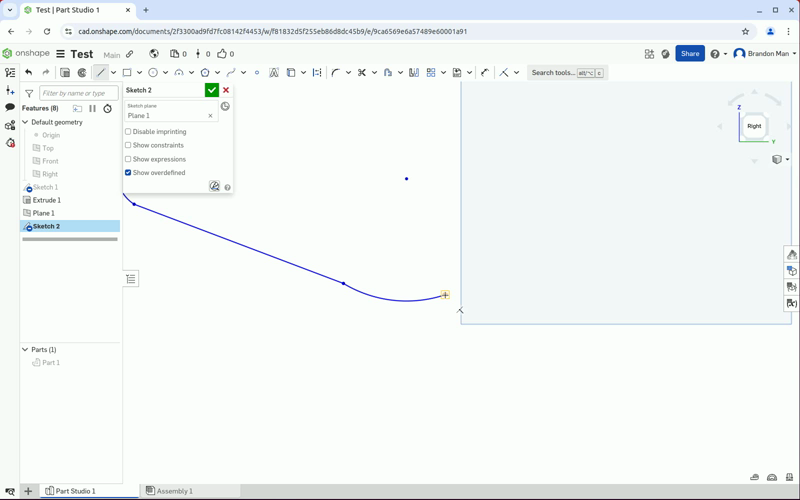
click(445, 294)
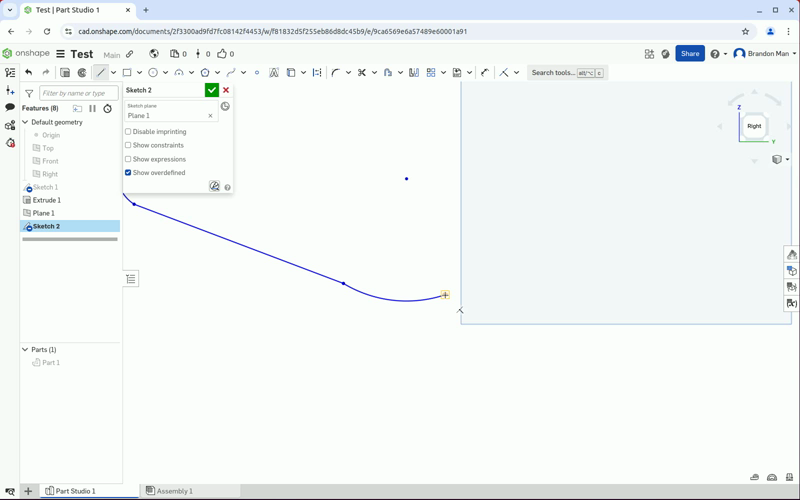
scroll(-6)
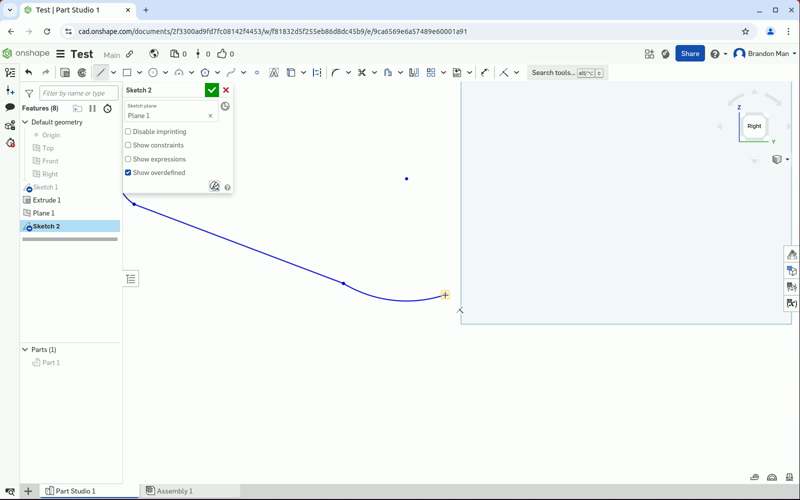
scroll(-6)
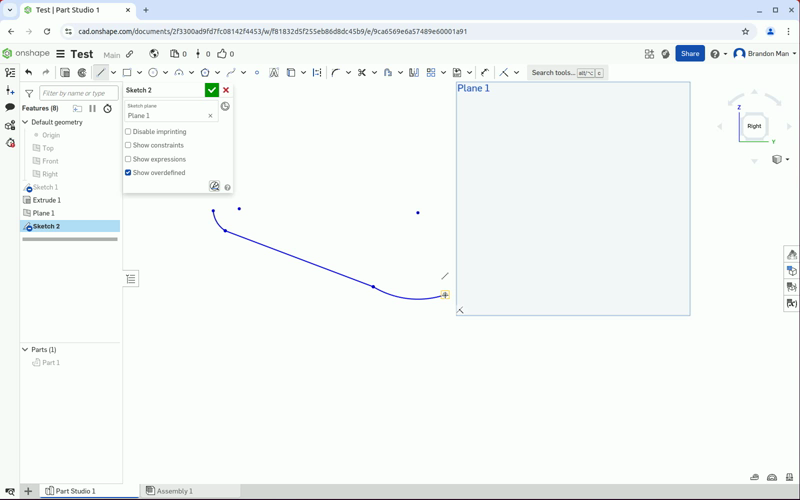
scroll(-6)
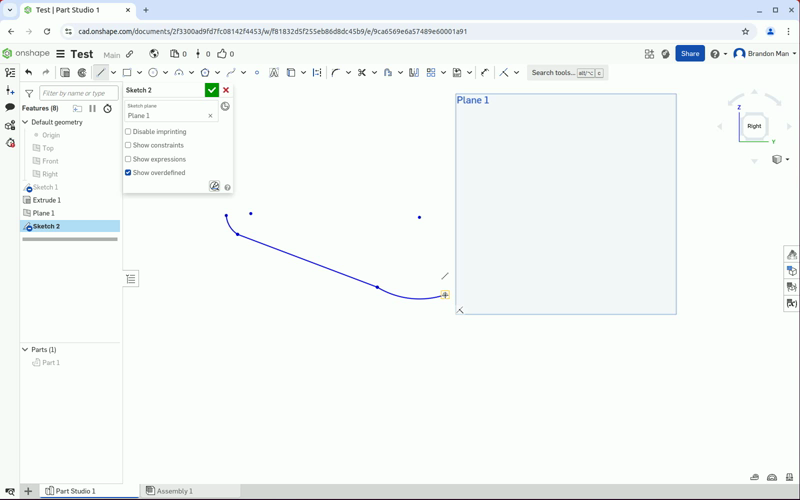
scroll(-6)
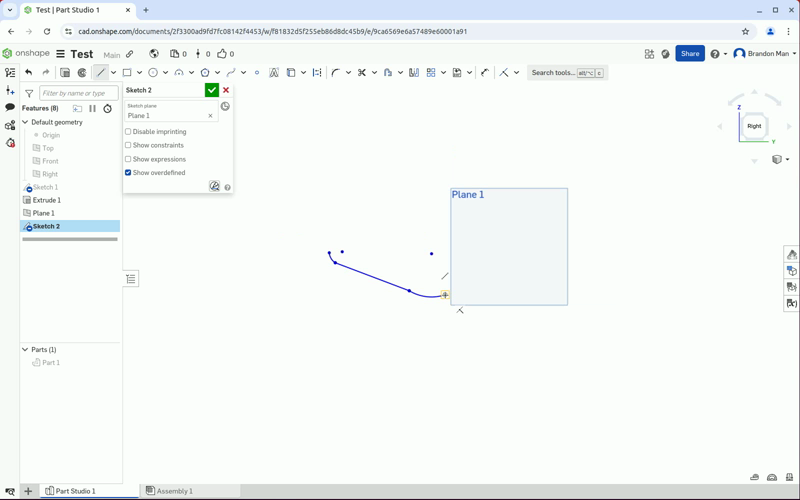
scroll(-6)
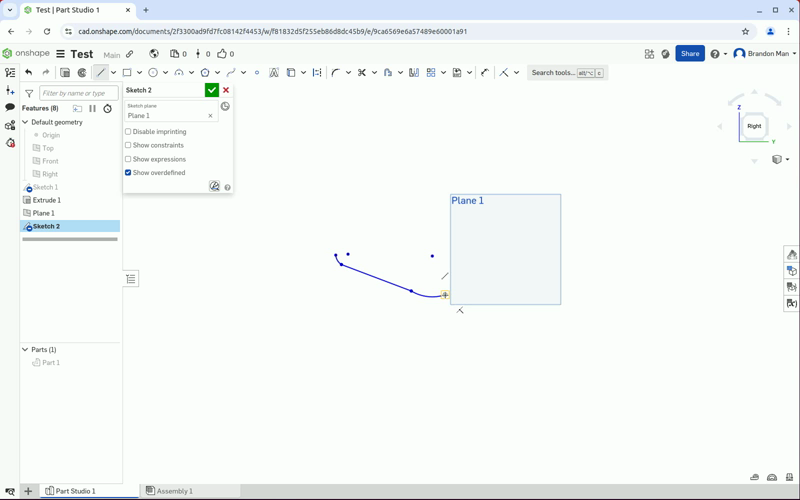
scroll(-6)
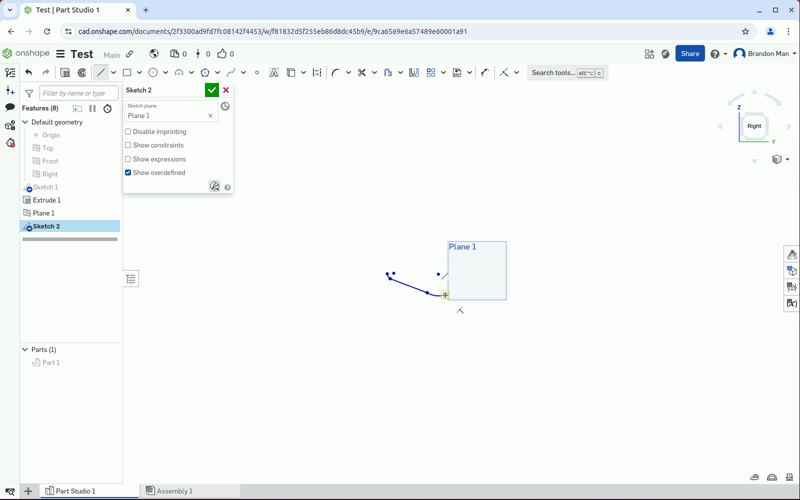
scroll(-6)
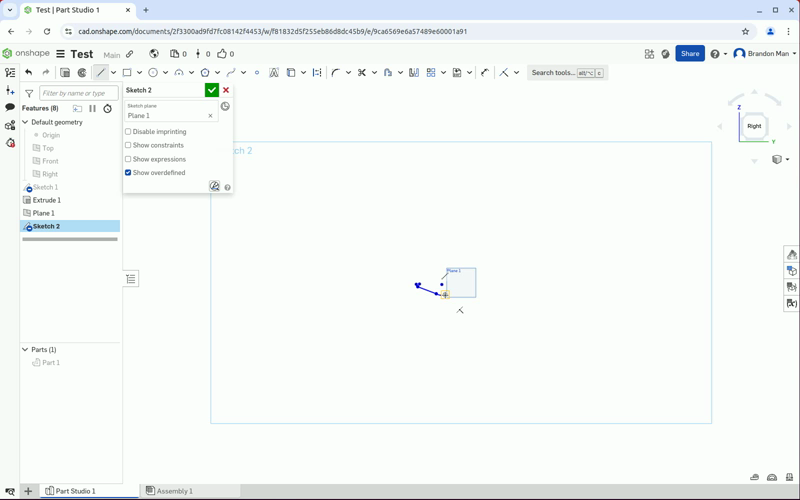
key_down(shift)
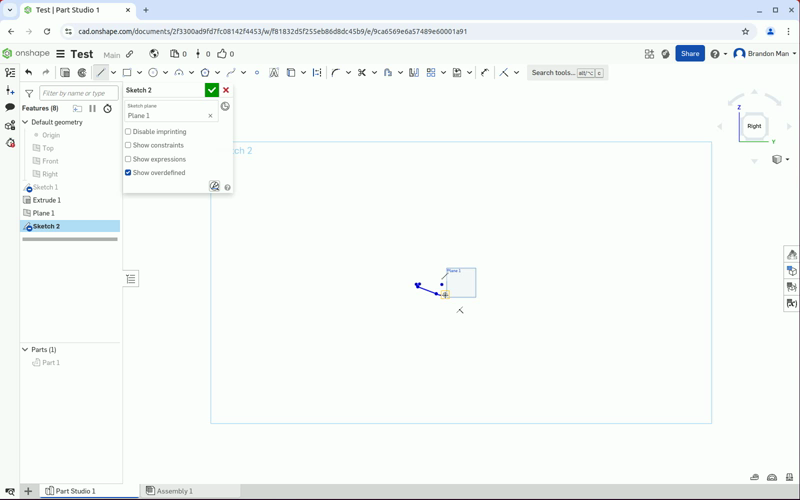
mouse_move(475, 294)
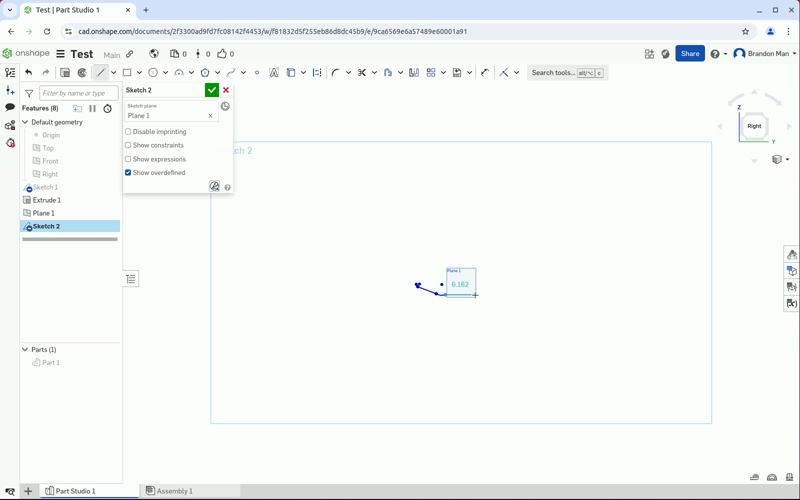
mouse_move(453, 294)
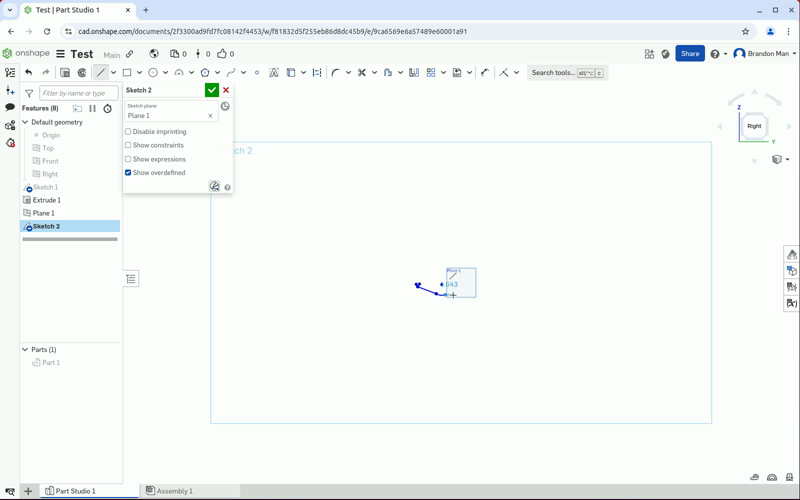
click(453, 294)
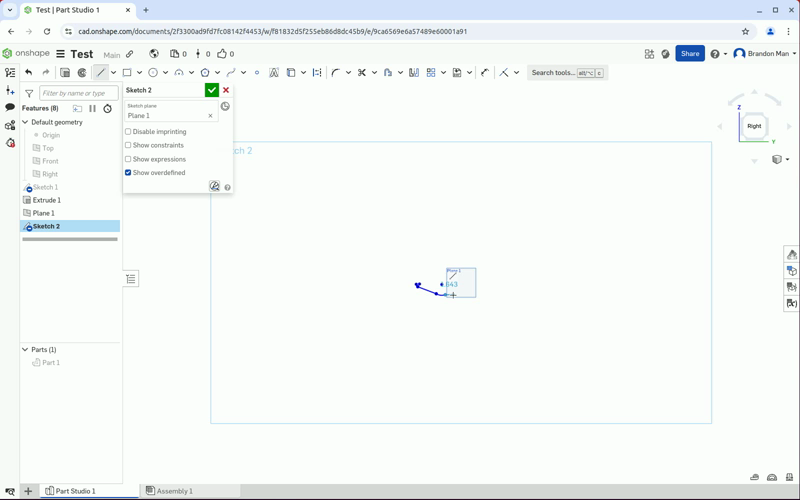
key_up(shift)
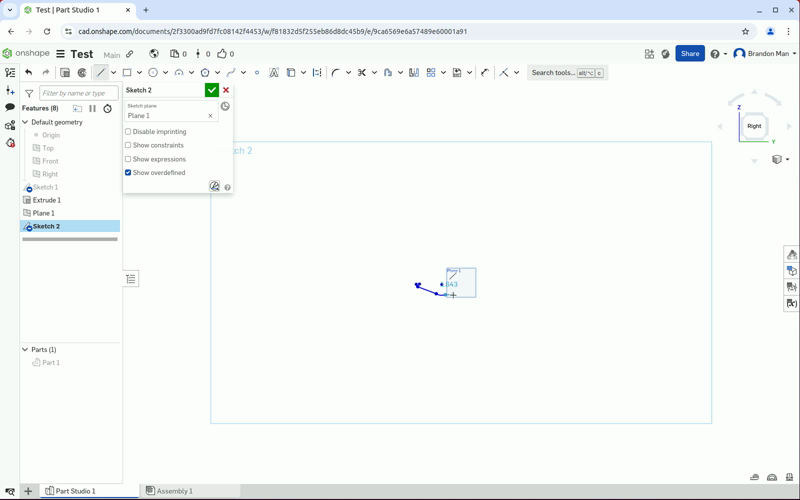
key(esc)
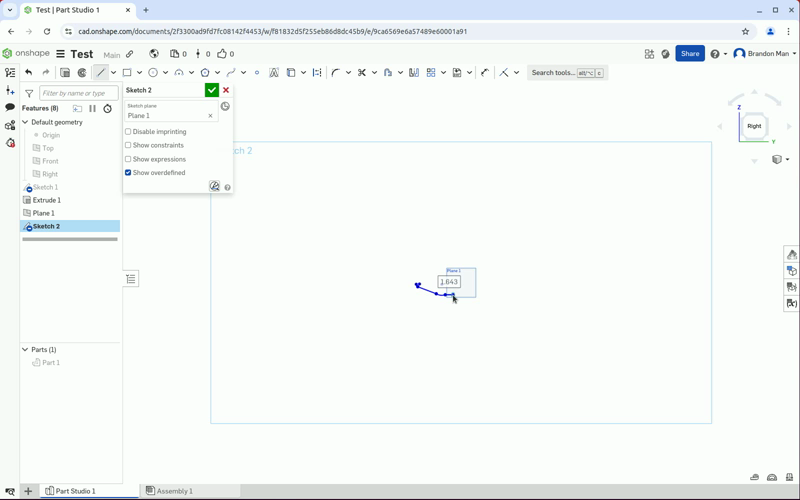
key(a)
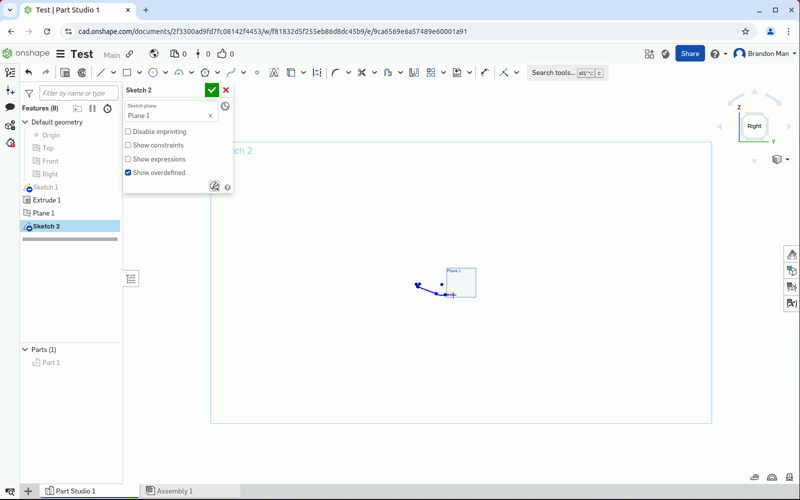
mouse_move(453, 294)
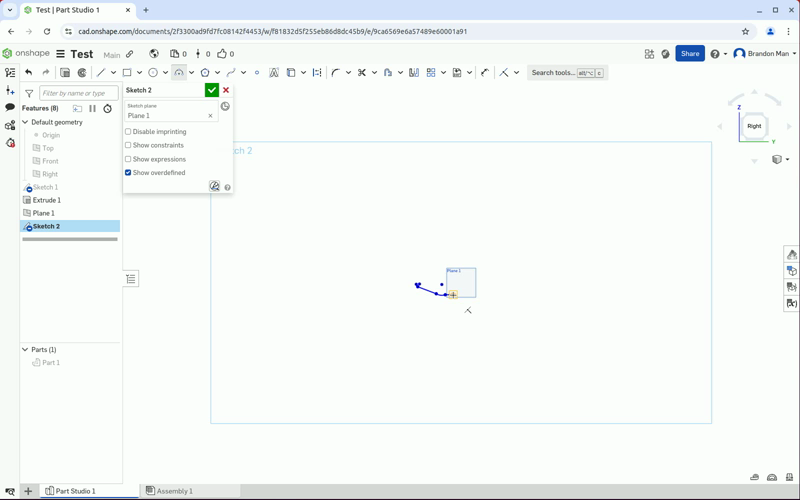
click(453, 294)
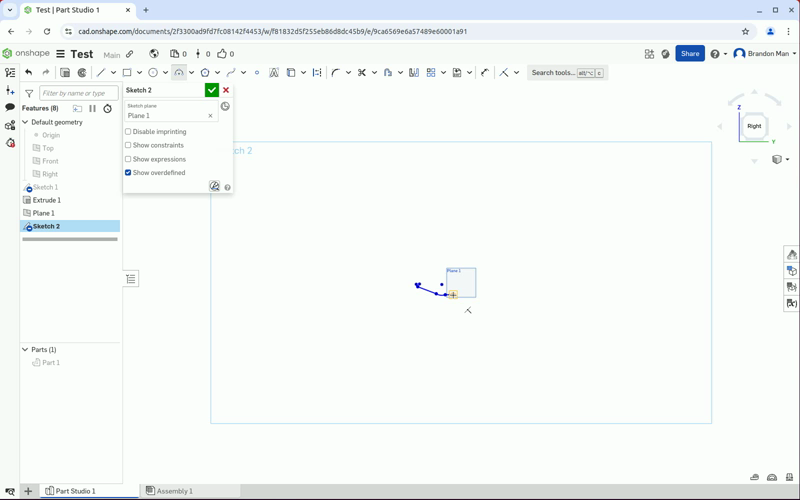
key_down(shift)
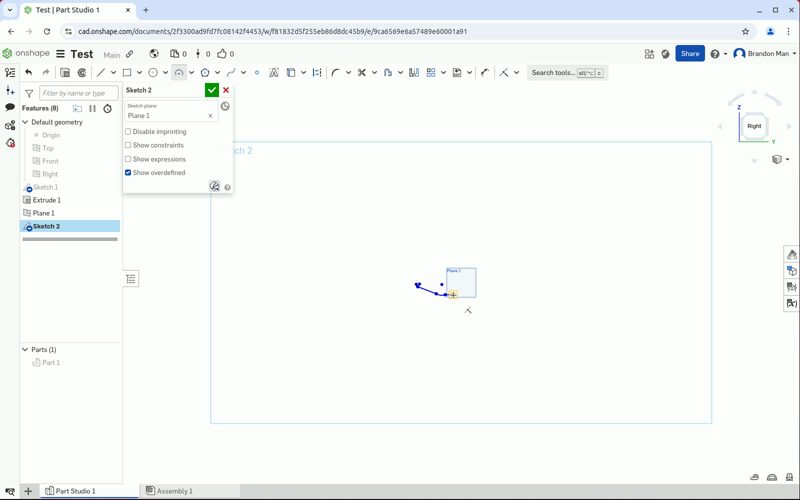
mouse_move(455, 291)
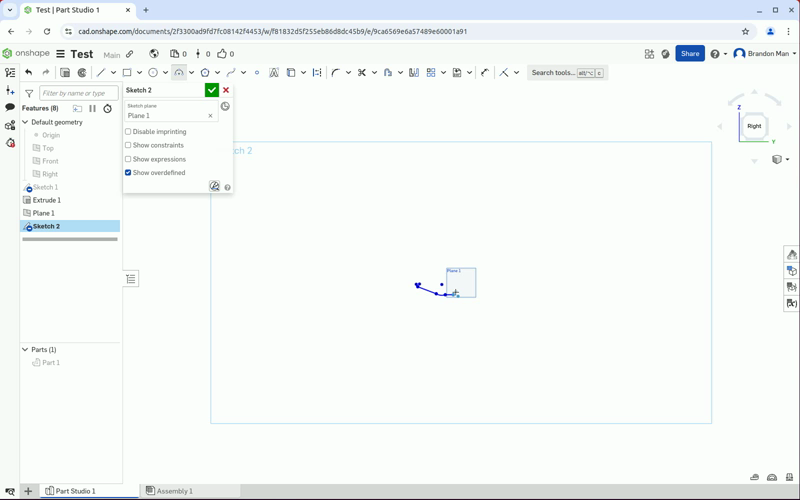
scroll(6)
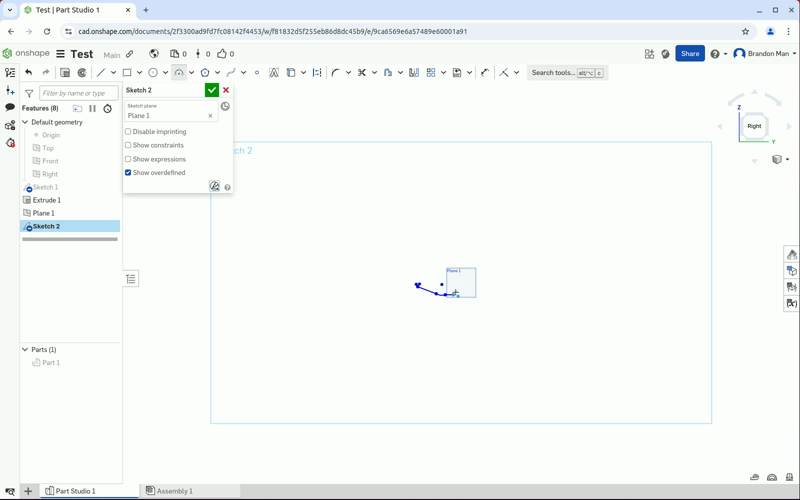
scroll(6)
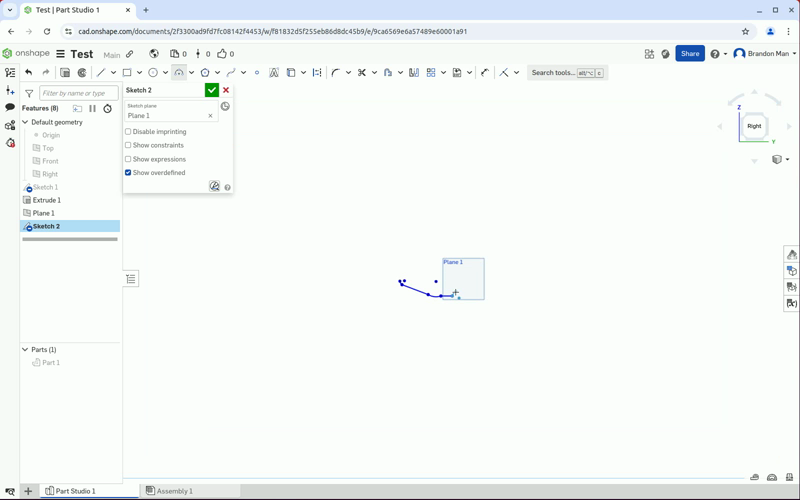
scroll(6)
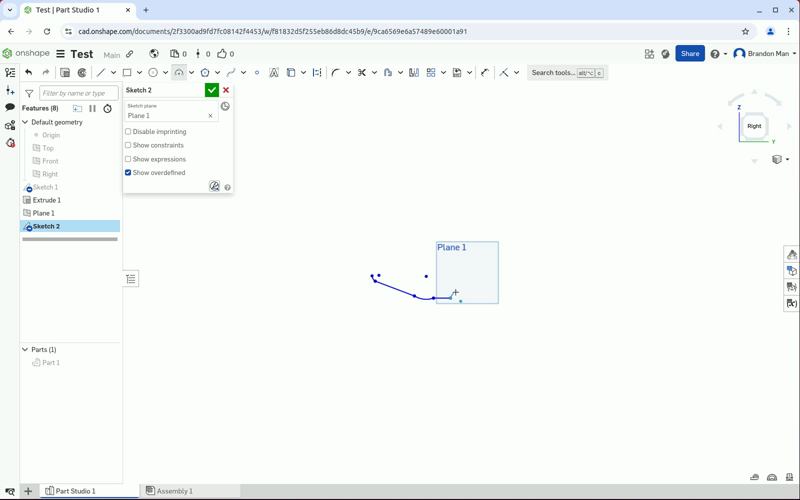
scroll(6)
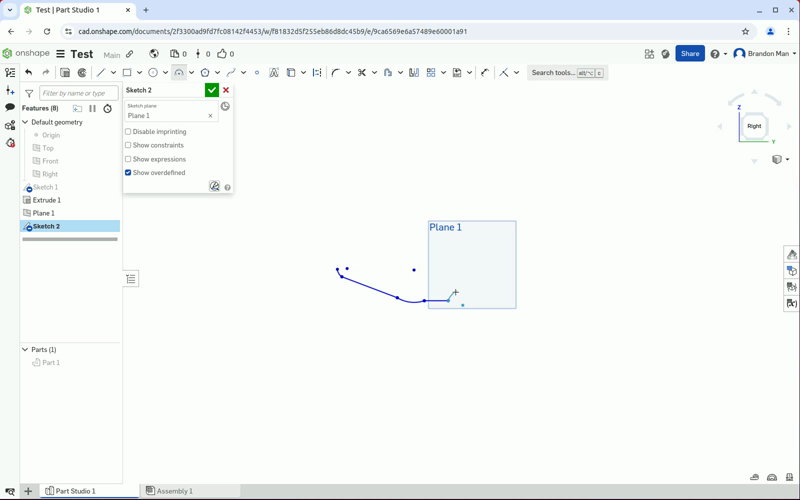
scroll(6)
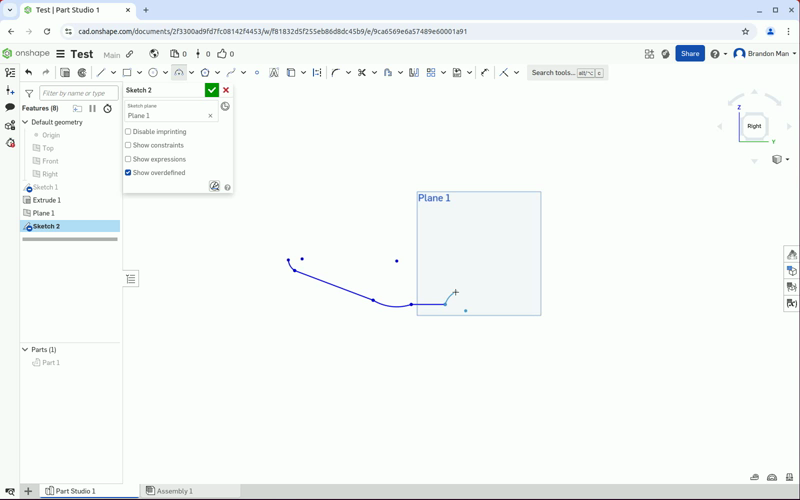
scroll(6)
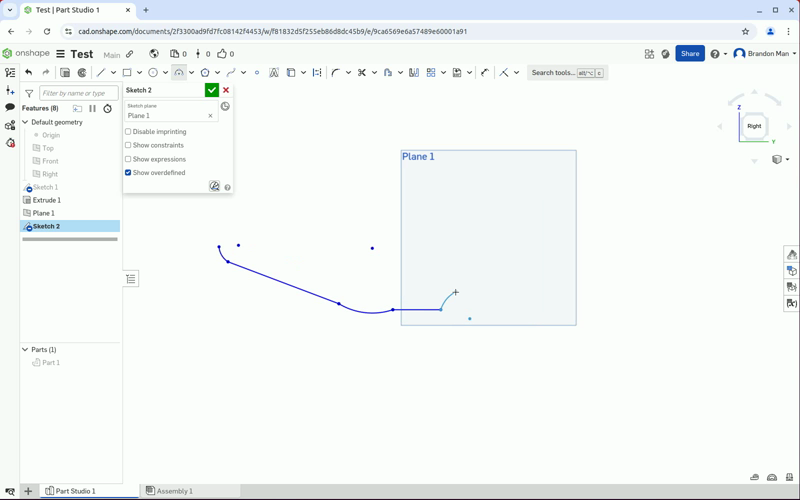
scroll(6)
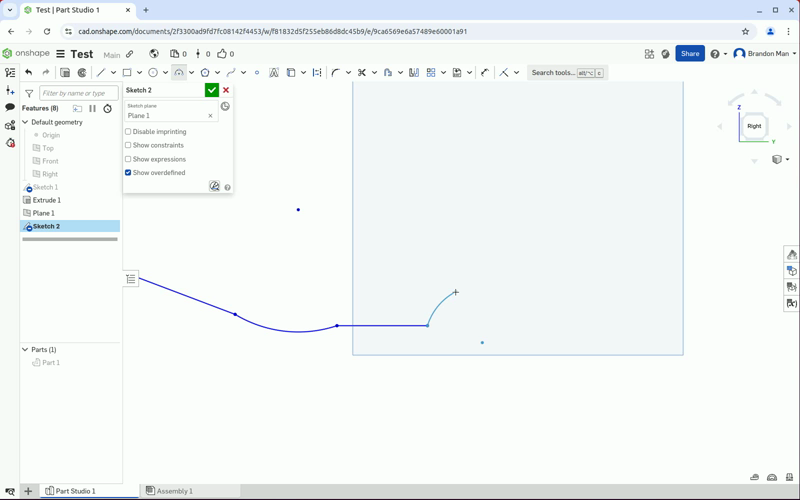
click(455, 291)
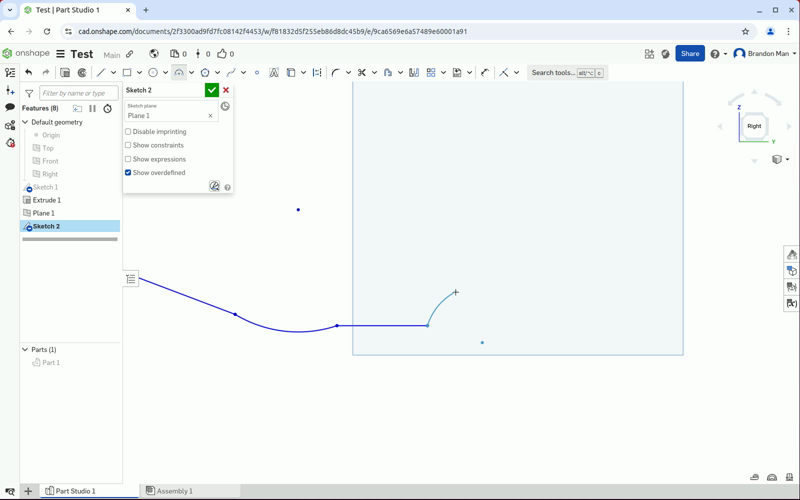
scroll(-6)
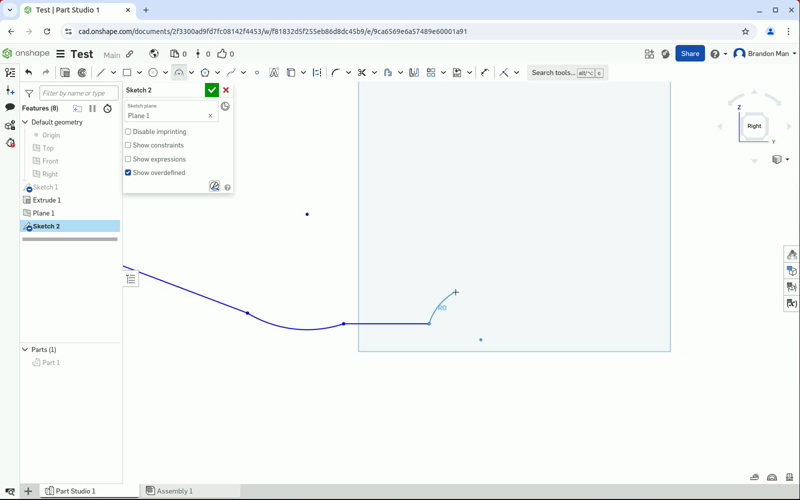
scroll(-6)
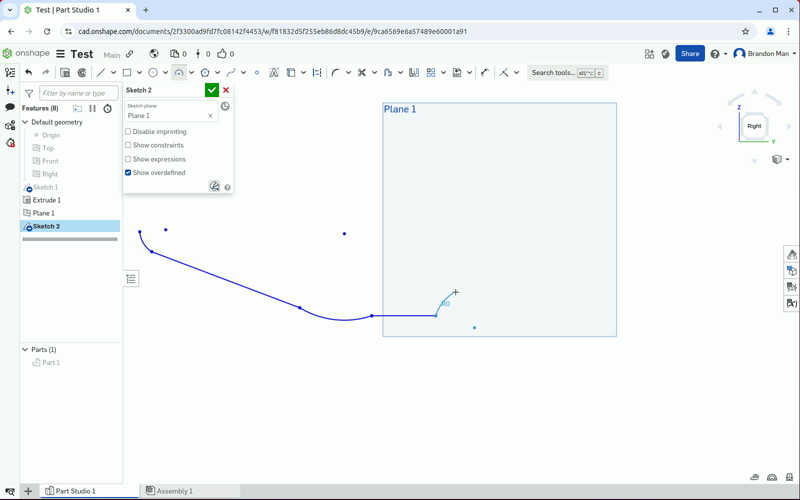
scroll(-6)
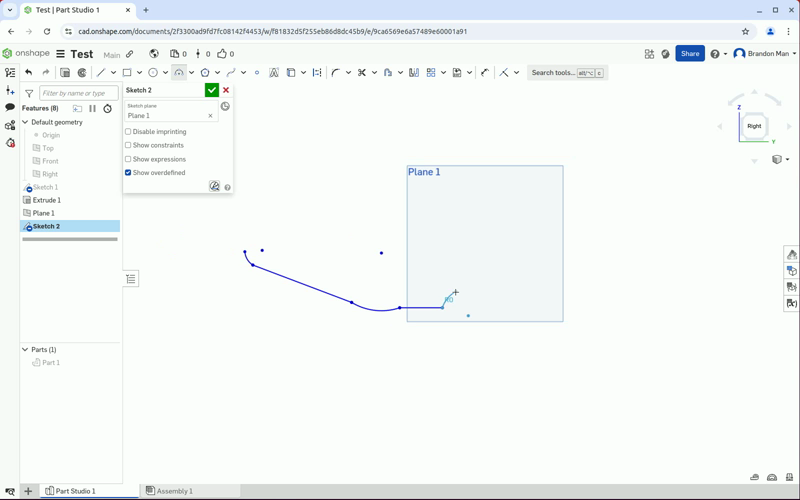
scroll(-6)
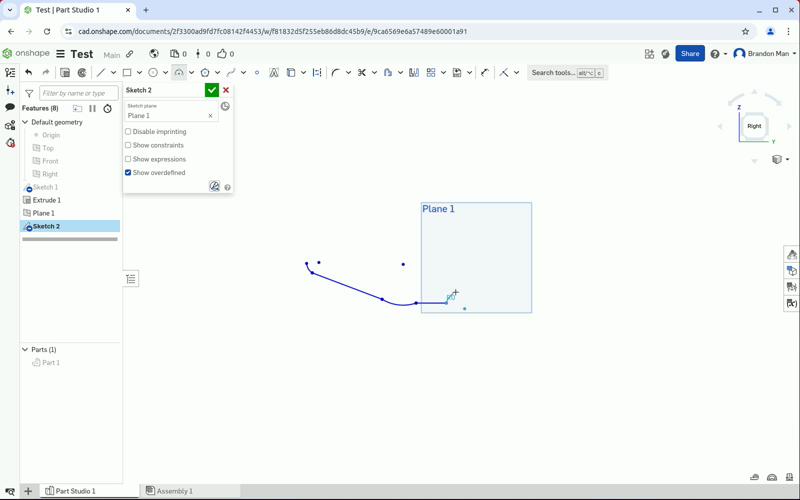
scroll(-6)
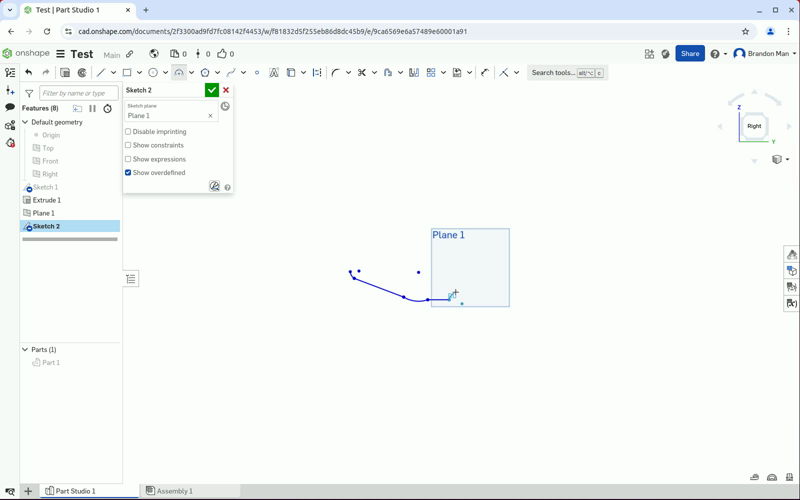
scroll(-6)
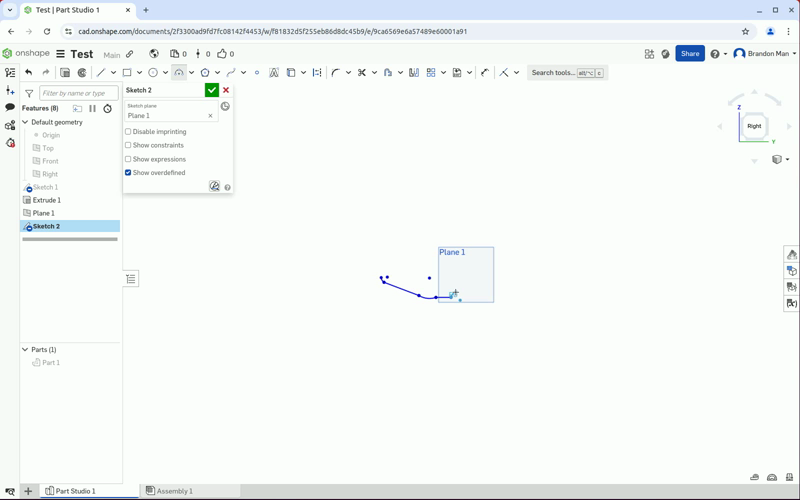
scroll(-6)
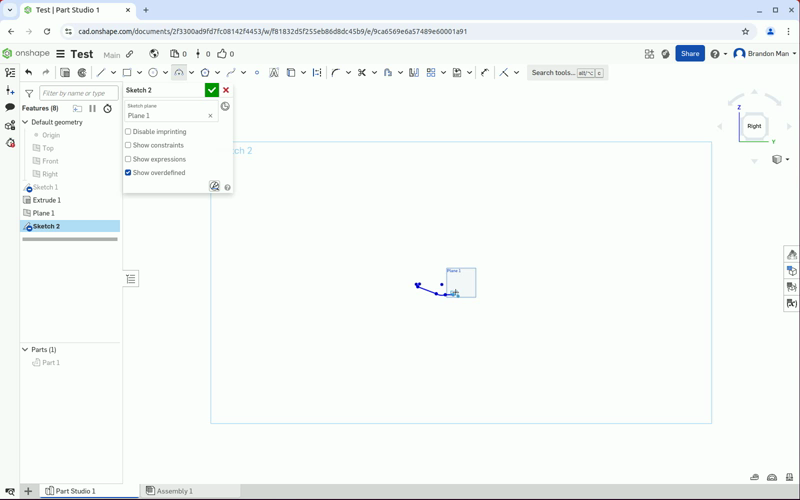
mouse_move(456, 293)
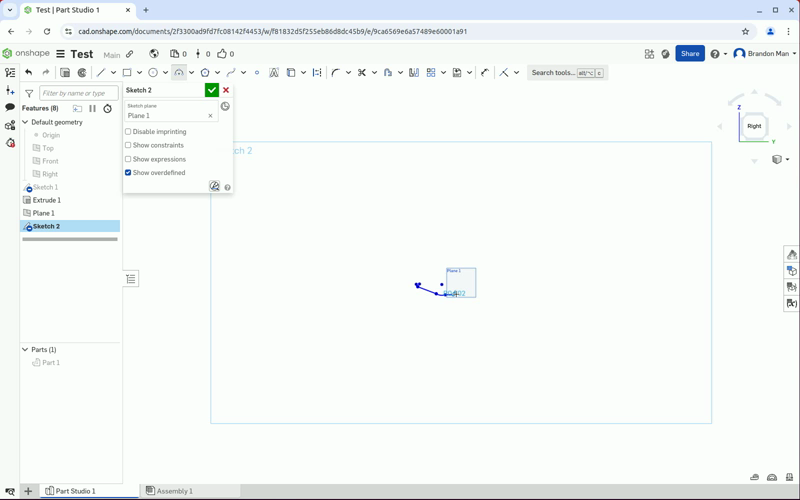
scroll(6)
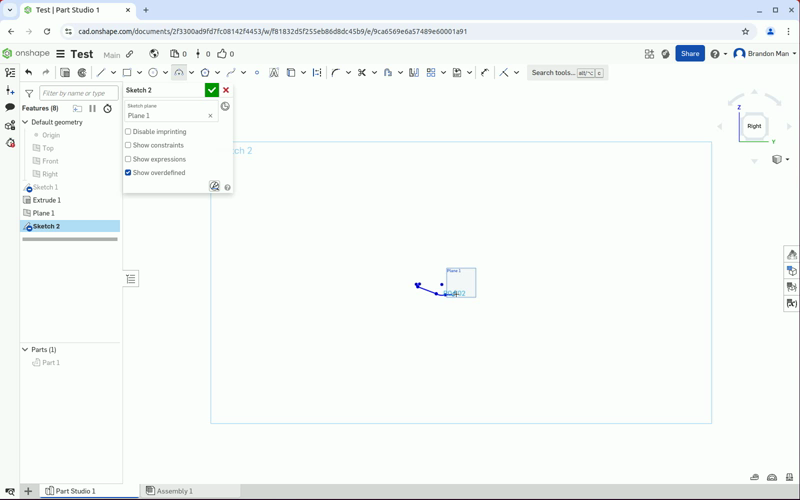
scroll(6)
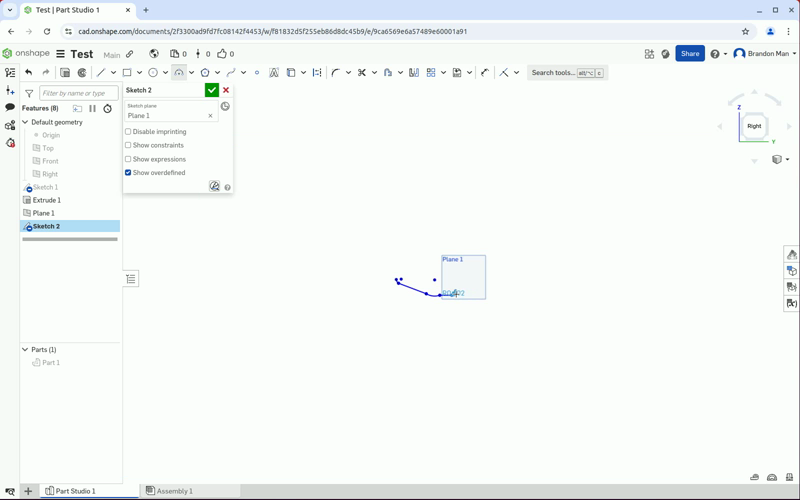
scroll(6)
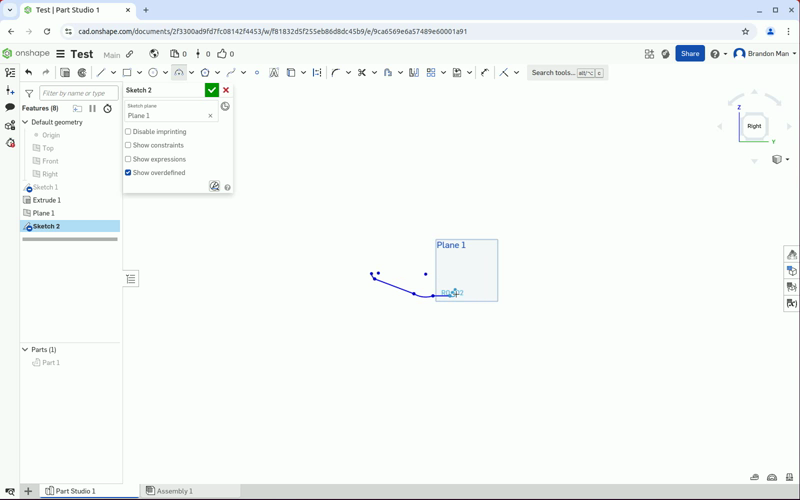
scroll(6)
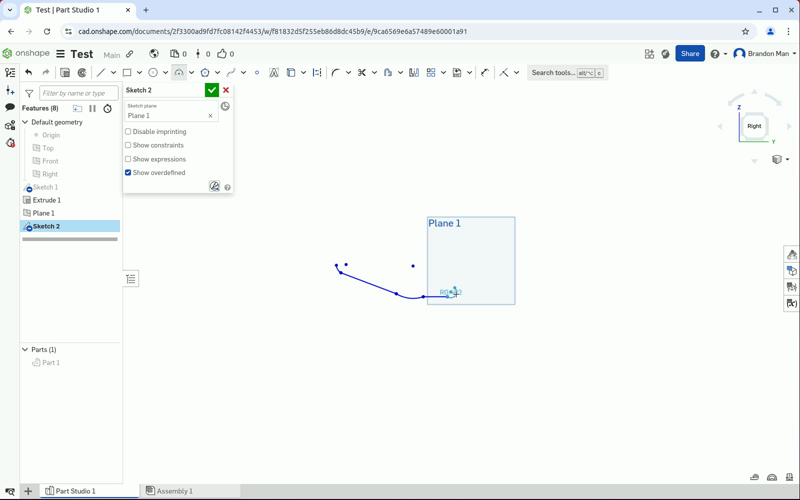
scroll(6)
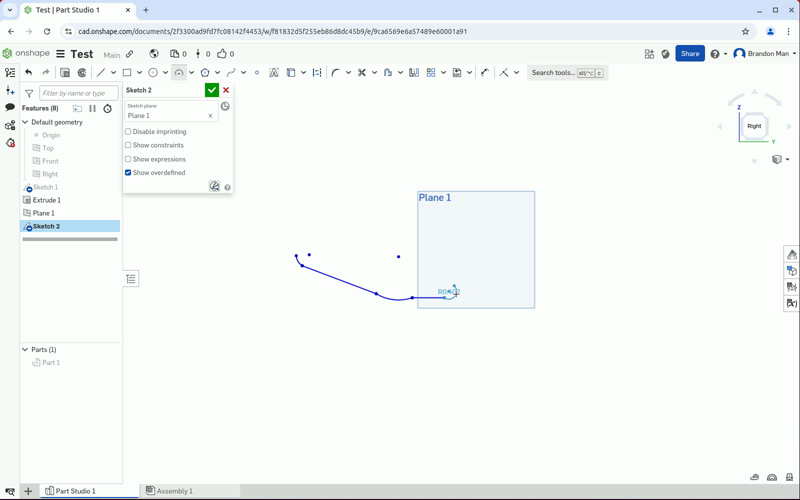
scroll(6)
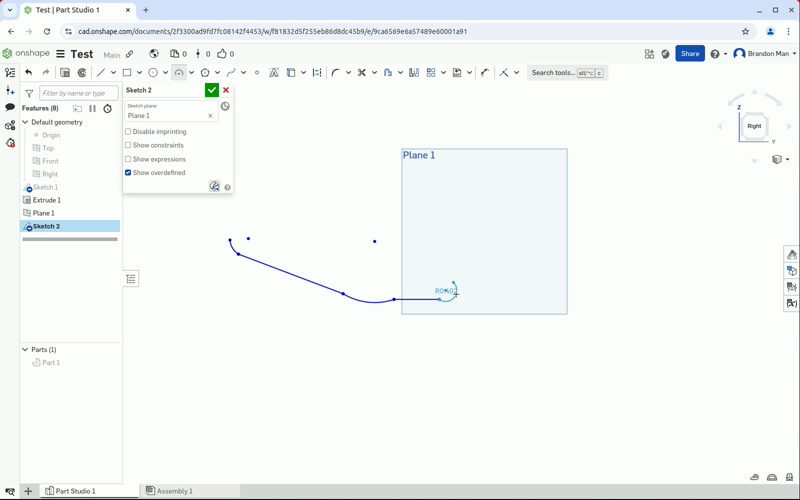
scroll(6)
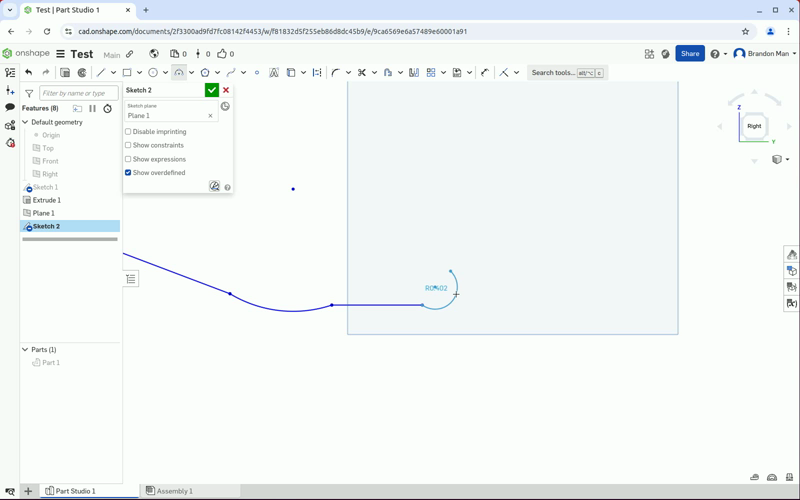
click(456, 293)
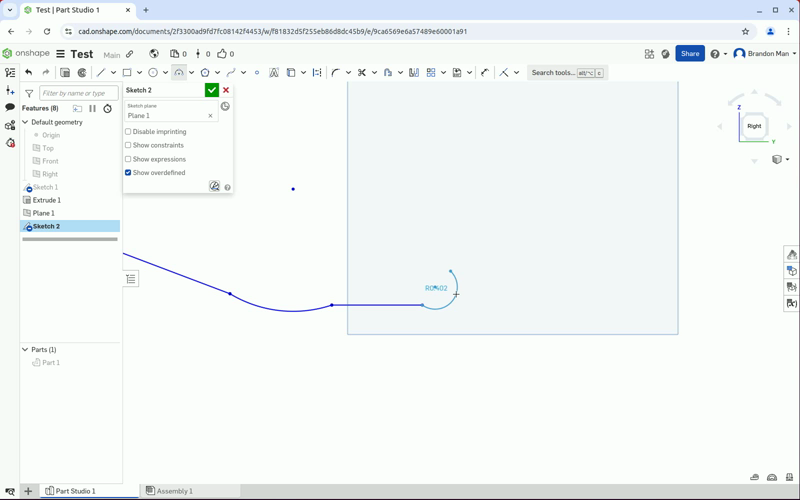
scroll(-6)
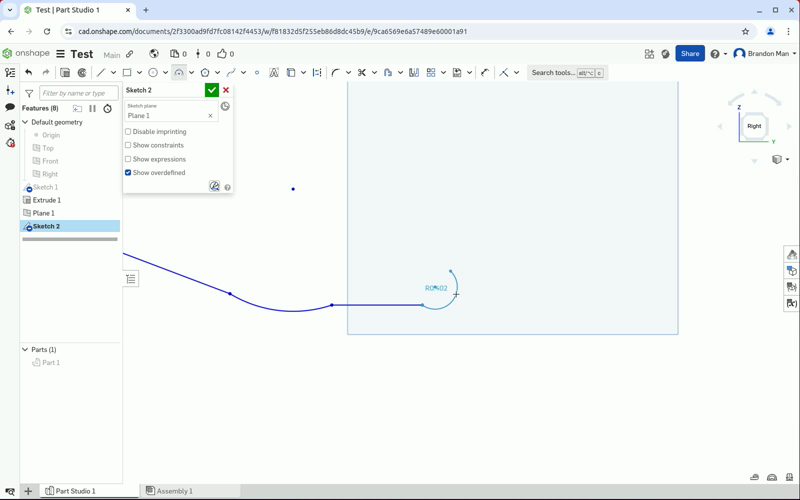
scroll(-6)
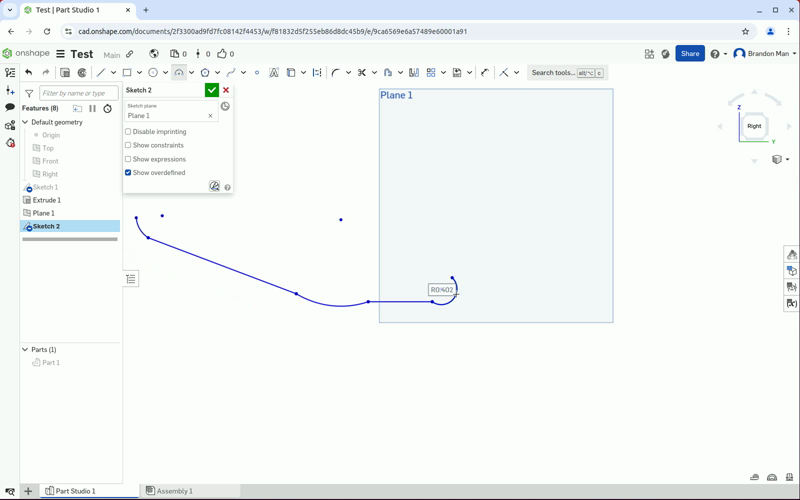
scroll(-6)
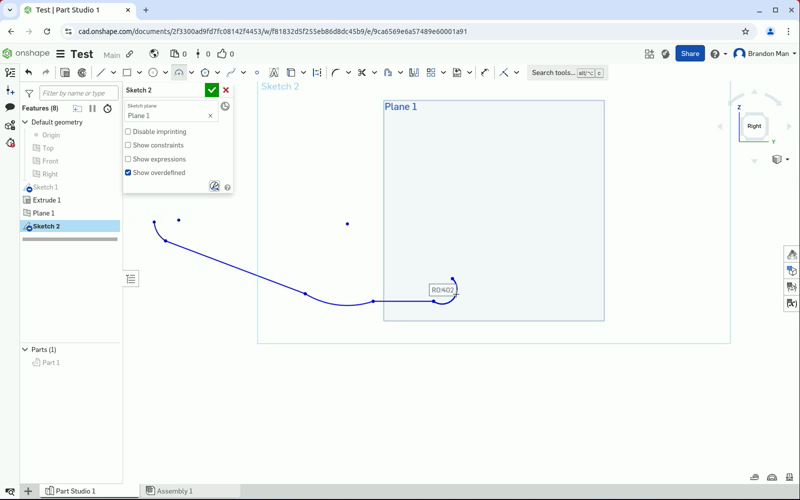
scroll(-6)
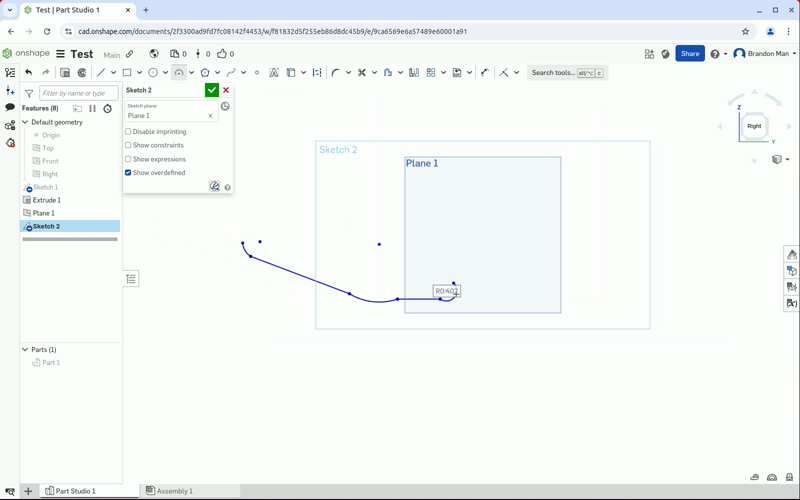
scroll(-6)
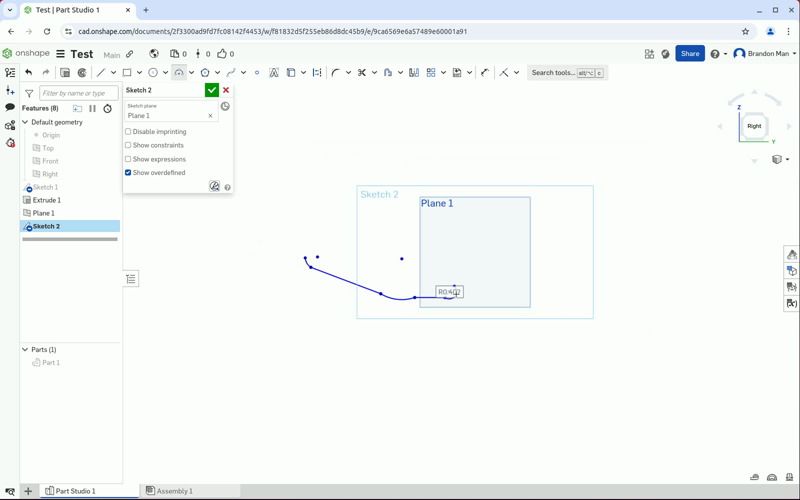
scroll(-6)
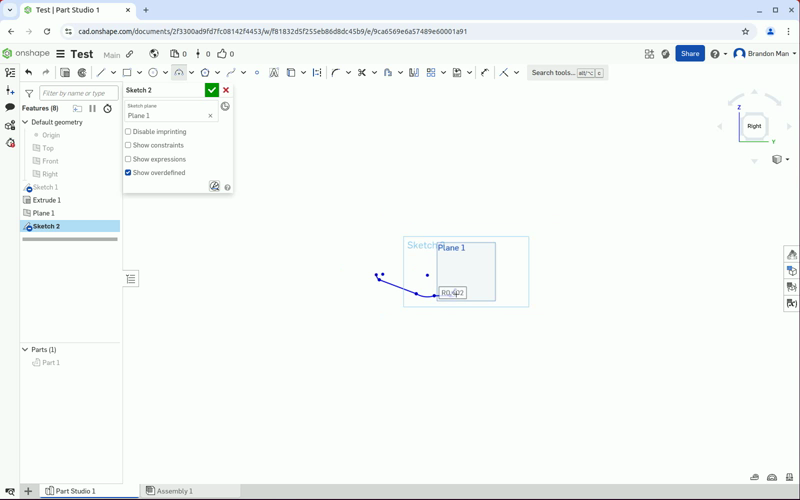
scroll(-6)
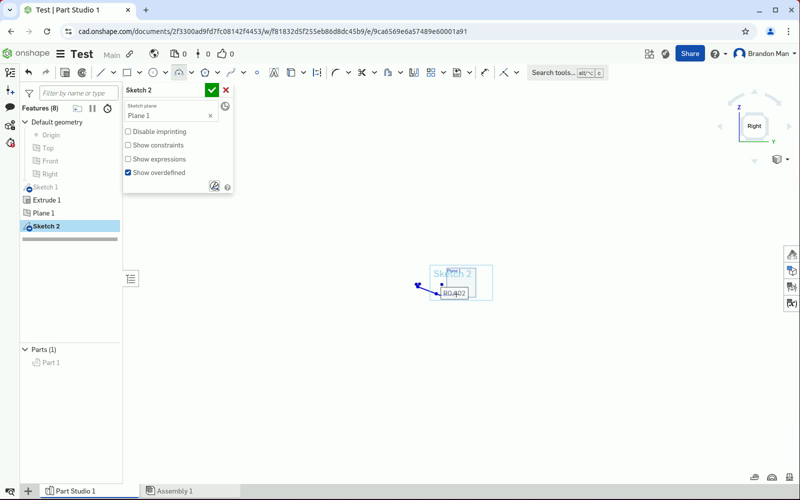
key_up(shift)
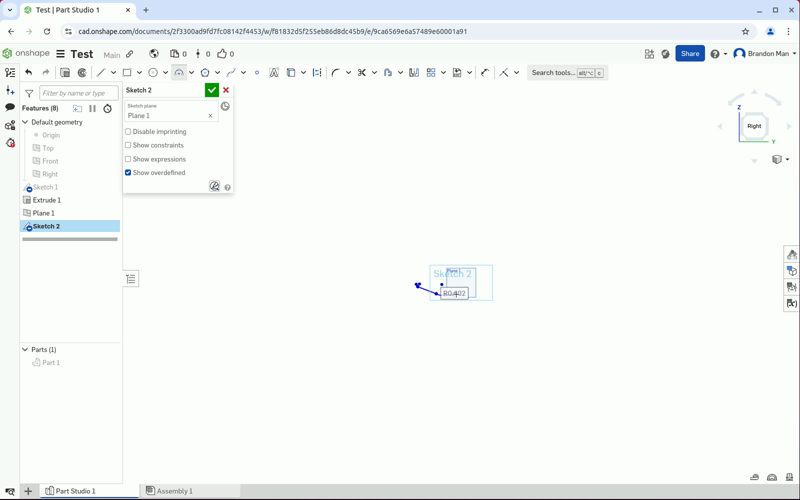
key(esc)
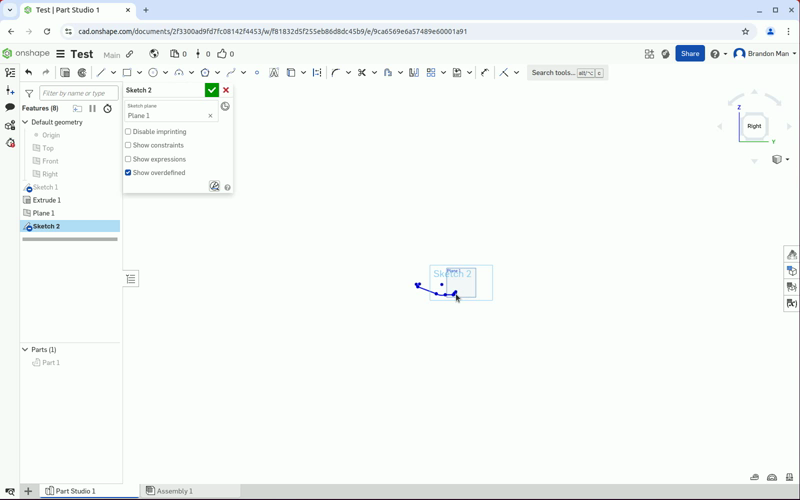
key(l)
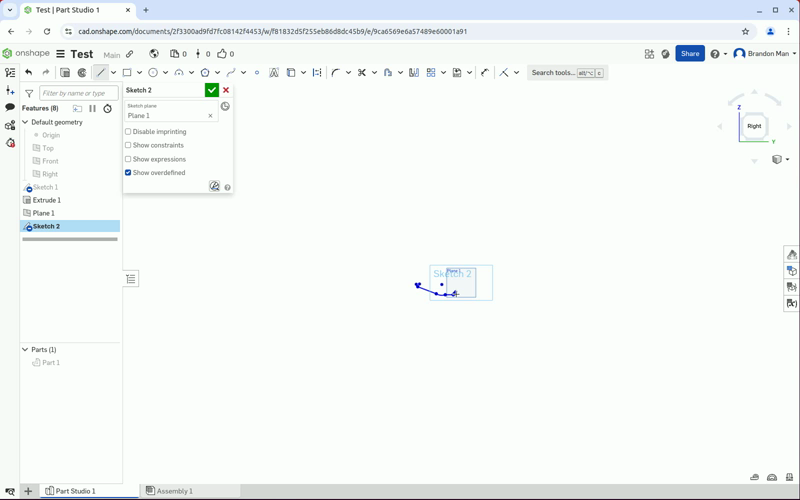
mouse_move(455, 291)
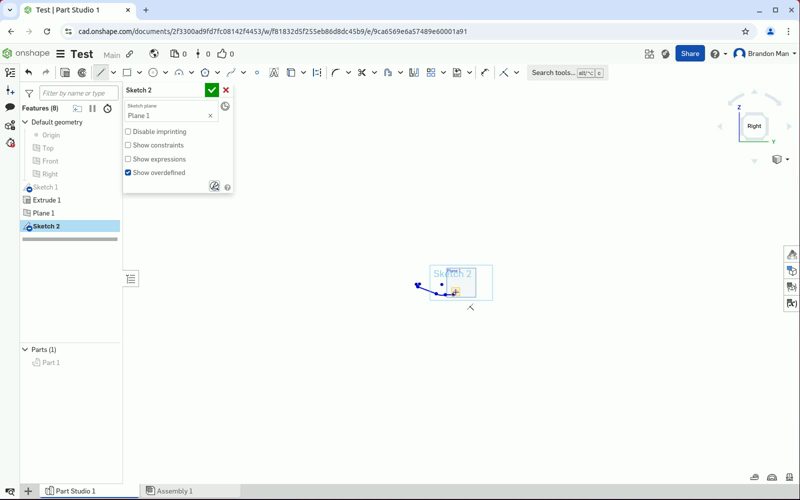
scroll(6)
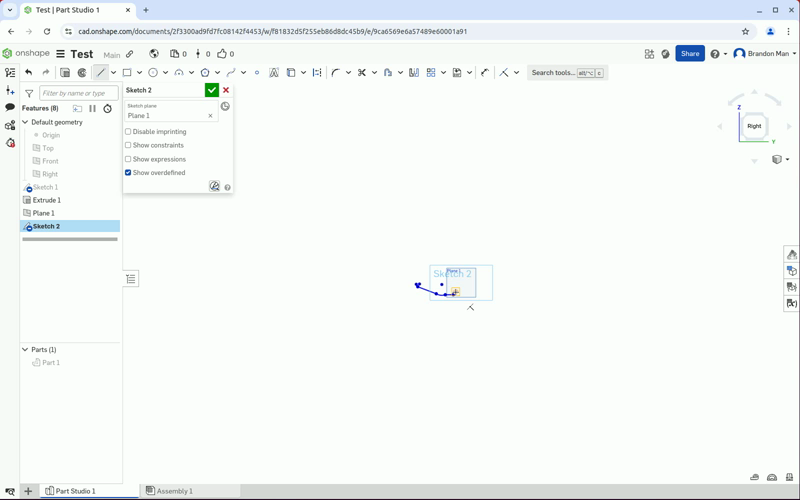
scroll(6)
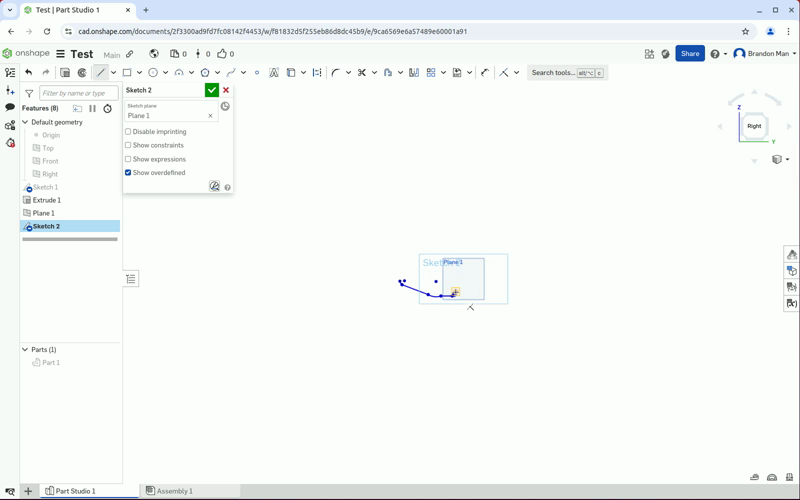
scroll(6)
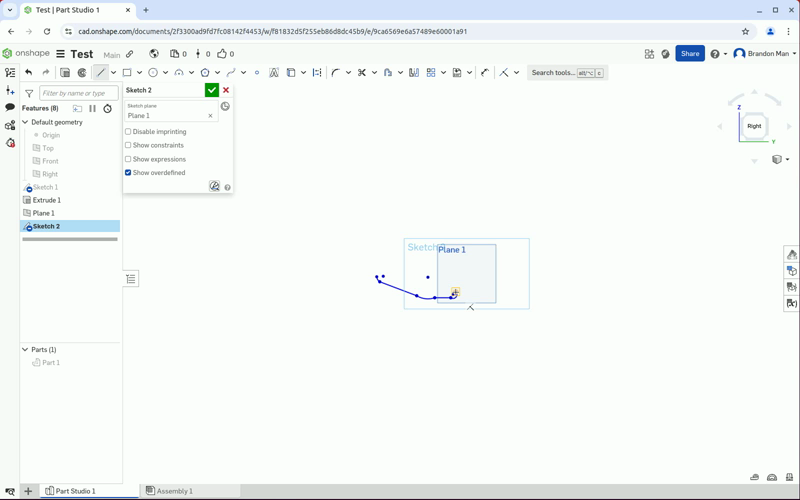
scroll(6)
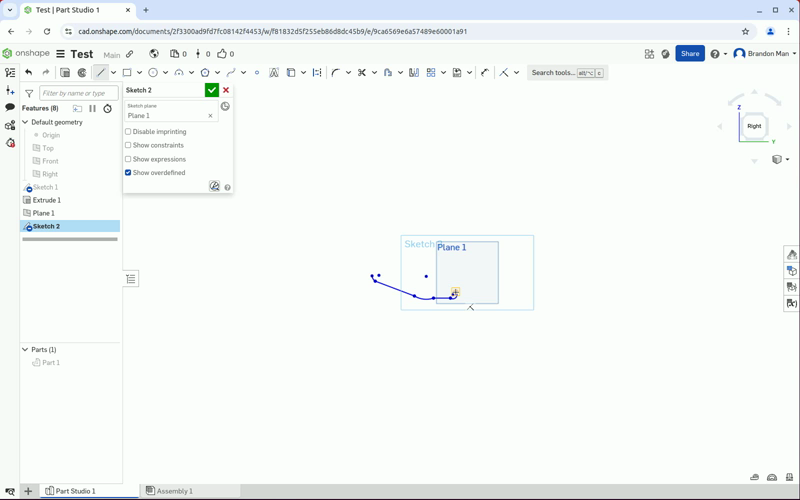
scroll(6)
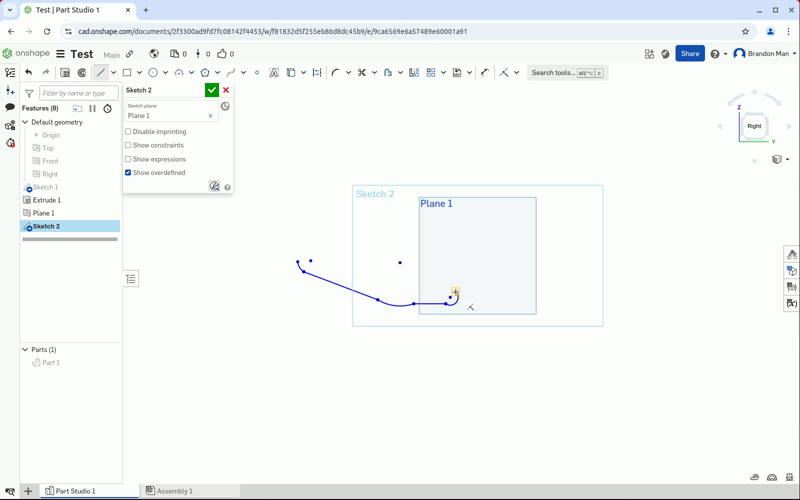
scroll(6)
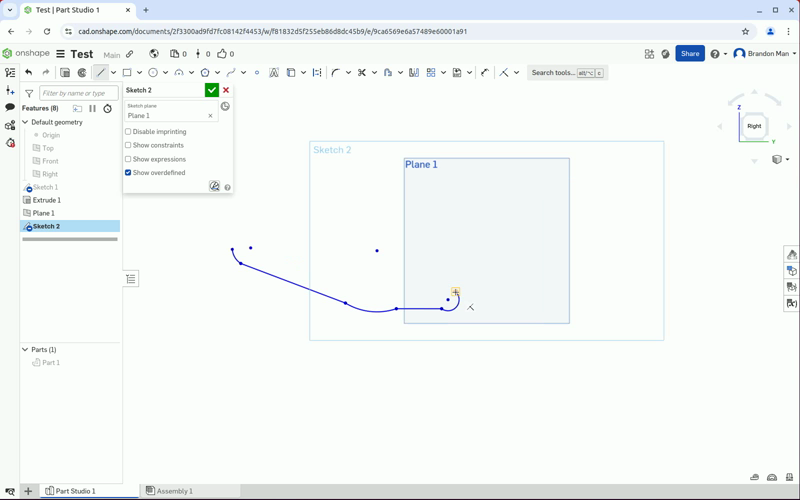
scroll(6)
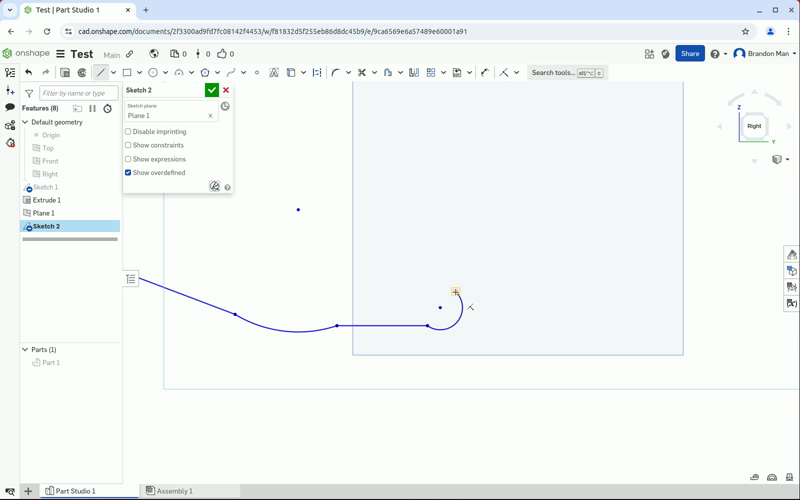
click(455, 291)
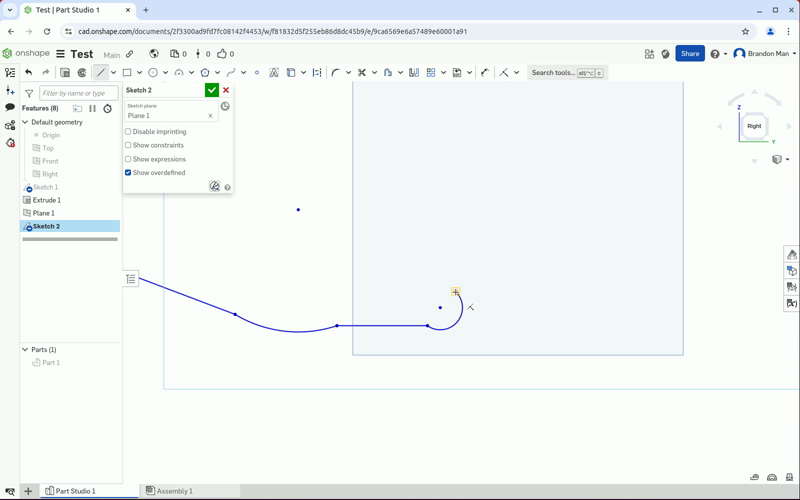
scroll(-6)
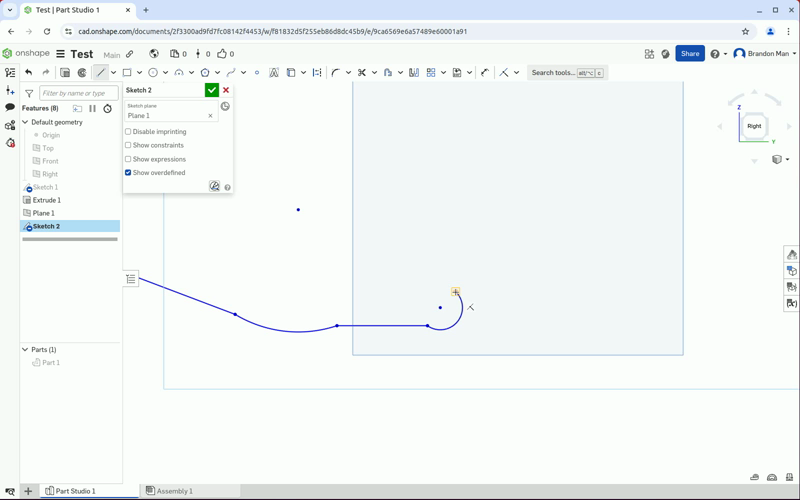
scroll(-6)
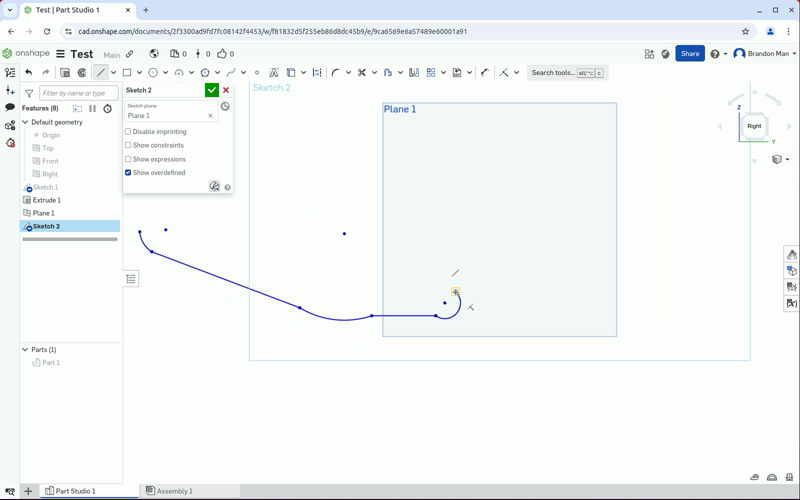
scroll(-6)
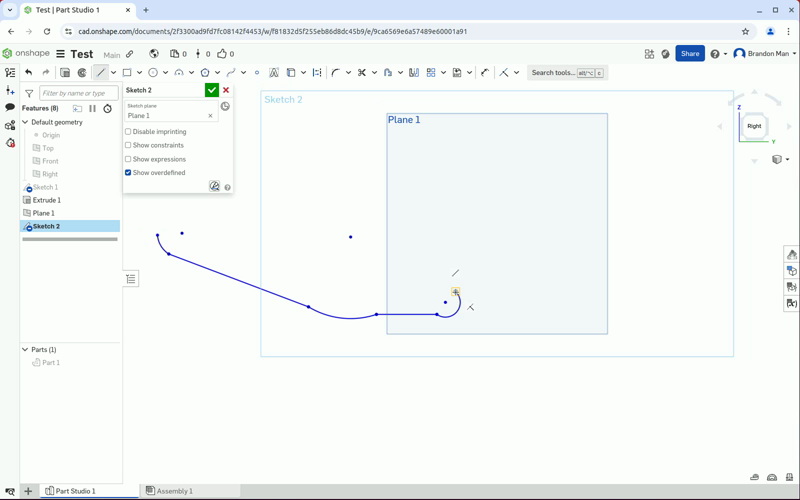
scroll(-6)
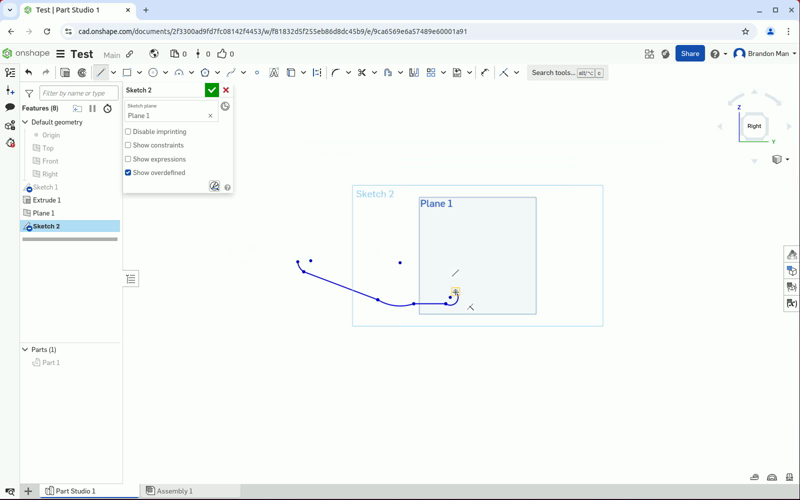
scroll(-6)
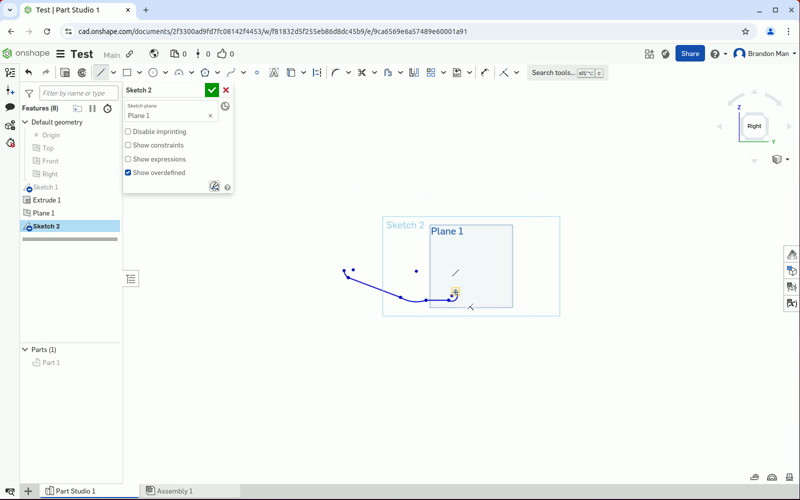
scroll(-6)
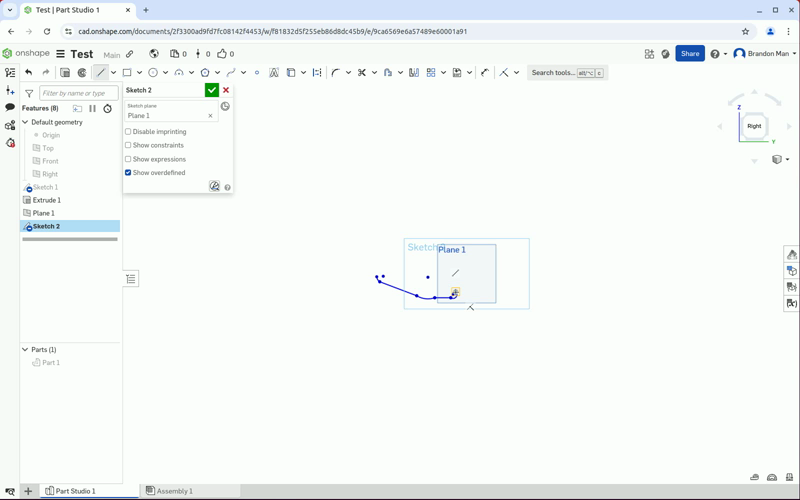
scroll(-6)
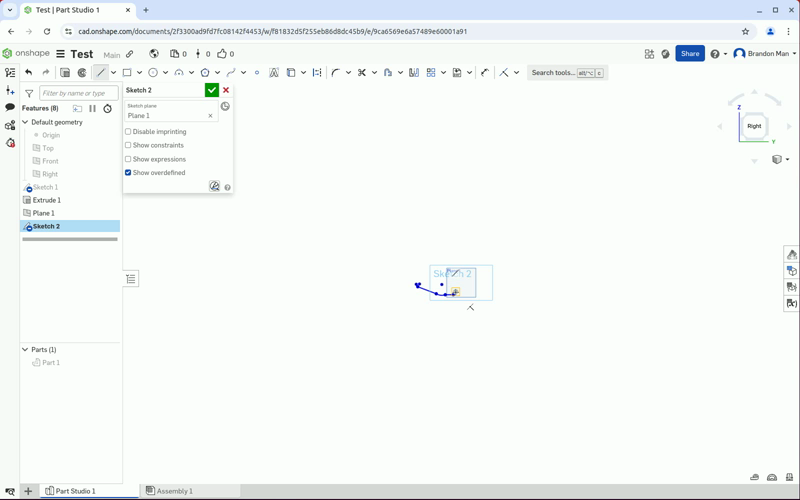
key_down(shift)
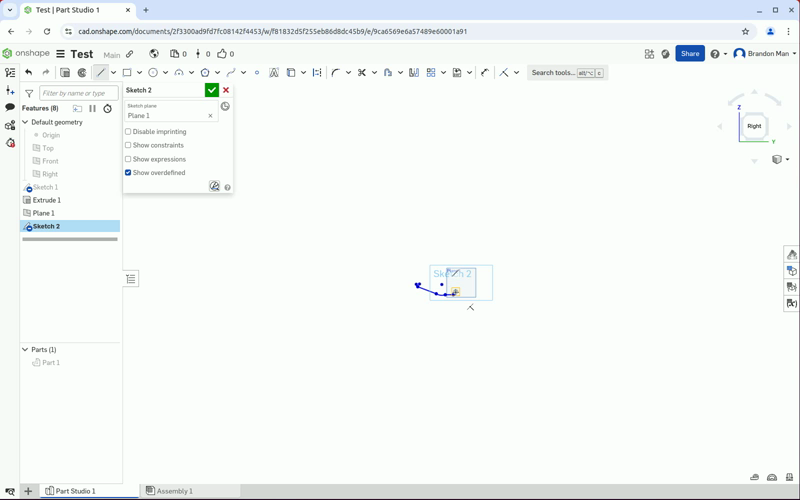
mouse_move(485, 291)
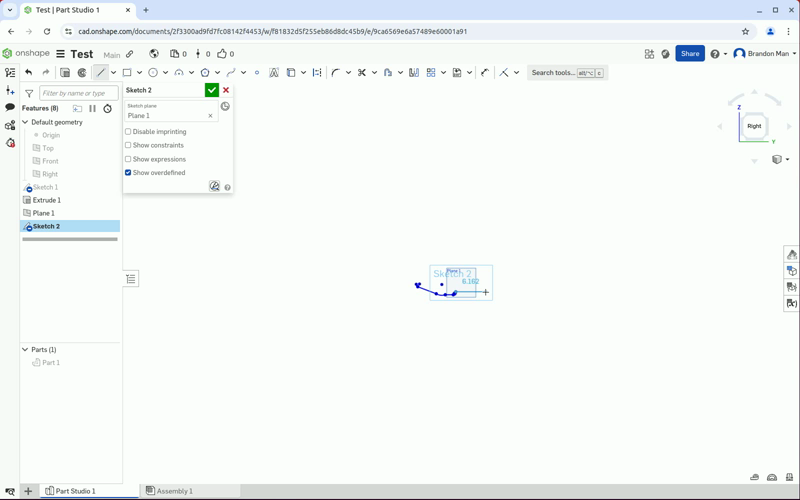
mouse_move(450, 271)
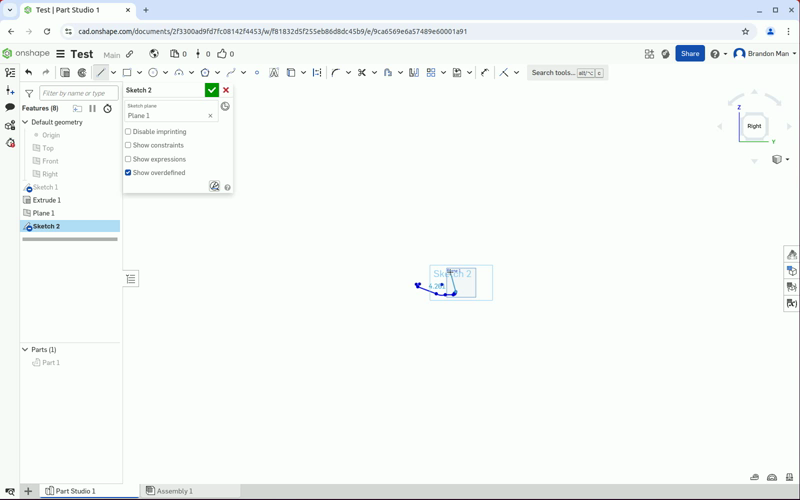
click(450, 271)
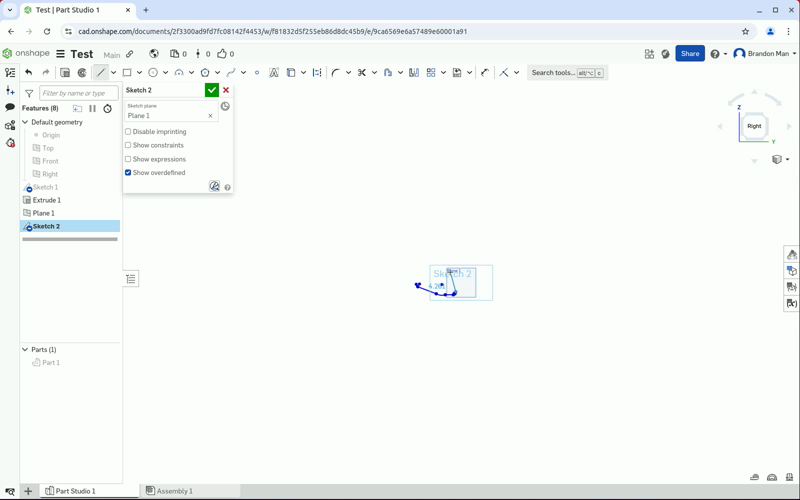
key_up(shift)
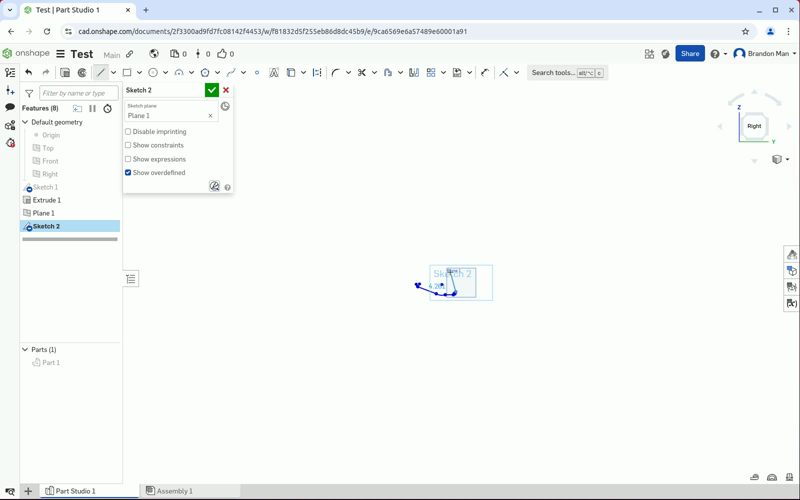
key(esc)
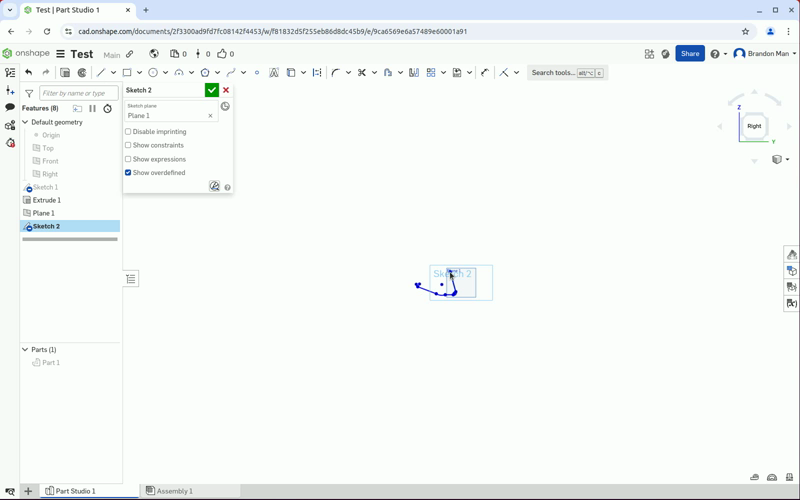
key(a)
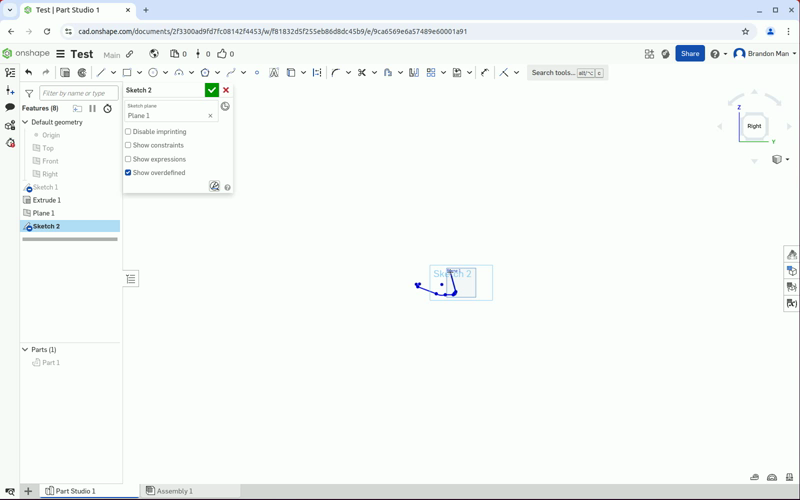
mouse_move(450, 271)
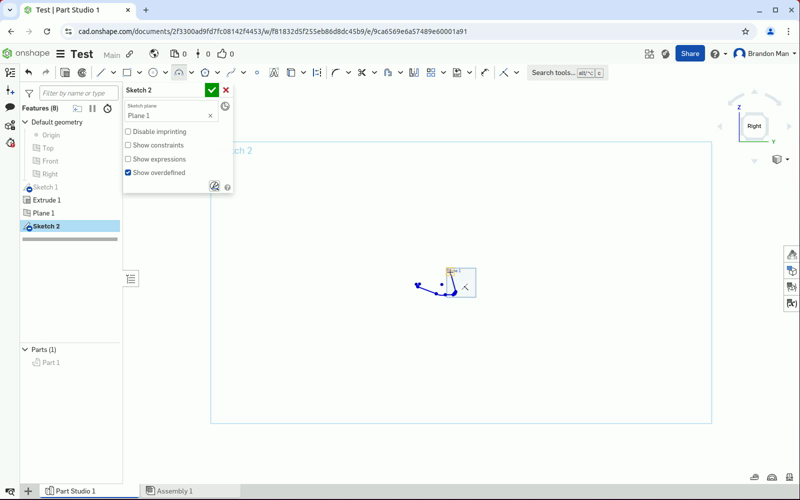
click(450, 271)
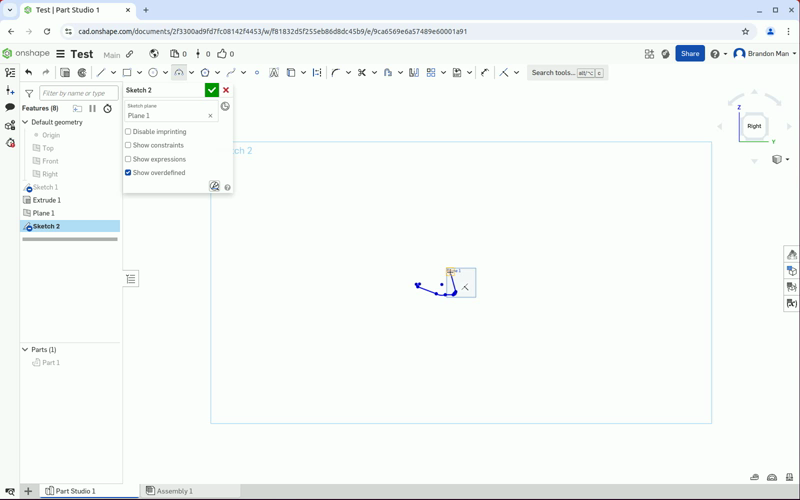
key_down(shift)
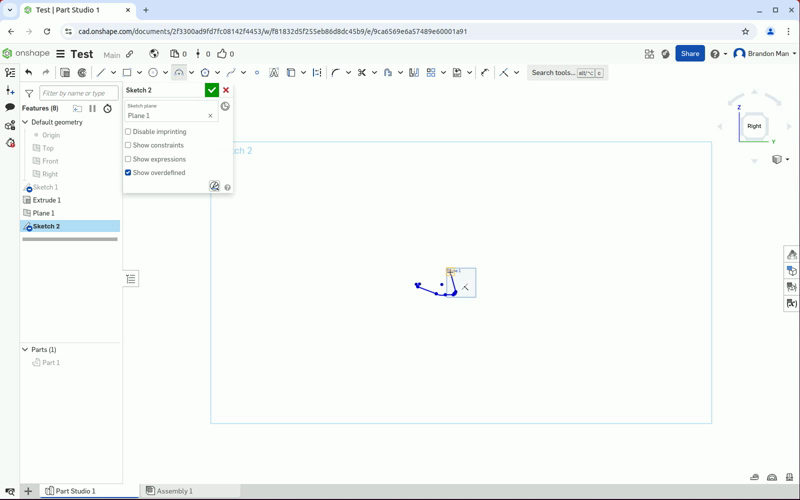
mouse_move(447, 270)
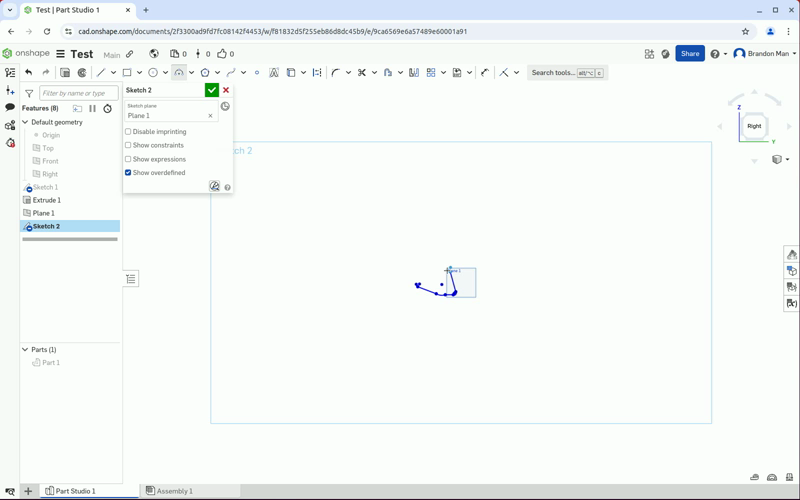
scroll(6)
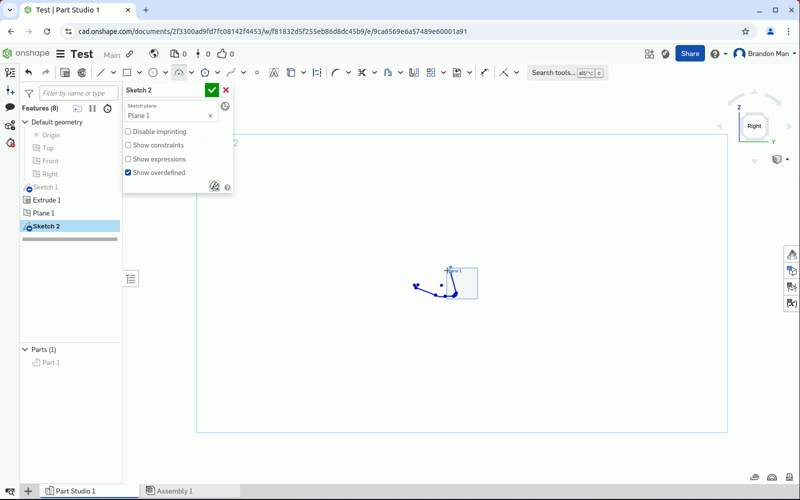
scroll(6)
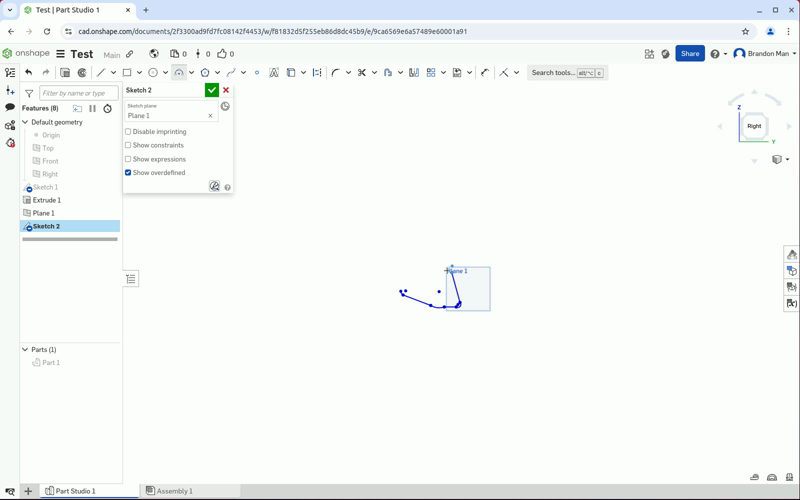
scroll(6)
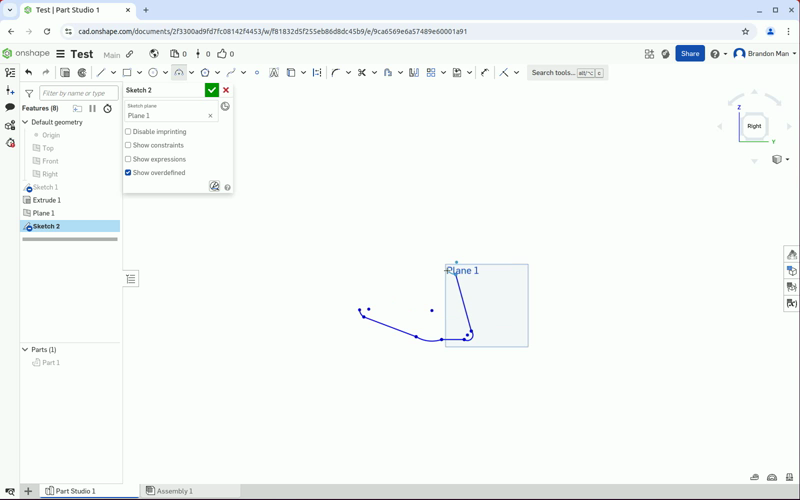
scroll(6)
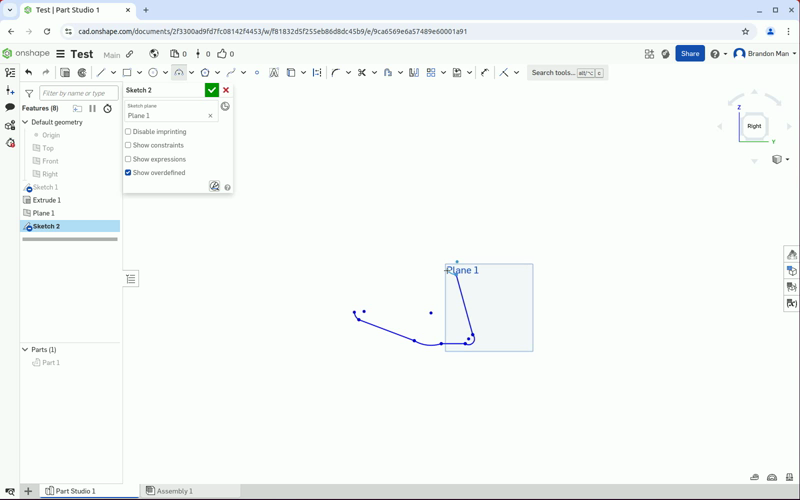
scroll(6)
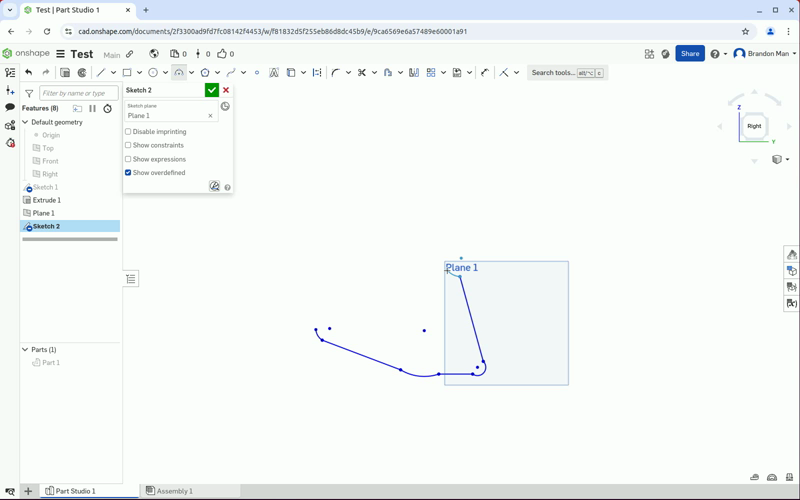
scroll(6)
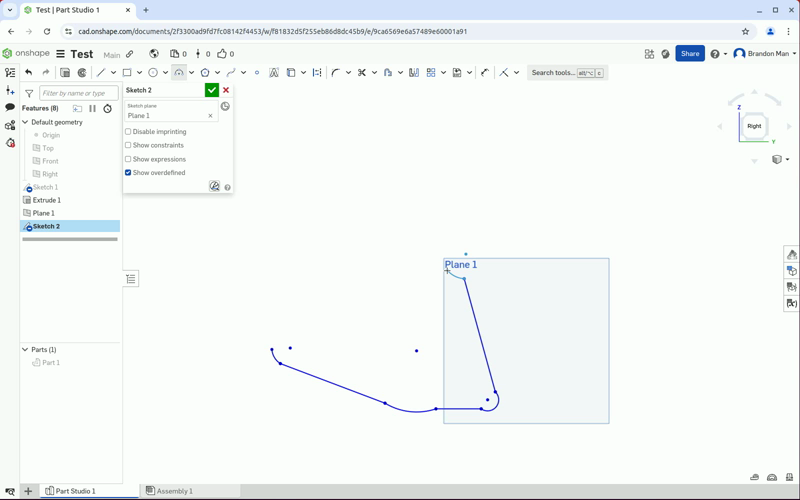
scroll(6)
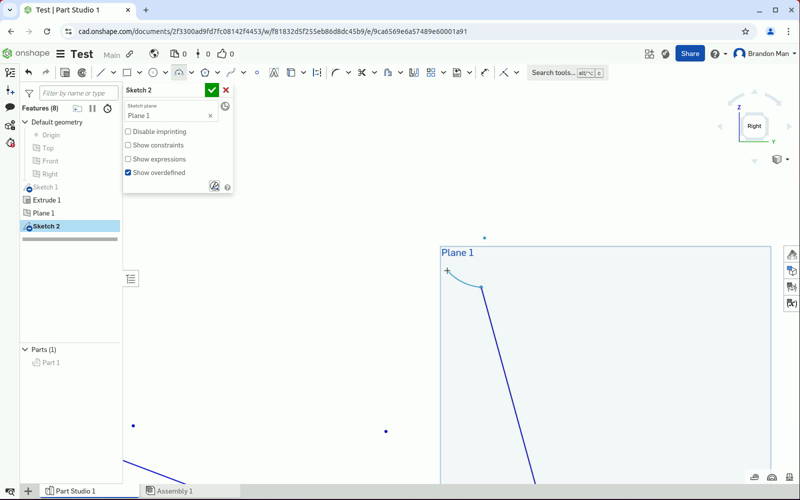
click(447, 270)
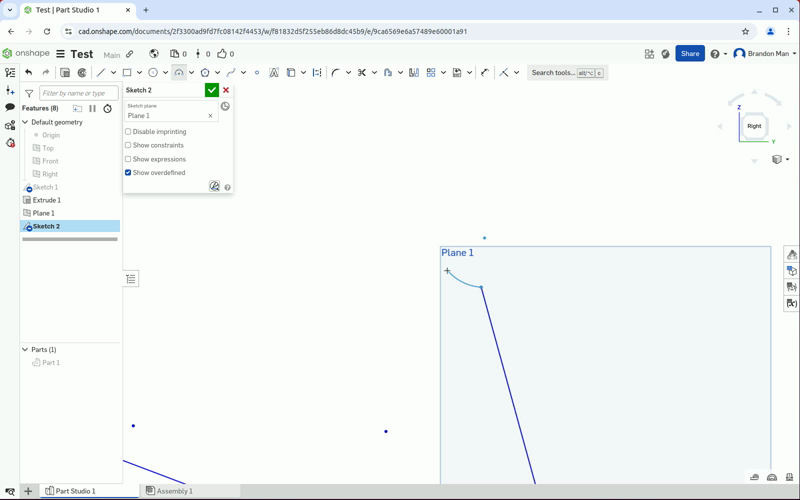
scroll(-6)
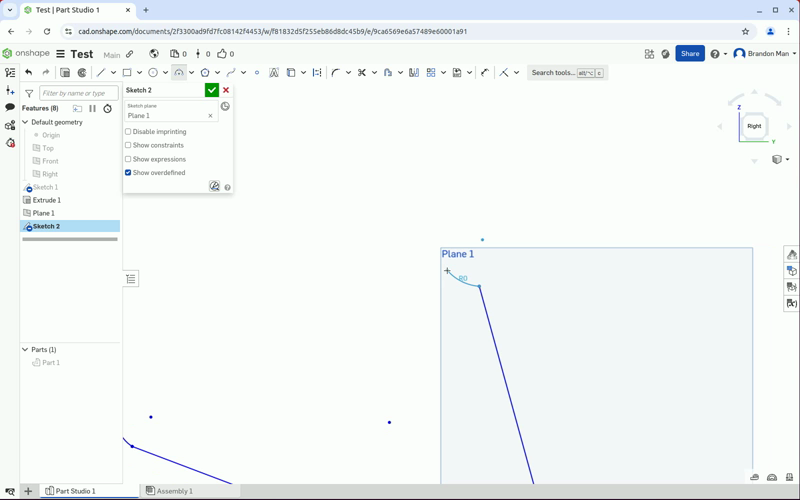
scroll(-6)
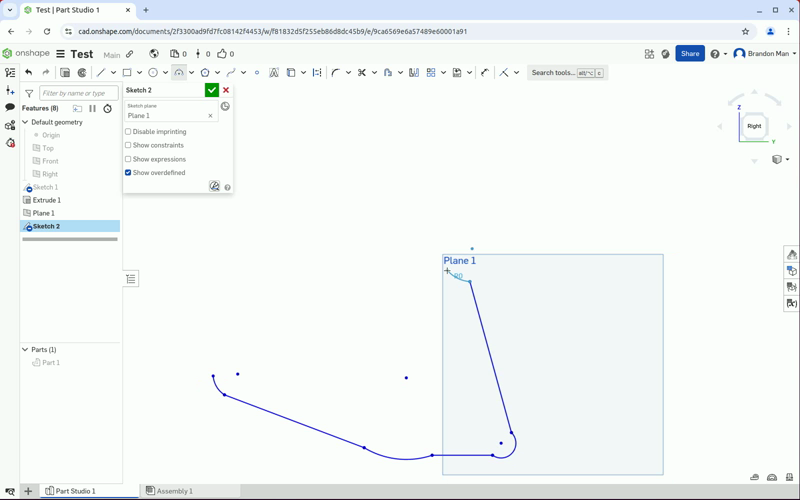
scroll(-6)
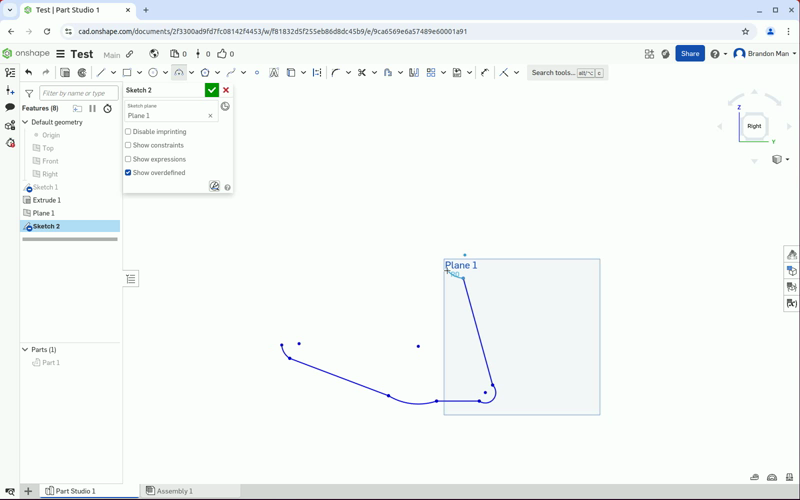
scroll(-6)
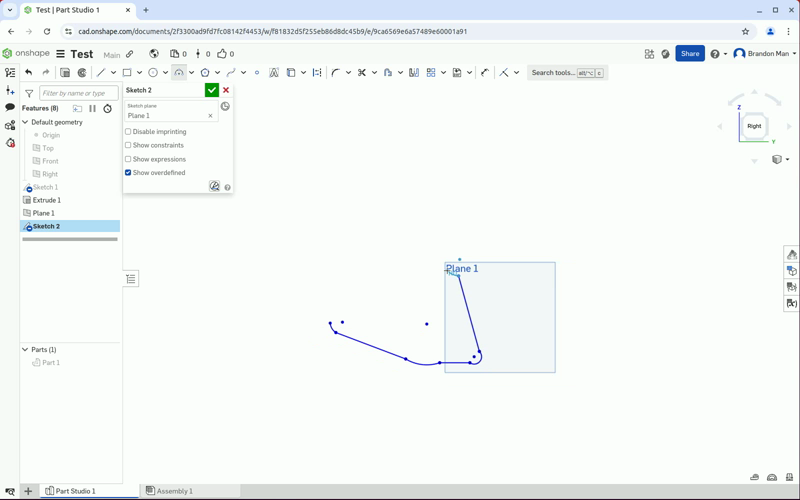
scroll(-6)
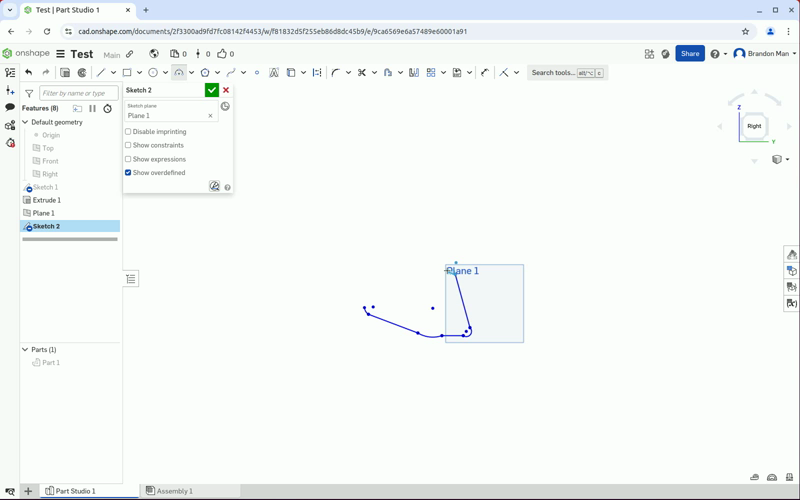
scroll(-6)
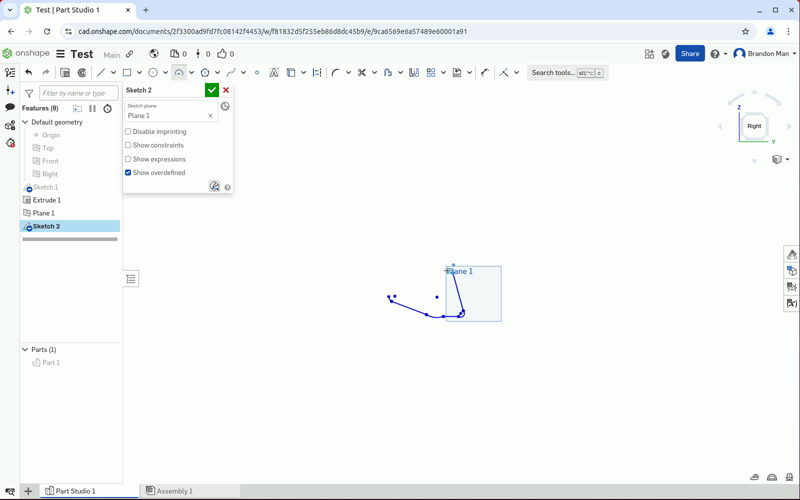
scroll(-6)
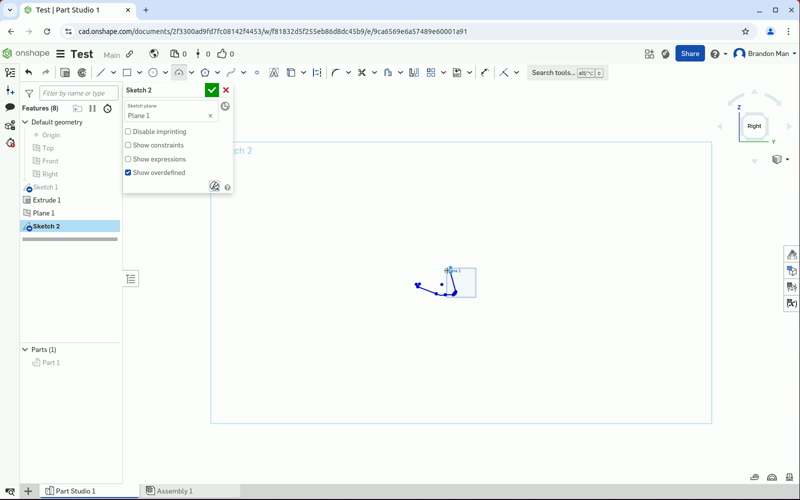
mouse_move(448, 270)
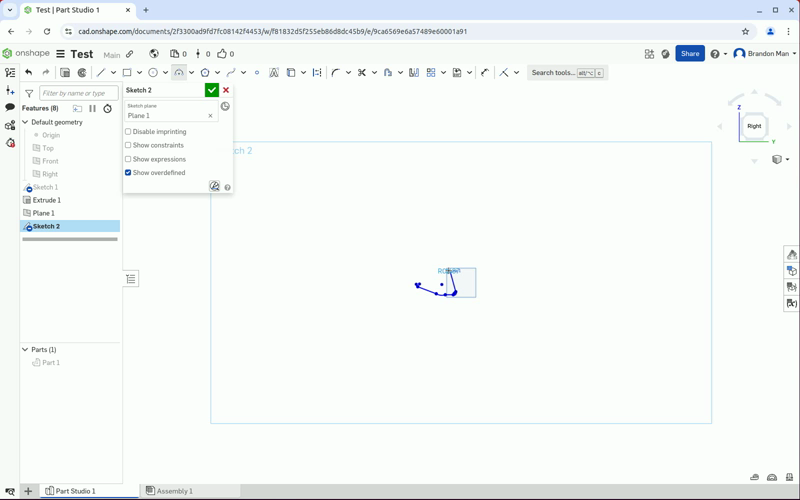
scroll(6)
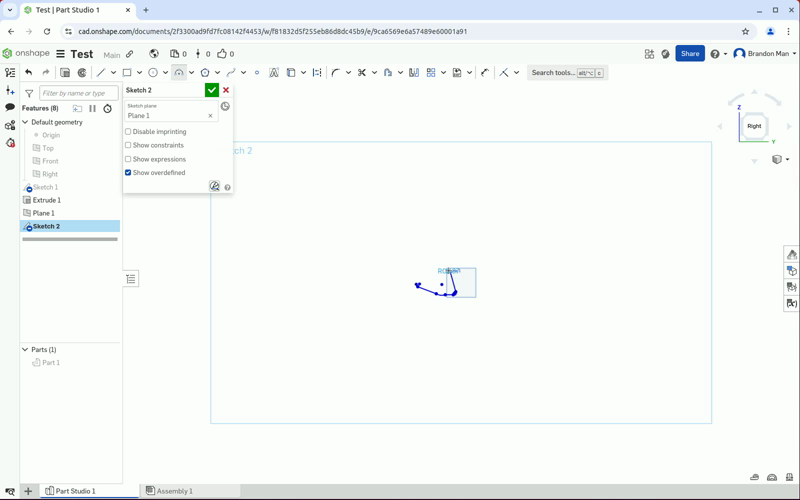
scroll(6)
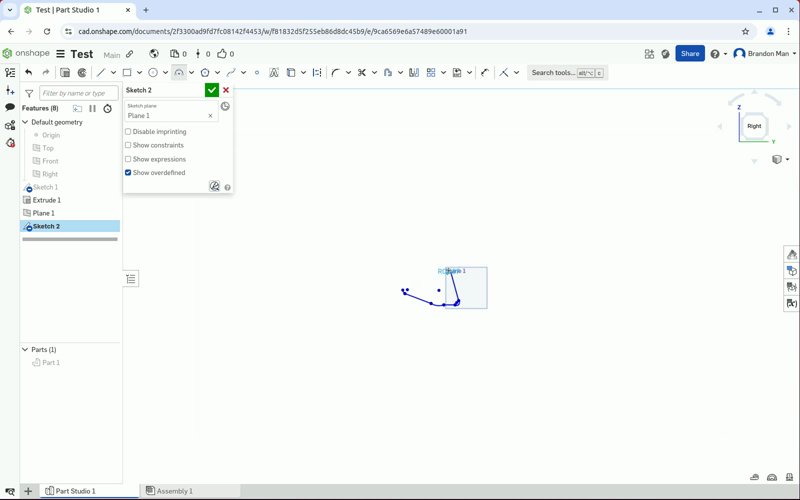
scroll(6)
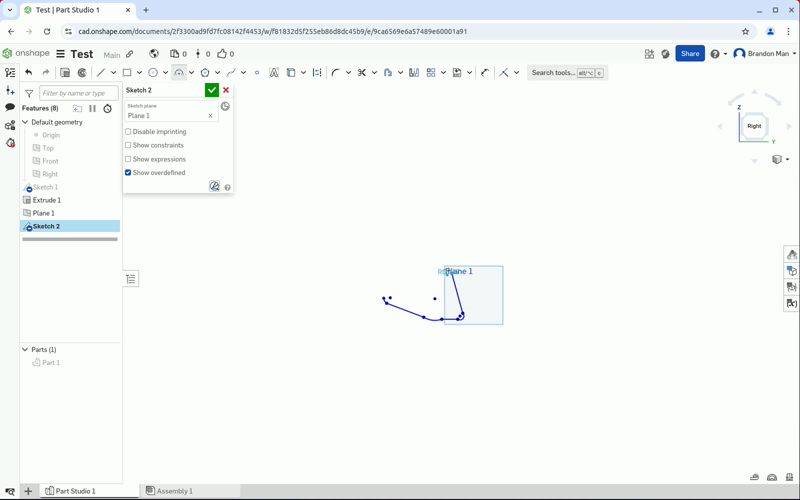
scroll(6)
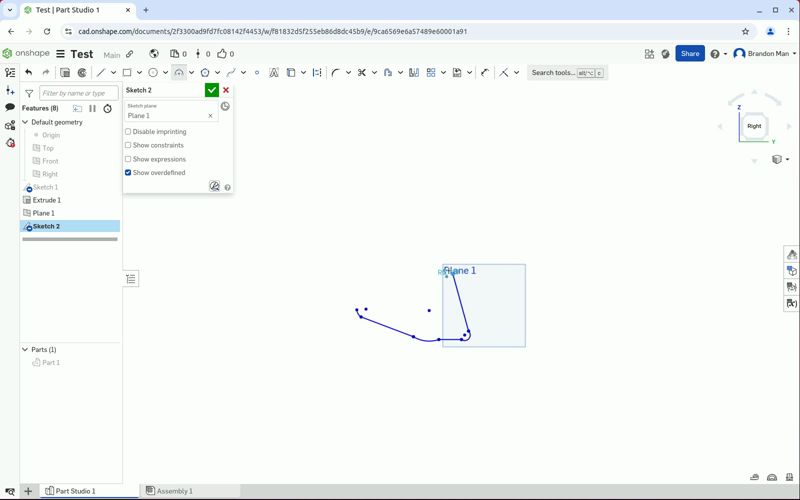
scroll(6)
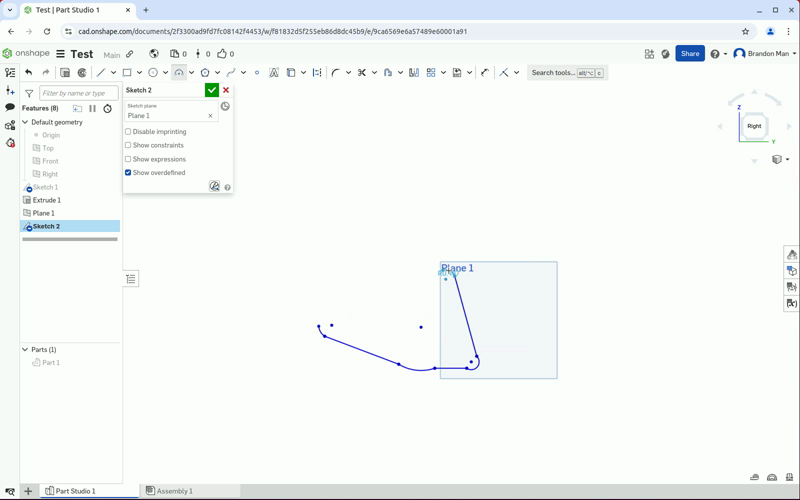
scroll(6)
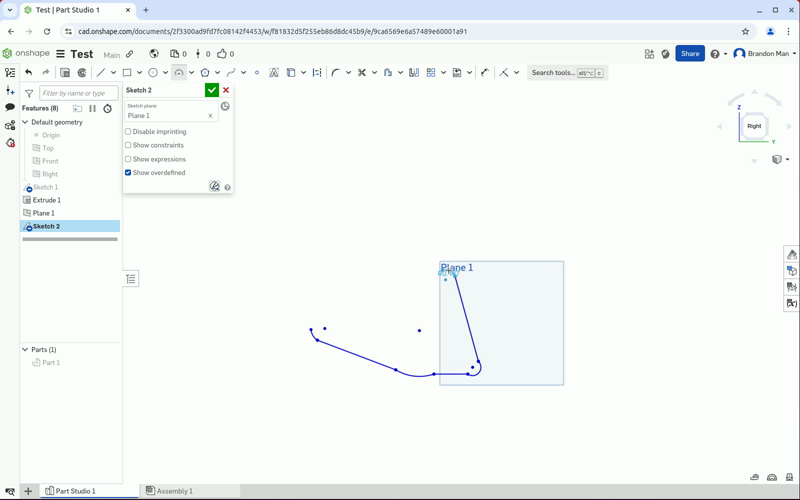
scroll(6)
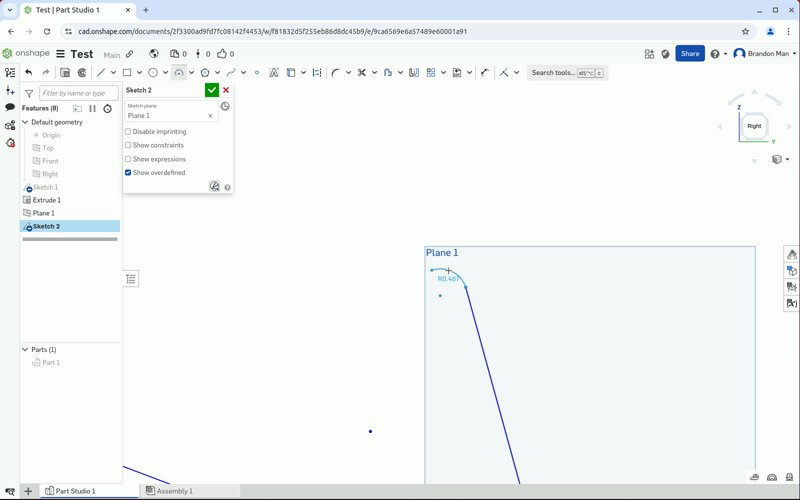
click(448, 270)
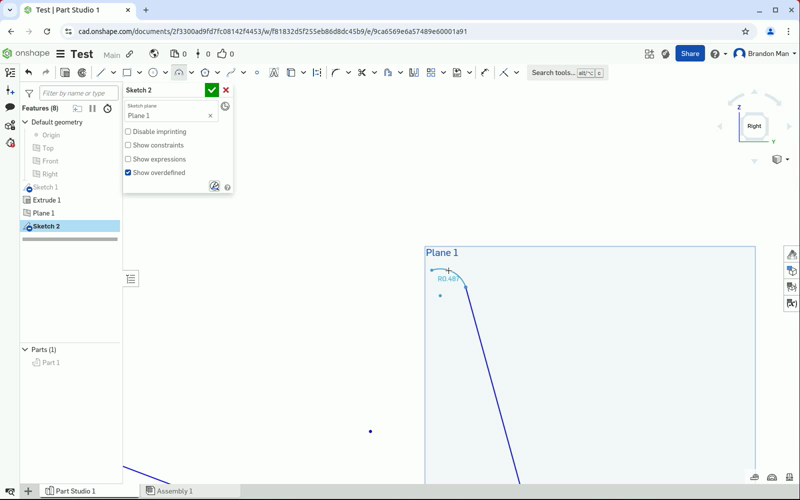
scroll(-6)
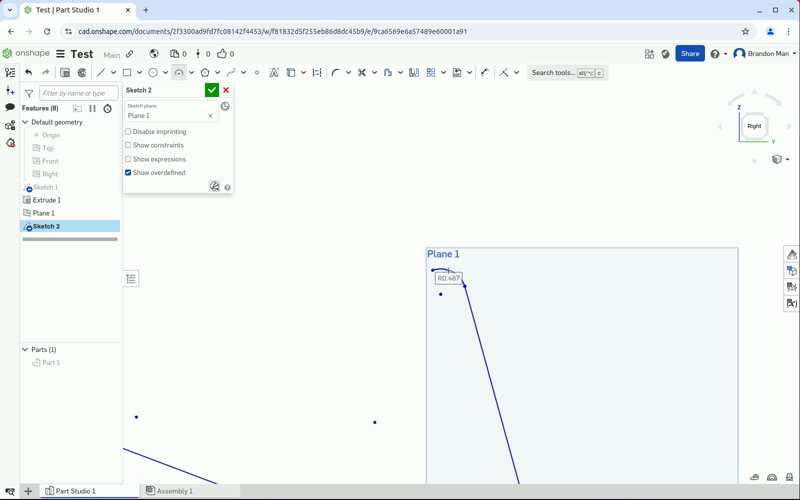
scroll(-6)
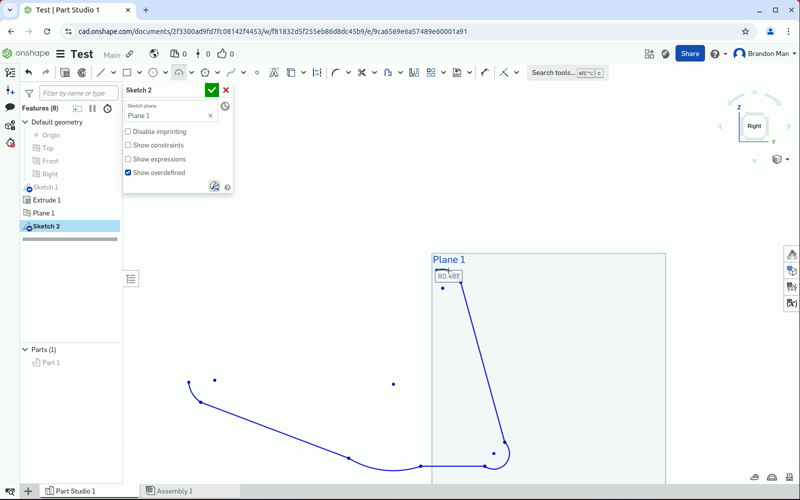
scroll(-6)
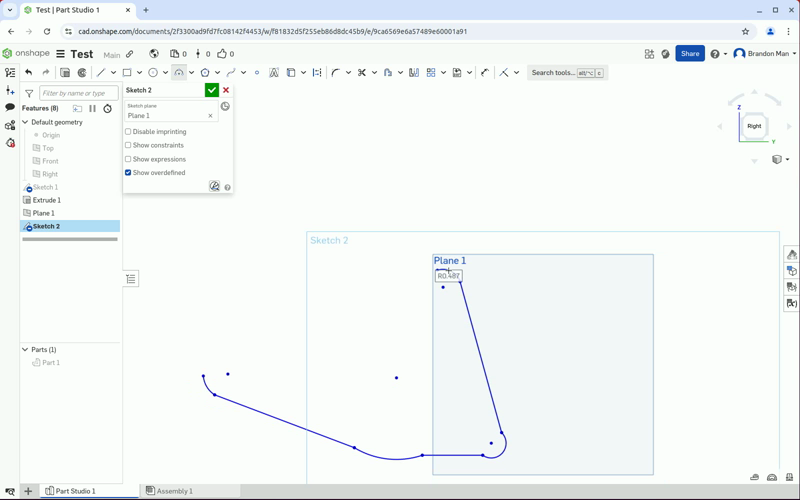
scroll(-6)
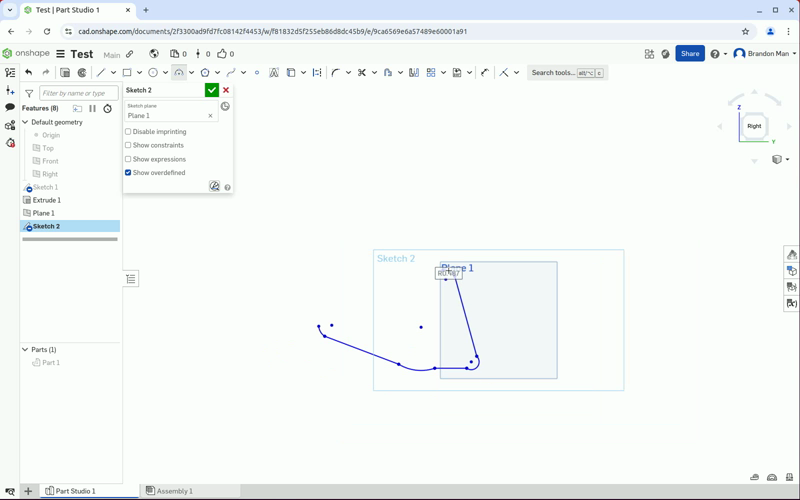
scroll(-6)
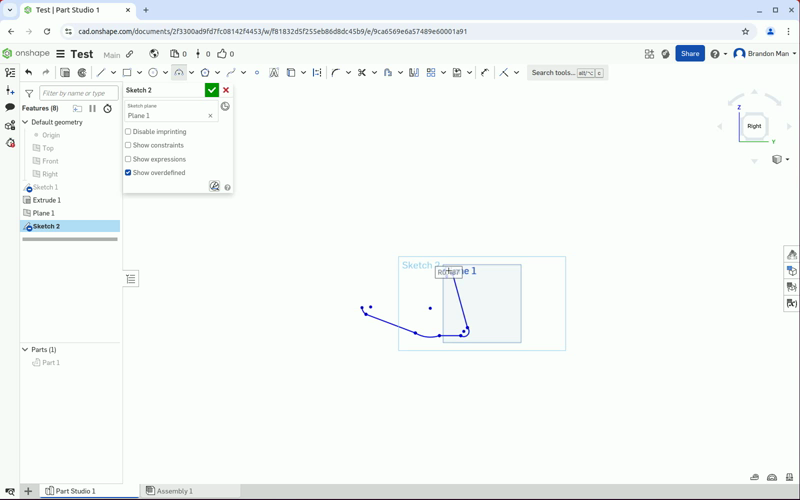
scroll(-6)
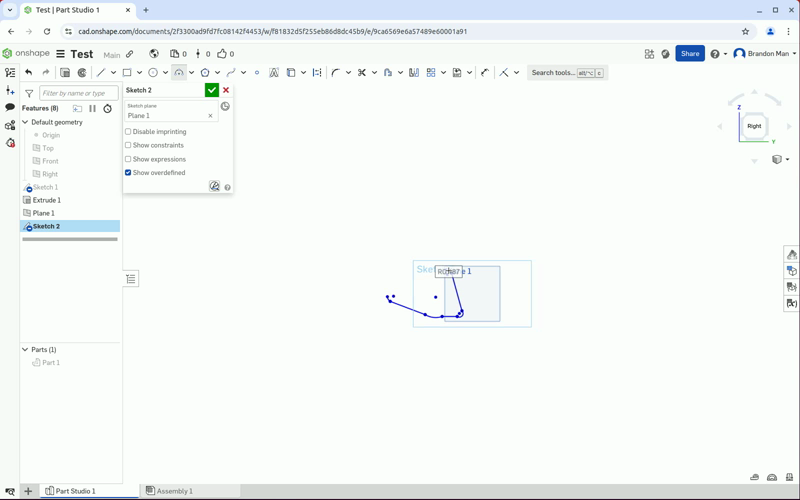
scroll(-6)
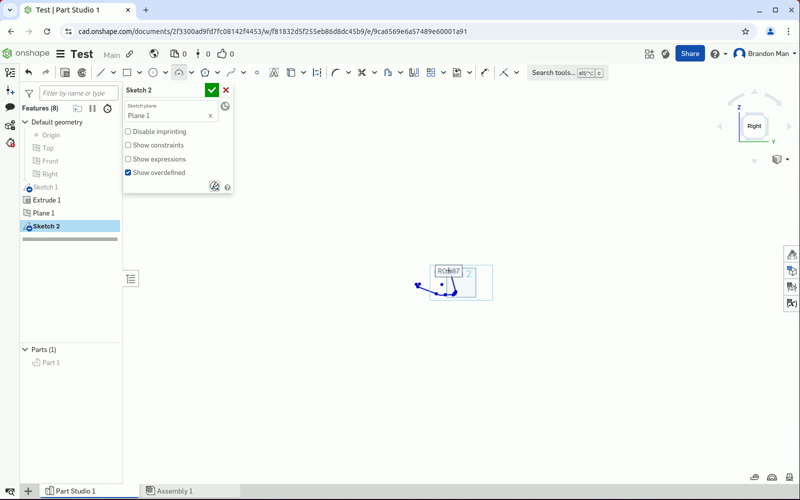
key_up(shift)
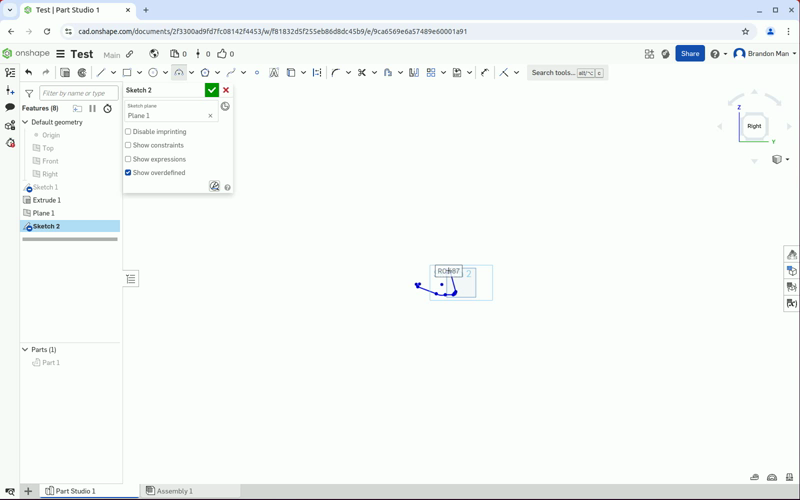
key(esc)
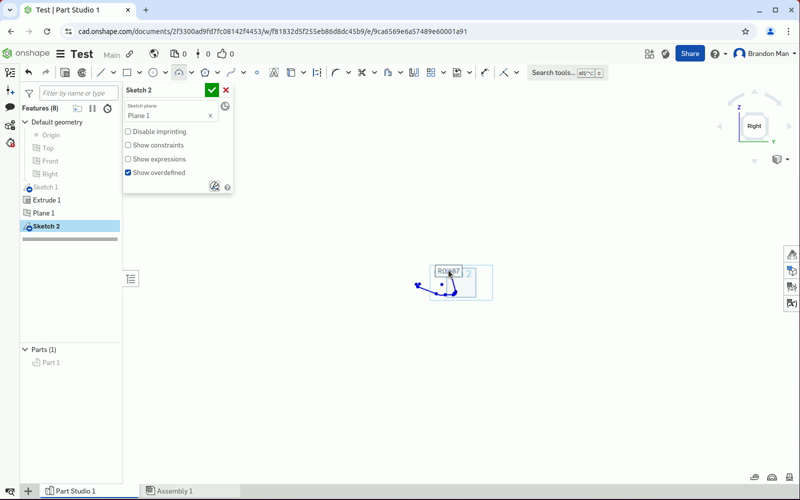
key(l)
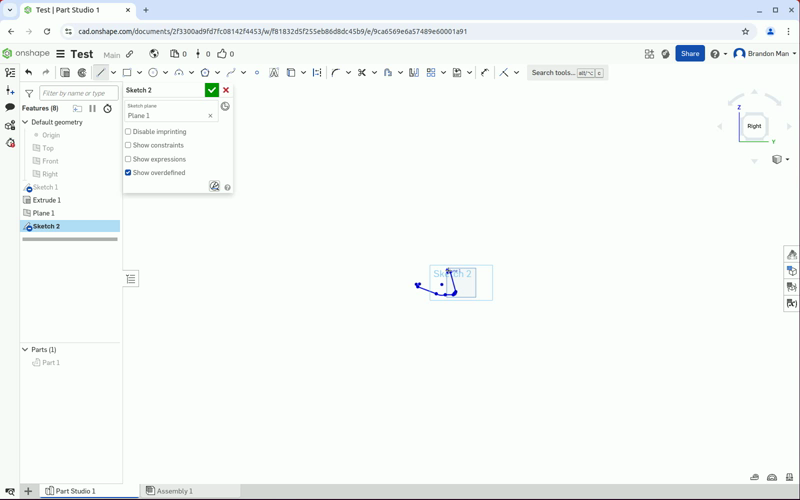
mouse_move(447, 270)
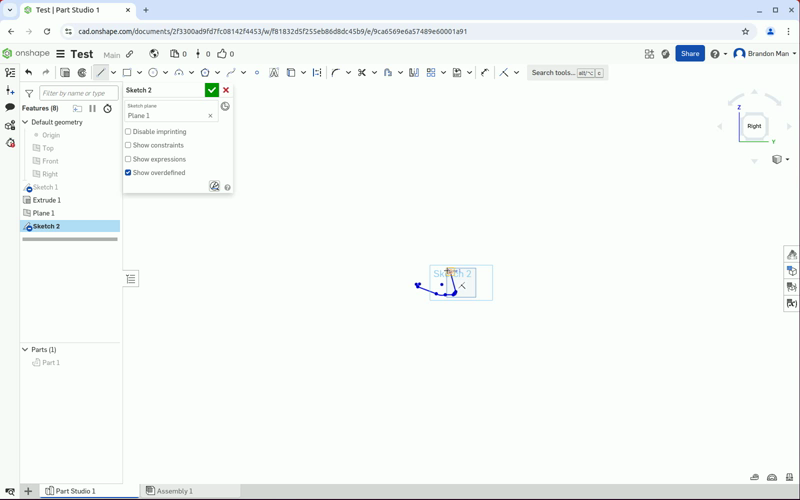
scroll(6)
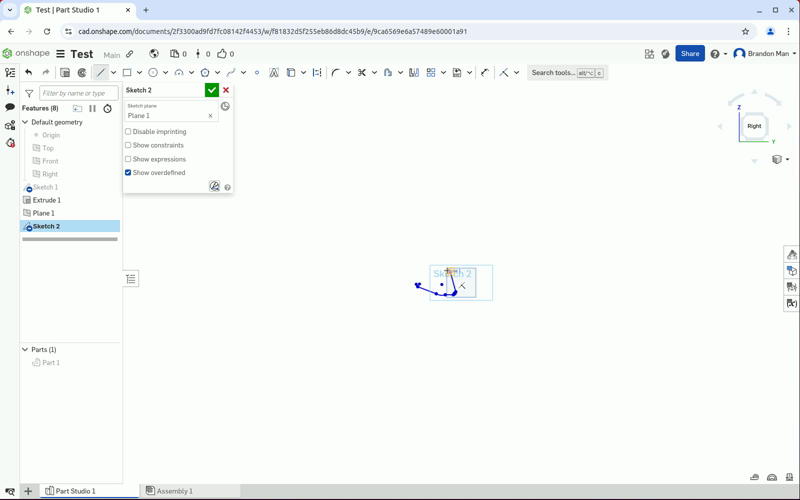
scroll(6)
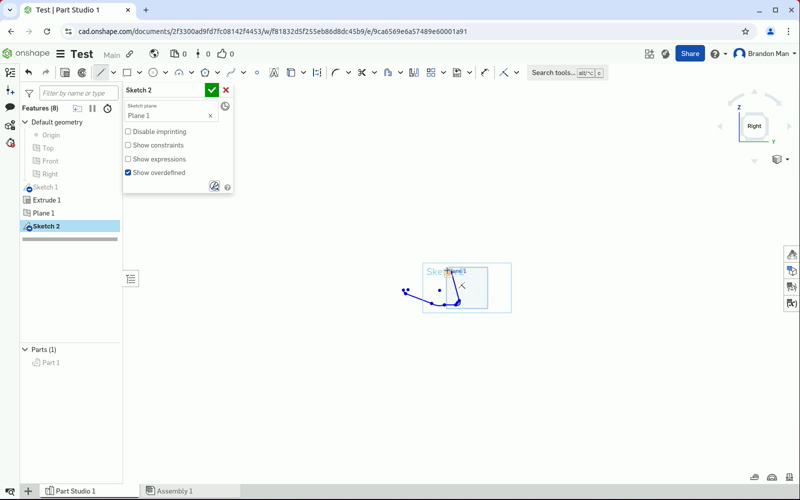
scroll(6)
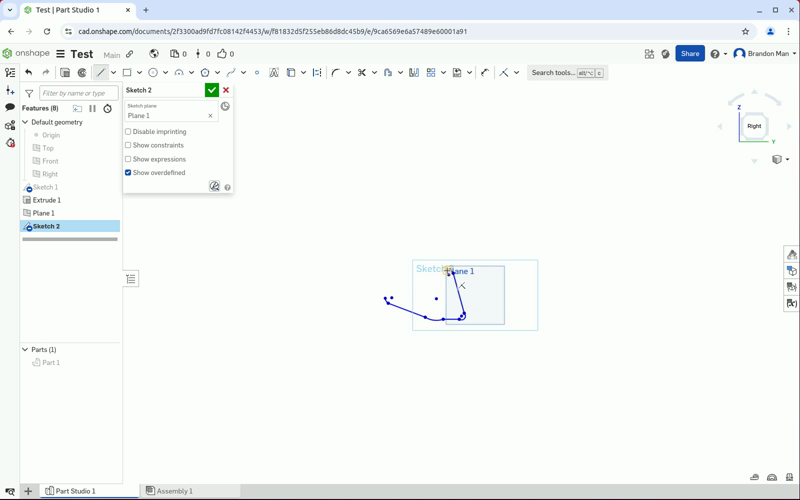
scroll(6)
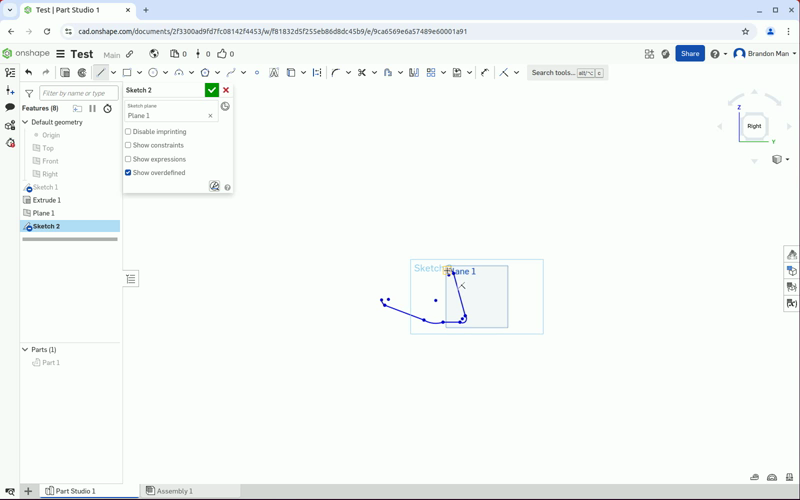
scroll(6)
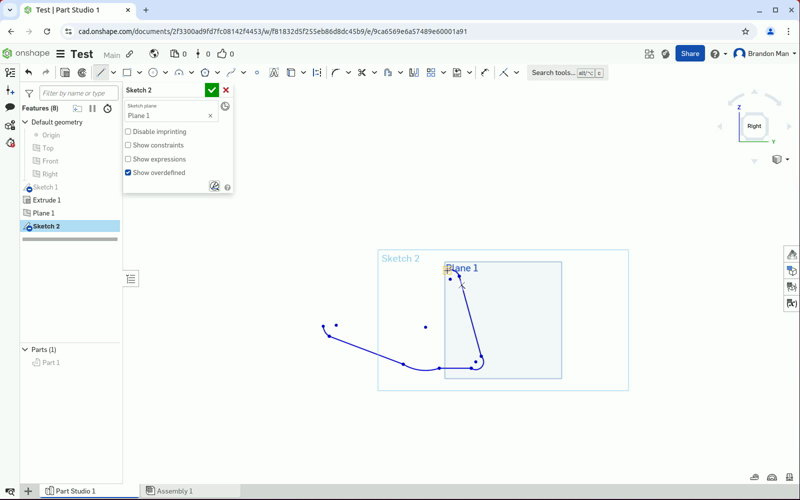
scroll(6)
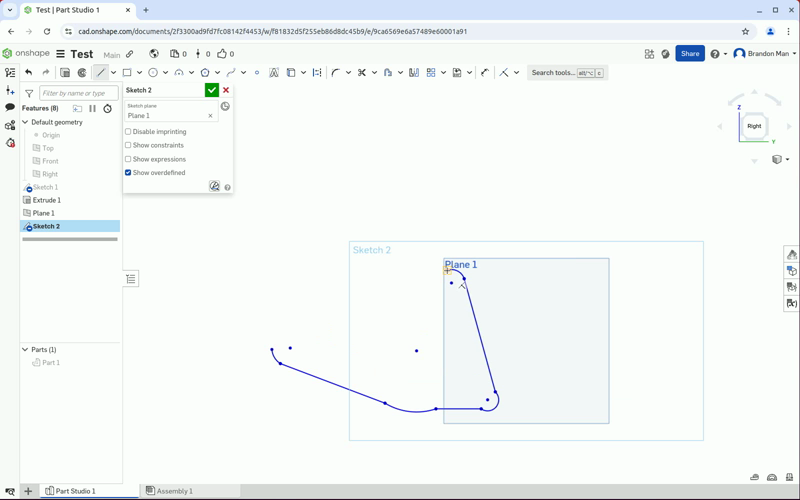
scroll(6)
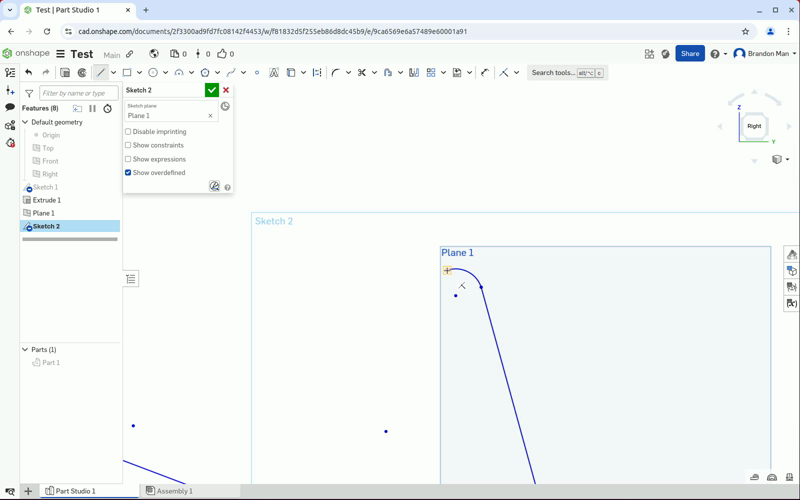
click(447, 270)
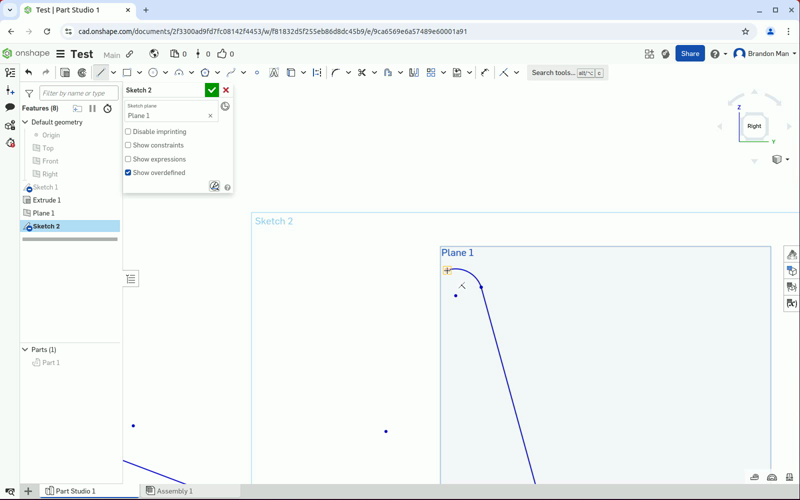
scroll(-6)
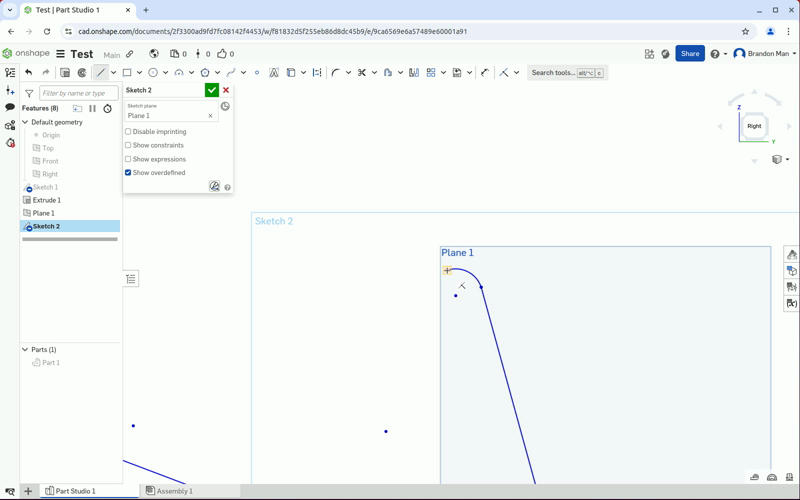
scroll(-6)
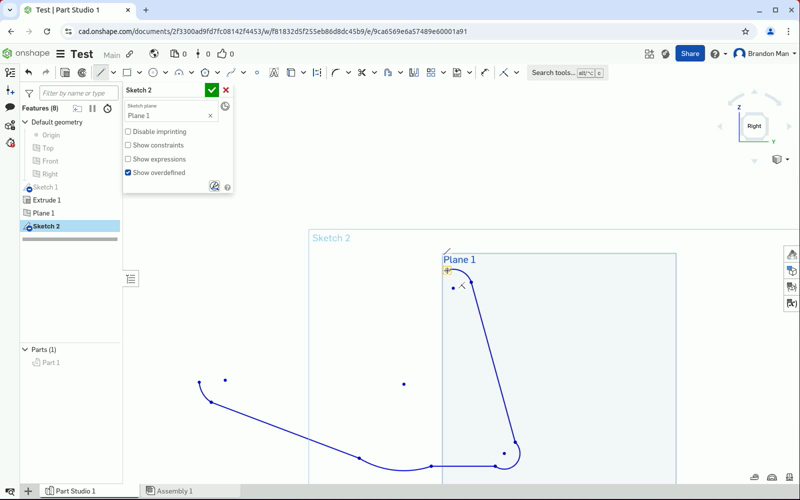
scroll(-6)
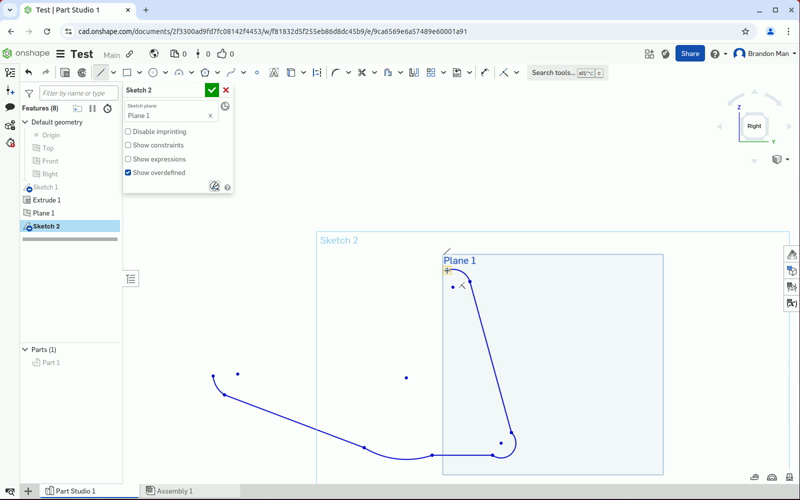
scroll(-6)
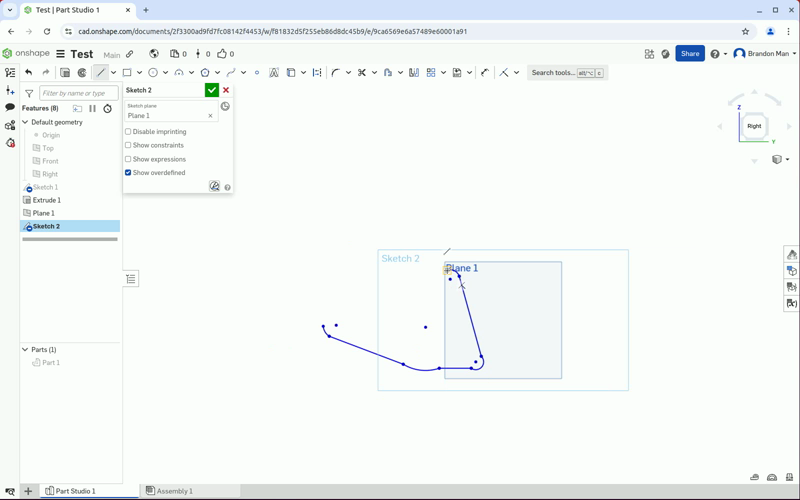
scroll(-6)
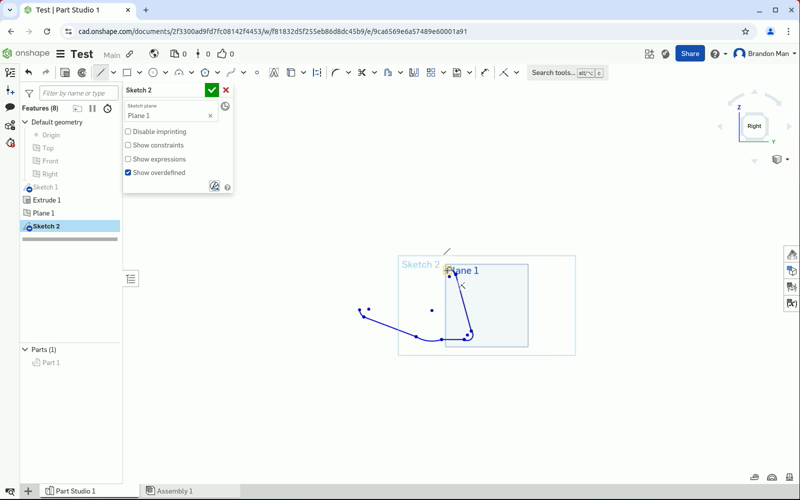
scroll(-6)
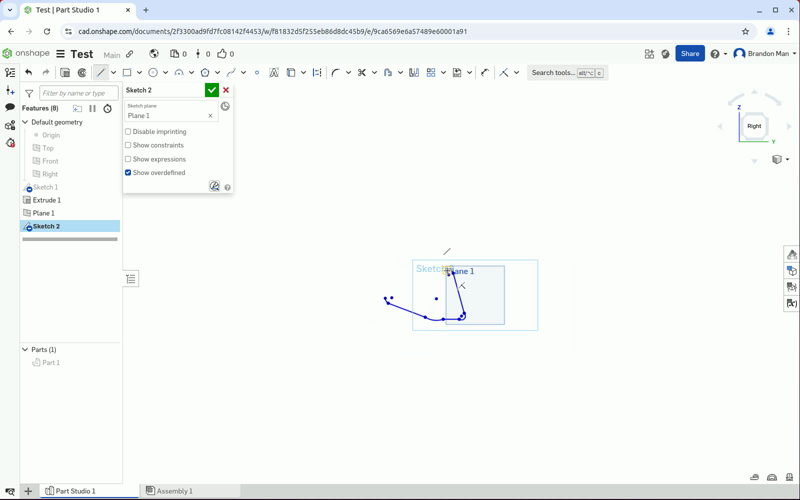
scroll(-6)
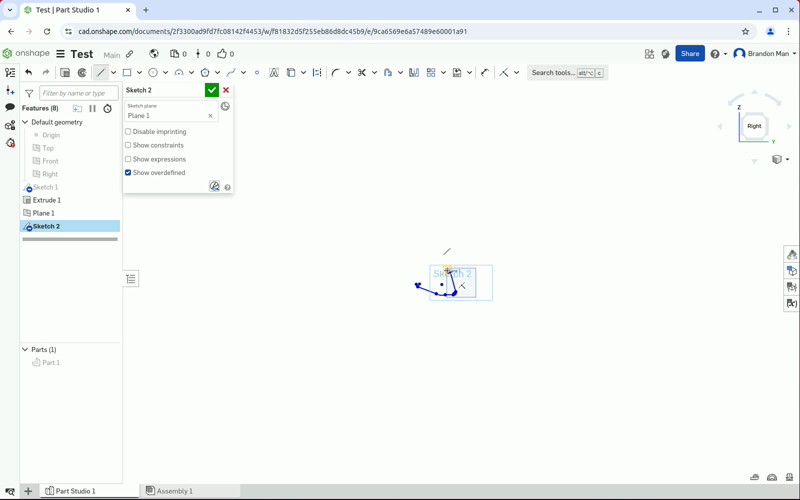
key_down(shift)
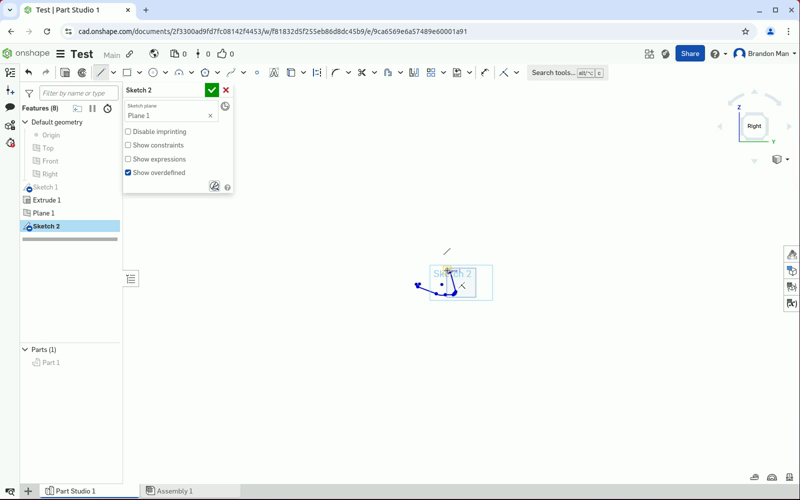
mouse_move(477, 270)
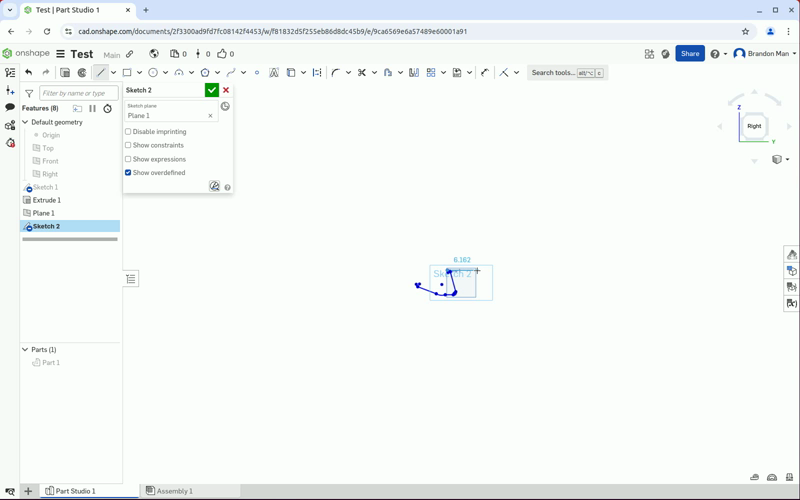
mouse_move(419, 270)
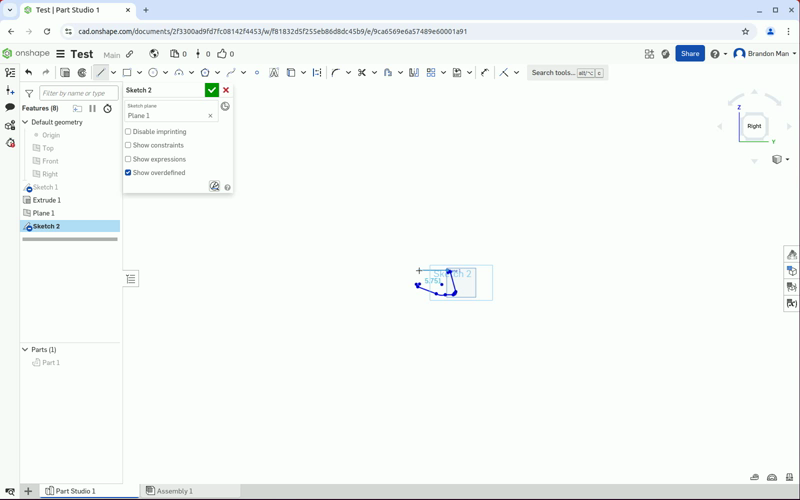
click(419, 270)
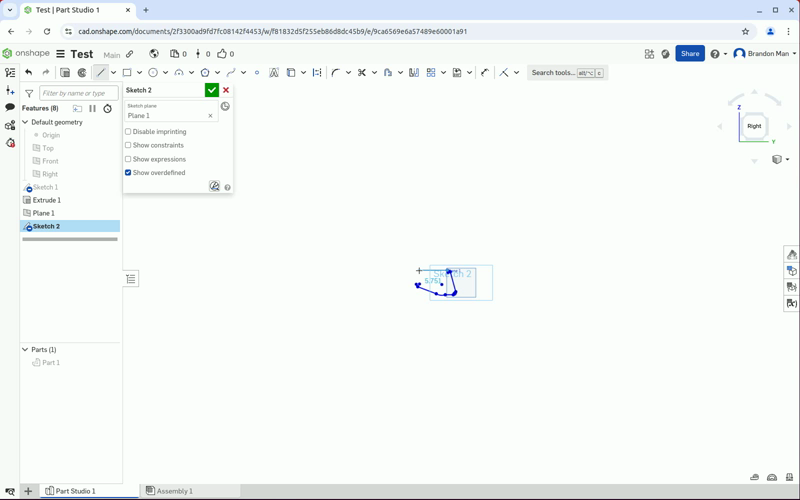
key_up(shift)
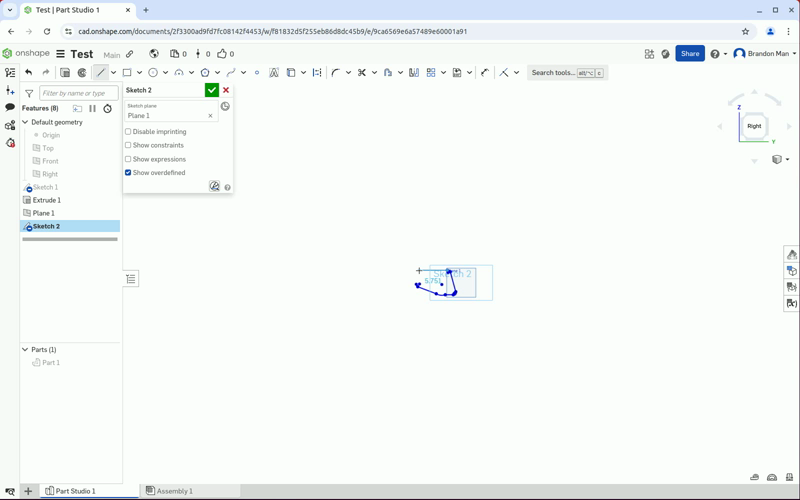
key(esc)
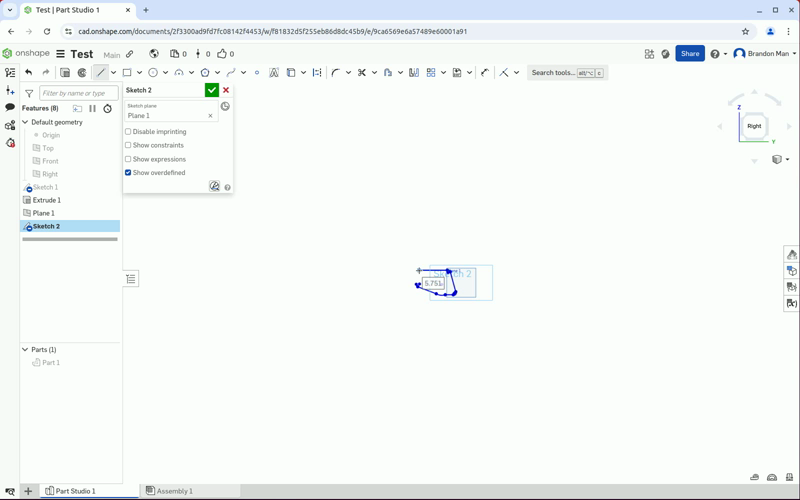
key(a)
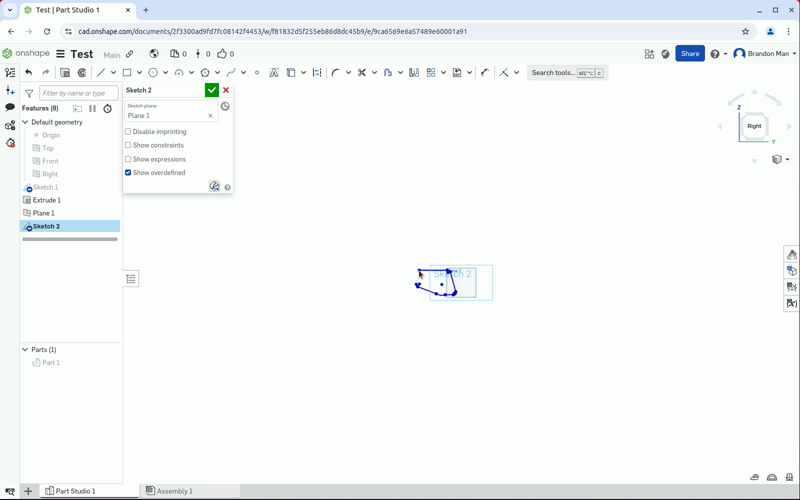
mouse_move(419, 270)
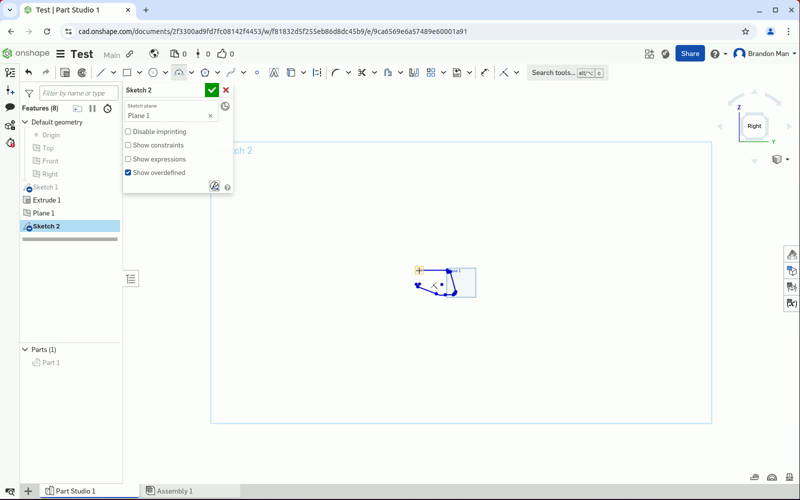
click(419, 270)
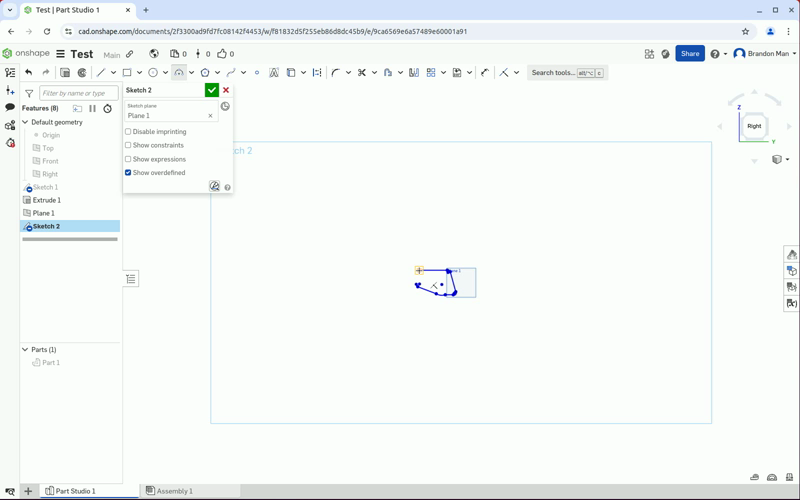
key_down(shift)
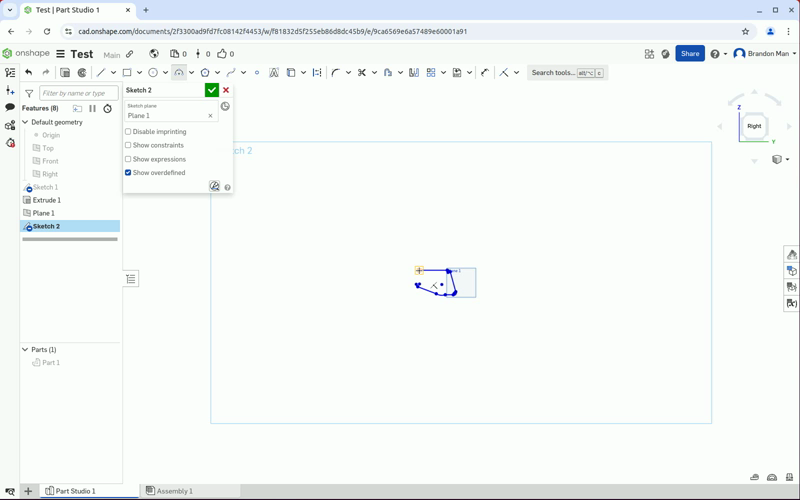
mouse_move(416, 272)
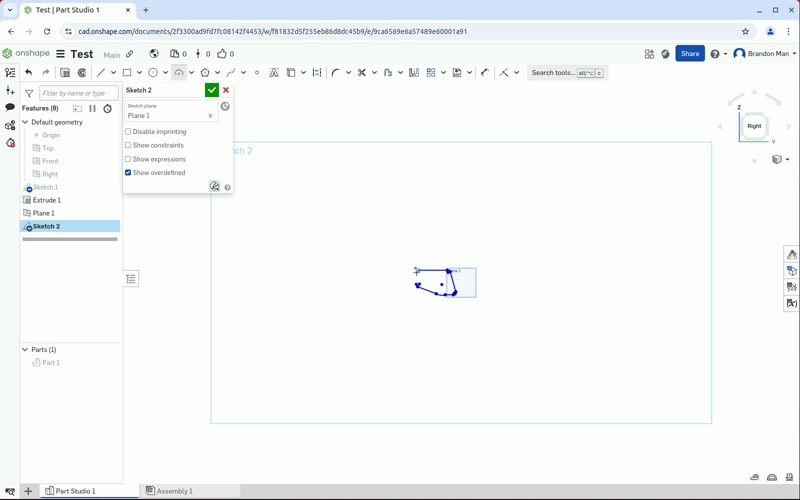
scroll(6)
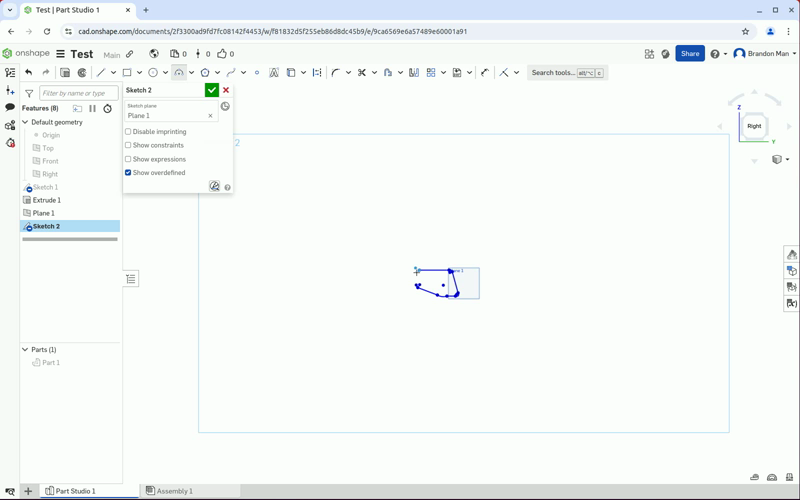
scroll(6)
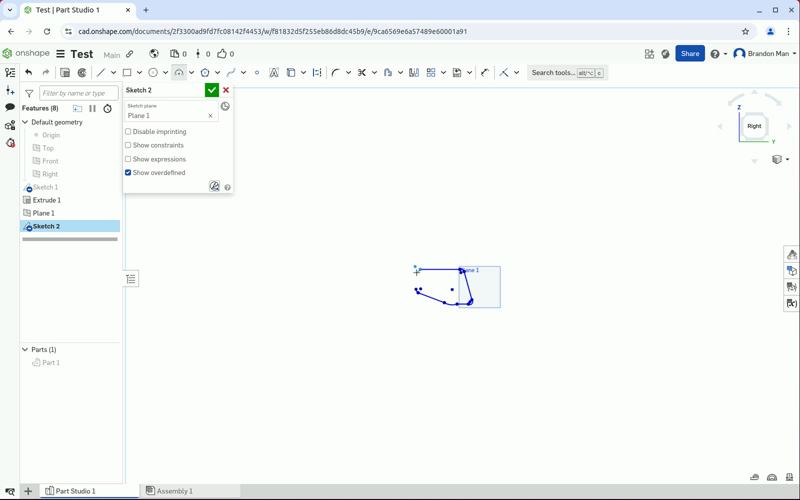
scroll(6)
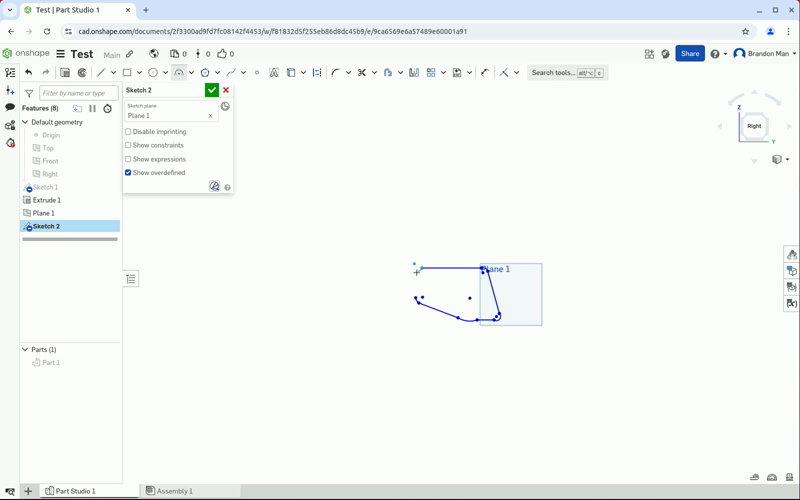
scroll(6)
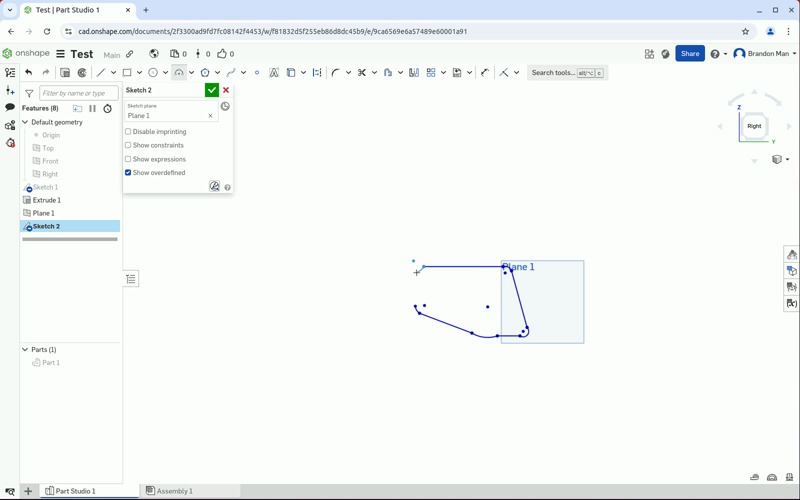
scroll(6)
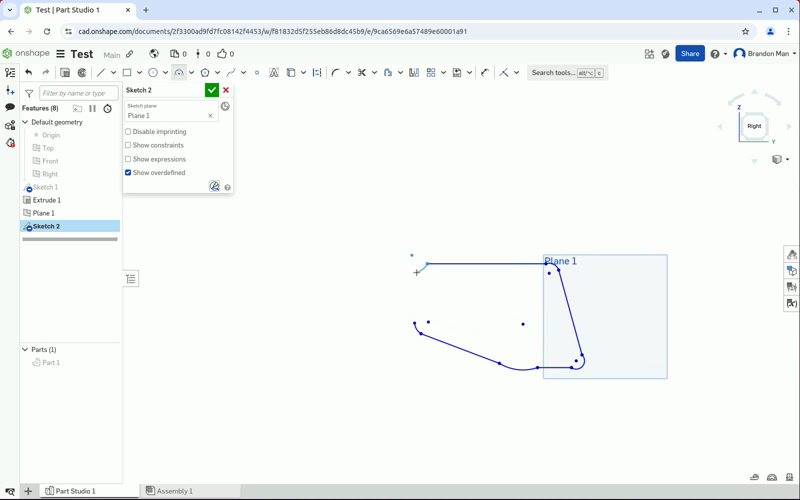
scroll(6)
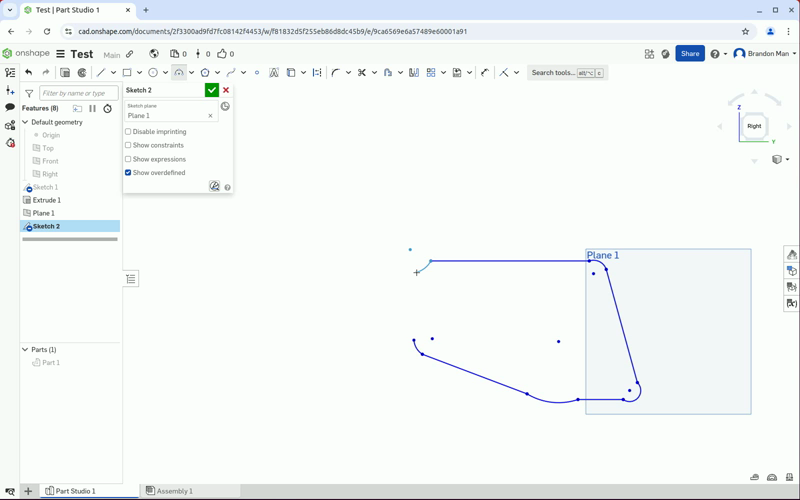
scroll(6)
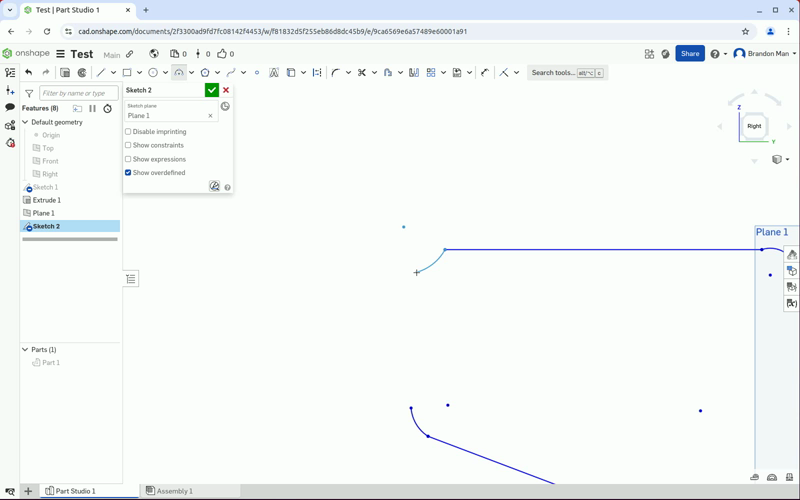
click(416, 272)
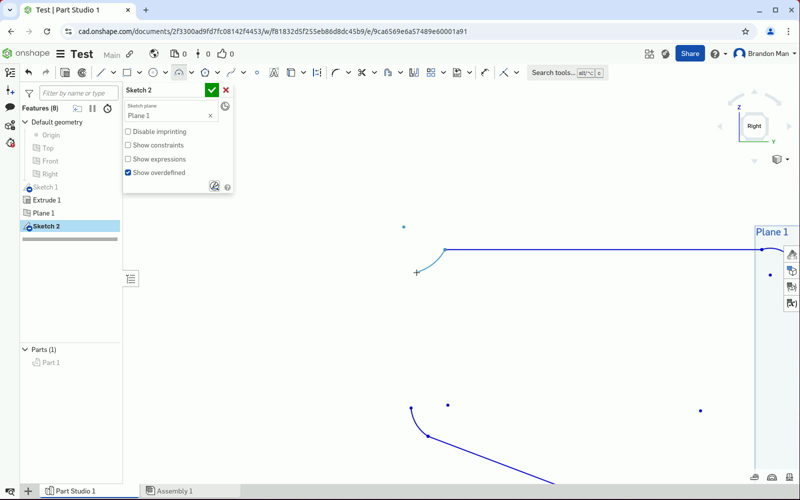
scroll(-6)
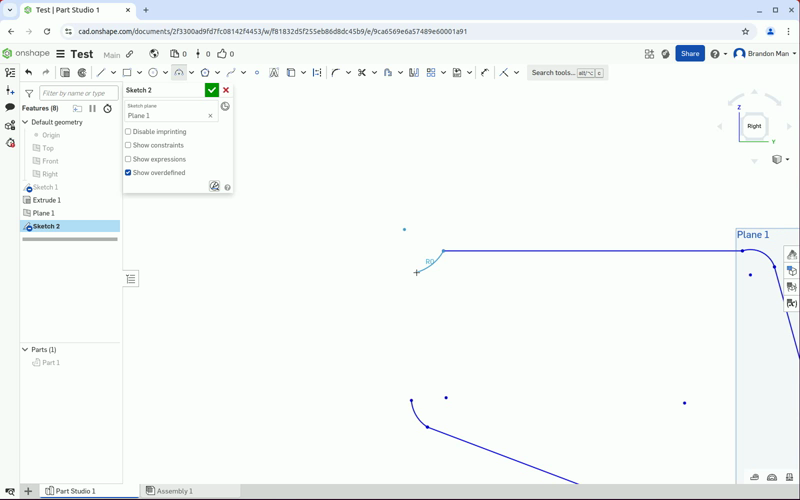
scroll(-6)
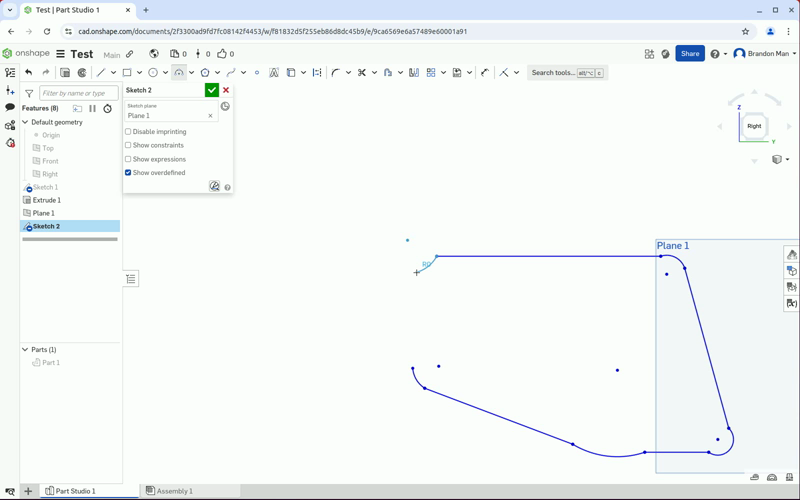
scroll(-6)
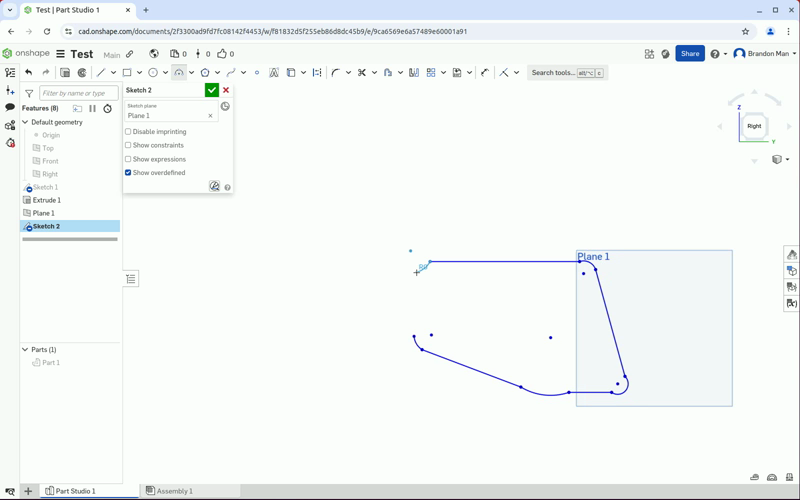
scroll(-6)
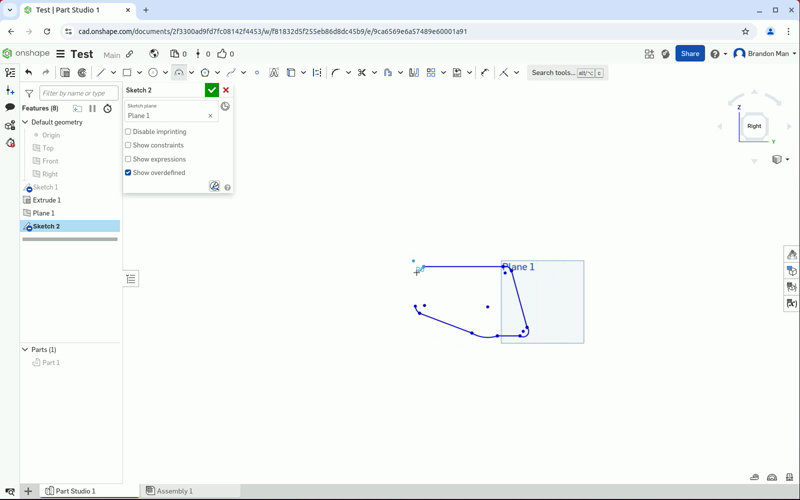
scroll(-6)
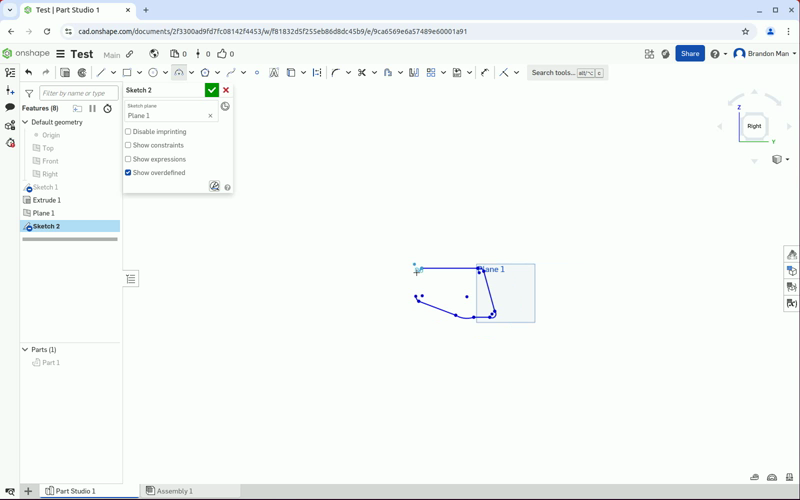
scroll(-6)
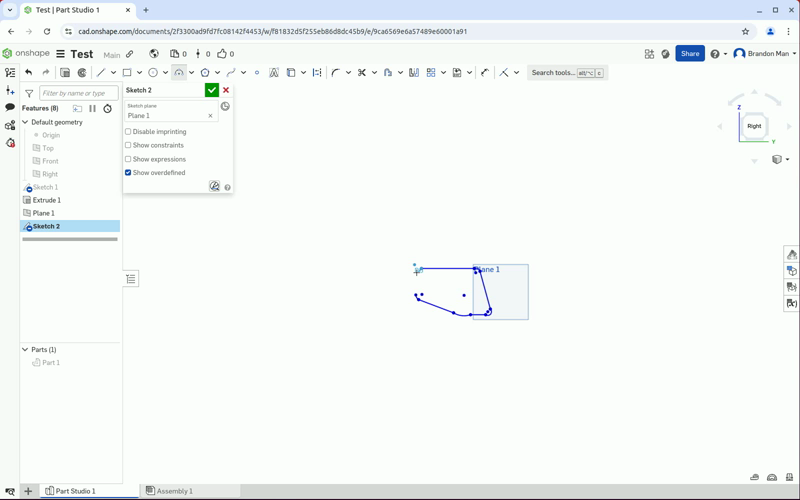
scroll(-6)
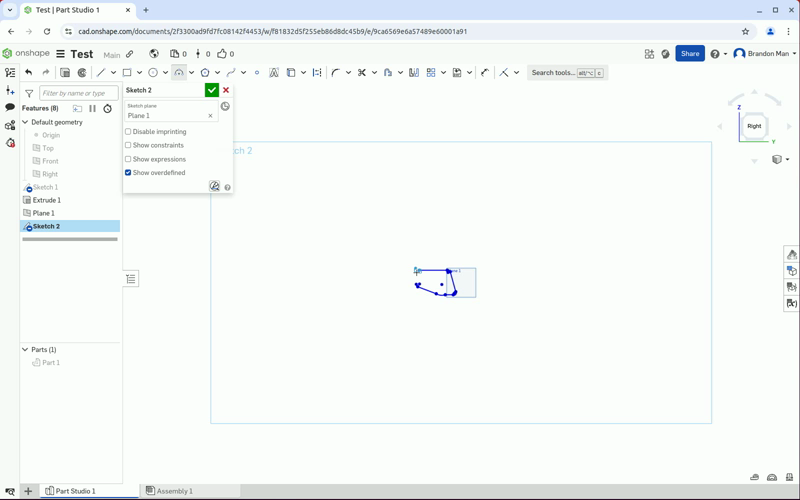
mouse_move(417, 270)
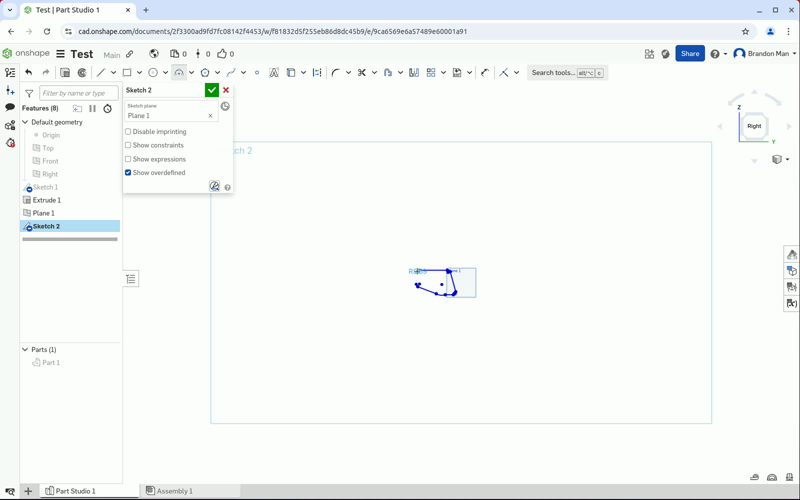
scroll(6)
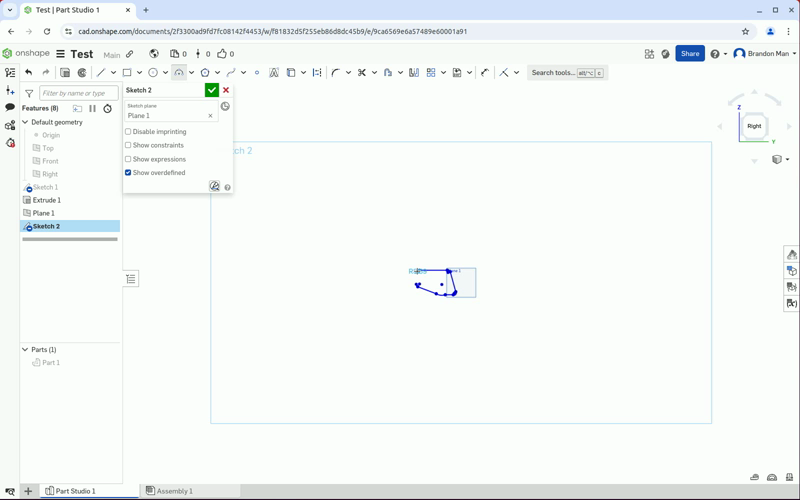
scroll(6)
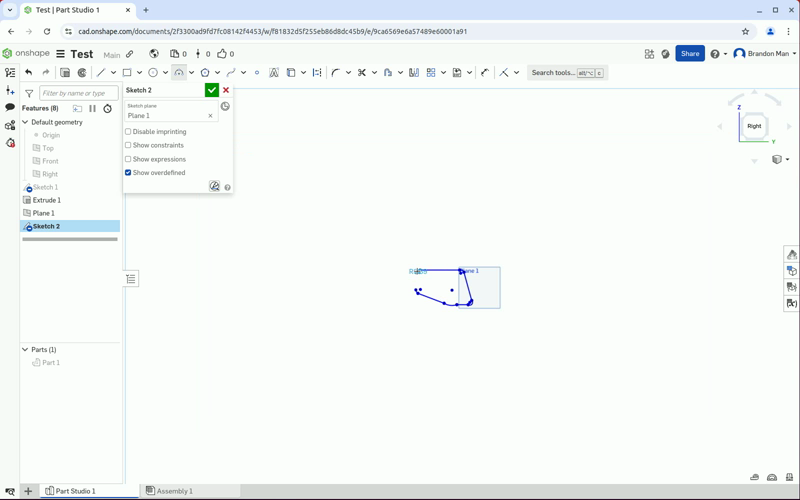
scroll(6)
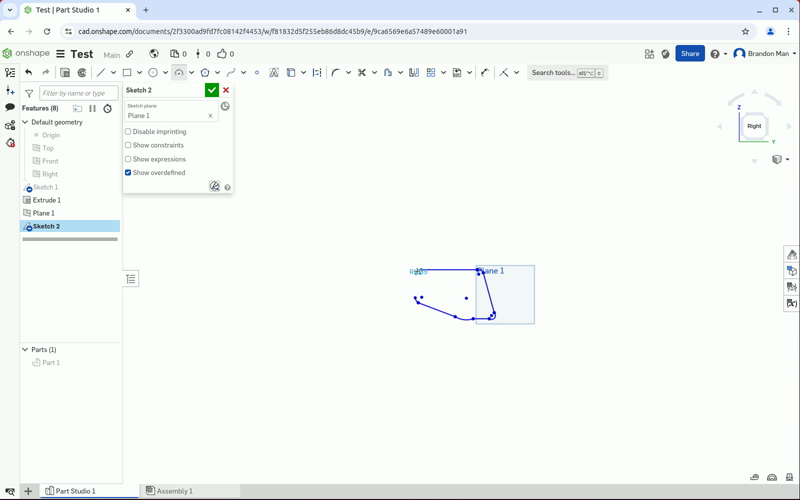
scroll(6)
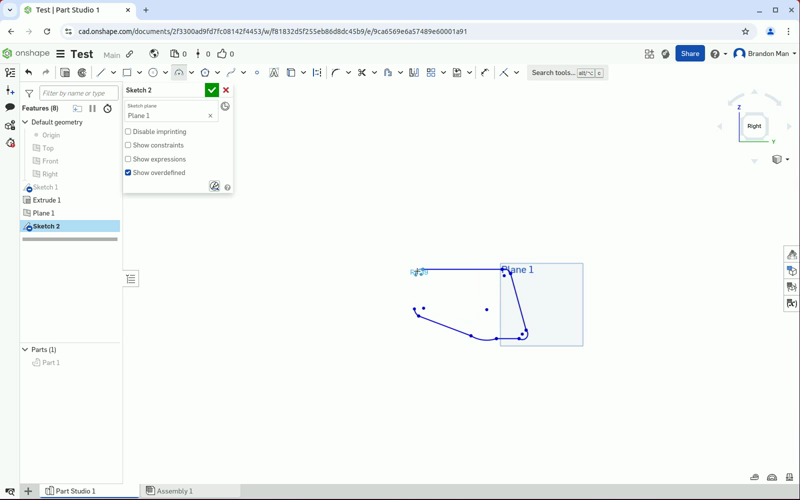
scroll(6)
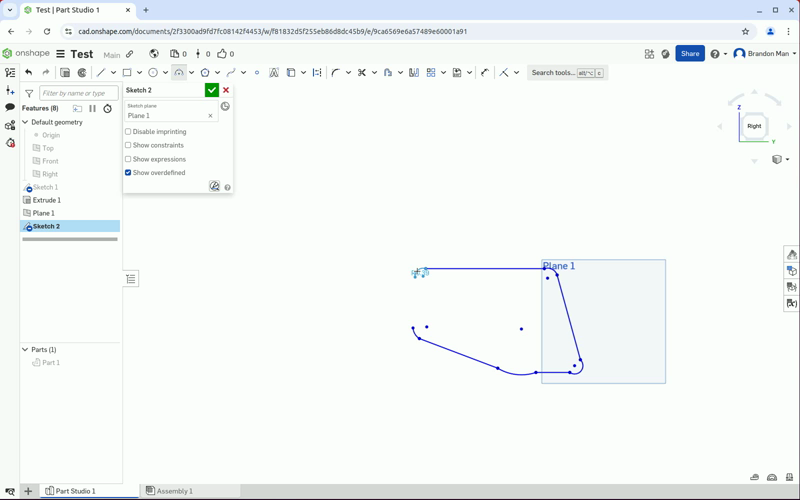
scroll(6)
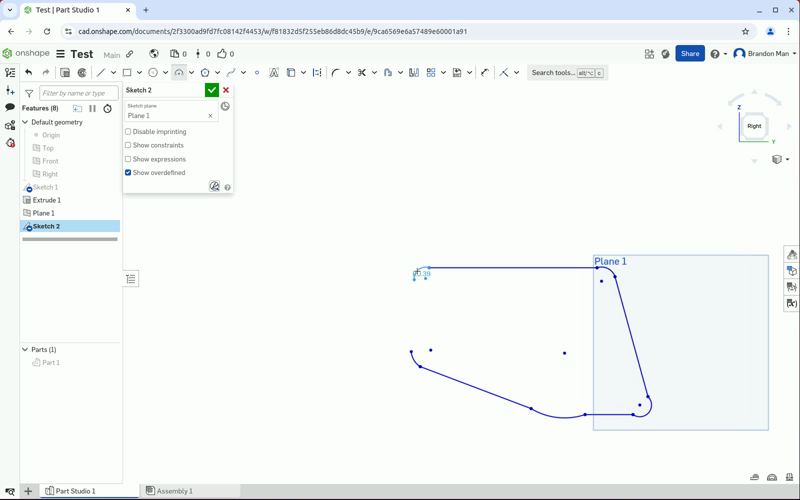
scroll(6)
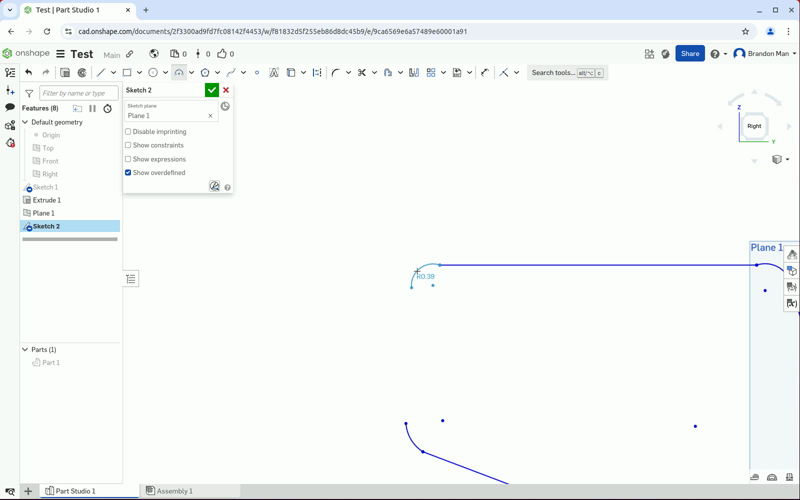
click(417, 270)
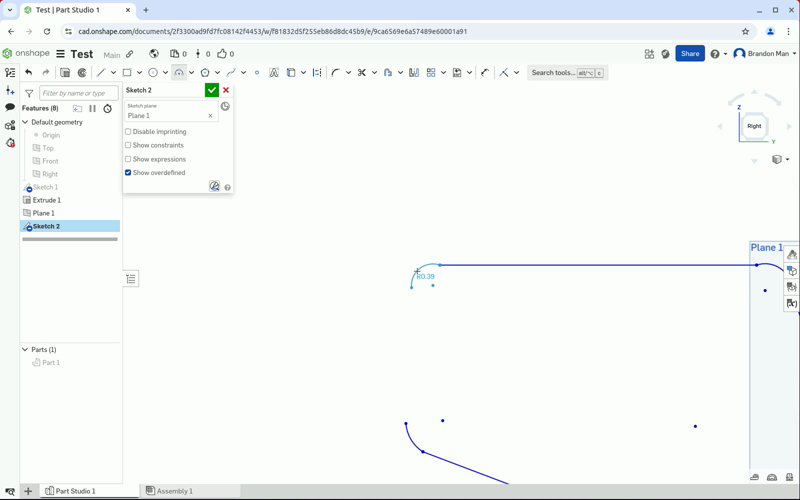
scroll(-6)
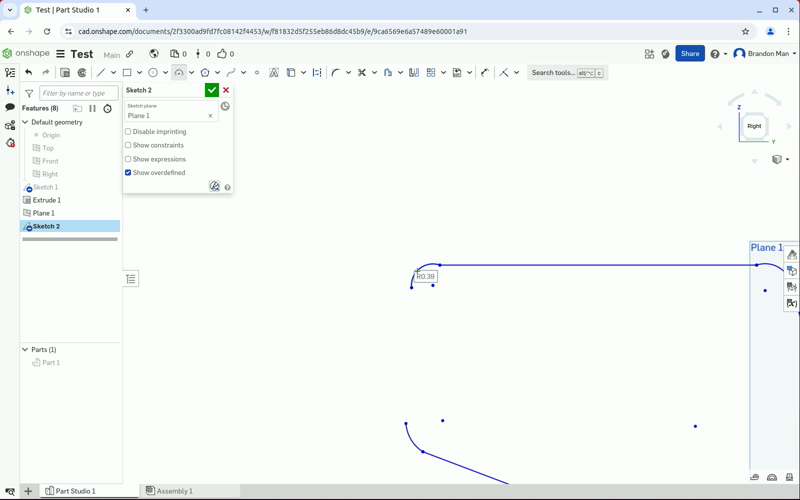
scroll(-6)
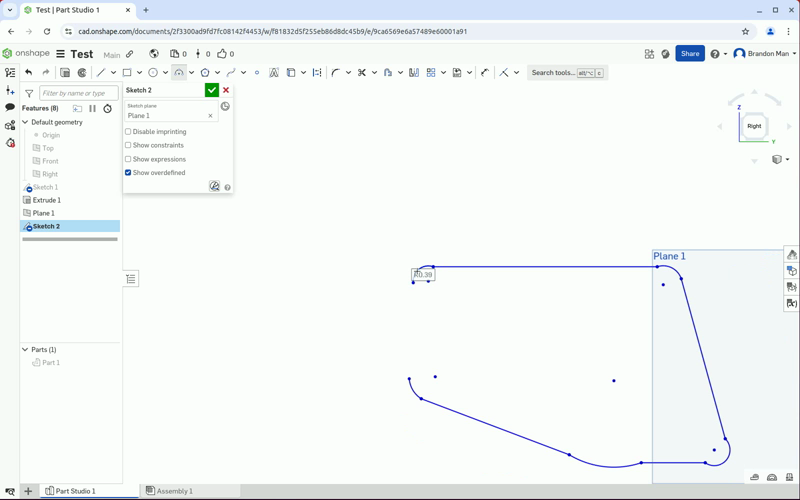
scroll(-6)
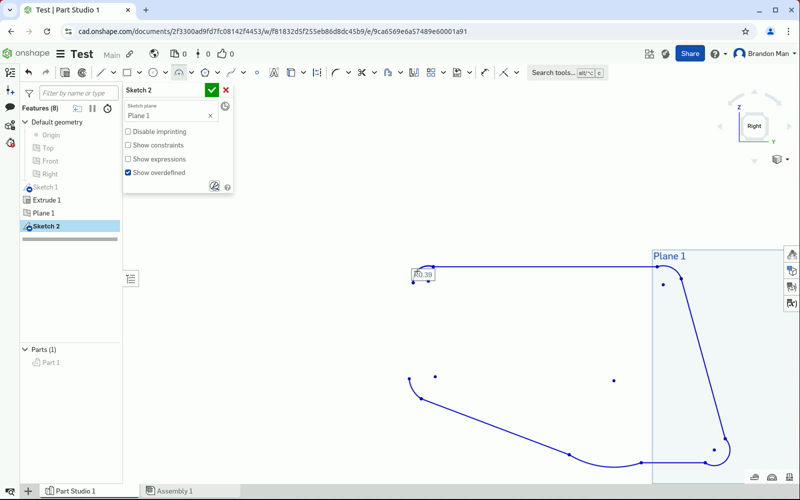
scroll(-6)
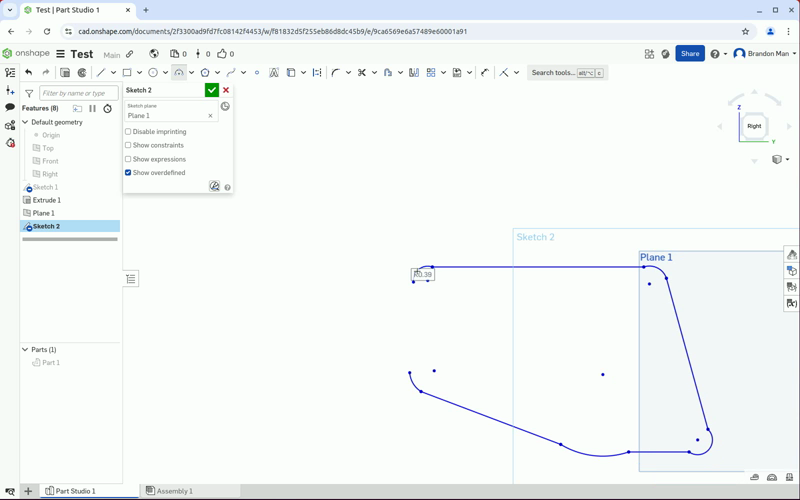
scroll(-6)
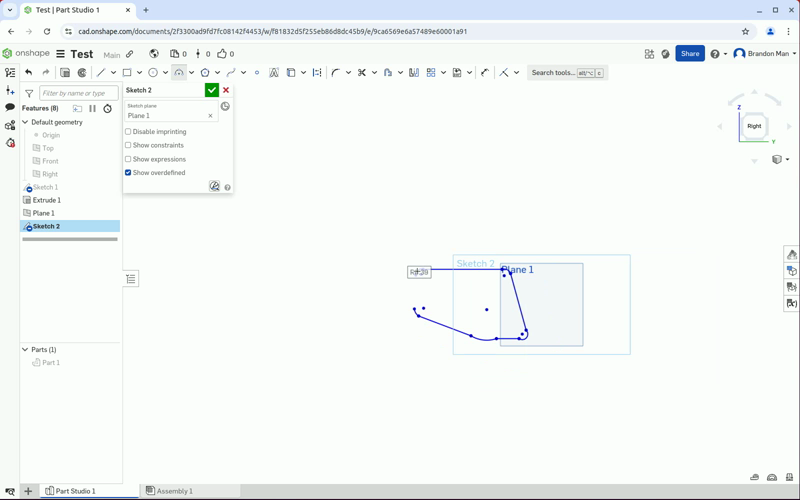
scroll(-6)
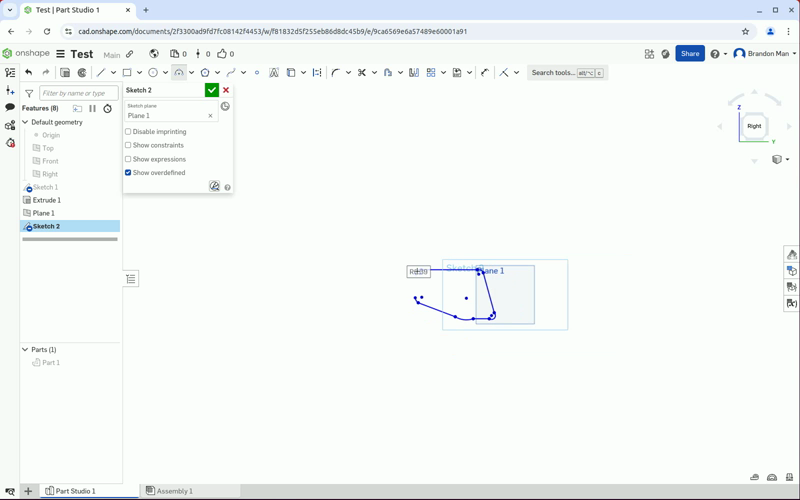
scroll(-6)
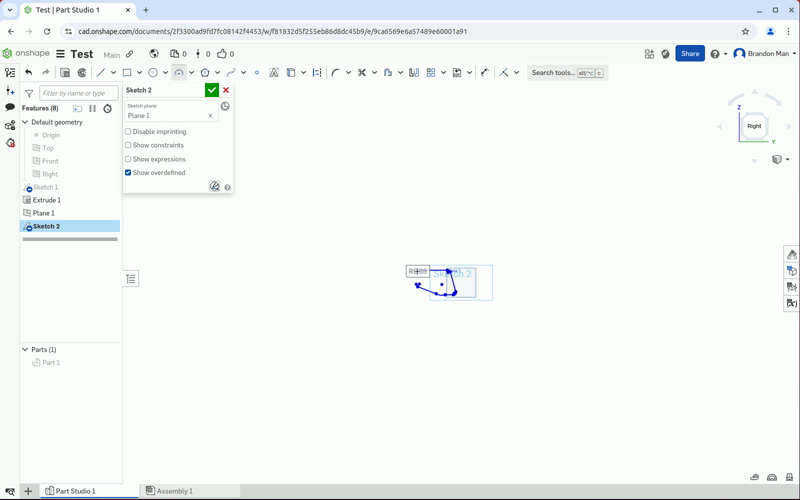
key_up(shift)
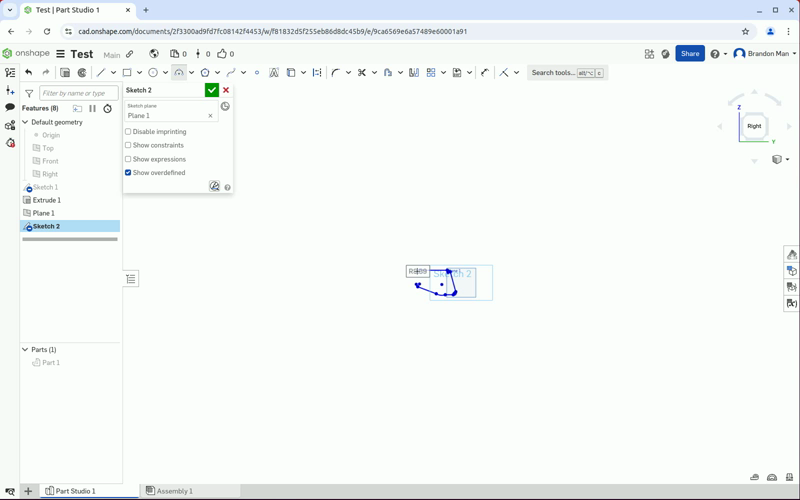
key(esc)
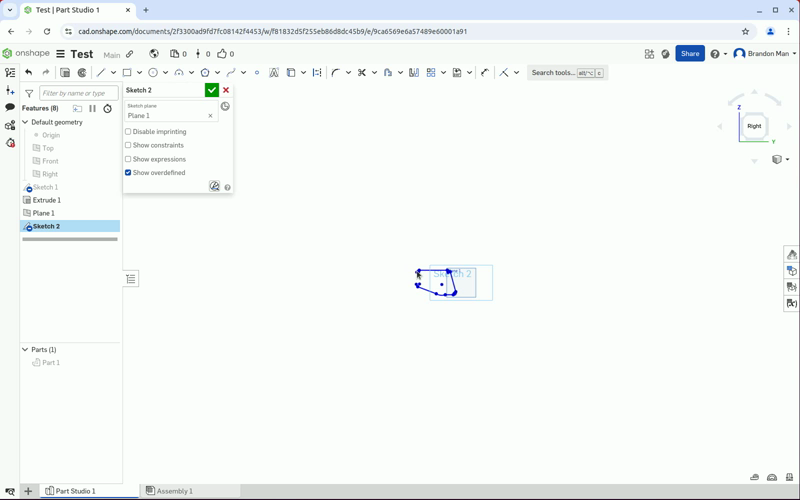
key(l)
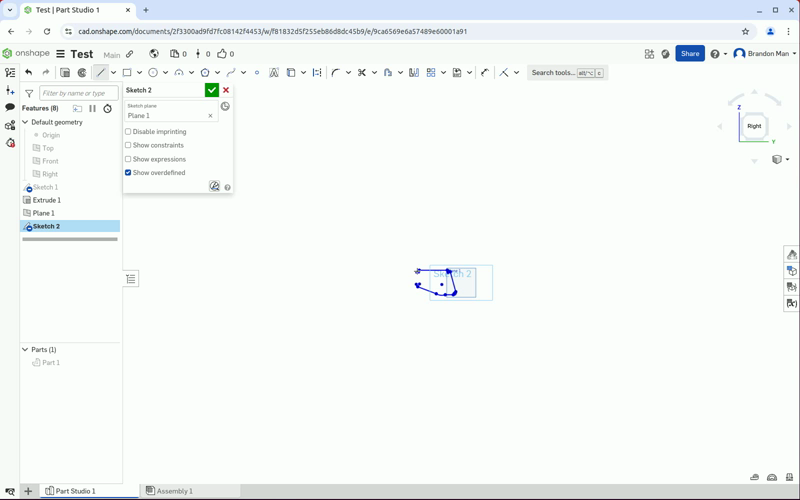
mouse_move(416, 272)
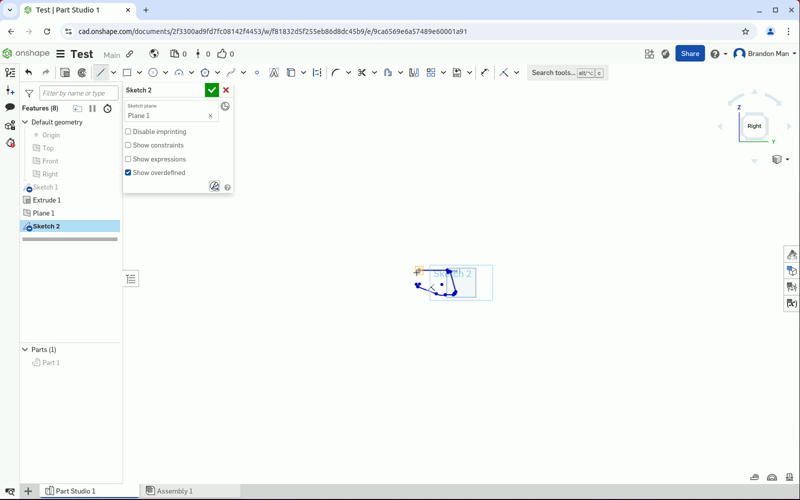
scroll(6)
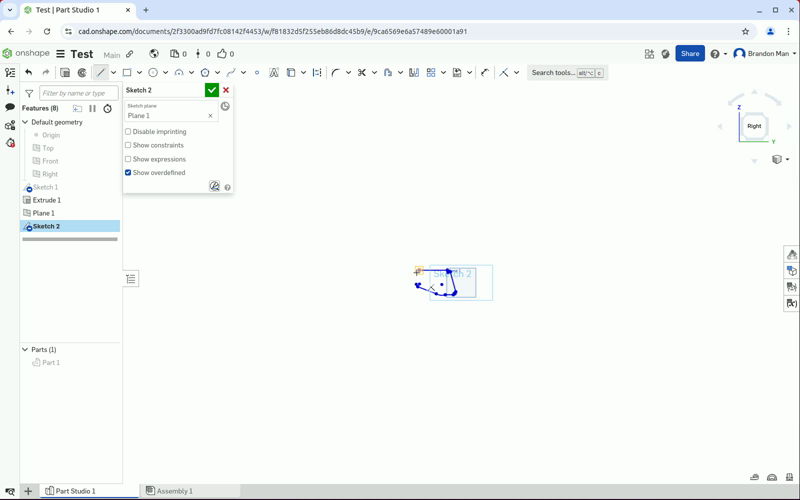
scroll(6)
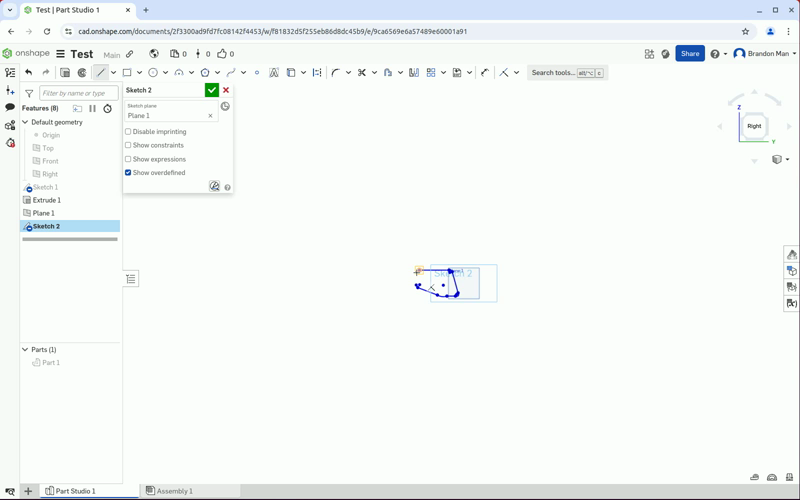
scroll(6)
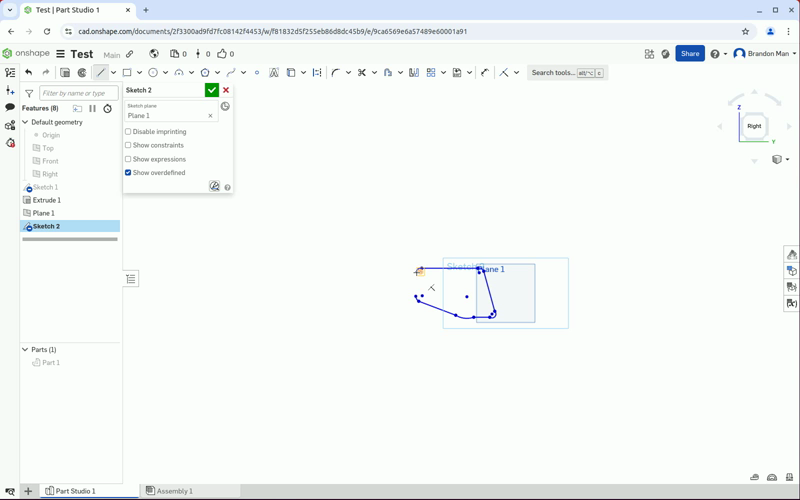
scroll(6)
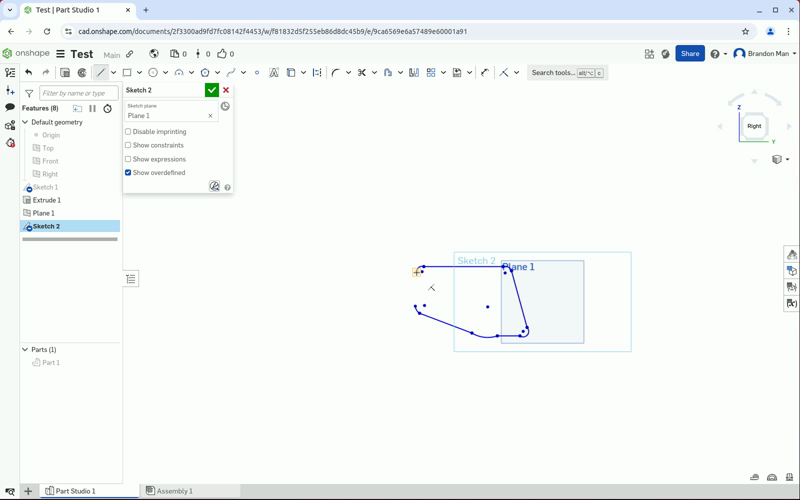
scroll(6)
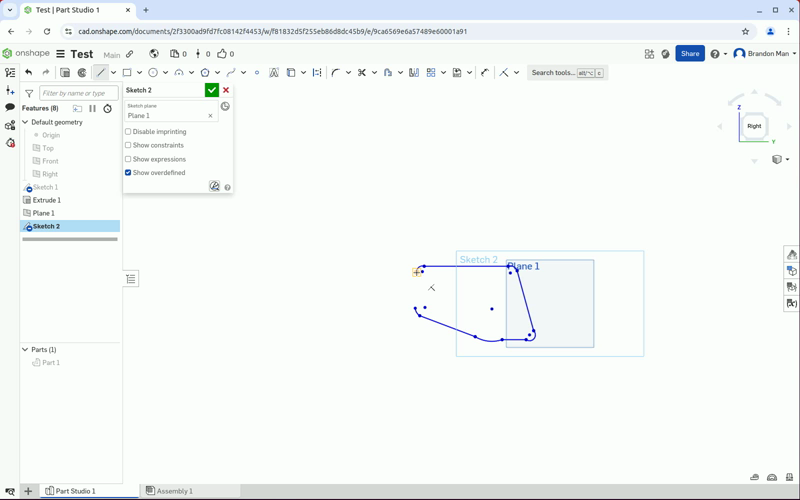
scroll(6)
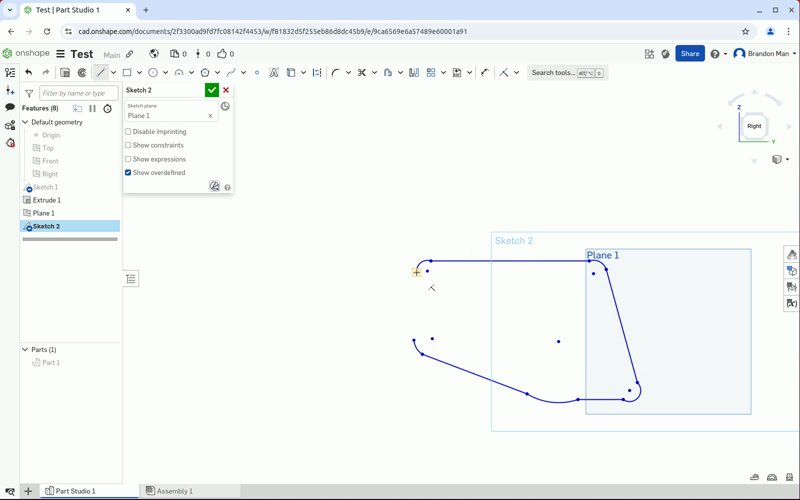
scroll(6)
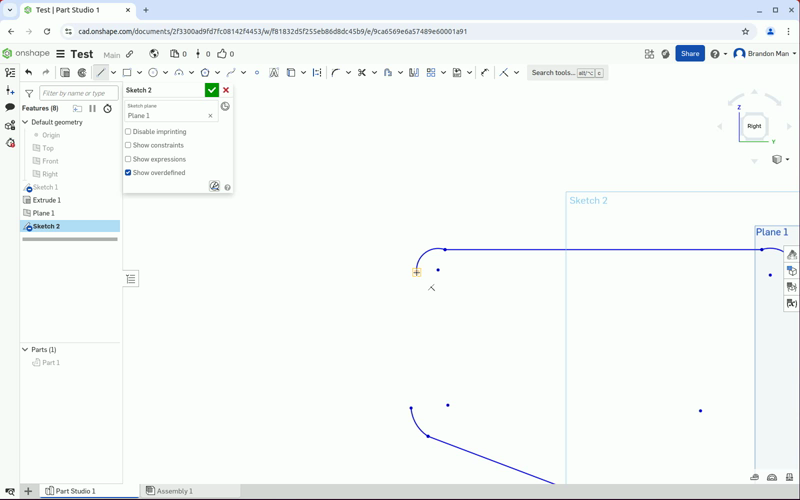
click(416, 272)
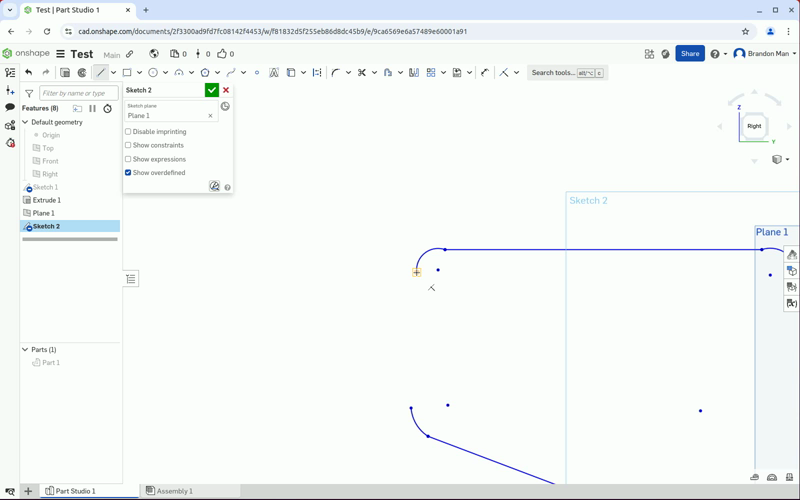
scroll(-6)
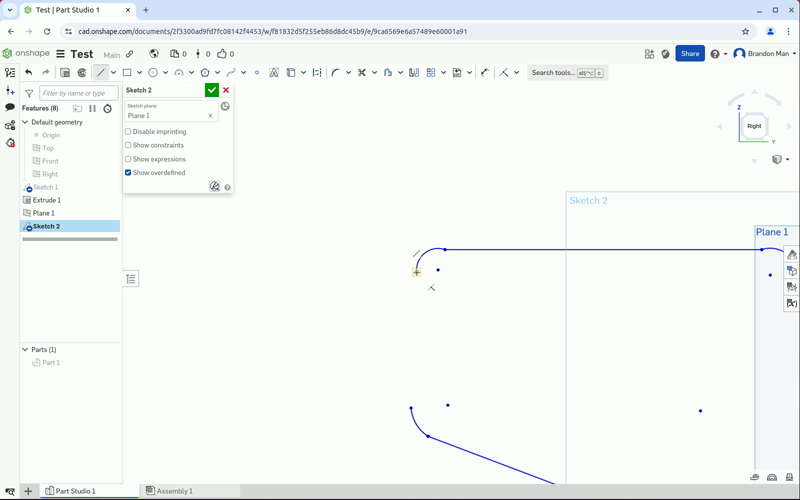
scroll(-6)
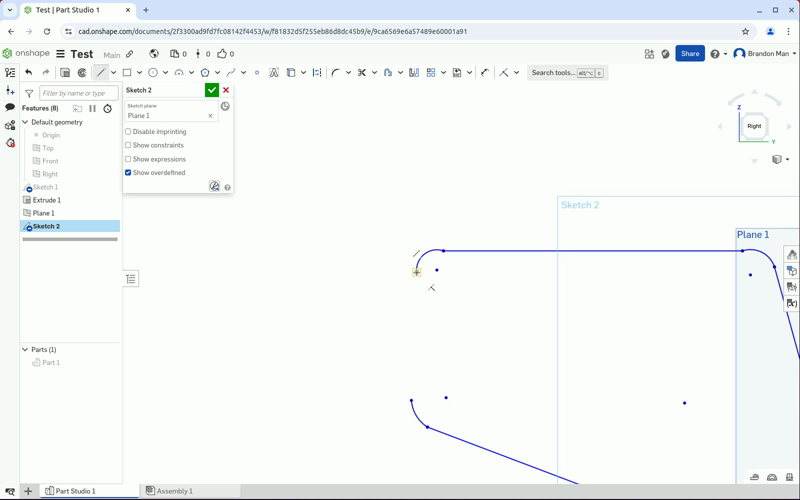
scroll(-6)
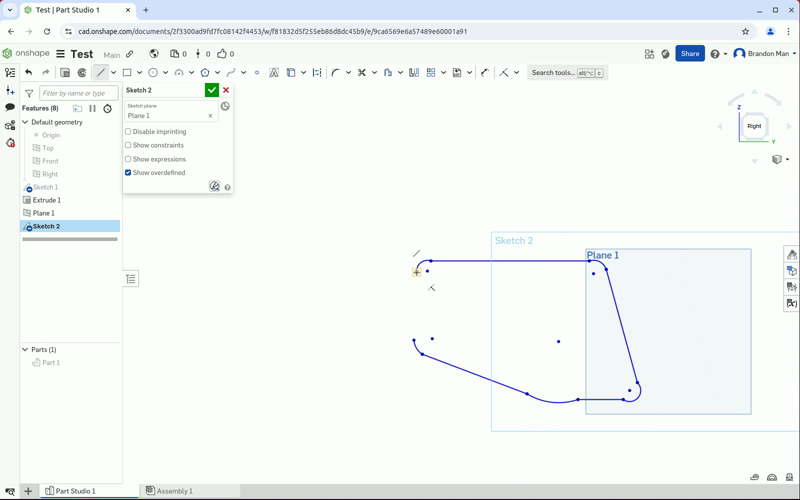
scroll(-6)
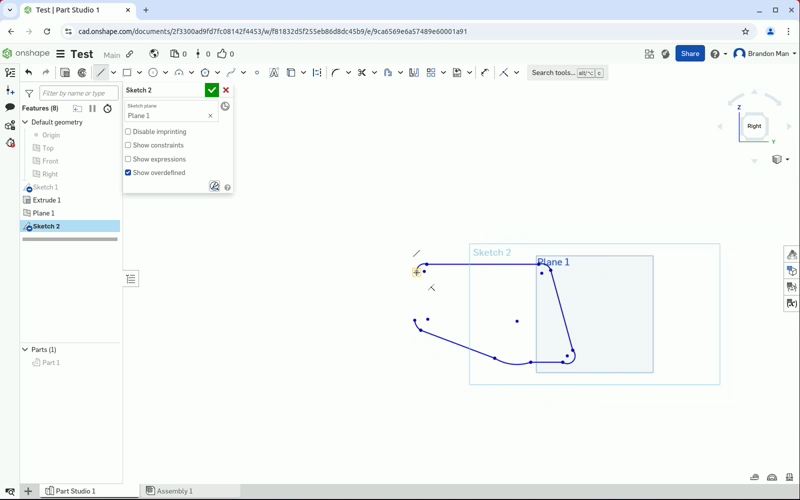
scroll(-6)
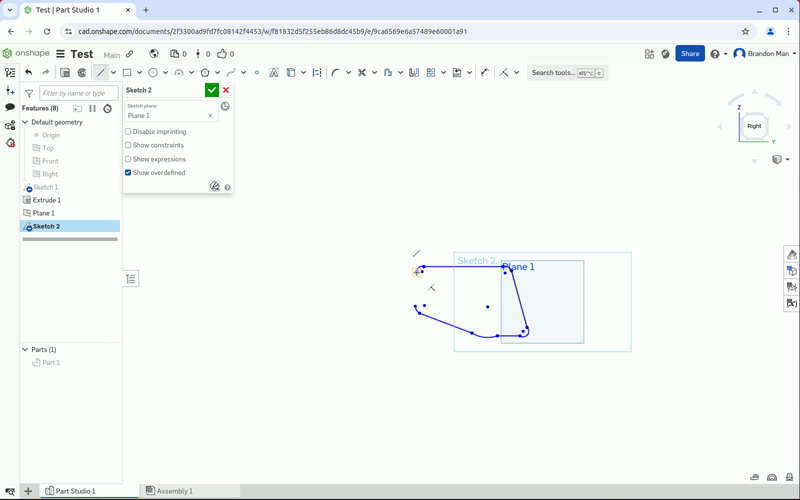
scroll(-6)
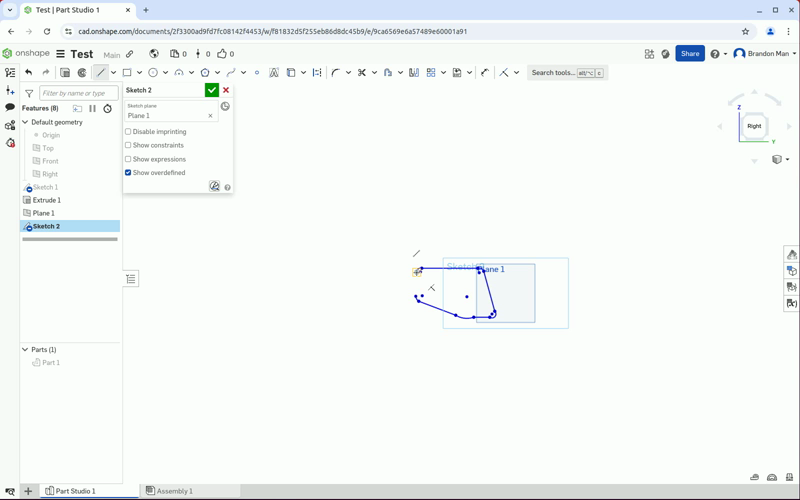
scroll(-6)
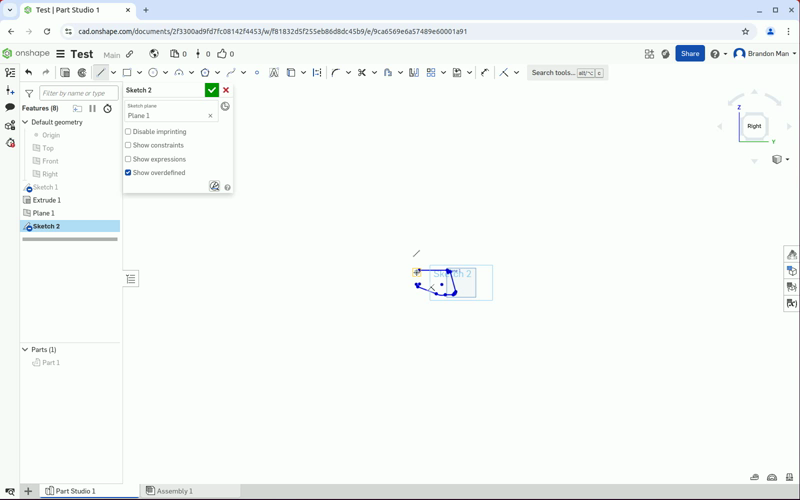
mouse_move(446, 272)
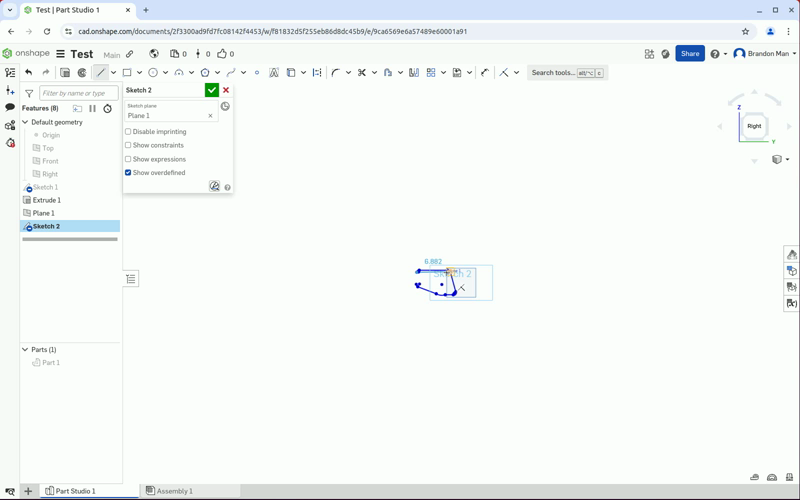
key_down(shift)
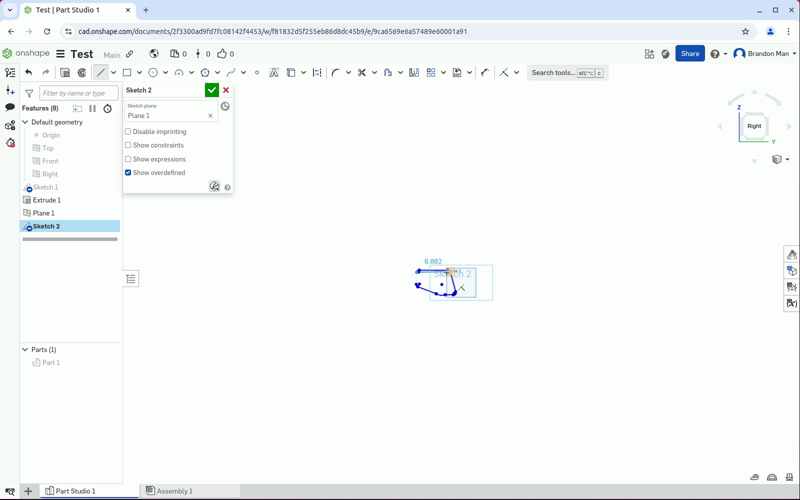
mouse_move(416, 284)
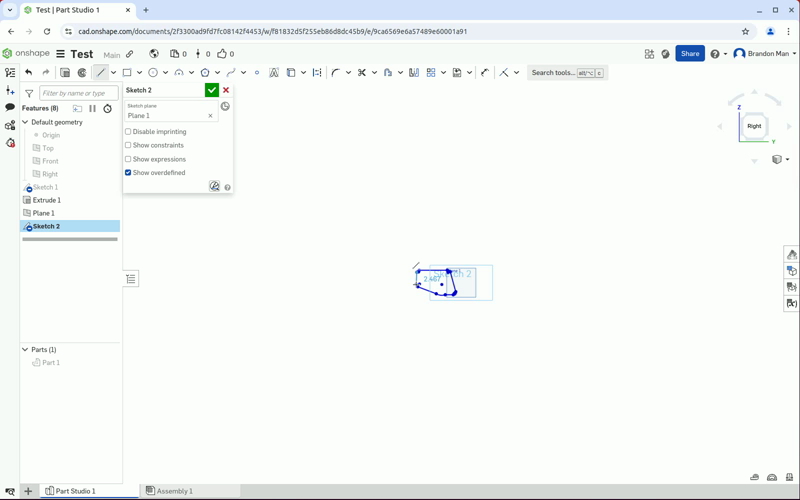
scroll(6)
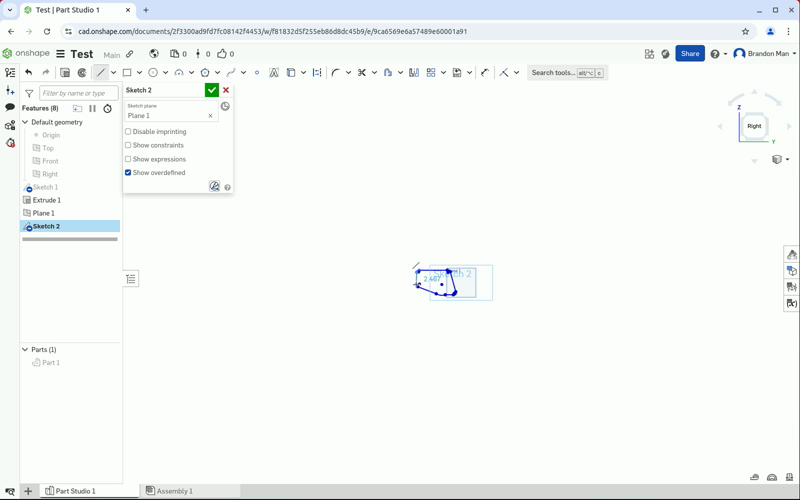
scroll(6)
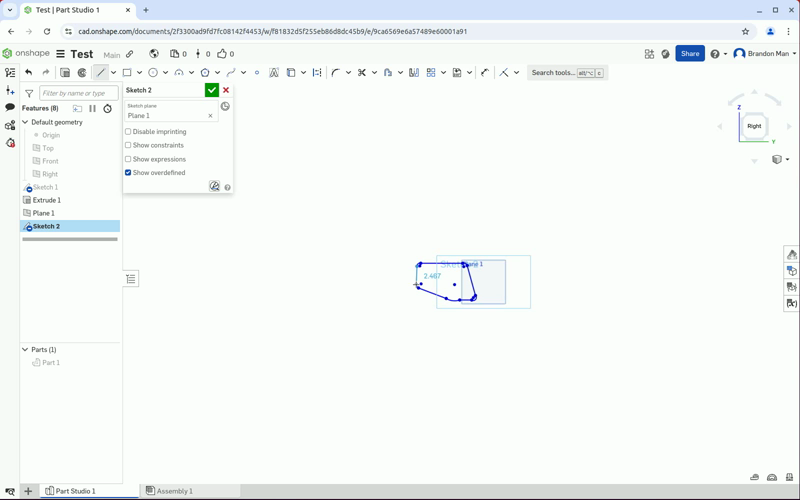
scroll(6)
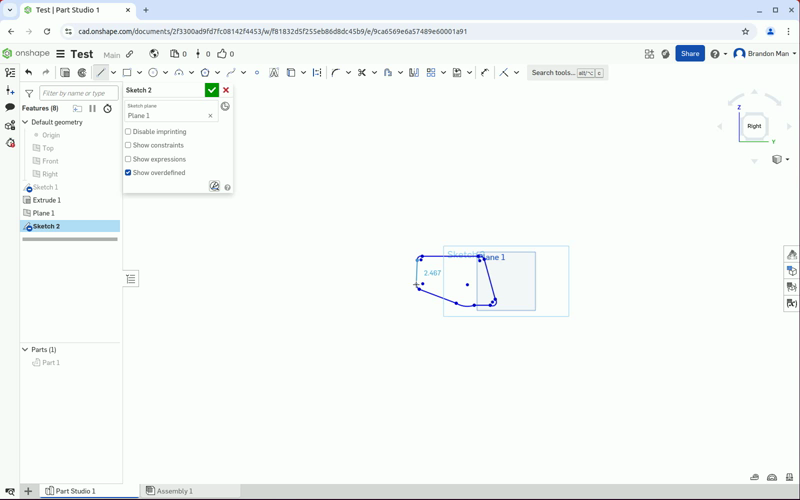
scroll(6)
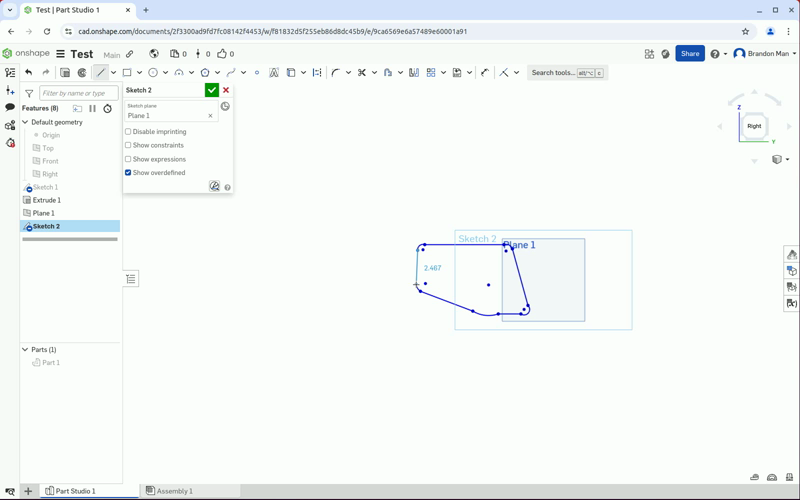
scroll(6)
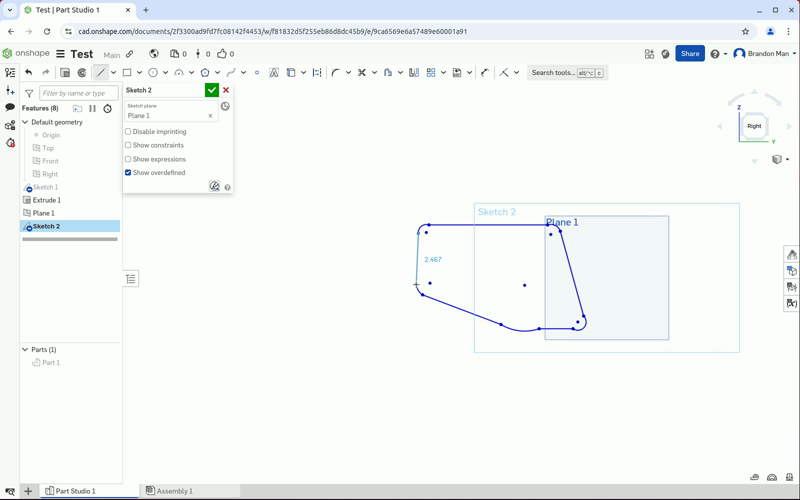
scroll(6)
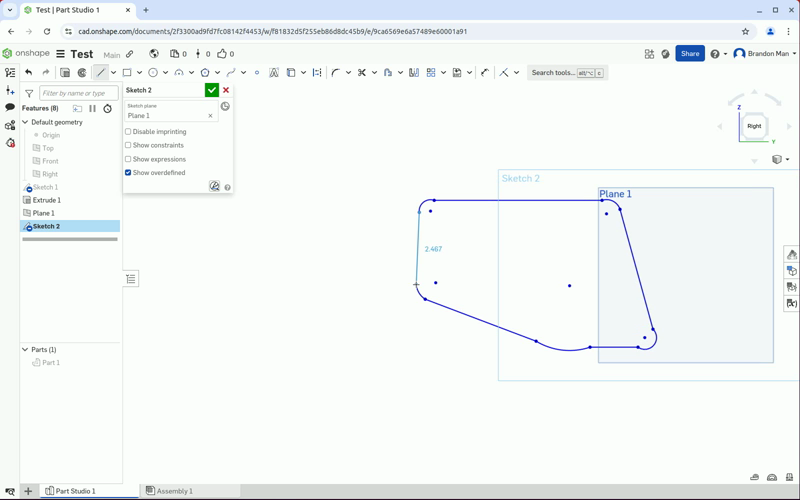
scroll(6)
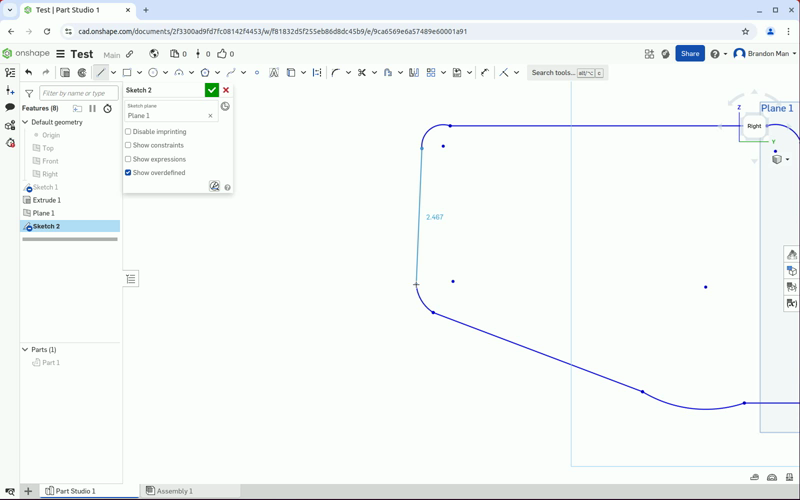
key_up(shift)
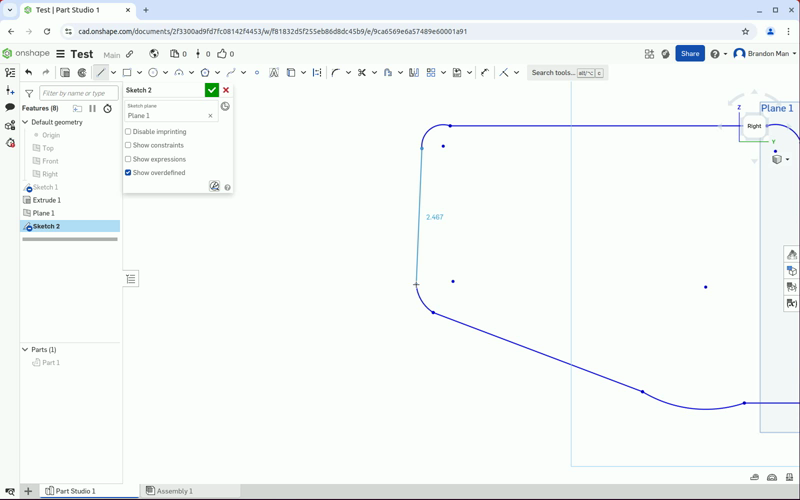
click(416, 284)
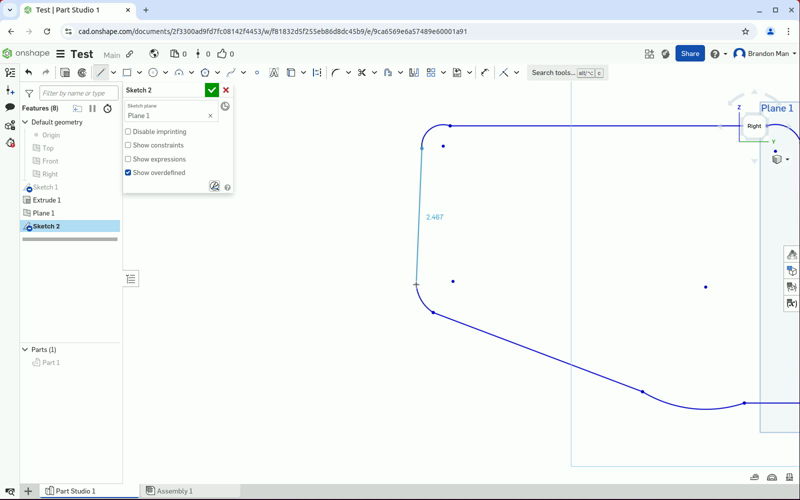
scroll(-6)
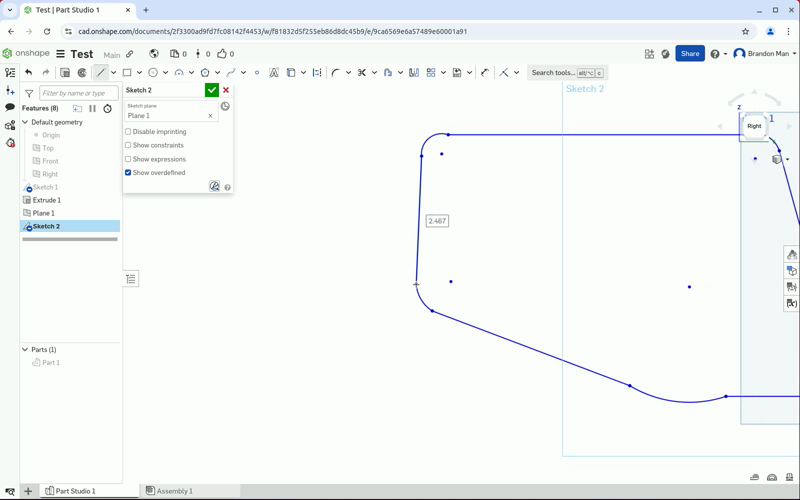
scroll(-6)
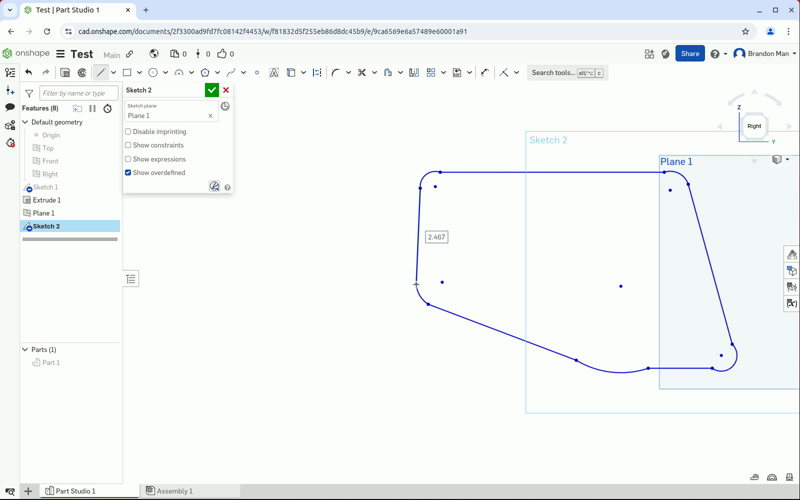
scroll(-6)
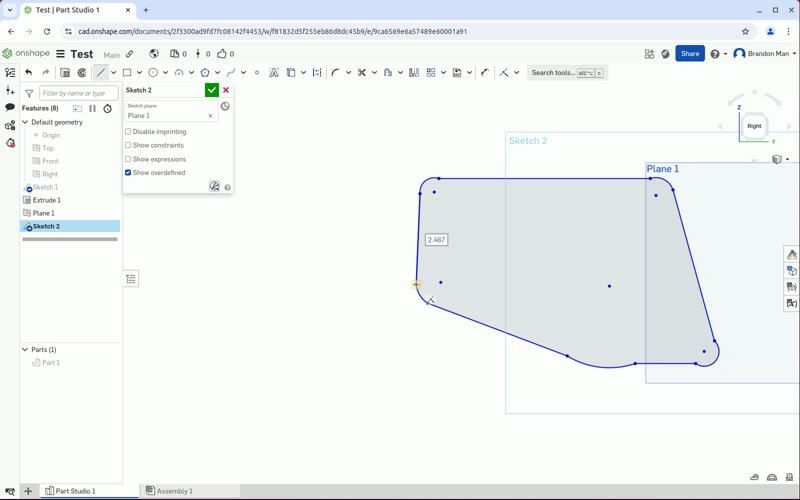
scroll(-6)
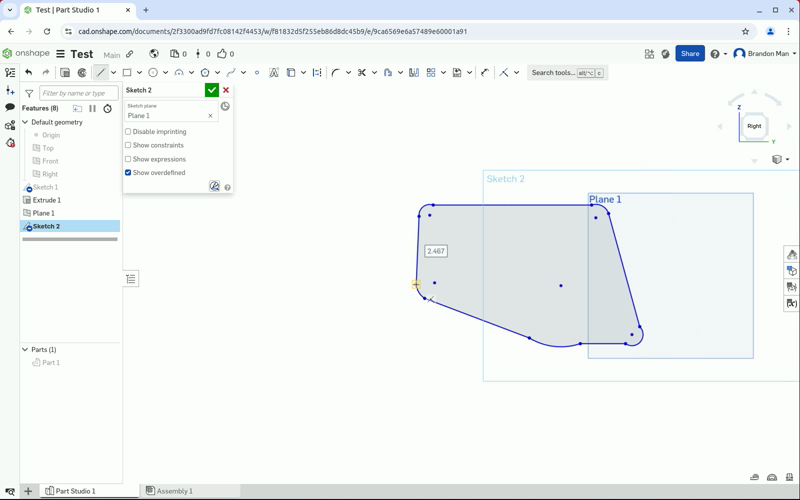
scroll(-6)
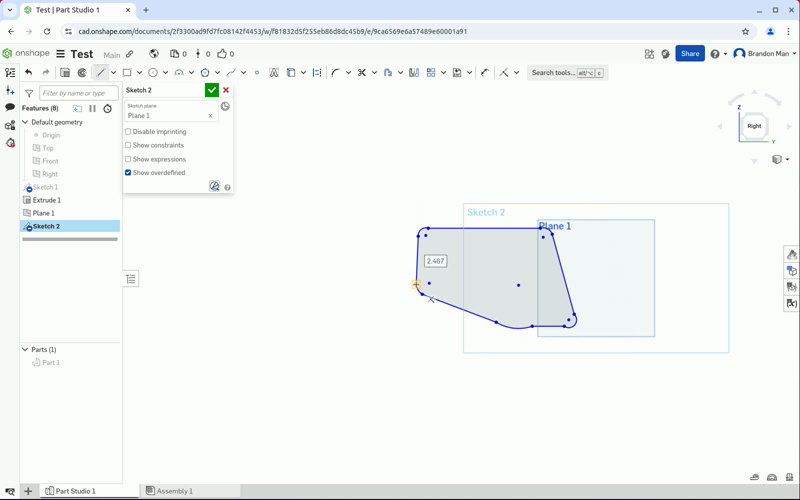
scroll(-6)
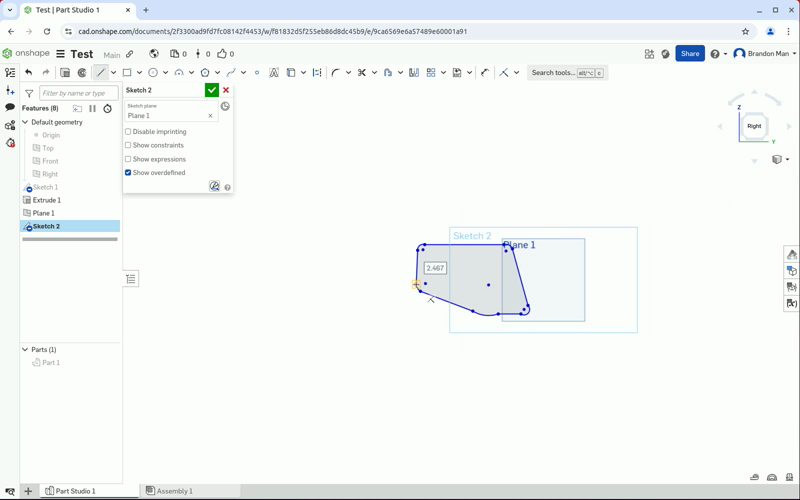
scroll(-6)
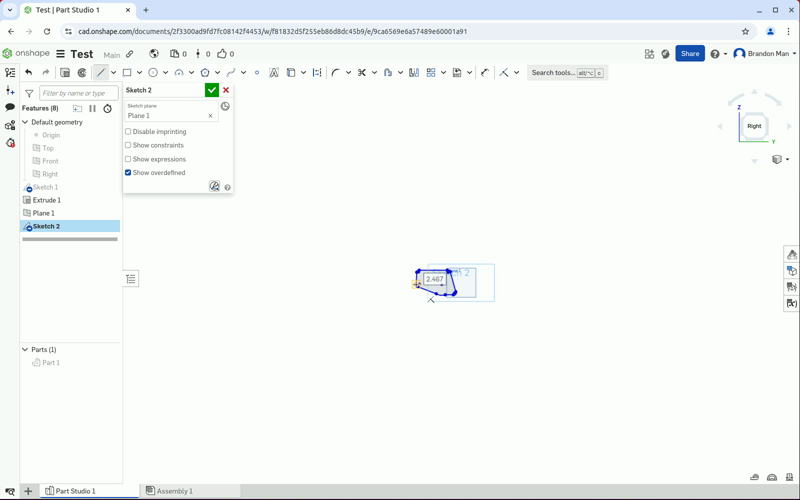
key(esc)
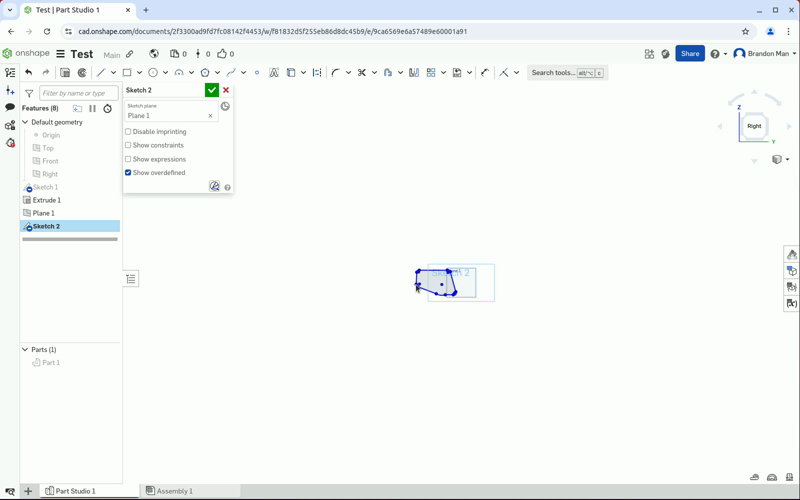
mouse_move(437, 272)
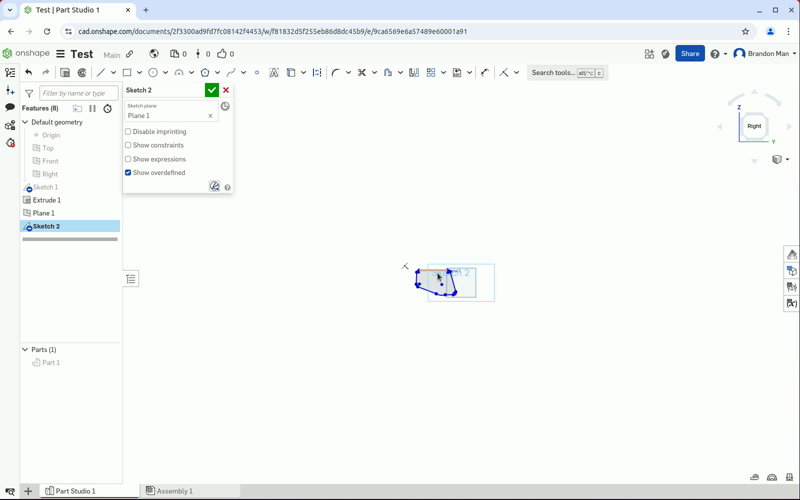
scroll(6)
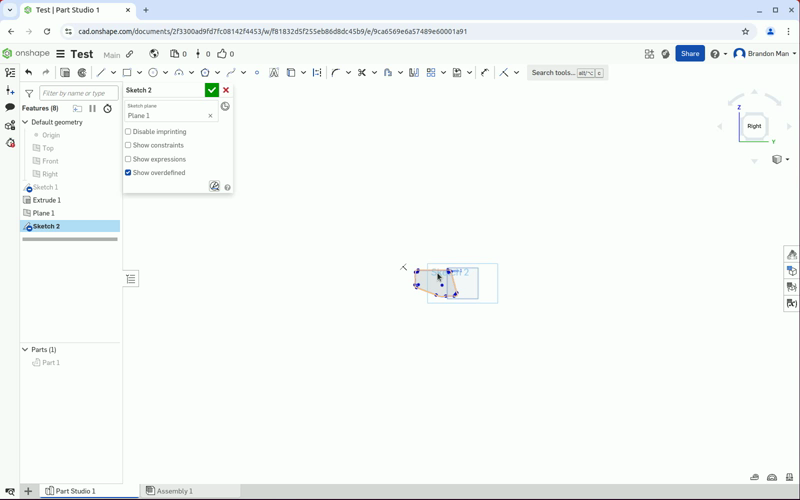
scroll(6)
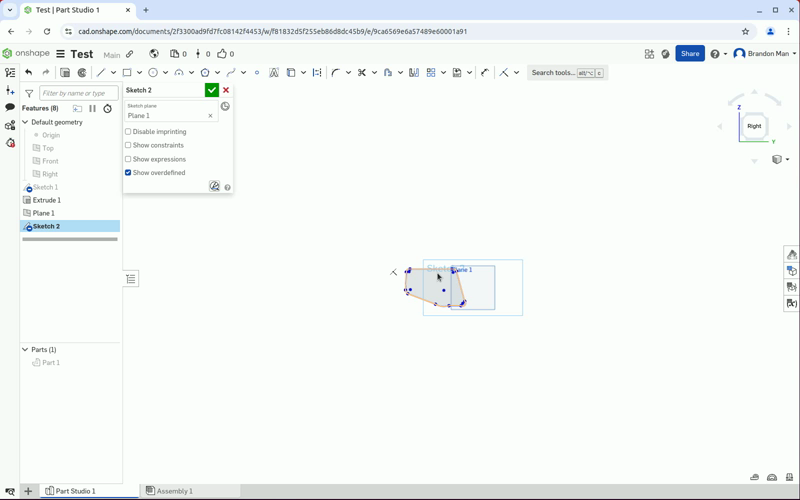
scroll(6)
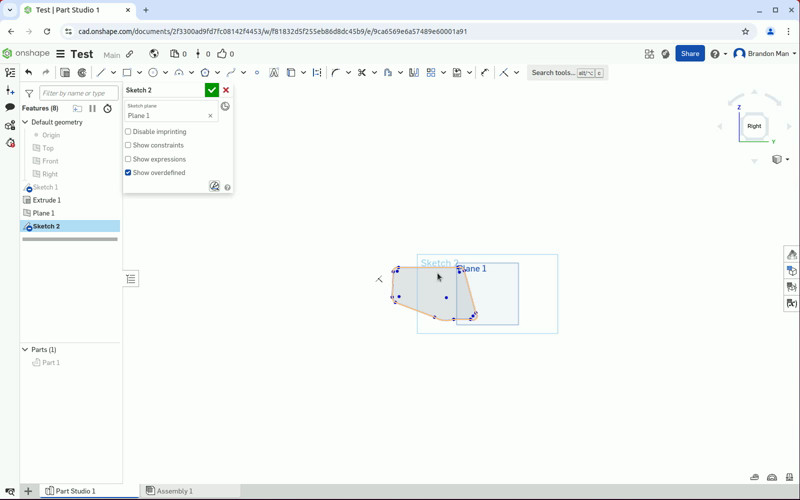
scroll(6)
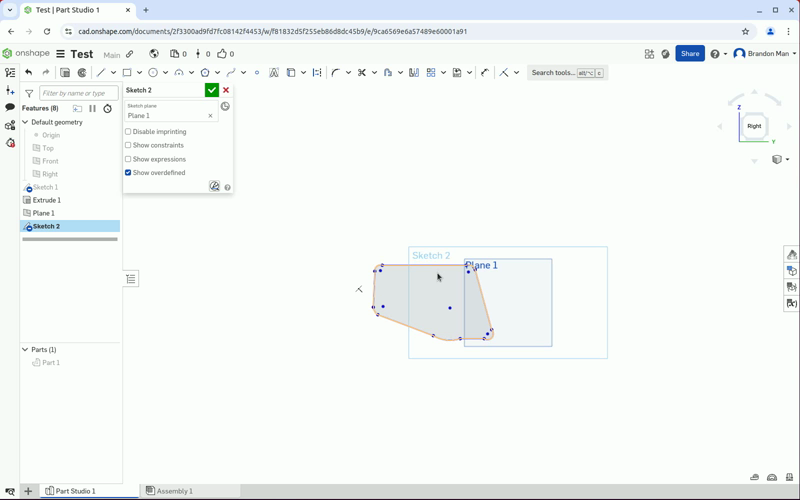
scroll(6)
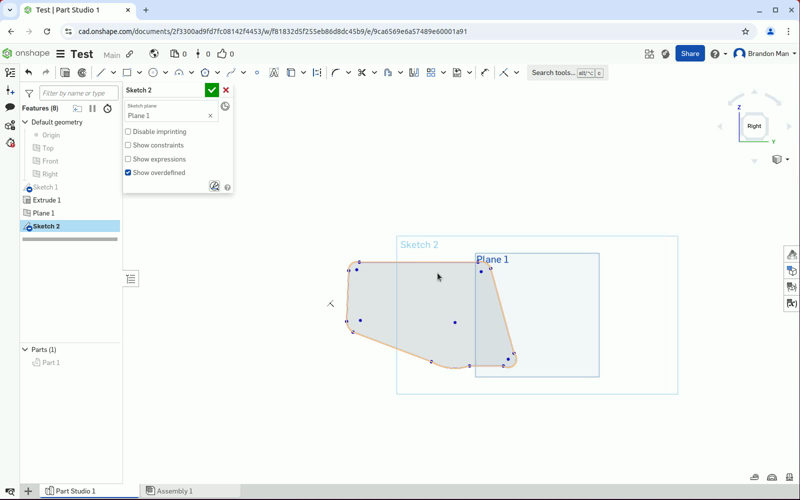
scroll(6)
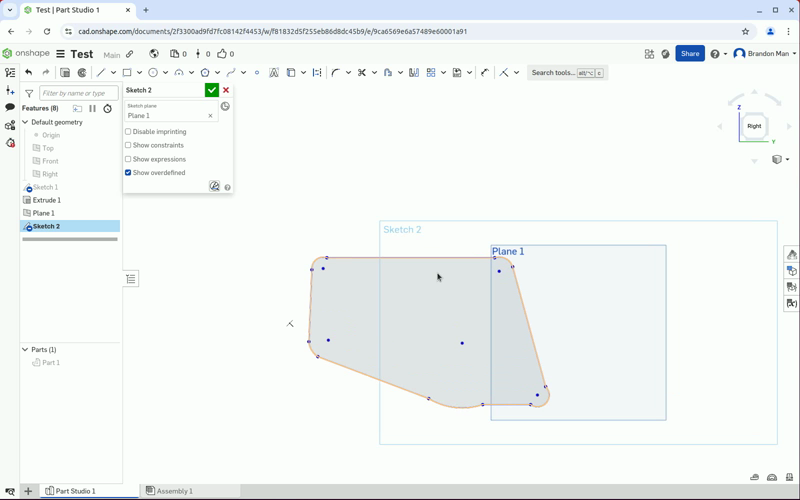
scroll(6)
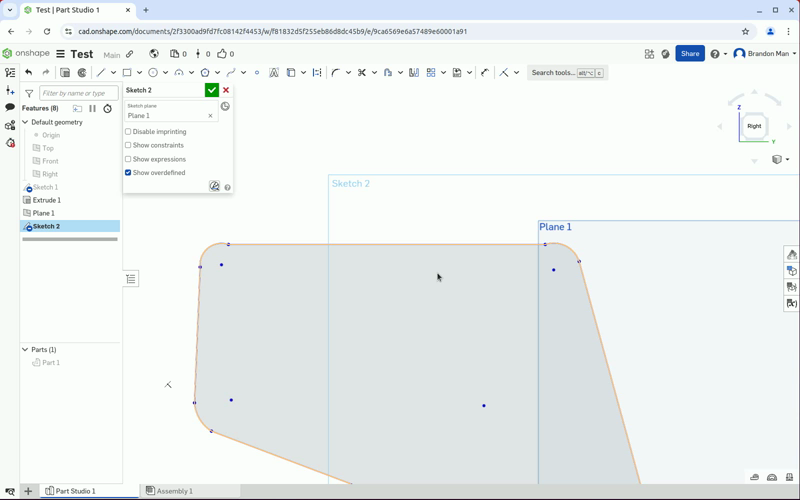
click(437, 272)
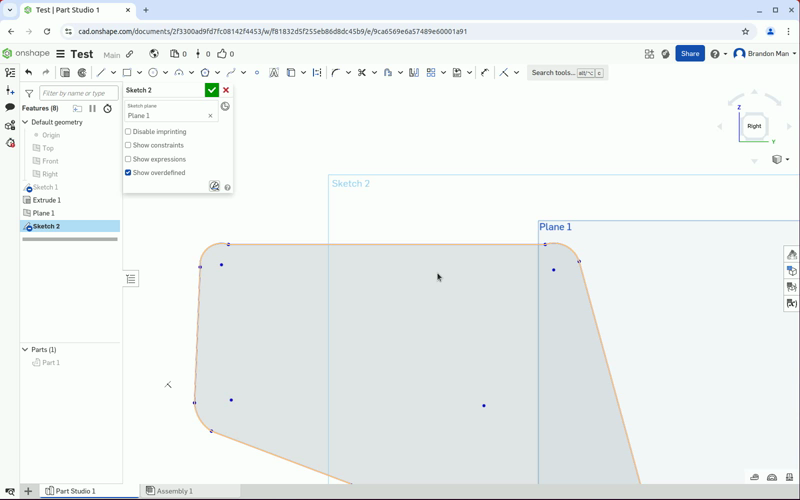
scroll(-6)
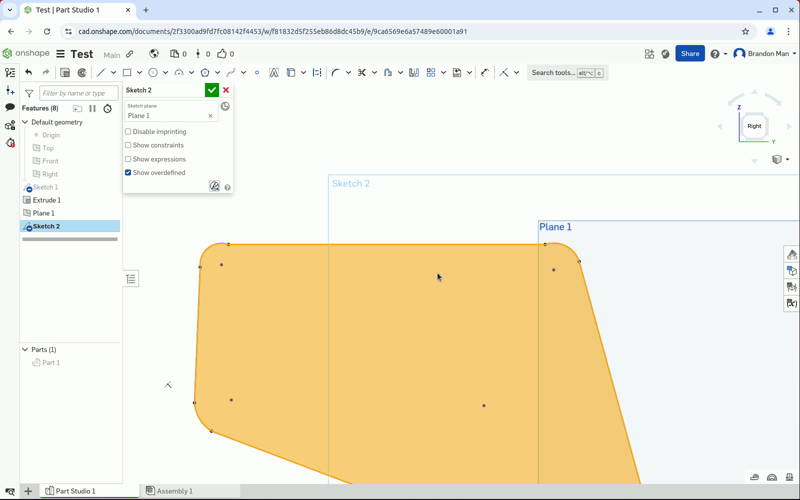
scroll(-6)
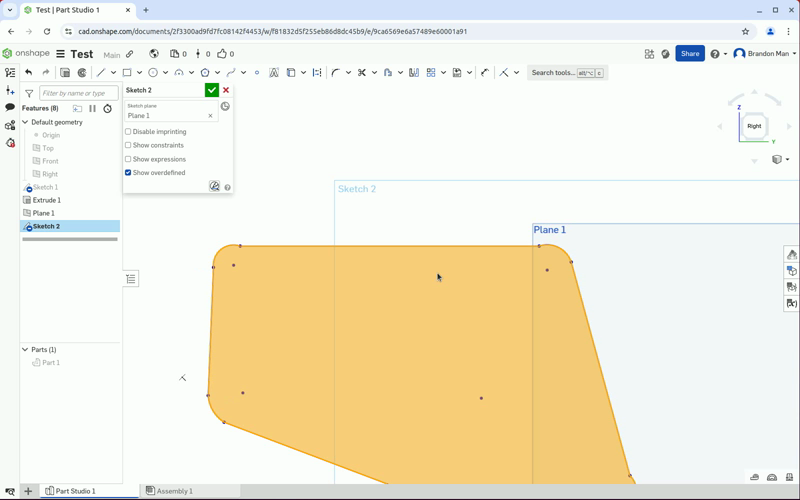
scroll(-6)
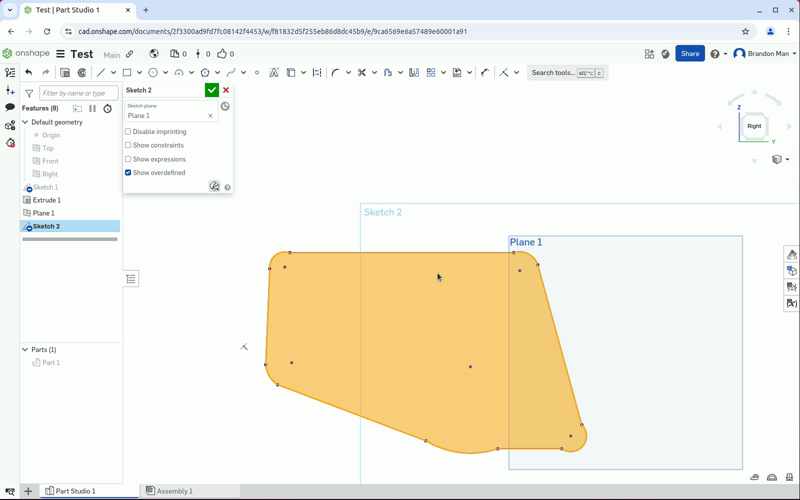
scroll(-6)
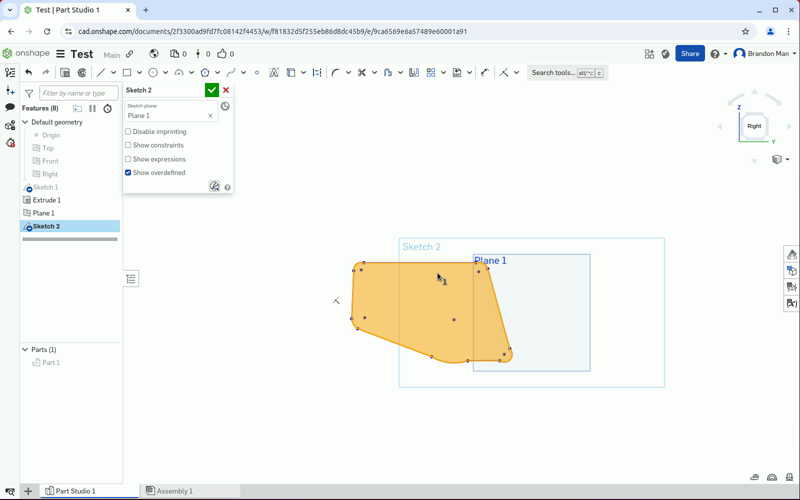
scroll(-6)
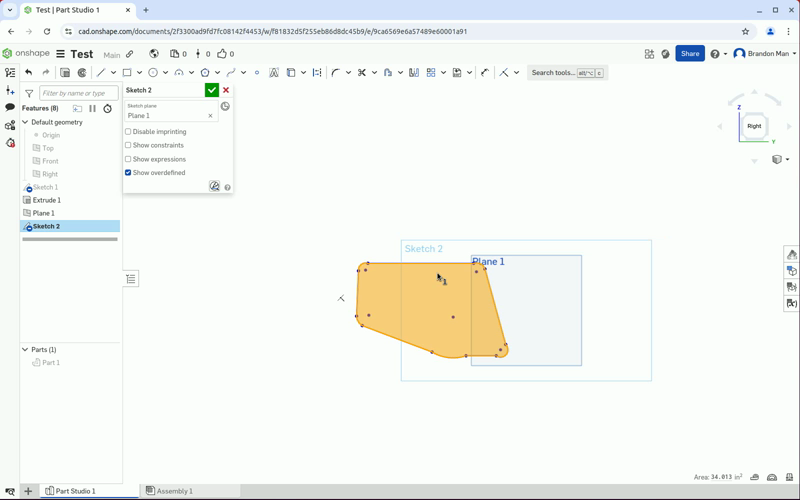
scroll(-6)
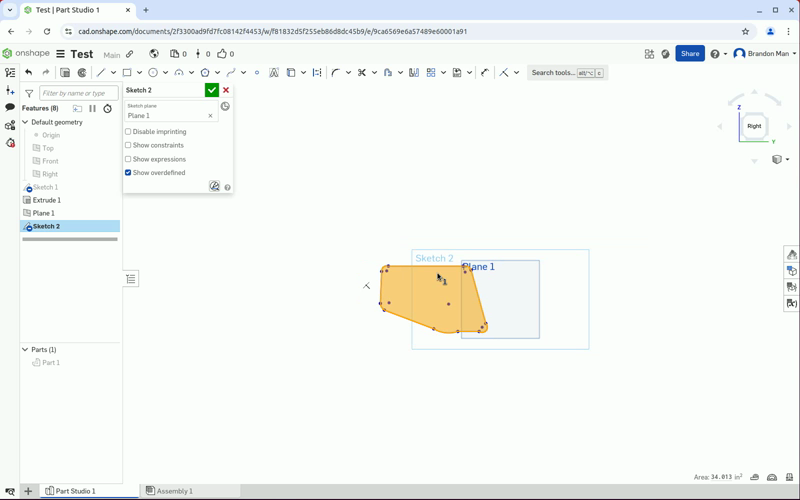
scroll(-6)
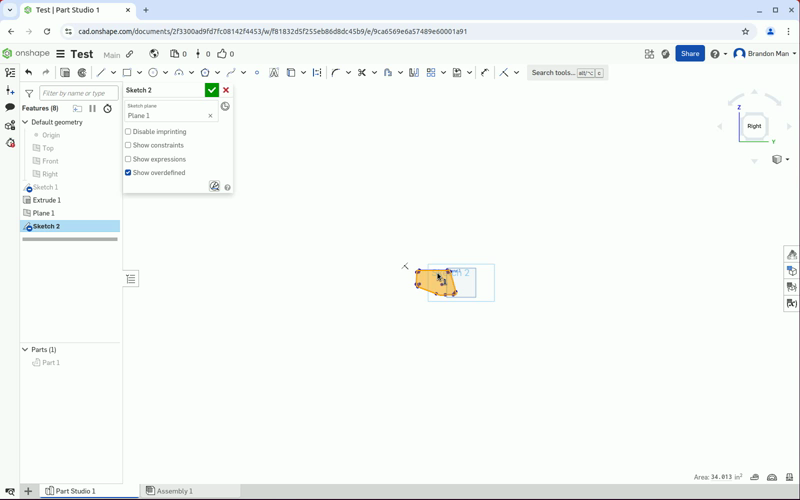
mouse_move(73, 352)
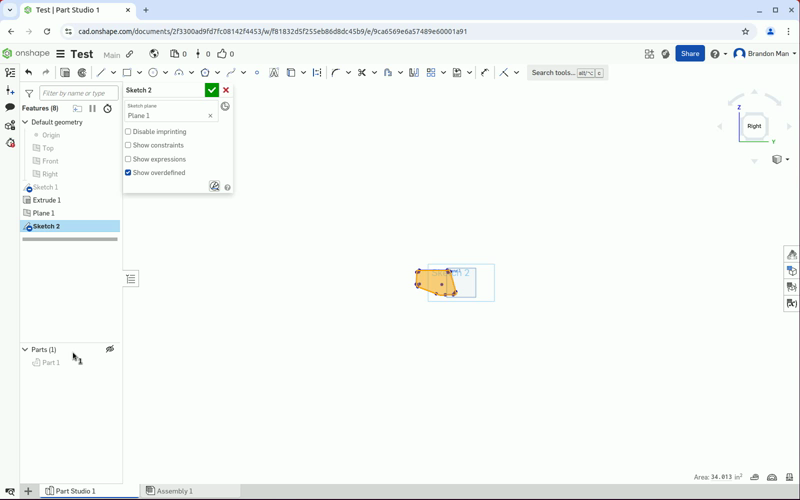
key(shift+y)
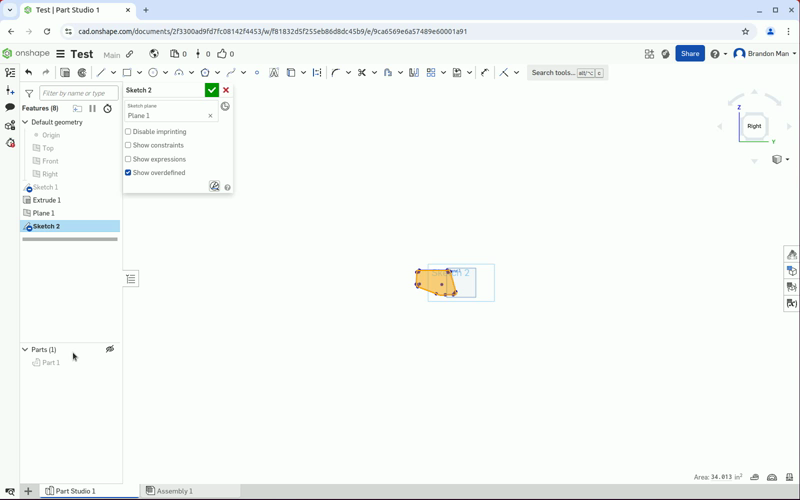
key(shift+e)
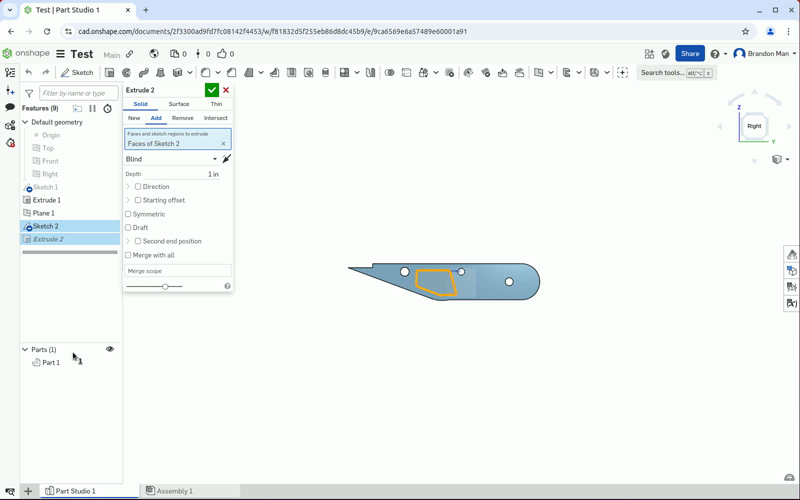
mouse_move(143, 106)
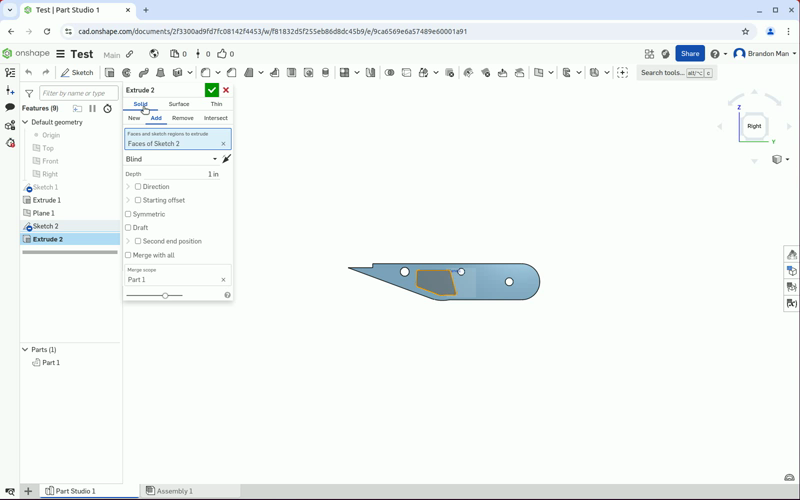
click(143, 106)
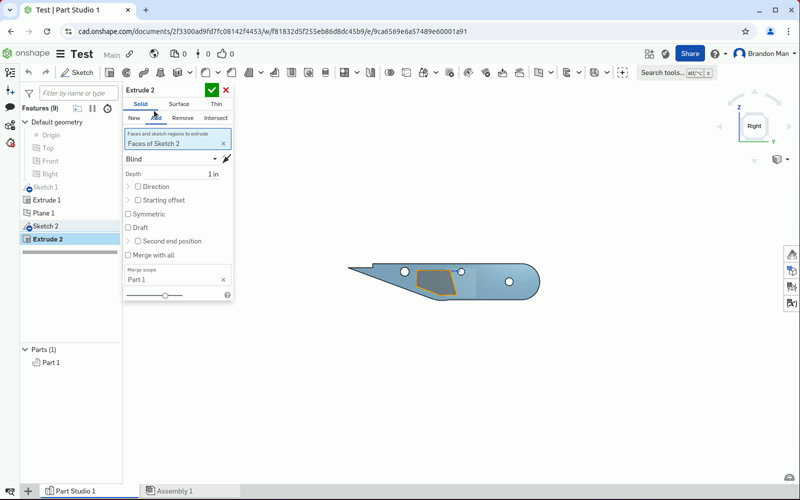
mouse_move(186, 120)
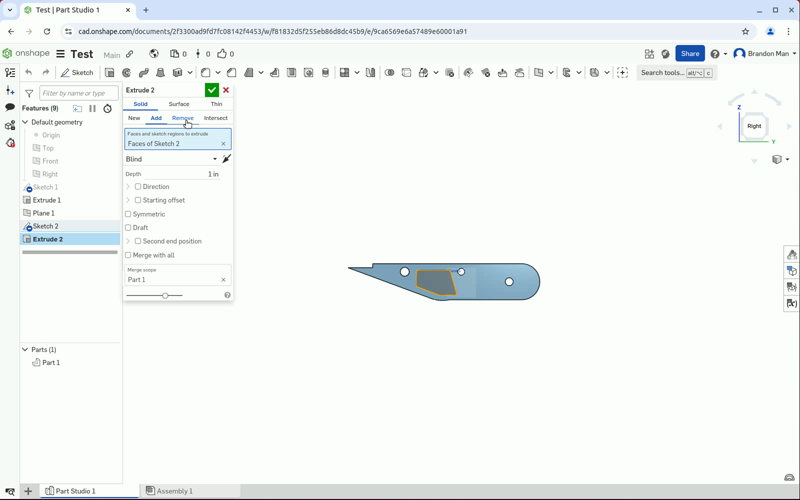
click(186, 120)
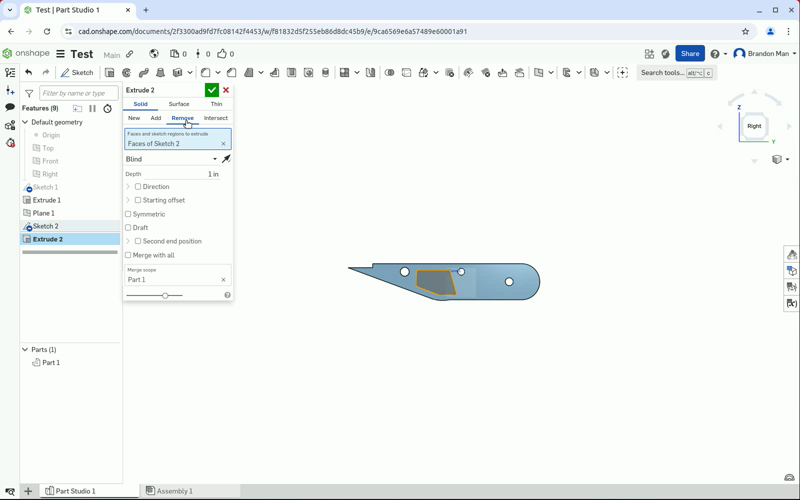
key(tab, 4)
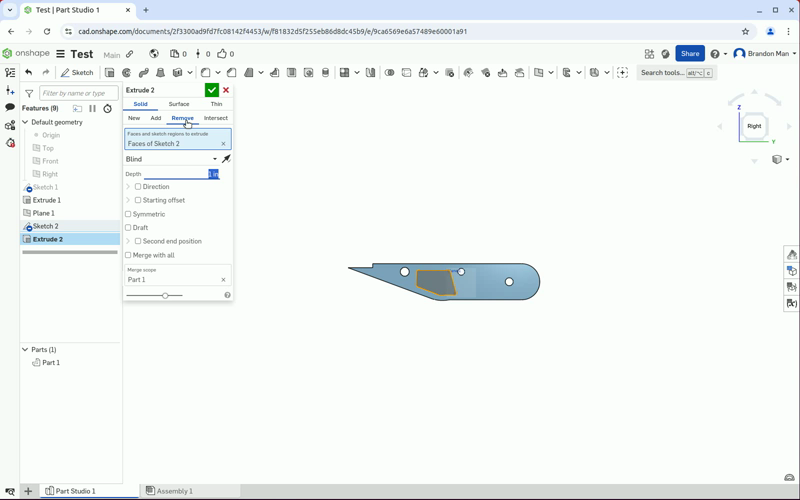
text(6.258)
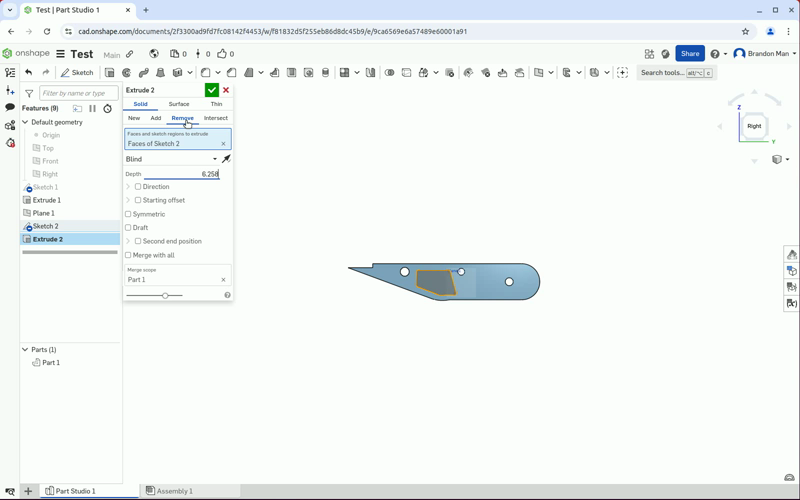
key(tab, 6)
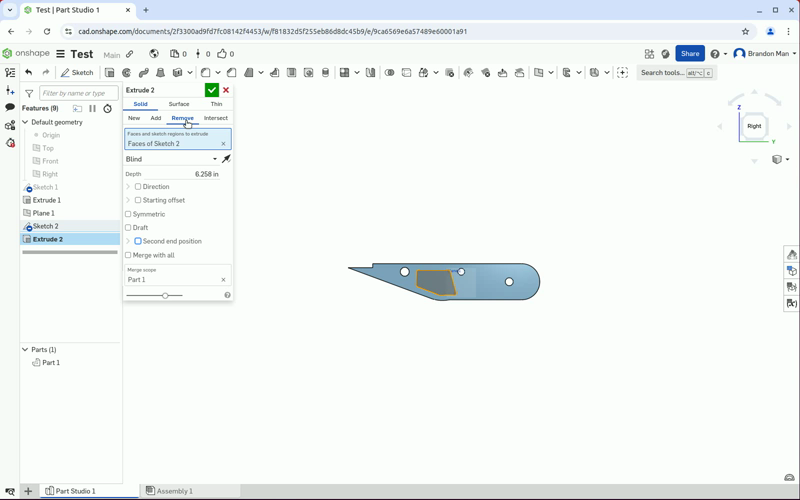
key(space)
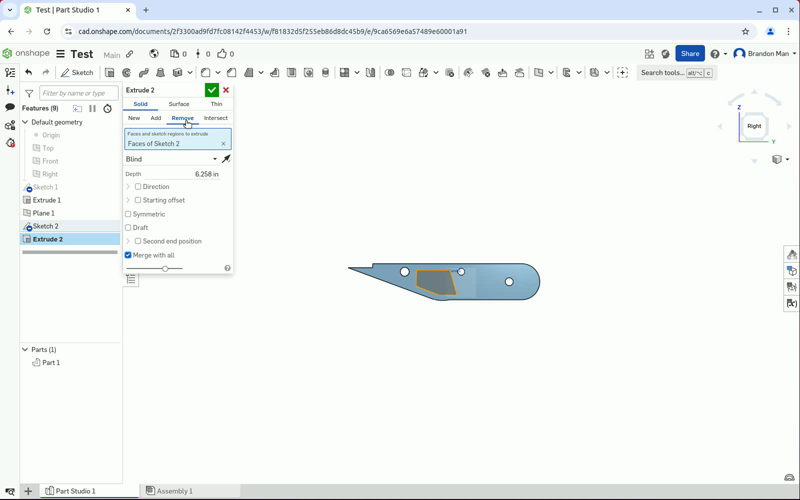
key(enter)
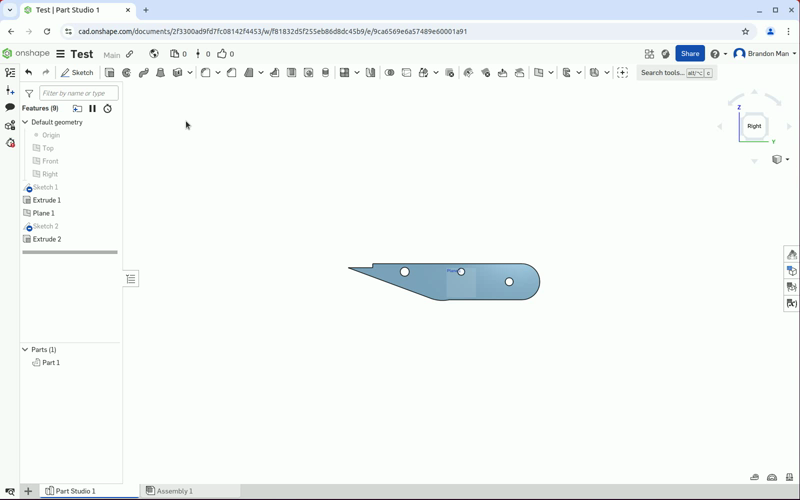
key(shift+h)
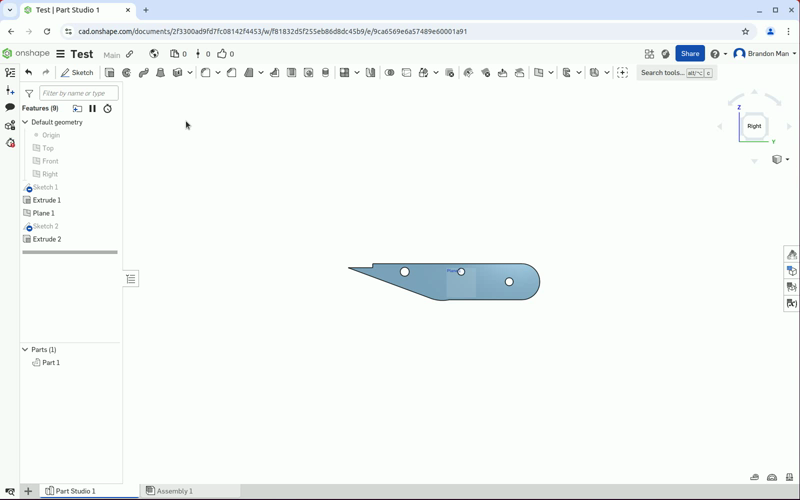
key(shift+h)
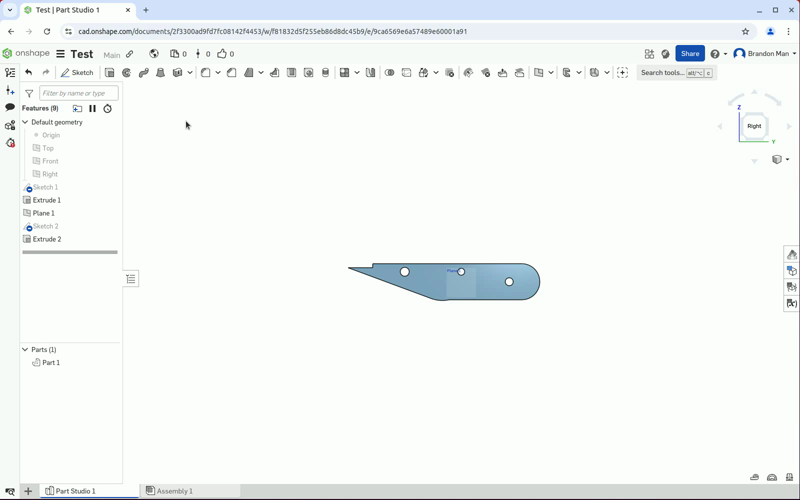
mouse_move(73, 189)
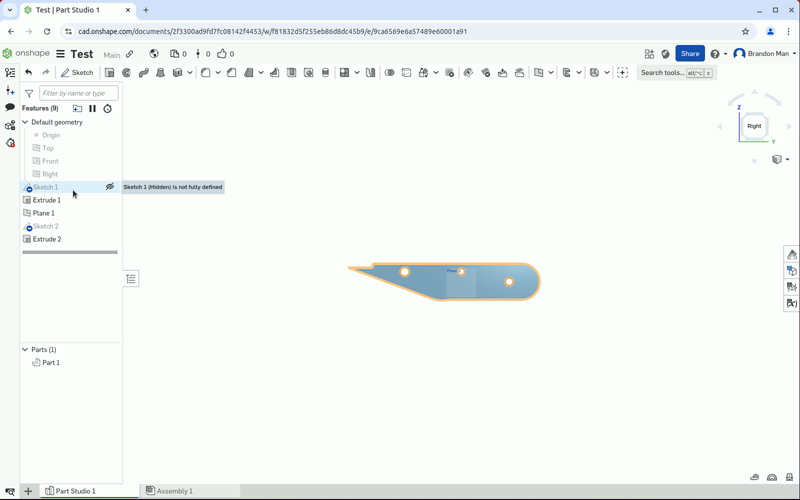
click(73, 189)
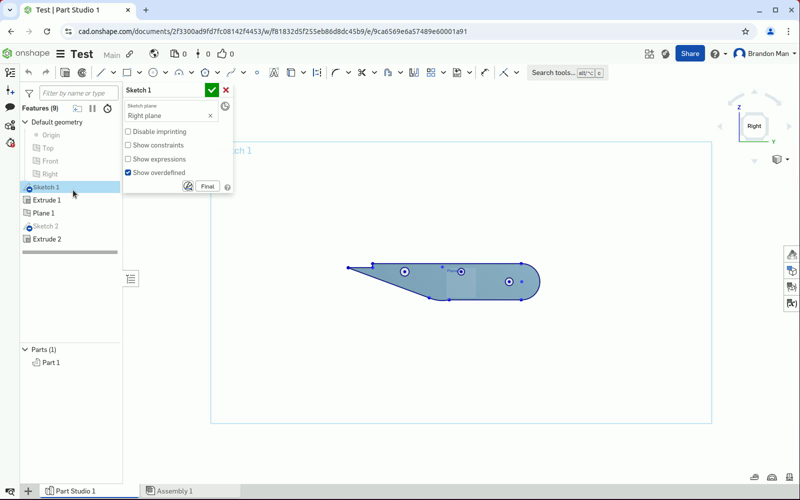
mouse_move(229, 92)
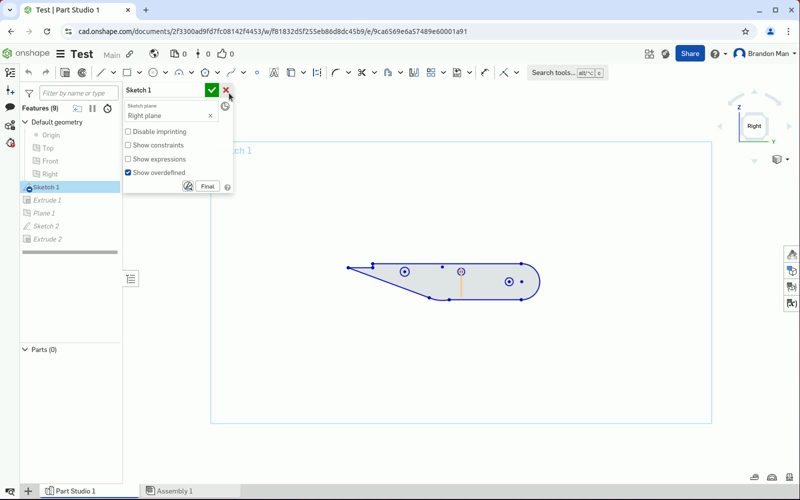
click(229, 92)
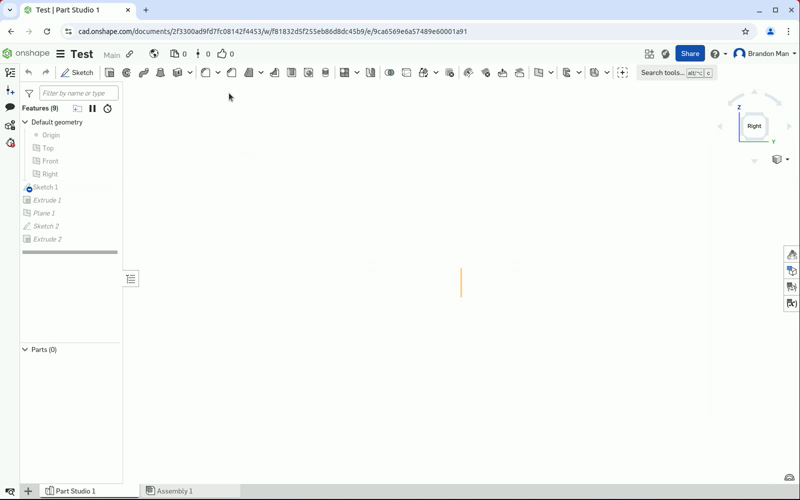
key(shift+s)
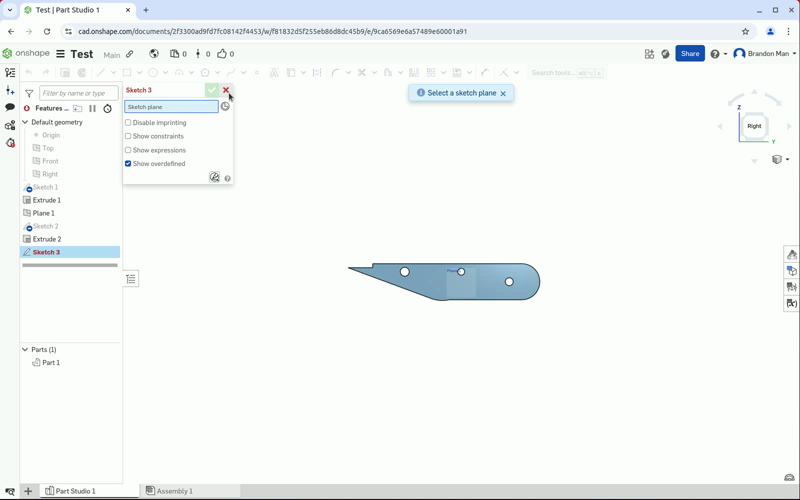
mouse_move(73, 215)
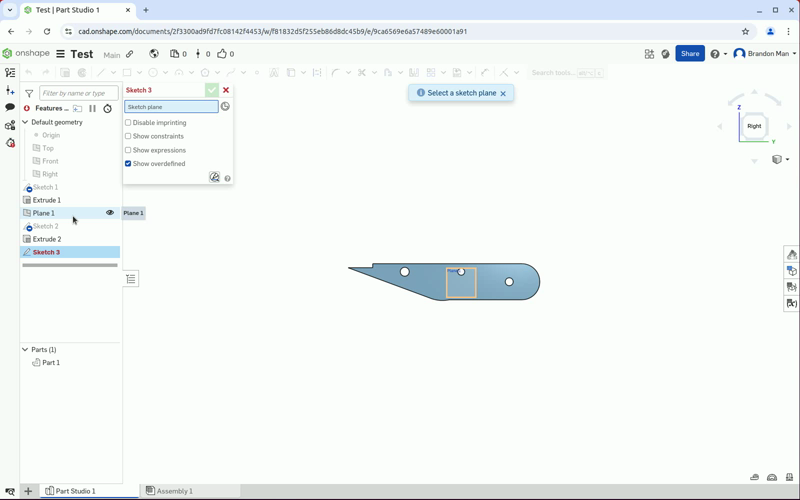
click(73, 215)
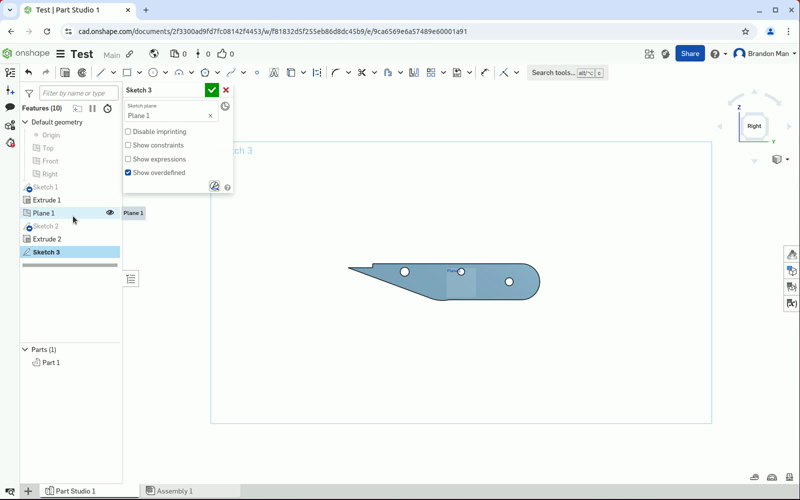
mouse_move(73, 352)
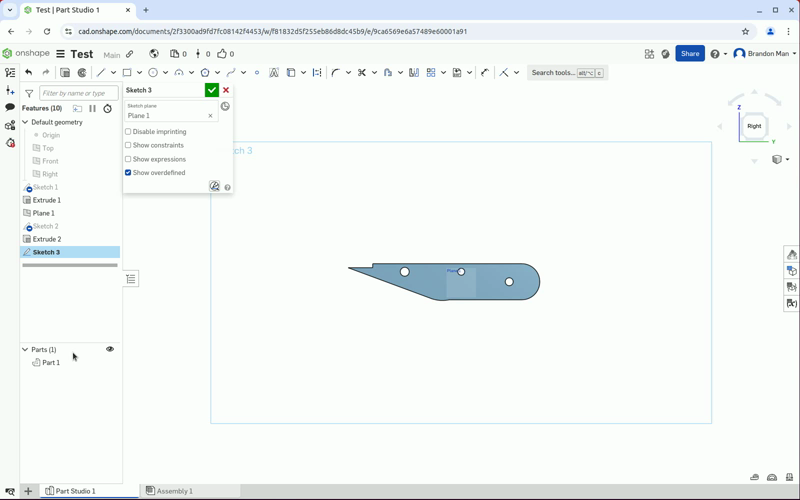
key(y)
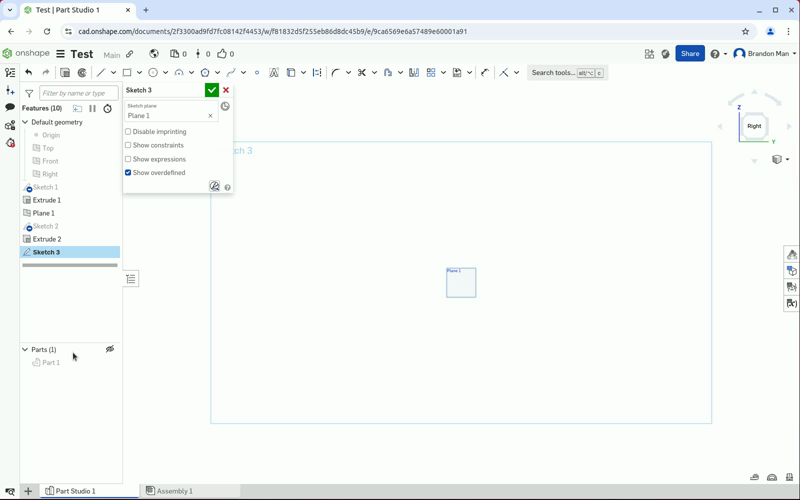
key(a)
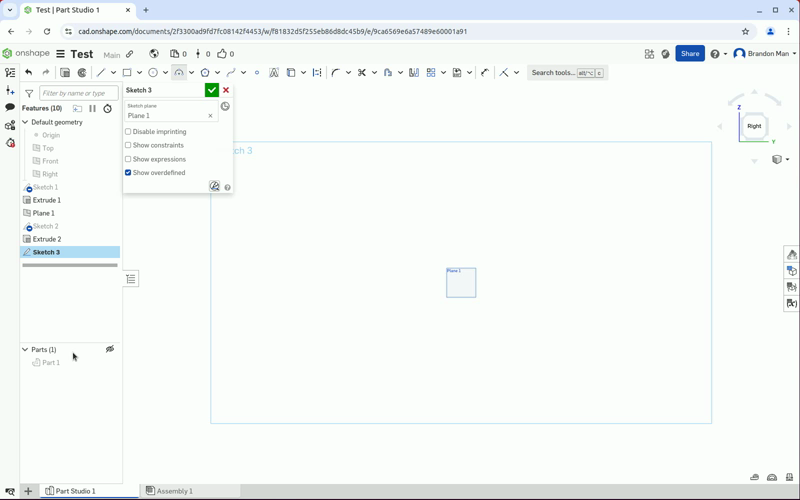
key_down(shift)
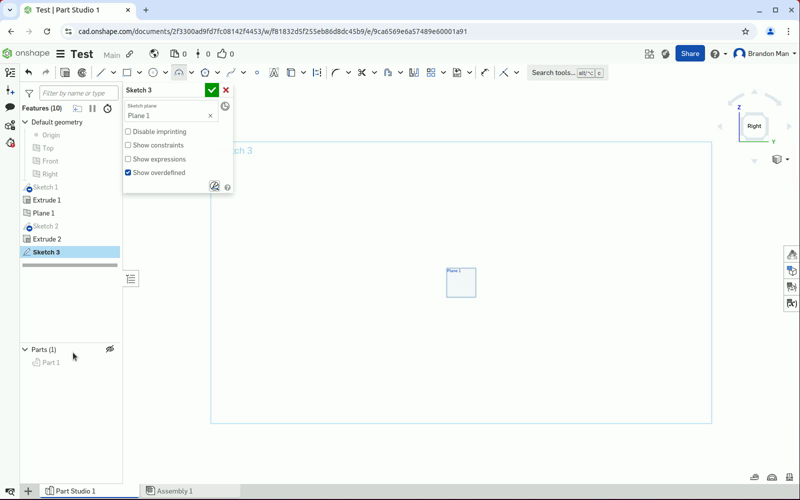
mouse_move(470, 292)
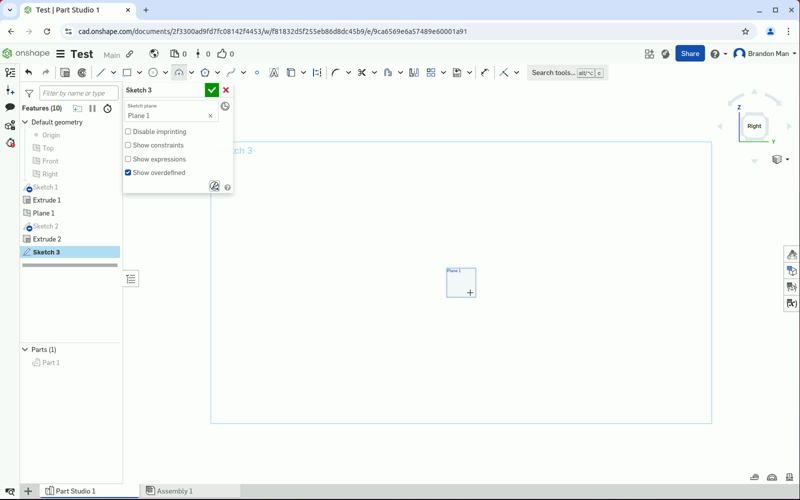
click(470, 292)
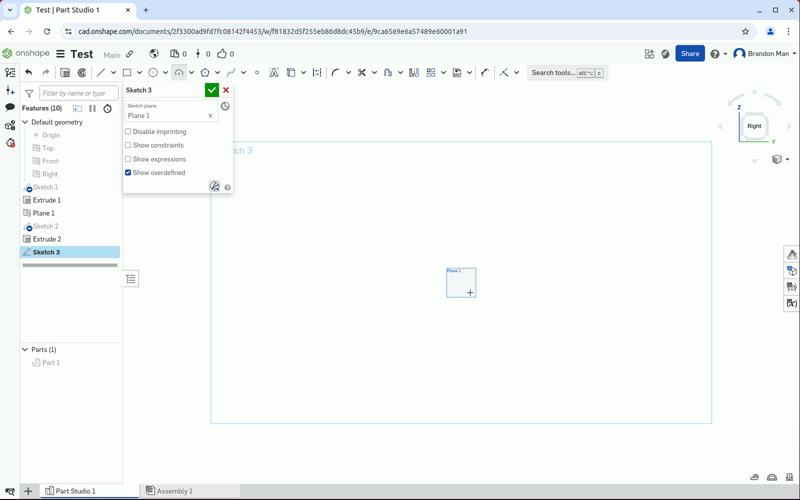
key_up(shift)
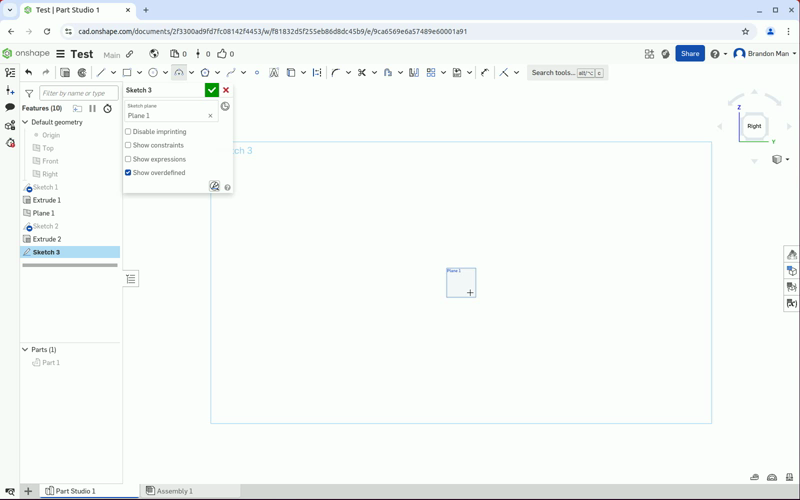
key_down(shift)
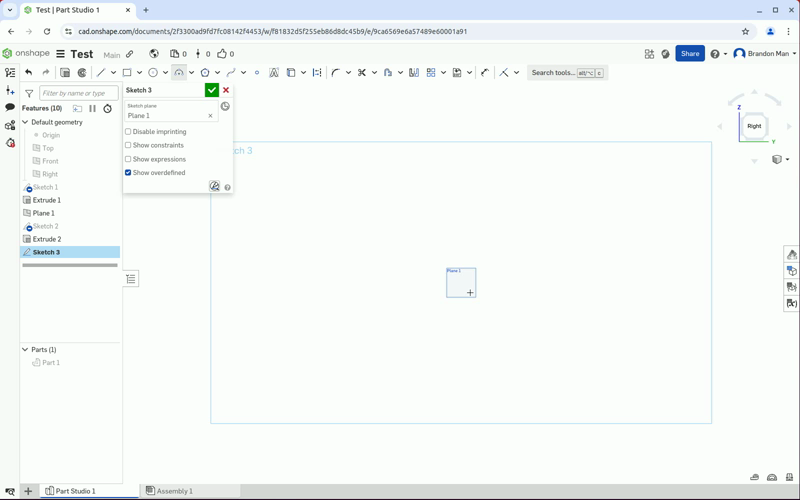
mouse_move(472, 294)
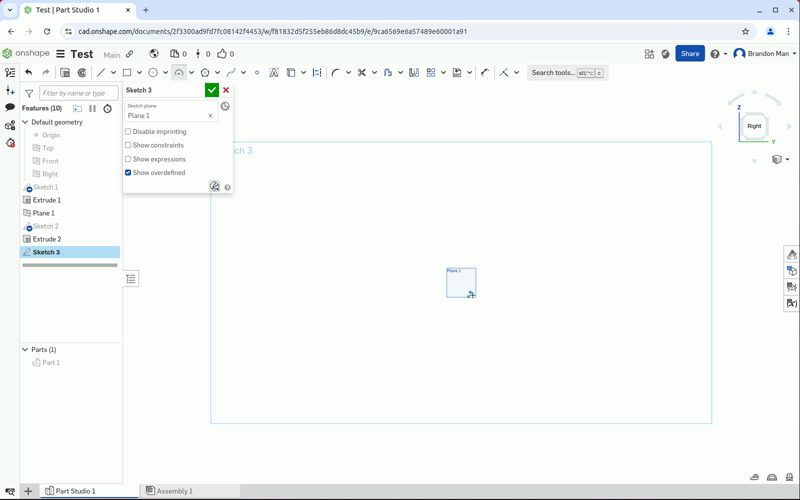
scroll(6)
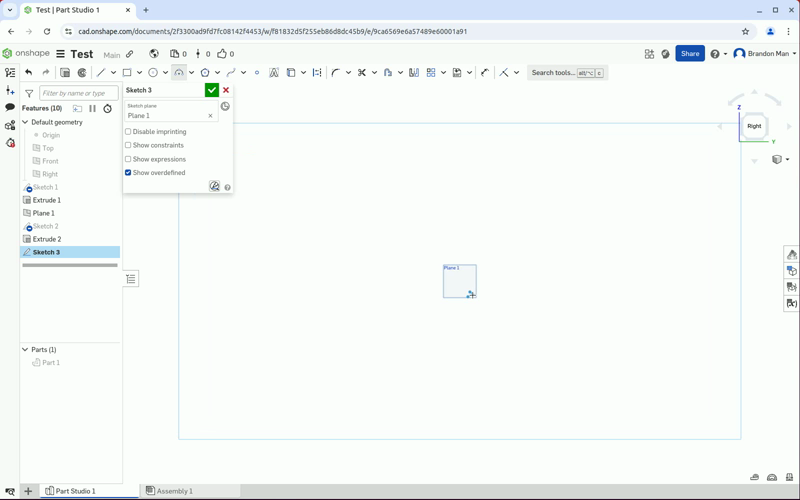
scroll(6)
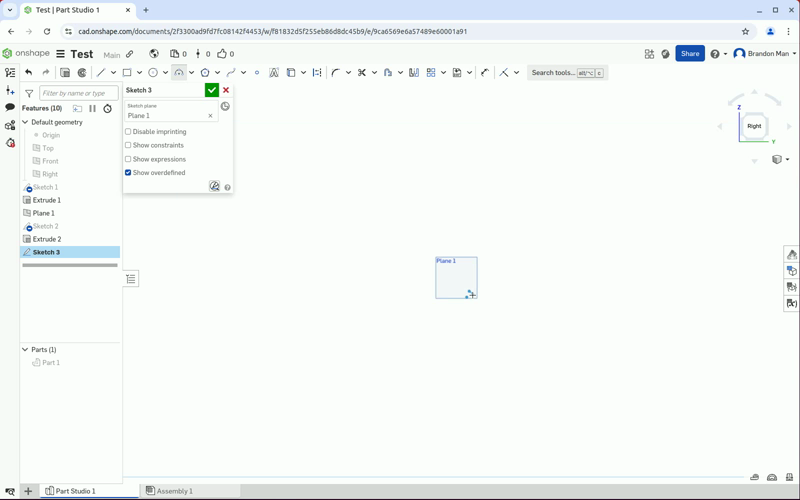
scroll(6)
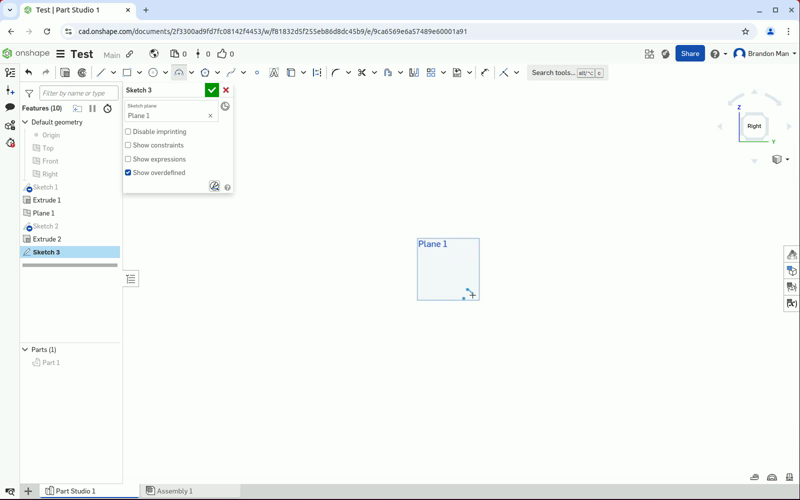
scroll(6)
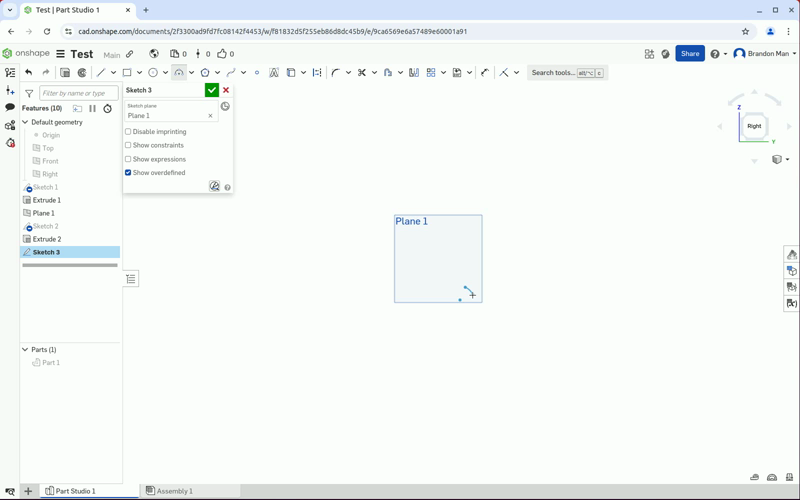
scroll(6)
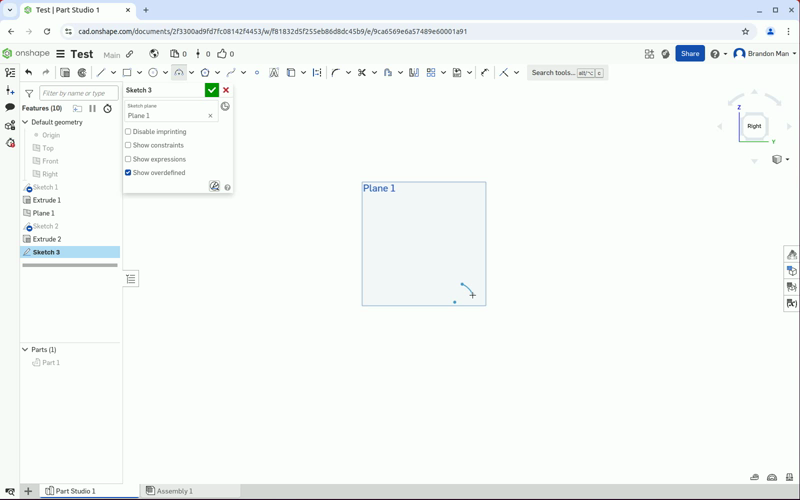
scroll(6)
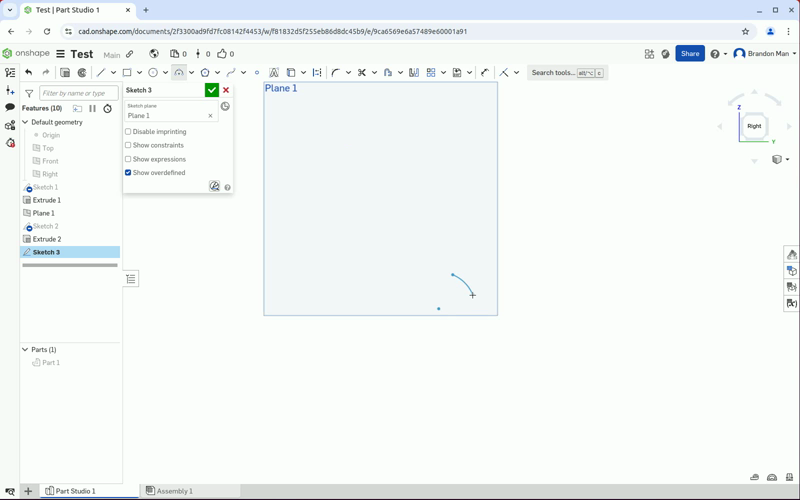
scroll(6)
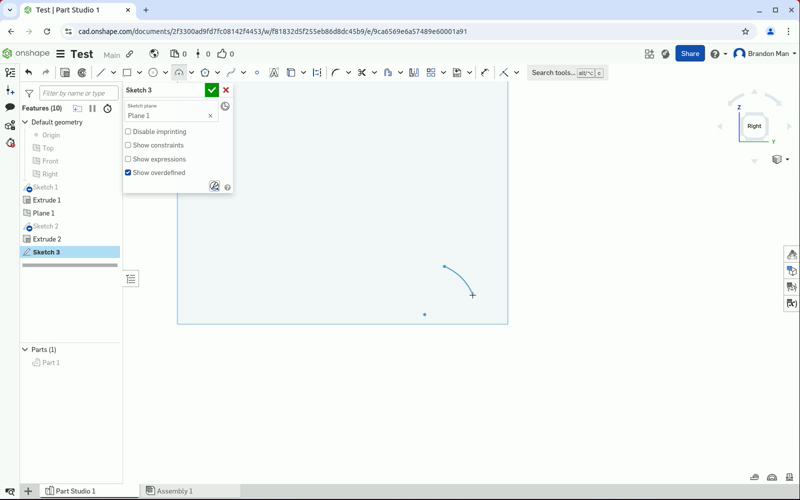
click(472, 294)
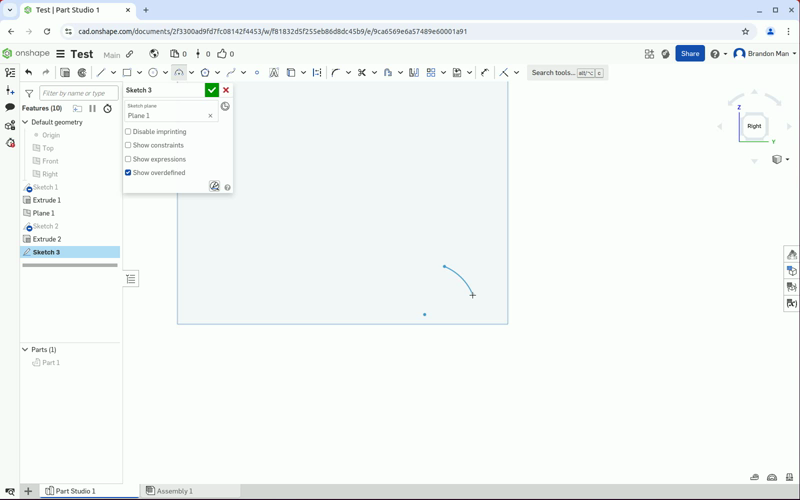
scroll(-6)
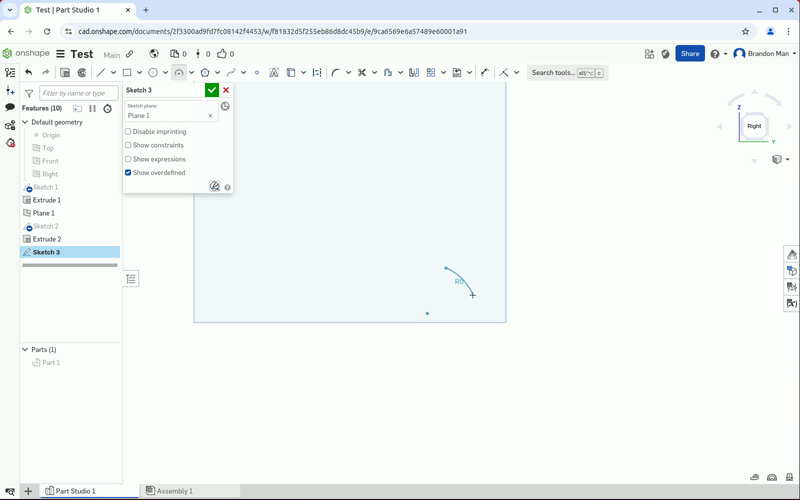
scroll(-6)
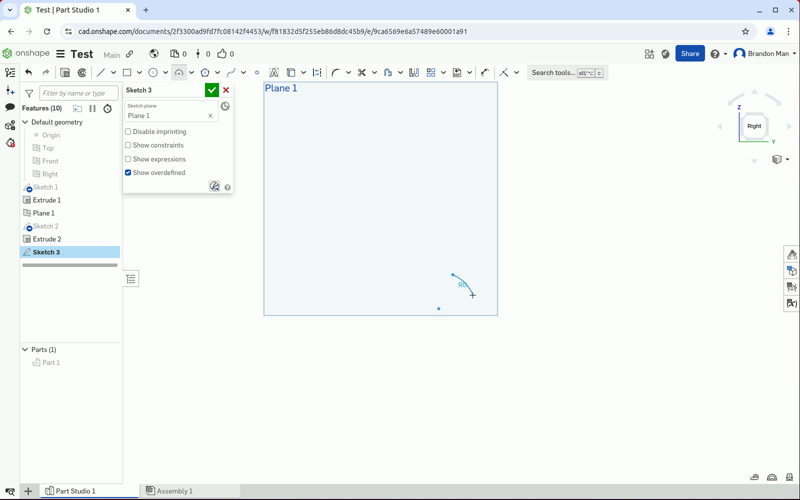
scroll(-6)
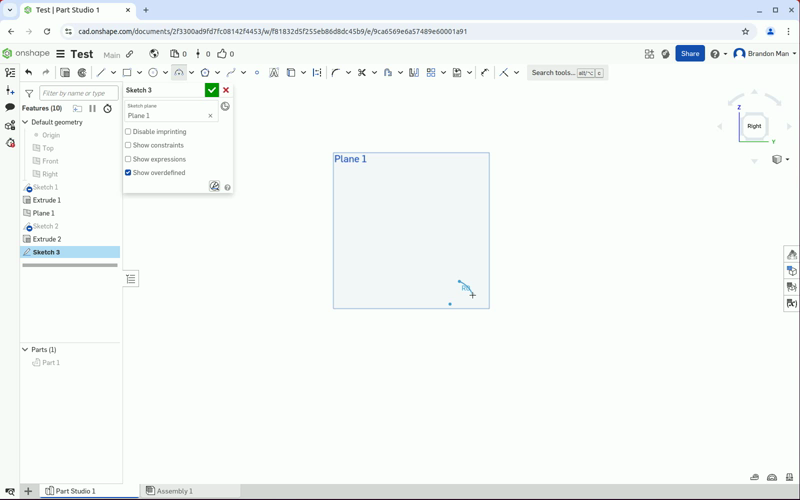
scroll(-6)
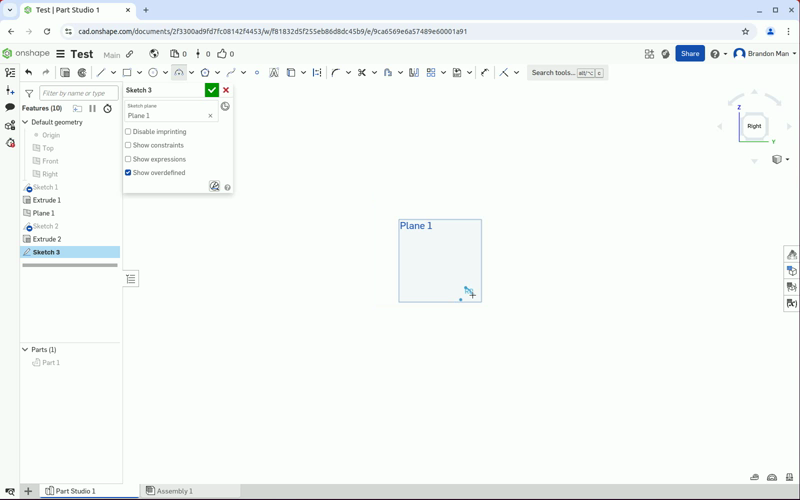
scroll(-6)
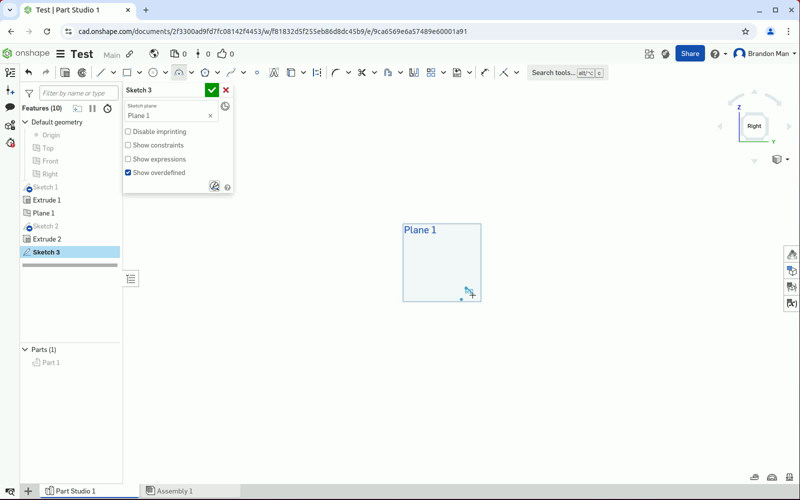
scroll(-6)
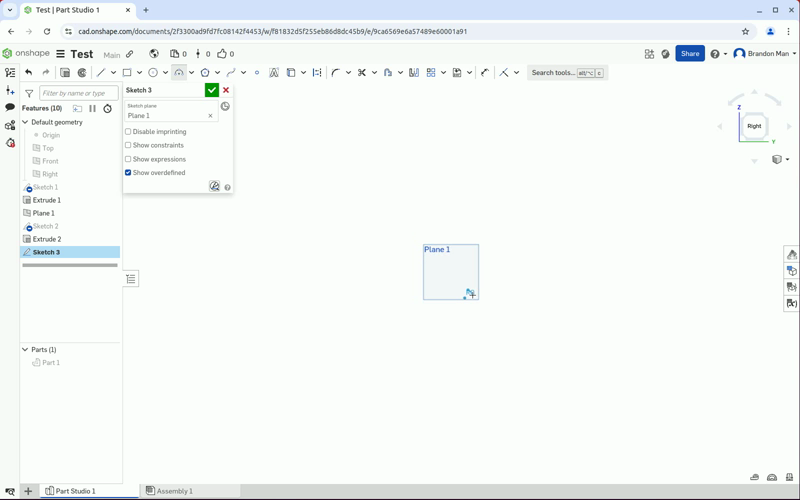
scroll(-6)
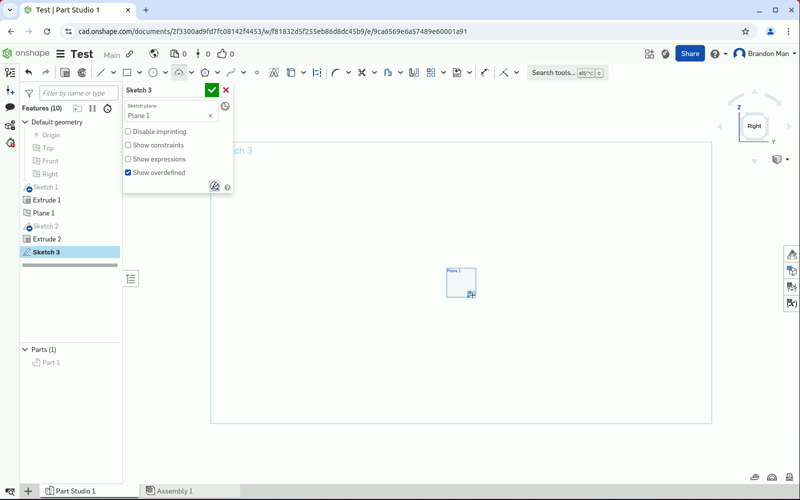
mouse_move(470, 294)
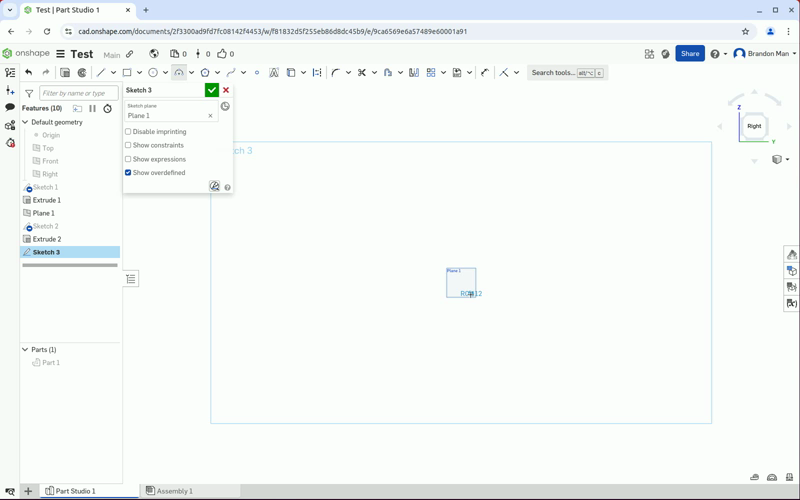
scroll(6)
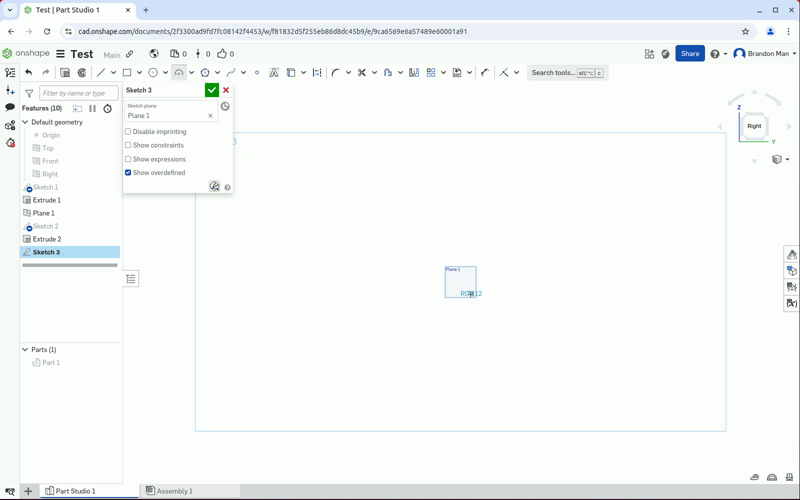
scroll(6)
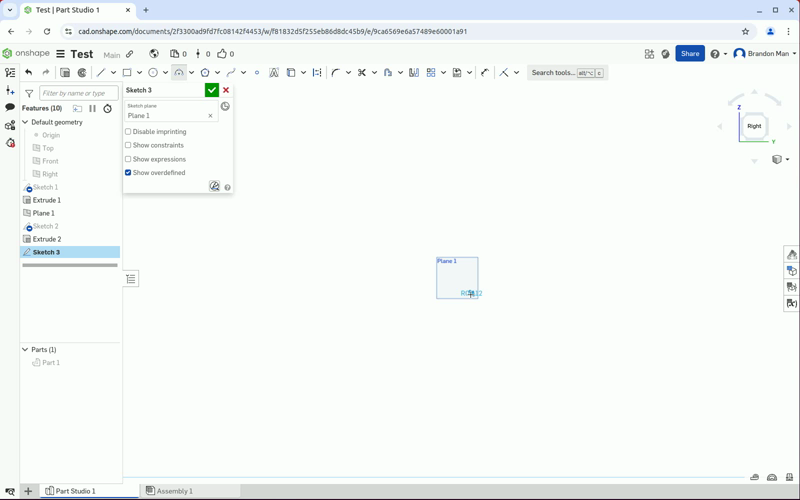
scroll(6)
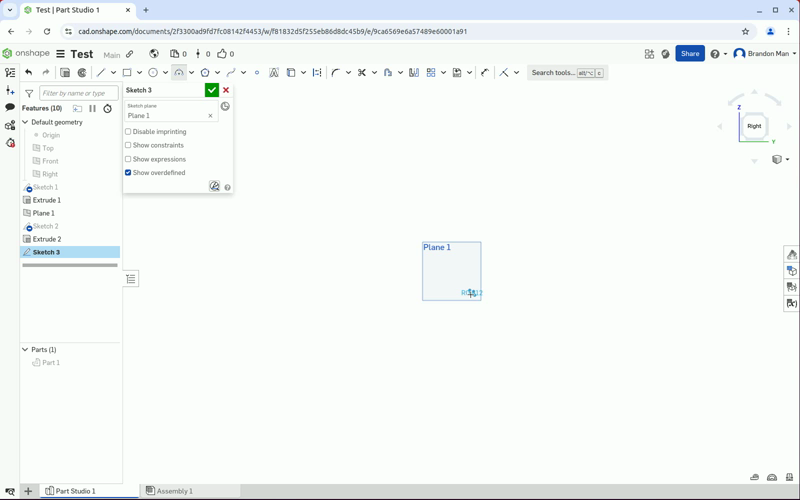
scroll(6)
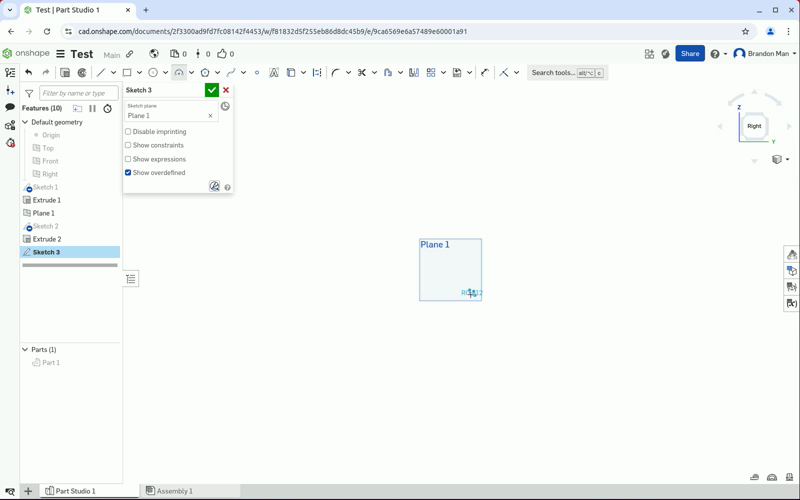
scroll(6)
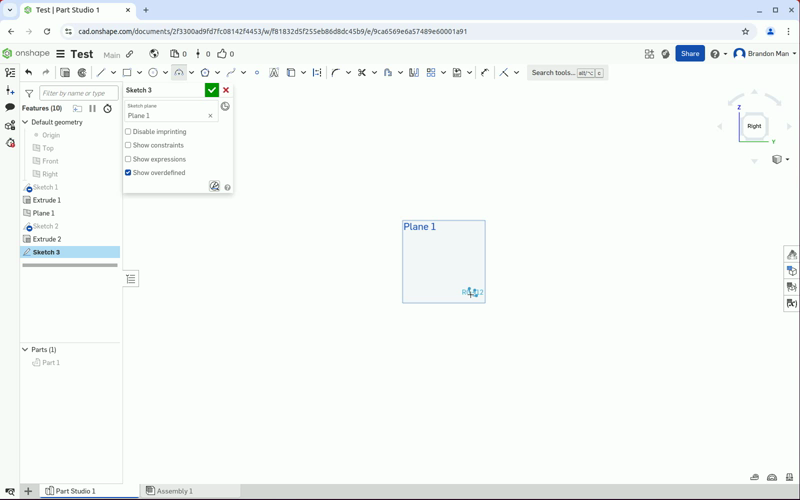
scroll(6)
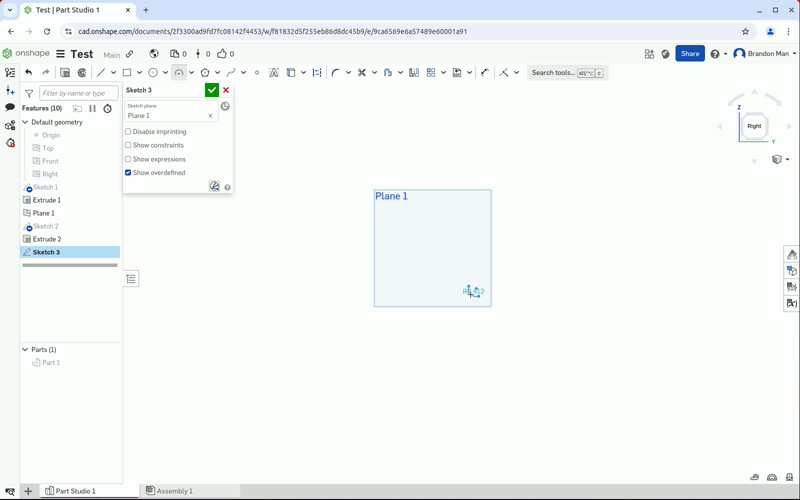
scroll(6)
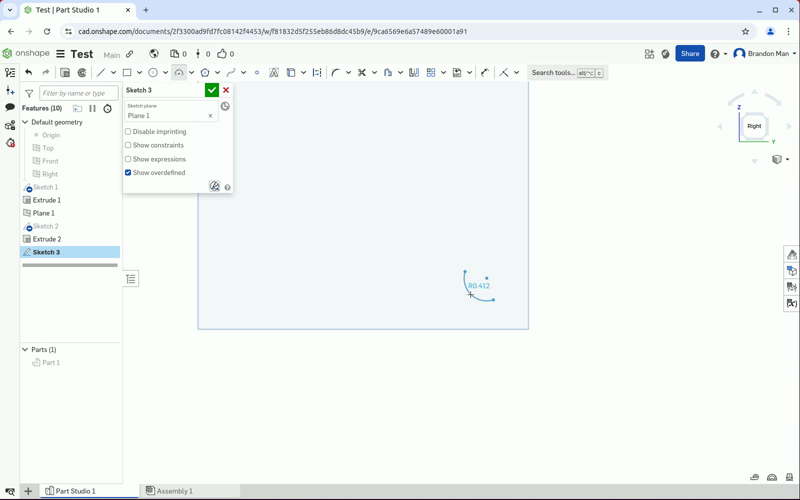
click(470, 294)
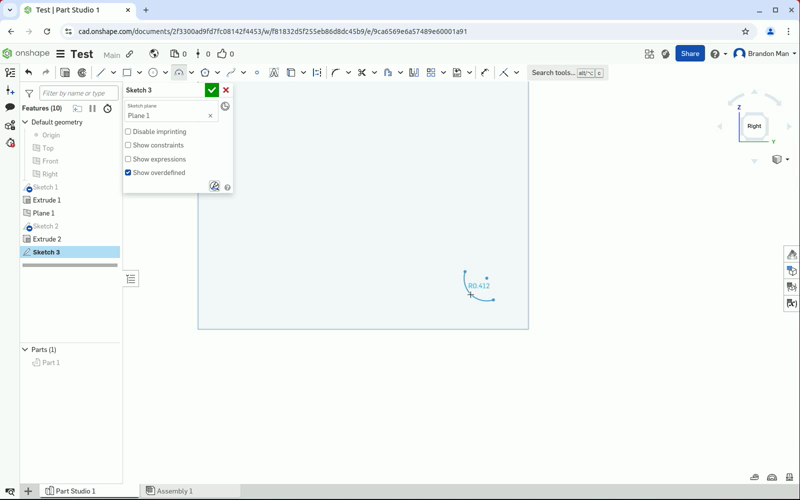
scroll(-6)
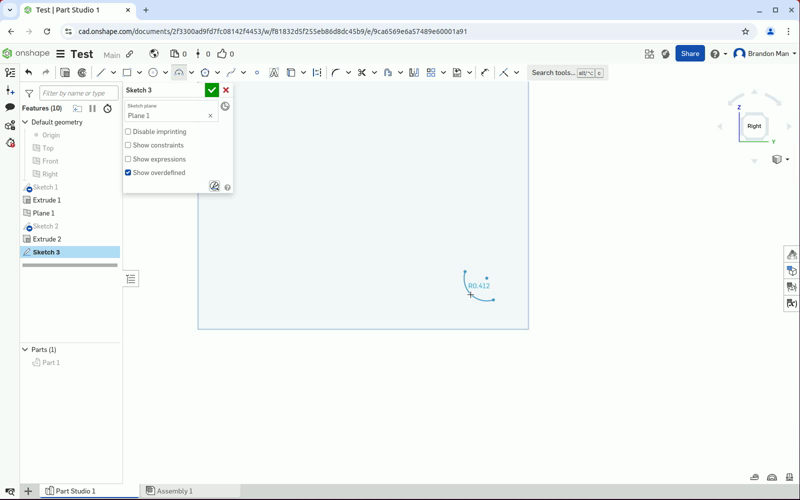
scroll(-6)
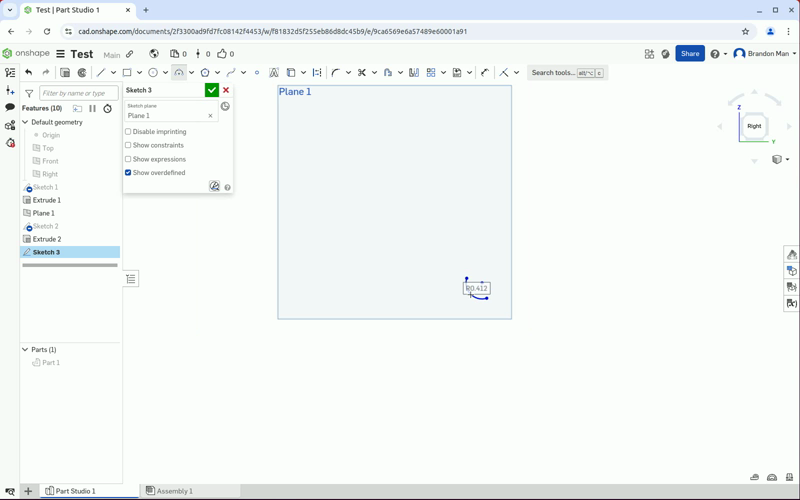
scroll(-6)
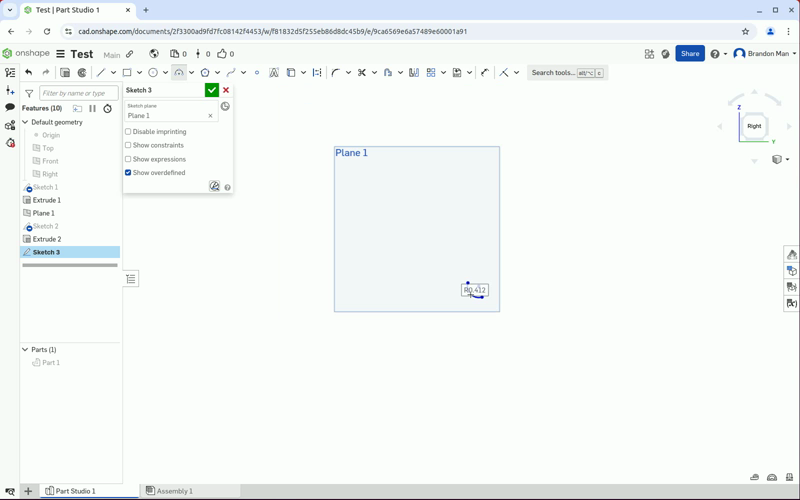
scroll(-6)
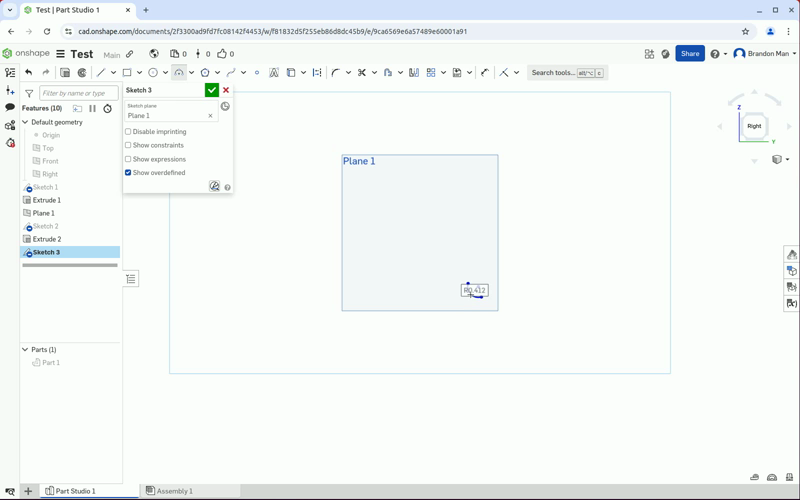
scroll(-6)
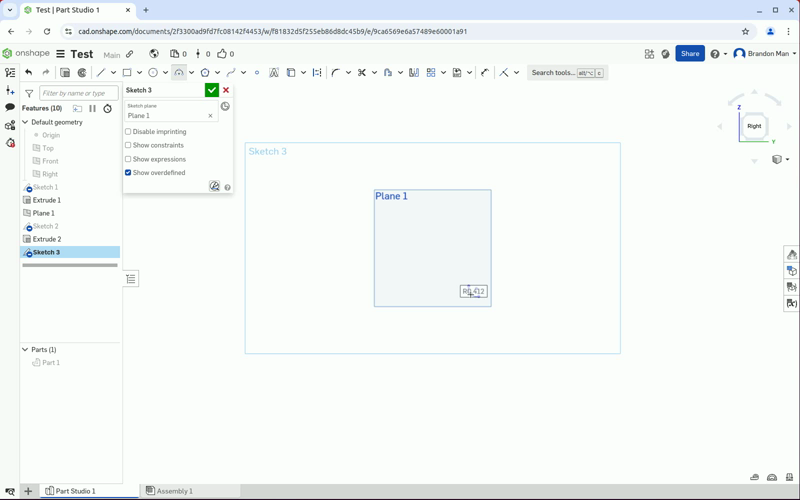
scroll(-6)
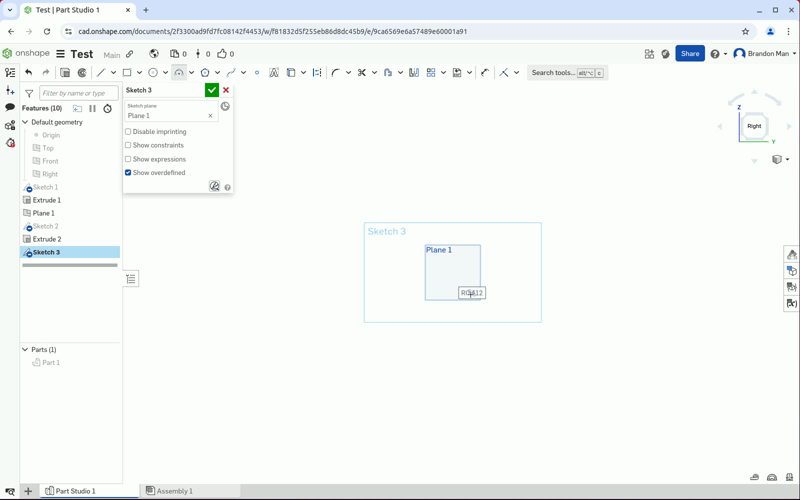
scroll(-6)
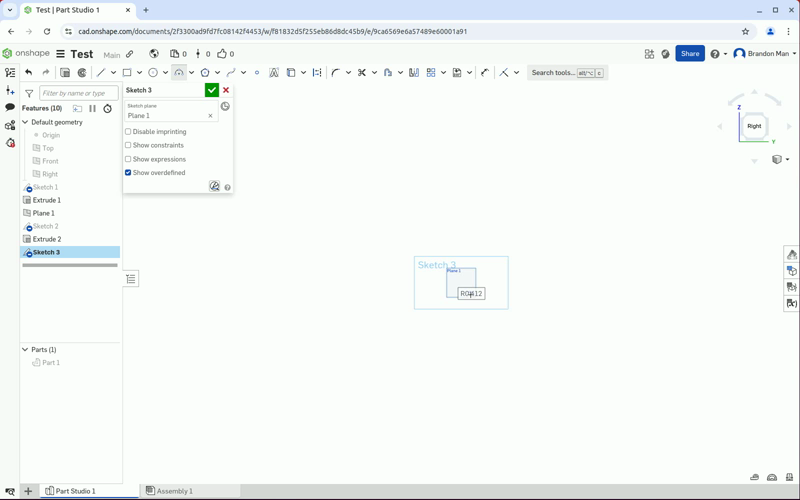
key_up(shift)
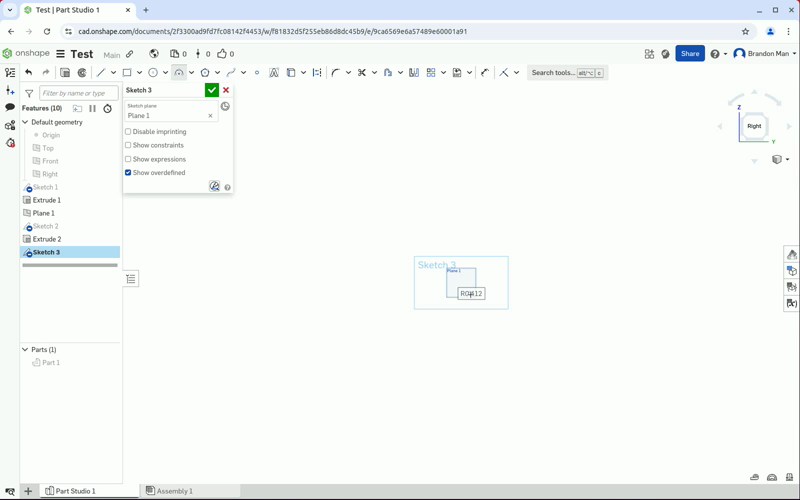
key(esc)
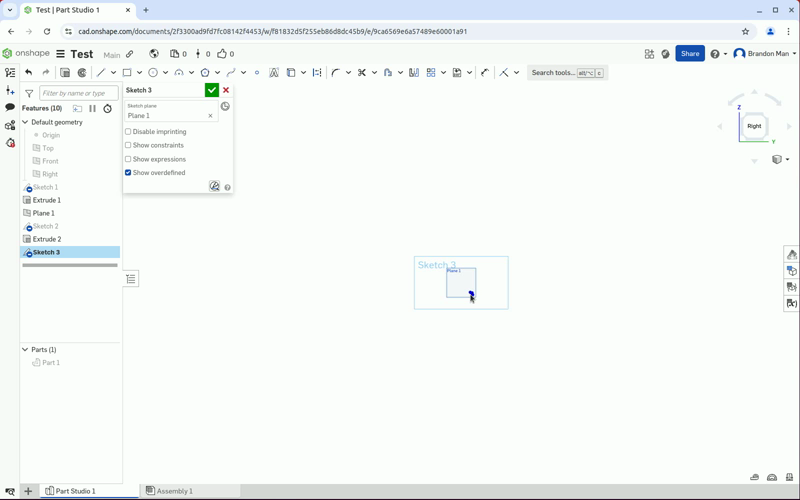
key(l)
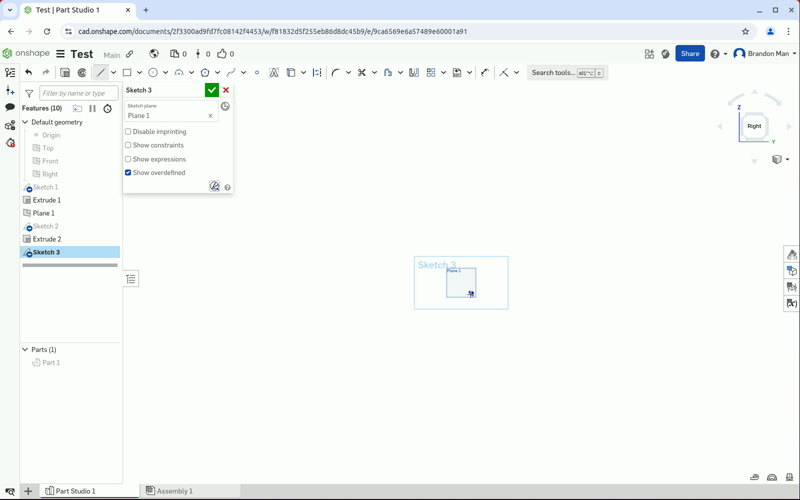
mouse_move(472, 294)
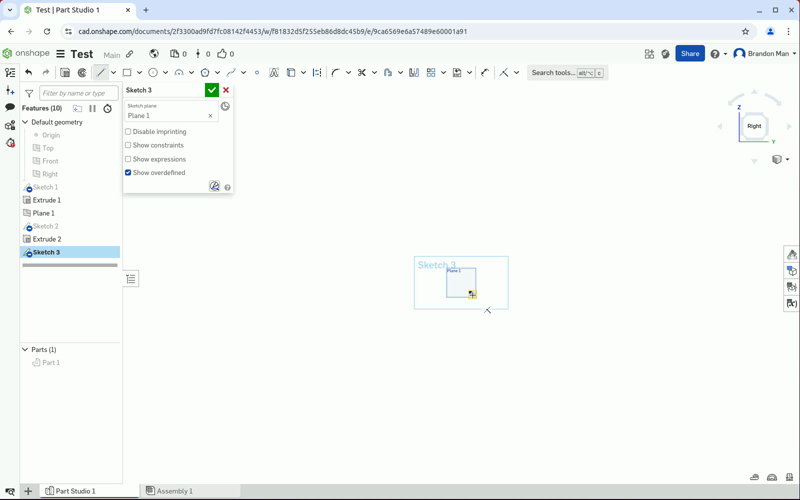
scroll(6)
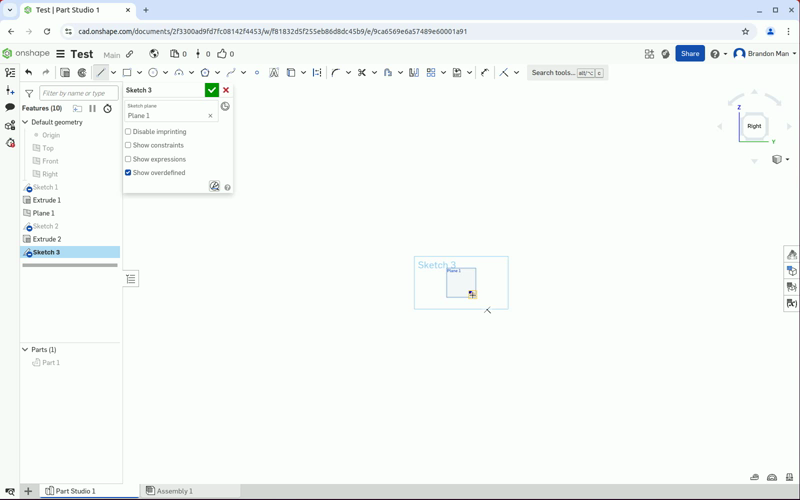
scroll(6)
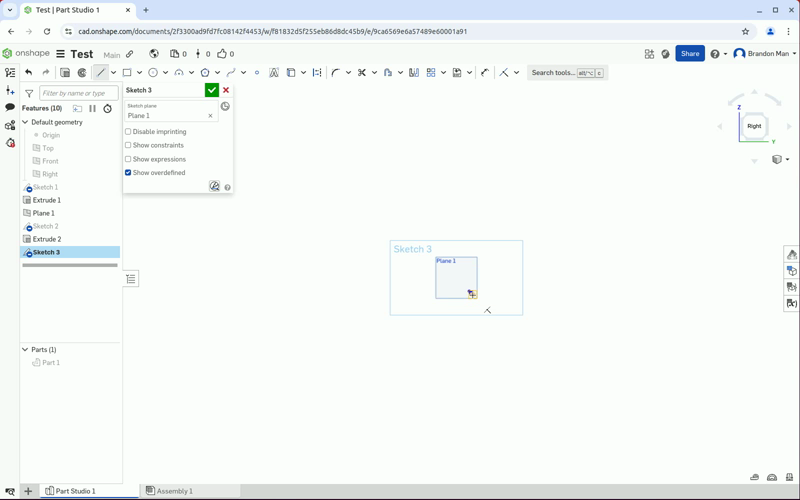
scroll(6)
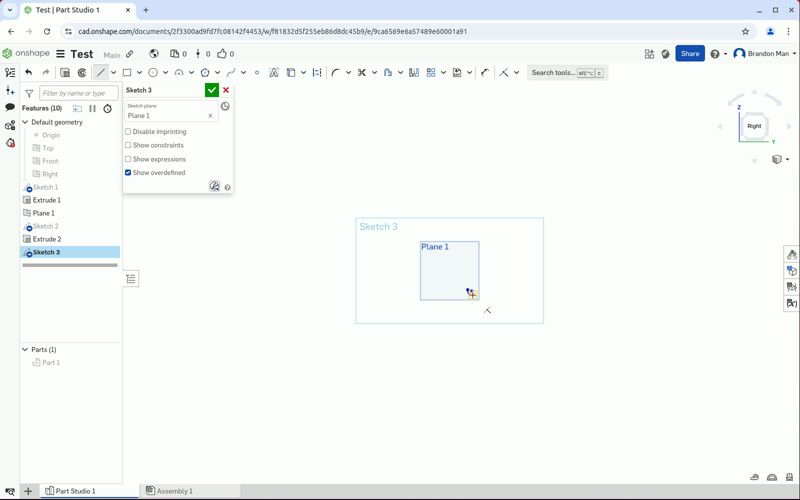
scroll(6)
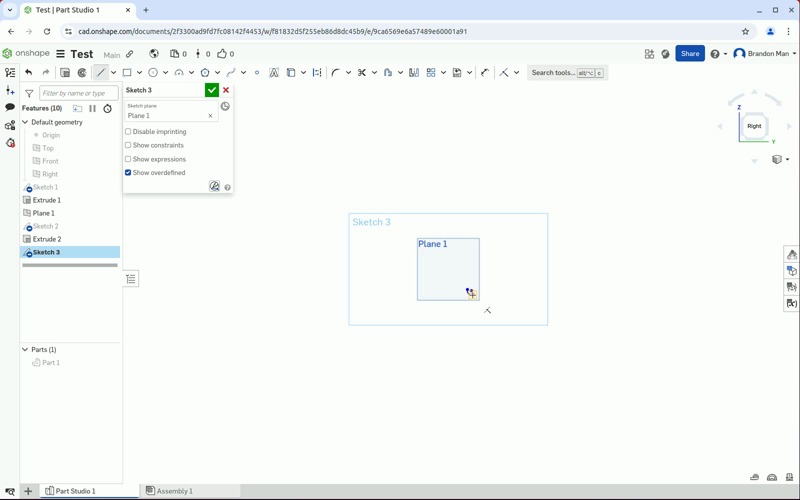
scroll(6)
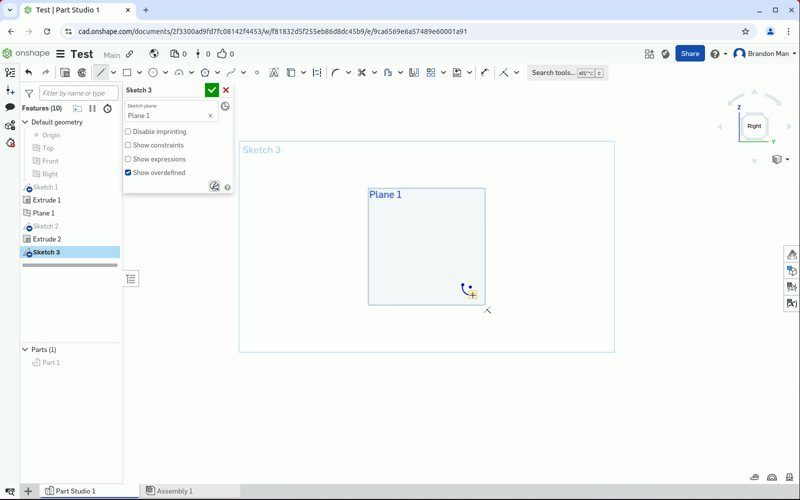
scroll(6)
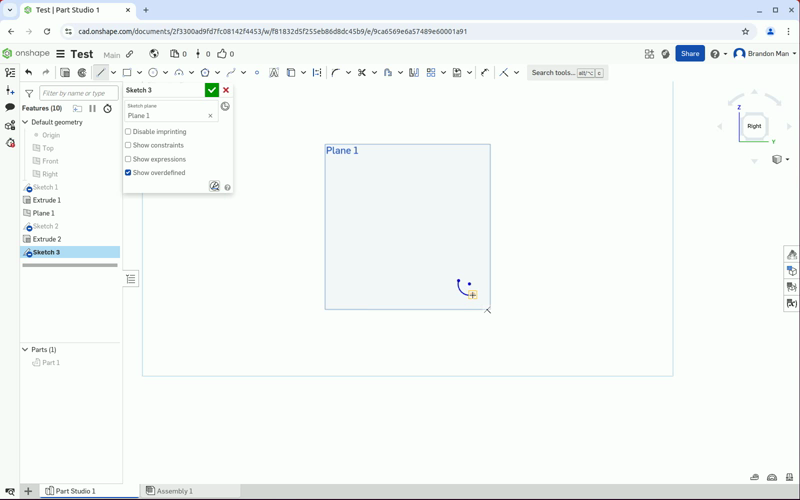
scroll(6)
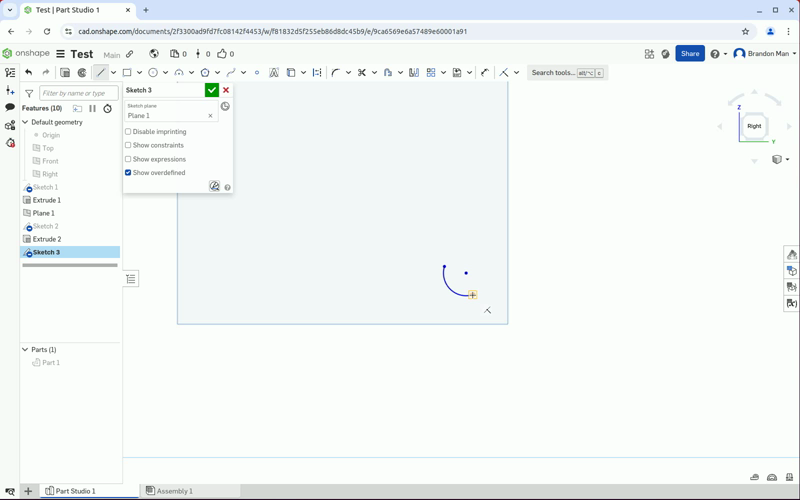
click(472, 294)
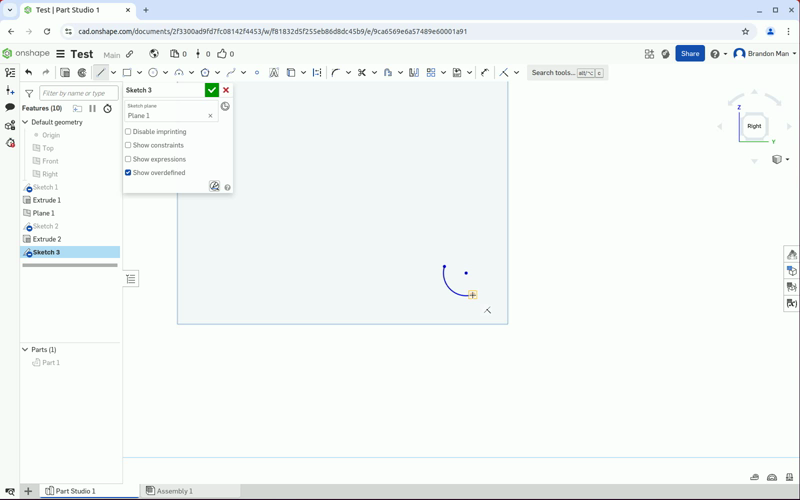
scroll(-6)
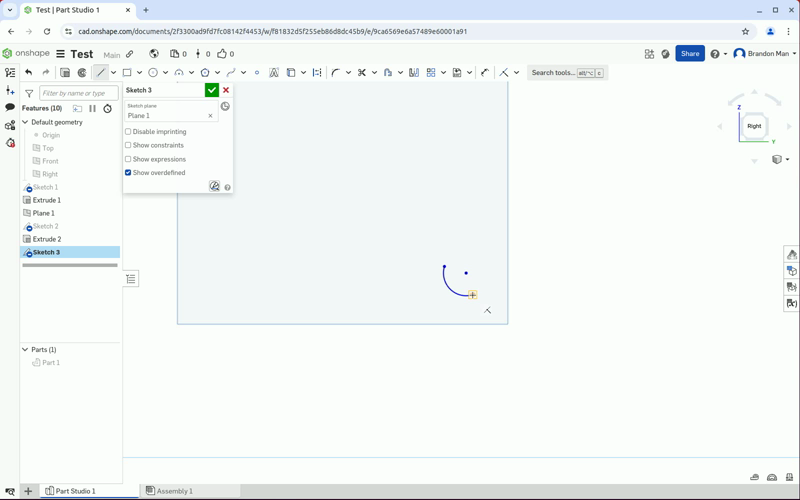
scroll(-6)
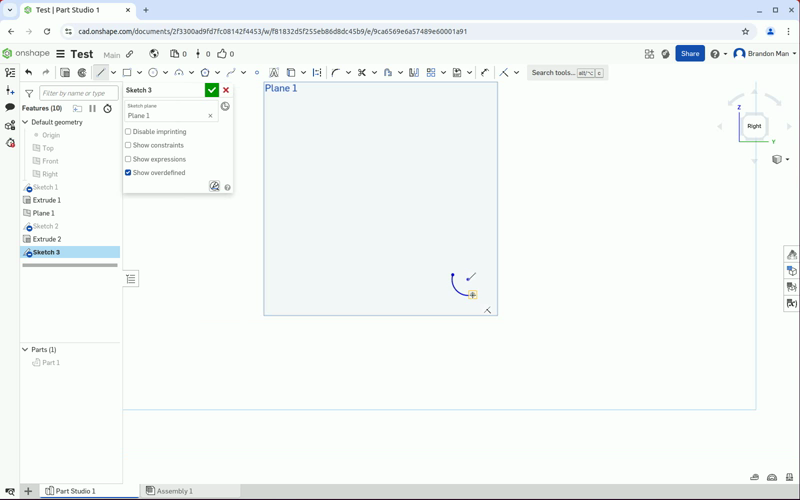
scroll(-6)
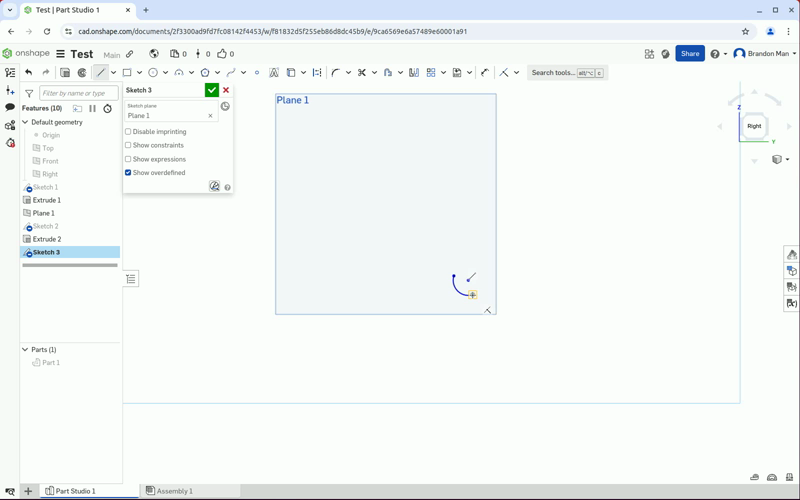
scroll(-6)
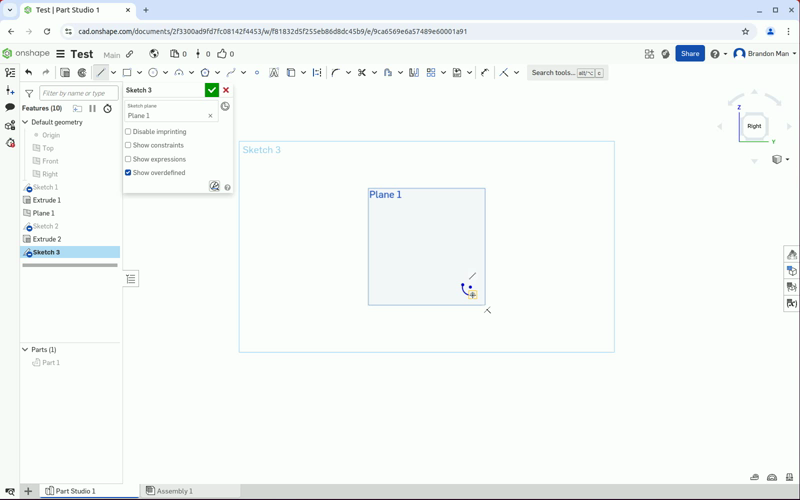
scroll(-6)
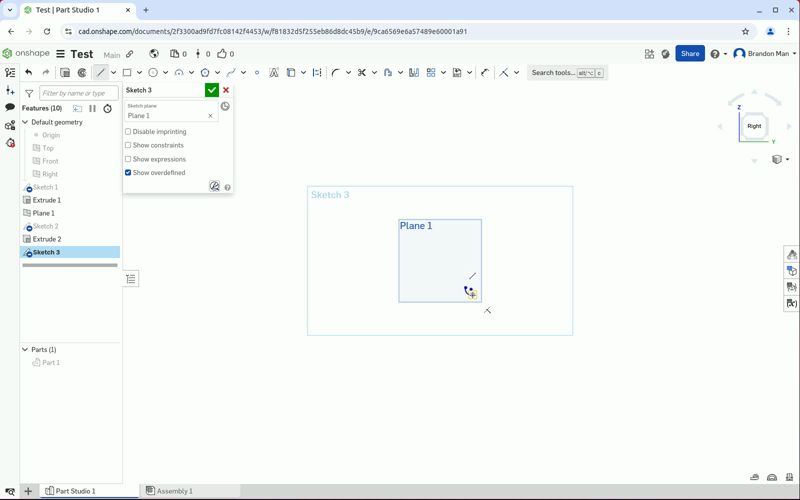
scroll(-6)
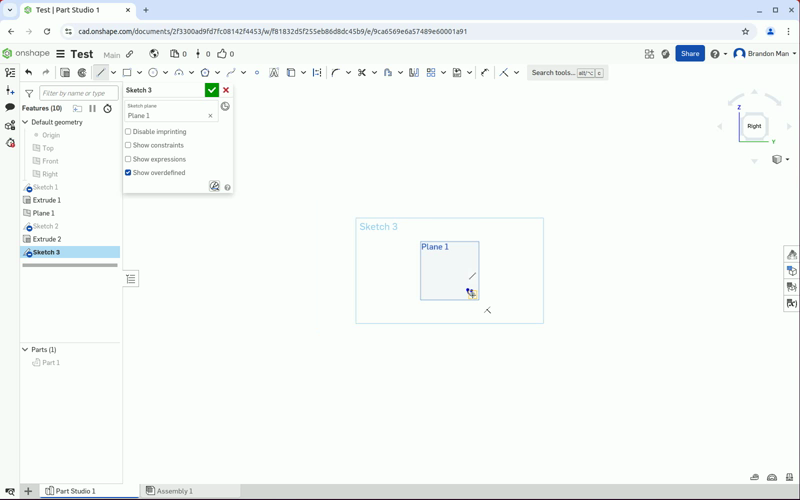
scroll(-6)
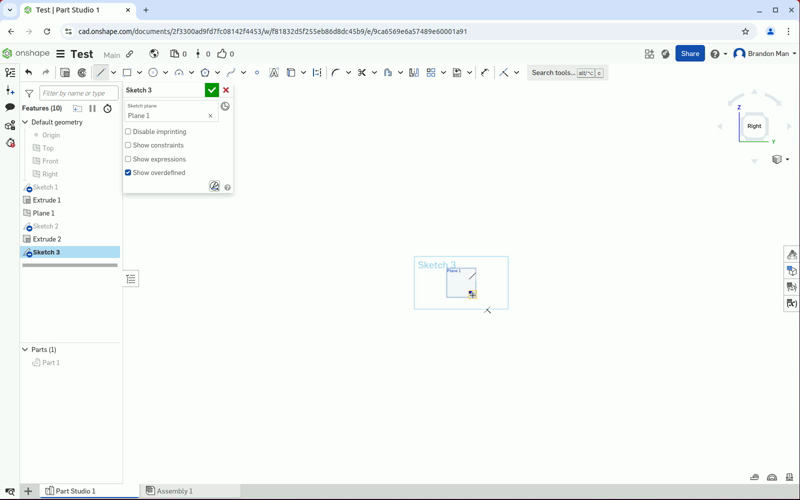
key_down(shift)
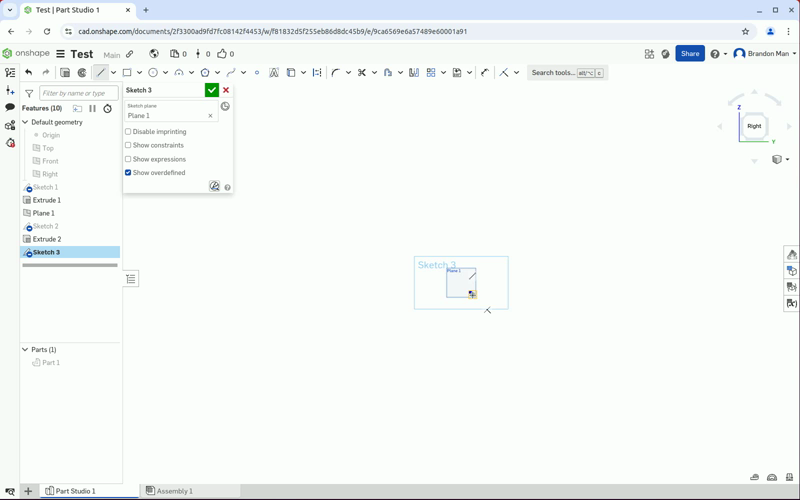
mouse_move(502, 294)
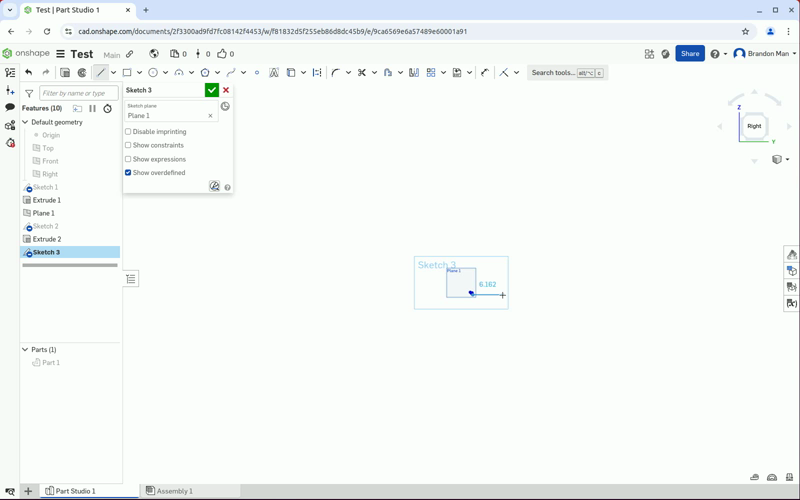
mouse_move(498, 294)
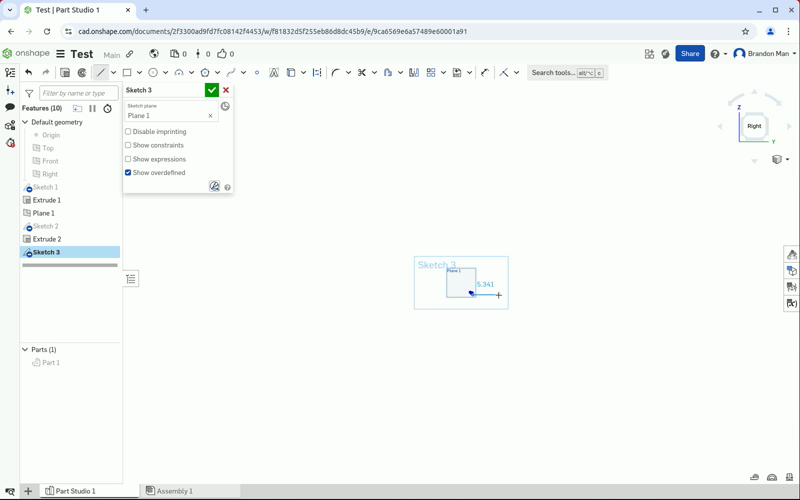
click(498, 294)
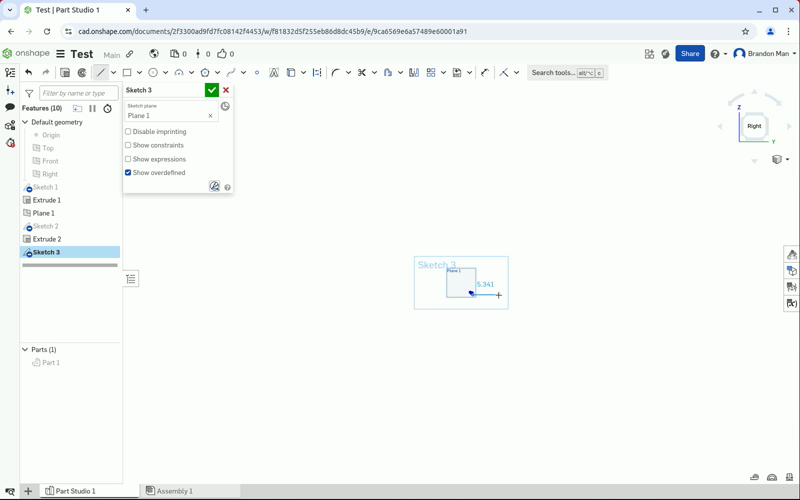
key_up(shift)
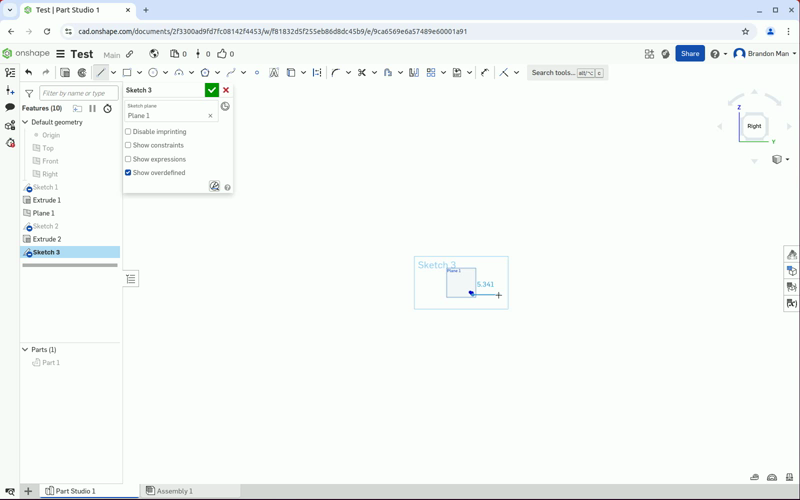
key(esc)
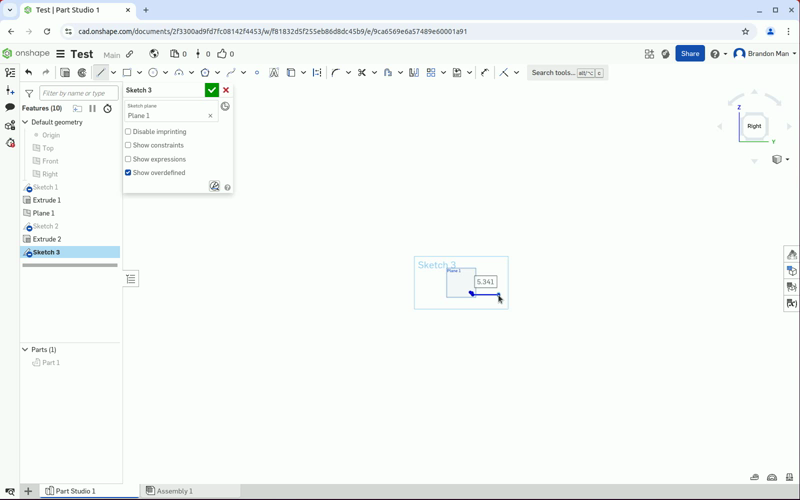
key(a)
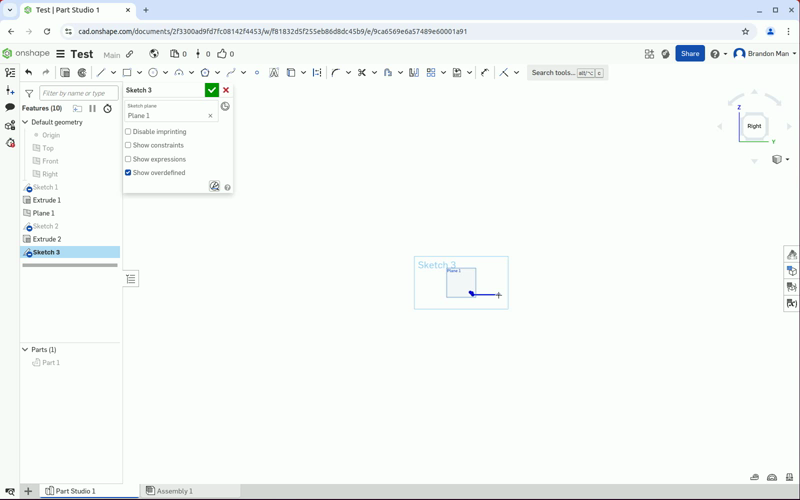
mouse_move(498, 294)
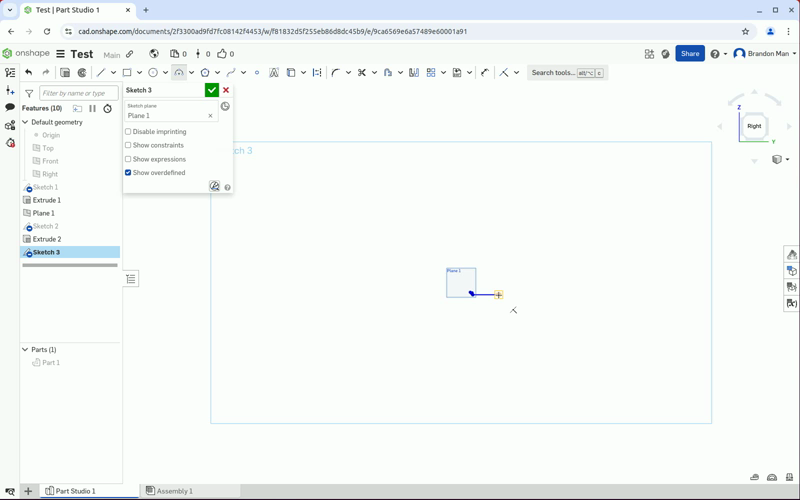
click(498, 294)
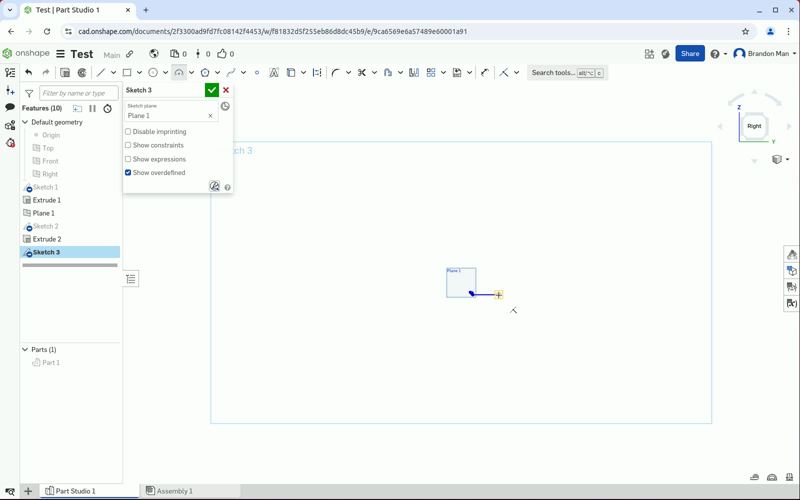
key_down(shift)
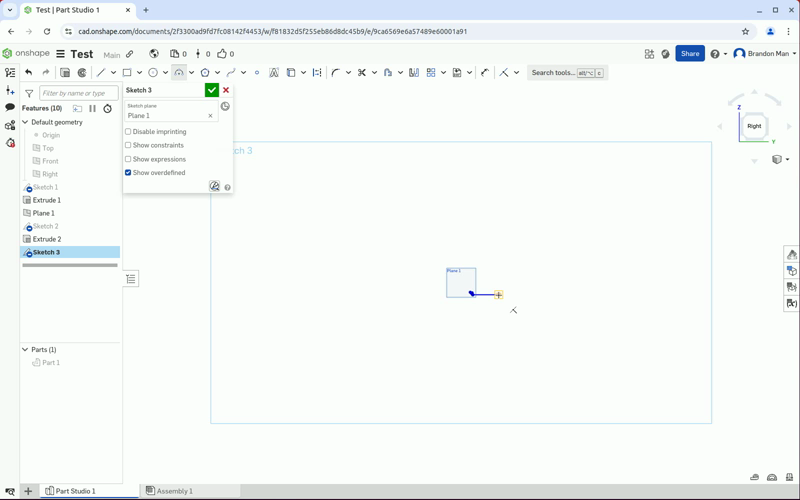
mouse_move(501, 291)
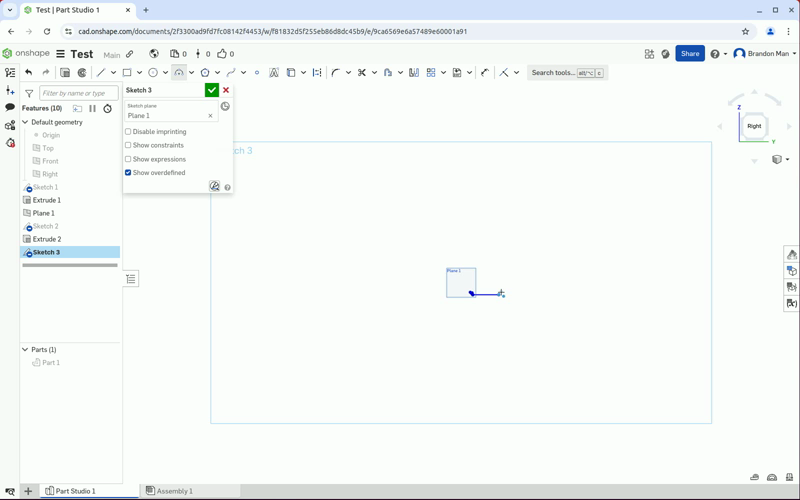
scroll(6)
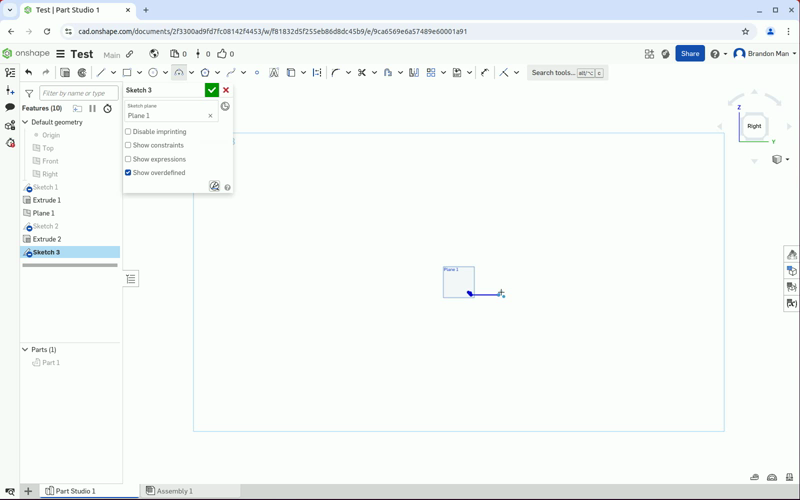
scroll(6)
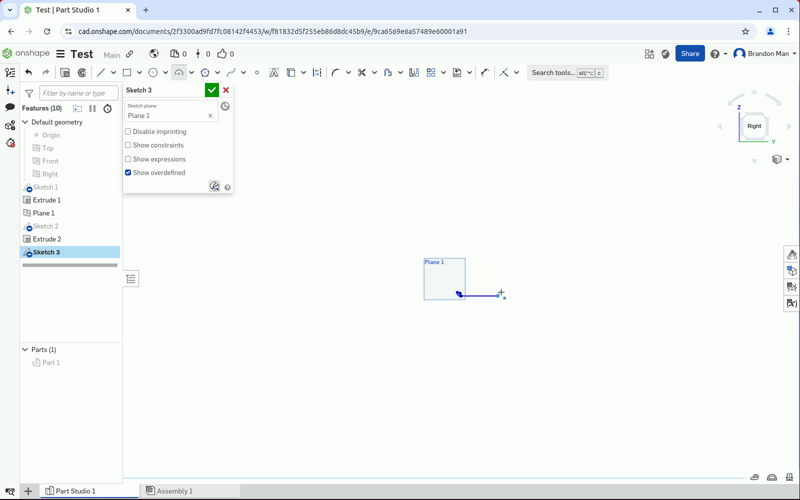
scroll(6)
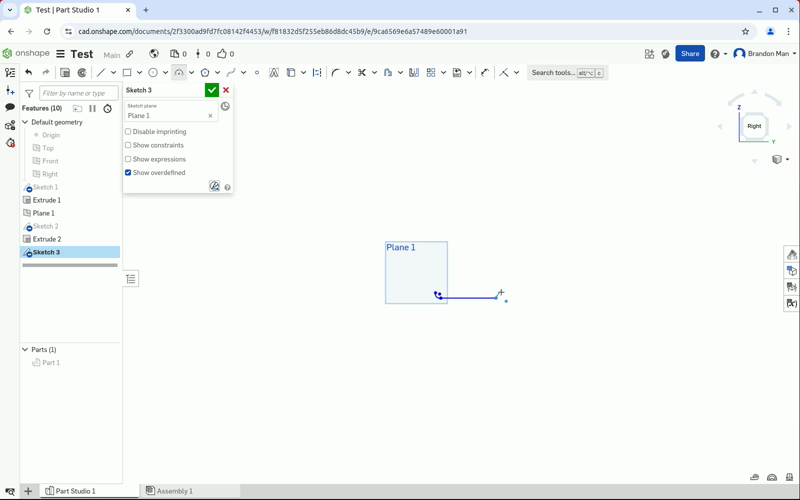
scroll(6)
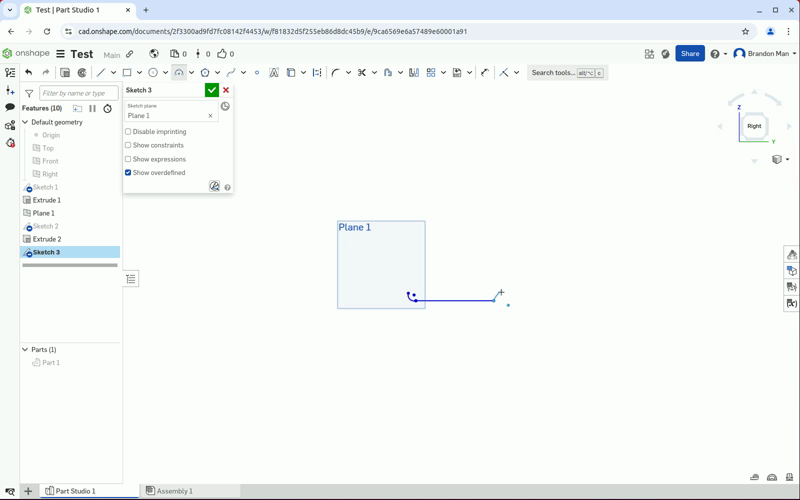
scroll(6)
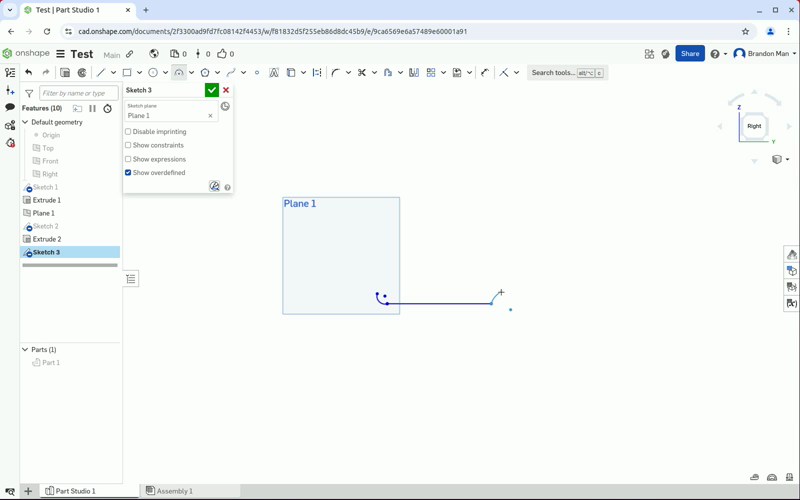
scroll(6)
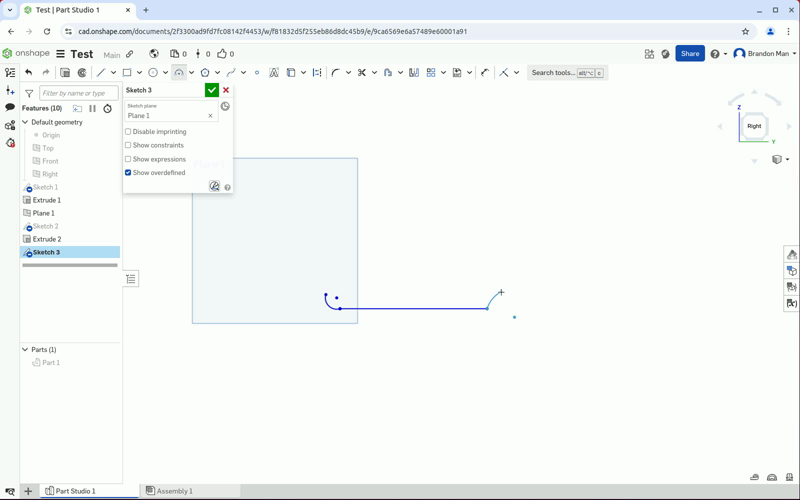
scroll(6)
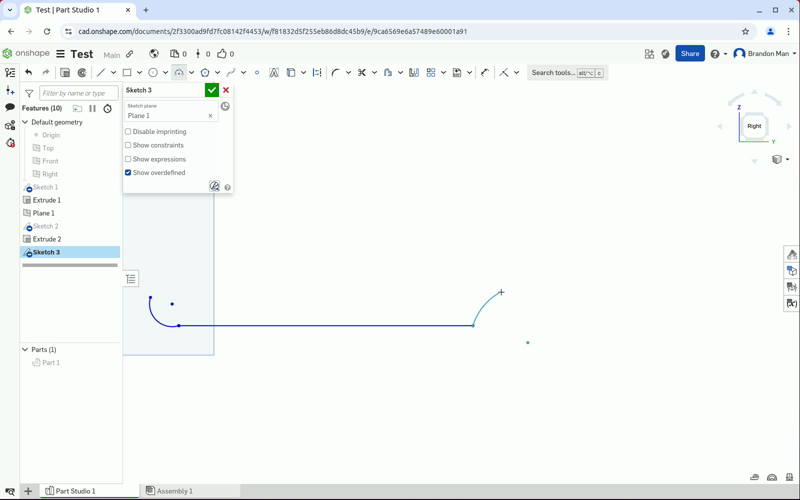
click(501, 291)
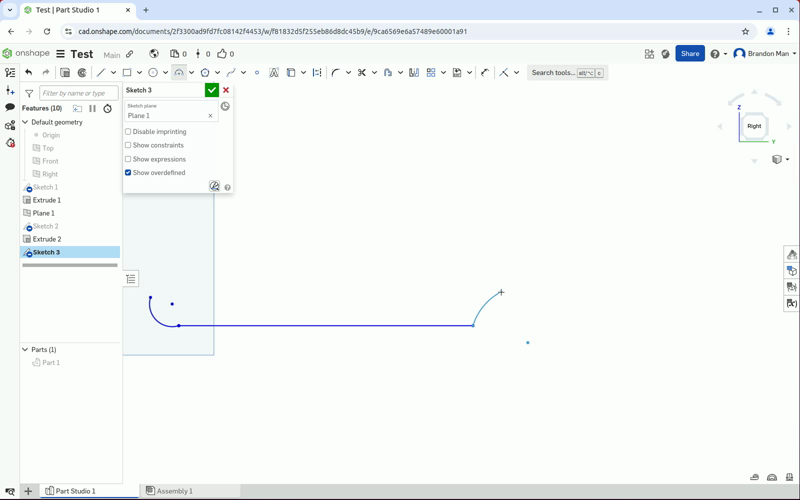
scroll(-6)
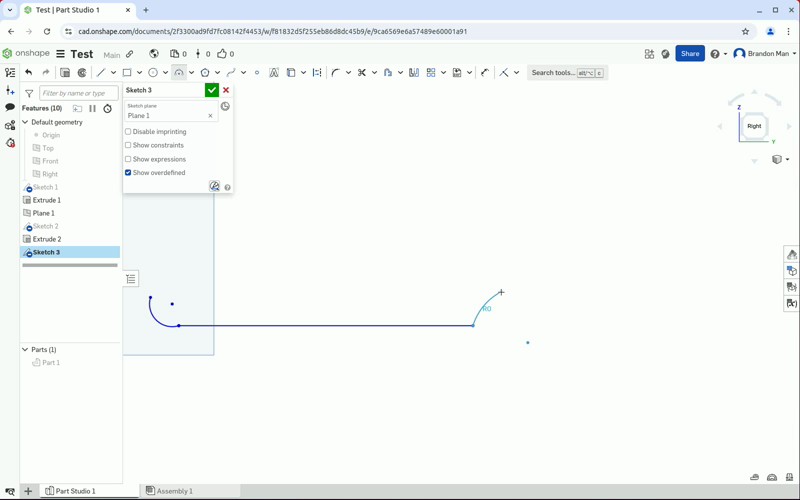
scroll(-6)
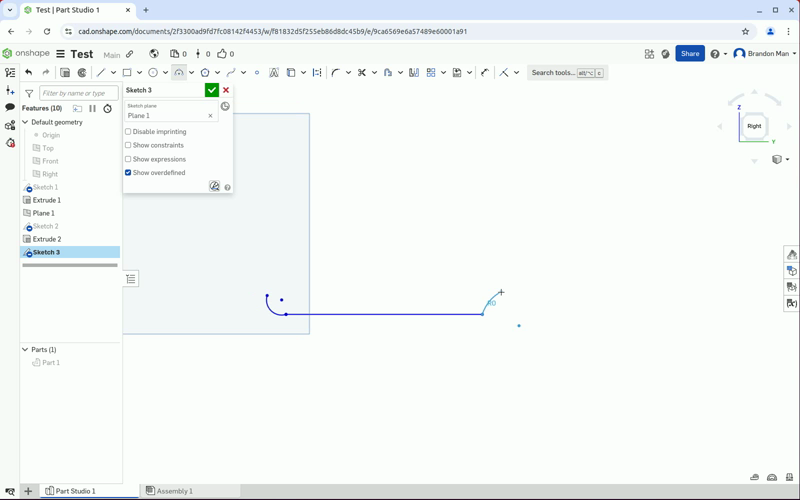
scroll(-6)
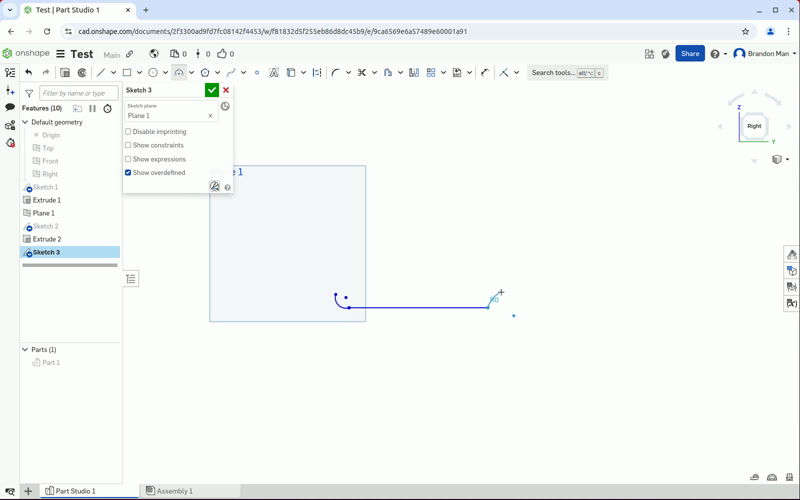
scroll(-6)
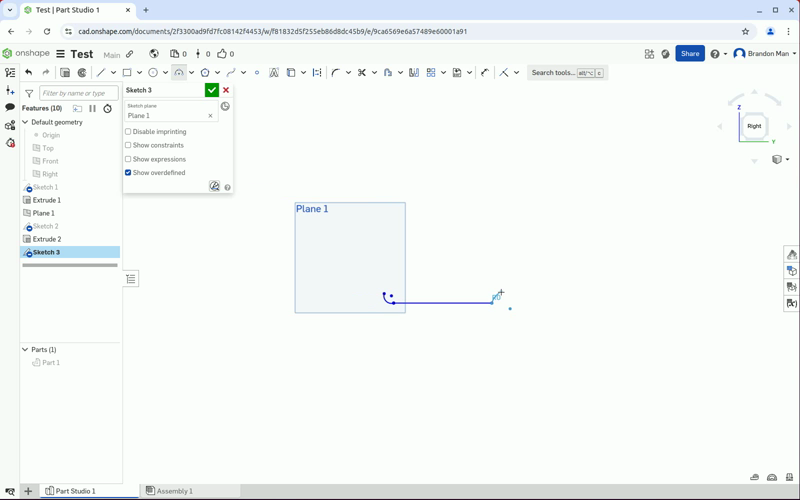
scroll(-6)
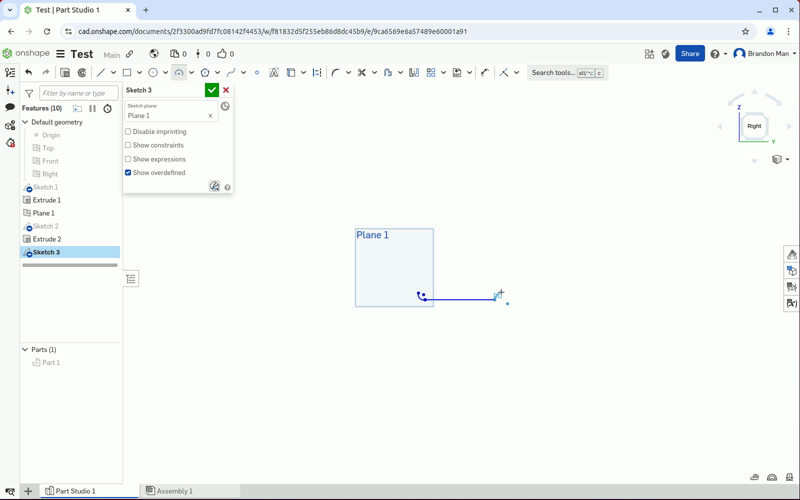
scroll(-6)
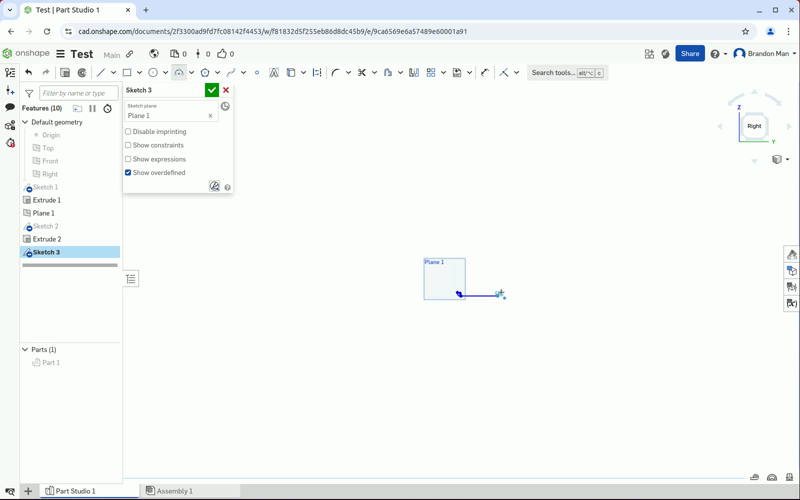
scroll(-6)
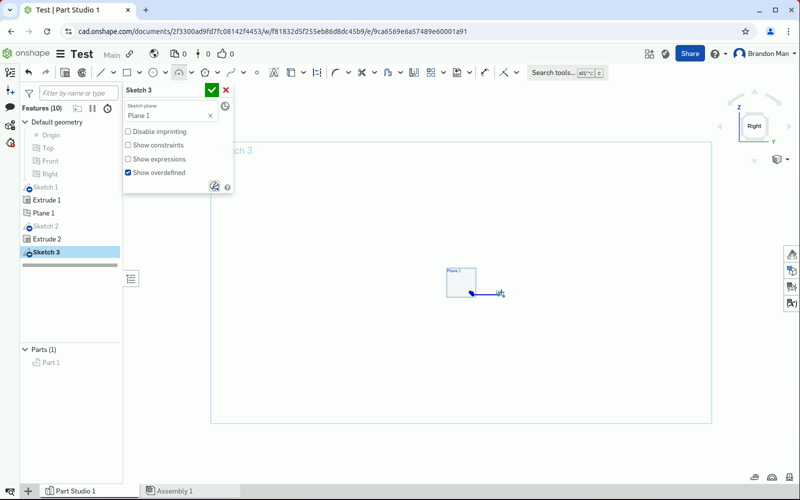
mouse_move(500, 294)
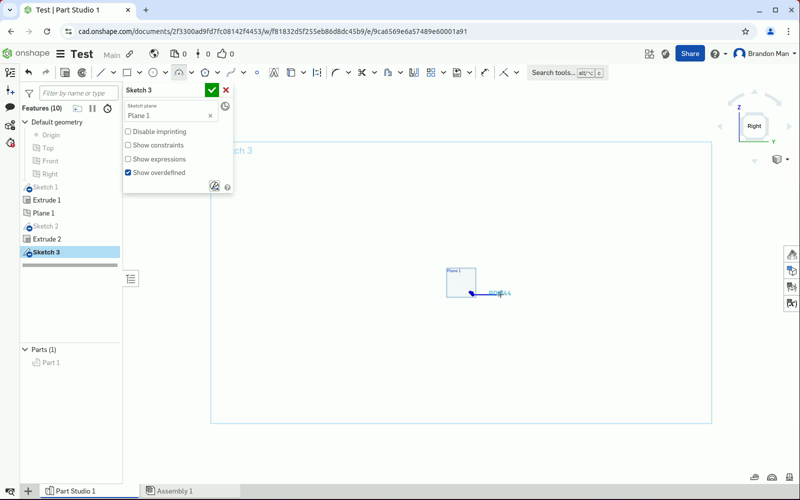
scroll(6)
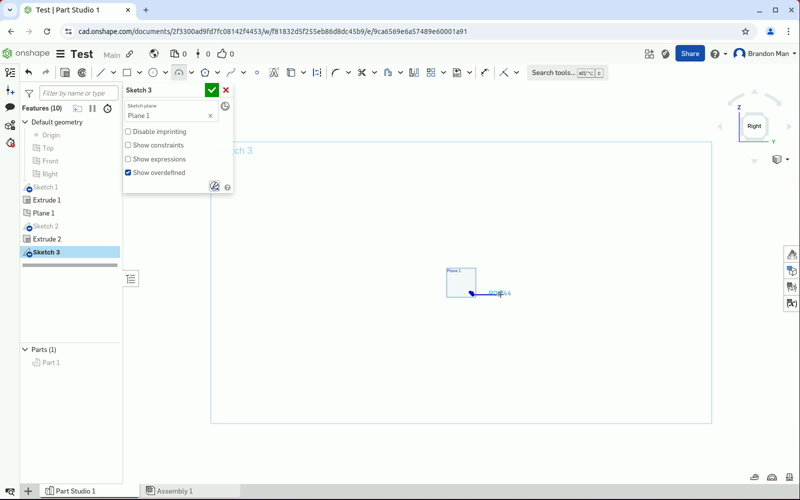
scroll(6)
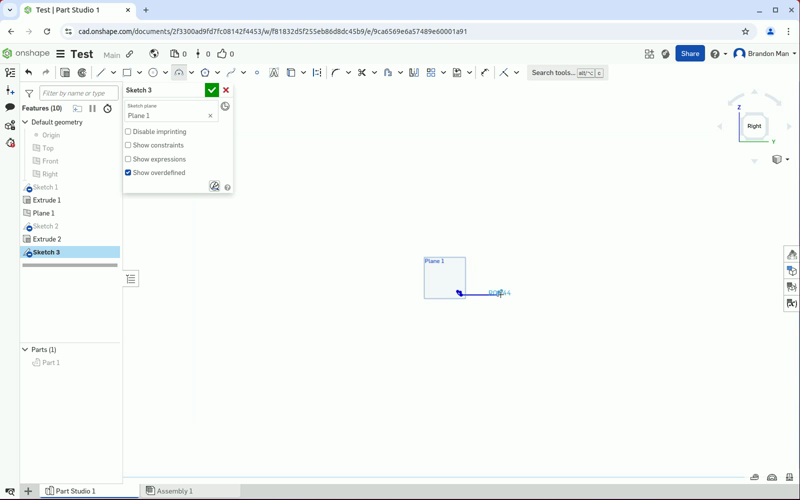
scroll(6)
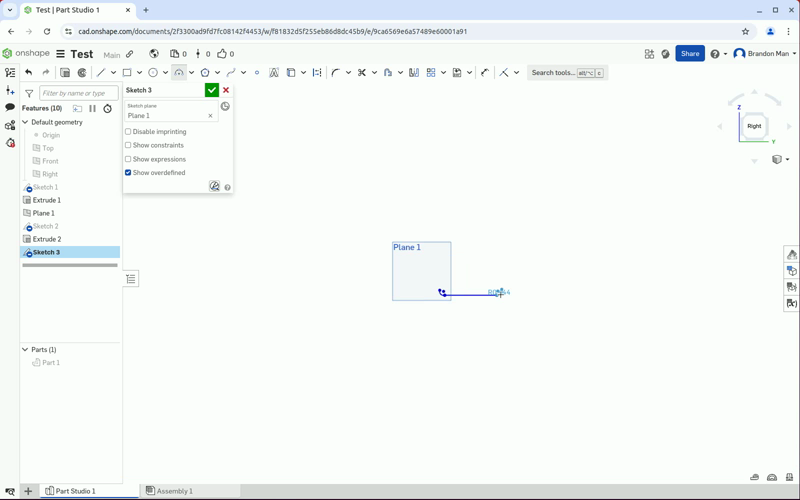
scroll(6)
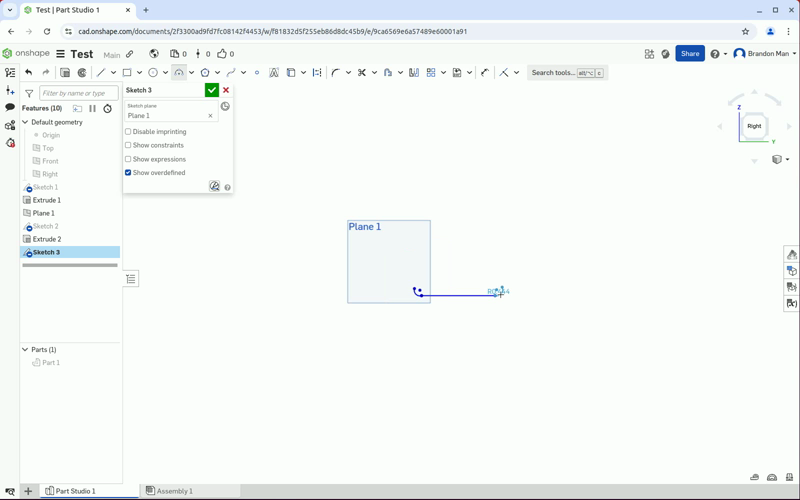
scroll(6)
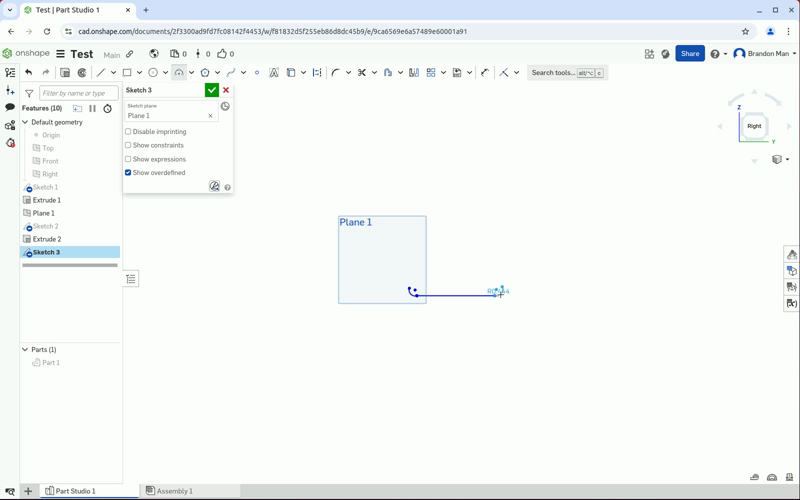
scroll(6)
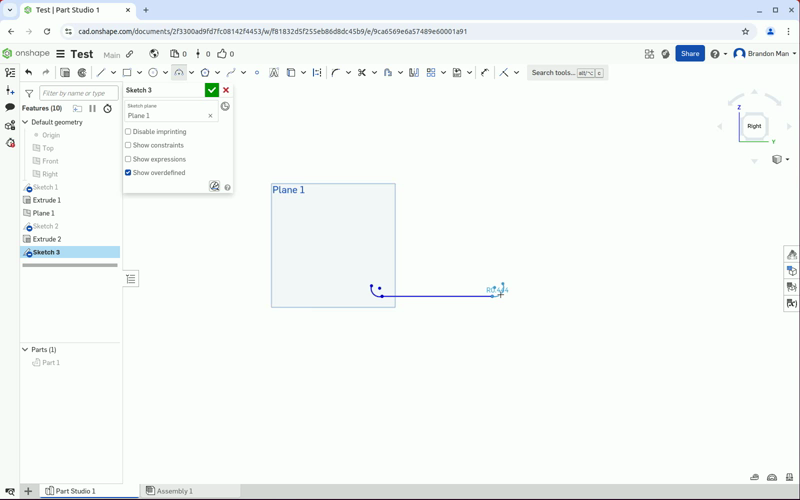
scroll(6)
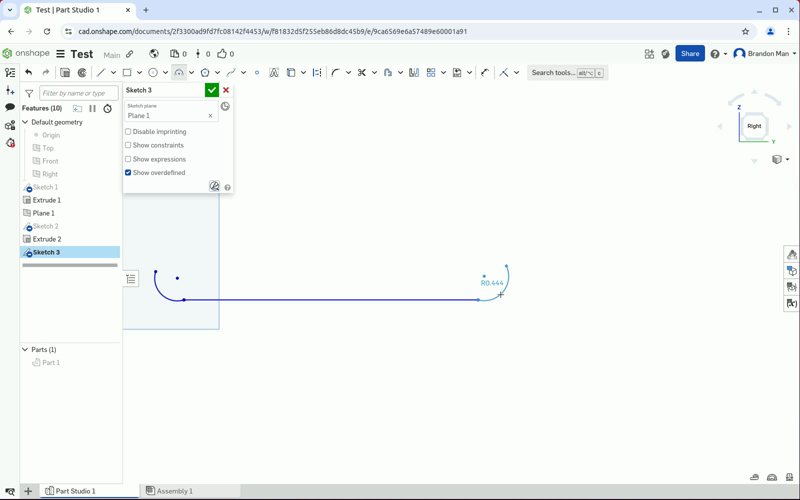
click(500, 294)
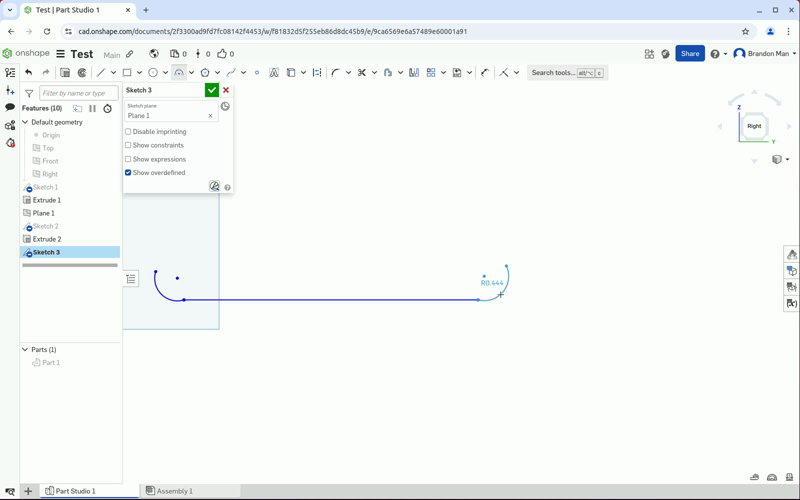
scroll(-6)
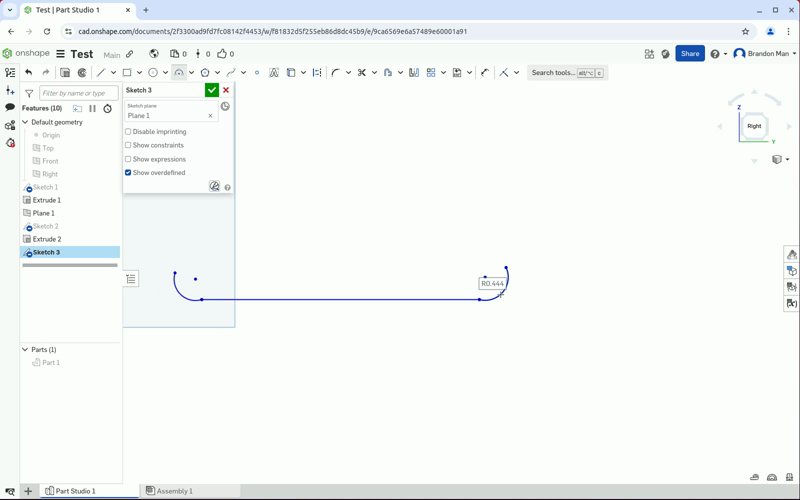
scroll(-6)
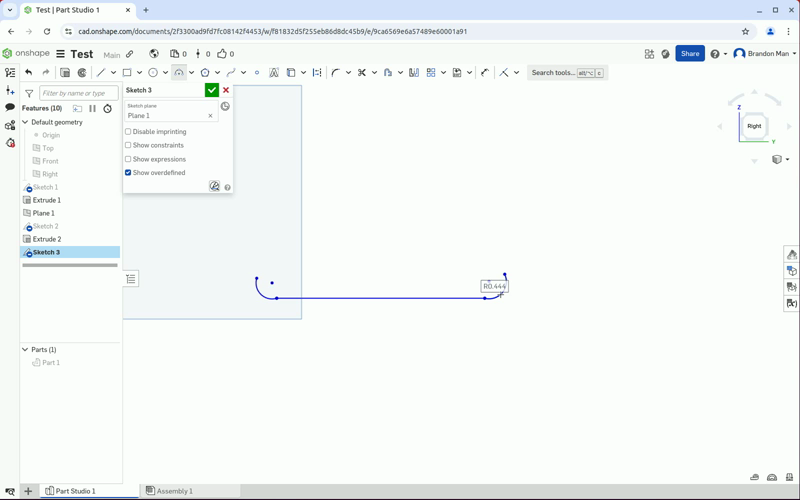
scroll(-6)
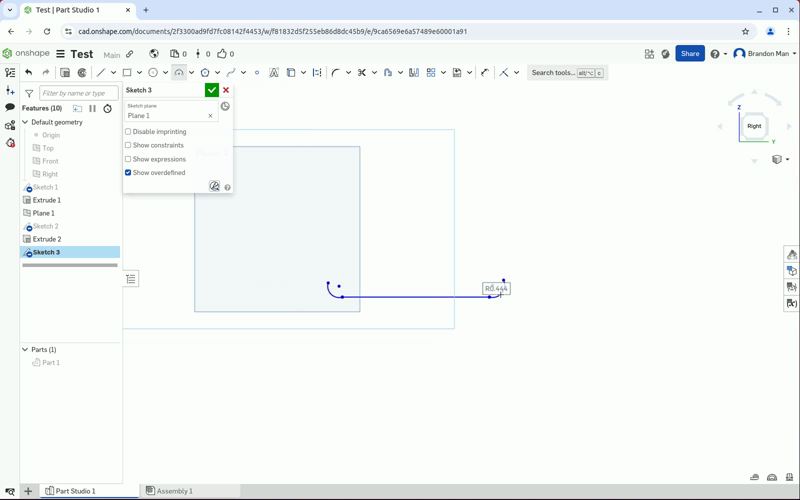
scroll(-6)
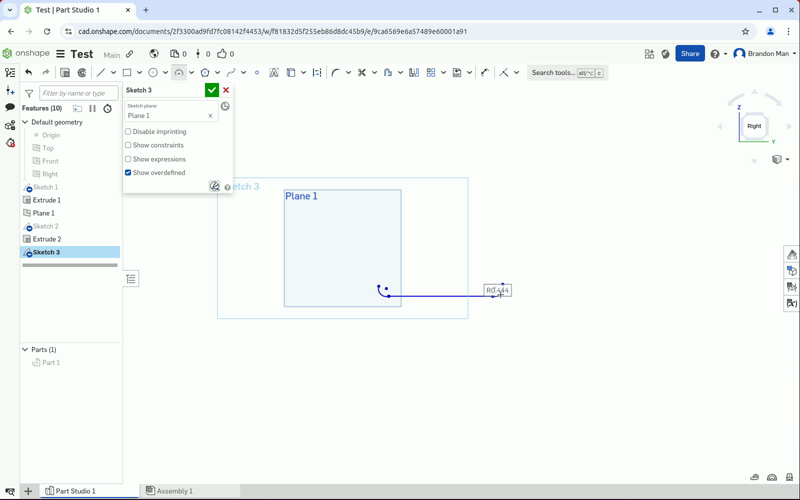
scroll(-6)
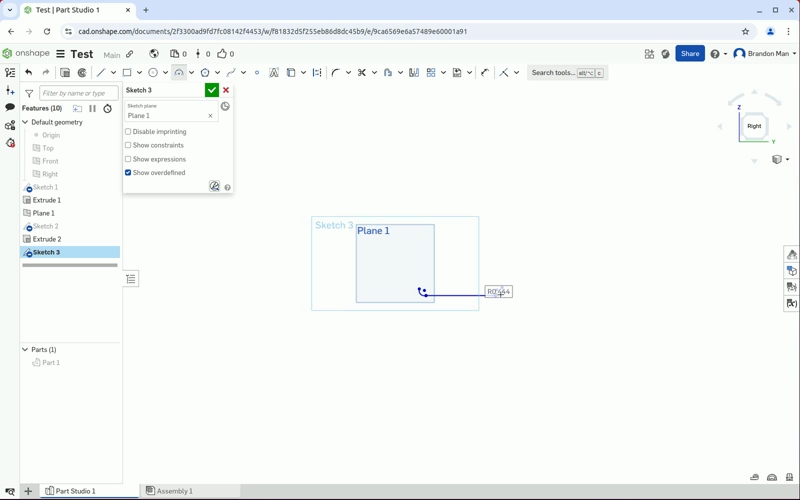
scroll(-6)
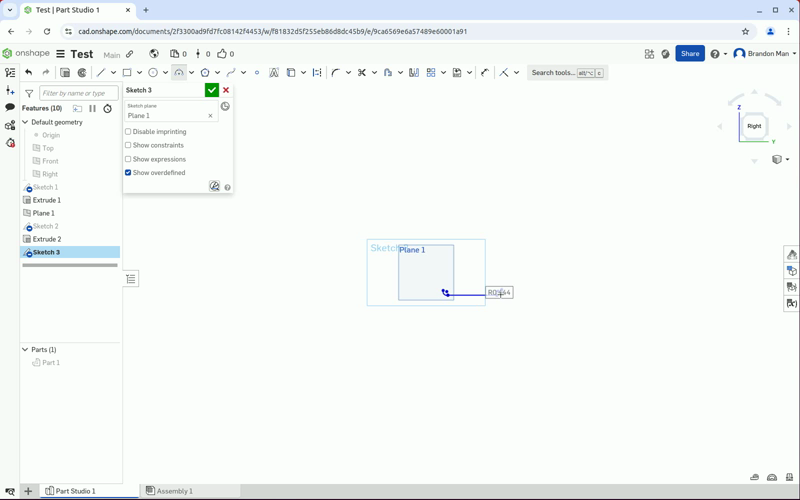
scroll(-6)
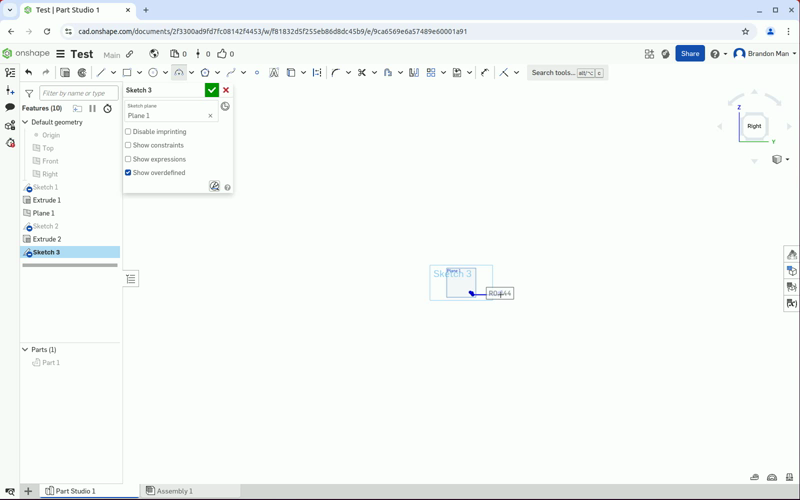
key_up(shift)
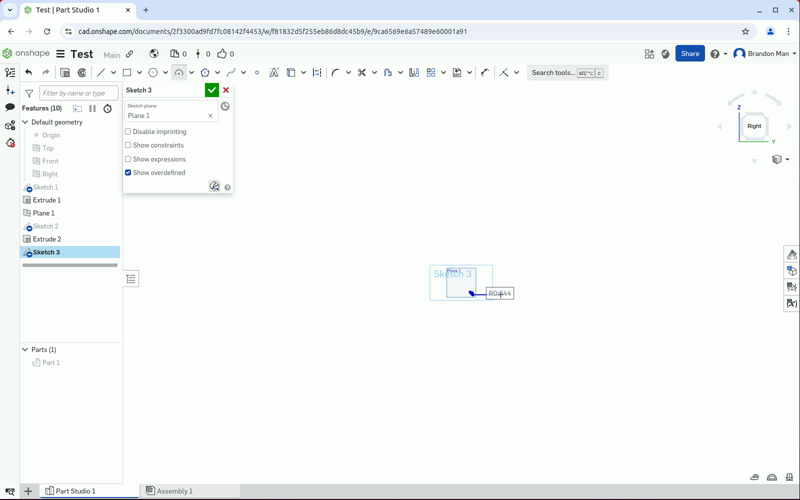
key(esc)
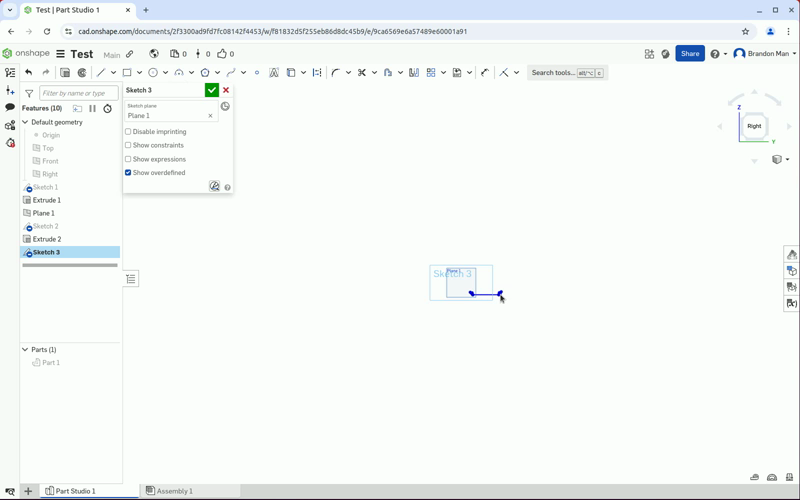
key(l)
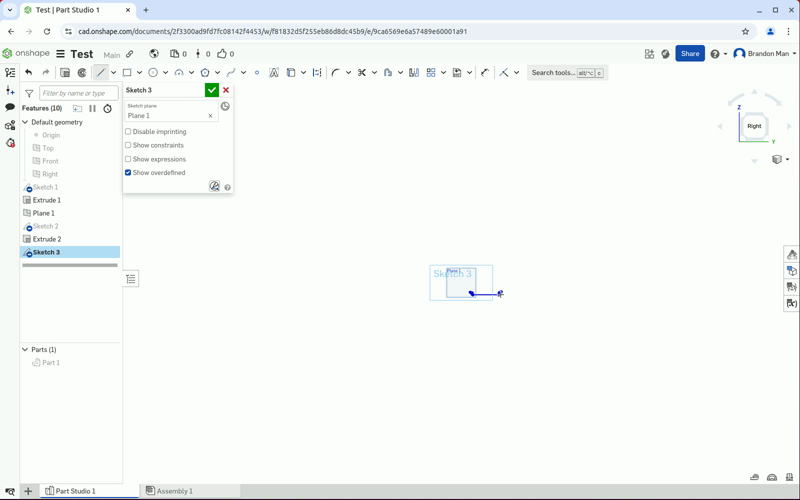
mouse_move(501, 291)
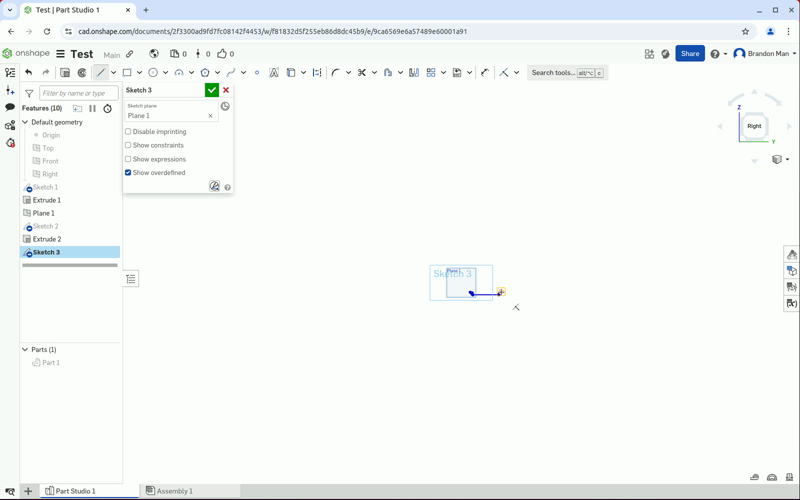
scroll(6)
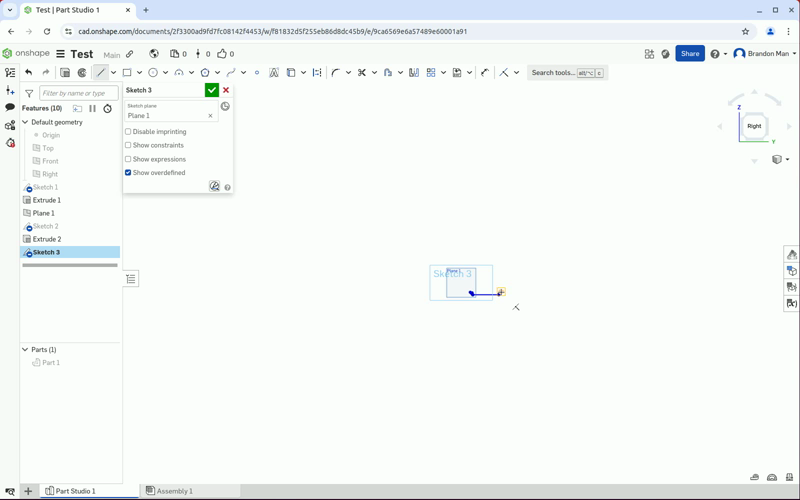
scroll(6)
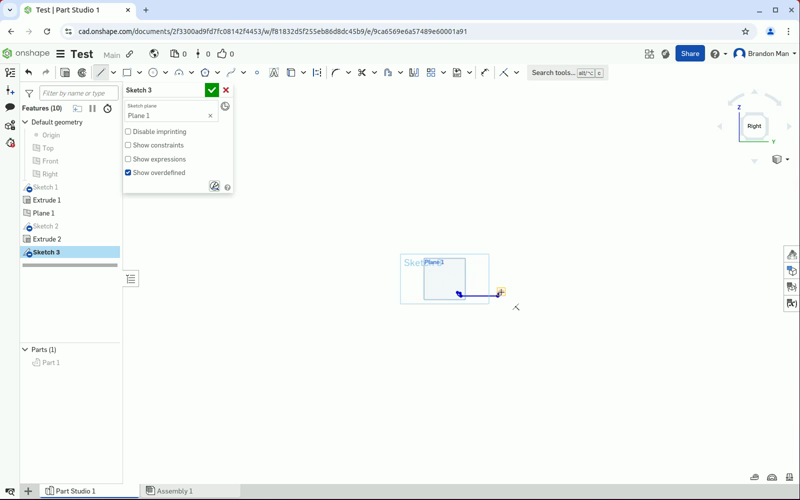
scroll(6)
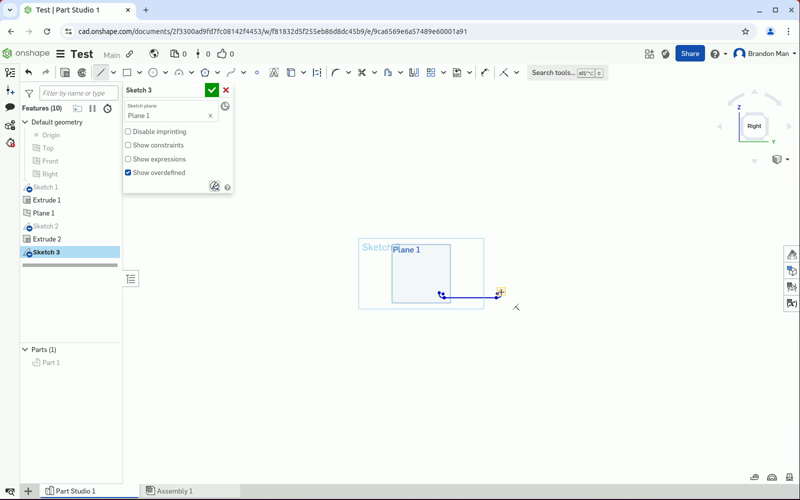
scroll(6)
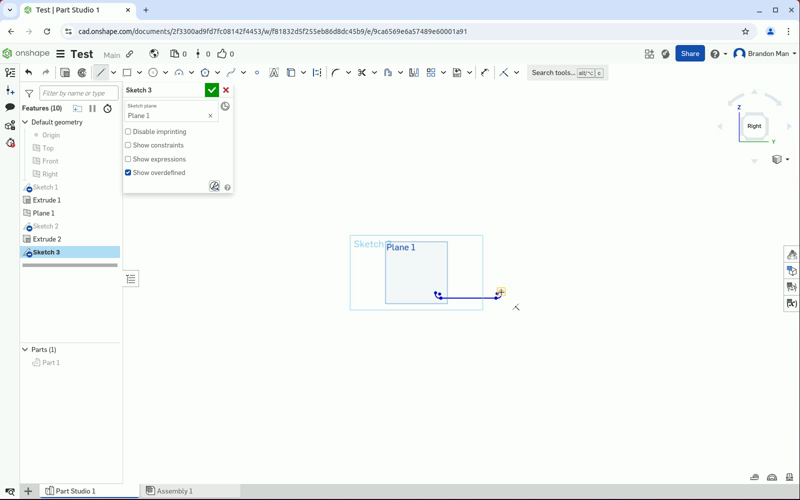
scroll(6)
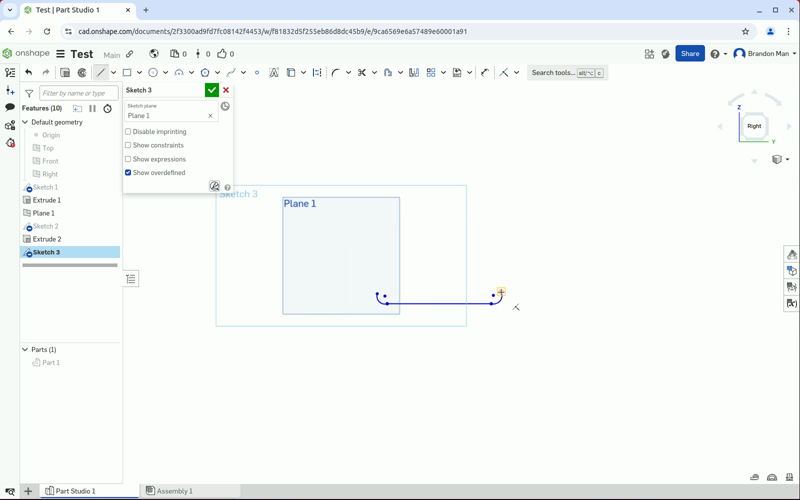
scroll(6)
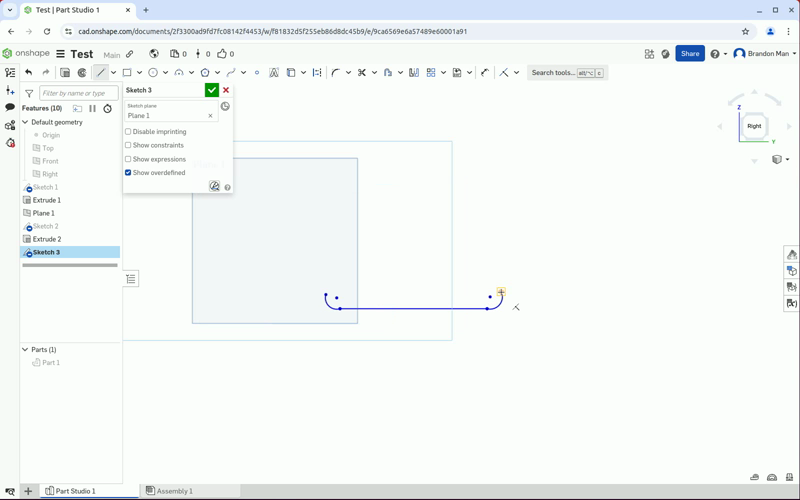
scroll(6)
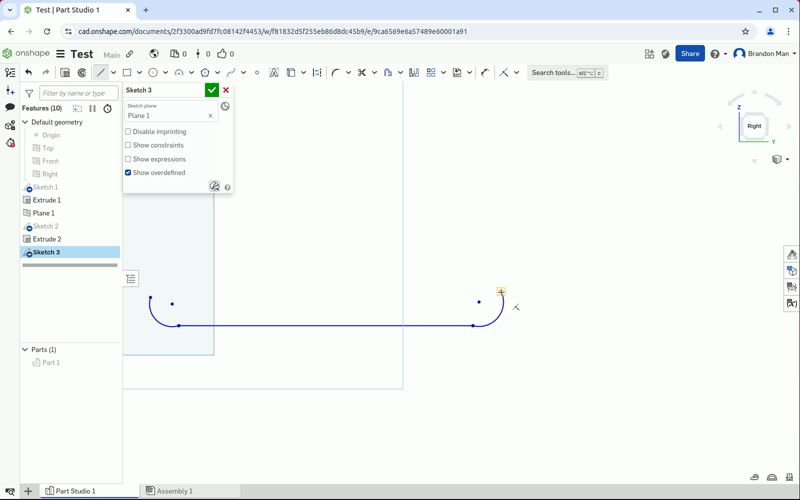
click(501, 291)
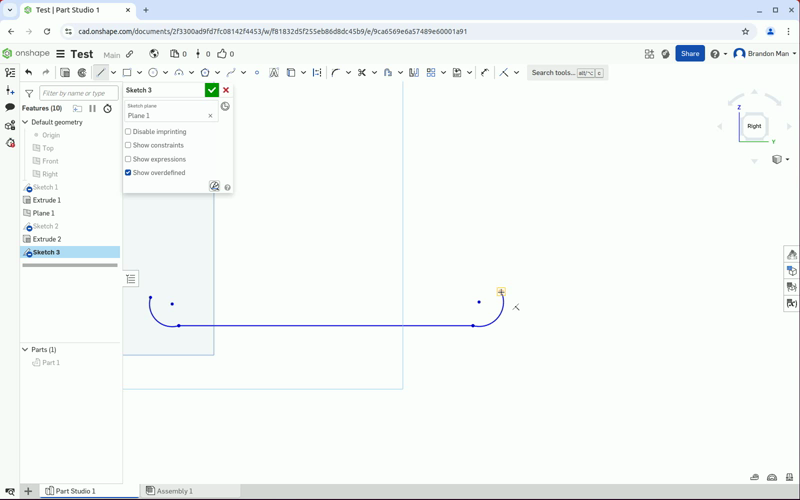
scroll(-6)
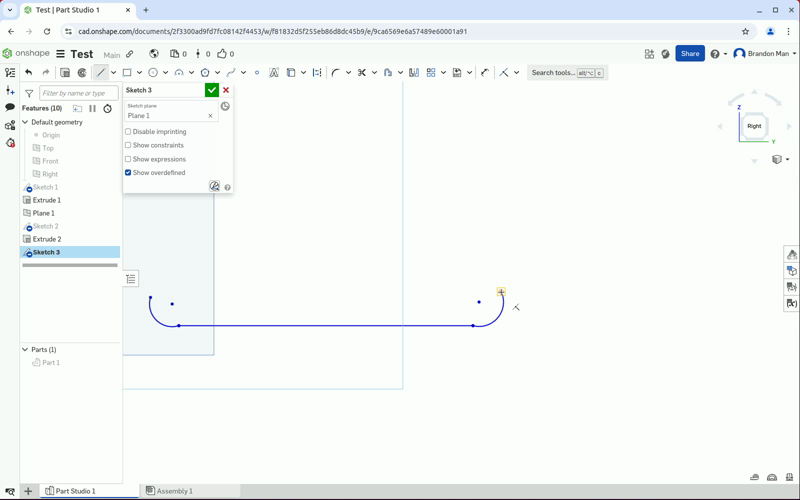
scroll(-6)
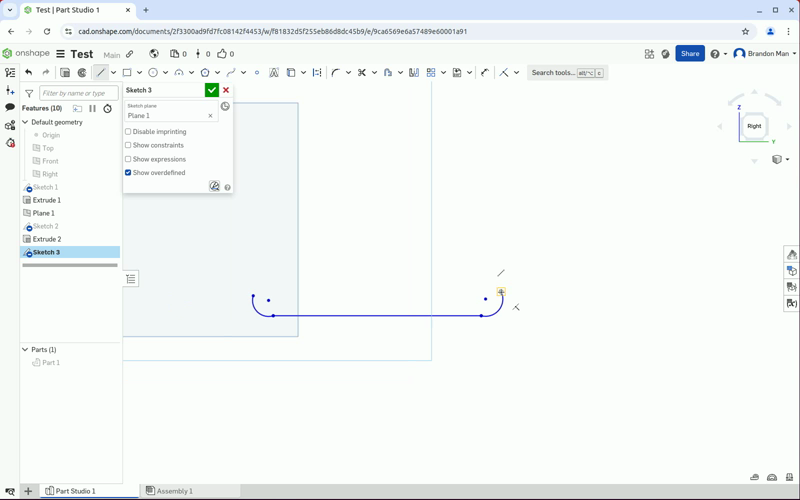
scroll(-6)
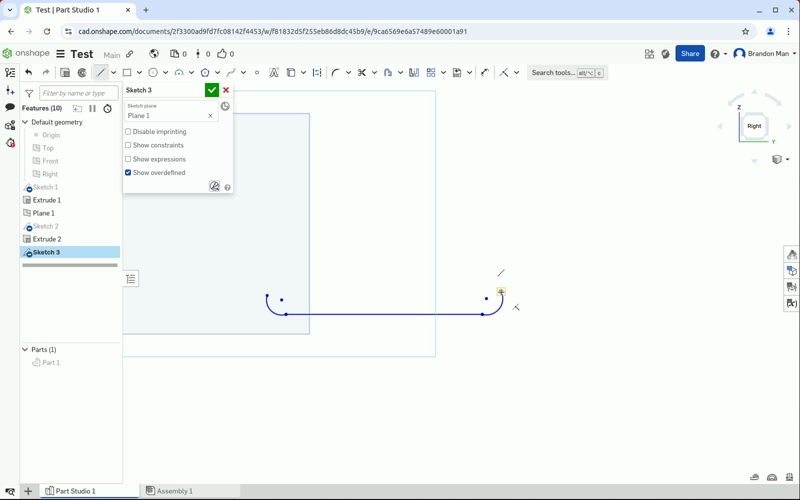
scroll(-6)
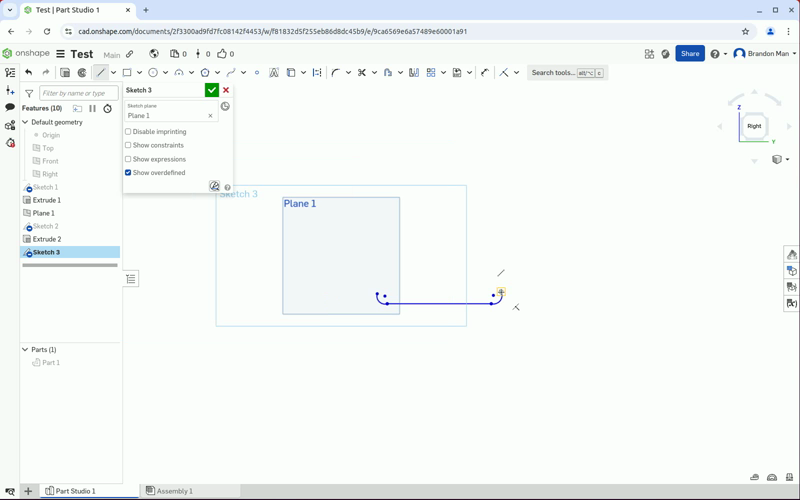
scroll(-6)
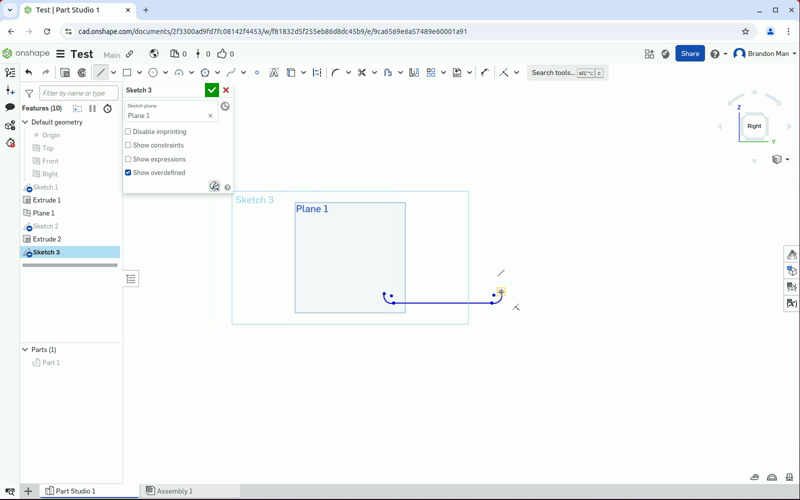
scroll(-6)
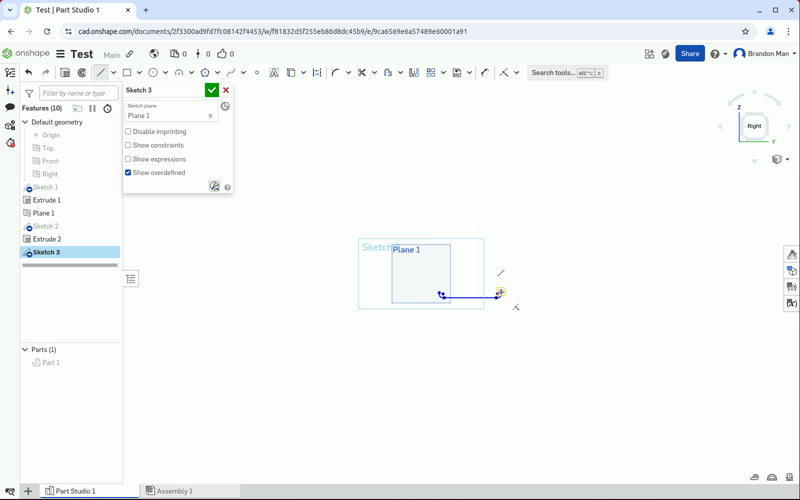
scroll(-6)
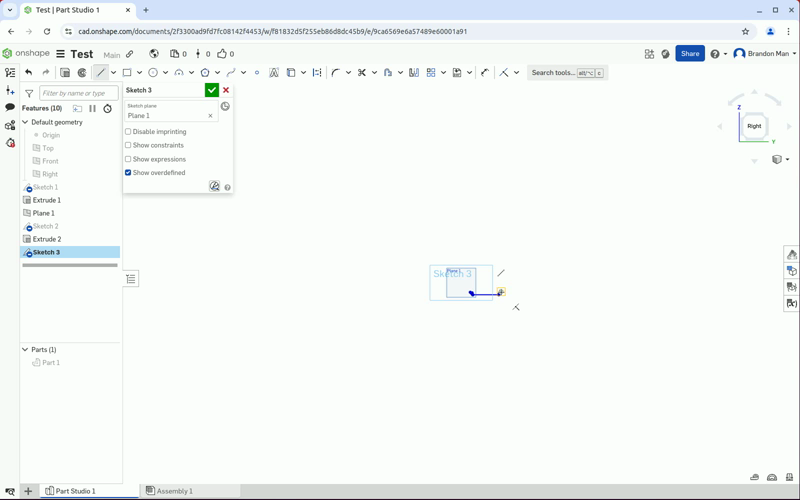
key_down(shift)
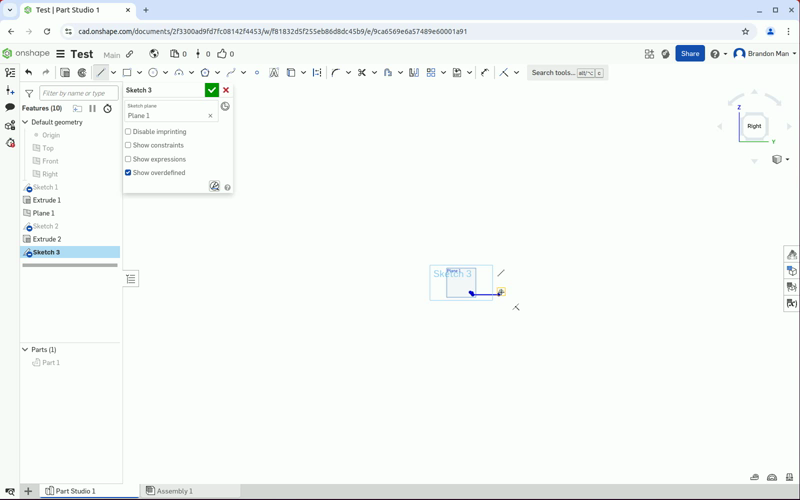
mouse_move(531, 291)
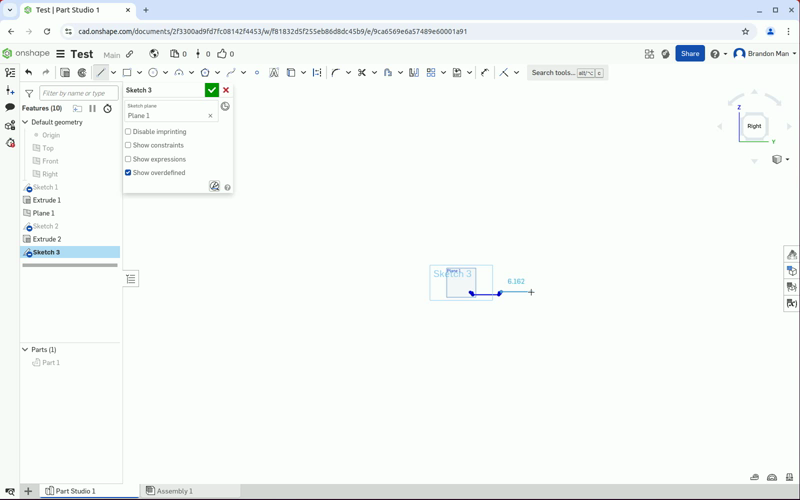
mouse_move(496, 271)
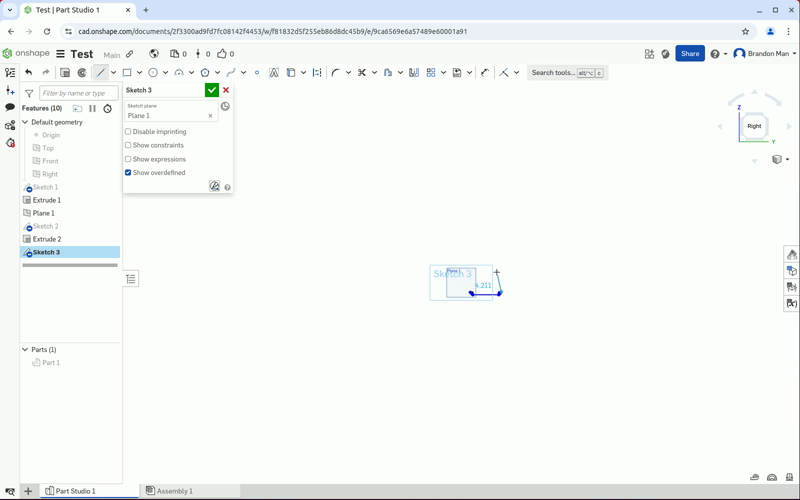
click(496, 271)
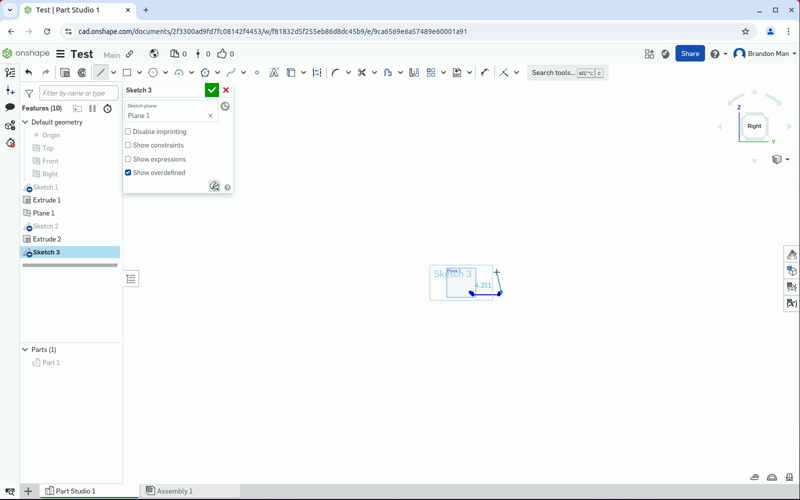
key_up(shift)
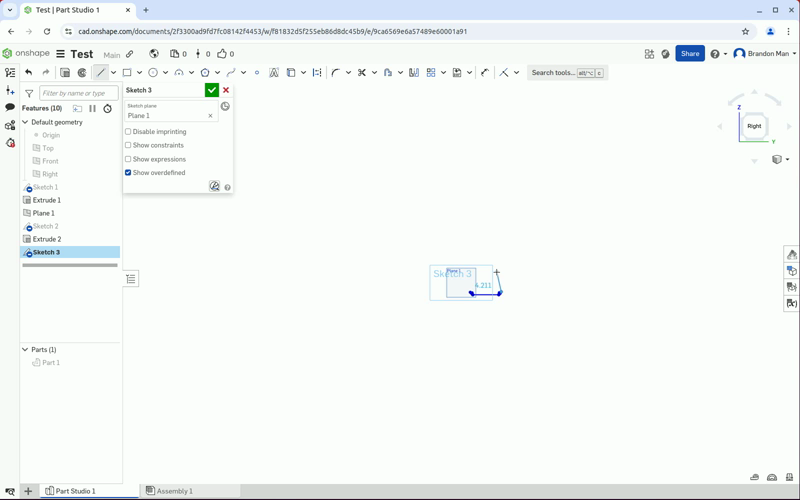
key(esc)
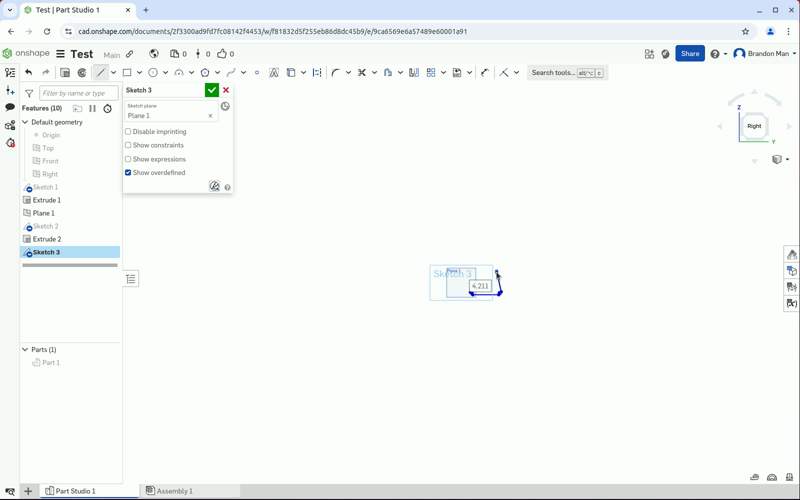
key(a)
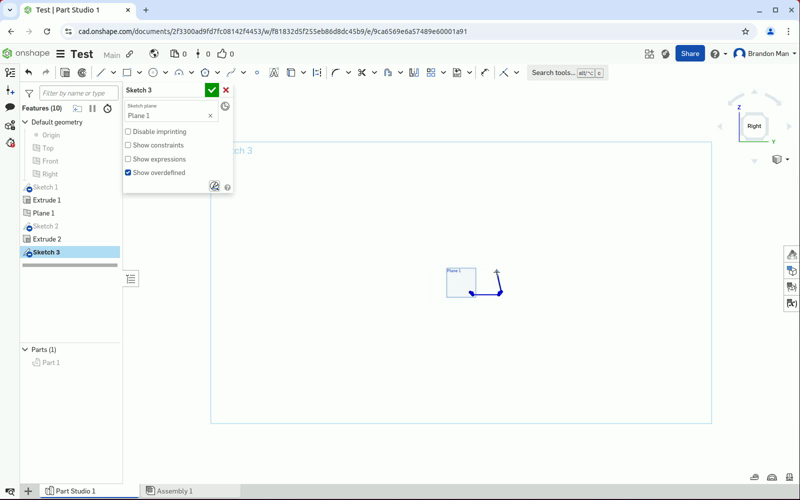
mouse_move(496, 271)
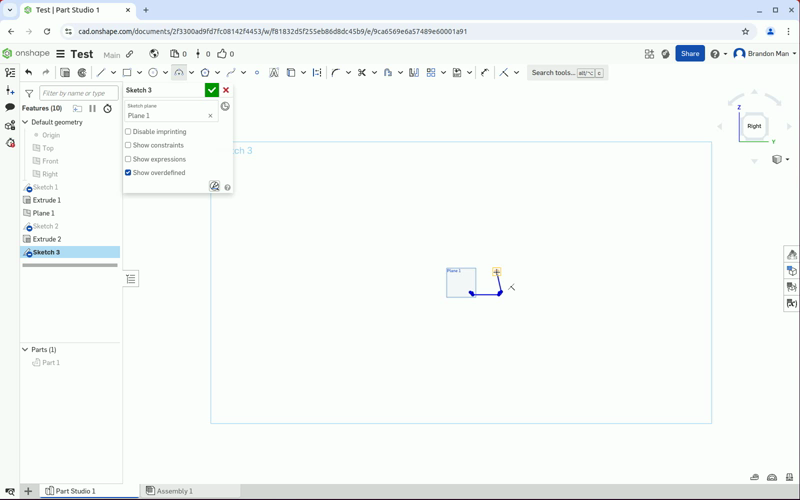
click(496, 271)
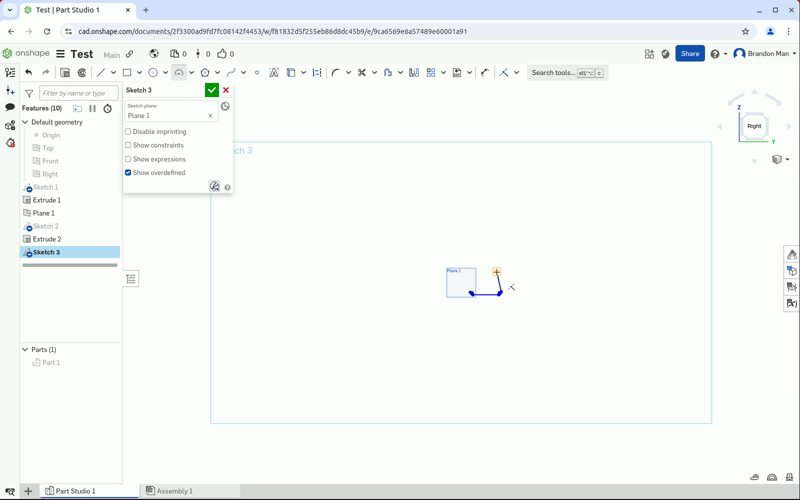
key_down(shift)
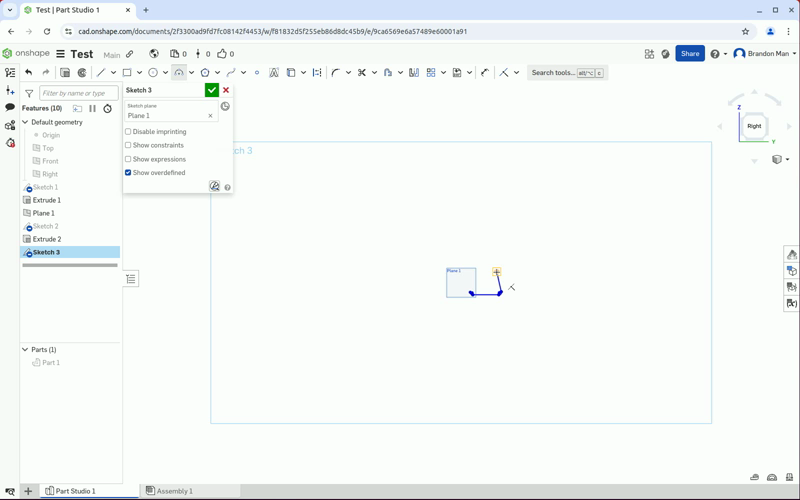
mouse_move(494, 269)
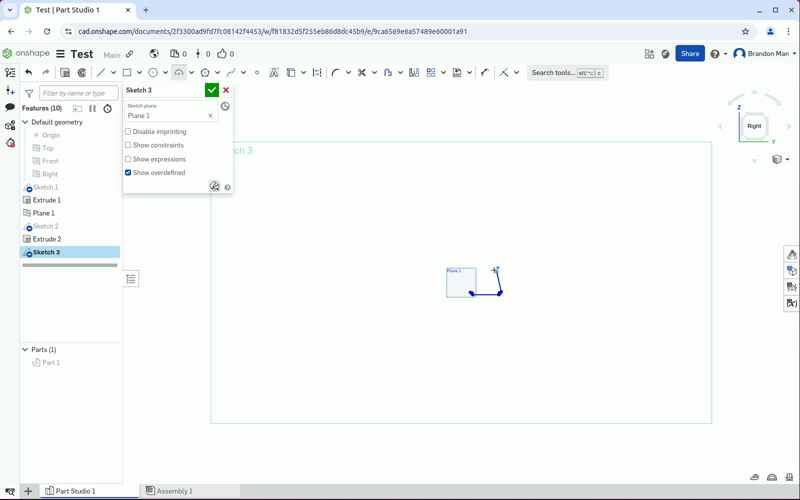
scroll(6)
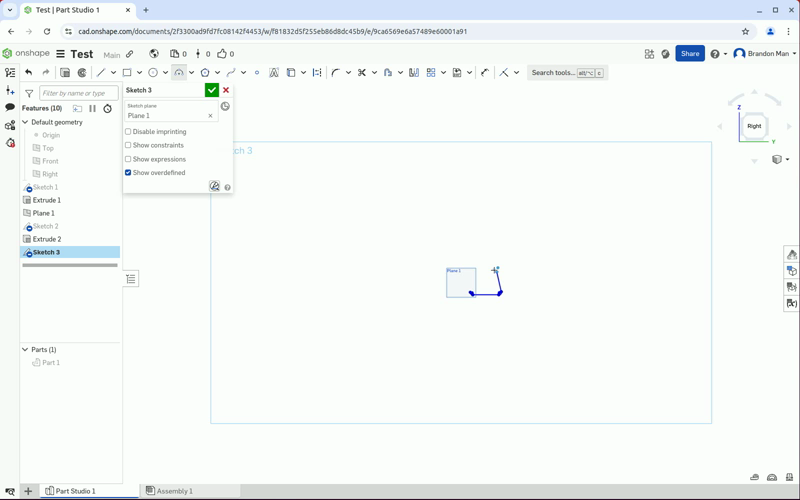
scroll(6)
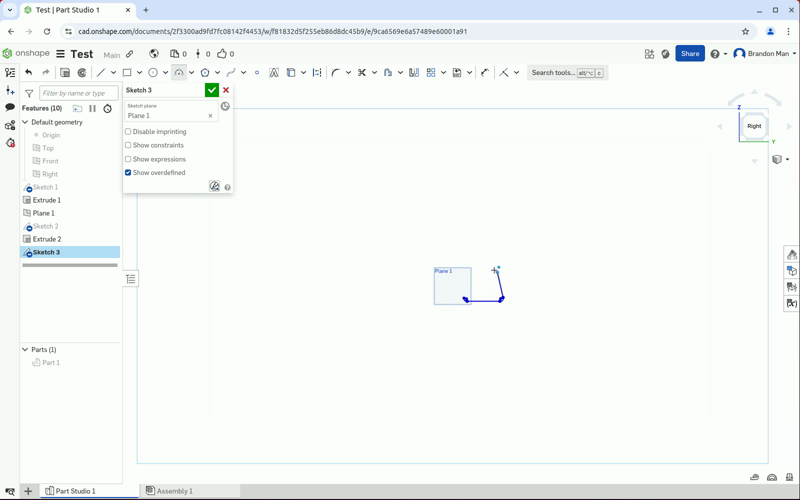
scroll(6)
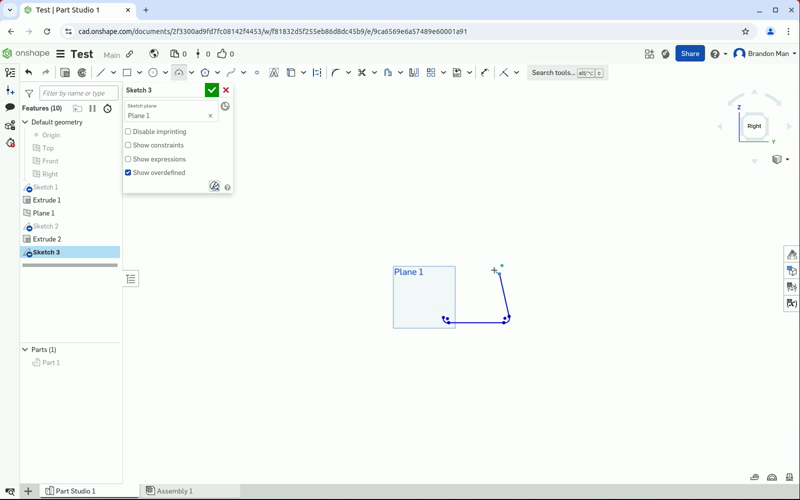
scroll(6)
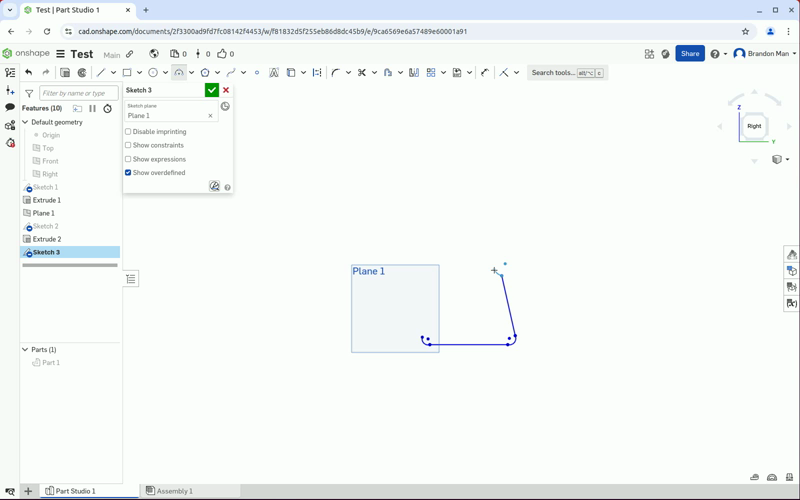
scroll(6)
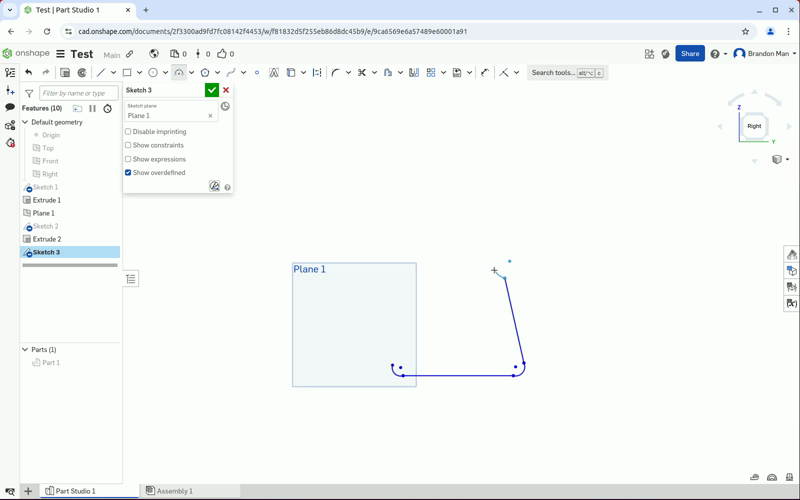
scroll(6)
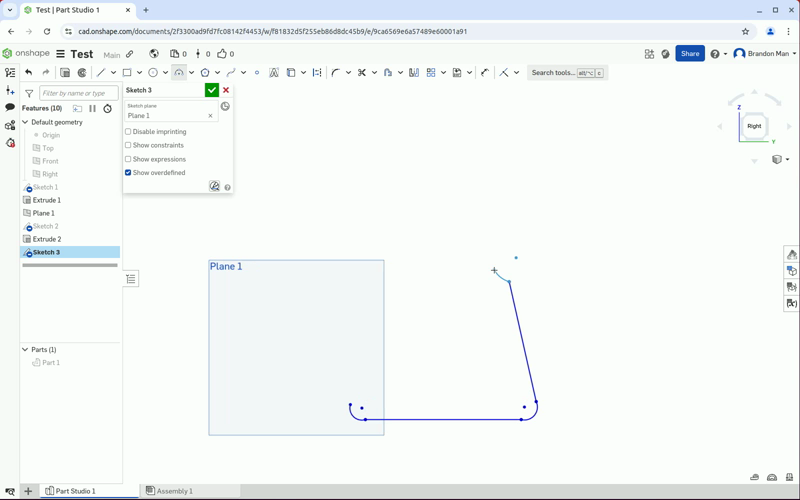
scroll(6)
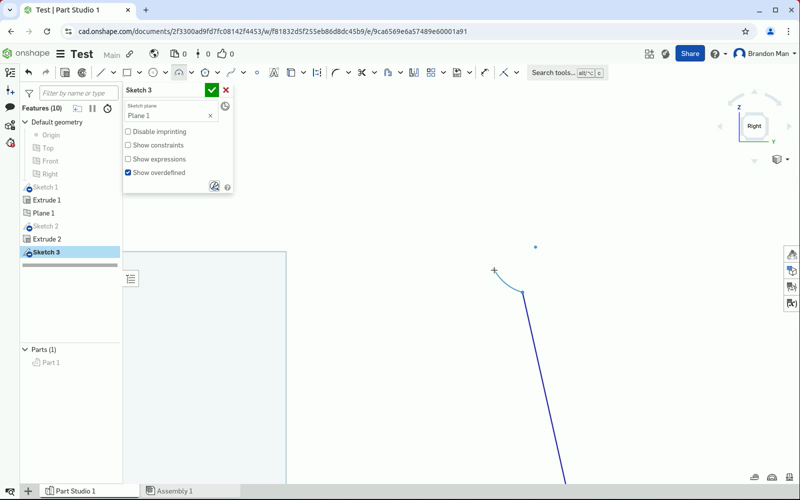
click(494, 269)
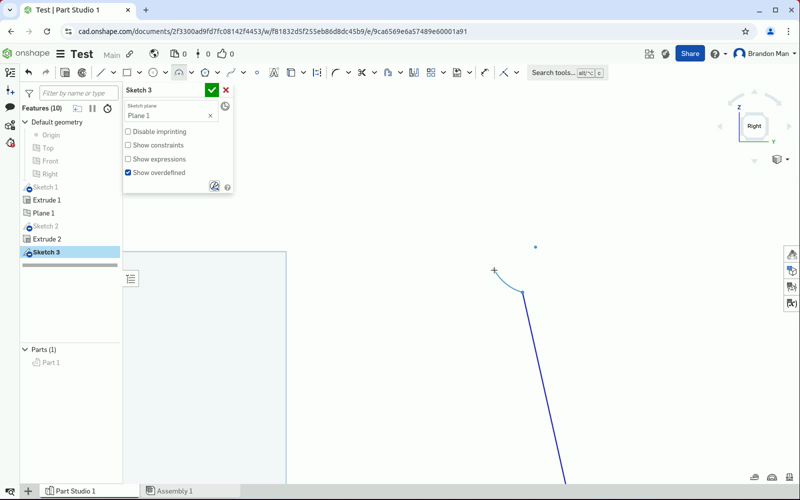
scroll(-6)
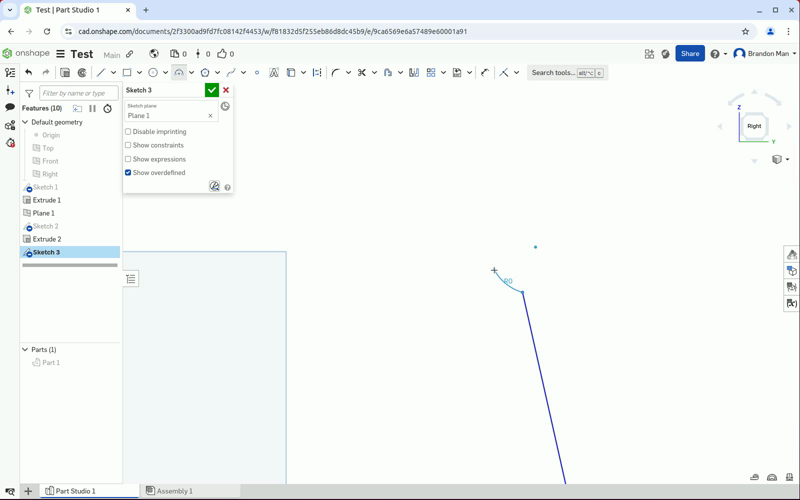
scroll(-6)
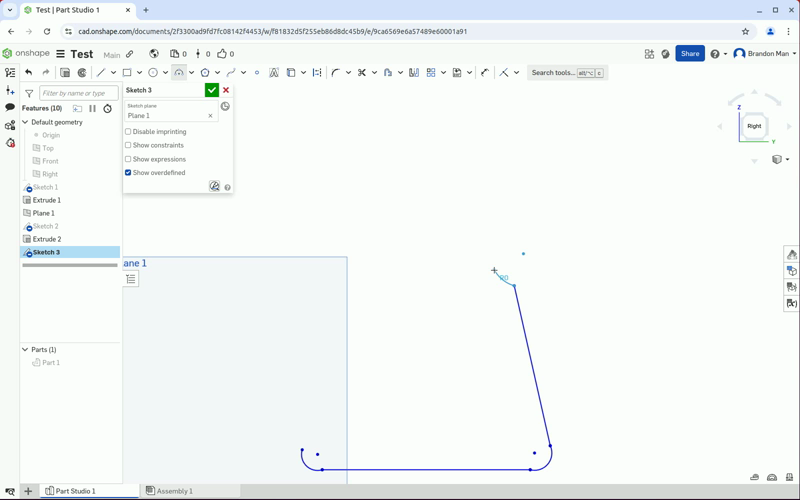
scroll(-6)
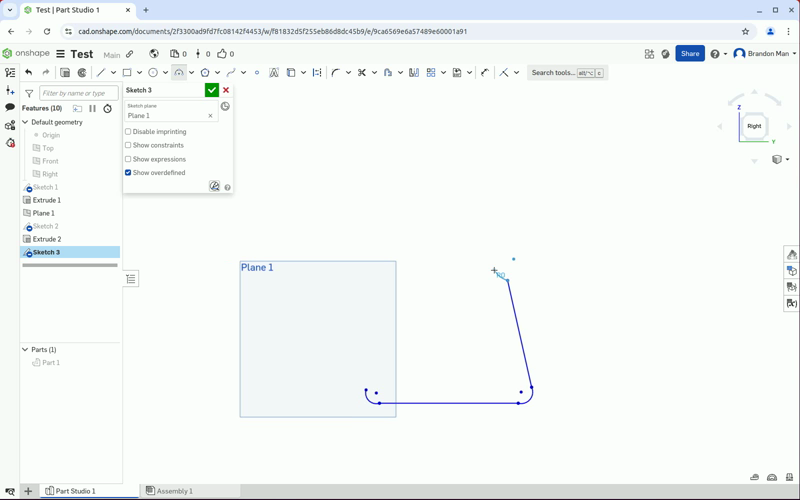
scroll(-6)
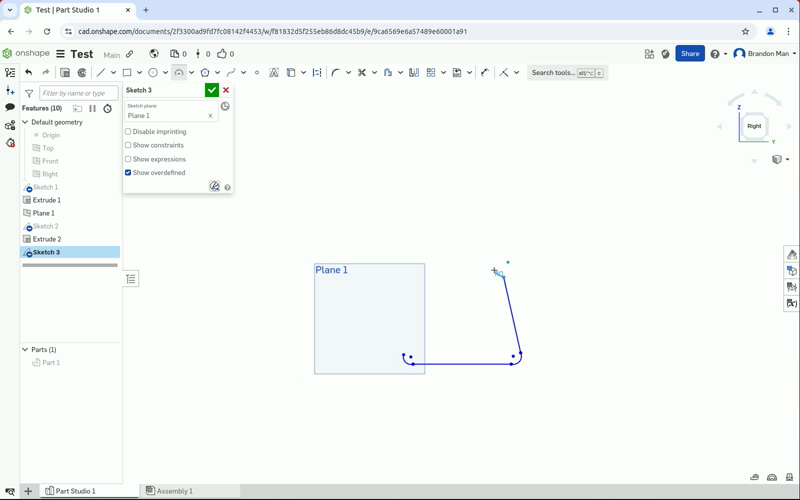
scroll(-6)
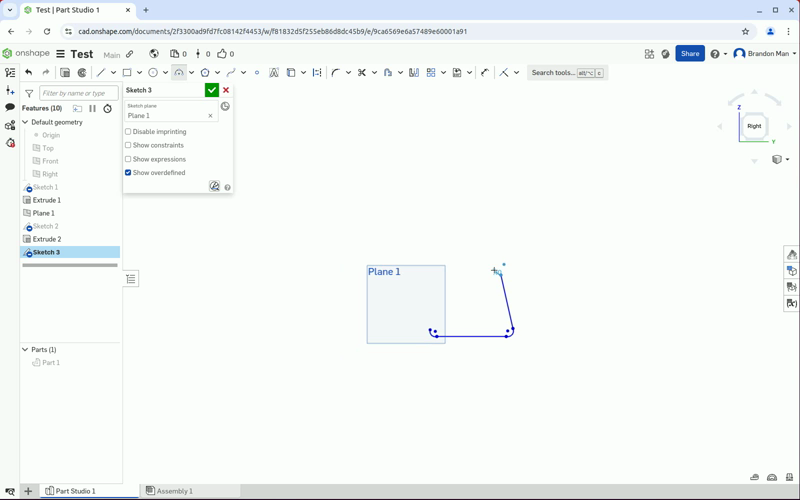
scroll(-6)
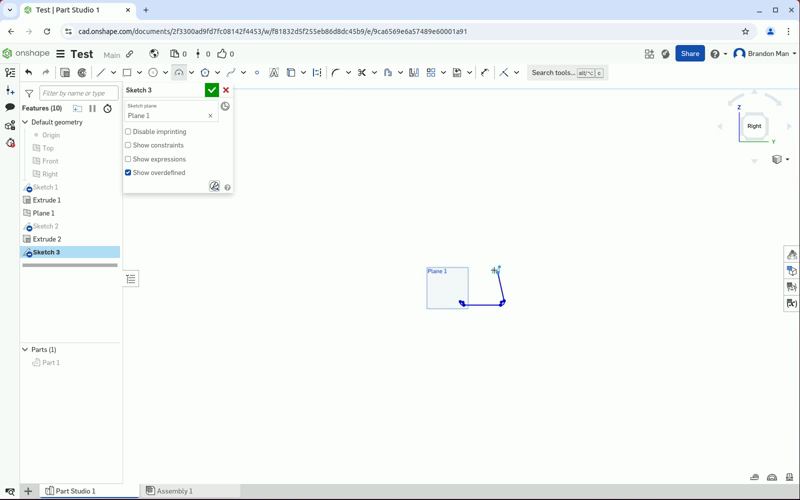
scroll(-6)
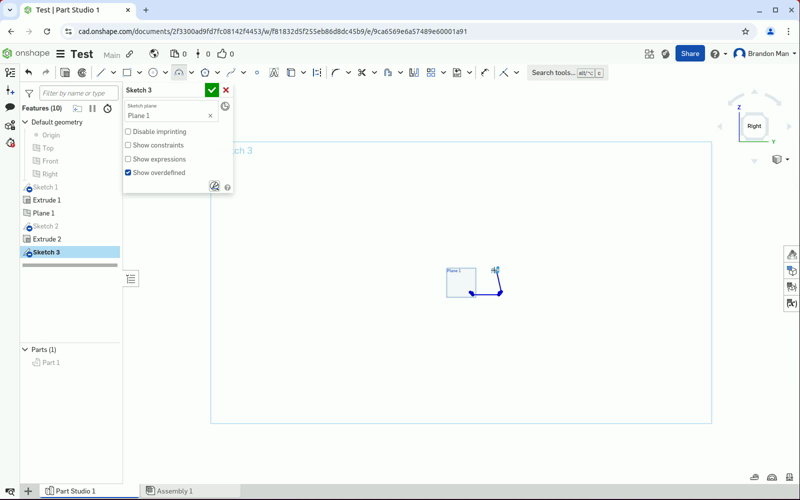
mouse_move(495, 270)
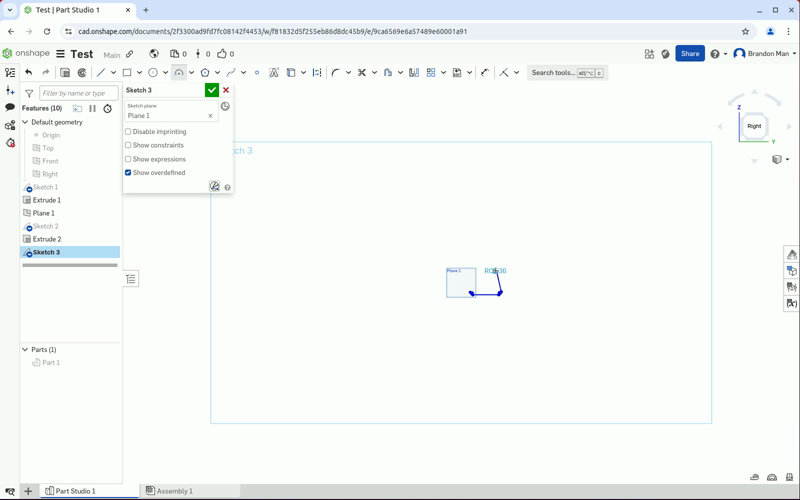
scroll(6)
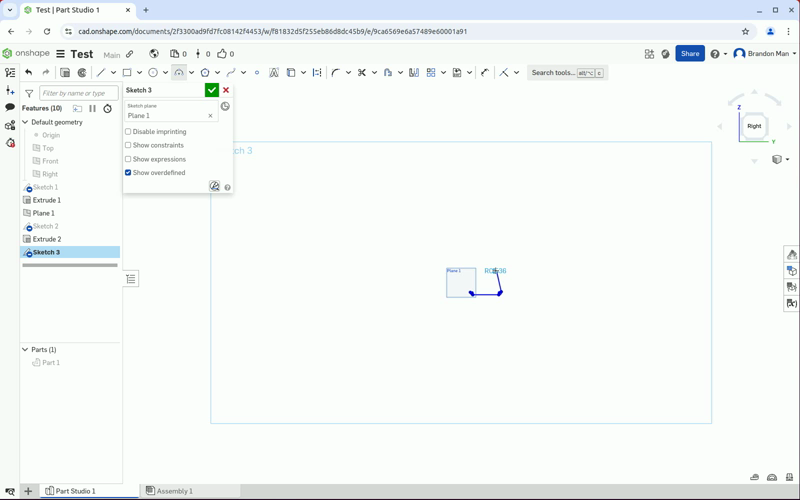
scroll(6)
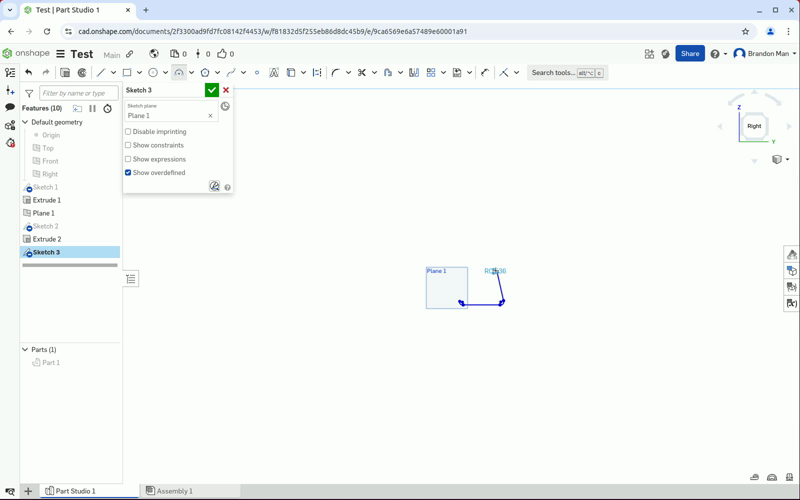
scroll(6)
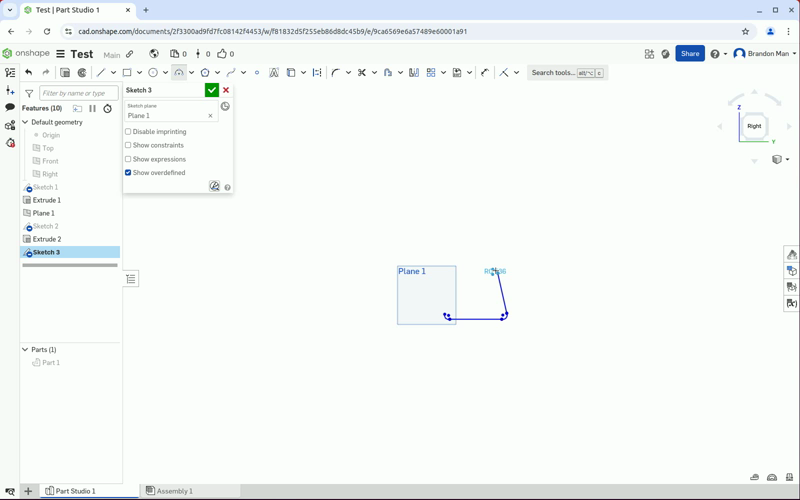
scroll(6)
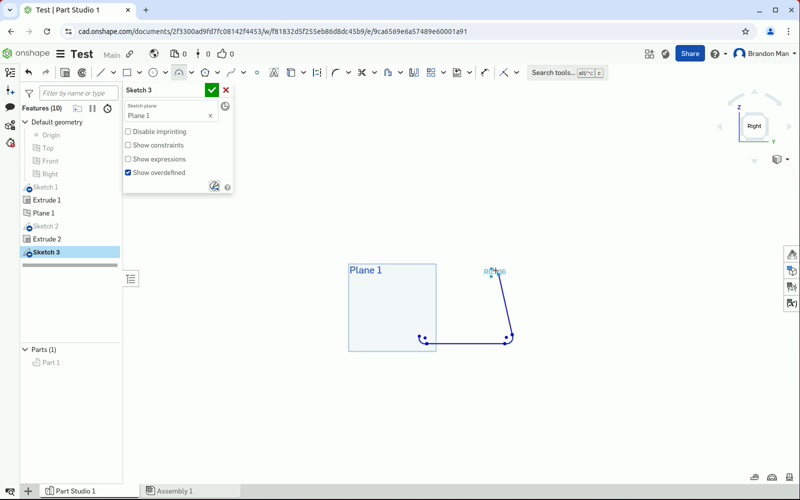
scroll(6)
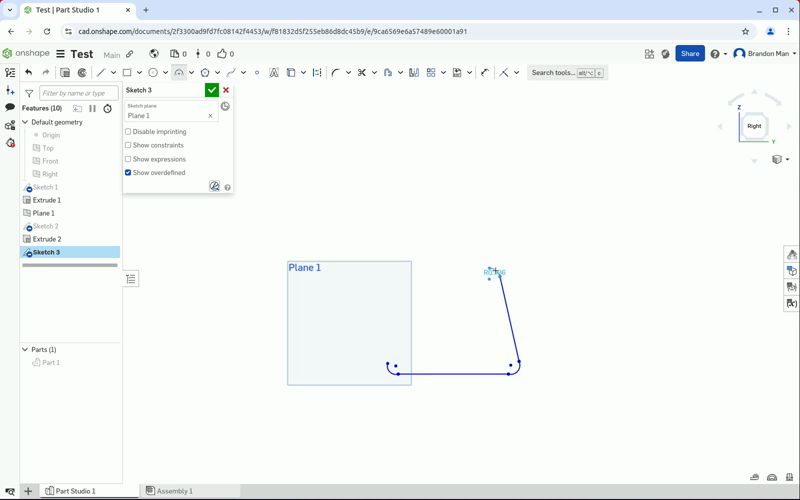
scroll(6)
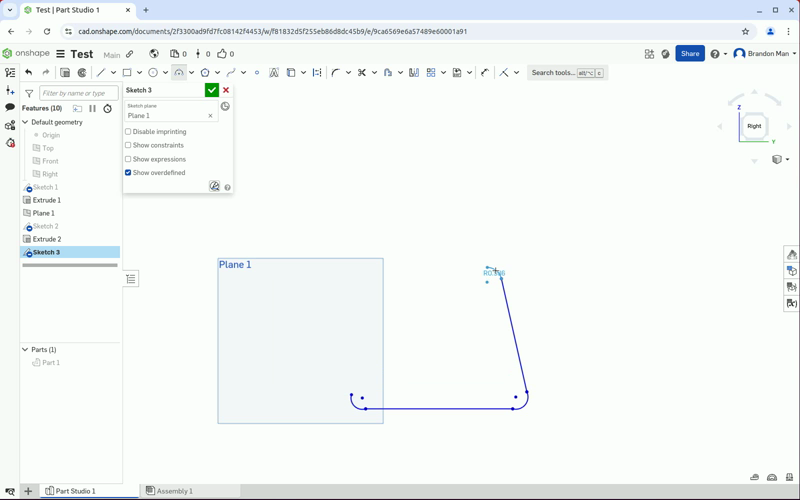
scroll(6)
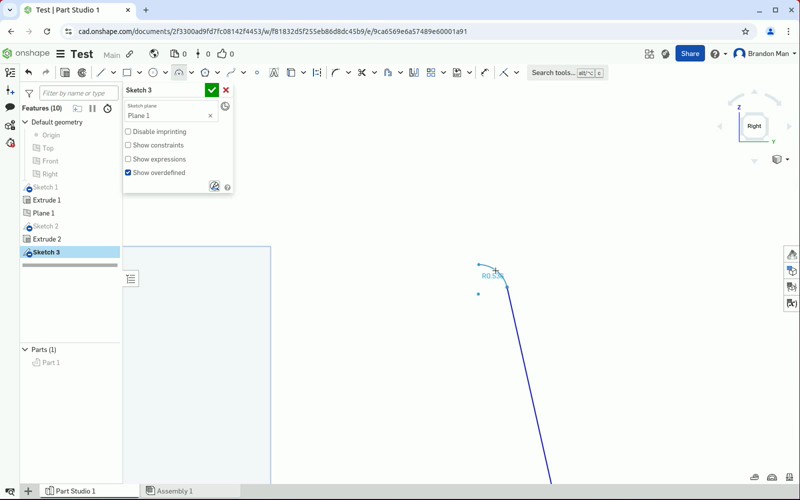
click(495, 270)
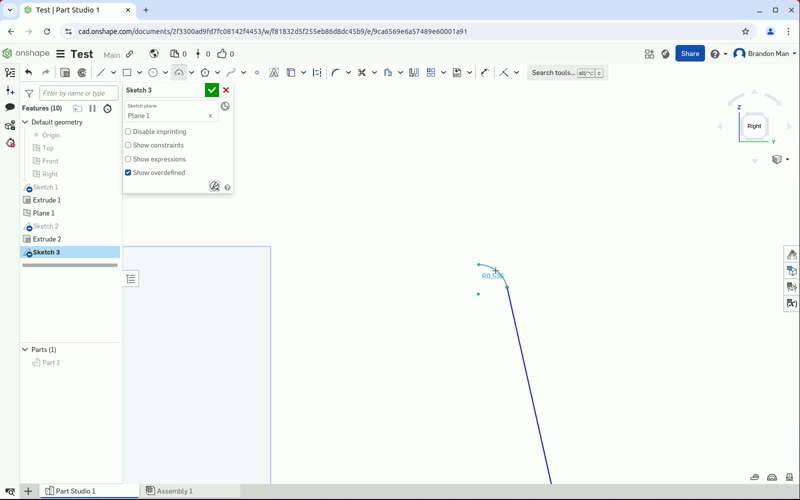
scroll(-6)
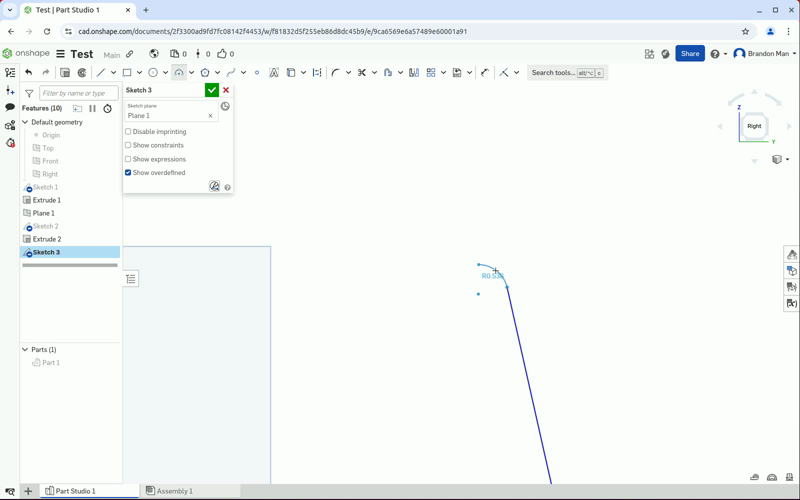
scroll(-6)
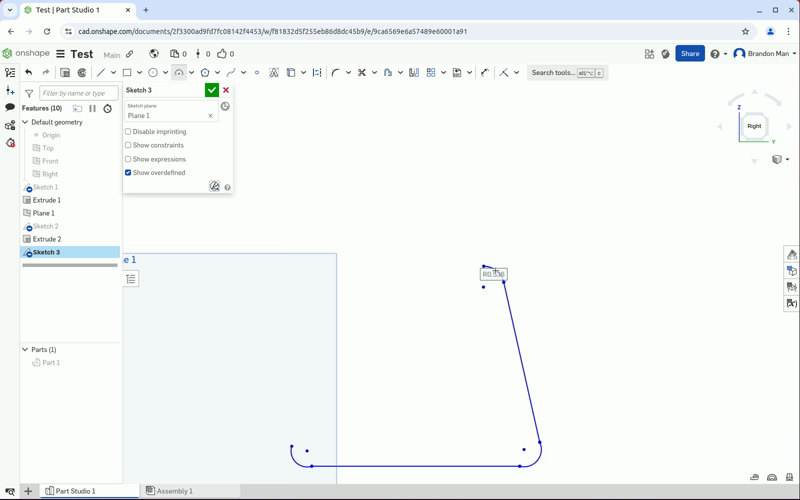
scroll(-6)
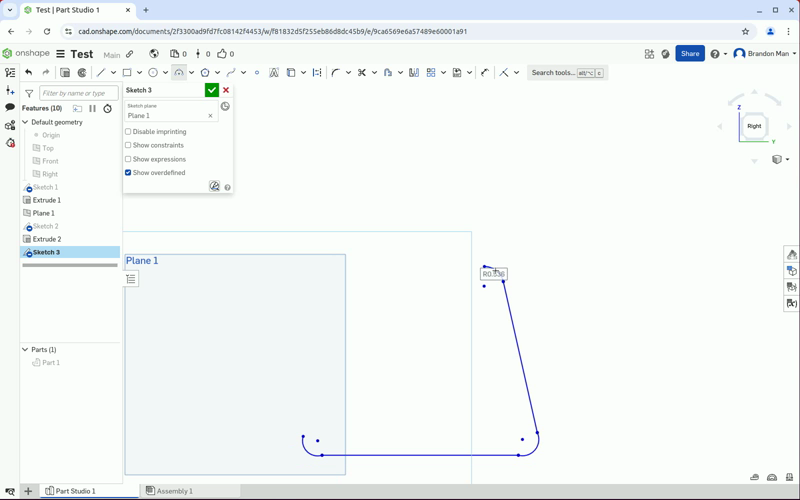
scroll(-6)
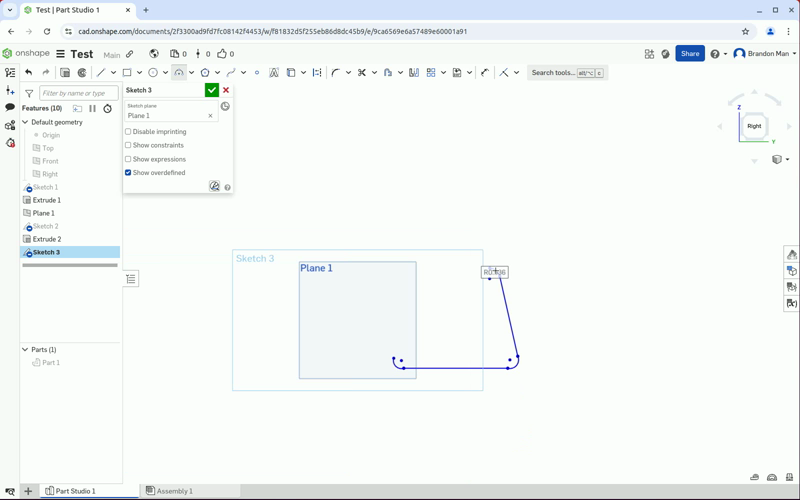
scroll(-6)
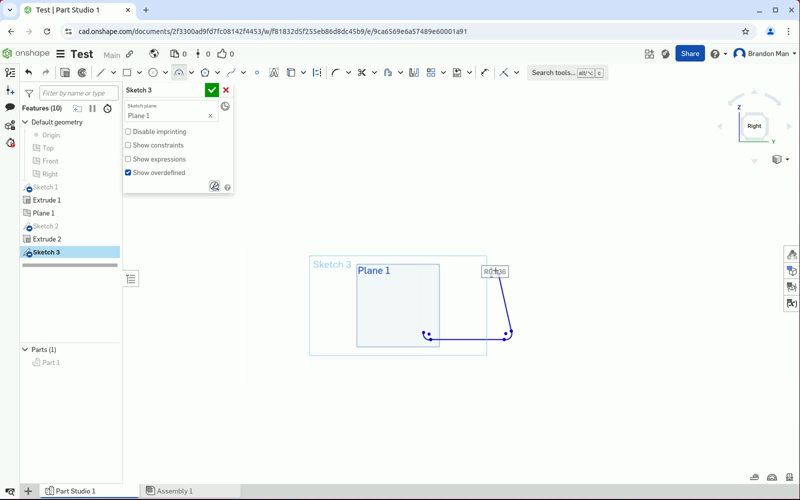
scroll(-6)
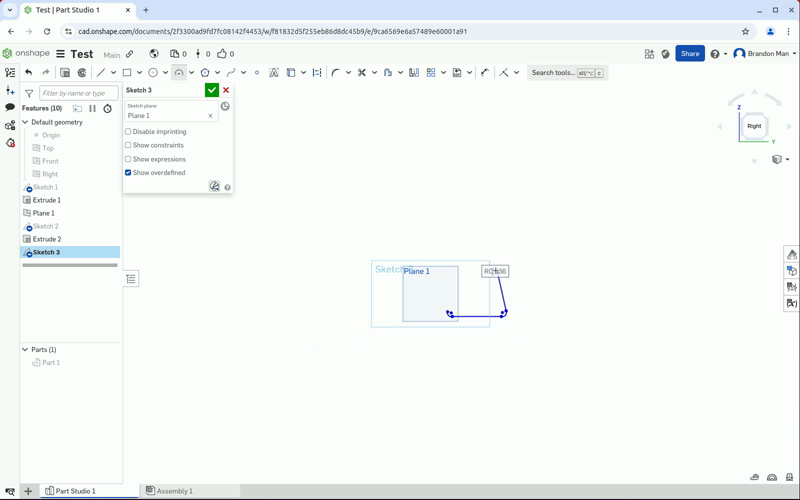
scroll(-6)
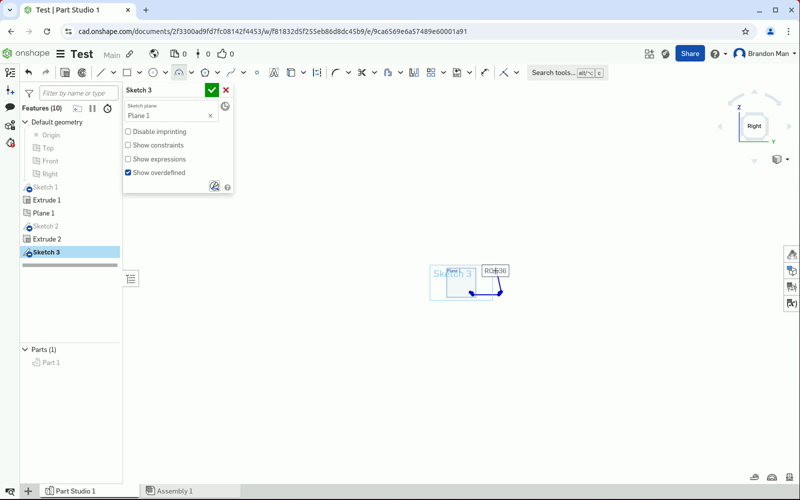
key_up(shift)
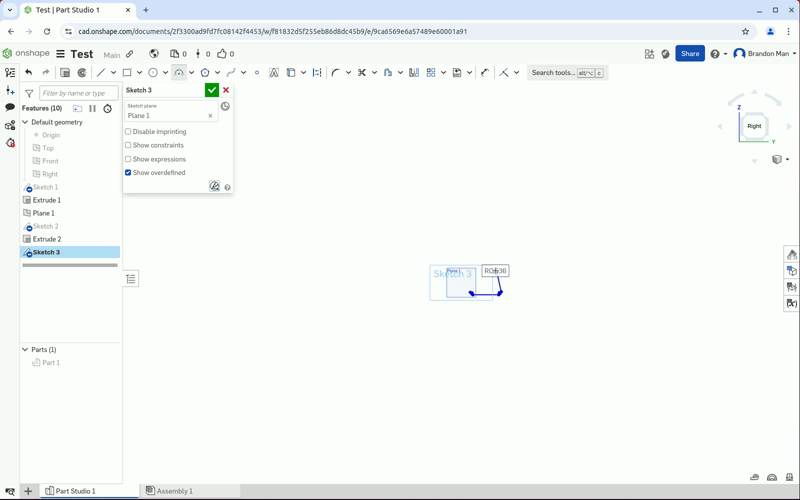
key(esc)
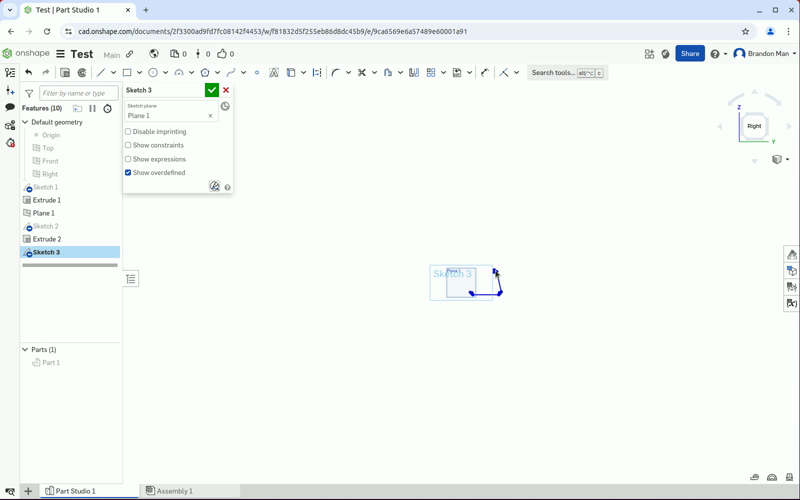
key(l)
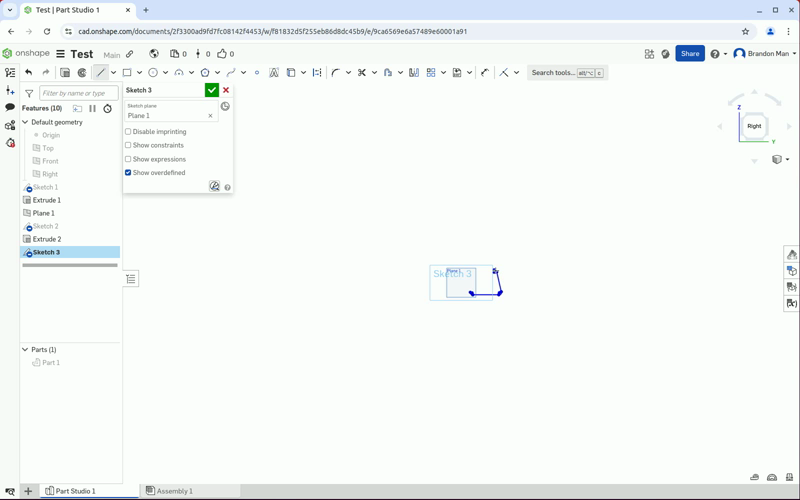
mouse_move(494, 269)
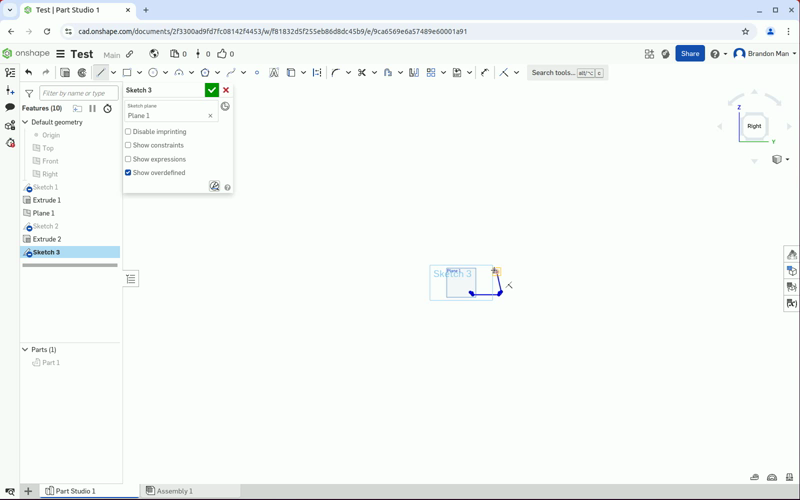
scroll(6)
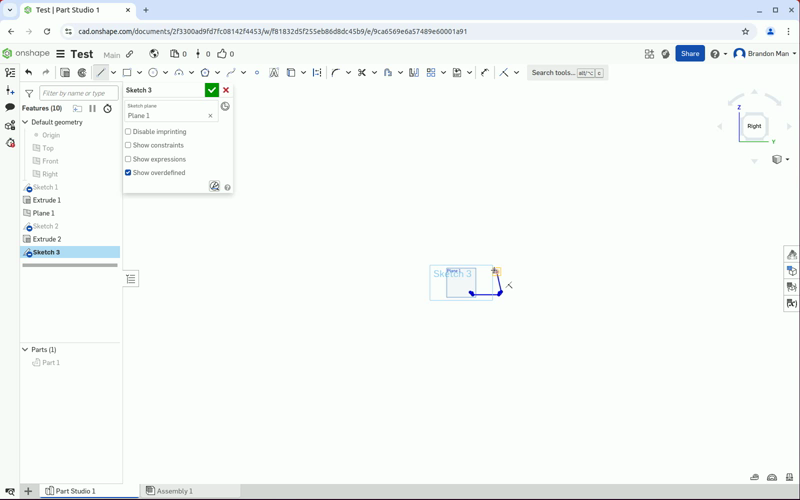
scroll(6)
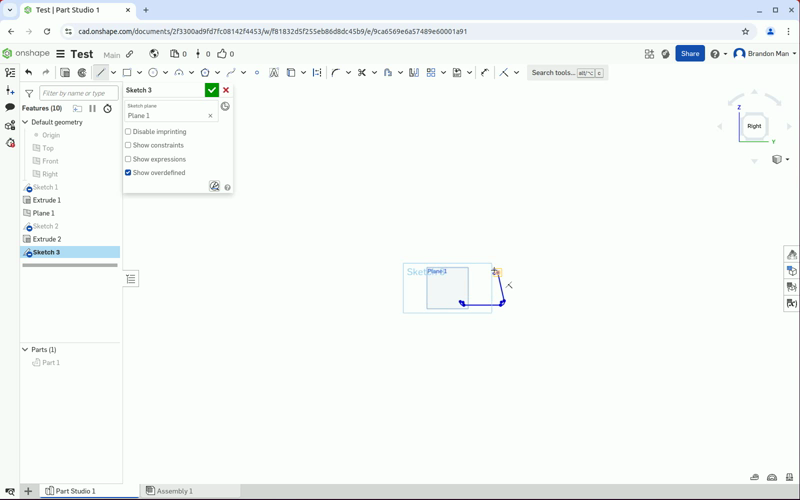
scroll(6)
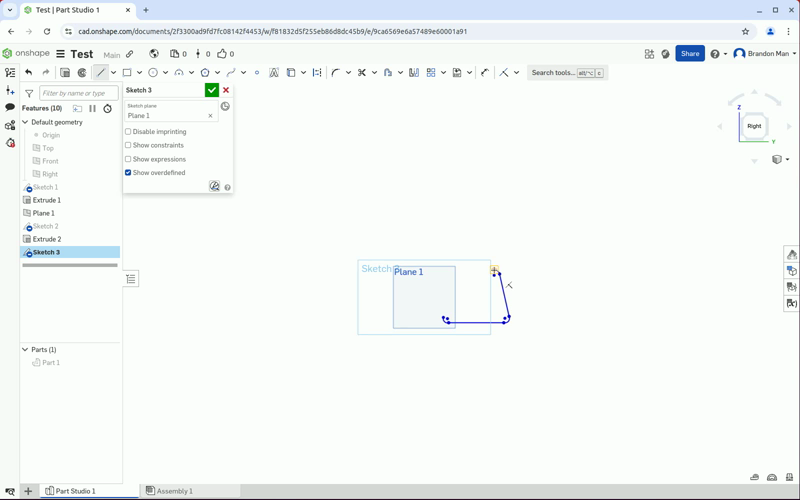
scroll(6)
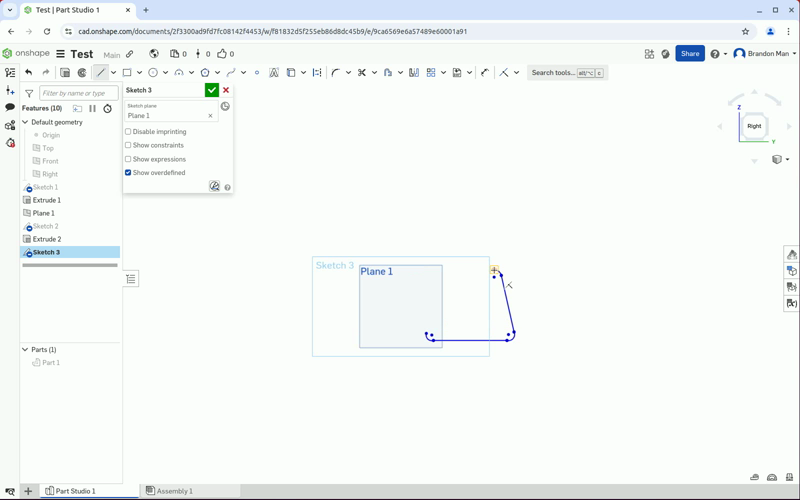
scroll(6)
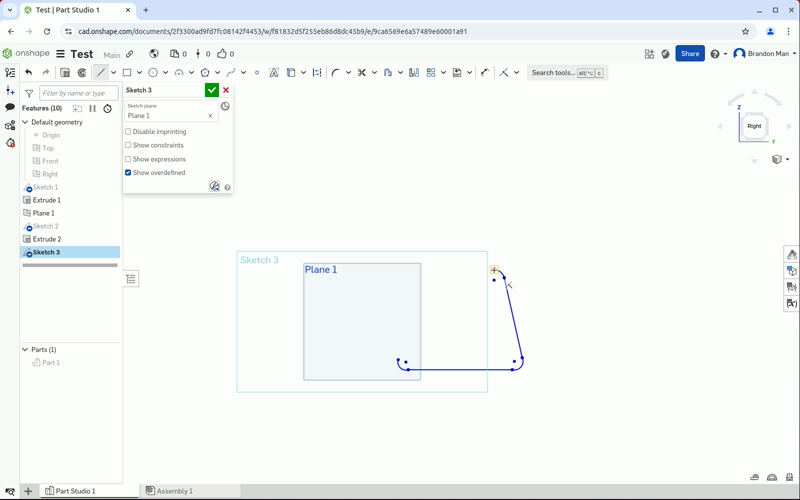
scroll(6)
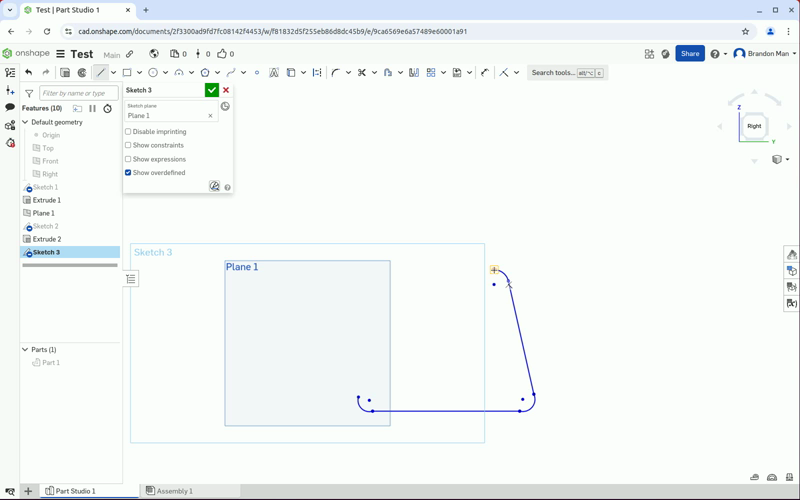
scroll(6)
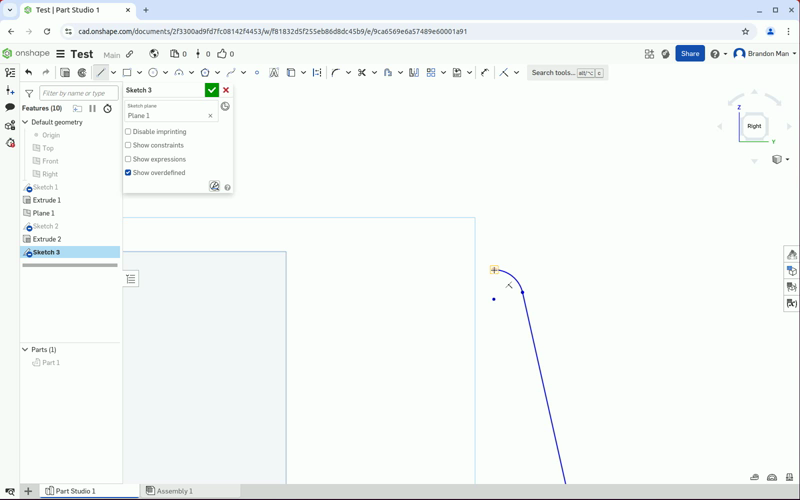
click(494, 269)
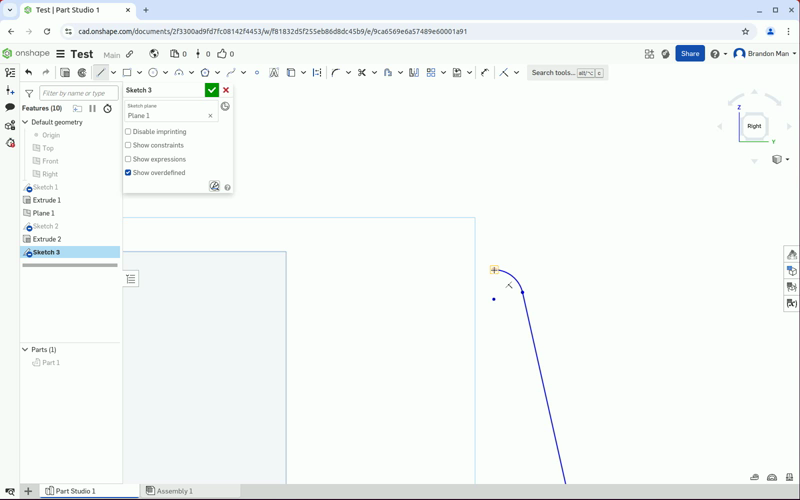
scroll(-6)
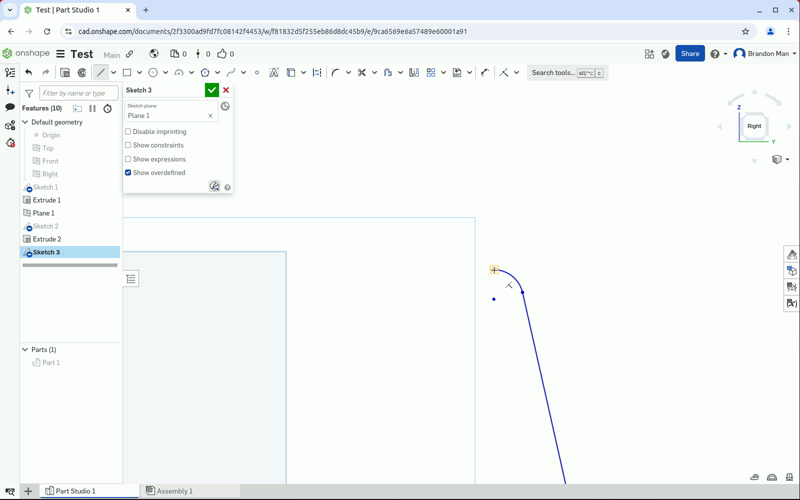
scroll(-6)
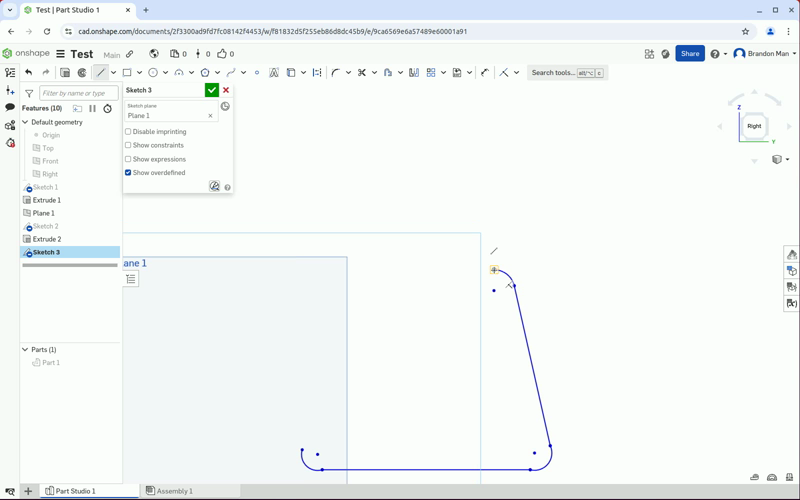
scroll(-6)
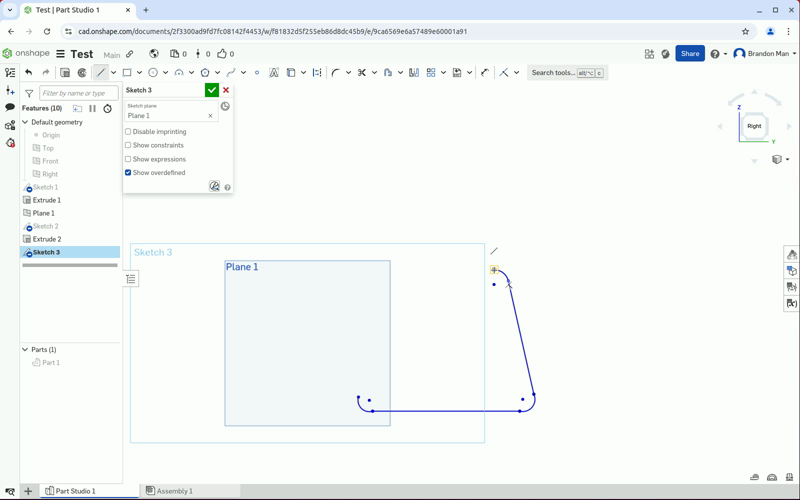
scroll(-6)
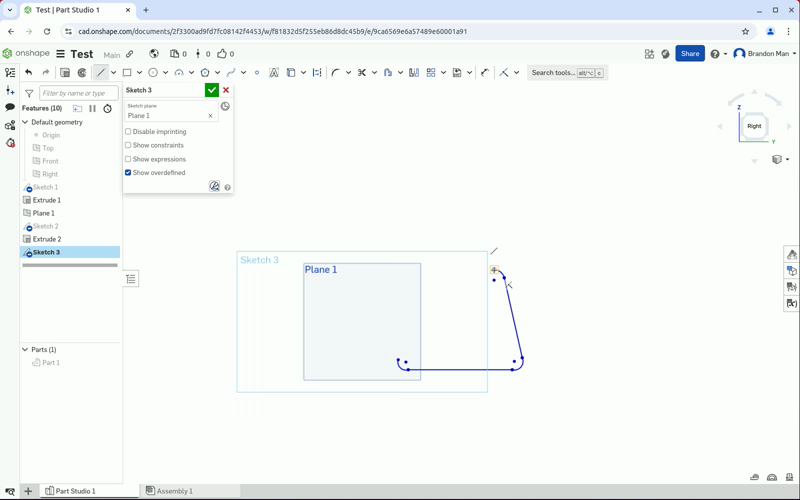
scroll(-6)
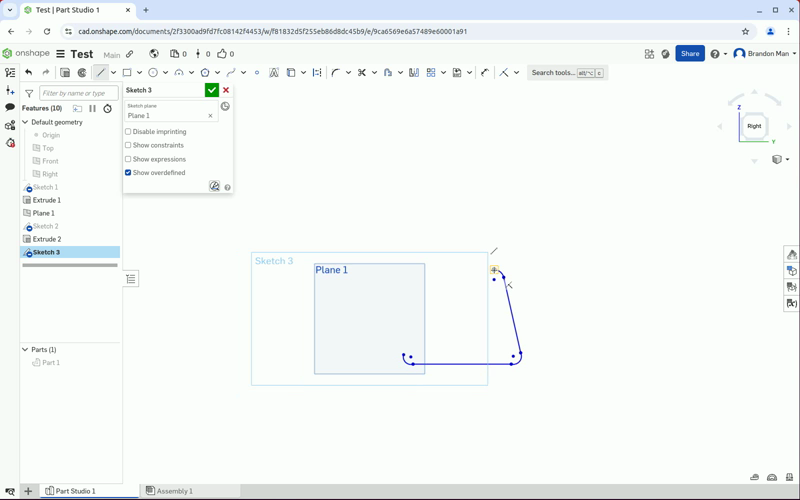
scroll(-6)
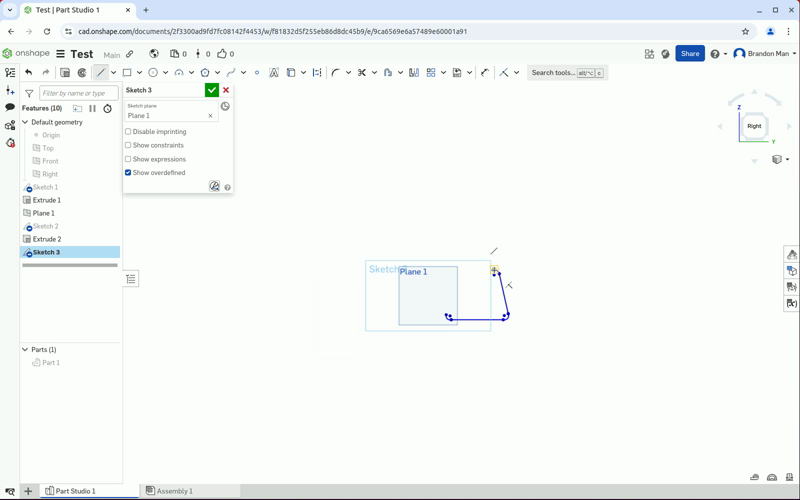
scroll(-6)
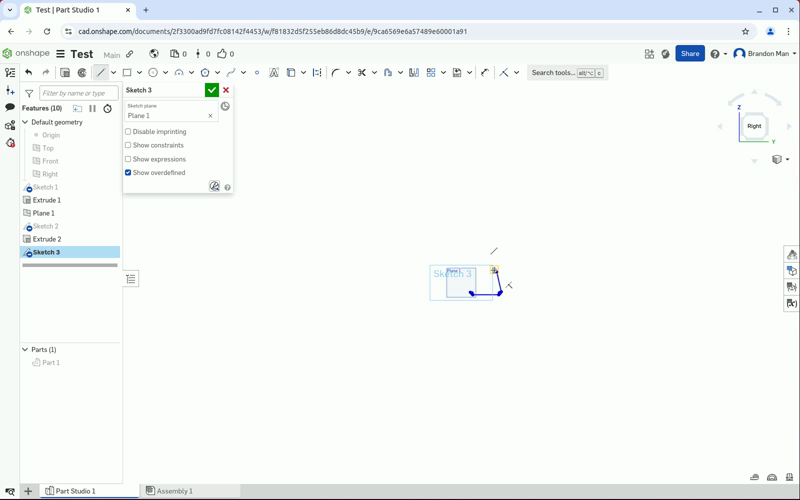
key_down(shift)
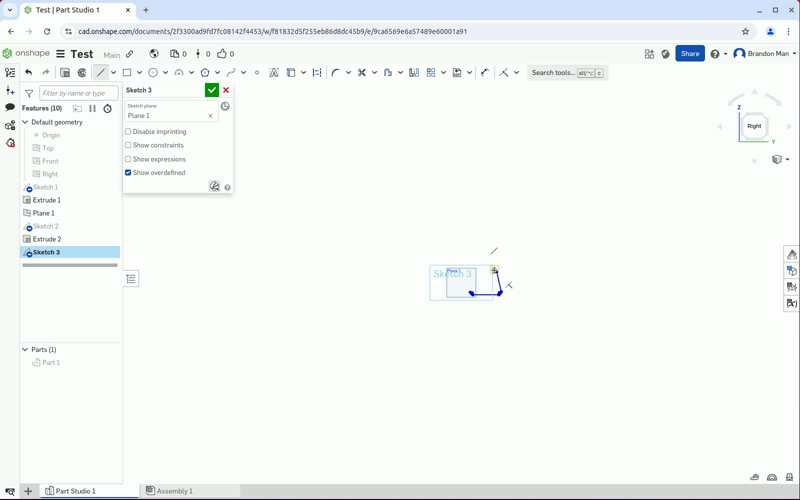
mouse_move(524, 269)
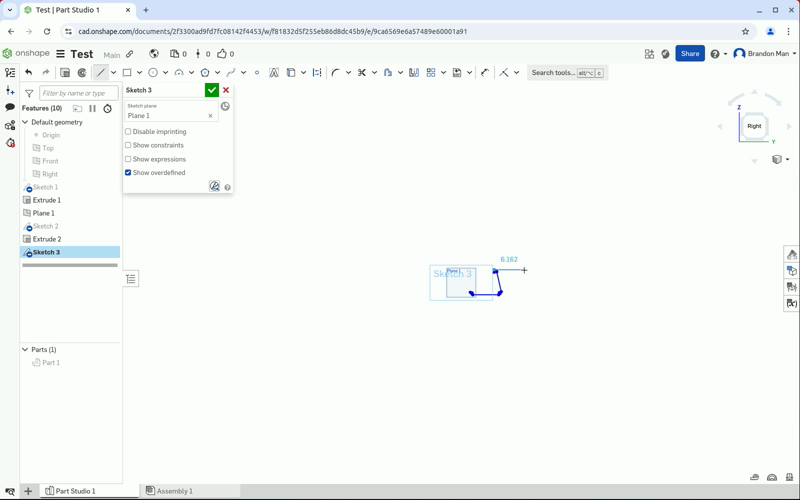
mouse_move(474, 269)
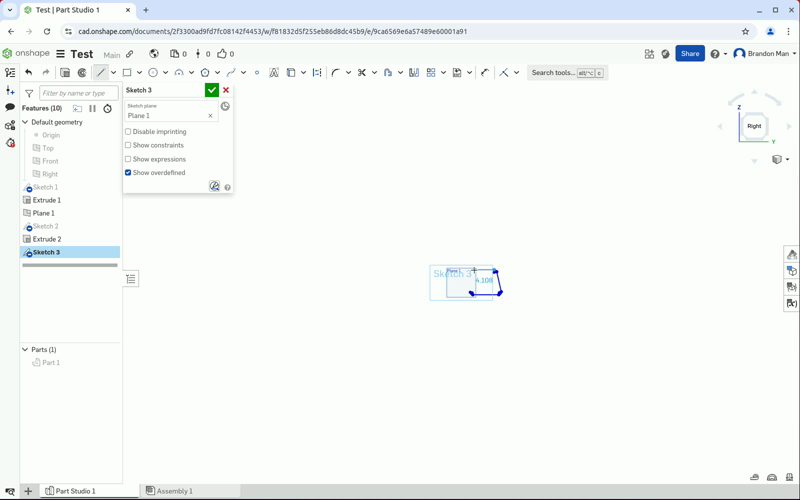
click(474, 269)
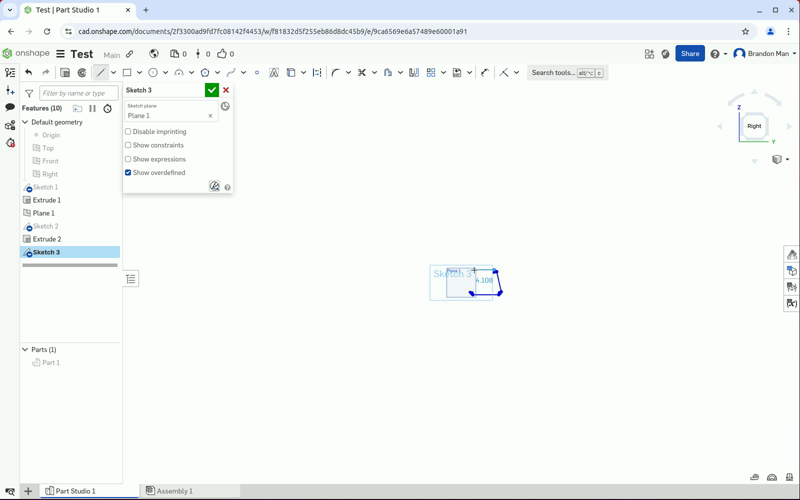
key_up(shift)
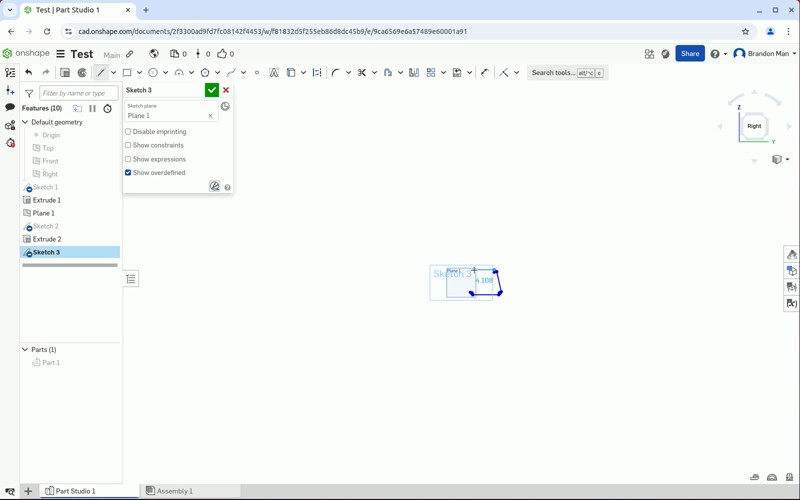
key(esc)
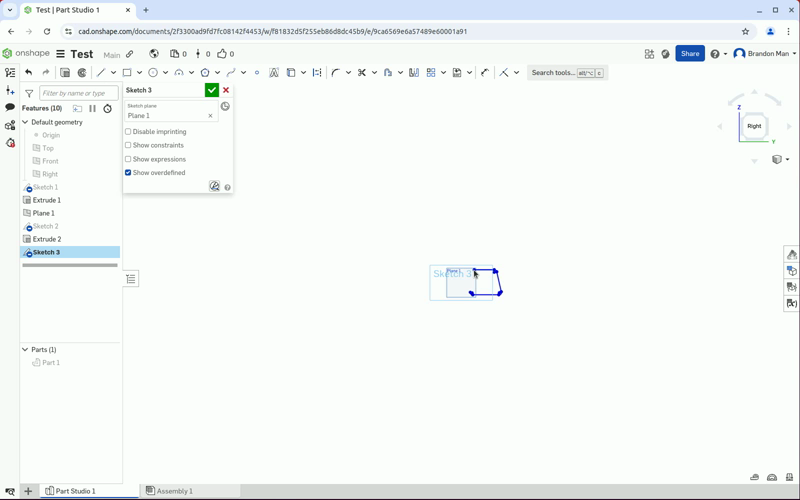
key(a)
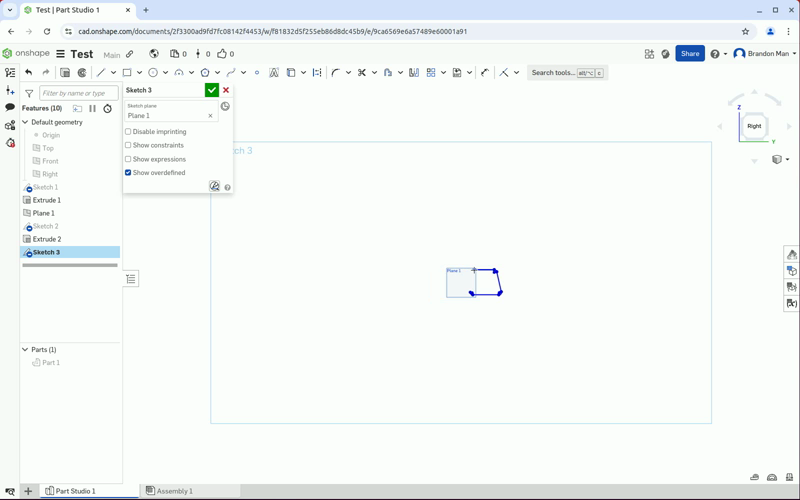
mouse_move(474, 269)
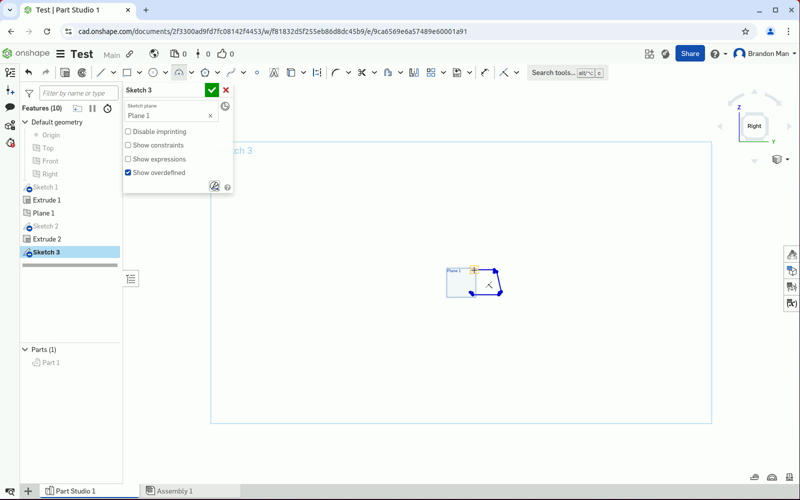
click(474, 269)
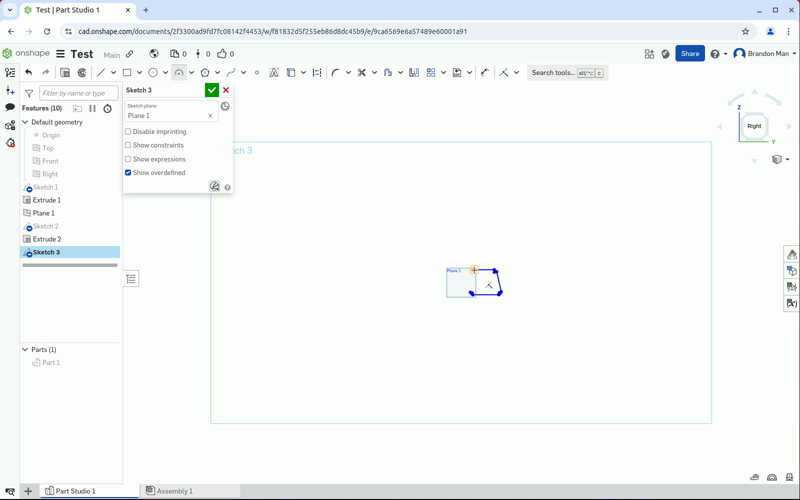
key_down(shift)
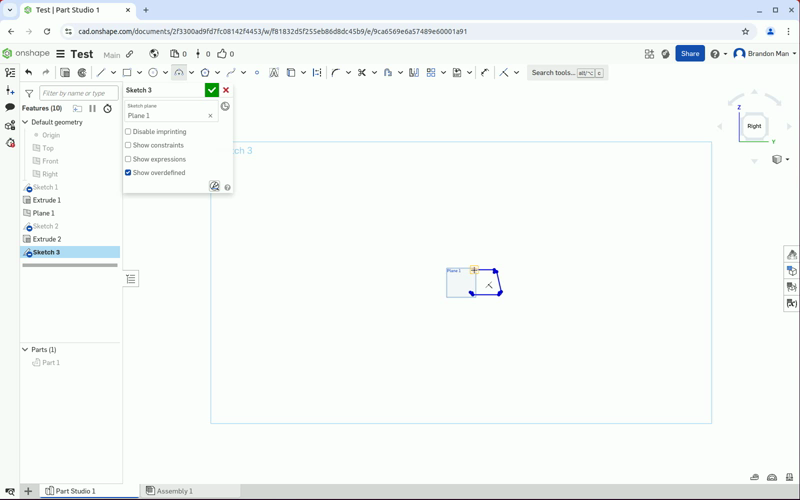
mouse_move(471, 272)
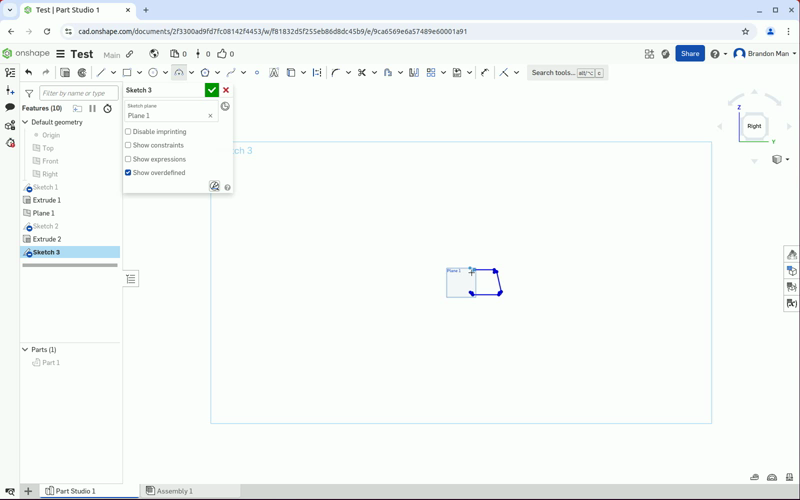
scroll(6)
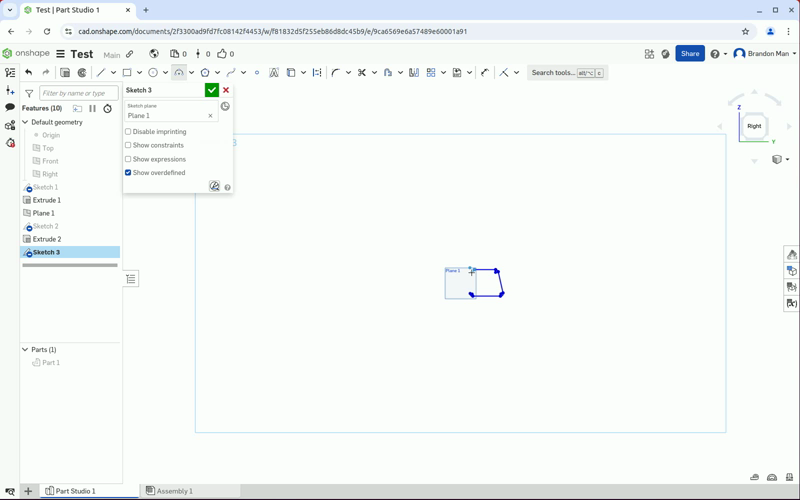
scroll(6)
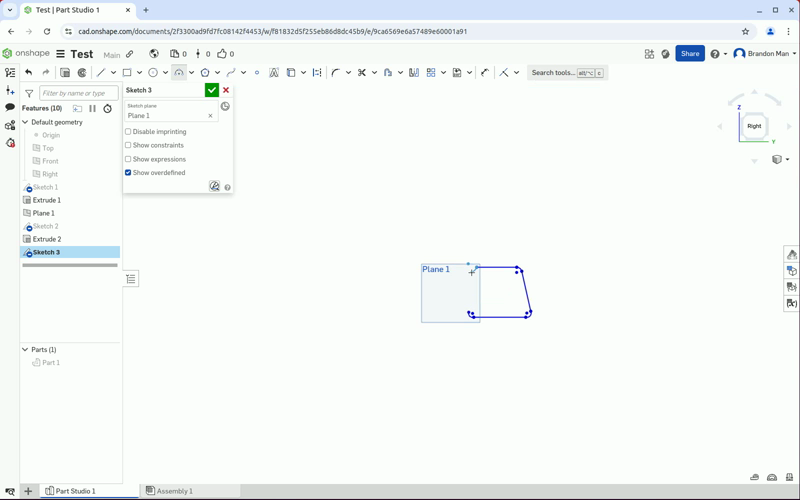
scroll(6)
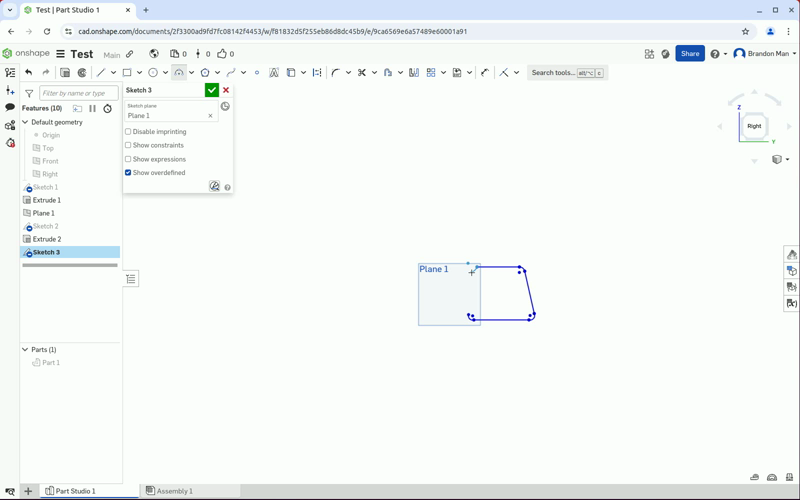
scroll(6)
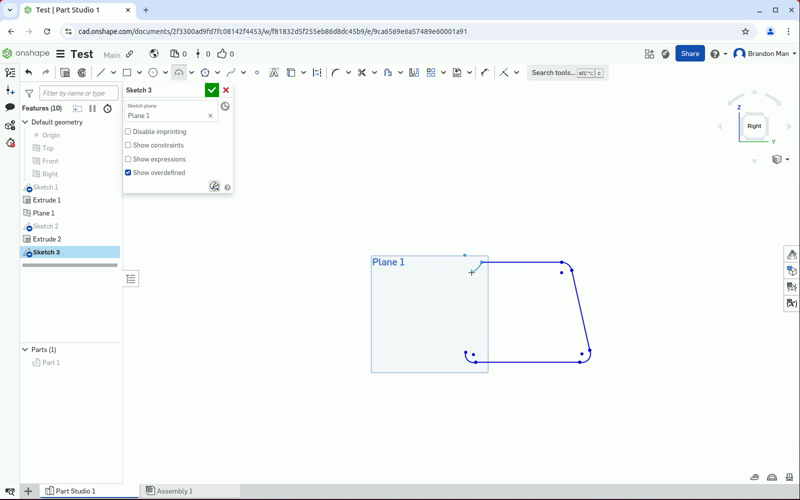
scroll(6)
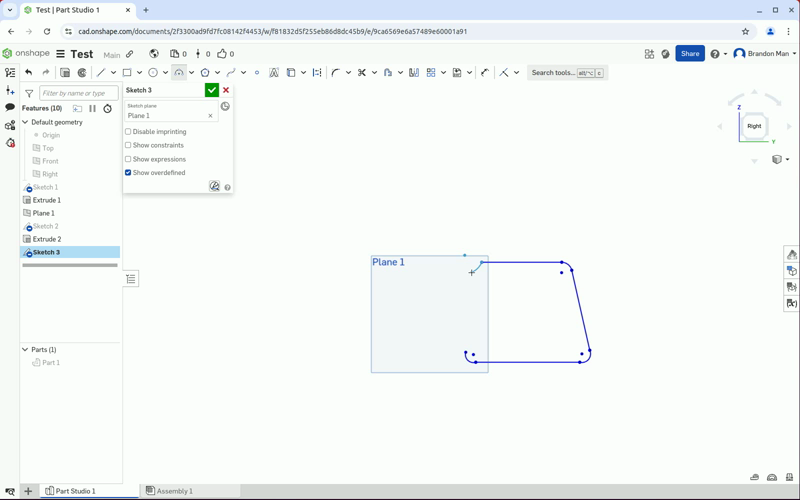
scroll(6)
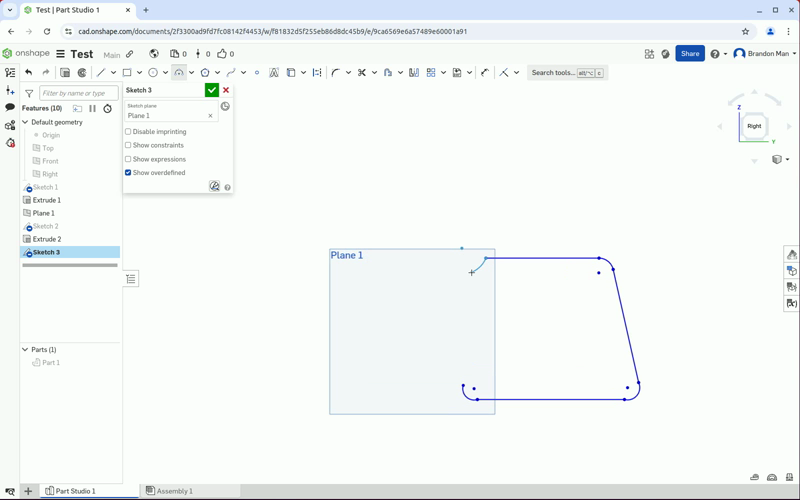
scroll(6)
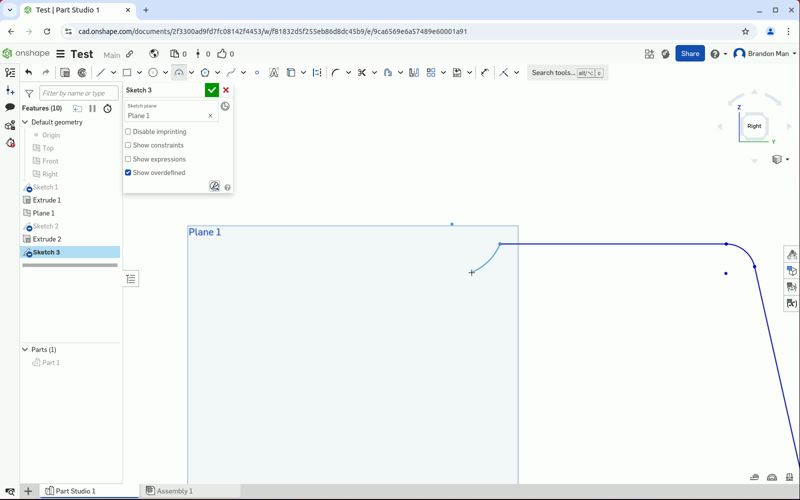
click(471, 272)
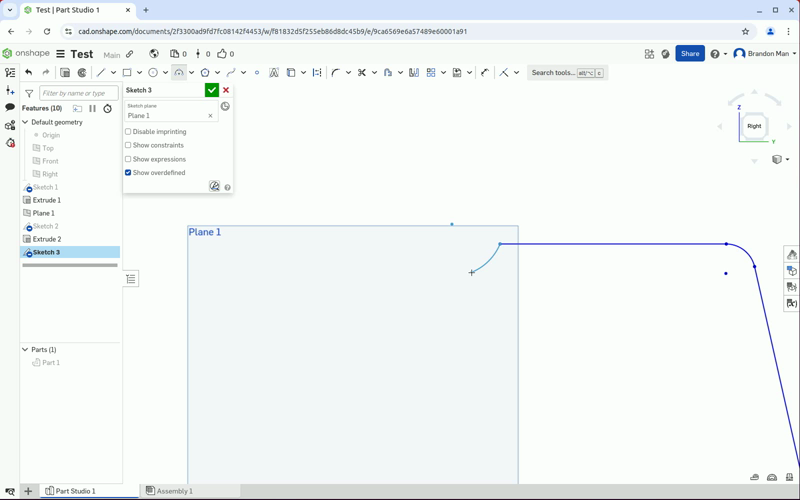
scroll(-6)
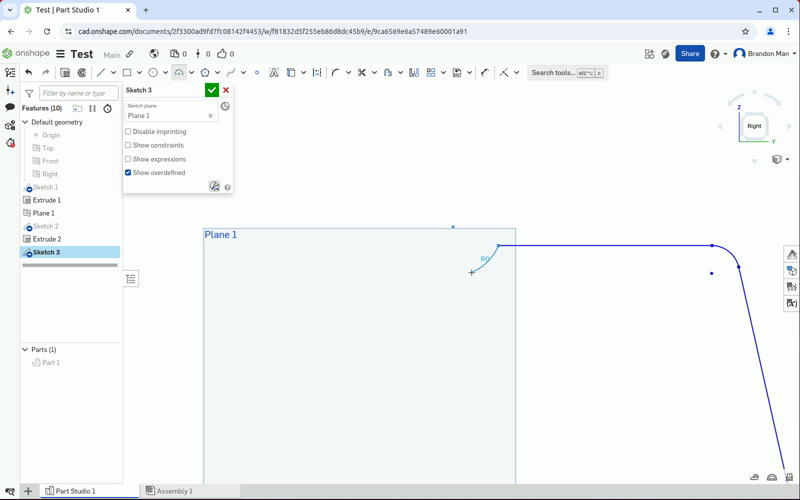
scroll(-6)
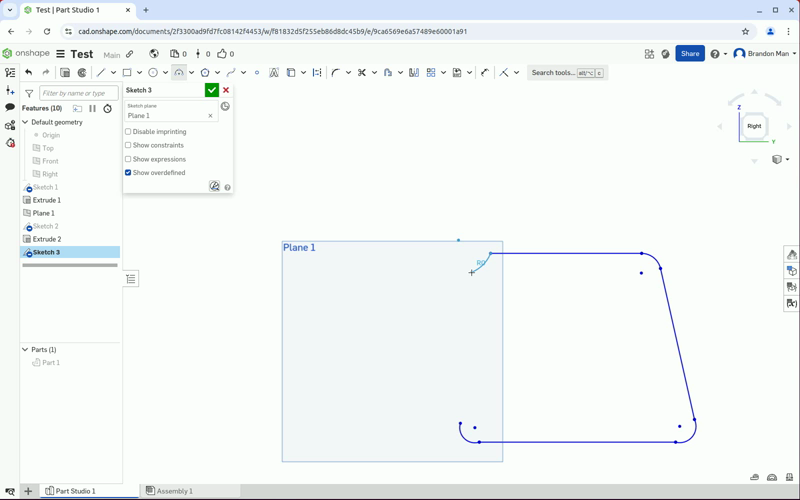
scroll(-6)
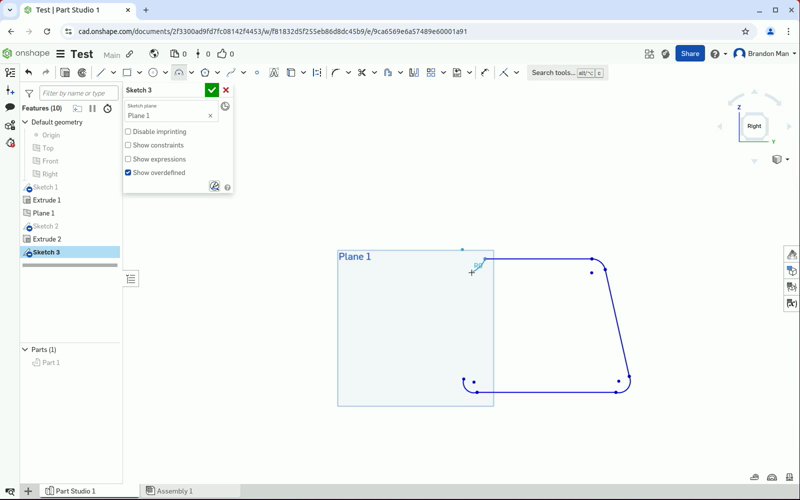
scroll(-6)
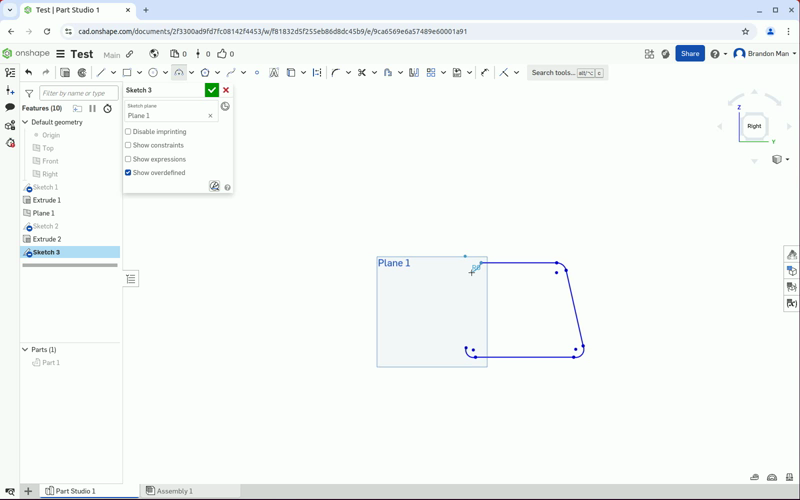
scroll(-6)
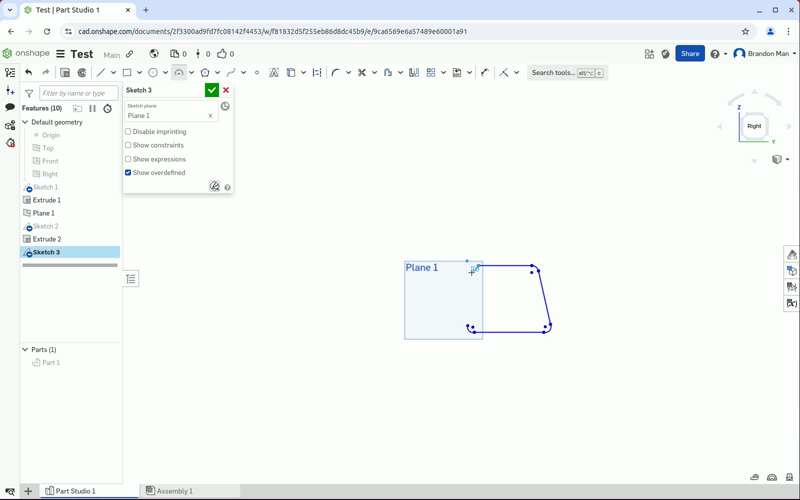
scroll(-6)
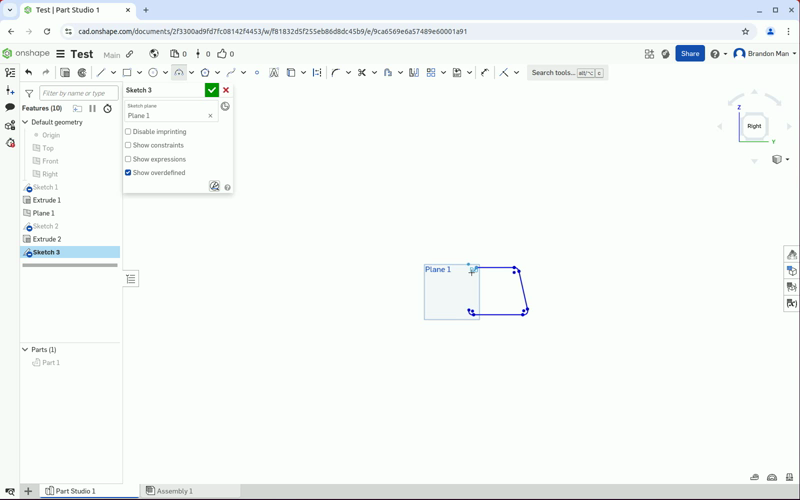
scroll(-6)
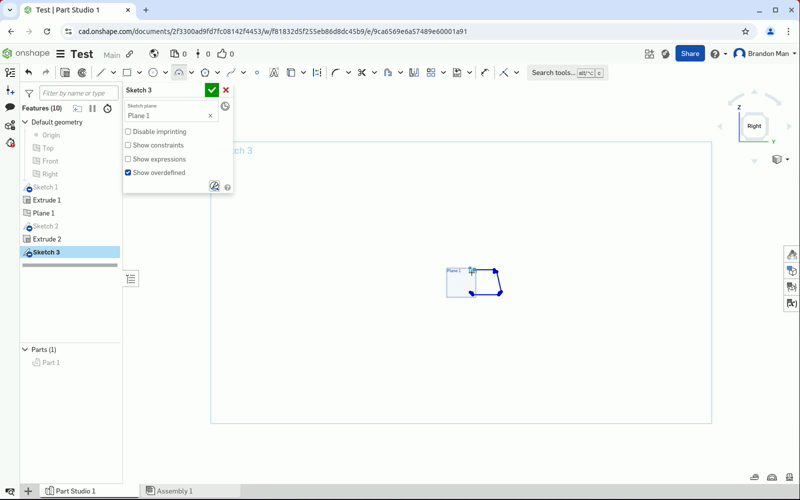
mouse_move(472, 270)
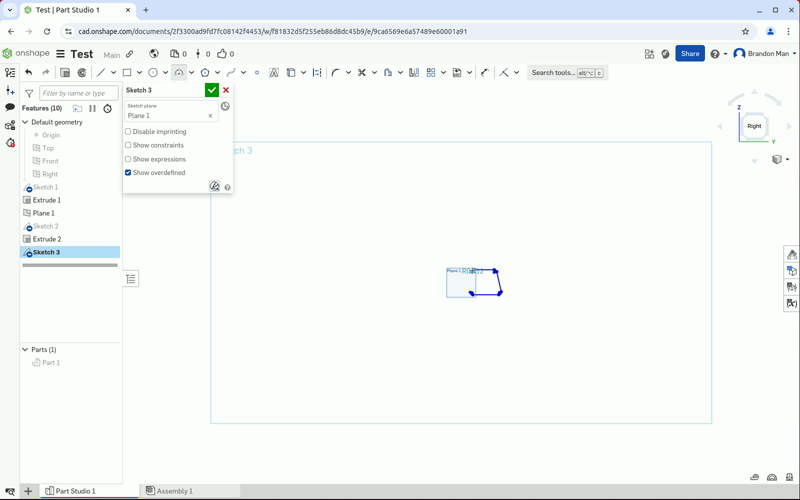
scroll(6)
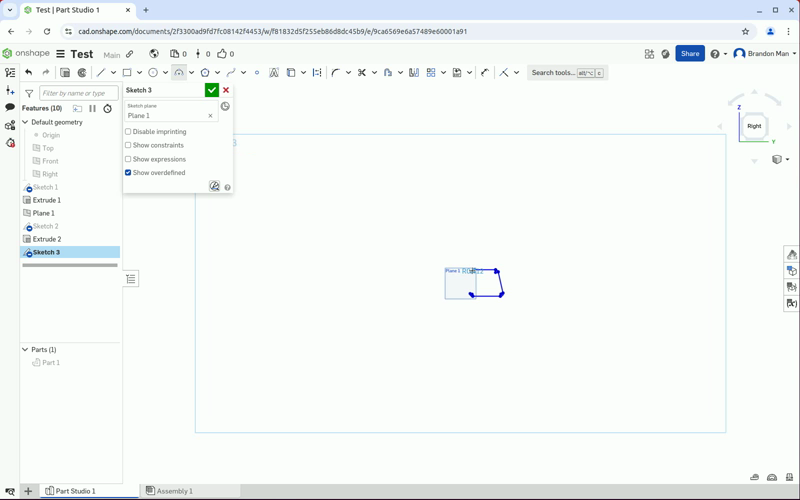
scroll(6)
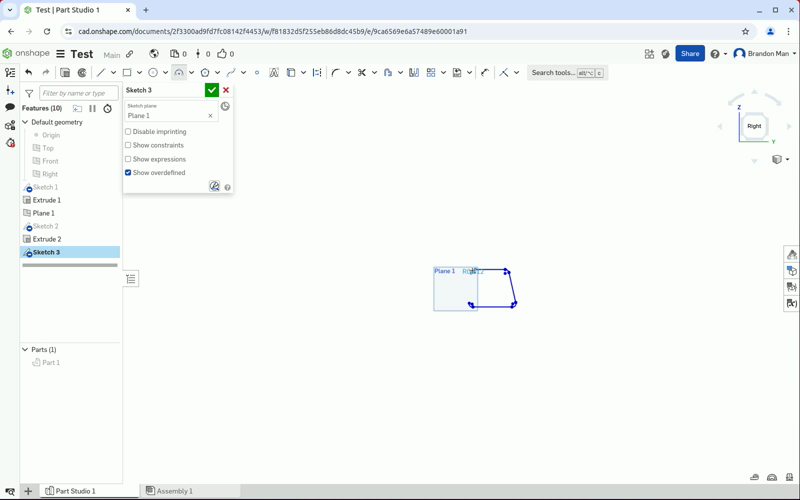
scroll(6)
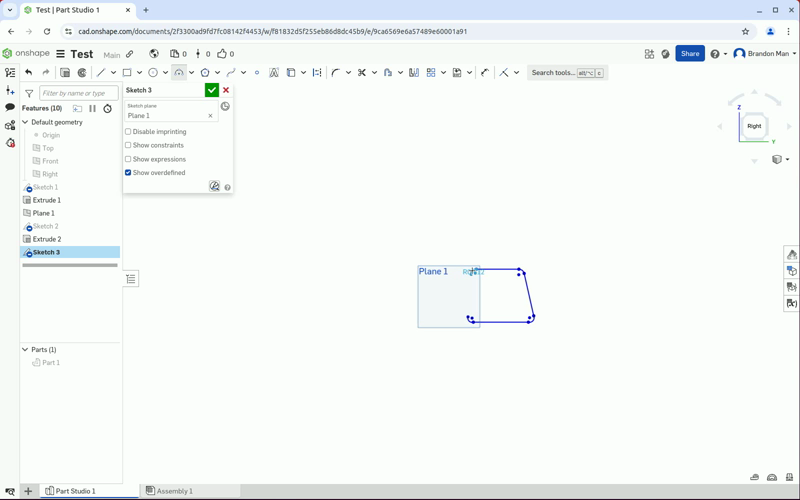
scroll(6)
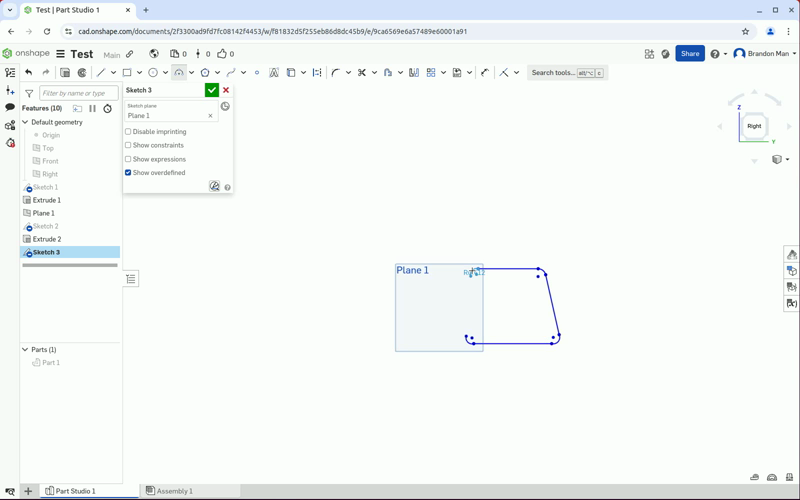
scroll(6)
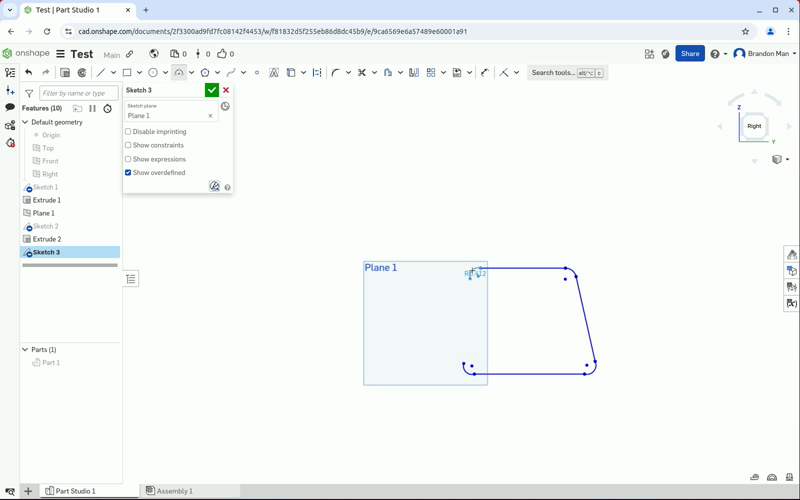
scroll(6)
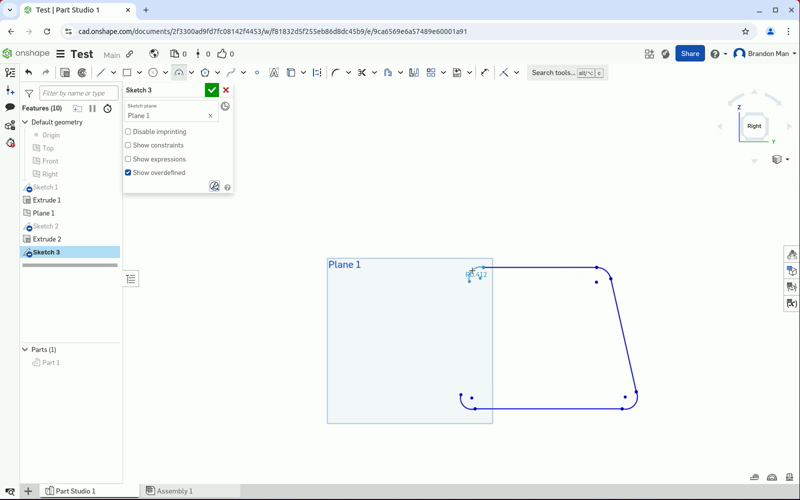
scroll(6)
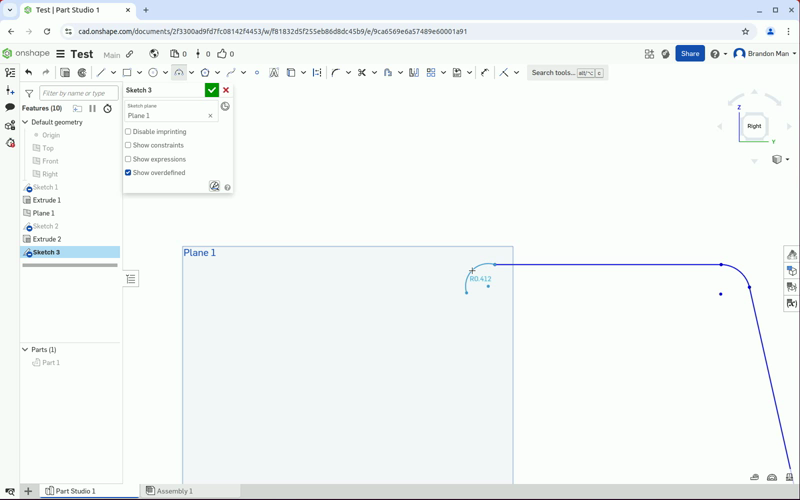
click(472, 270)
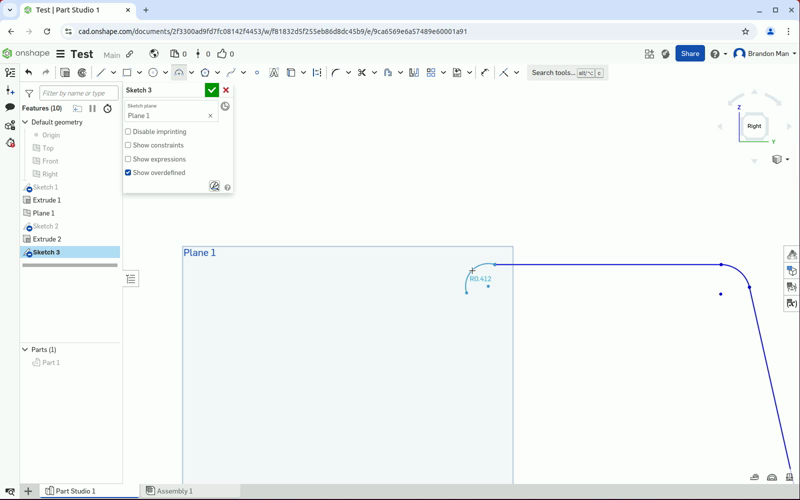
scroll(-6)
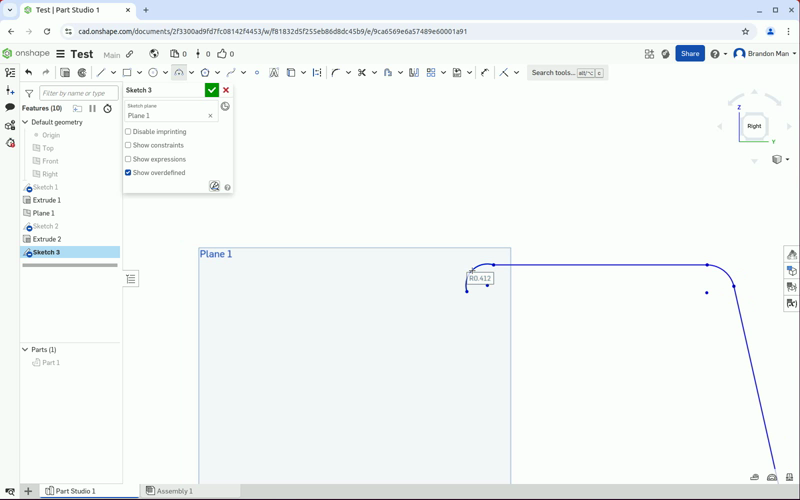
scroll(-6)
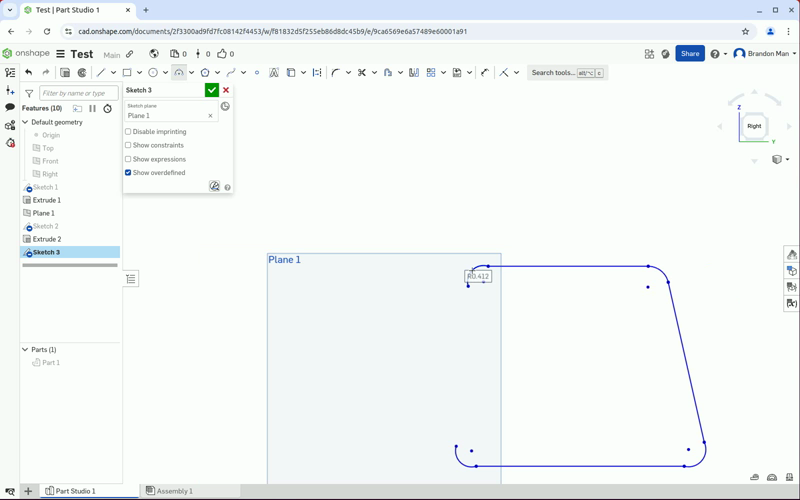
scroll(-6)
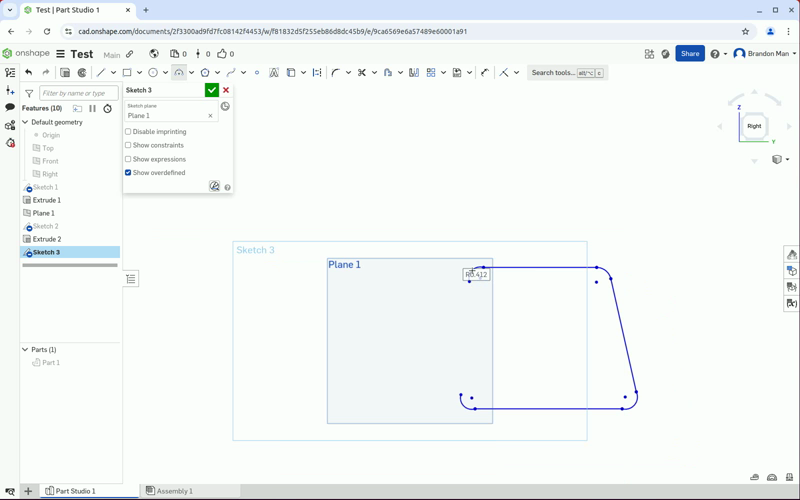
scroll(-6)
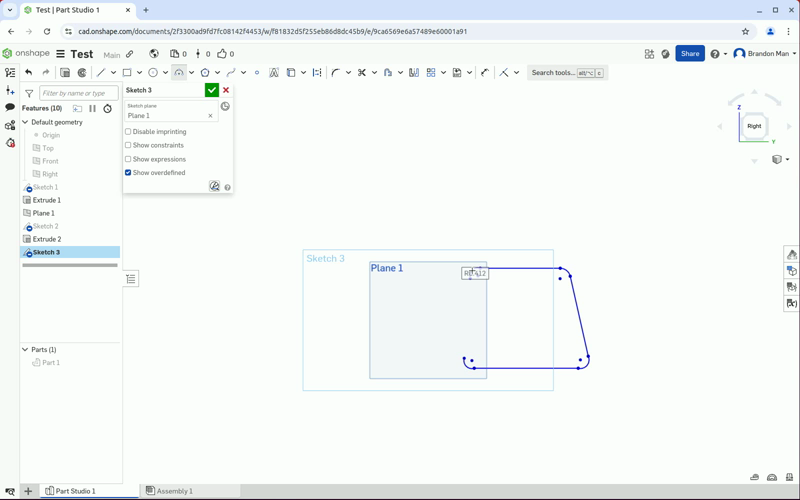
scroll(-6)
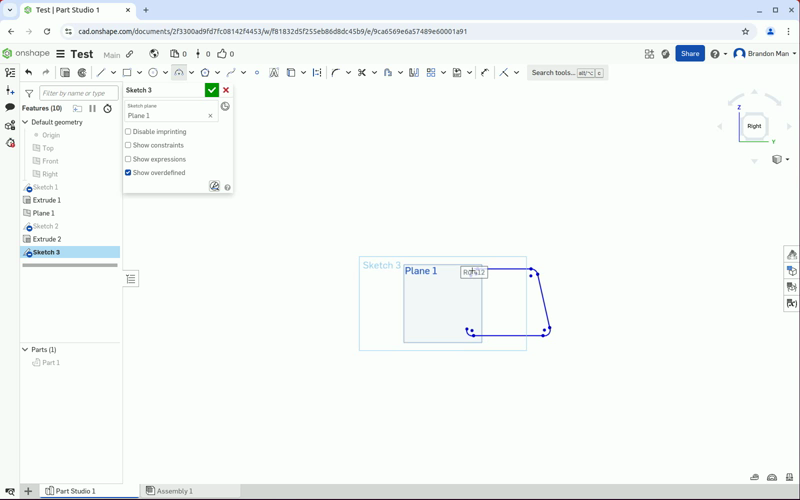
scroll(-6)
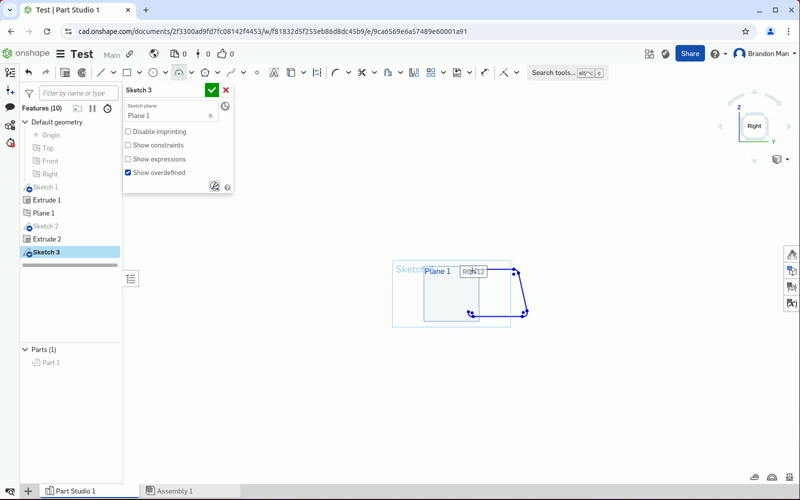
scroll(-6)
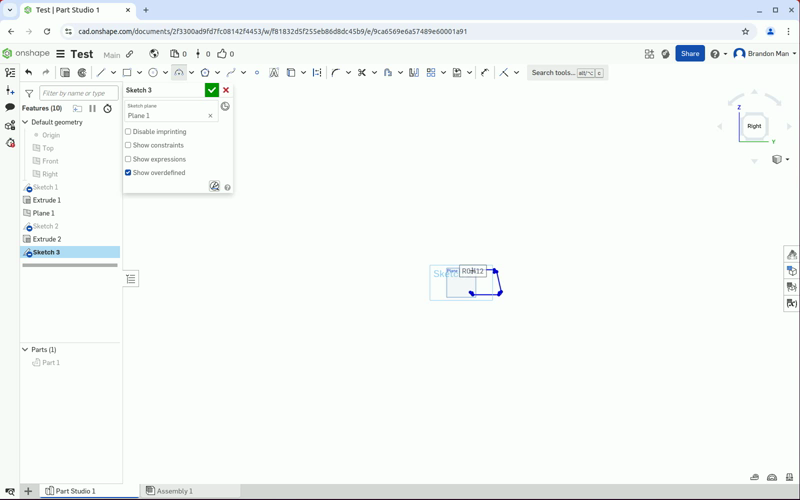
key_up(shift)
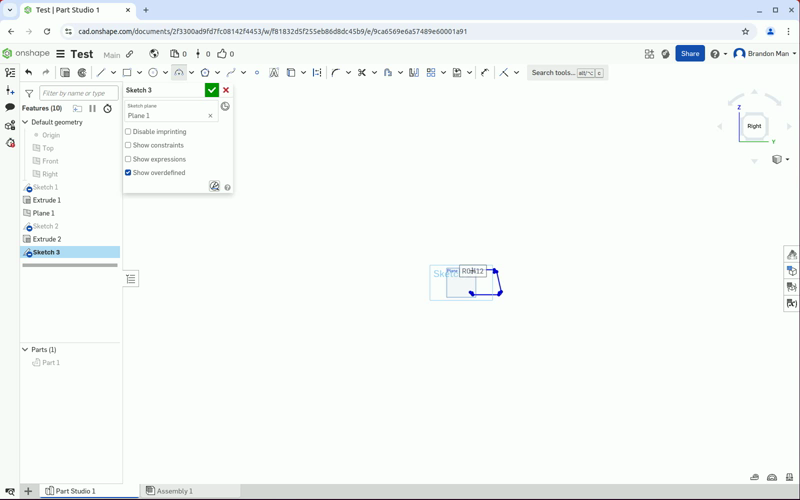
key(esc)
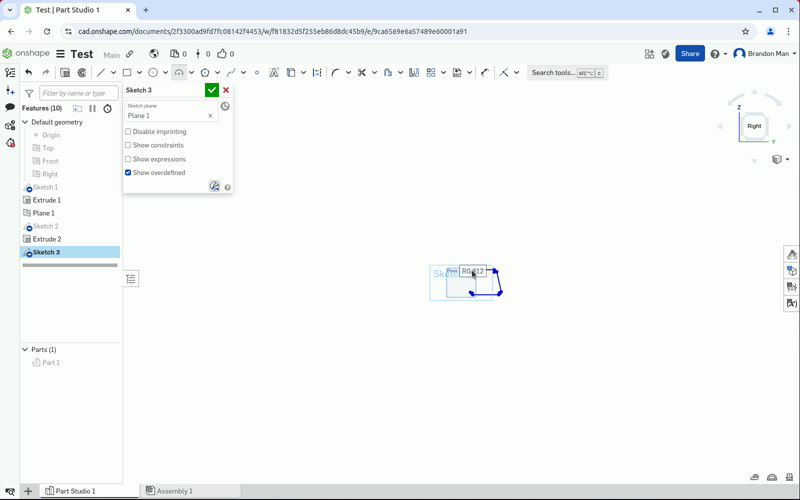
key(l)
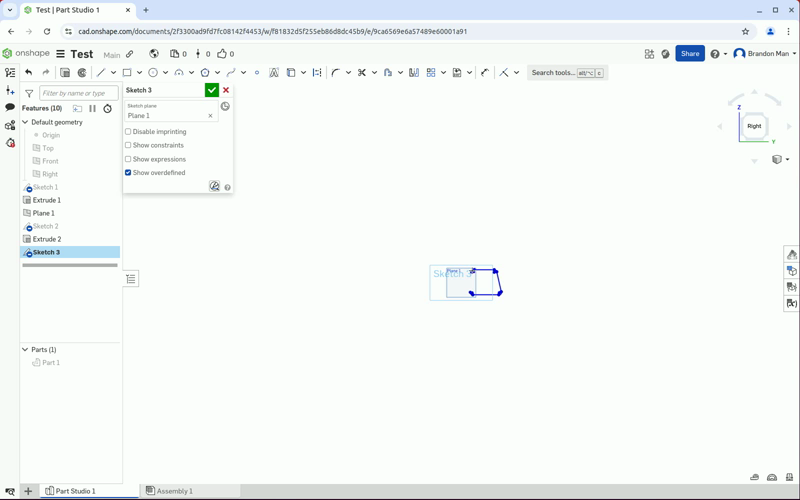
mouse_move(471, 272)
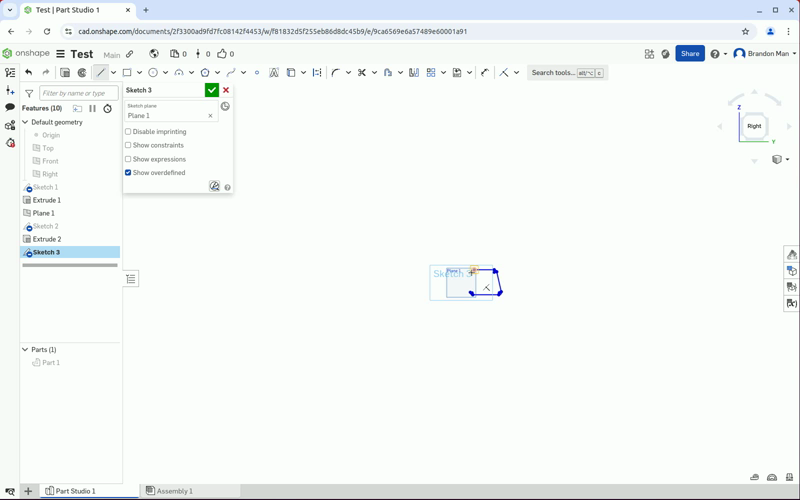
scroll(6)
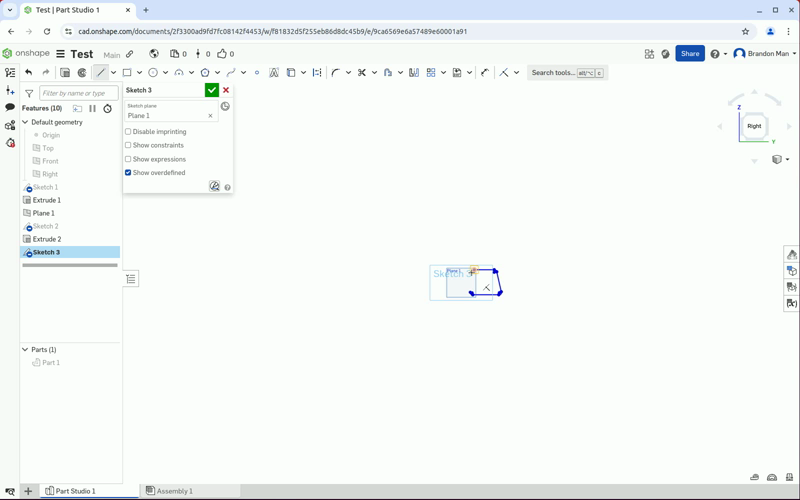
scroll(6)
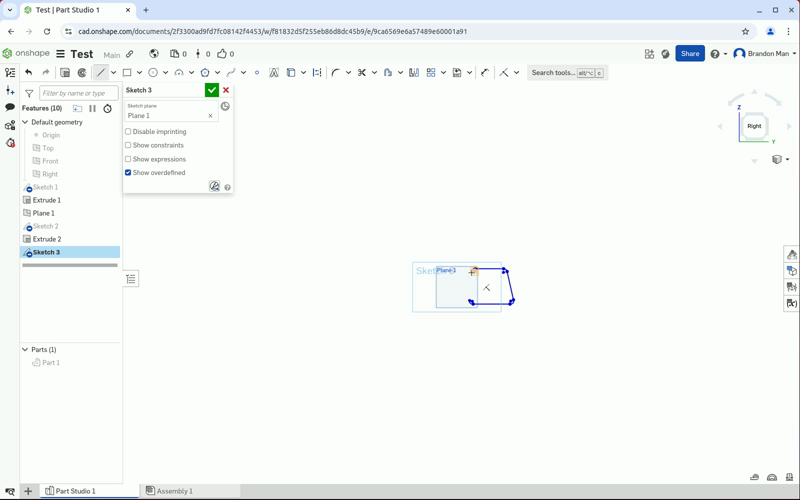
scroll(6)
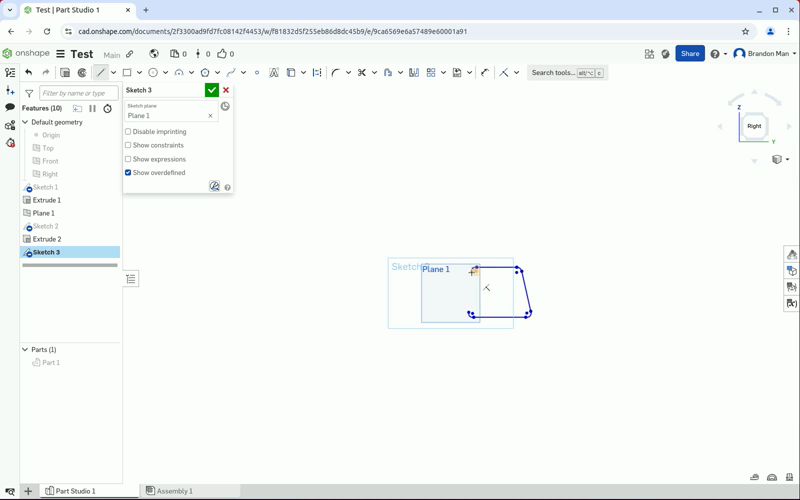
scroll(6)
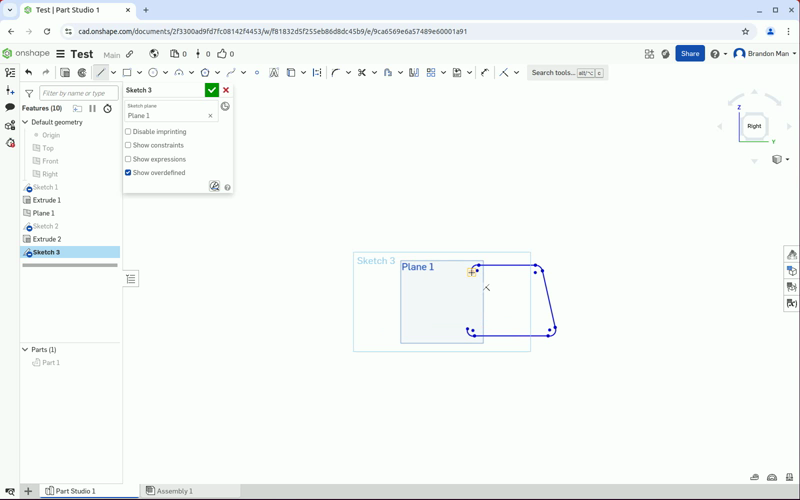
scroll(6)
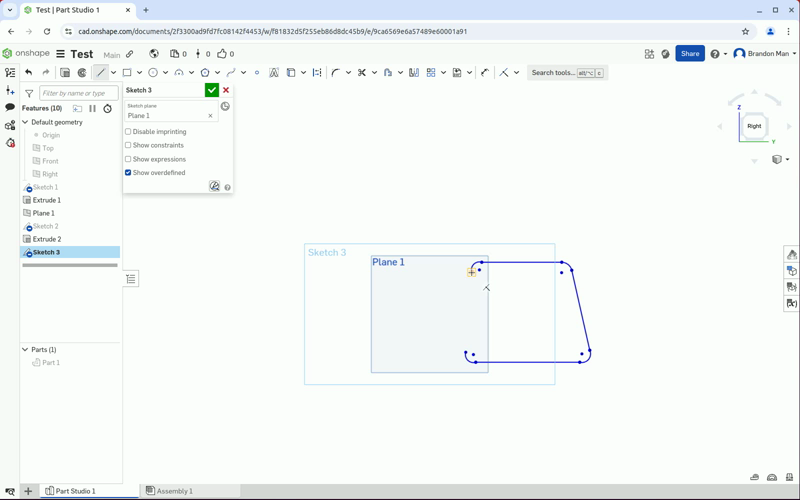
scroll(6)
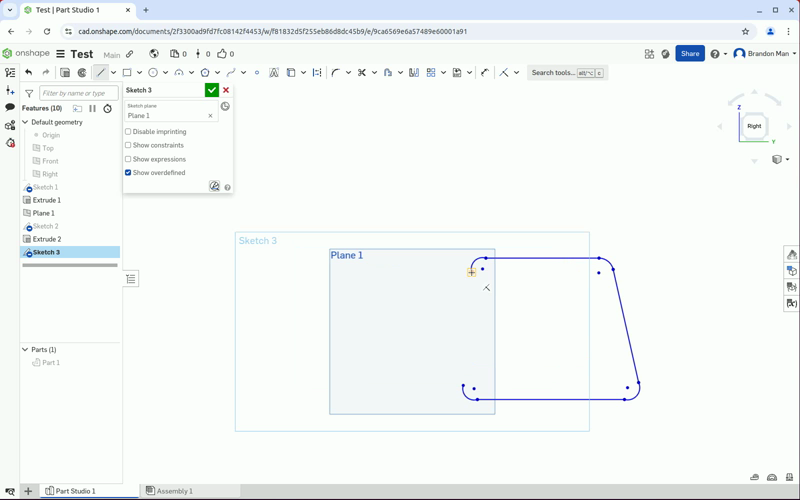
scroll(6)
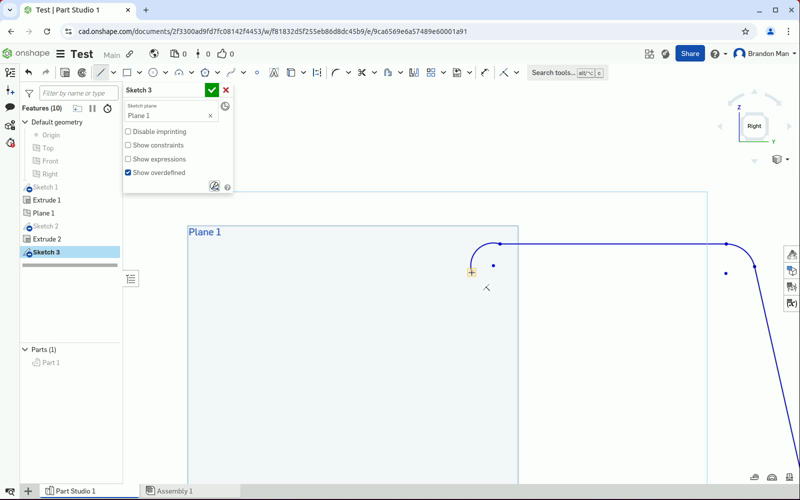
click(471, 272)
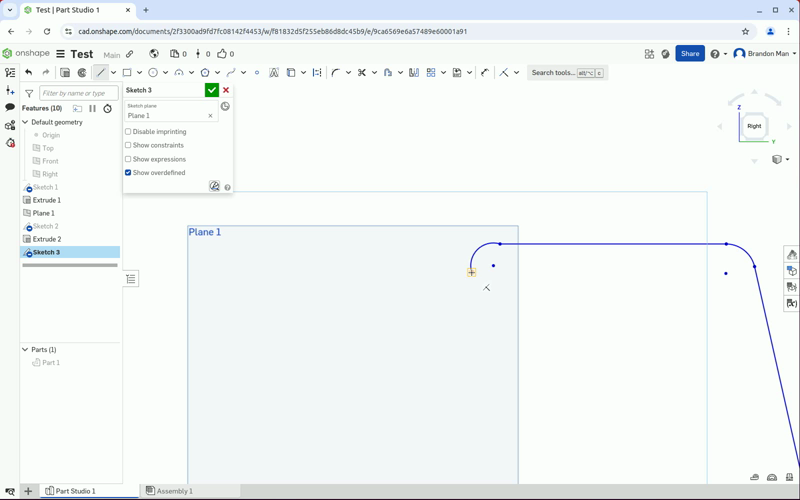
scroll(-6)
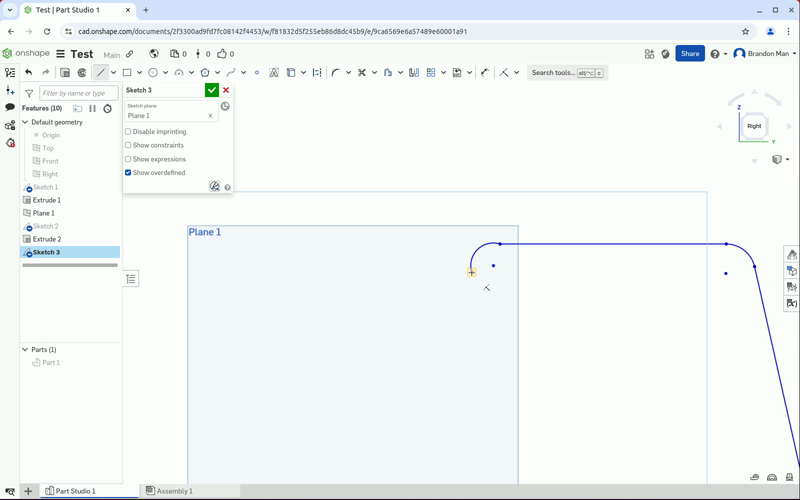
scroll(-6)
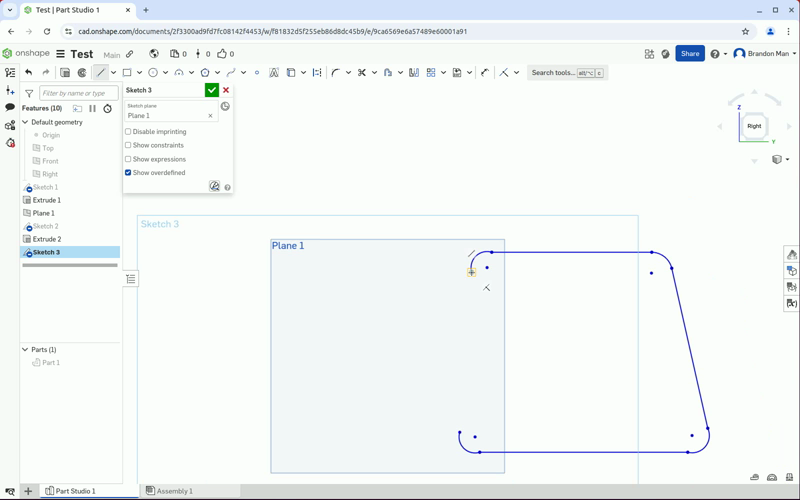
scroll(-6)
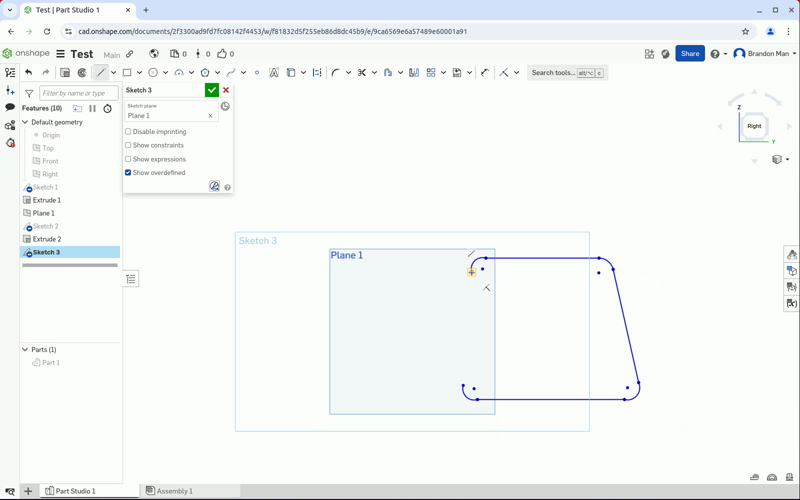
scroll(-6)
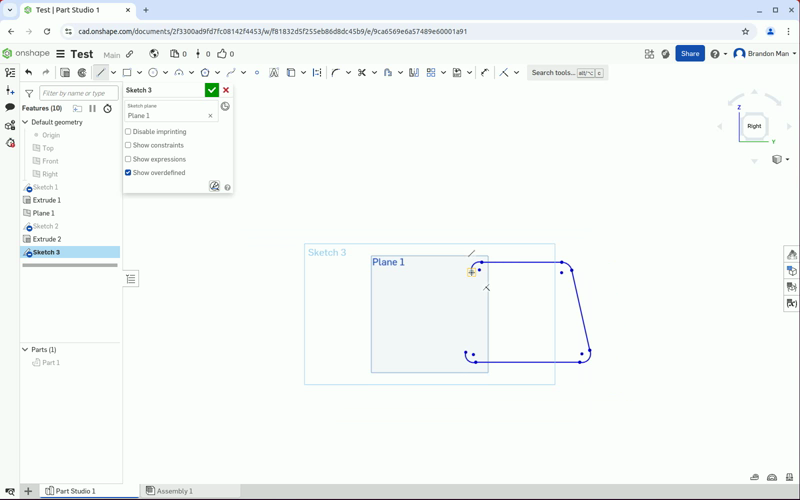
scroll(-6)
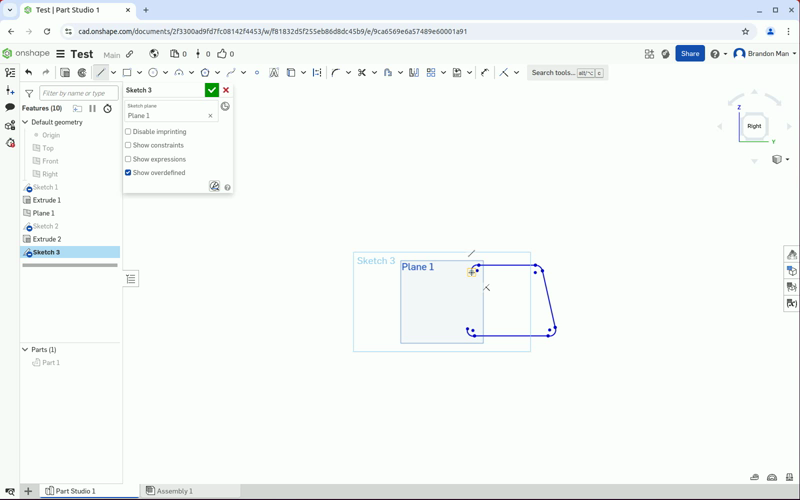
scroll(-6)
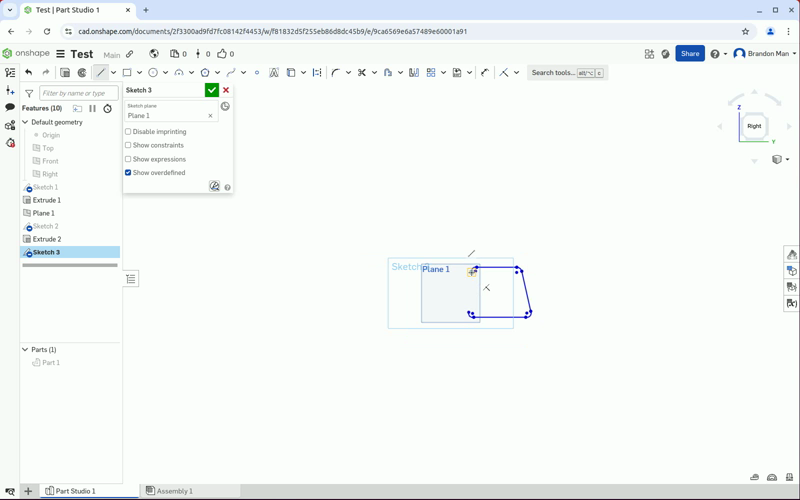
scroll(-6)
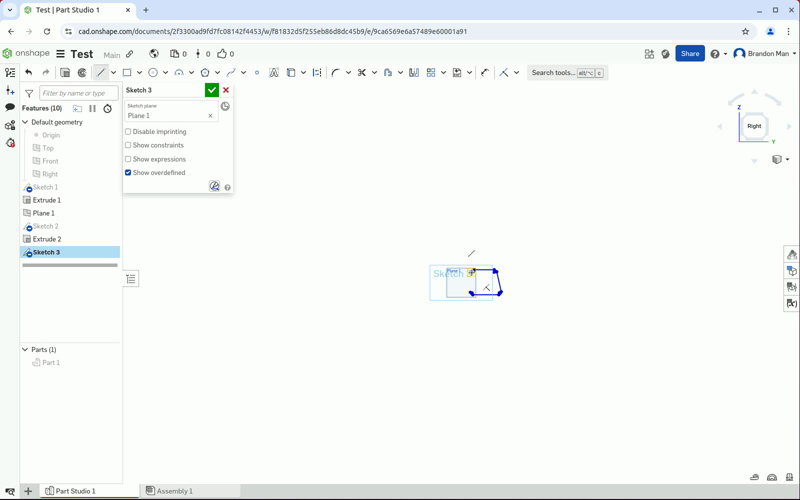
mouse_move(501, 272)
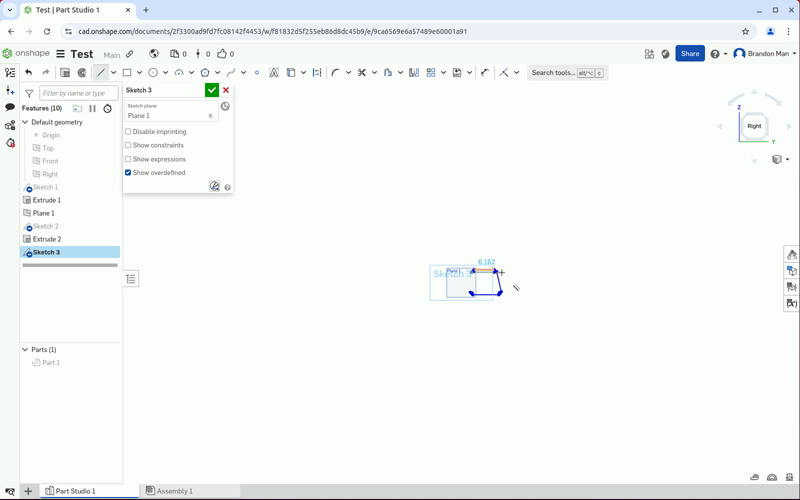
key_down(shift)
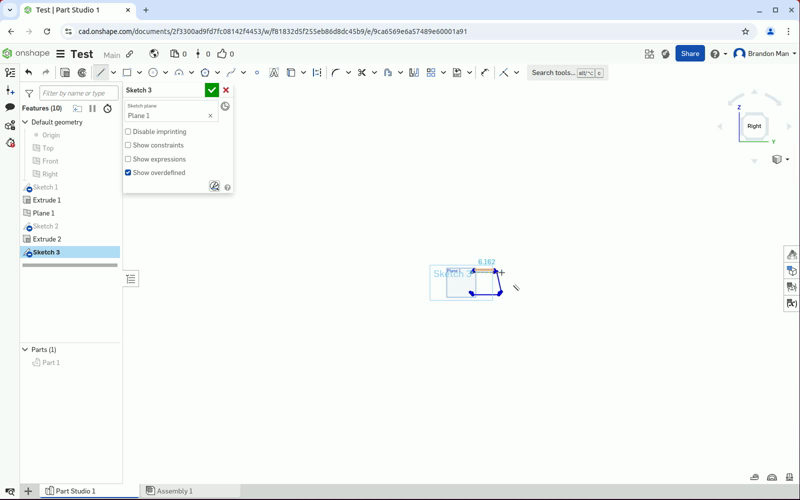
mouse_move(470, 292)
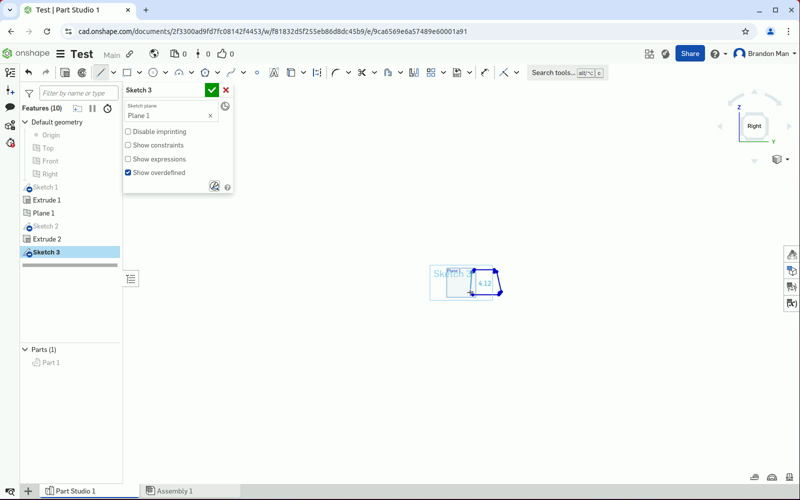
scroll(6)
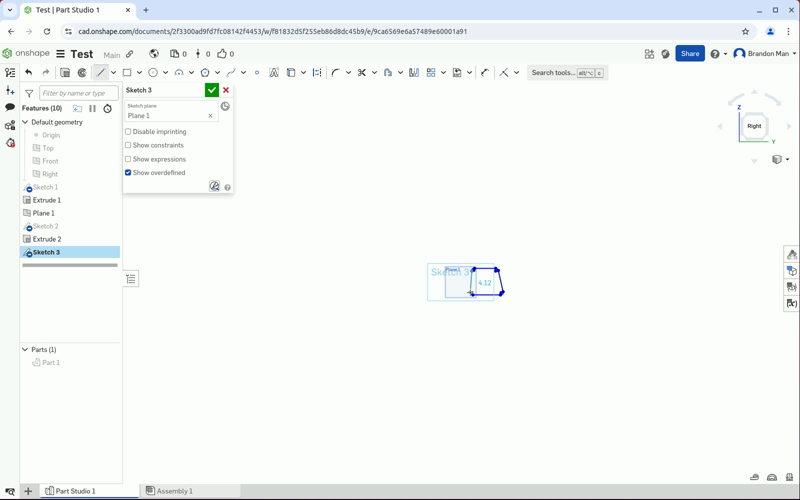
scroll(6)
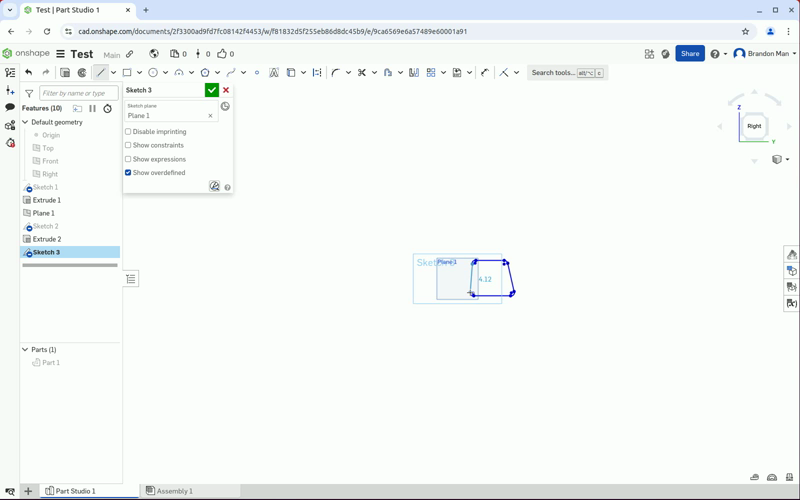
scroll(6)
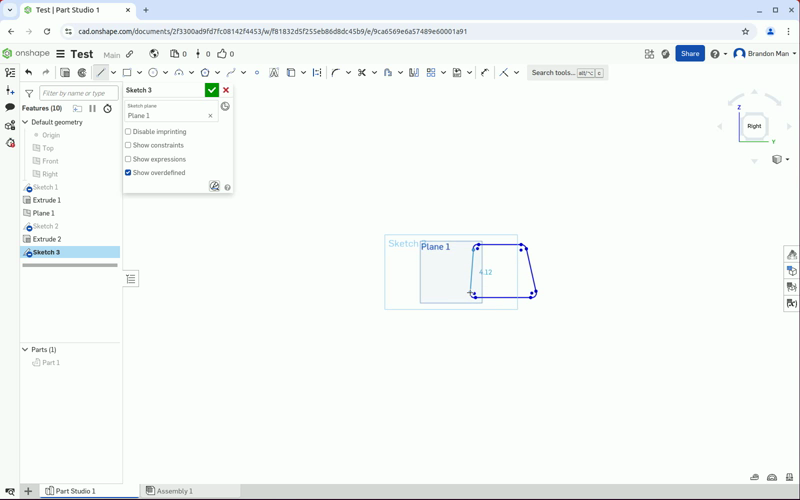
scroll(6)
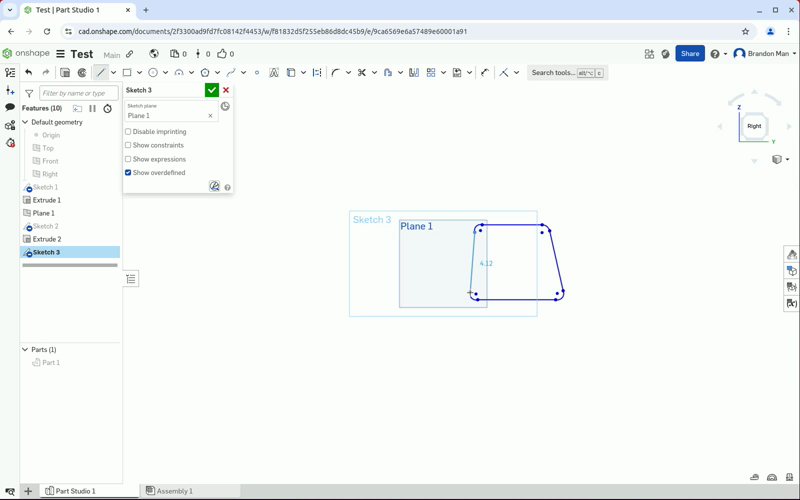
scroll(6)
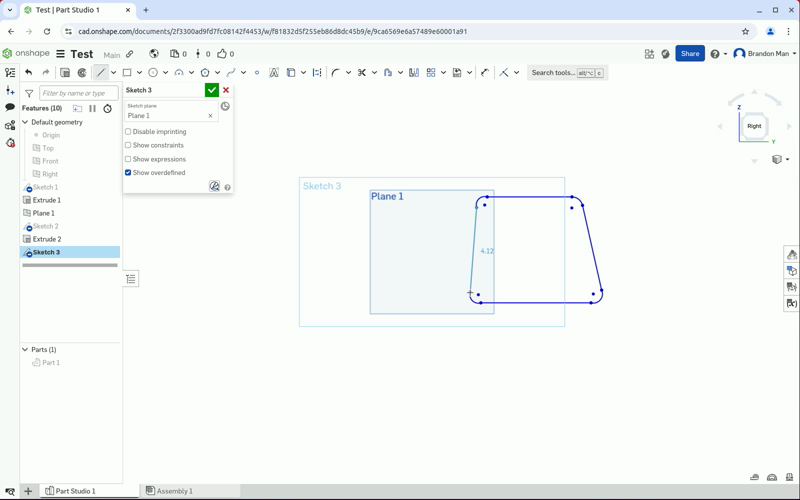
scroll(6)
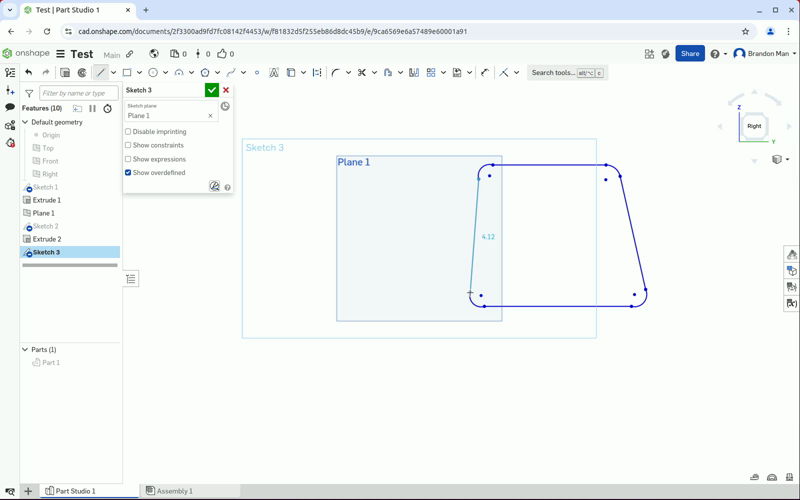
scroll(6)
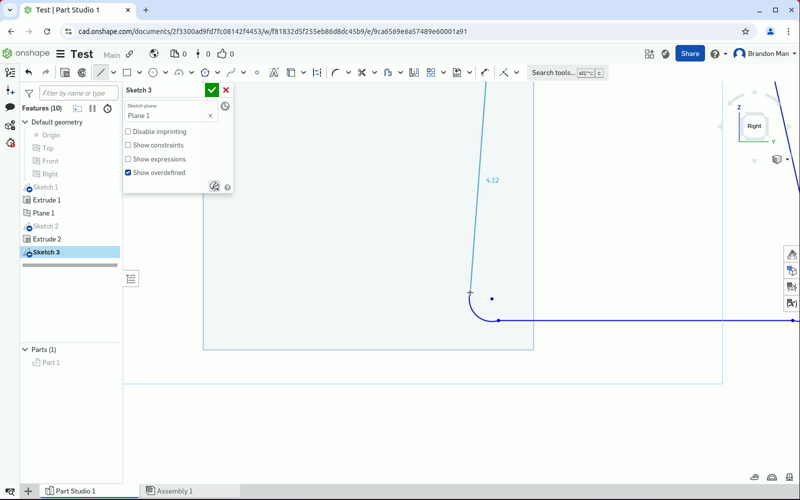
key_up(shift)
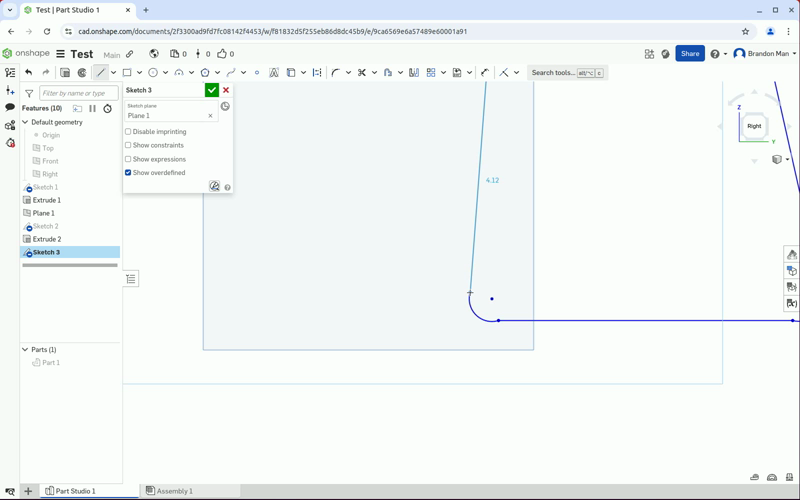
click(470, 292)
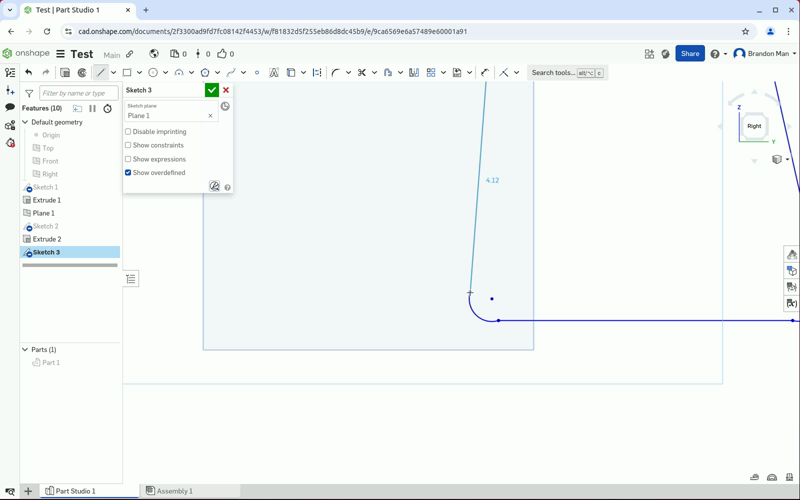
scroll(-6)
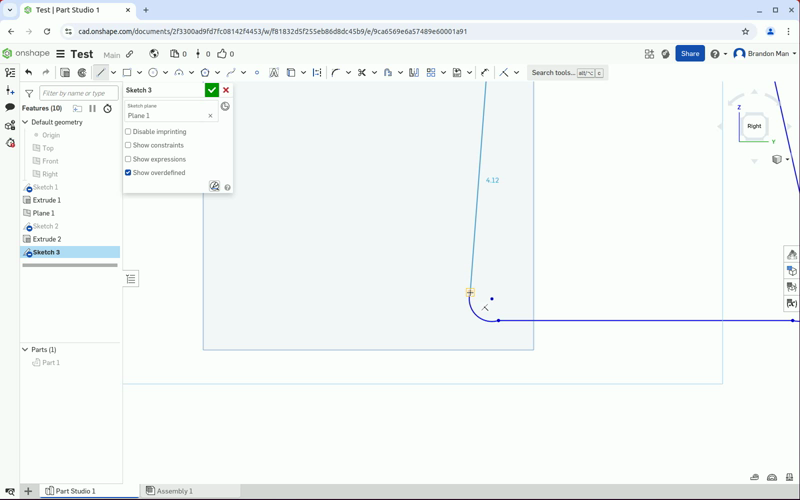
scroll(-6)
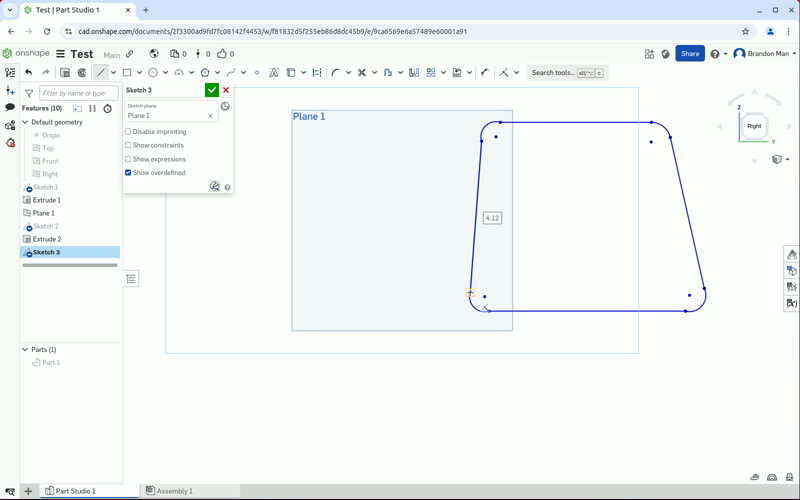
scroll(-6)
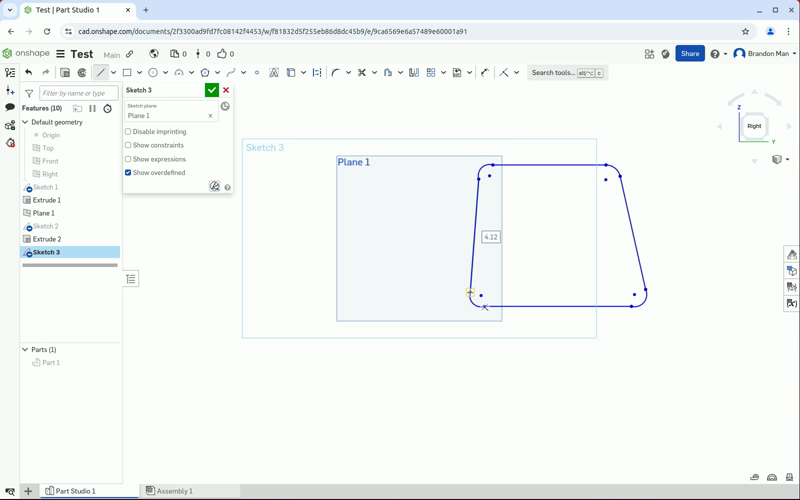
scroll(-6)
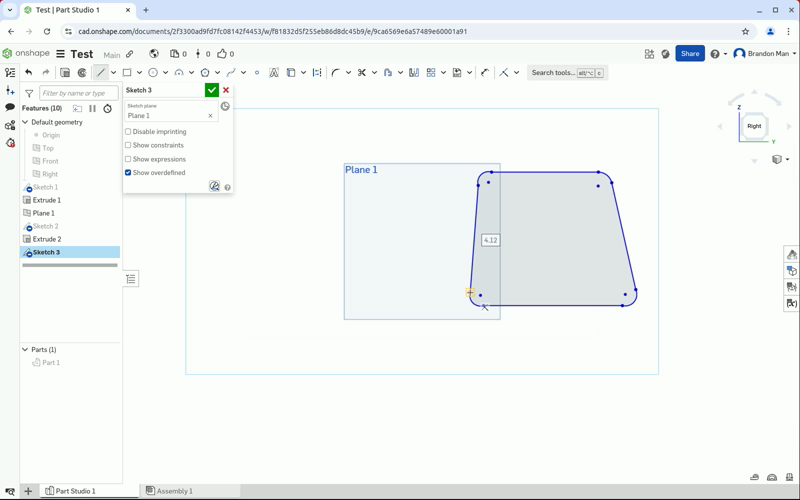
scroll(-6)
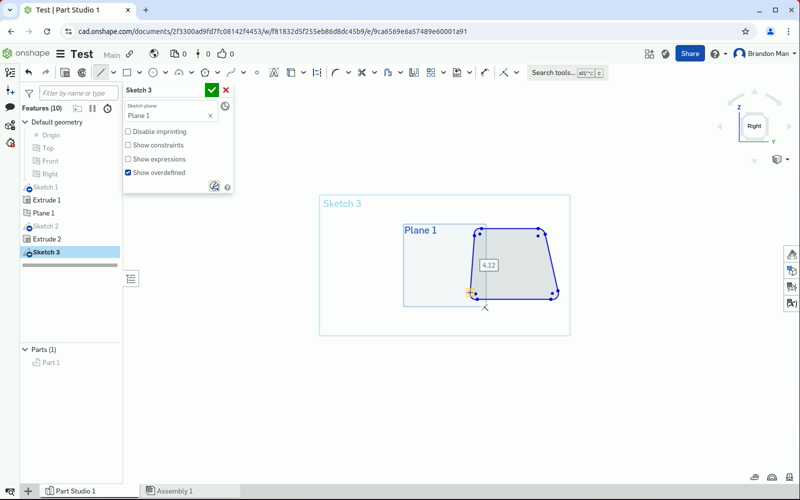
scroll(-6)
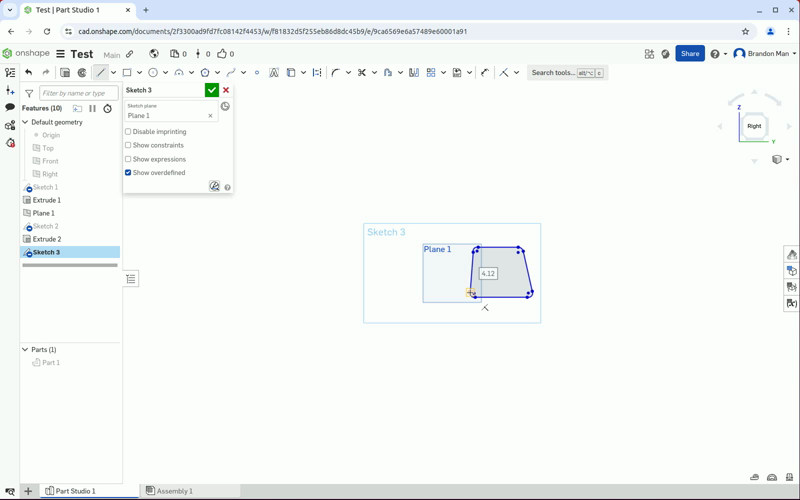
scroll(-6)
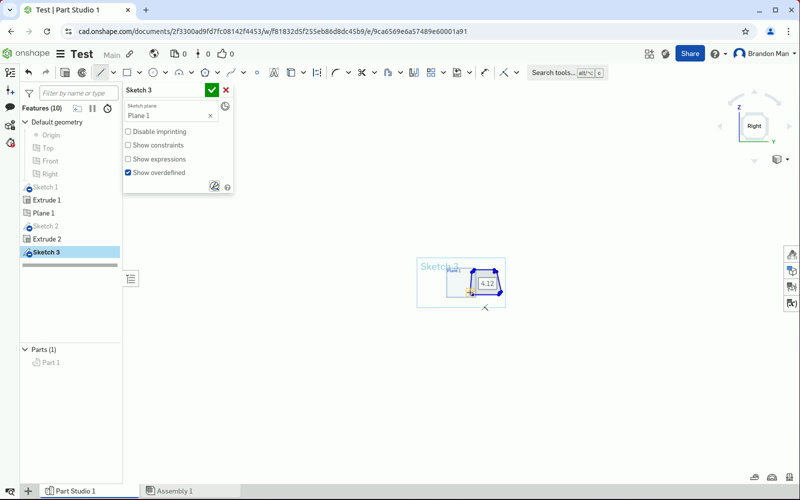
key(esc)
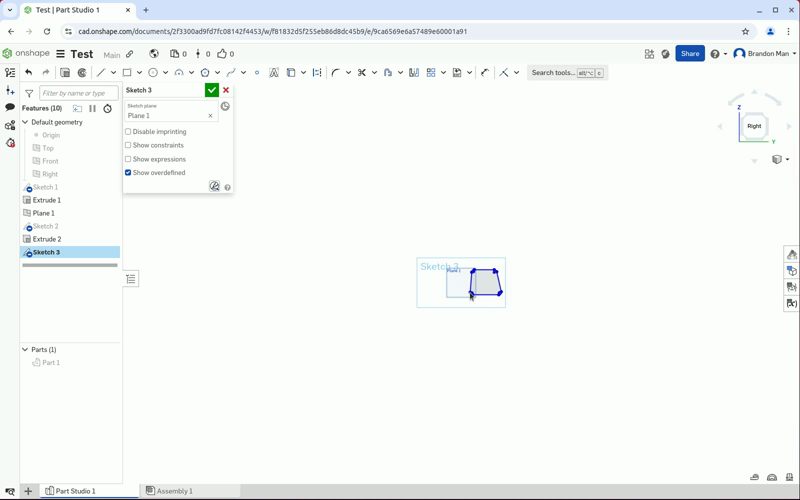
mouse_move(472, 277)
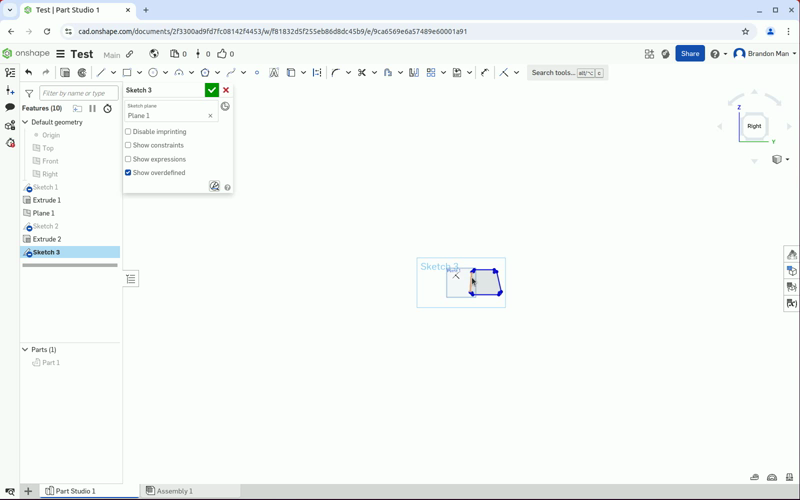
scroll(6)
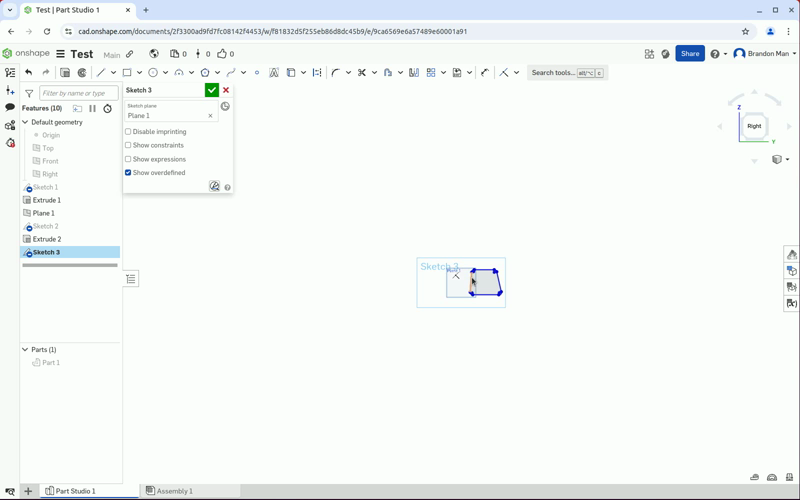
scroll(6)
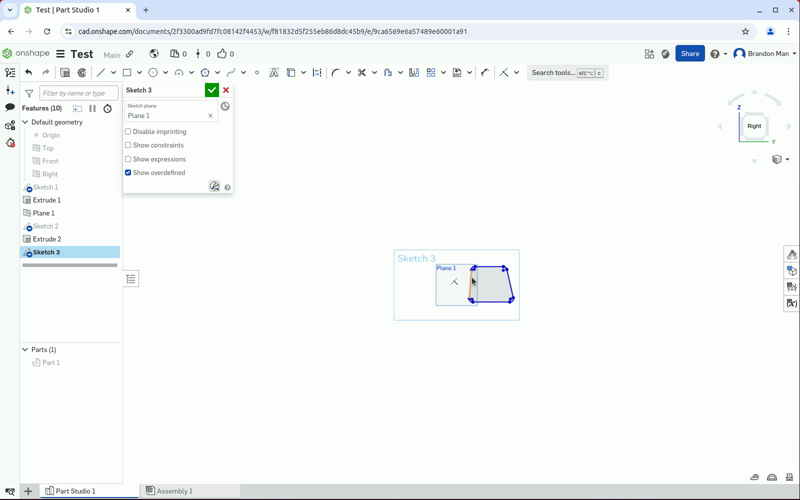
scroll(6)
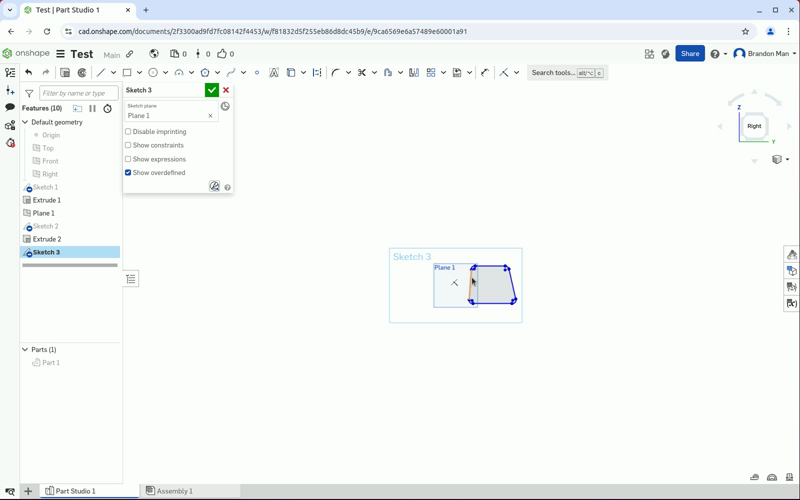
scroll(6)
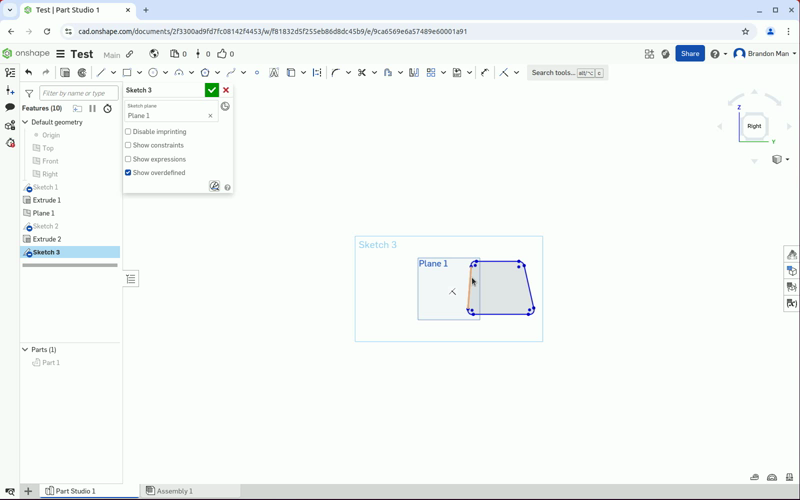
scroll(6)
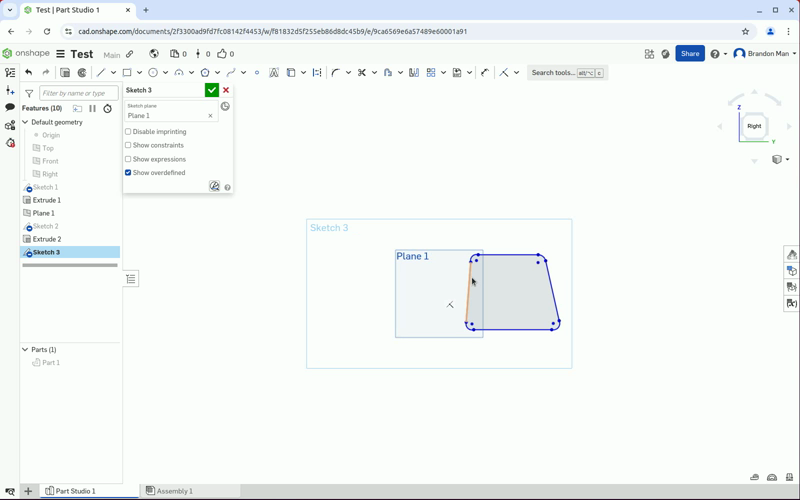
scroll(6)
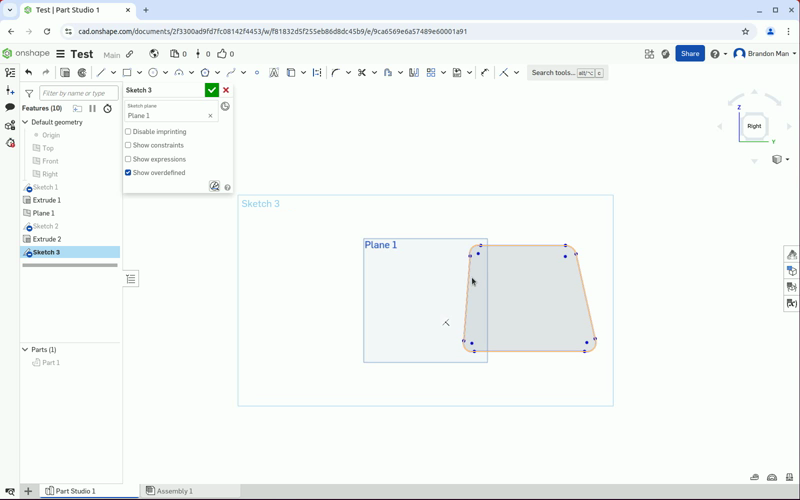
scroll(6)
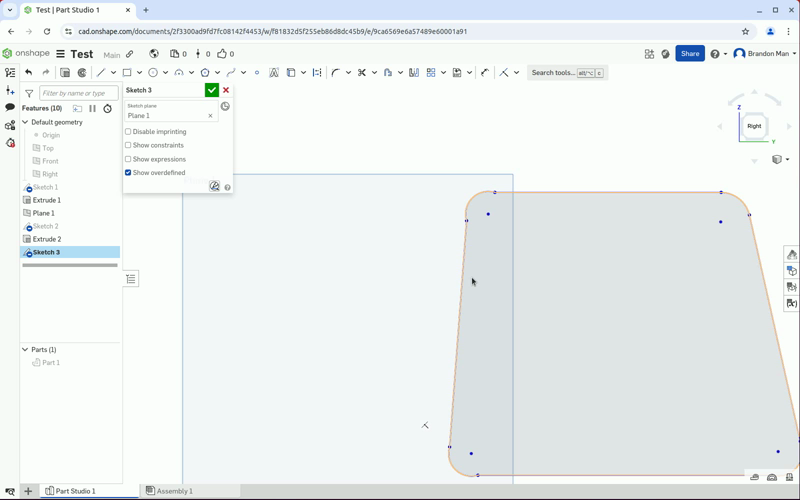
click(472, 277)
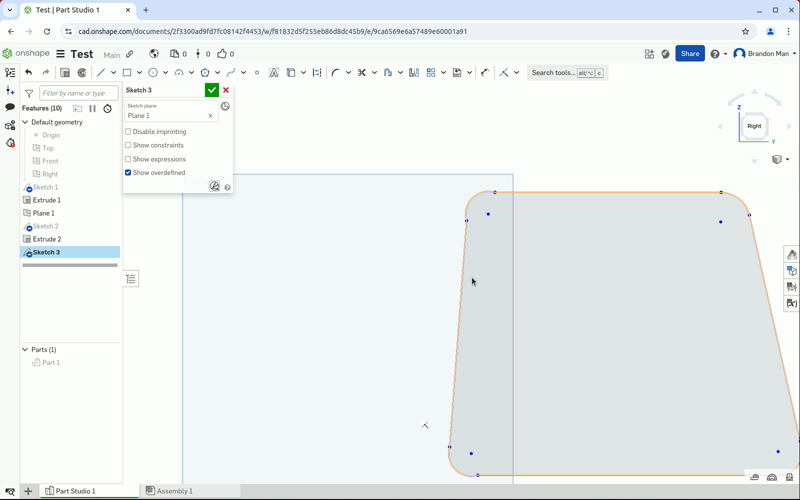
scroll(-6)
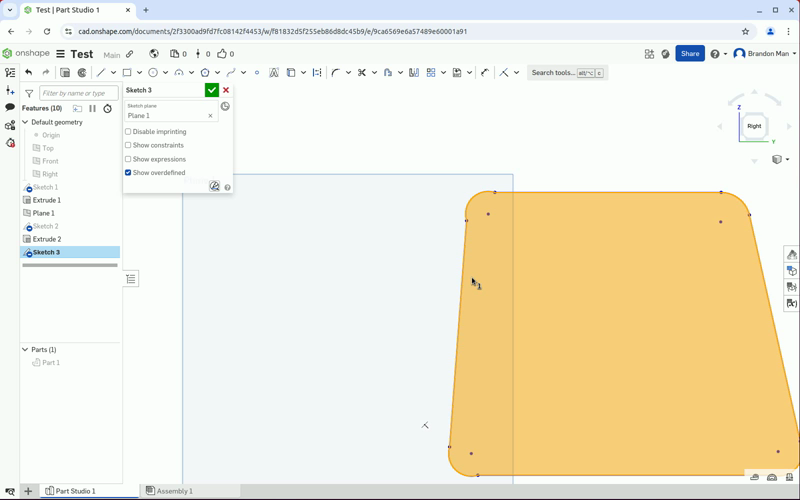
scroll(-6)
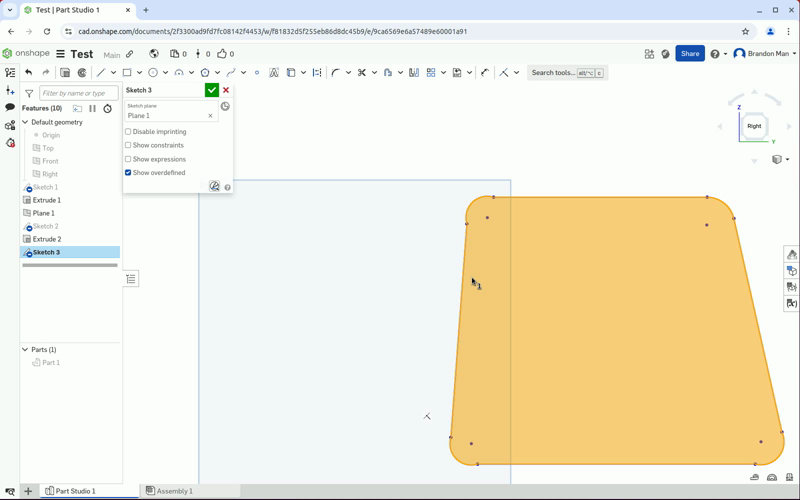
scroll(-6)
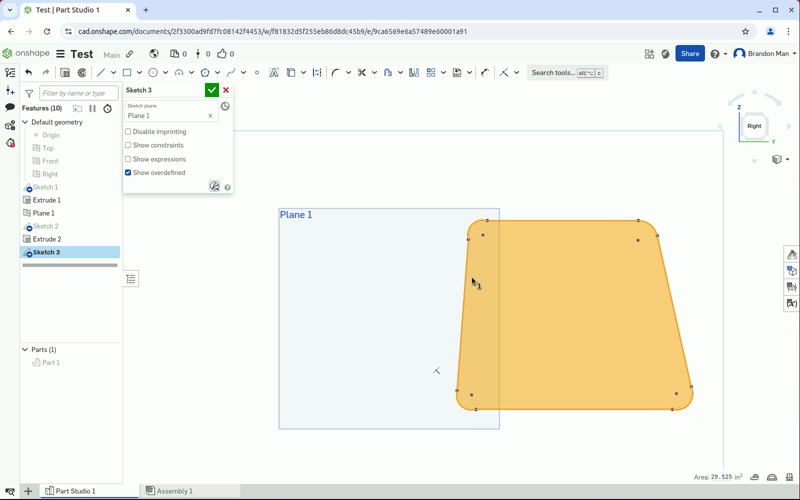
scroll(-6)
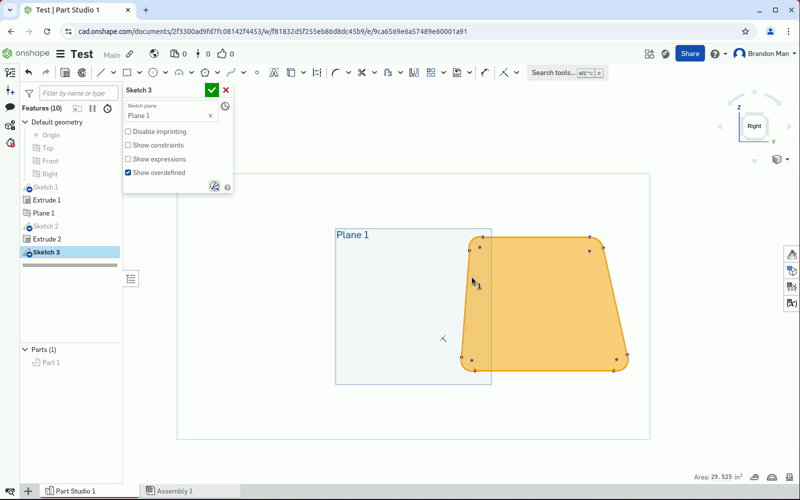
scroll(-6)
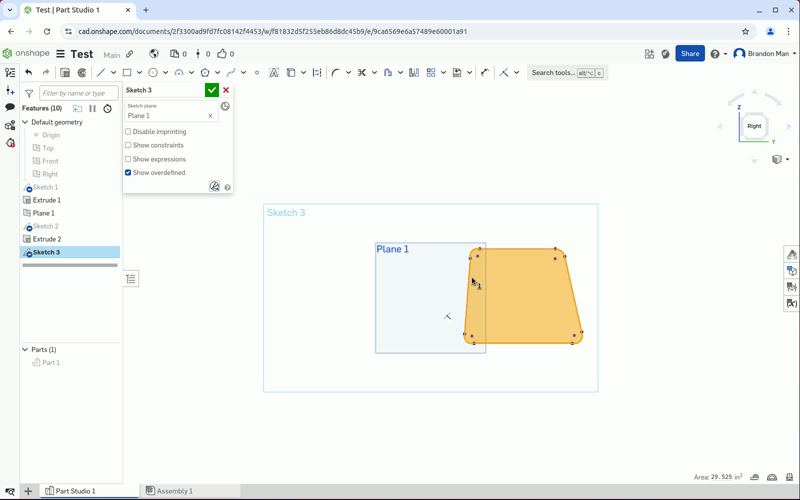
scroll(-6)
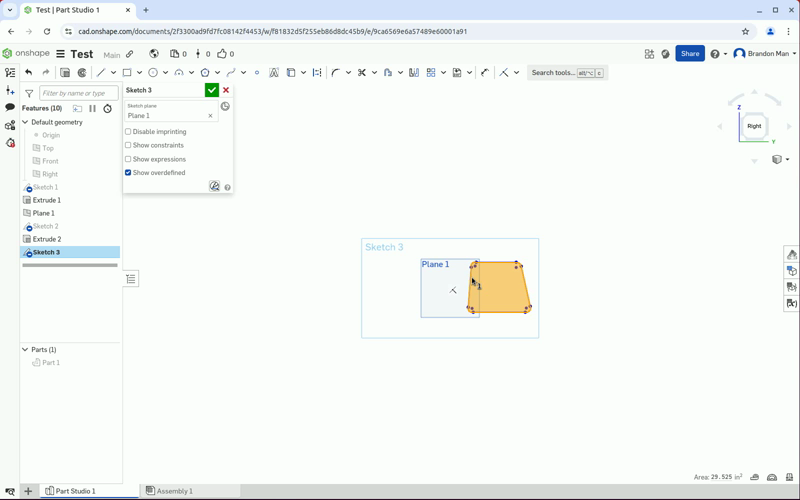
scroll(-6)
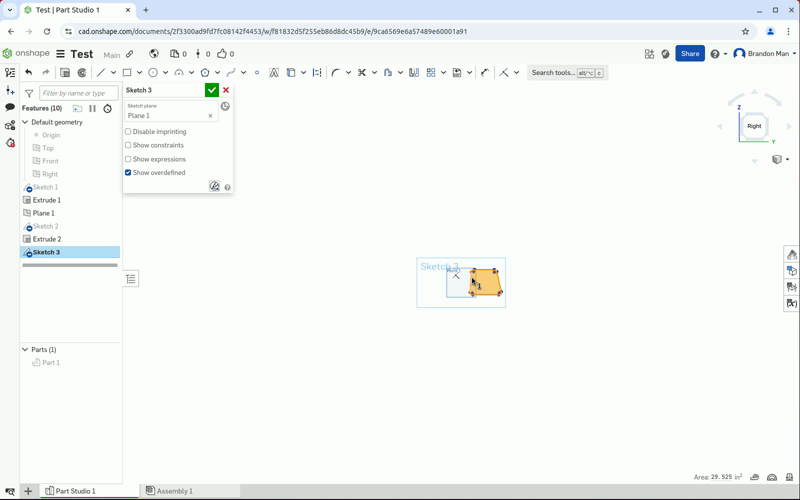
mouse_move(73, 352)
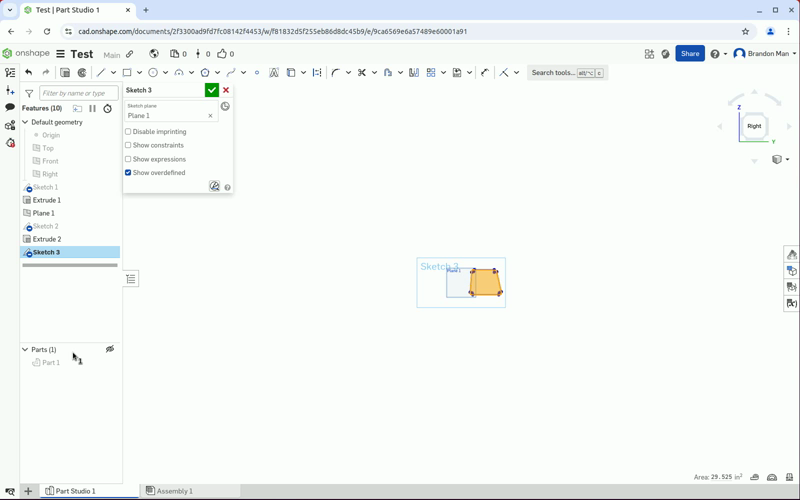
key(shift+y)
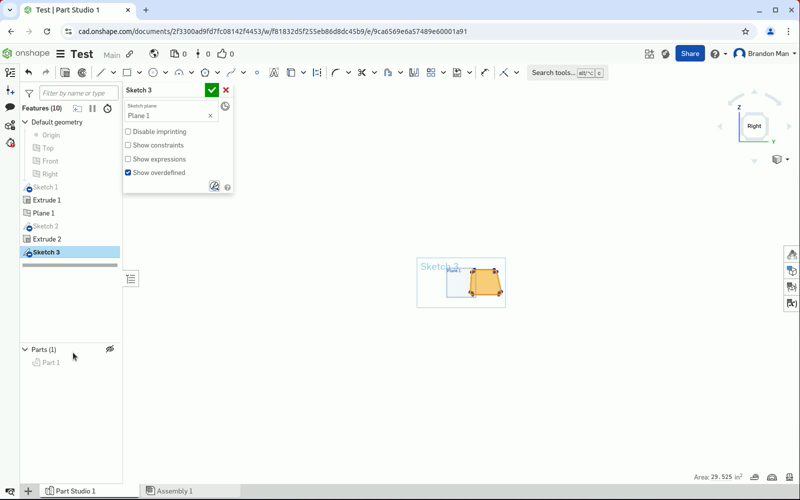
key(shift+e)
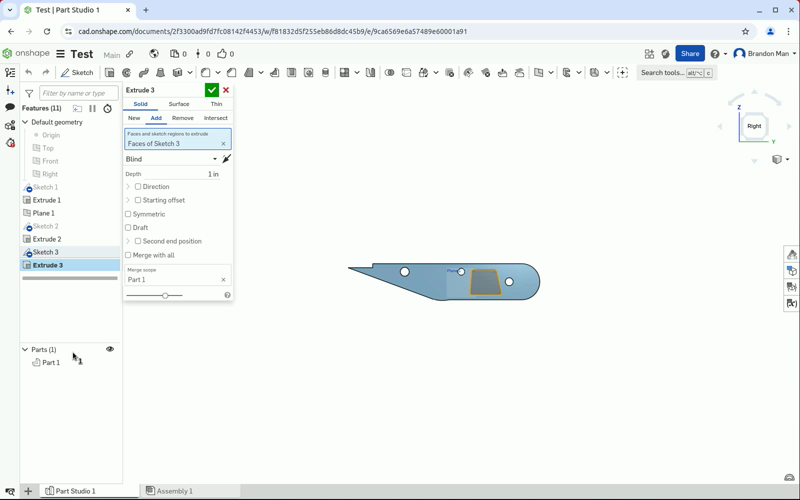
mouse_move(143, 106)
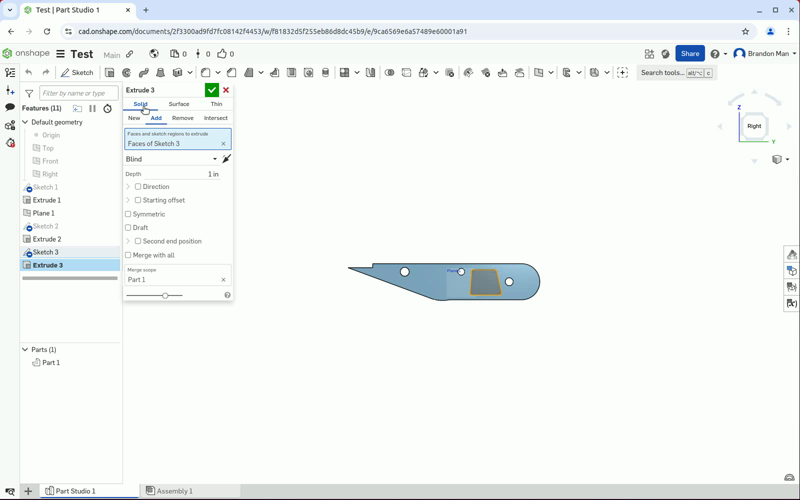
click(143, 106)
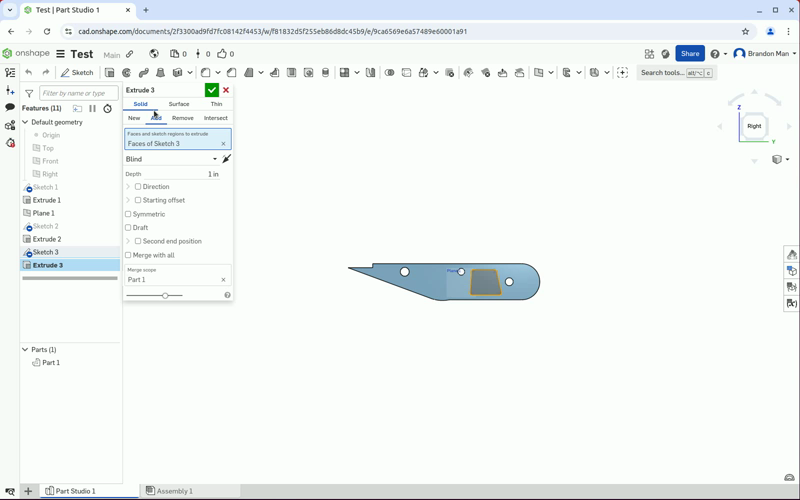
mouse_move(186, 120)
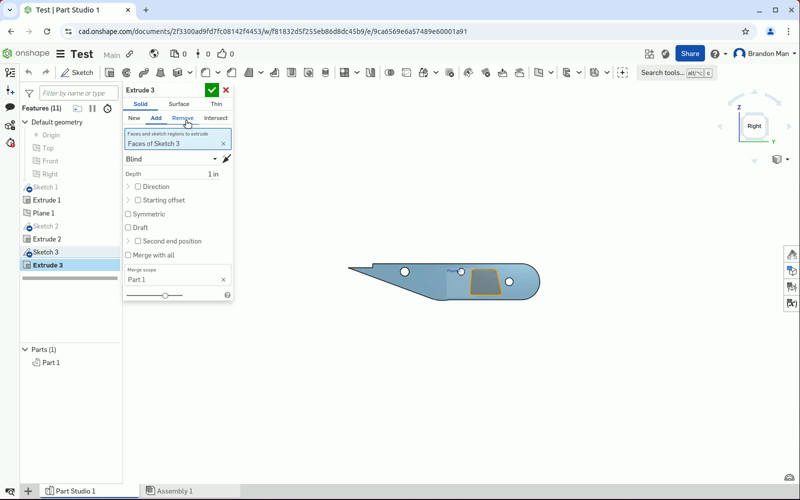
click(186, 120)
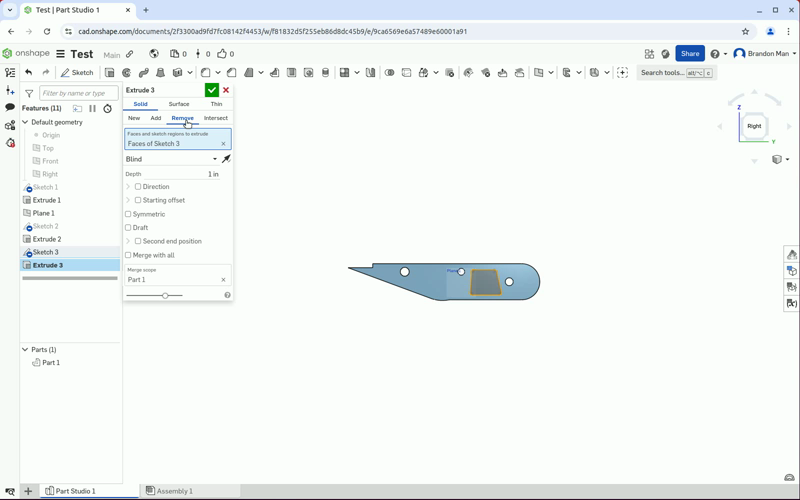
key(tab, 4)
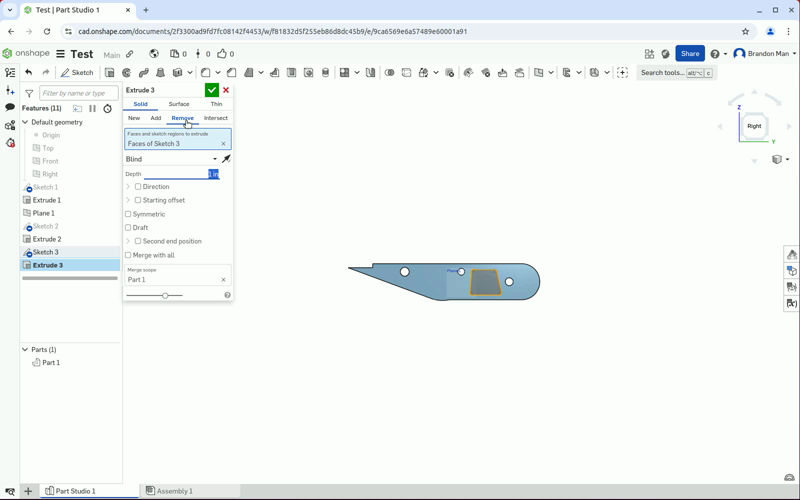
text(6.258)
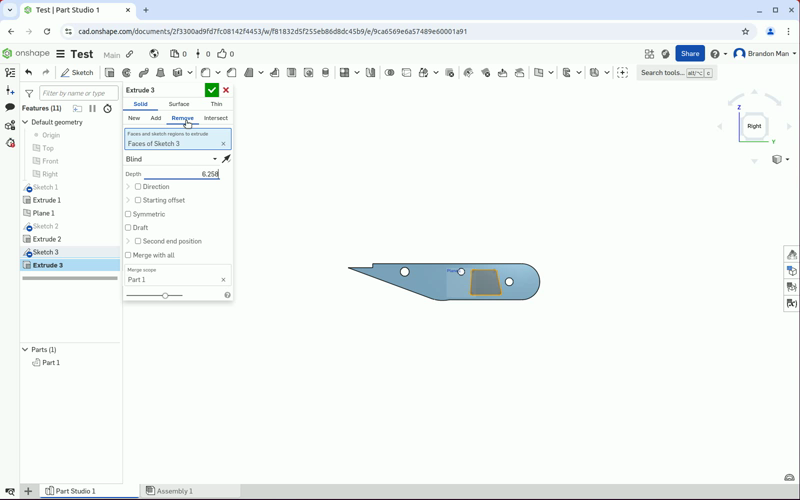
key(tab, 6)
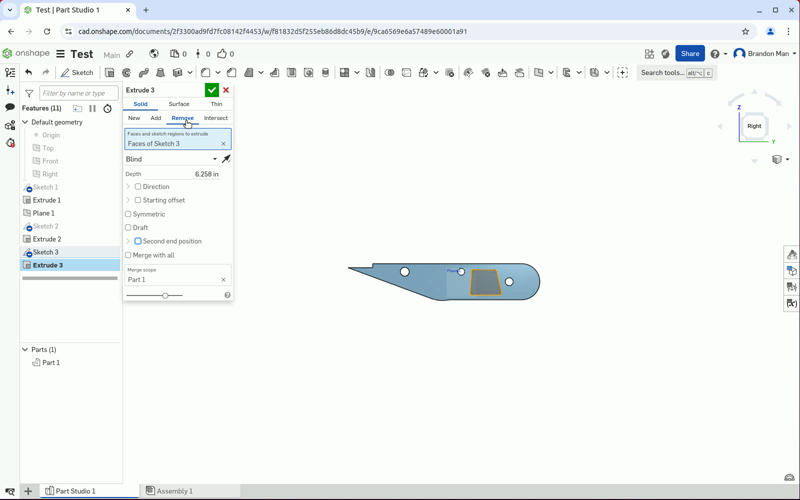
key(space)
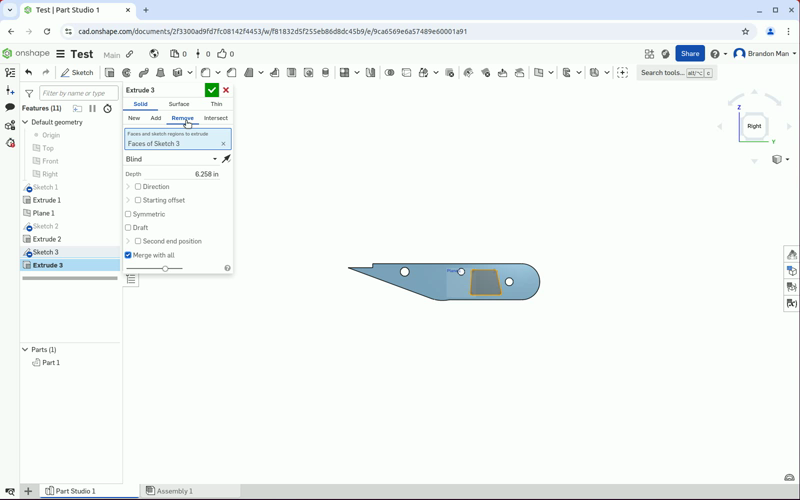
key(enter)
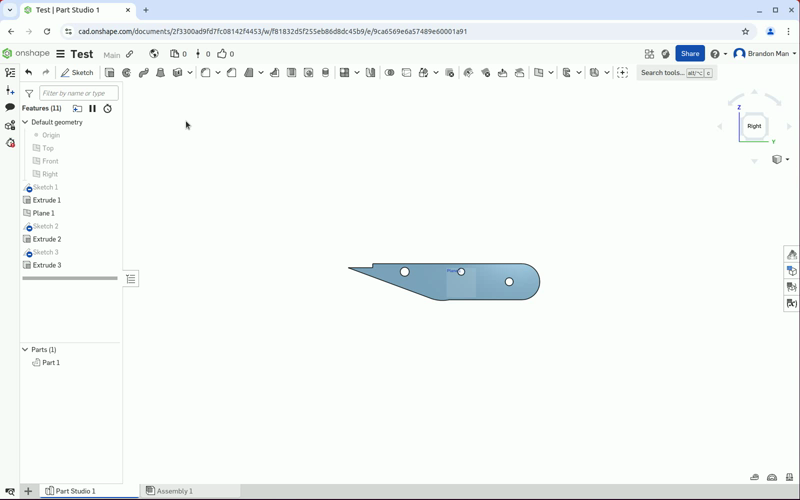
key(shift+h)
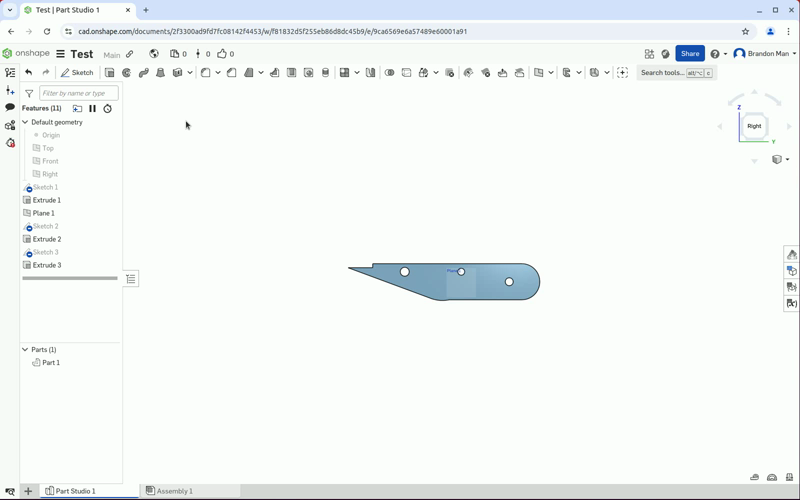
key(shift+h)
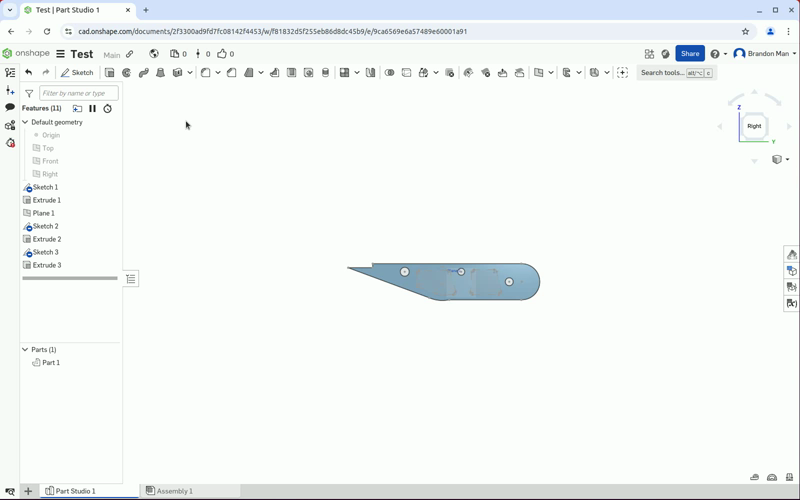
key(shift+7)
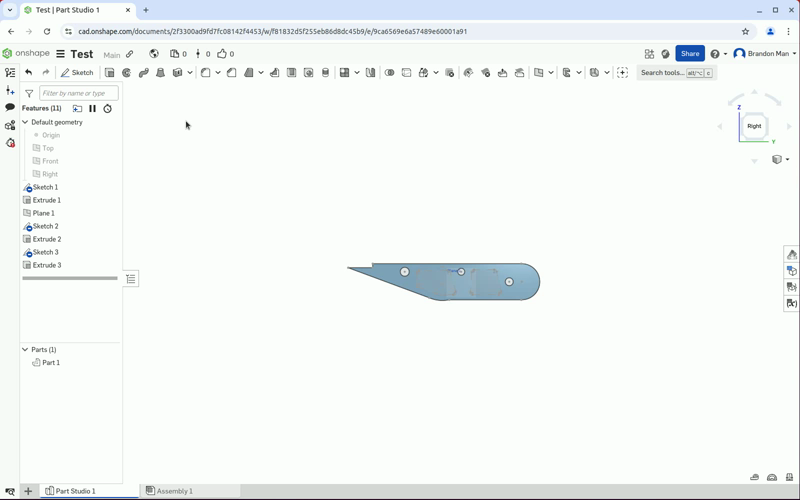
key(right, 2)
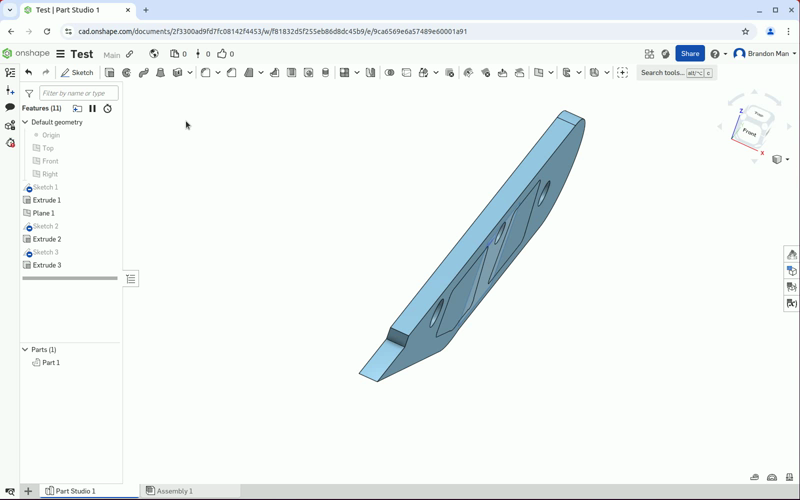
key(down, 2)
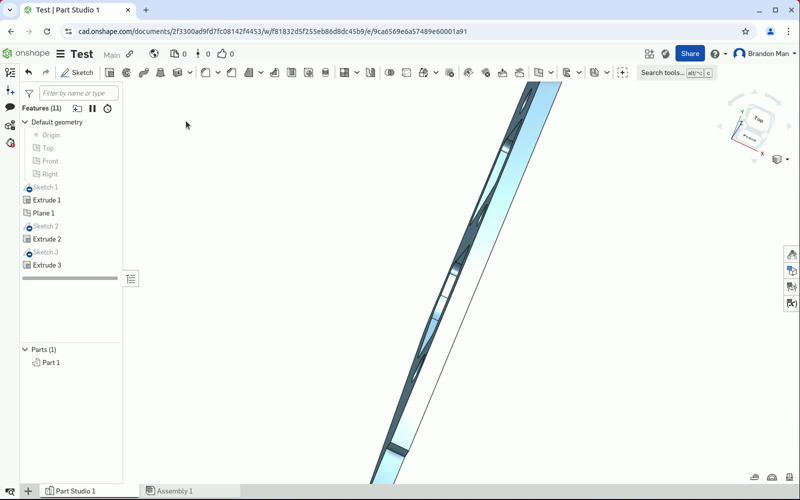
key(up, 2)
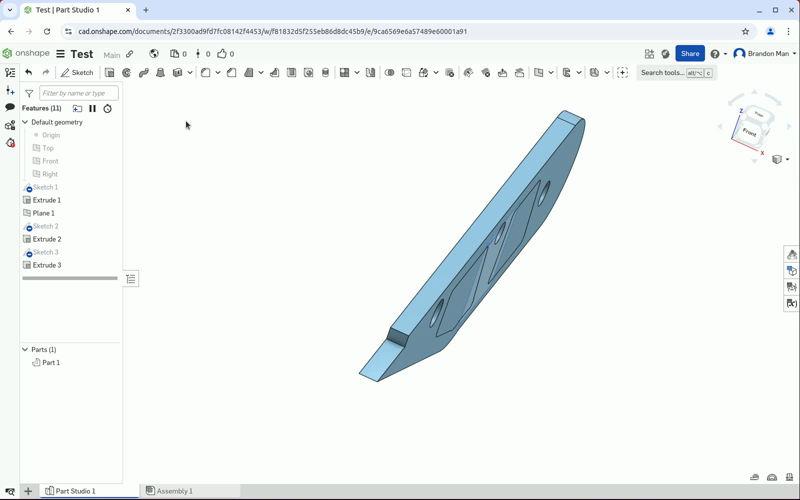
key(left, 2)
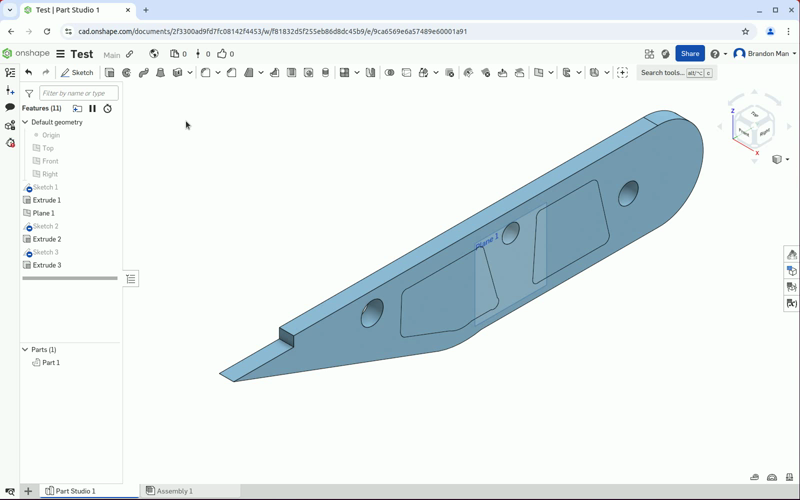
mouse_move(73, 189)
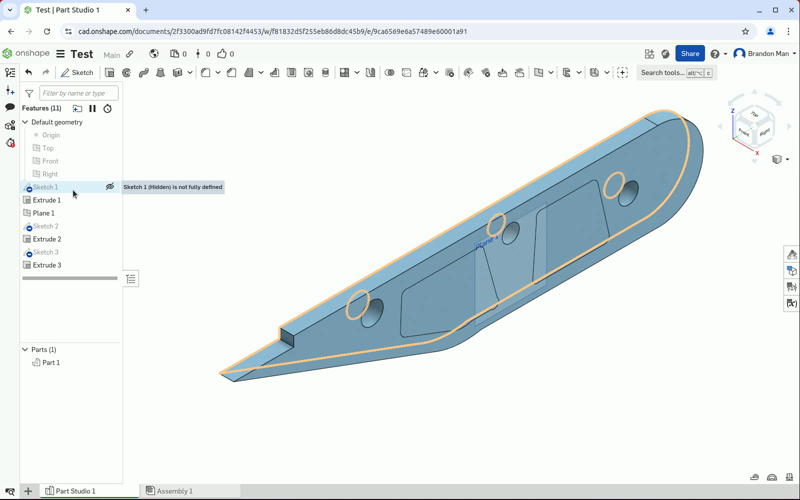
click(73, 189)